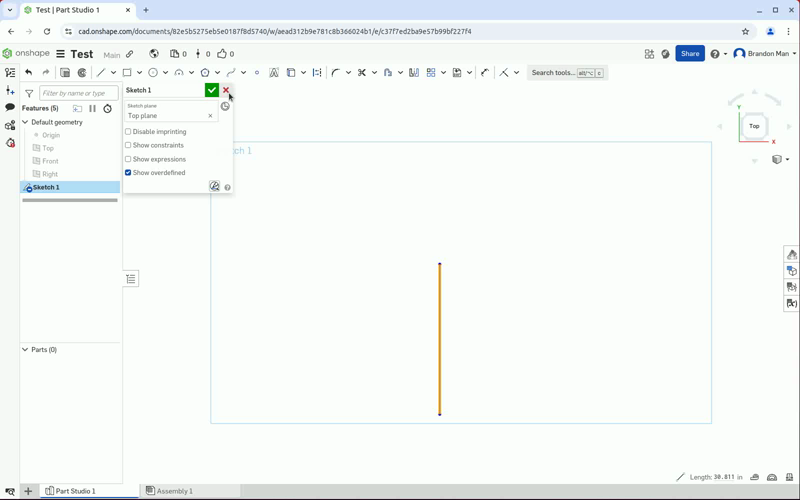
key(shift+h)
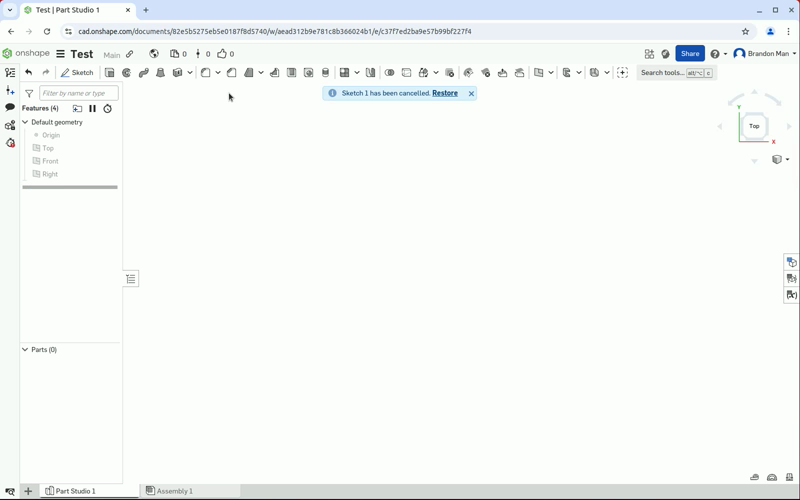
mouse_move(73, 352)
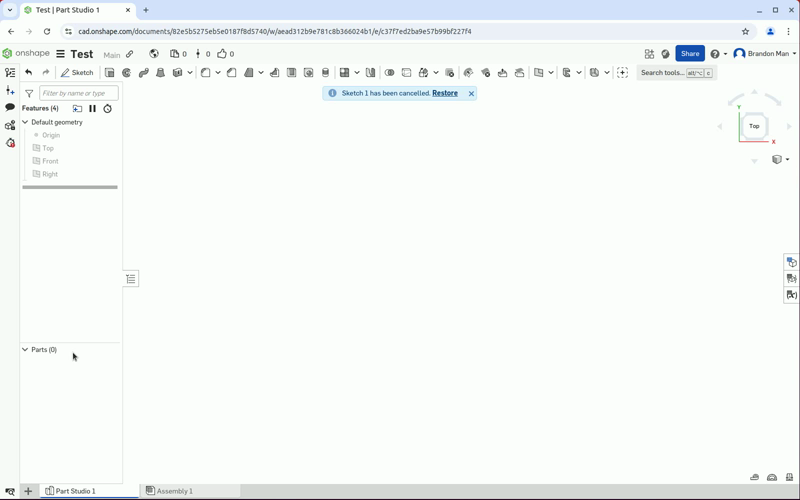
key(y)
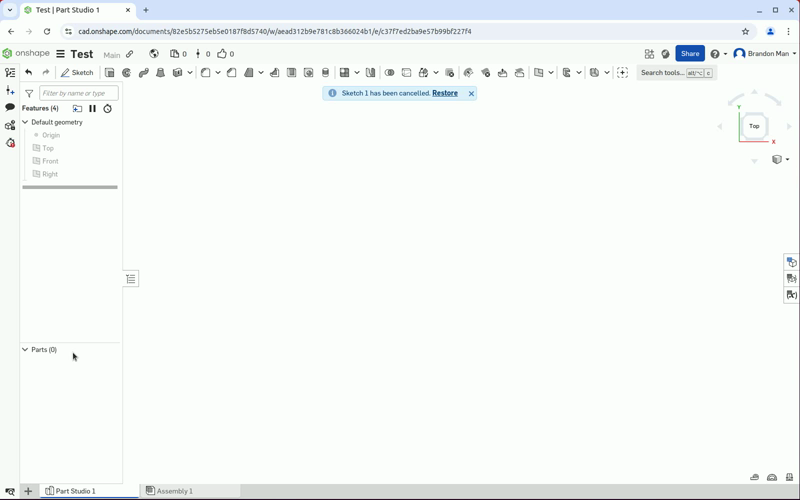
key(shift+p)
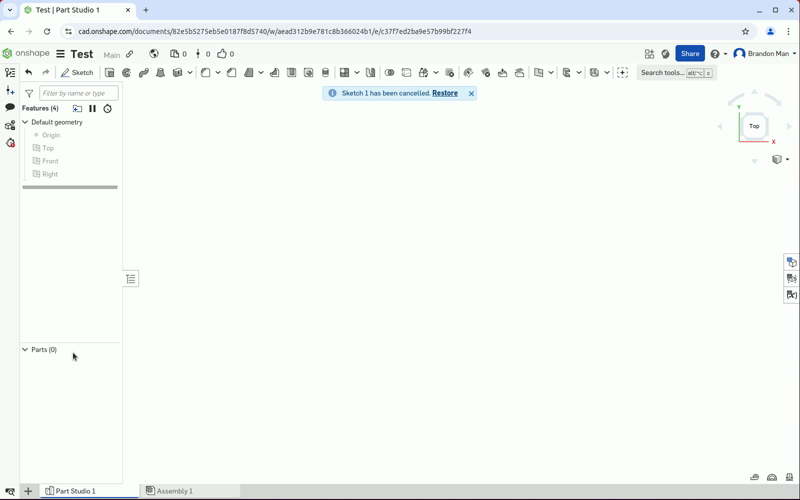
key(space)
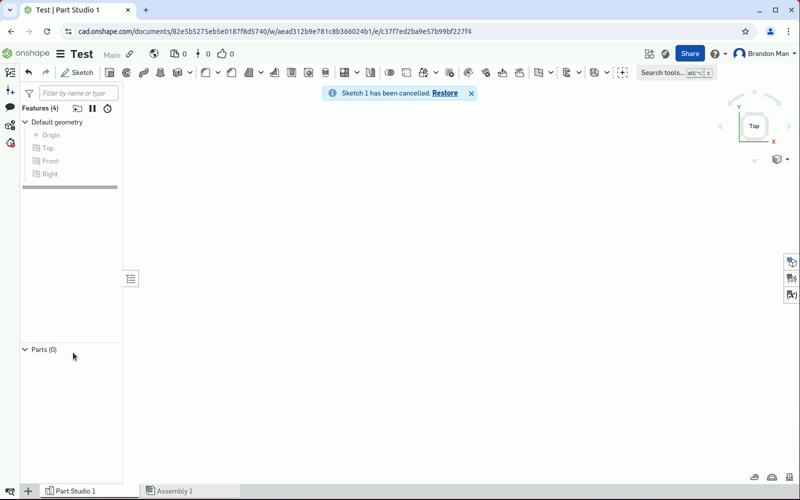
key_down(shift)
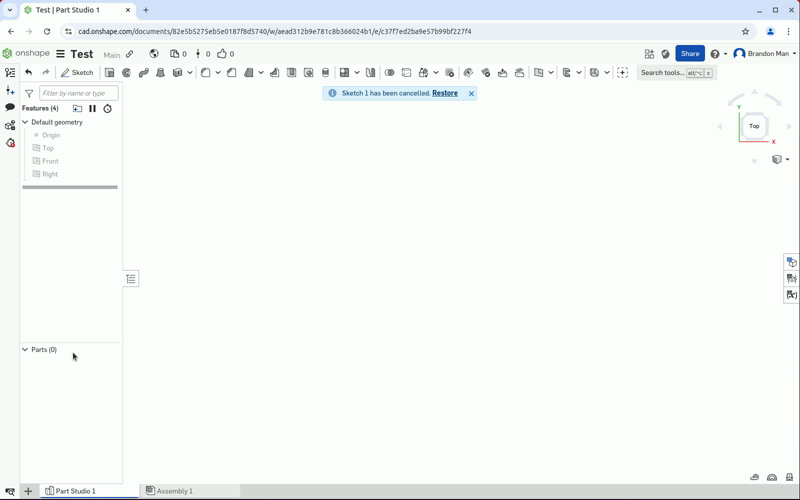
key(up)
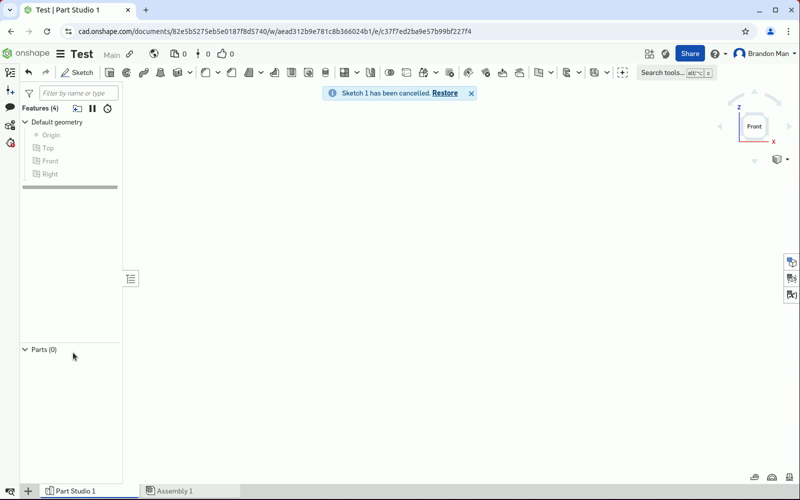
key_up(shift)
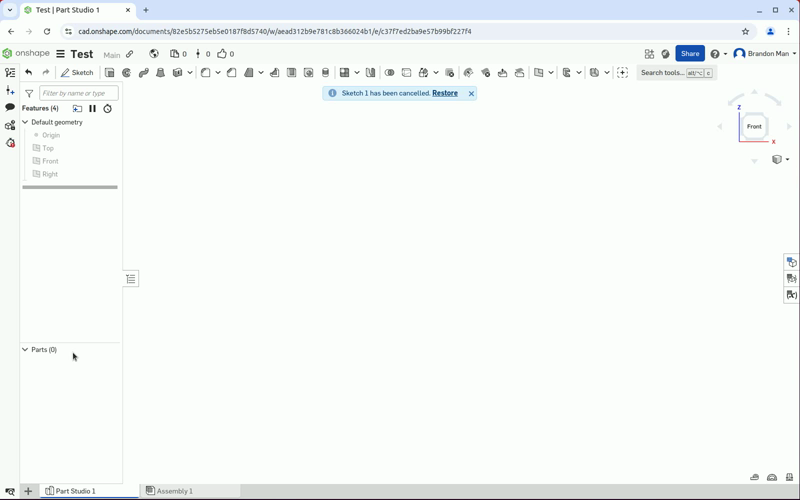
key(space)
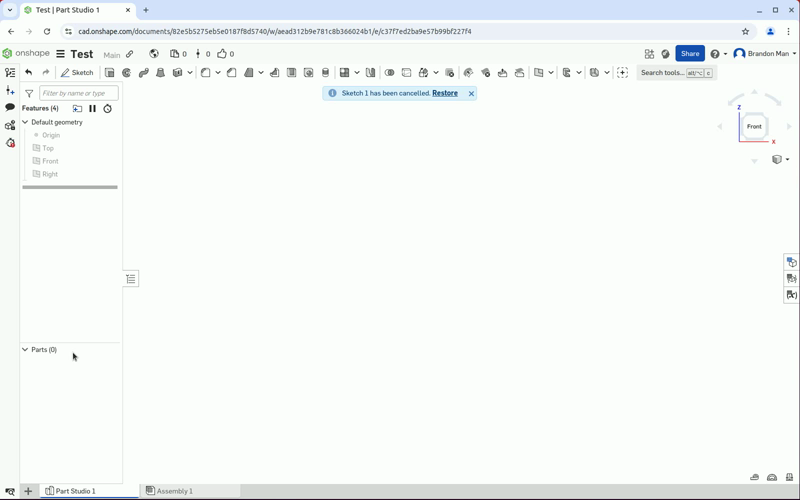
key_down(shift)
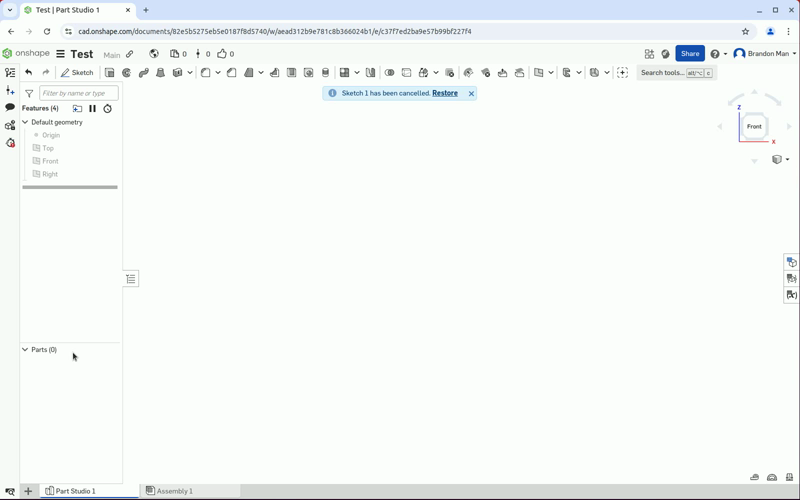
key(left)
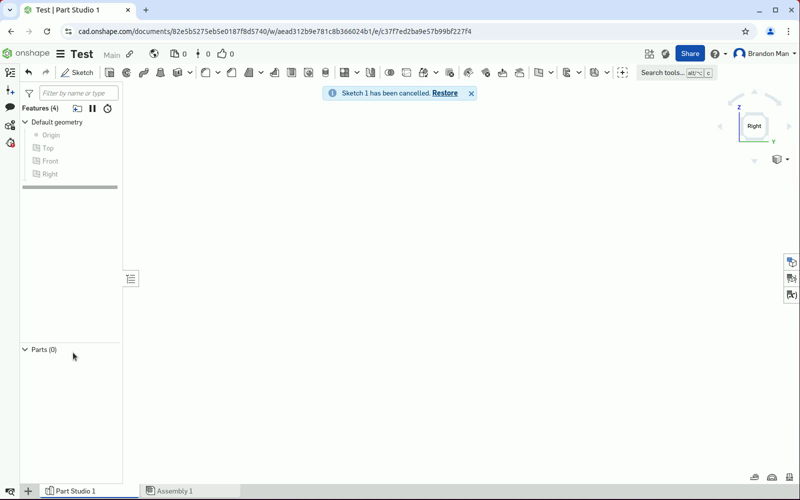
key_up(shift)
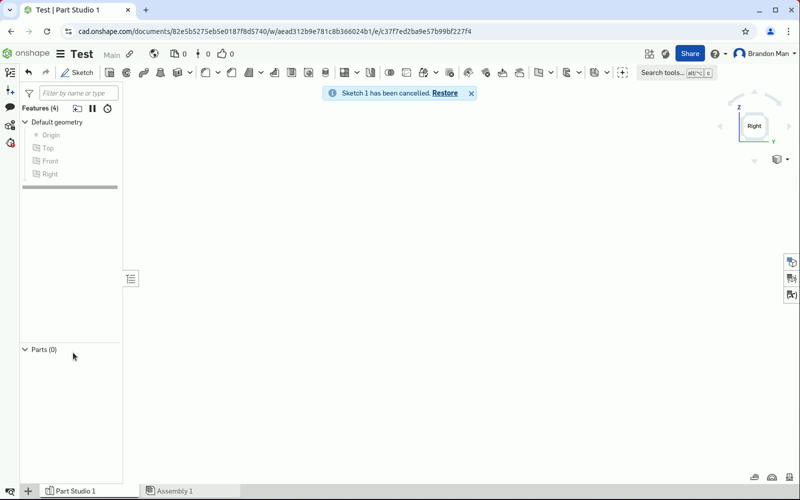
mouse_move(73, 352)
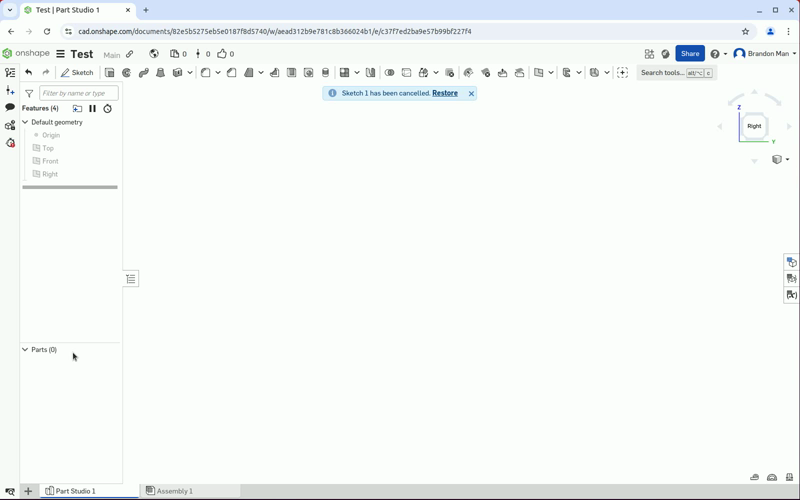
key(shift+y)
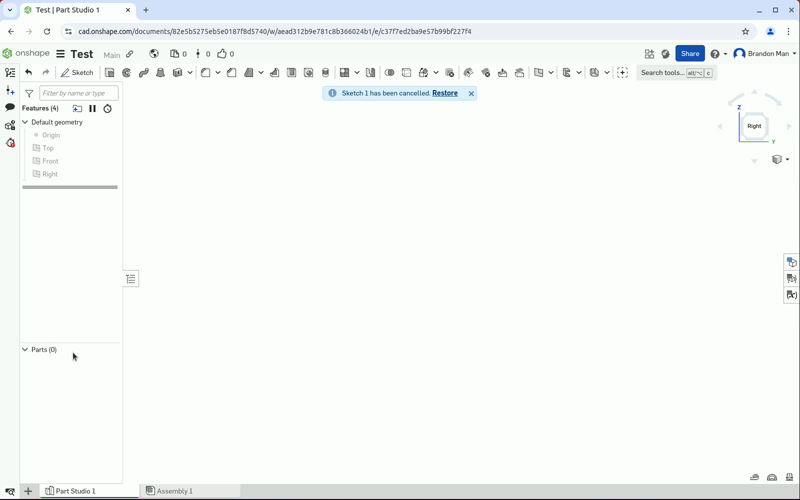
key(shift+s)
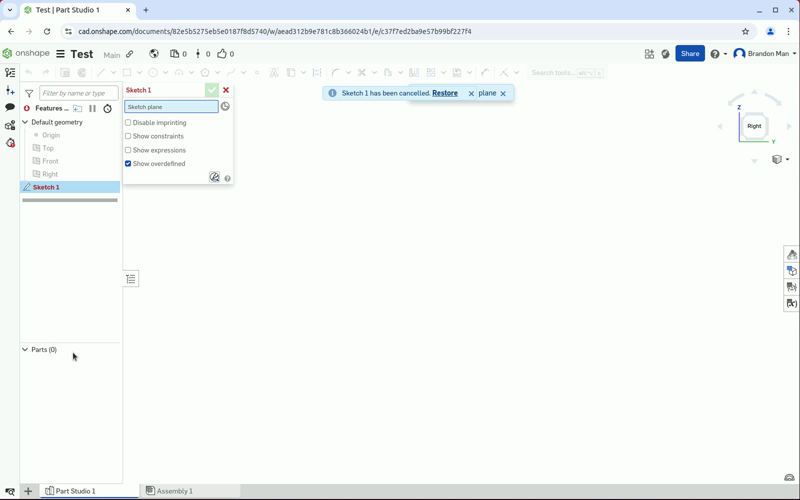
mouse_move(73, 176)
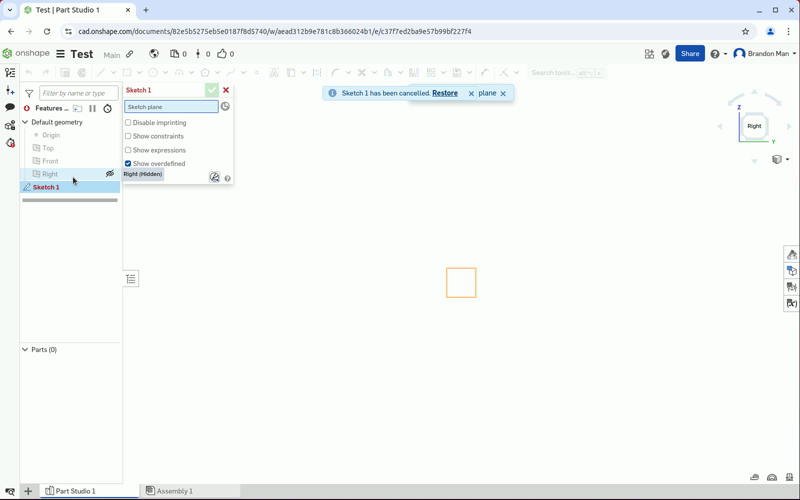
click(73, 176)
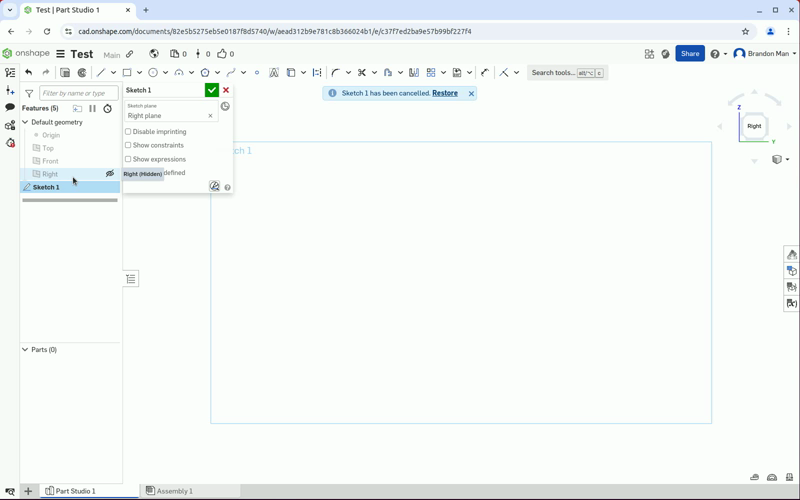
mouse_move(73, 352)
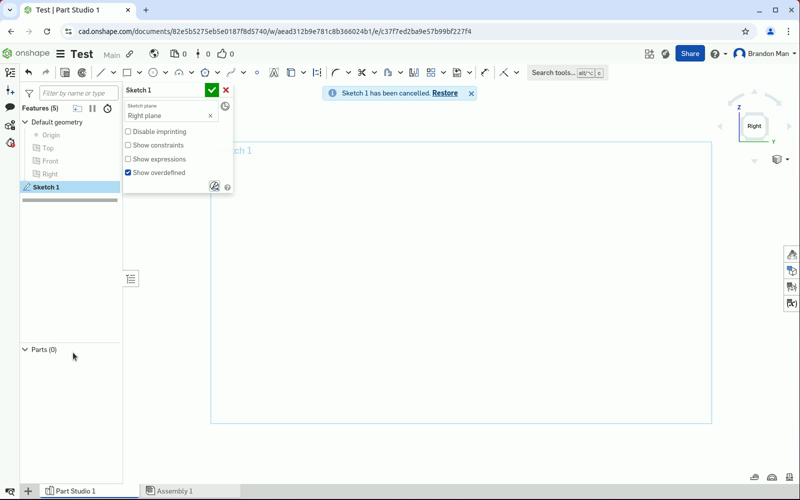
key(y)
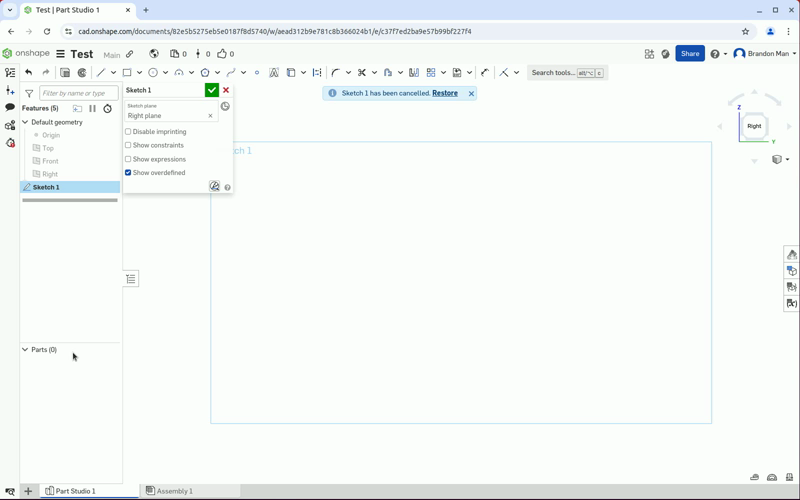
key(l)
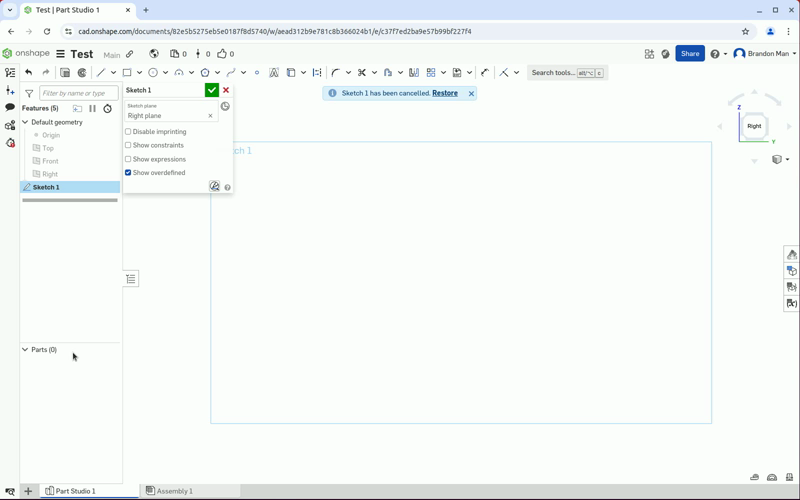
key_down(shift)
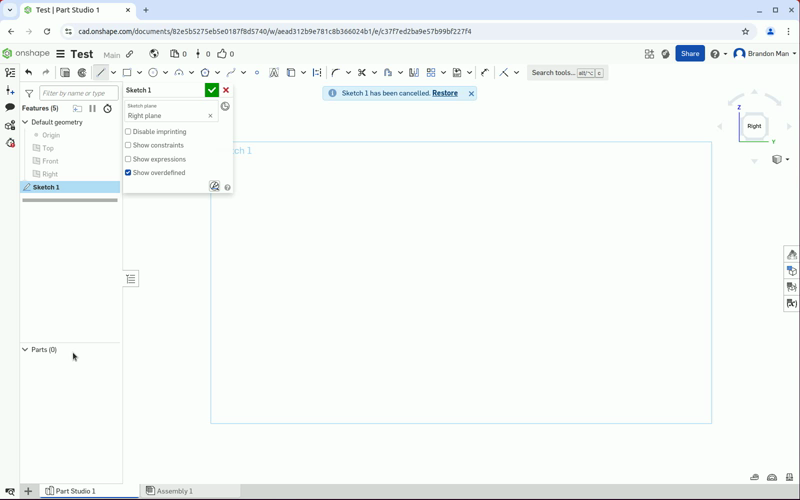
mouse_move(470, 231)
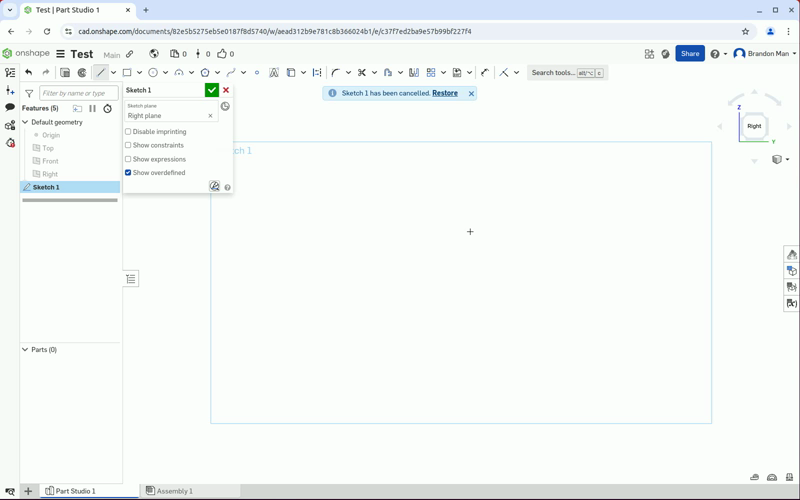
click(470, 231)
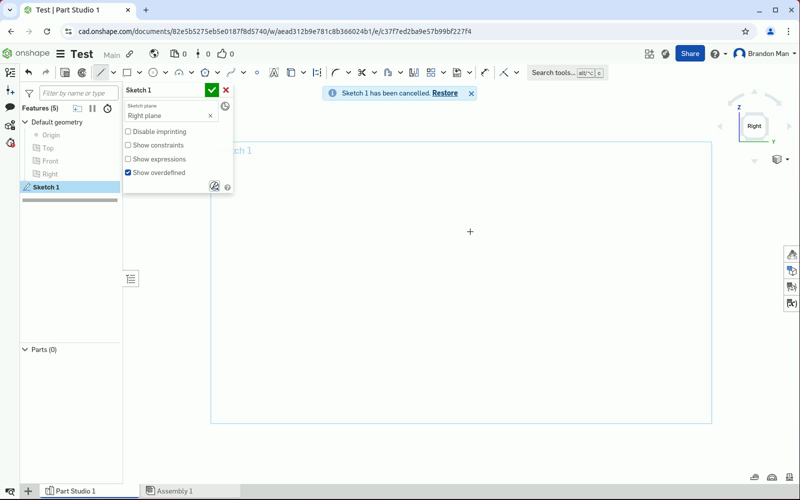
key_up(shift)
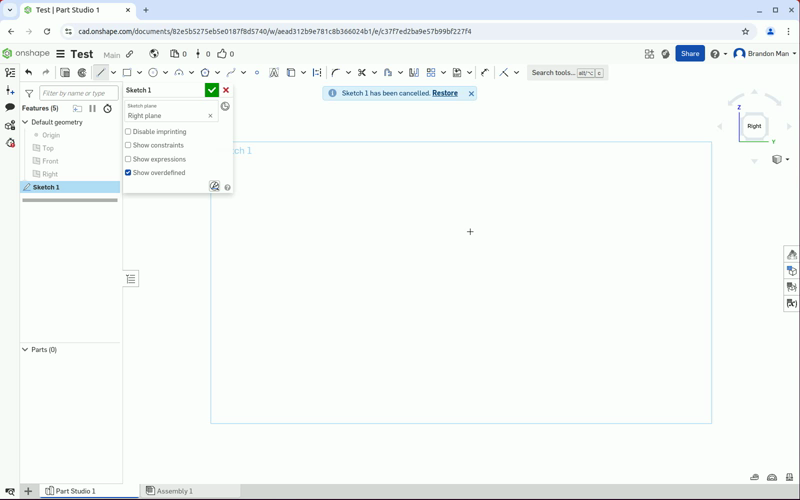
key_down(shift)
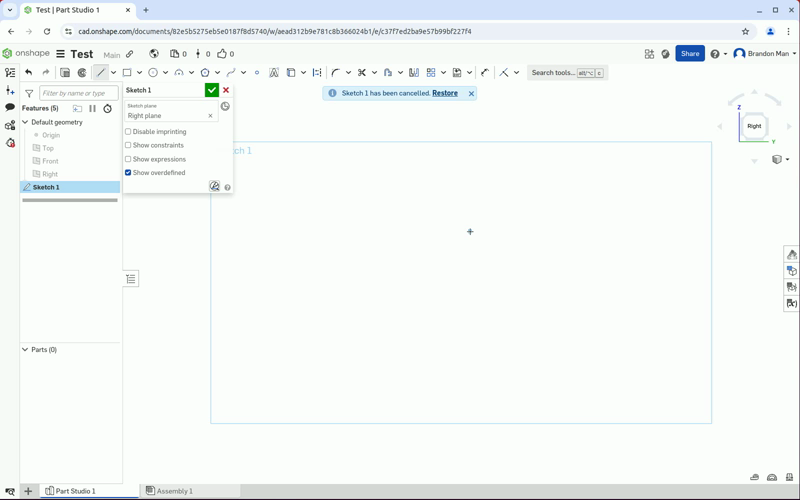
mouse_move(500, 231)
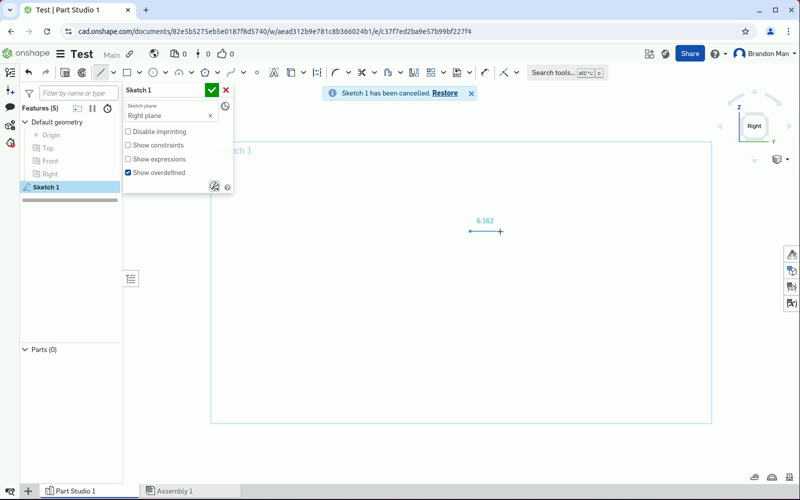
mouse_move(470, 232)
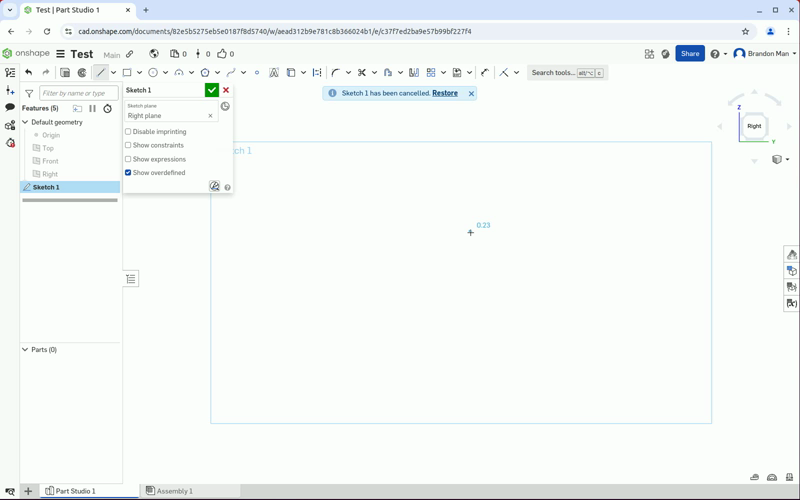
scroll(6)
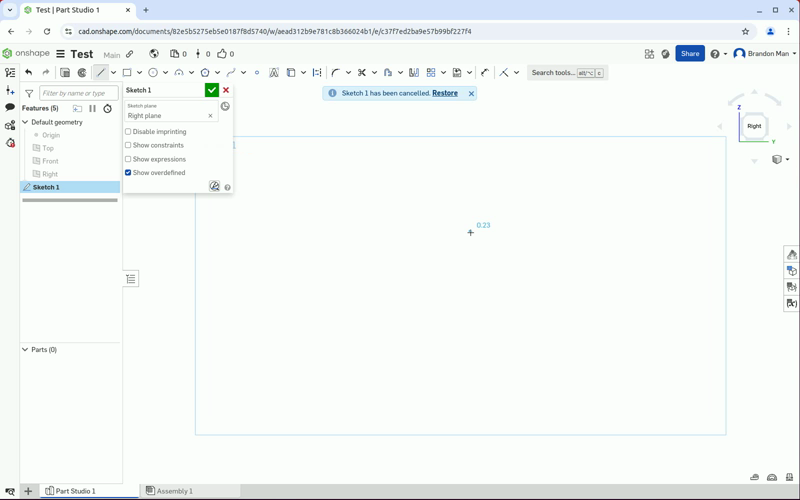
scroll(6)
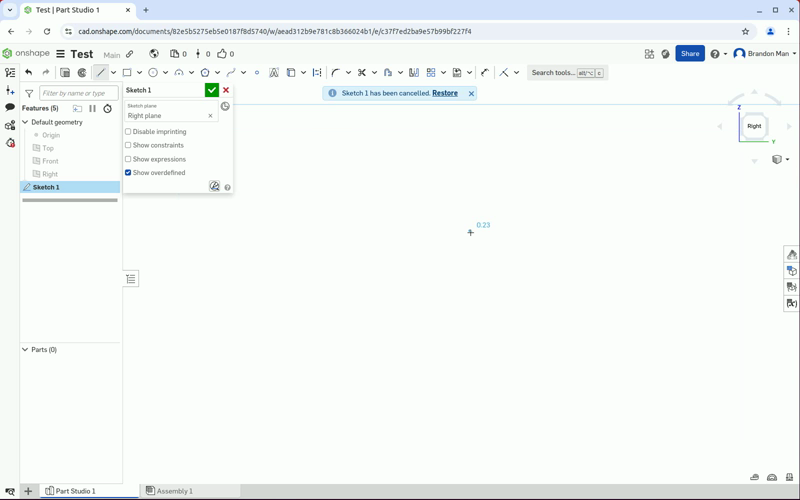
scroll(6)
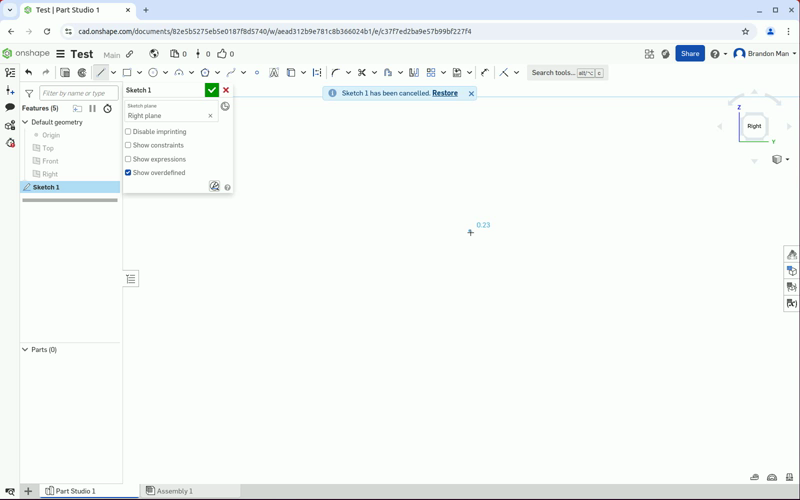
scroll(6)
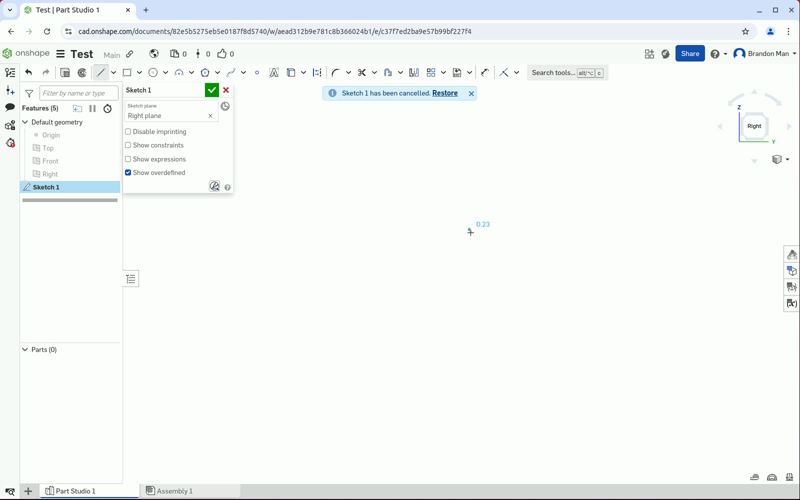
scroll(6)
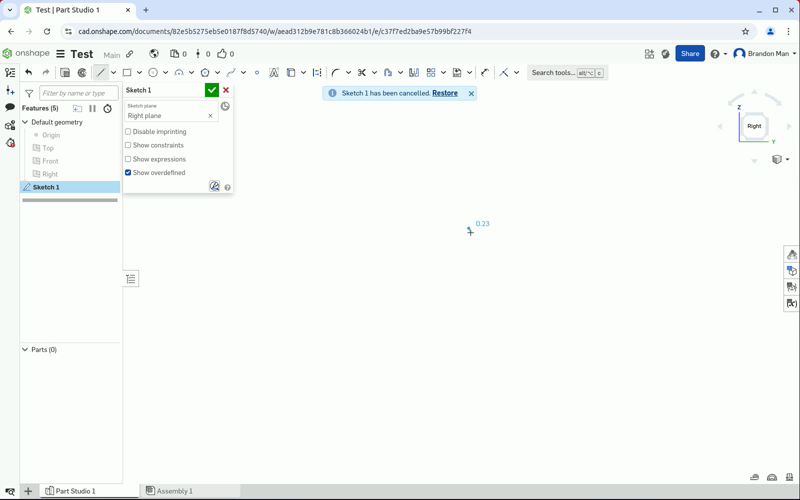
scroll(6)
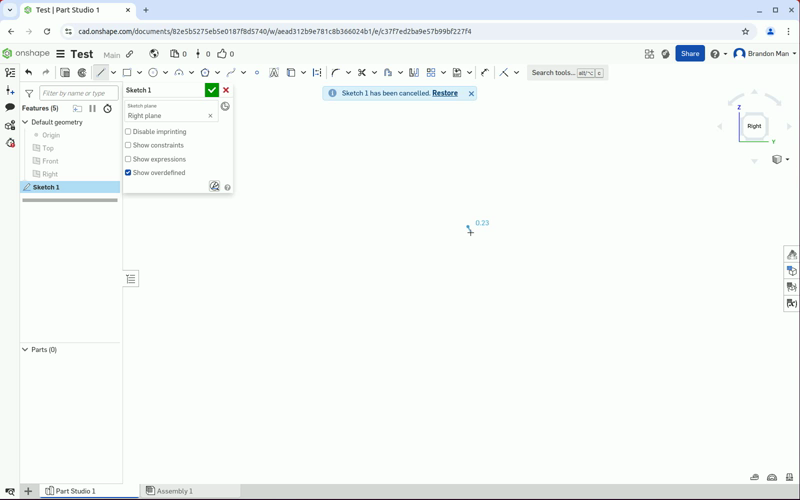
scroll(6)
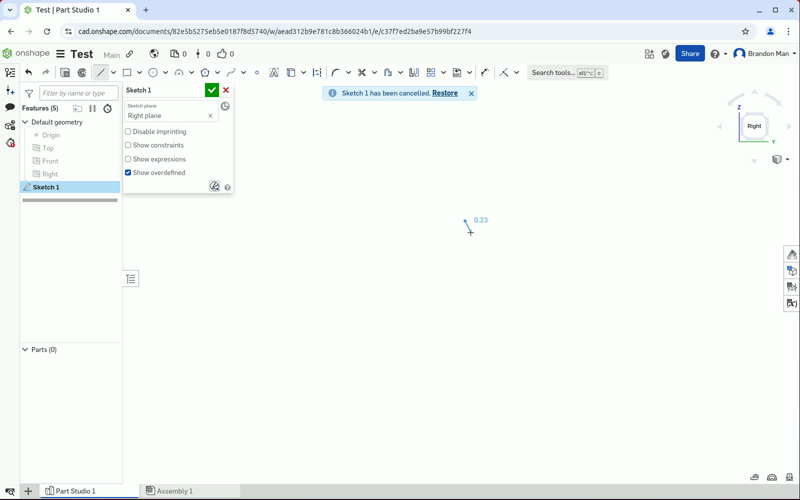
click(470, 232)
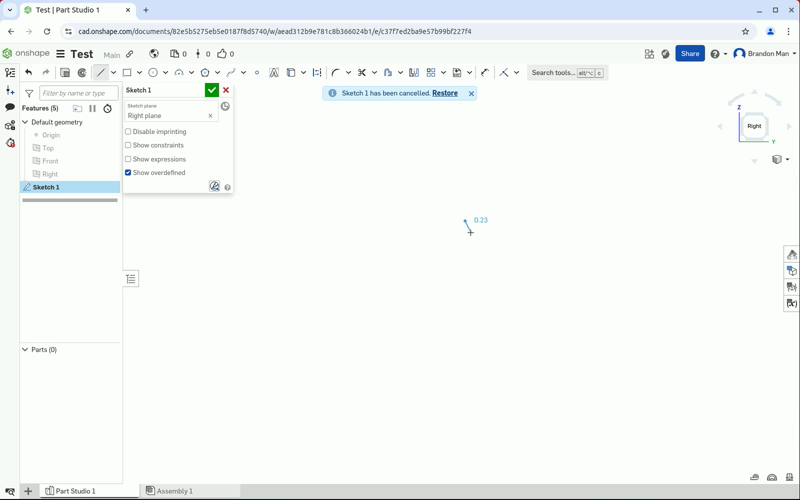
scroll(-6)
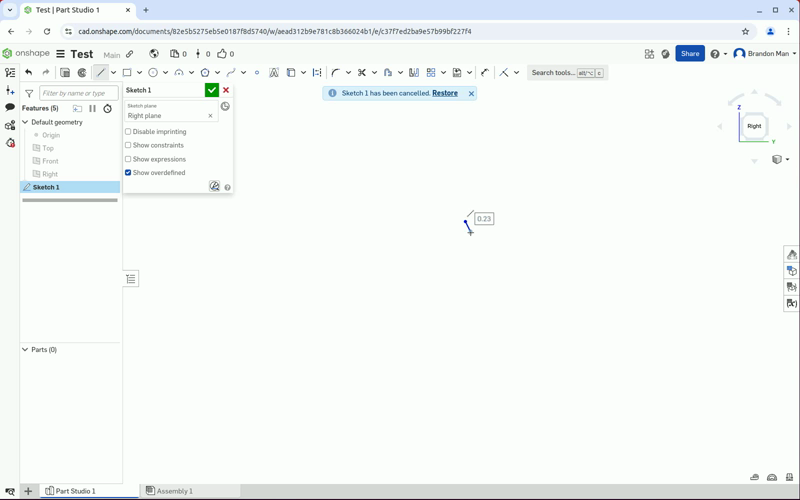
scroll(-6)
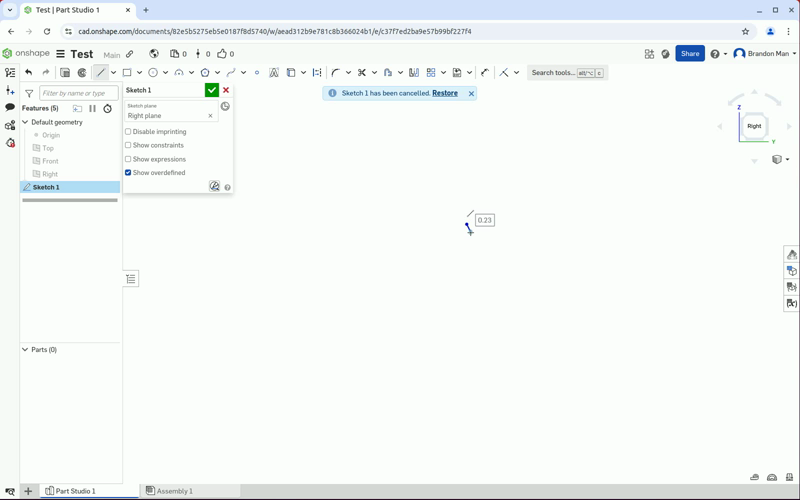
scroll(-6)
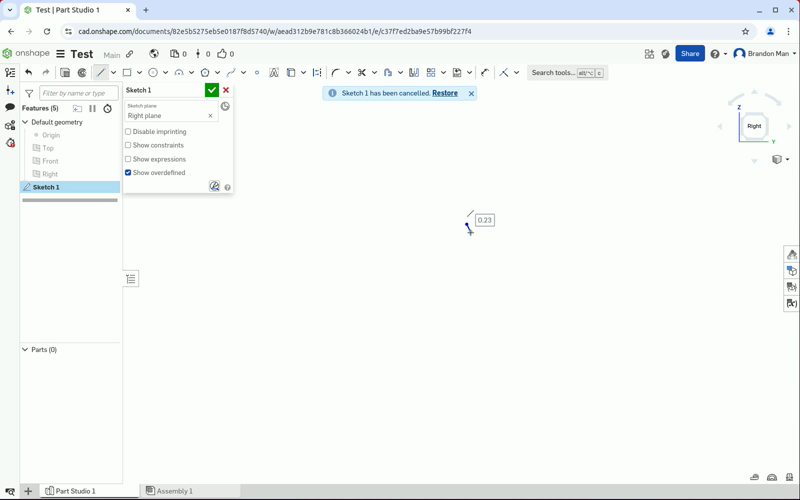
scroll(-6)
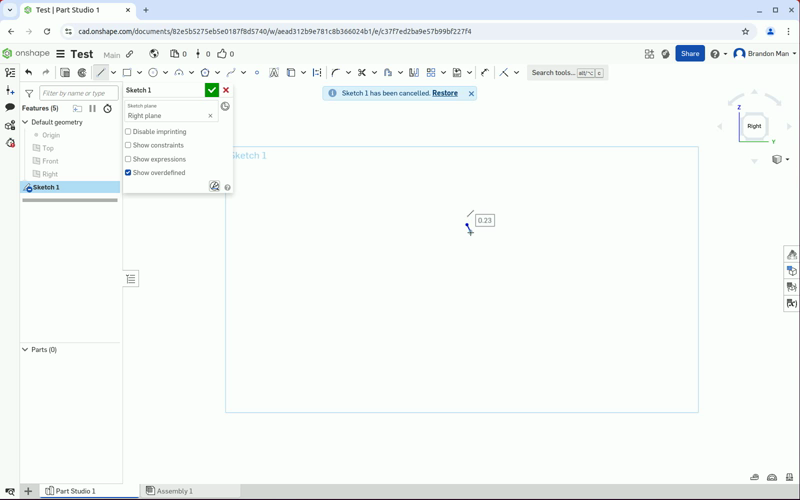
scroll(-6)
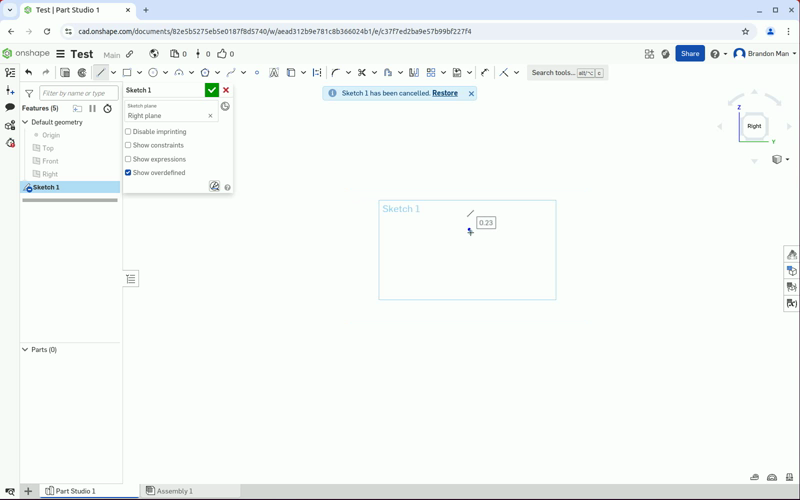
scroll(-6)
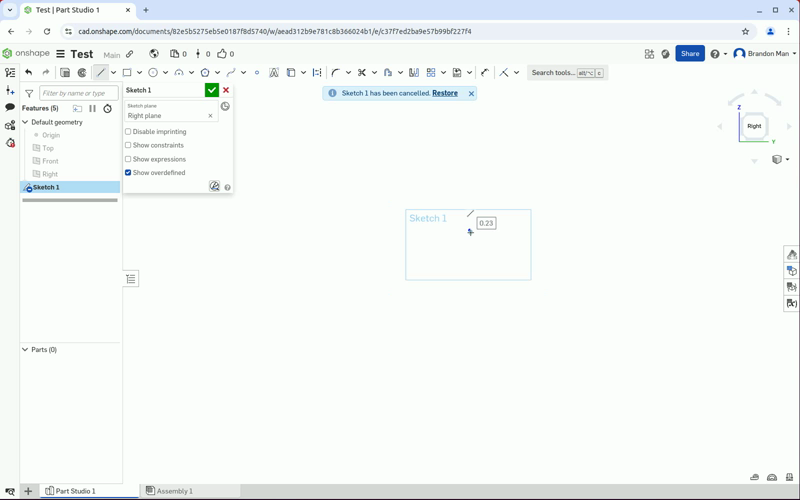
scroll(-6)
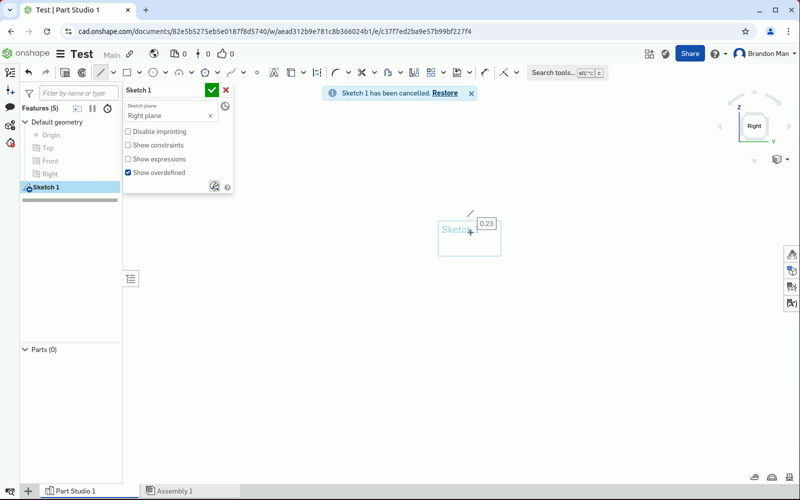
key_up(shift)
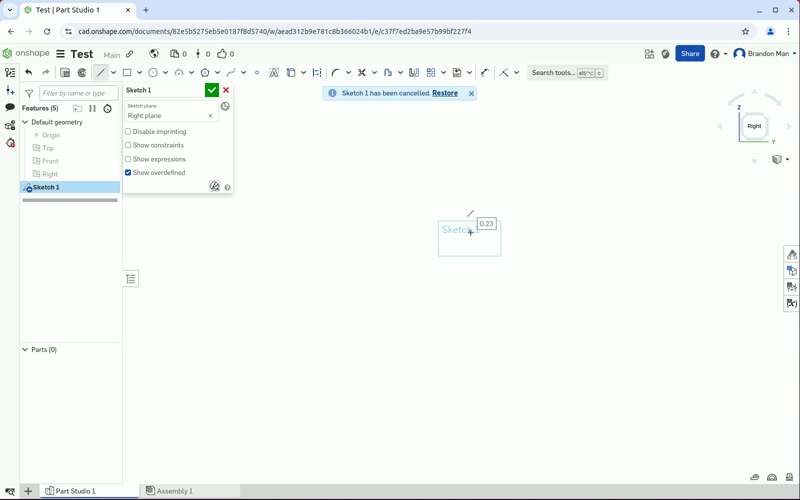
key_down(shift)
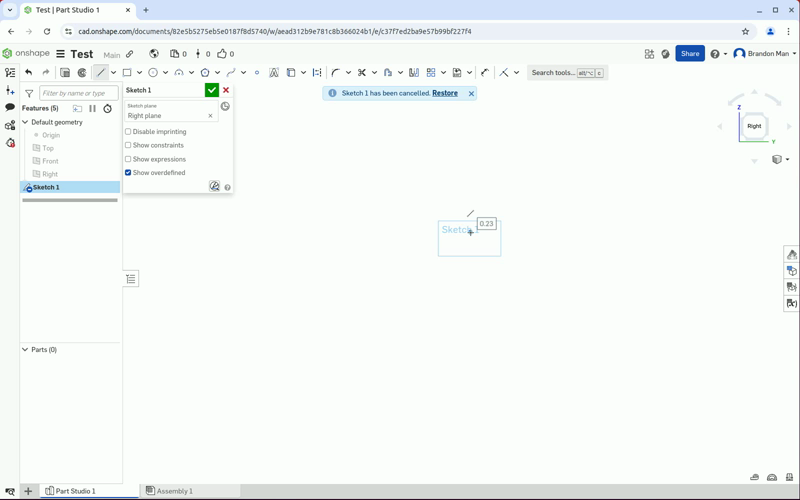
mouse_move(501, 232)
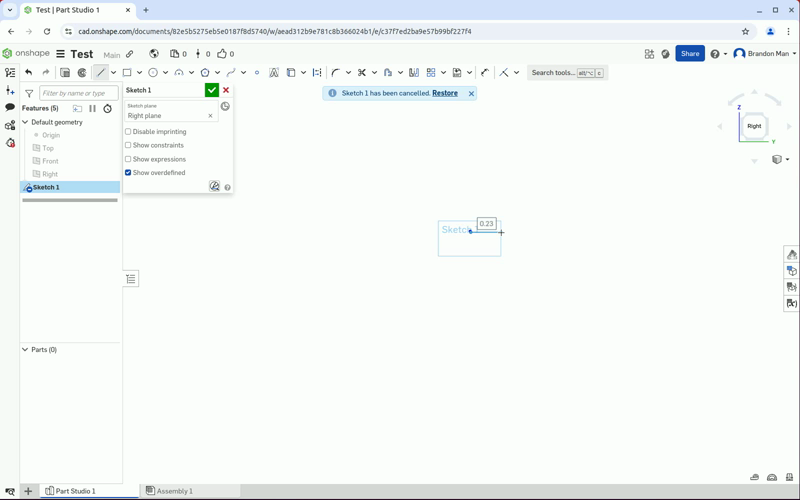
mouse_move(489, 207)
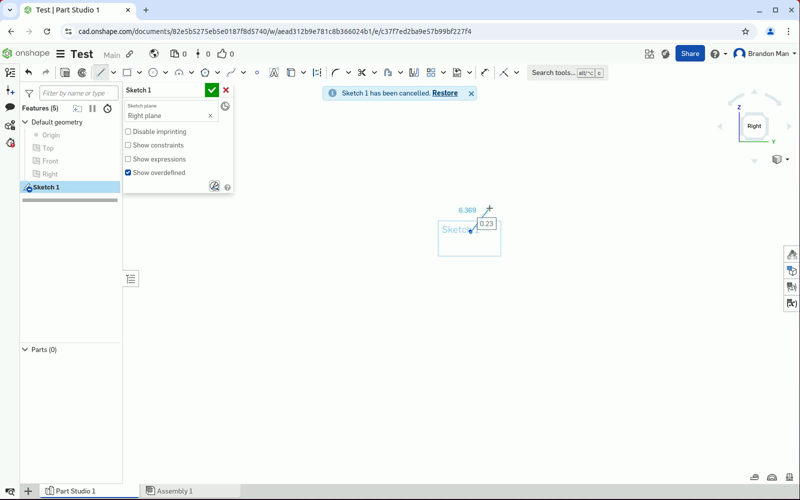
click(489, 207)
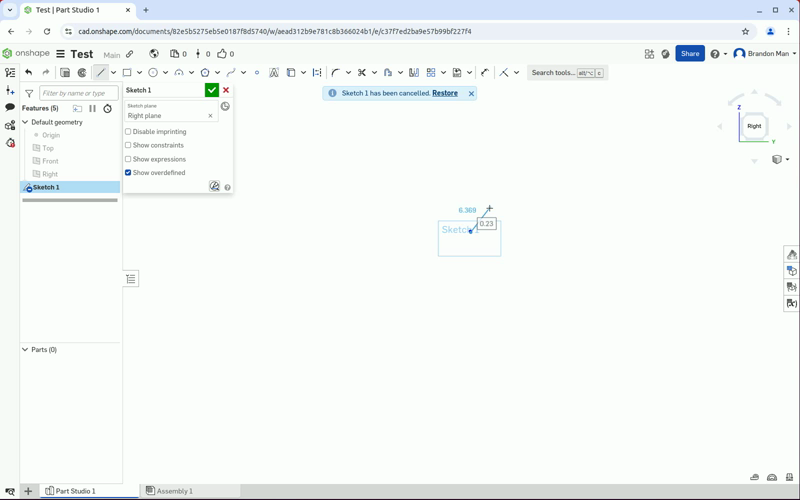
key_up(shift)
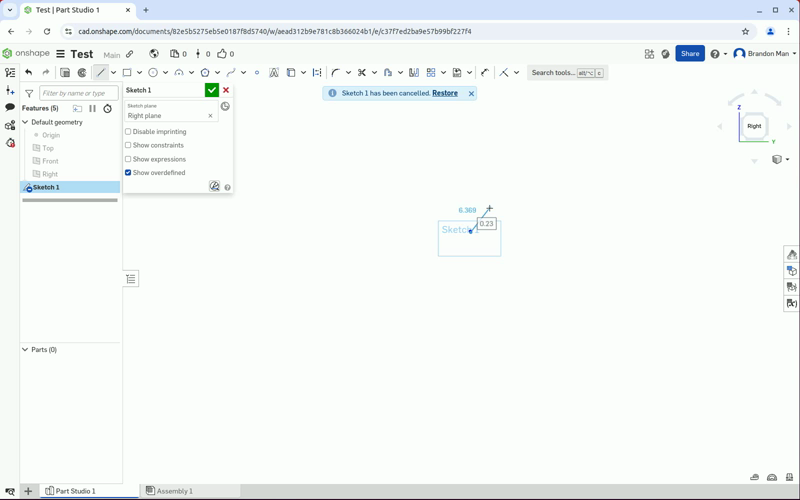
key_down(shift)
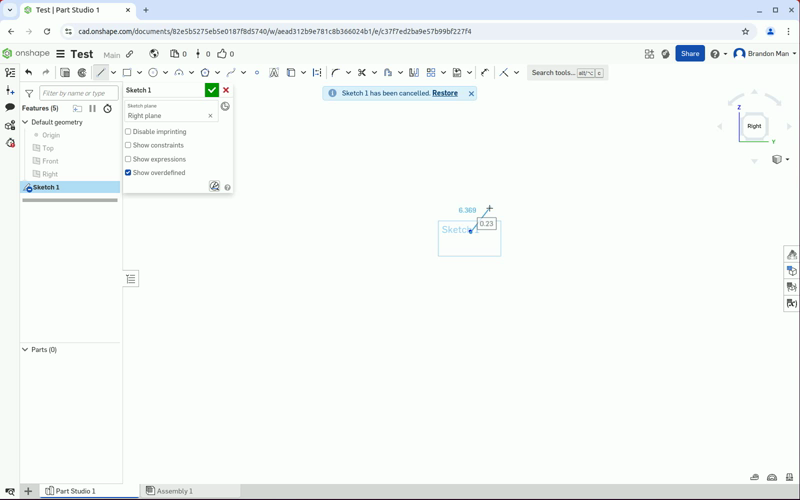
mouse_move(519, 207)
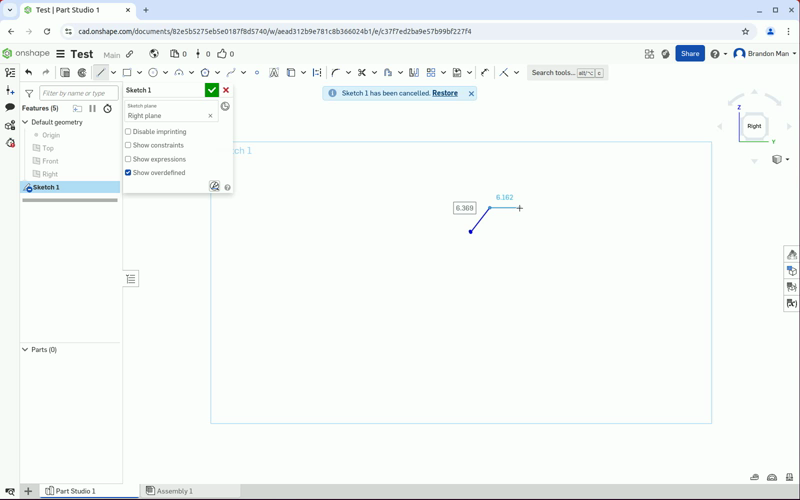
mouse_move(488, 207)
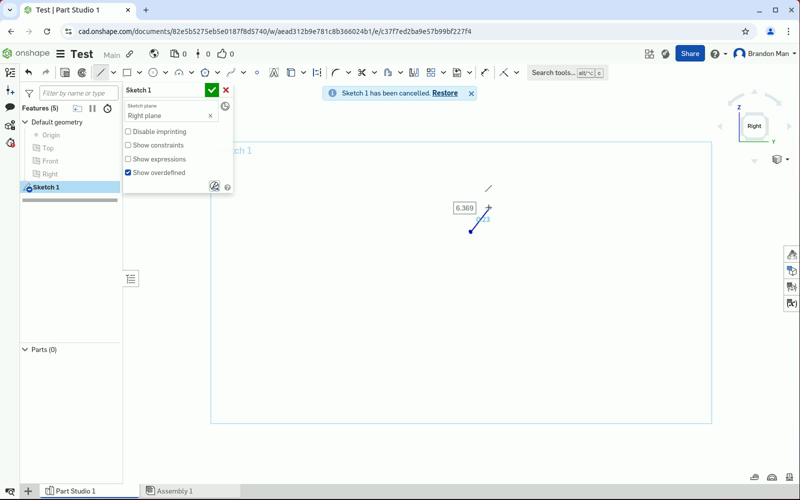
scroll(6)
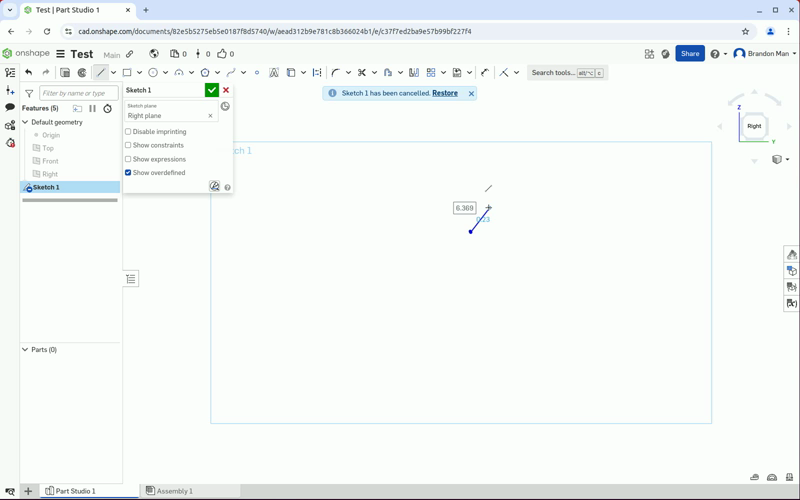
scroll(6)
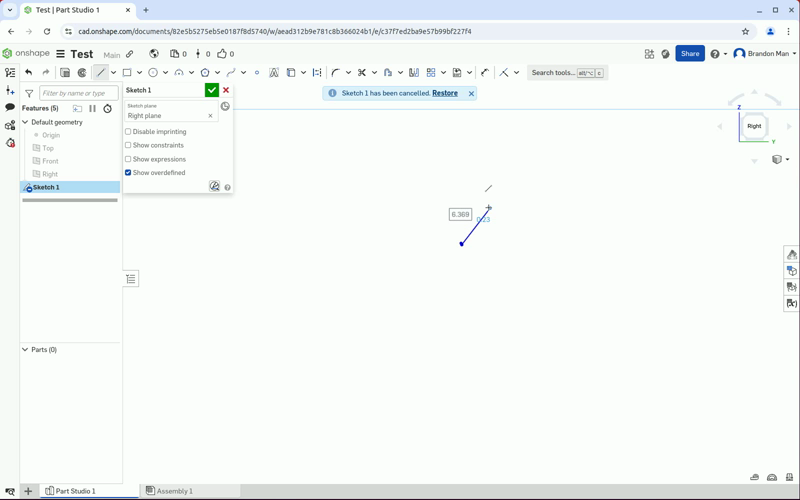
scroll(6)
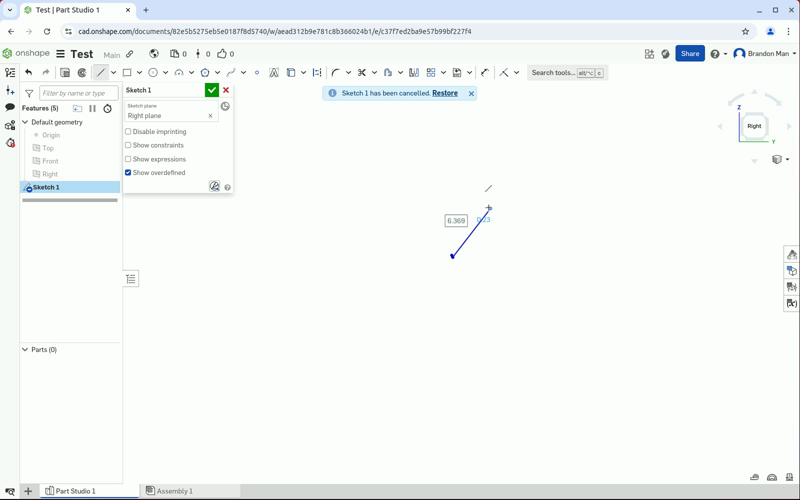
scroll(6)
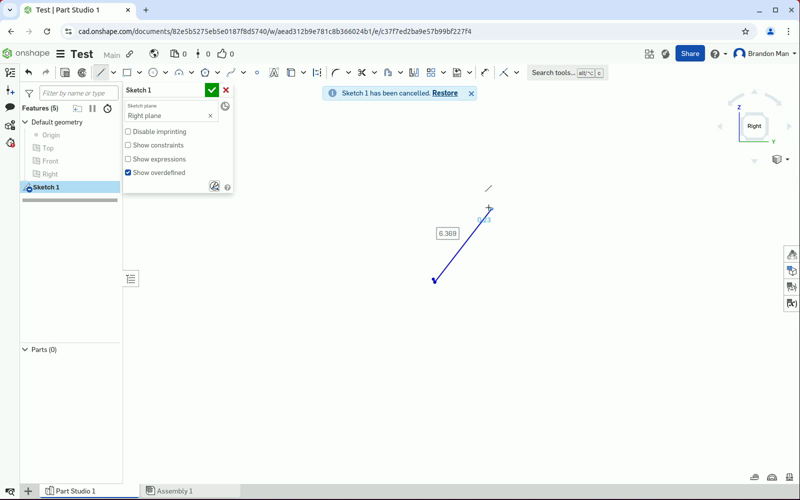
scroll(6)
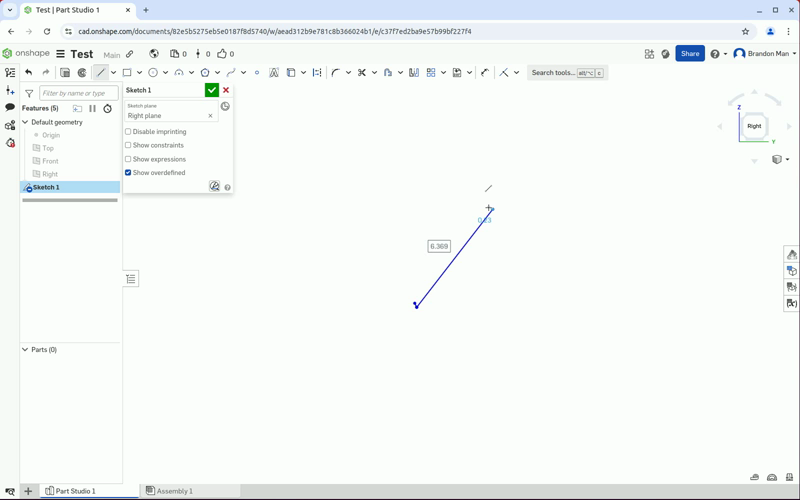
scroll(6)
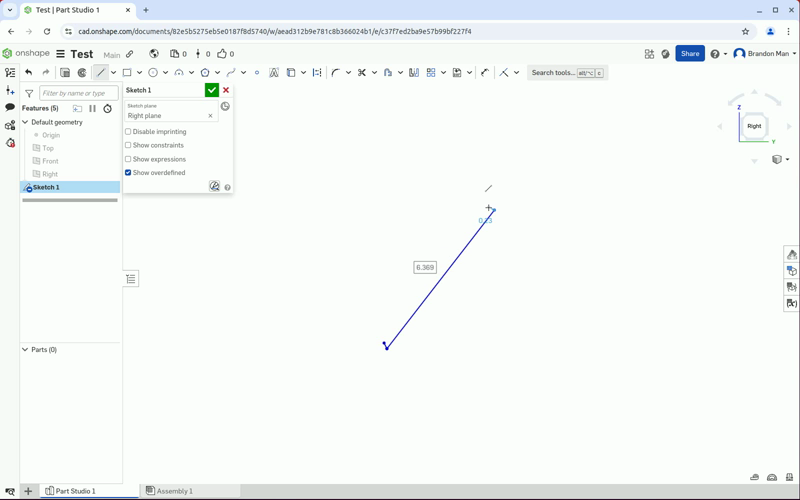
scroll(6)
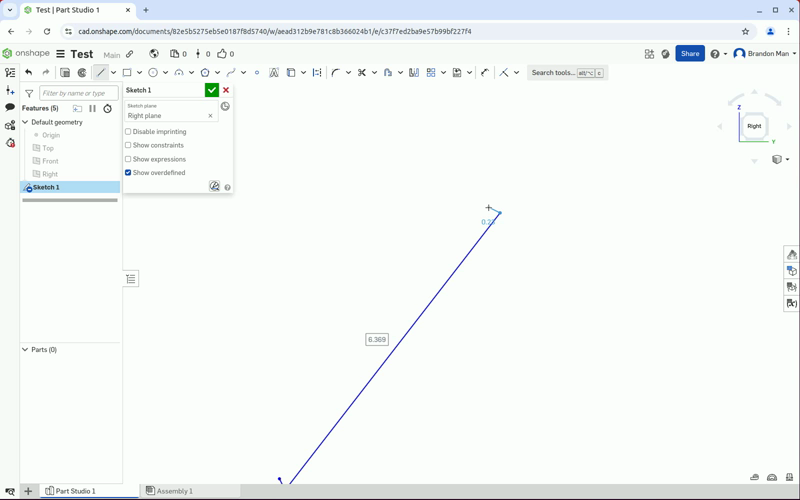
click(488, 207)
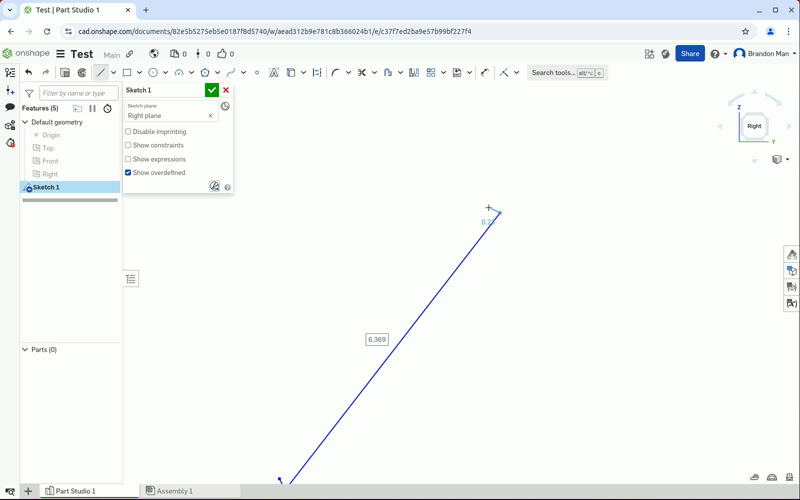
scroll(-6)
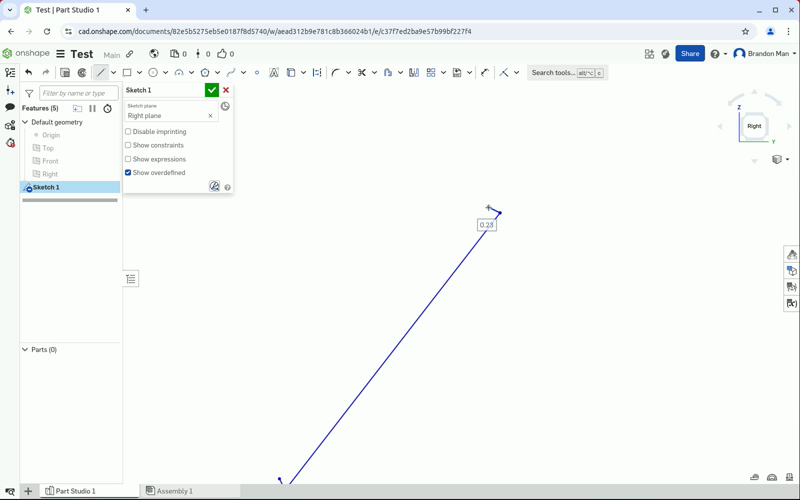
scroll(-6)
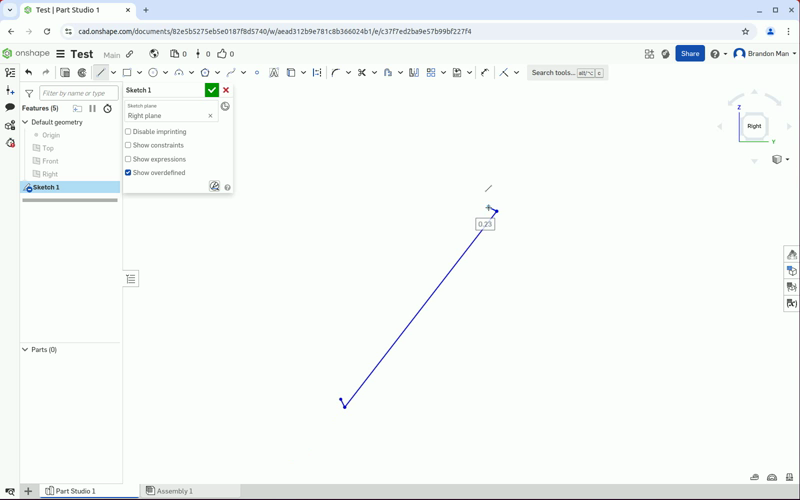
scroll(-6)
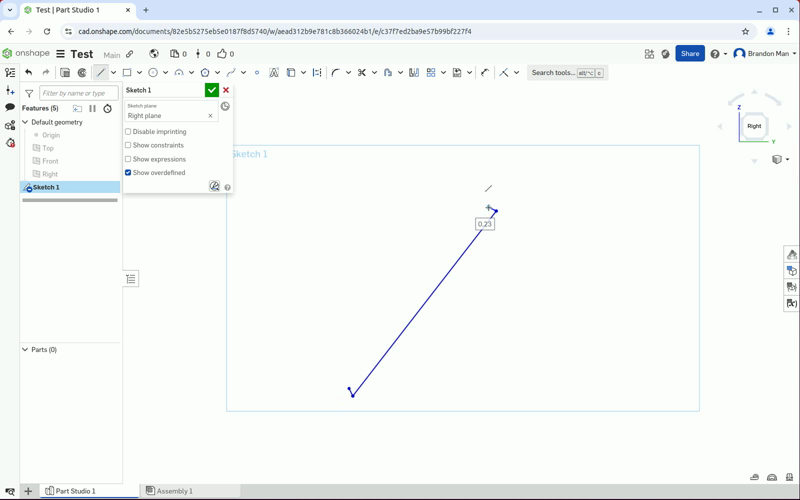
scroll(-6)
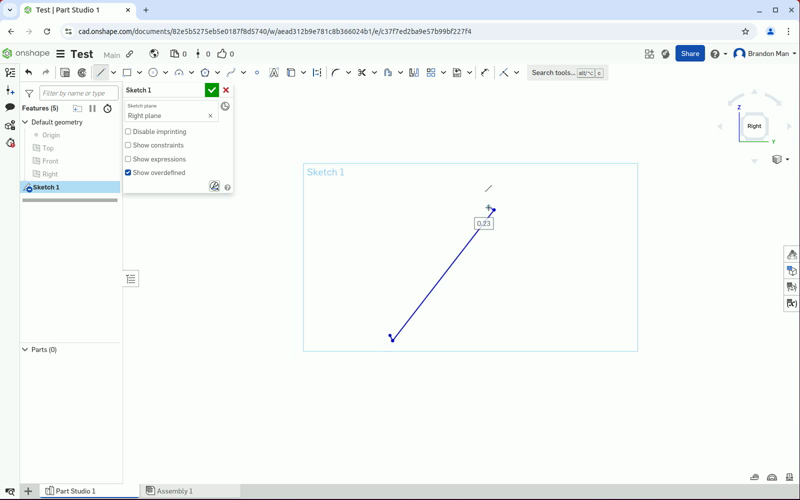
scroll(-6)
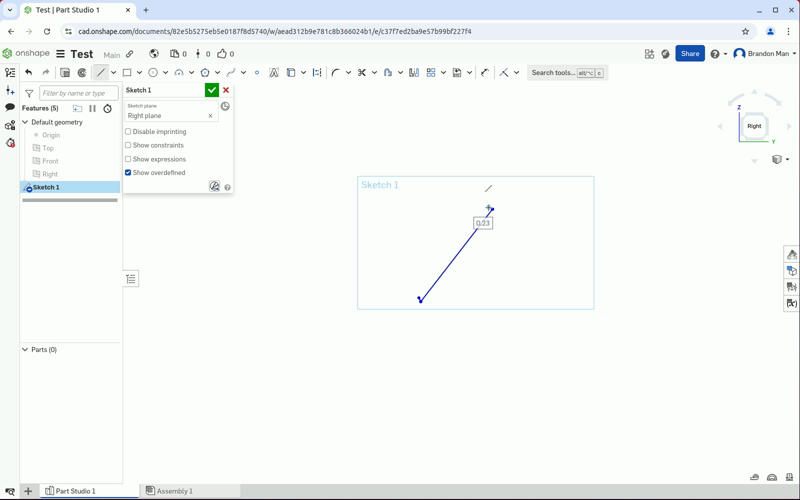
scroll(-6)
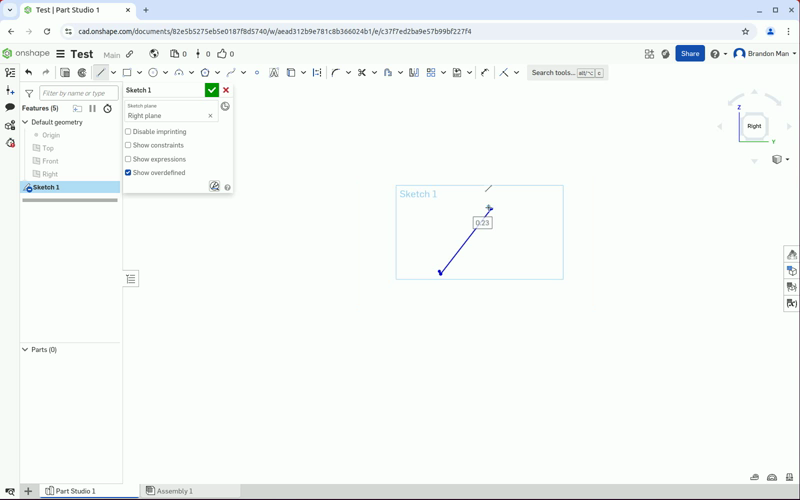
scroll(-6)
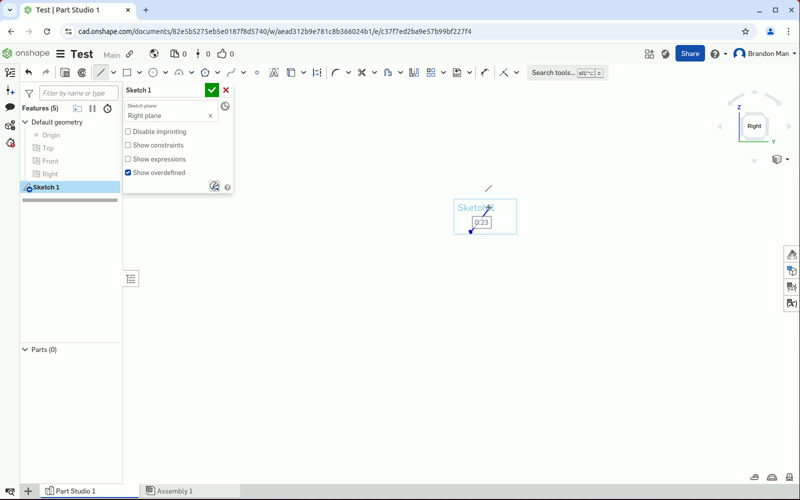
key_up(shift)
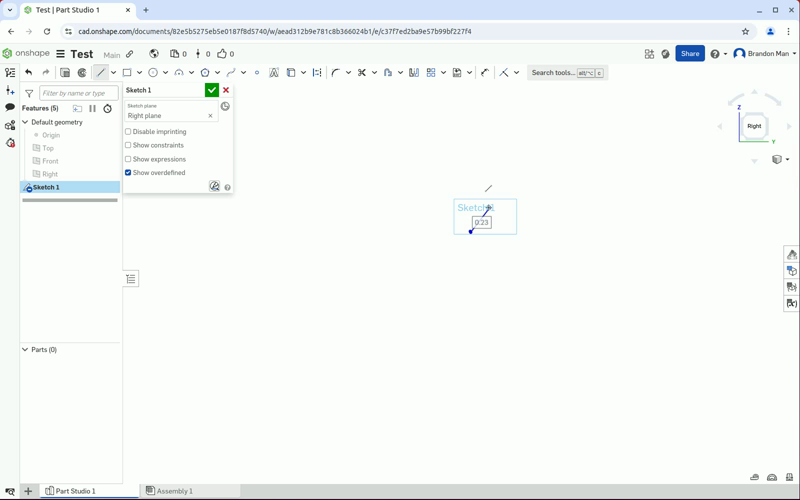
mouse_move(518, 207)
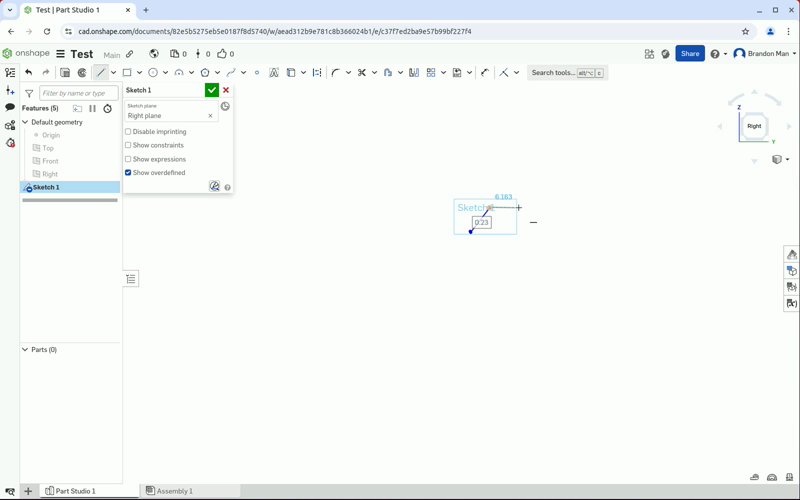
key_down(shift)
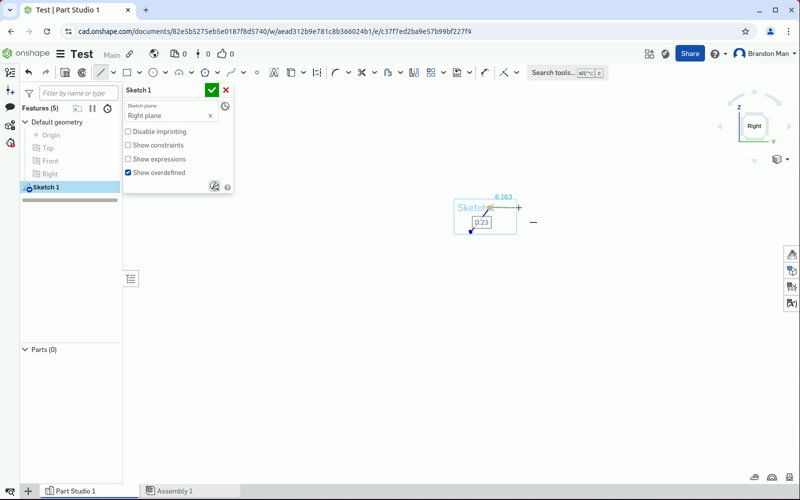
mouse_move(470, 231)
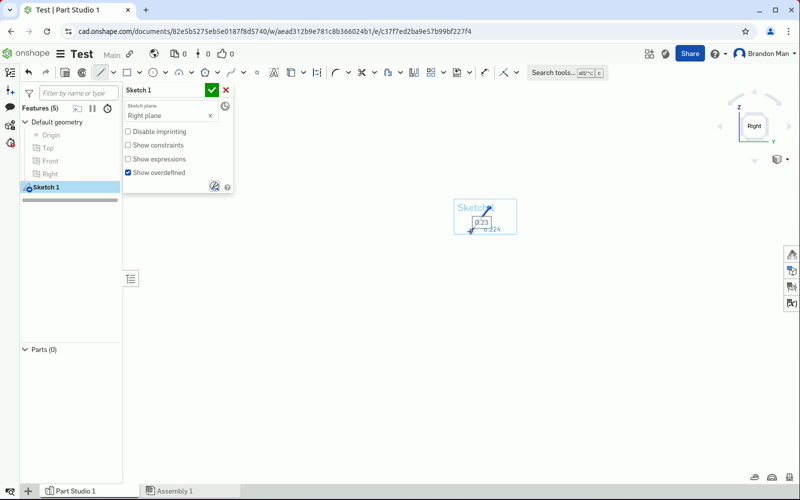
scroll(6)
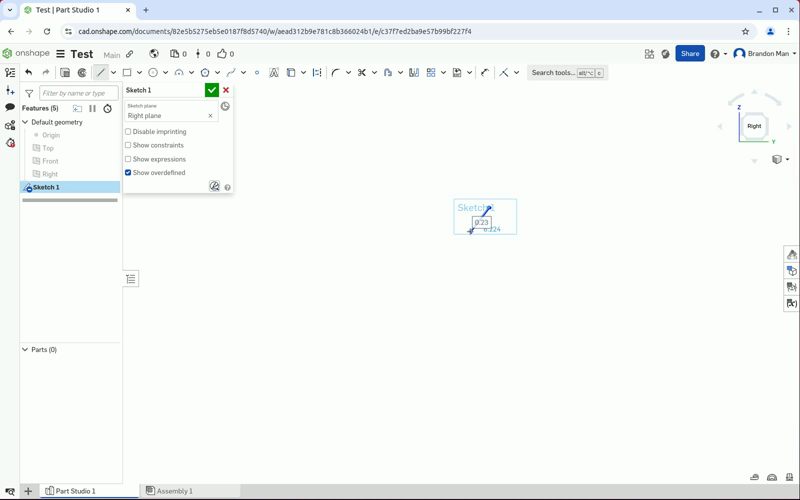
scroll(6)
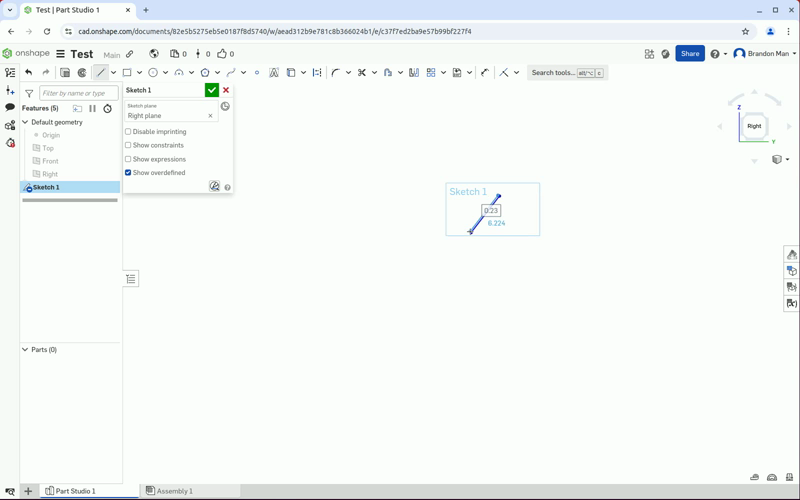
scroll(6)
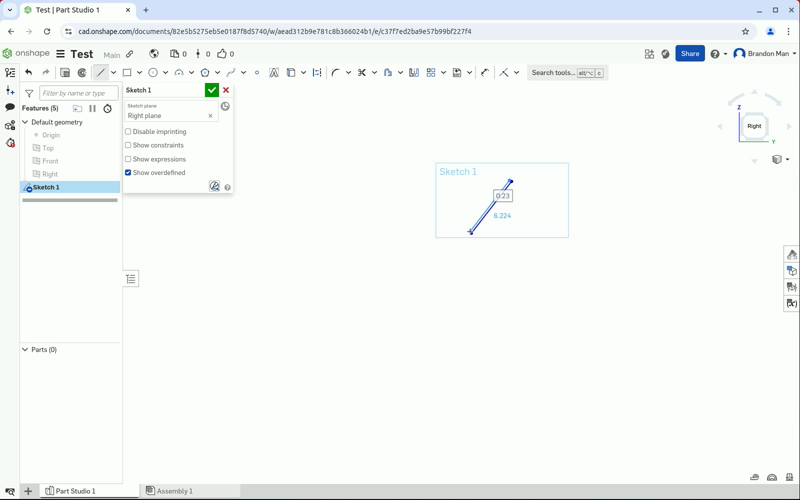
scroll(6)
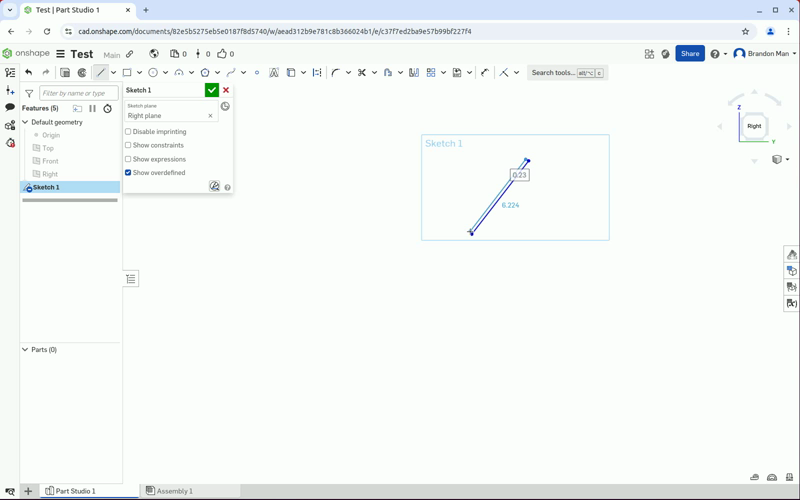
scroll(6)
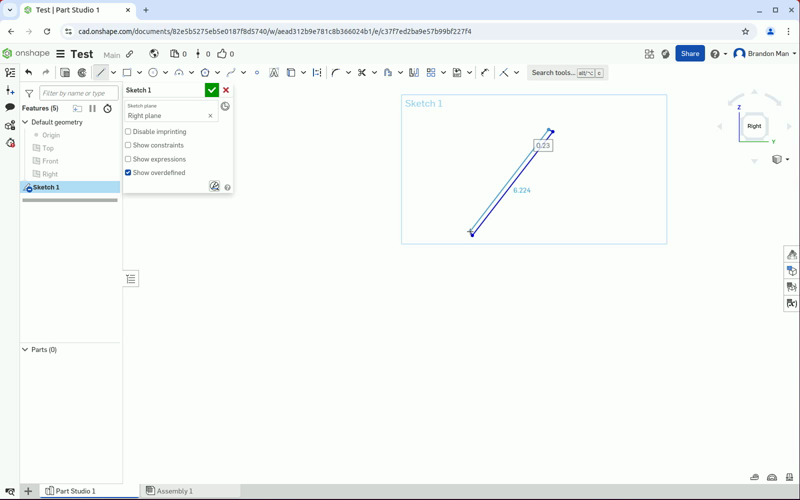
scroll(6)
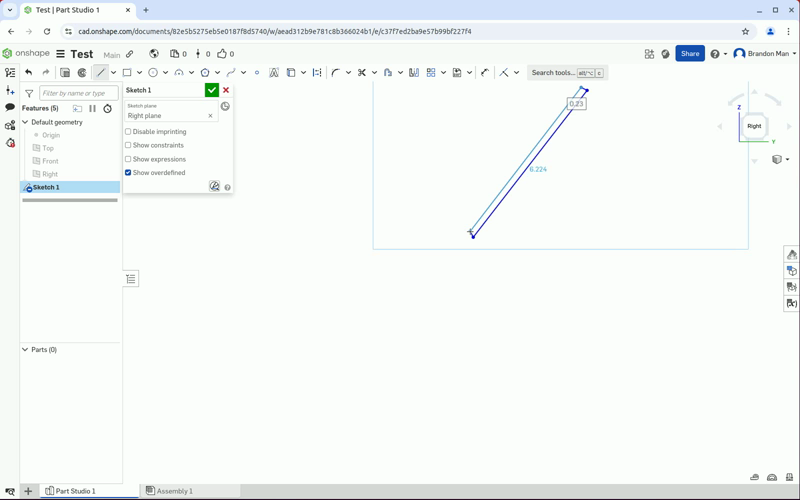
scroll(6)
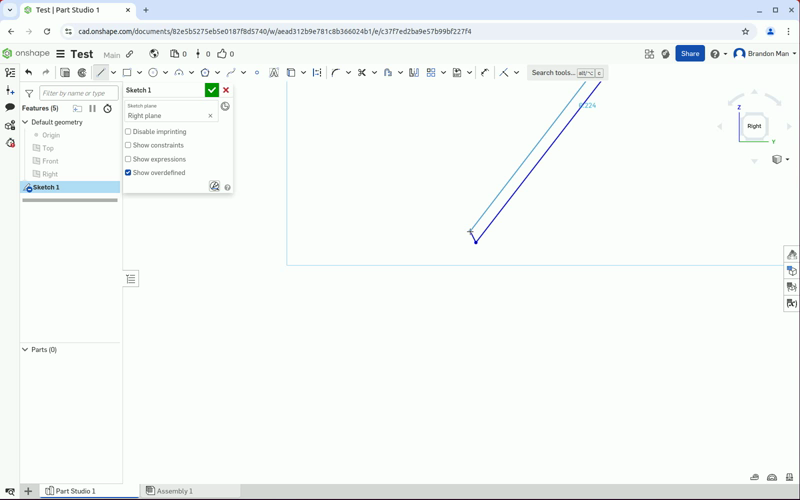
key_up(shift)
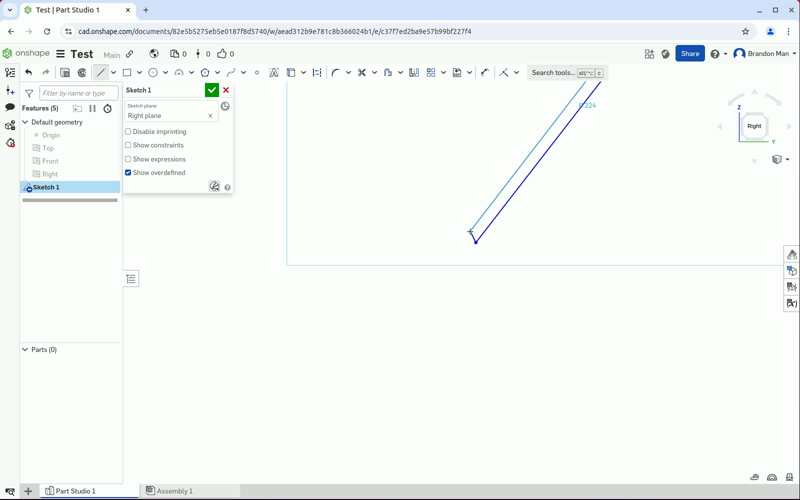
click(470, 231)
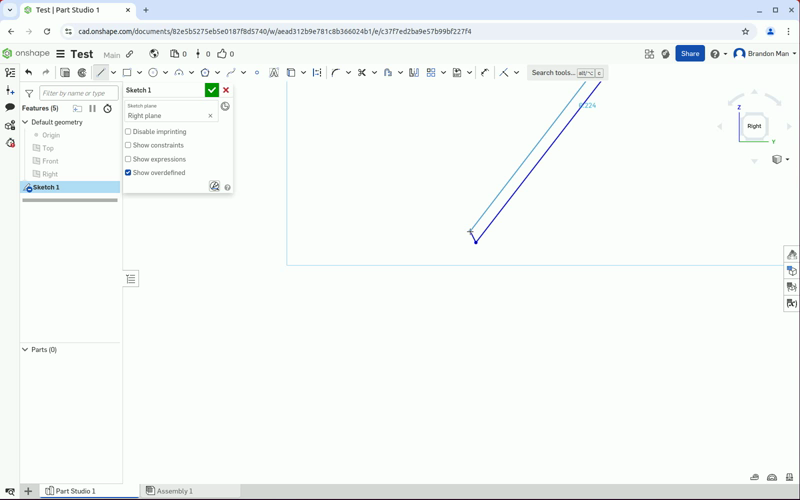
scroll(-6)
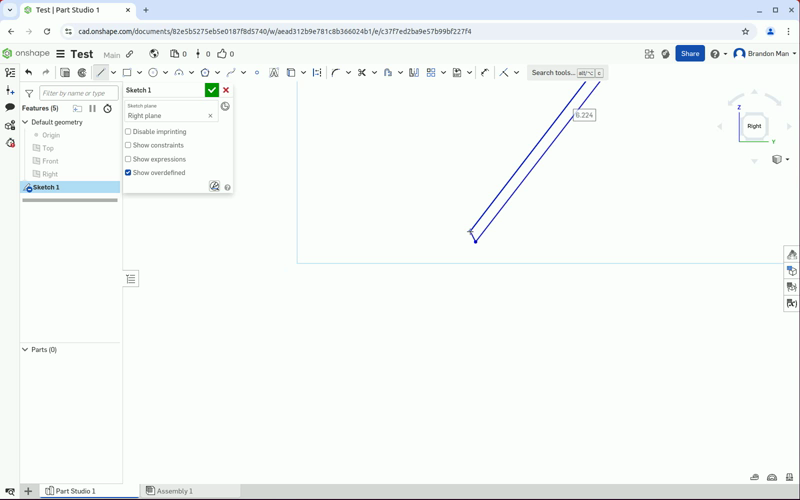
scroll(-6)
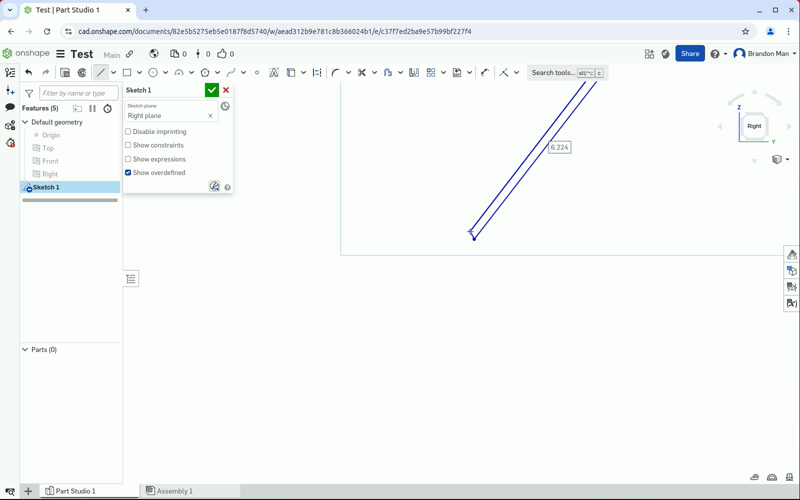
scroll(-6)
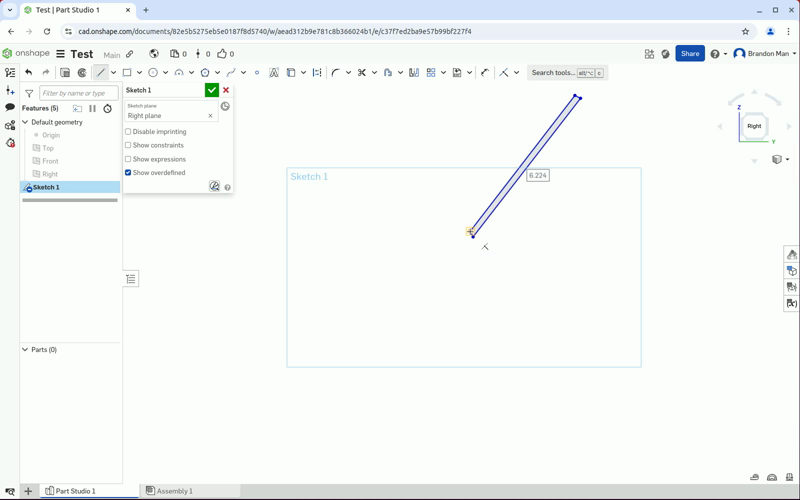
scroll(-6)
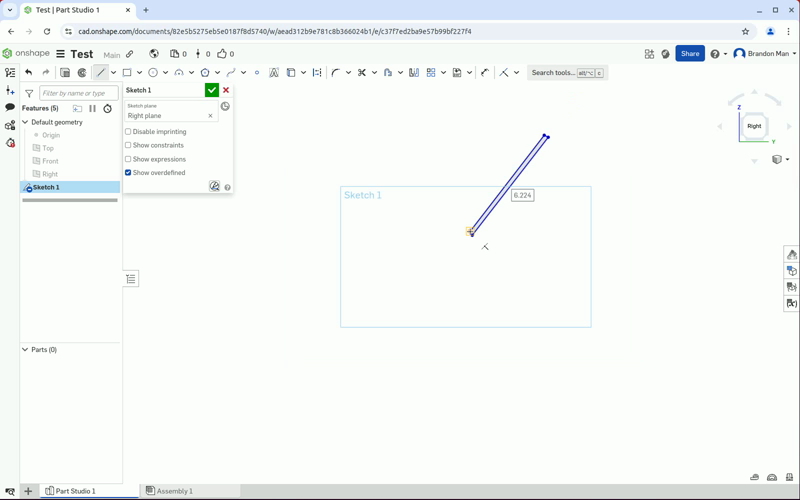
scroll(-6)
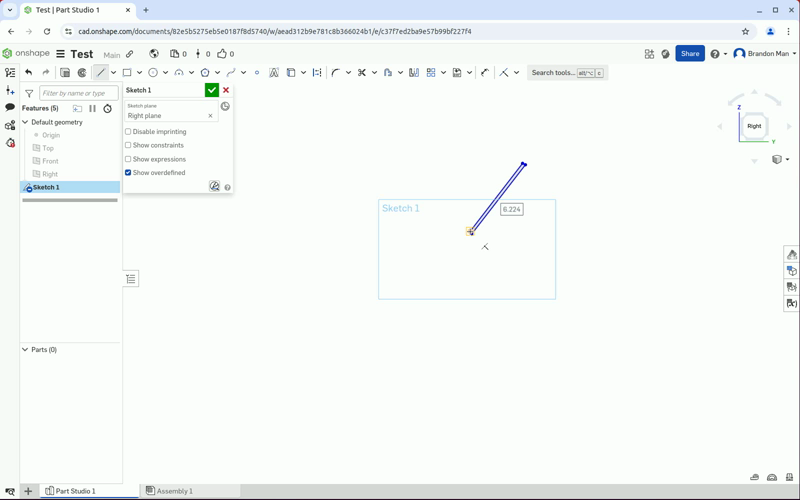
scroll(-6)
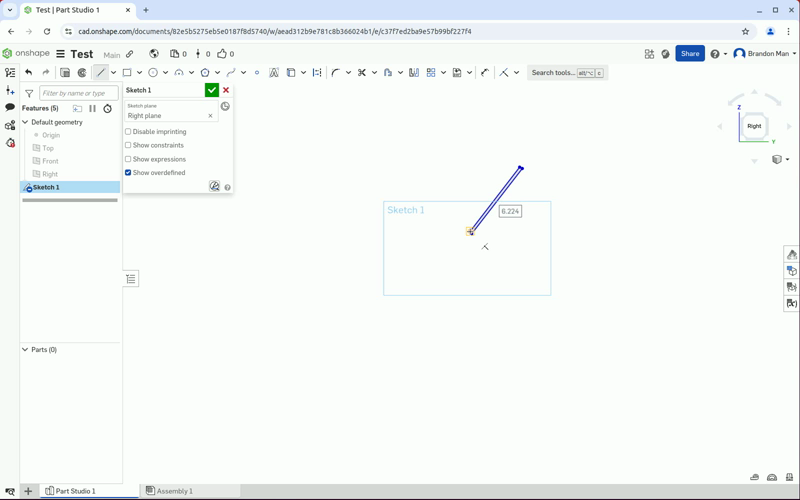
scroll(-6)
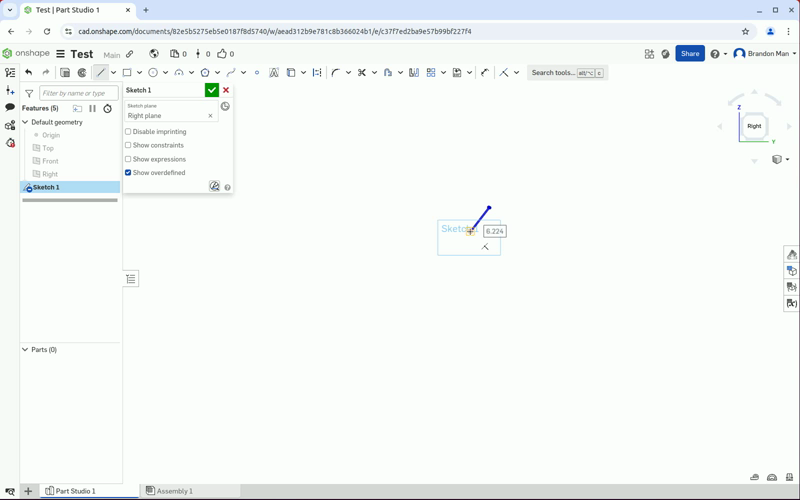
key(esc)
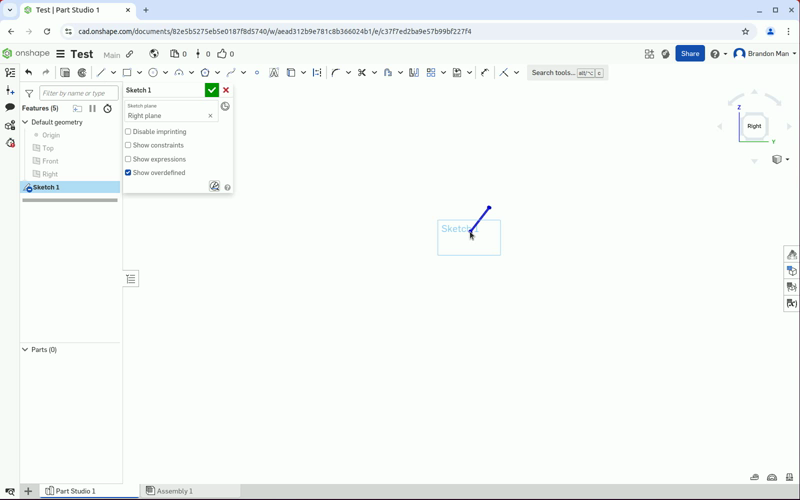
mouse_move(480, 218)
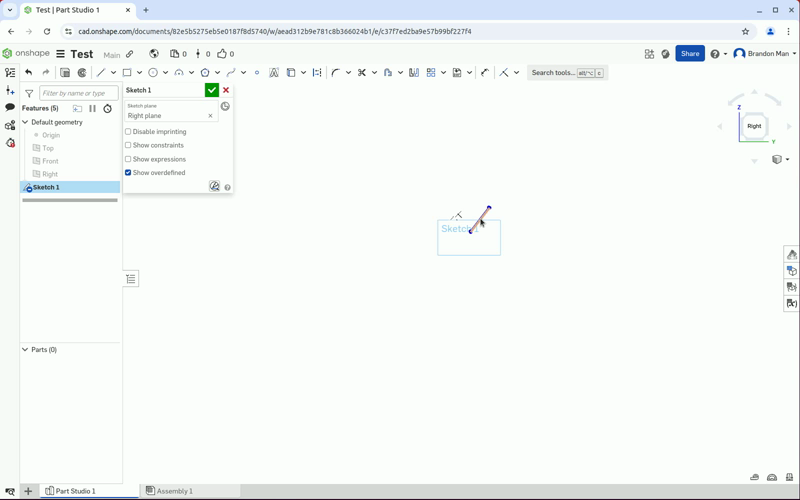
scroll(6)
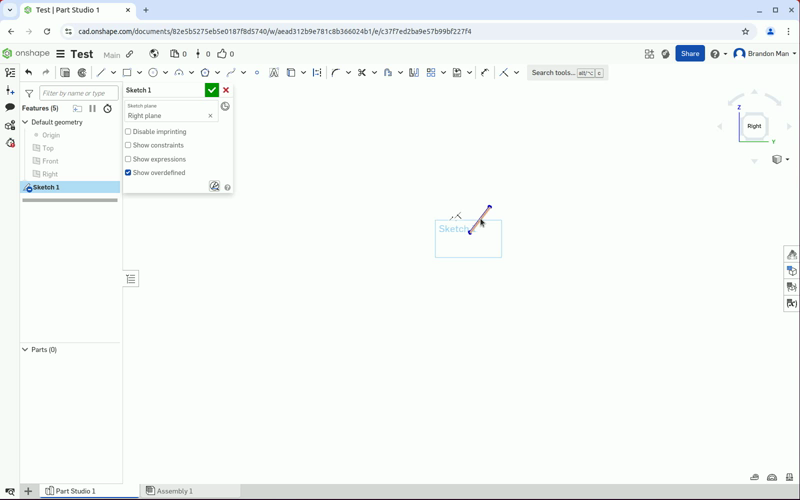
scroll(6)
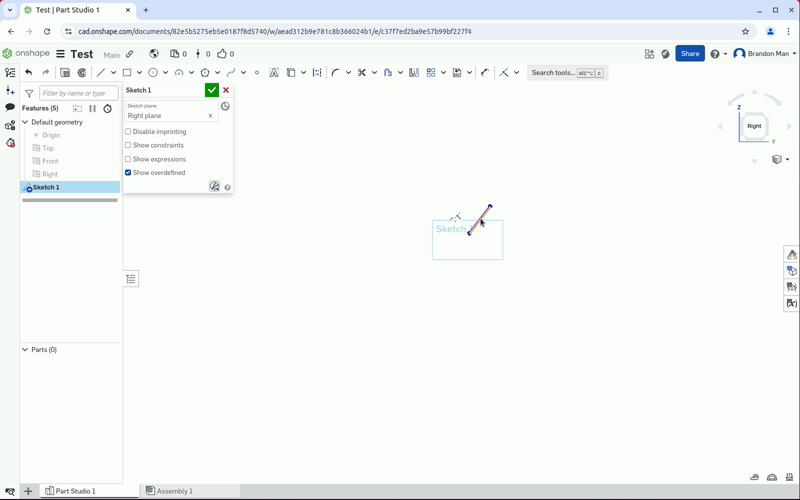
scroll(6)
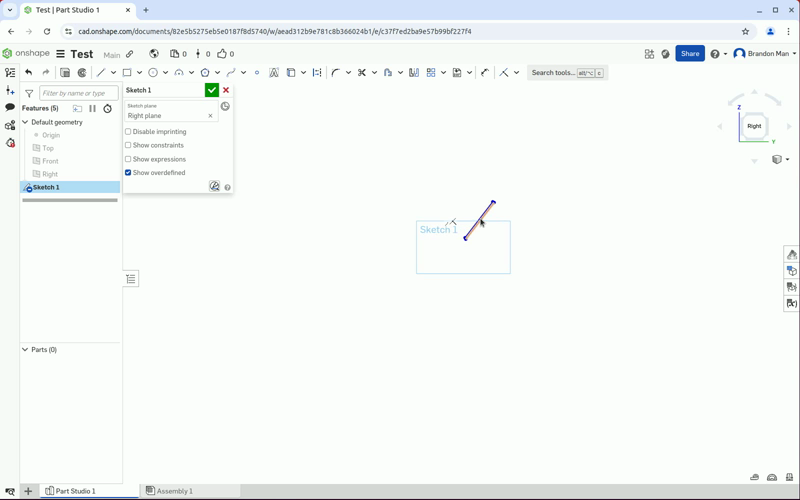
scroll(6)
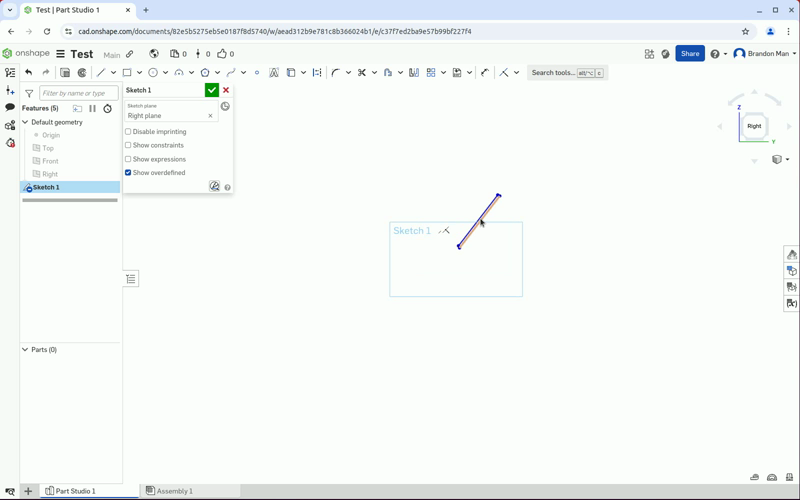
scroll(6)
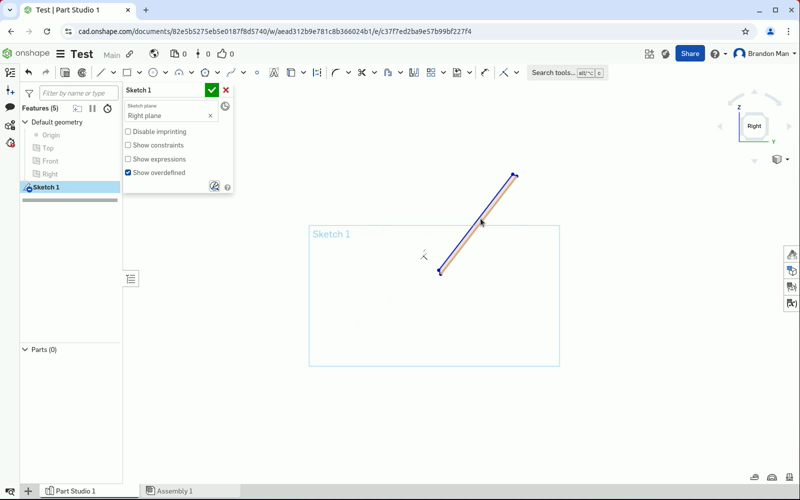
scroll(6)
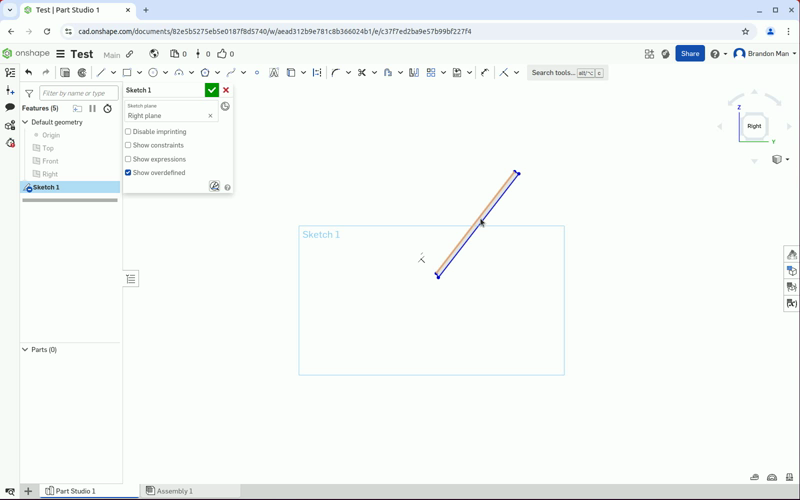
scroll(6)
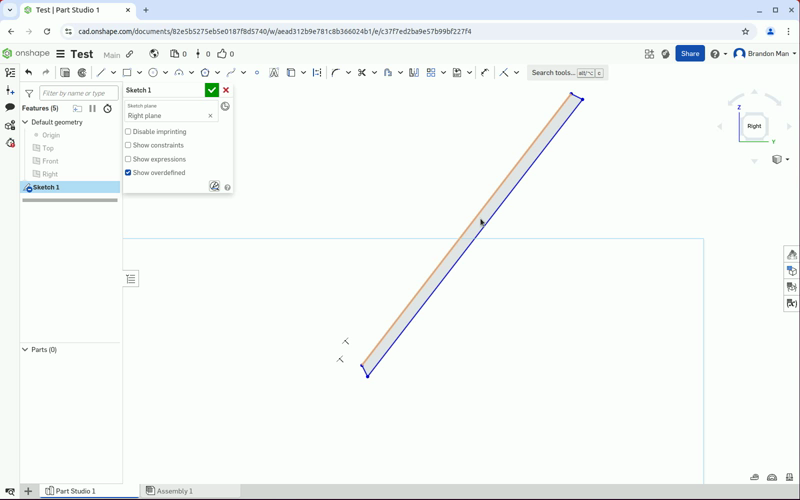
click(480, 218)
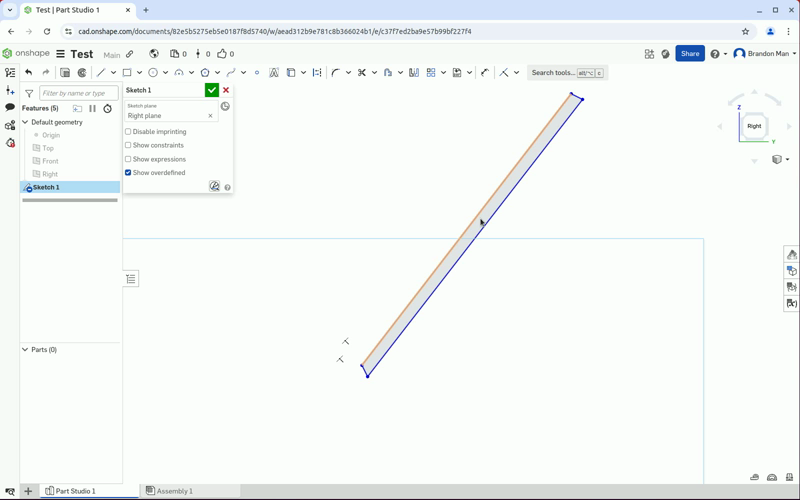
scroll(-6)
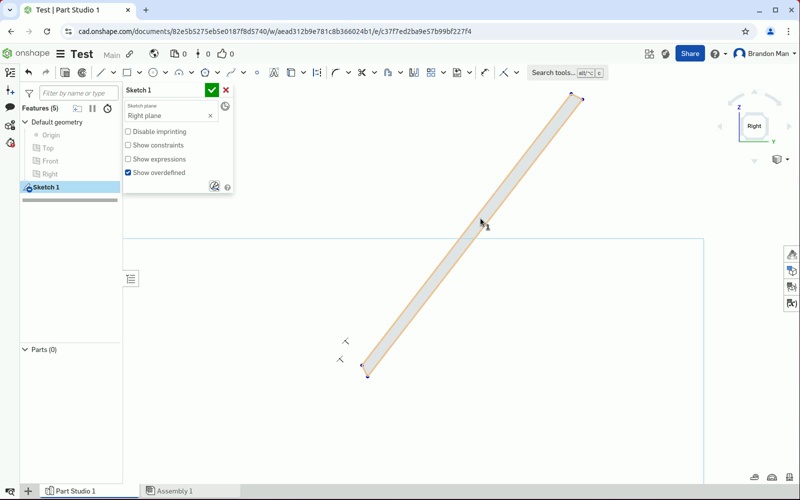
scroll(-6)
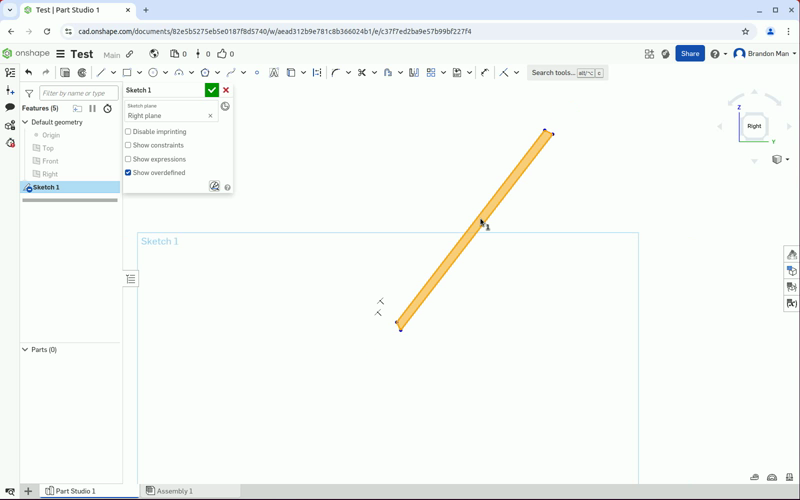
scroll(-6)
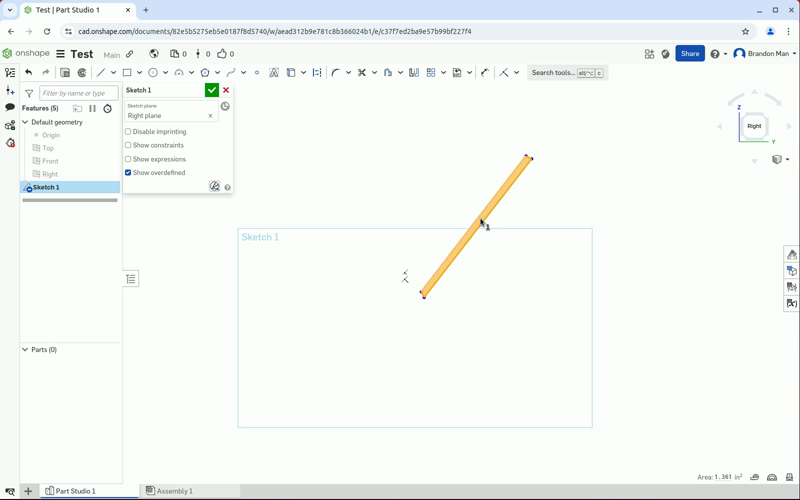
scroll(-6)
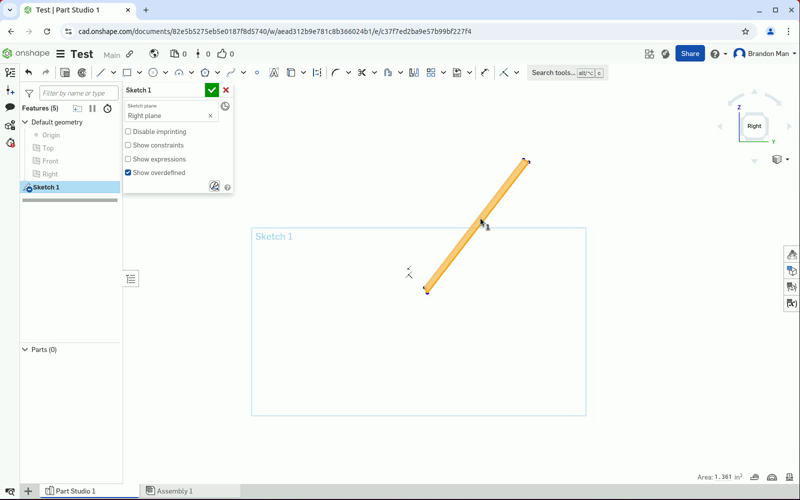
scroll(-6)
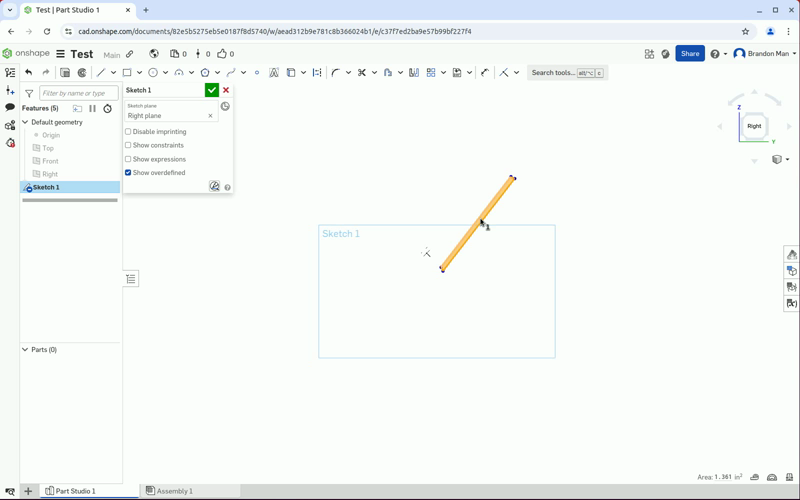
scroll(-6)
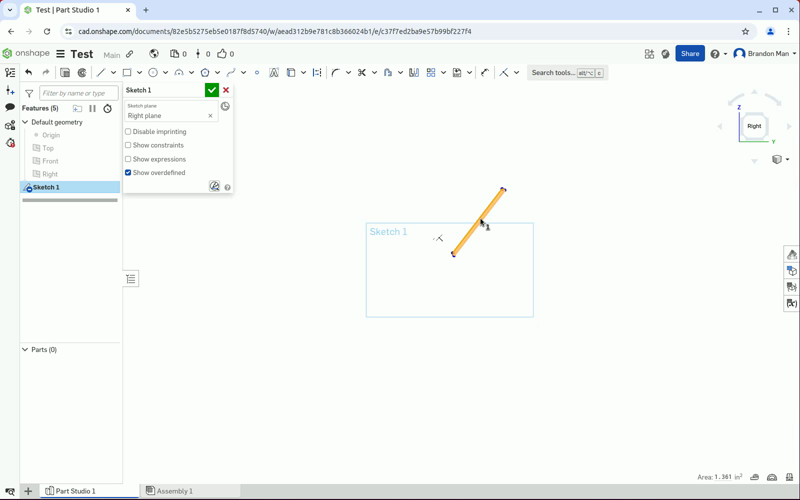
scroll(-6)
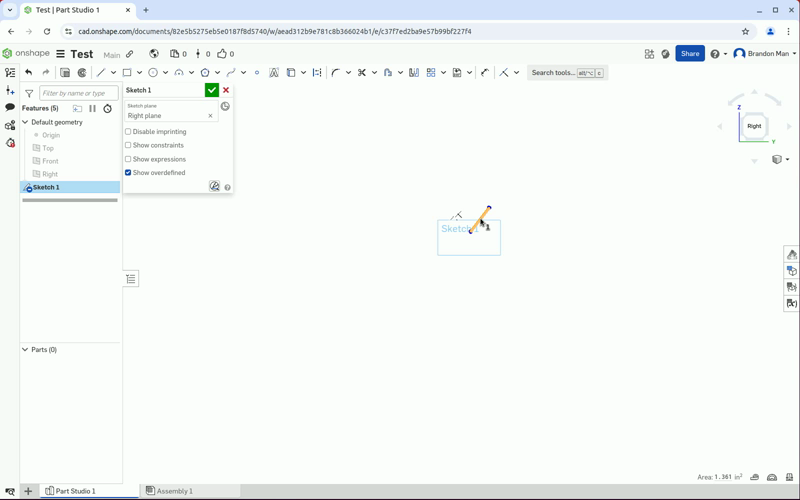
mouse_move(73, 352)
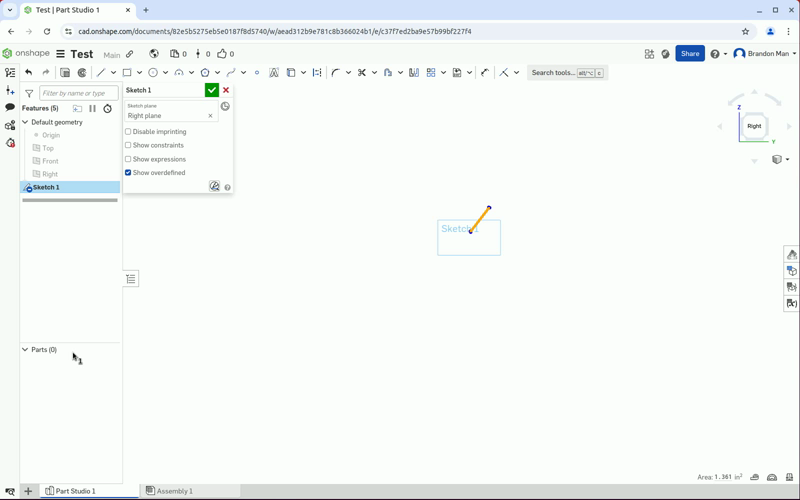
key(shift+y)
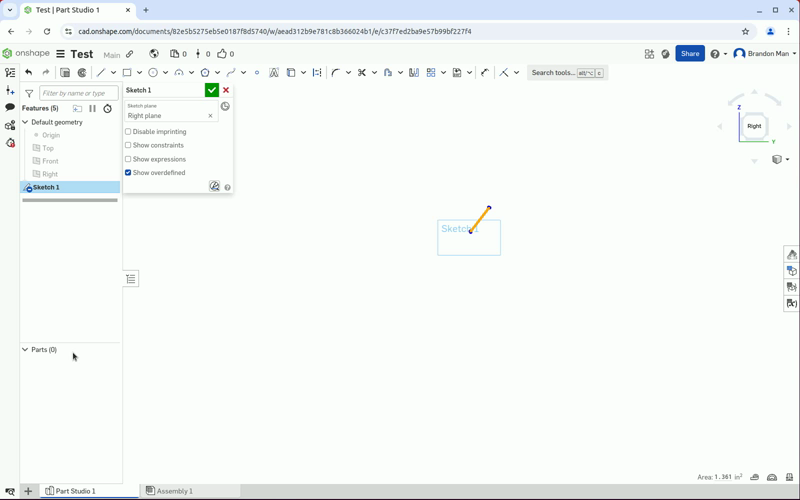
key(shift+e)
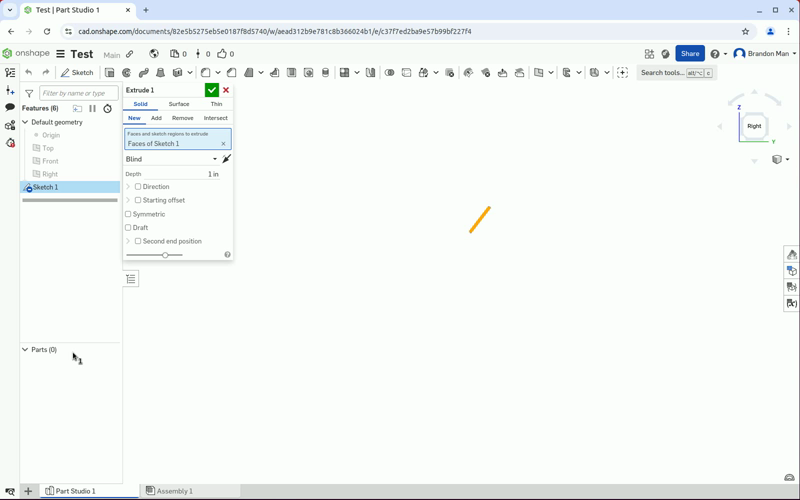
mouse_move(143, 106)
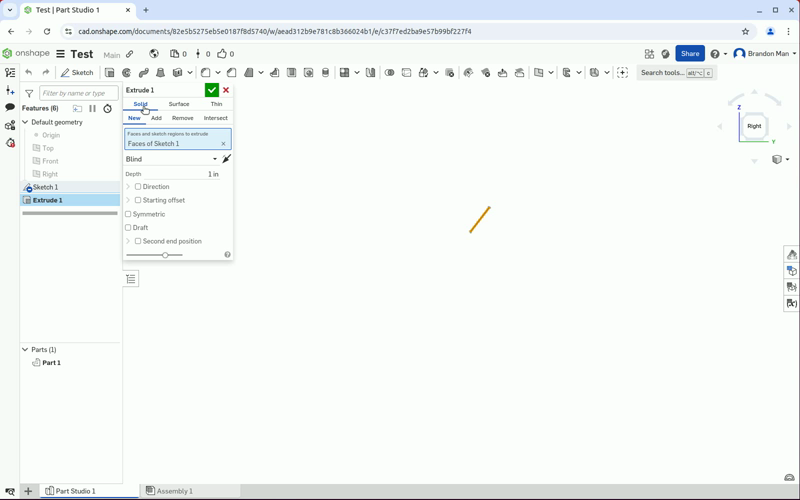
click(143, 106)
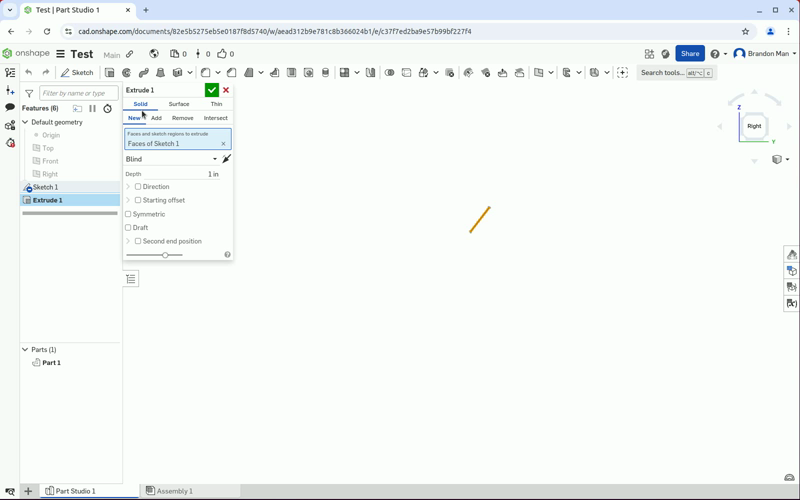
mouse_move(137, 120)
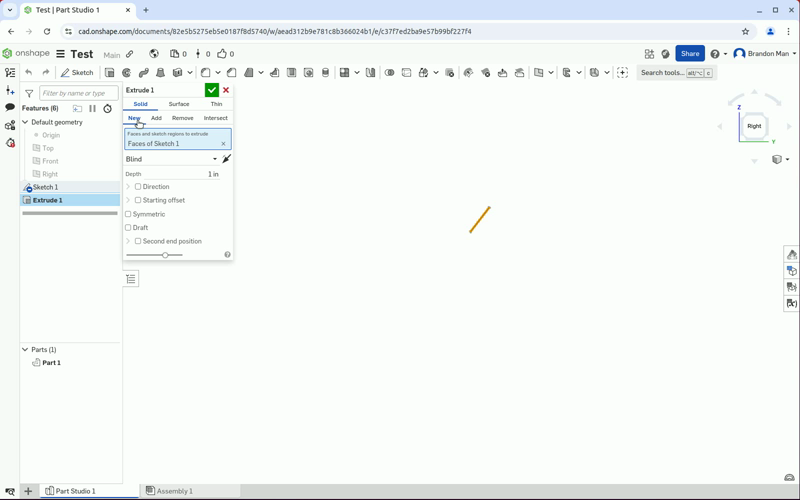
click(137, 120)
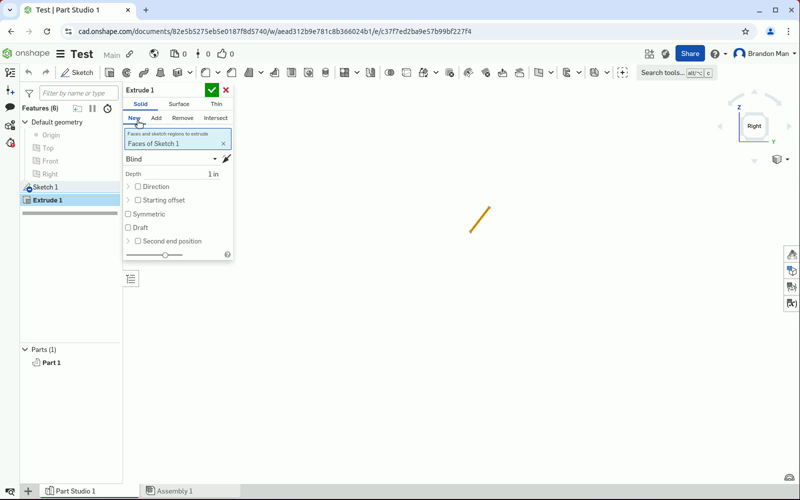
key(tab, 4)
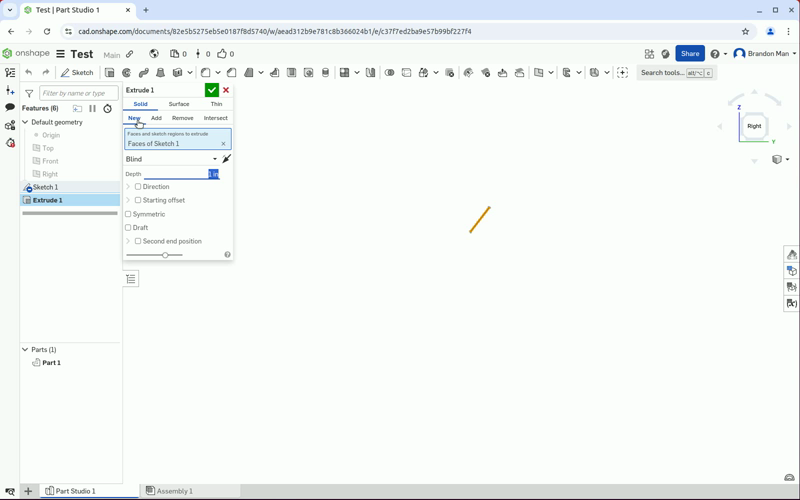
text(25.996)
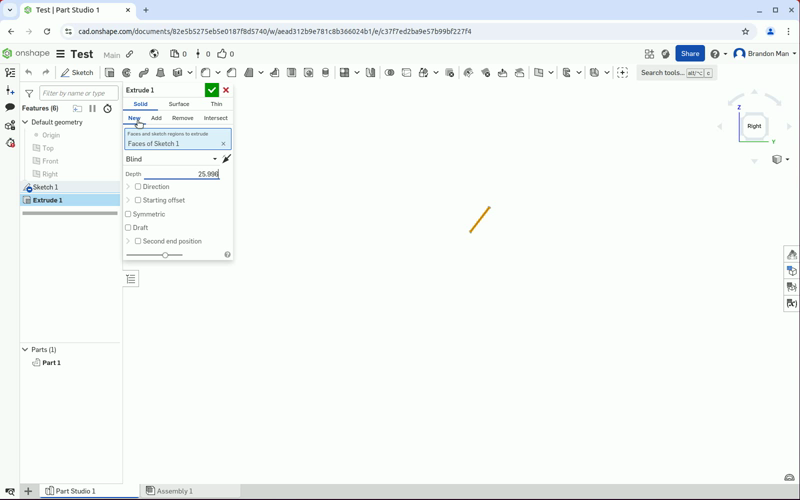
key(tab, 3)
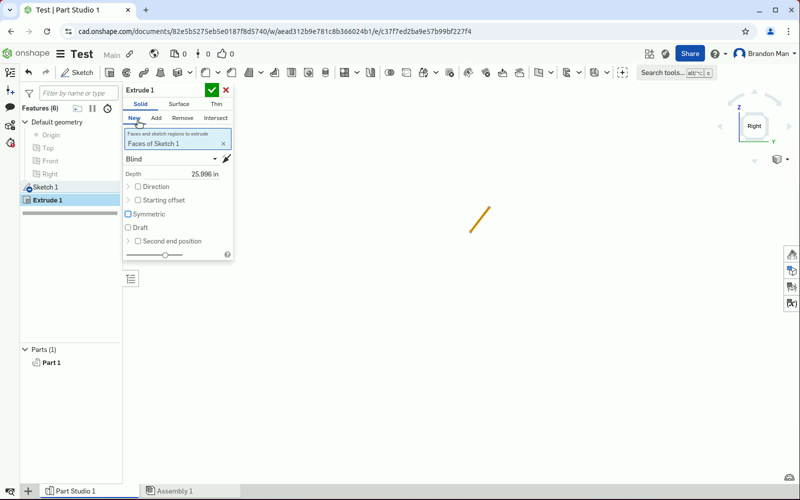
key(space)
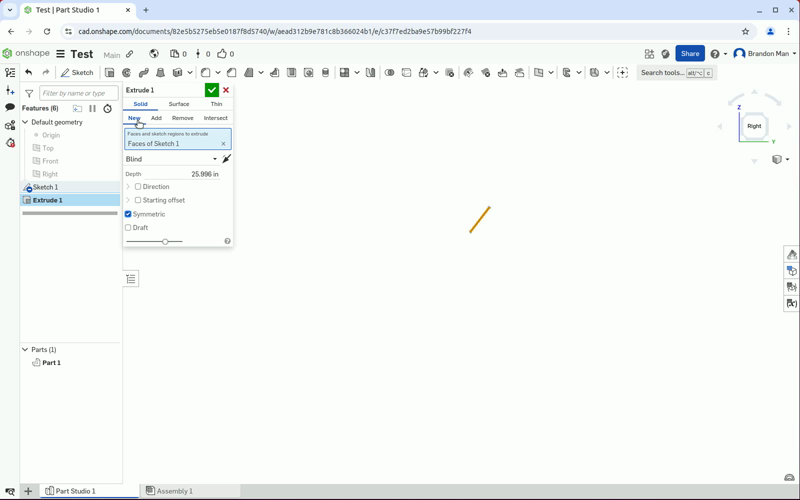
key(enter)
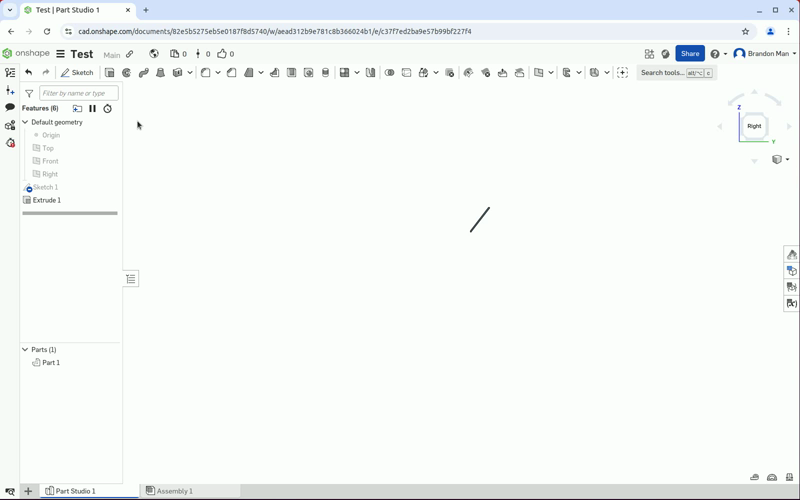
key(shift+h)
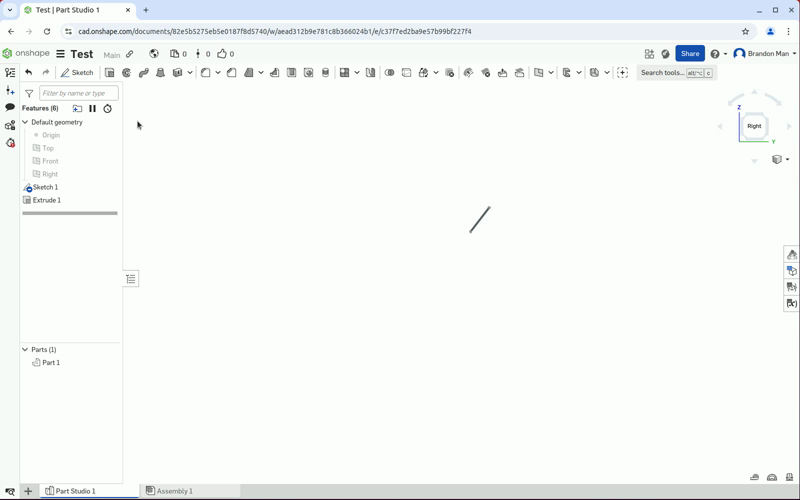
key(shift+h)
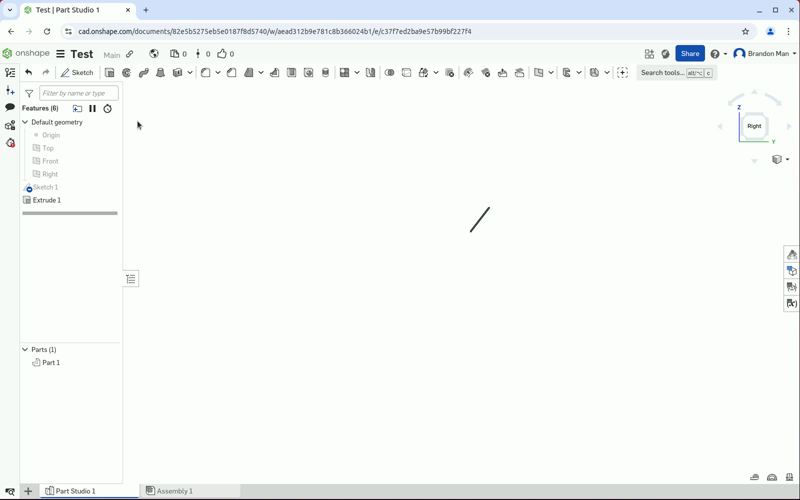
mouse_move(73, 189)
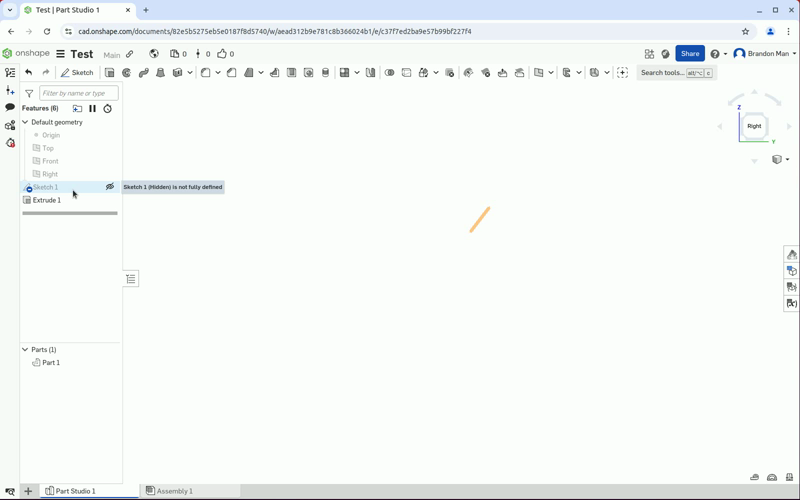
click(73, 189)
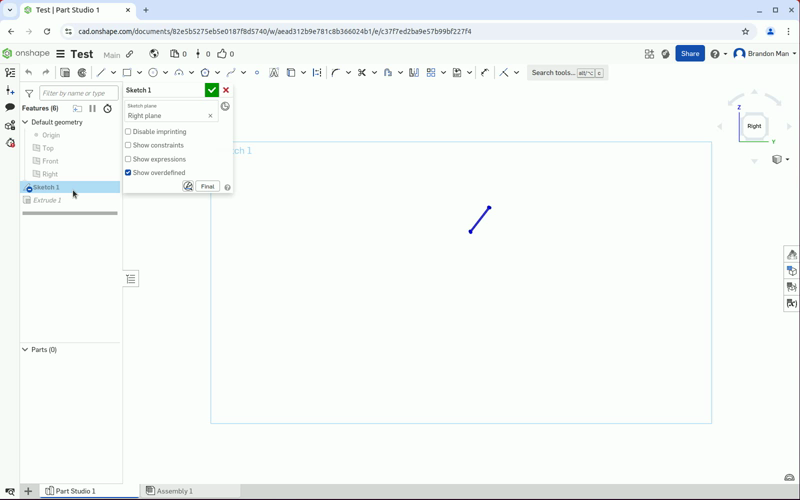
mouse_move(229, 92)
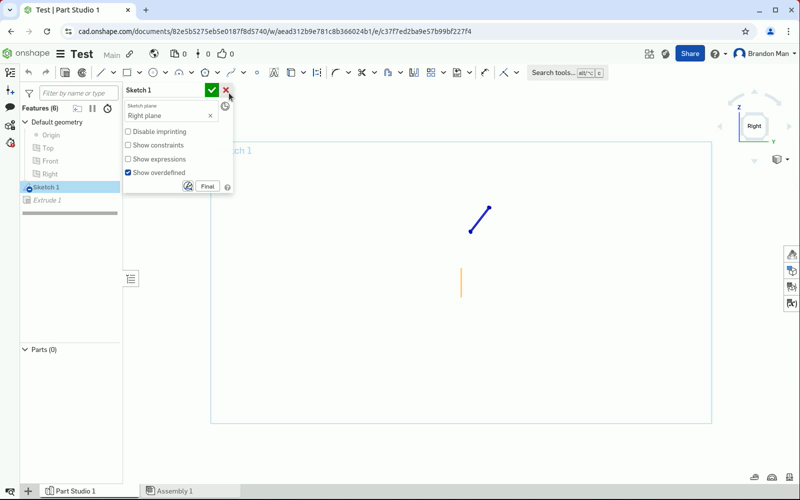
click(229, 92)
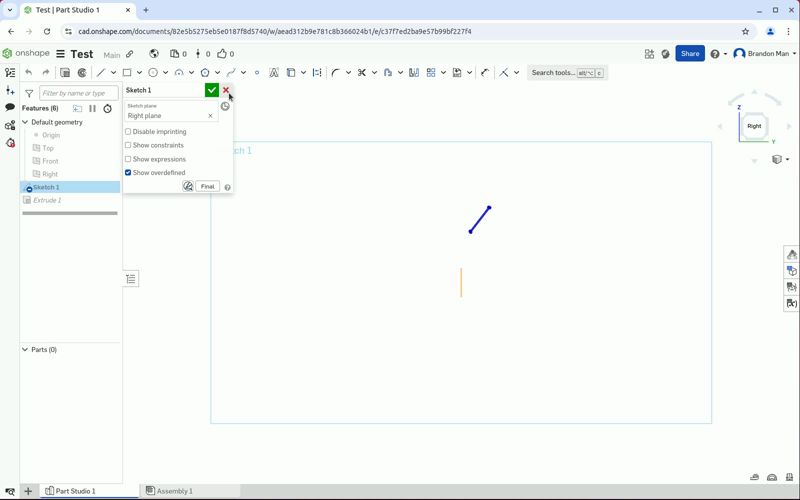
key(shift+s)
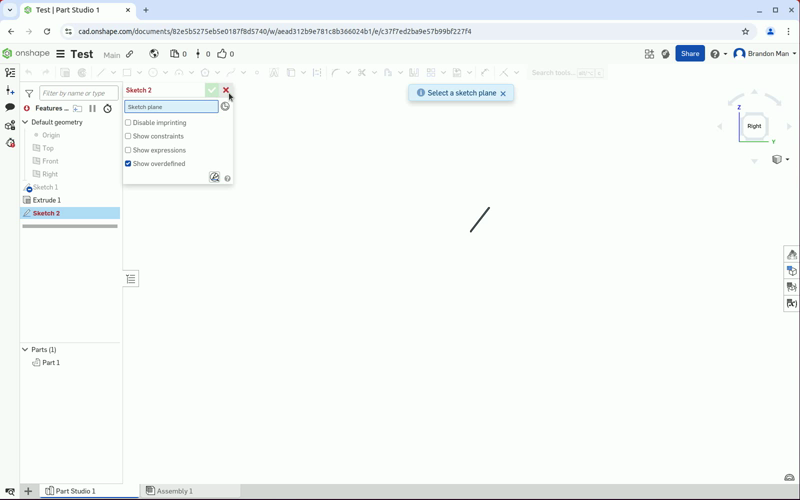
mouse_move(73, 176)
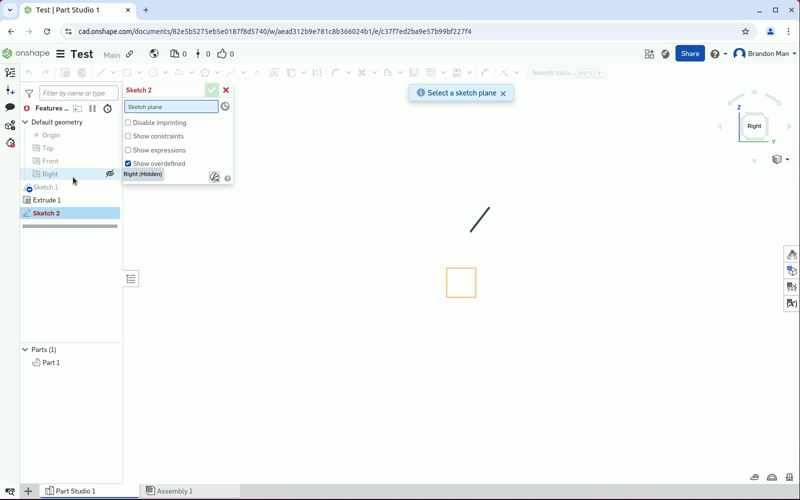
click(73, 176)
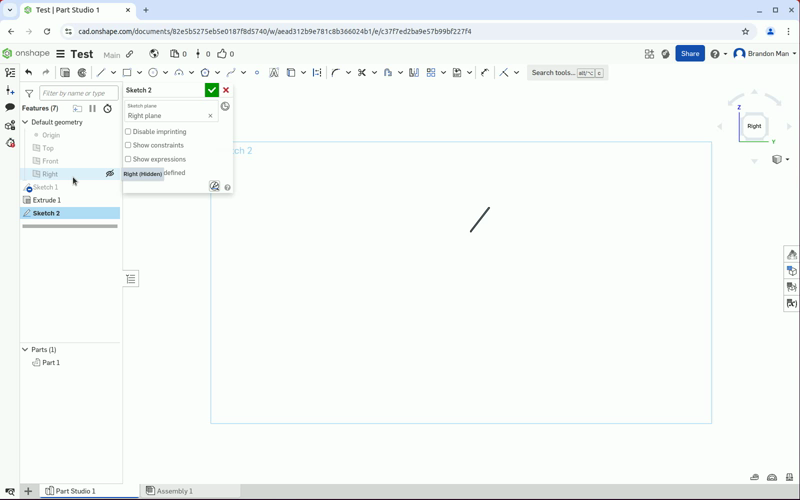
mouse_move(73, 352)
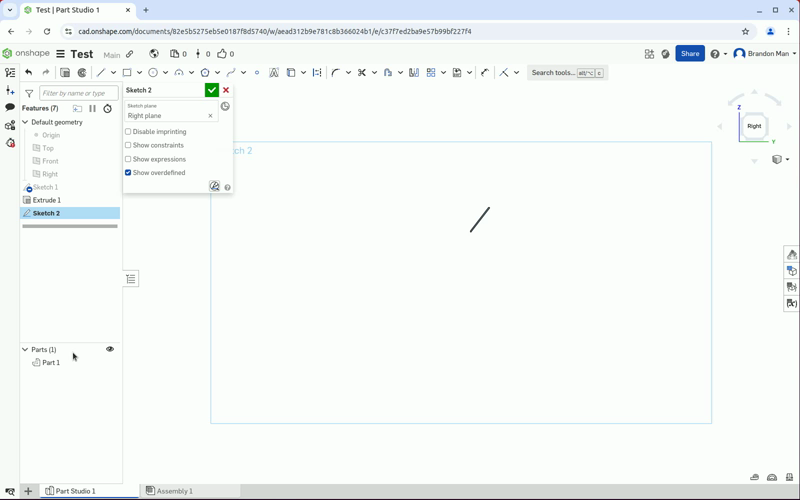
key(y)
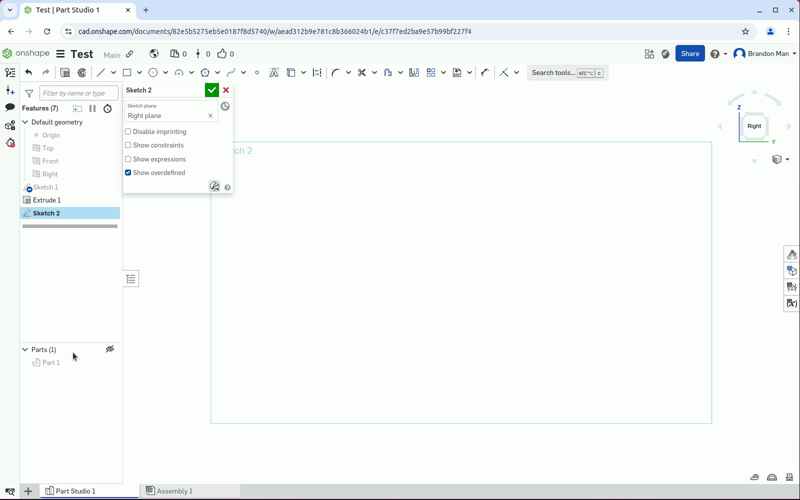
key(l)
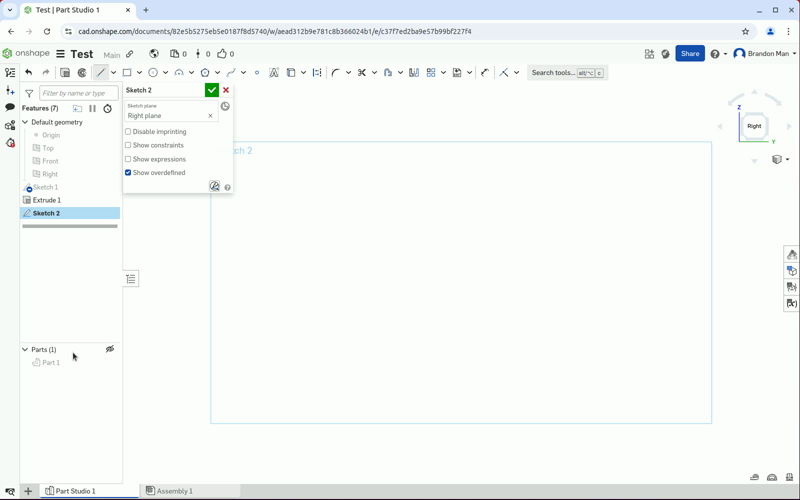
key_down(shift)
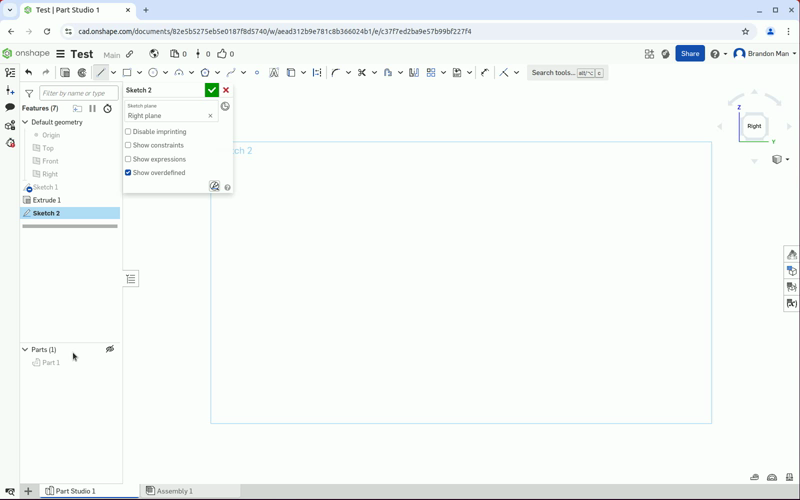
mouse_move(454, 293)
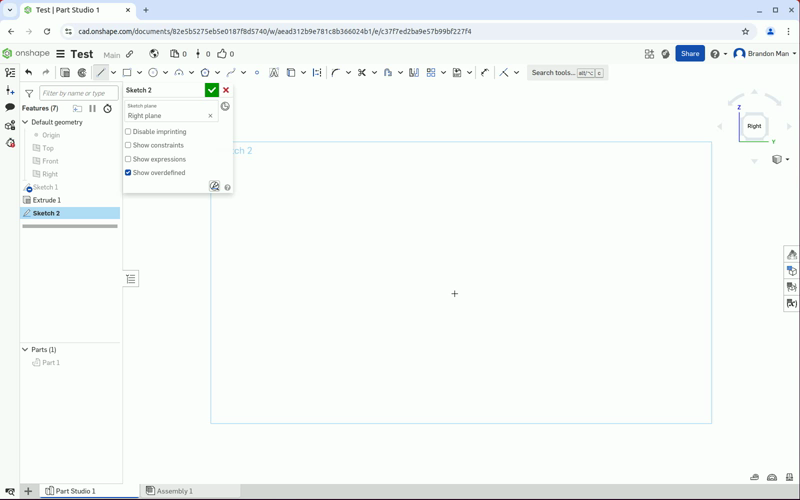
click(454, 293)
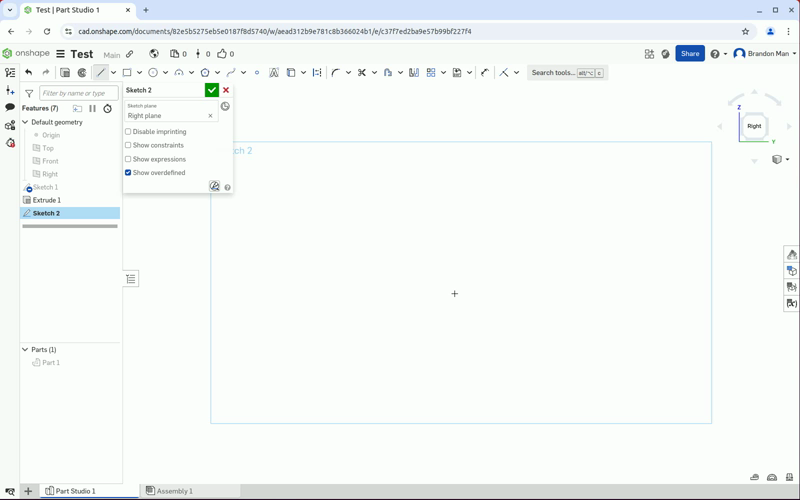
key_up(shift)
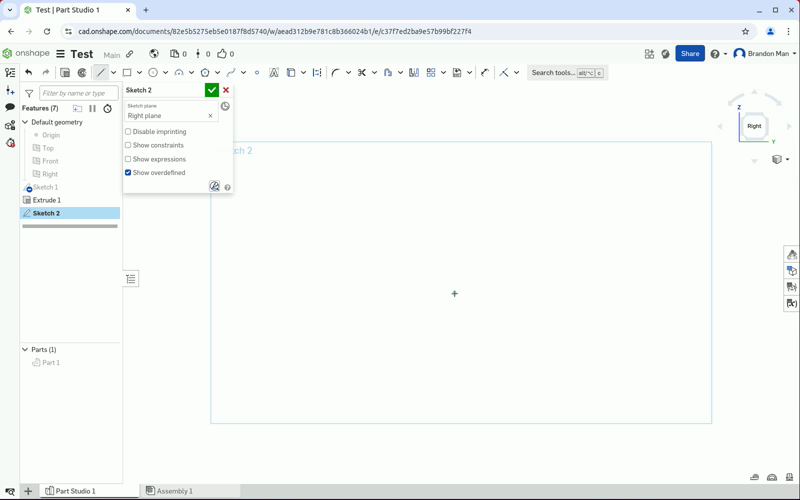
key_down(shift)
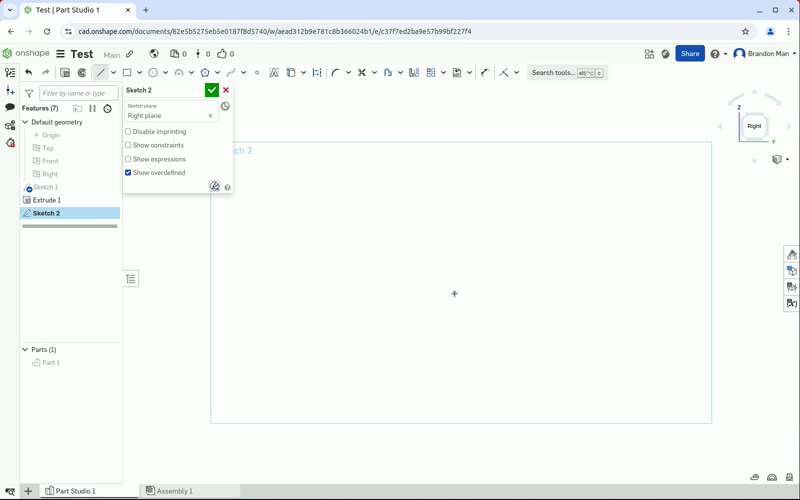
mouse_move(484, 293)
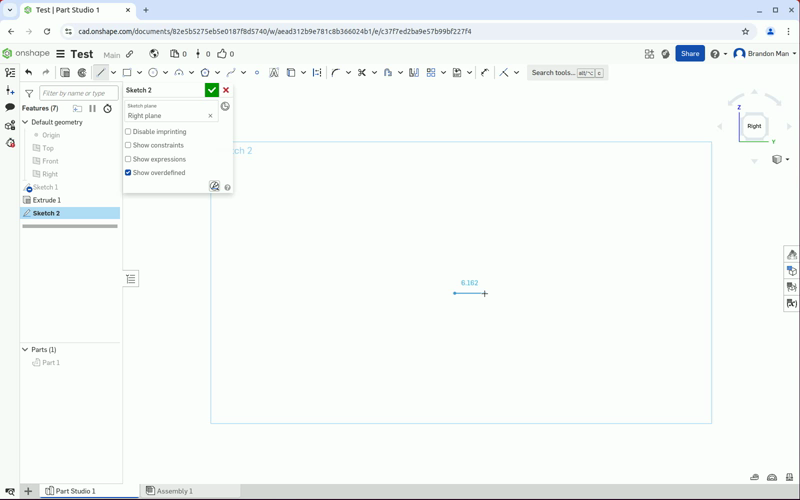
mouse_move(456, 293)
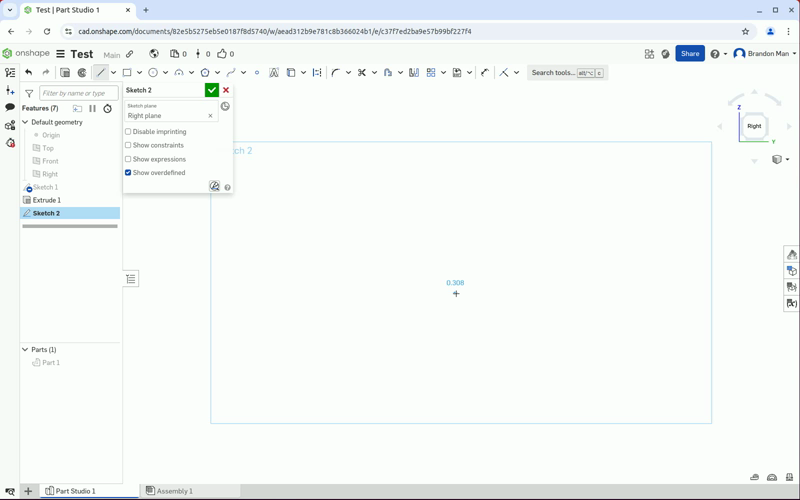
scroll(6)
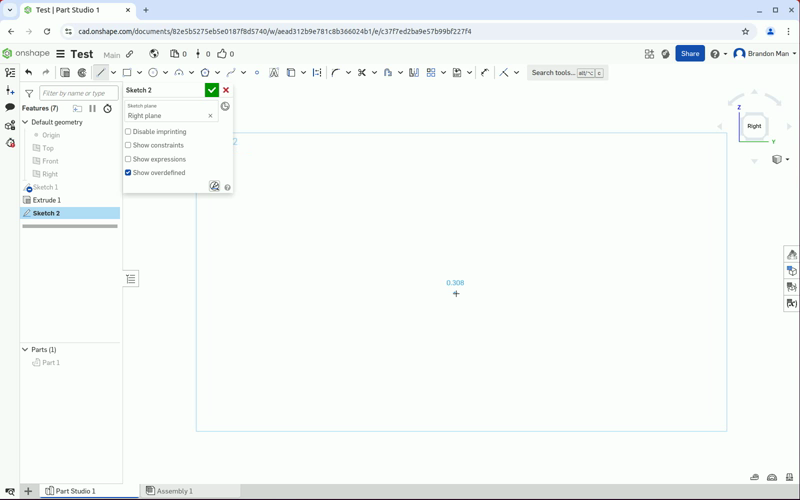
scroll(6)
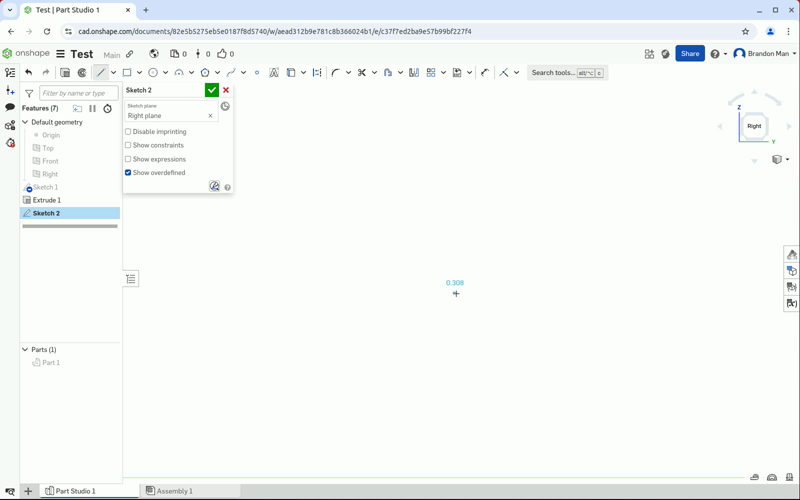
scroll(6)
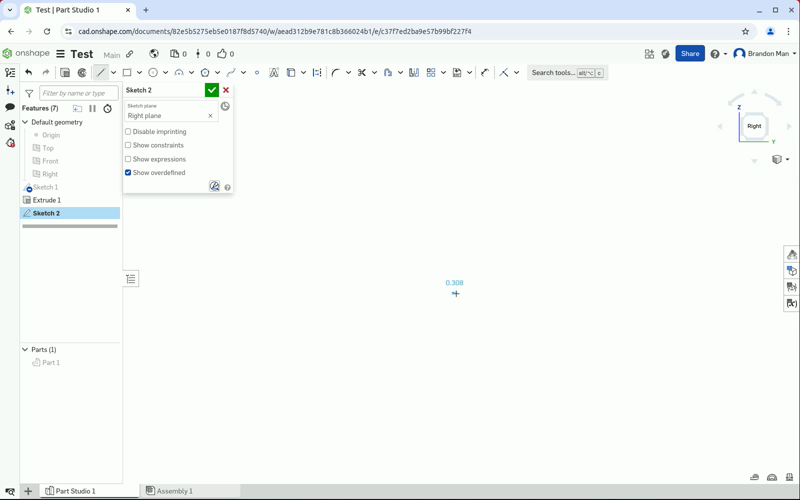
scroll(6)
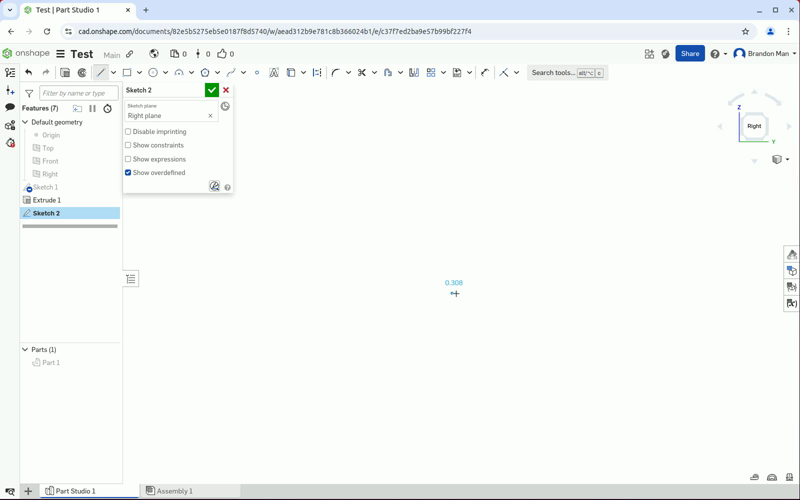
scroll(6)
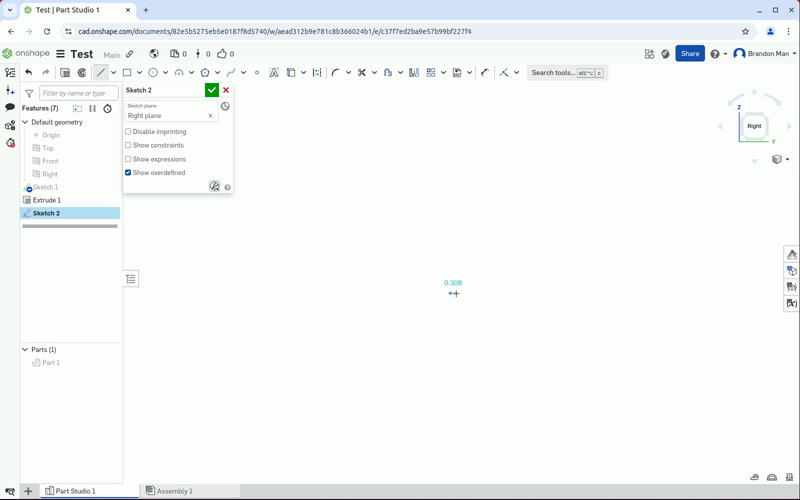
scroll(6)
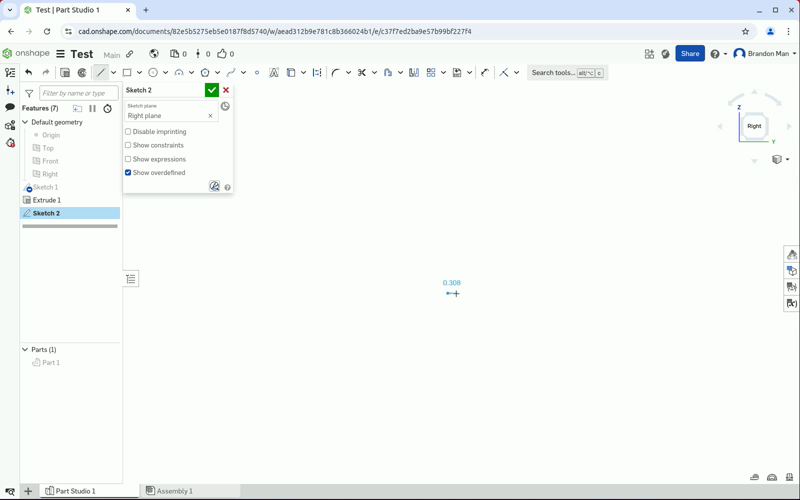
scroll(6)
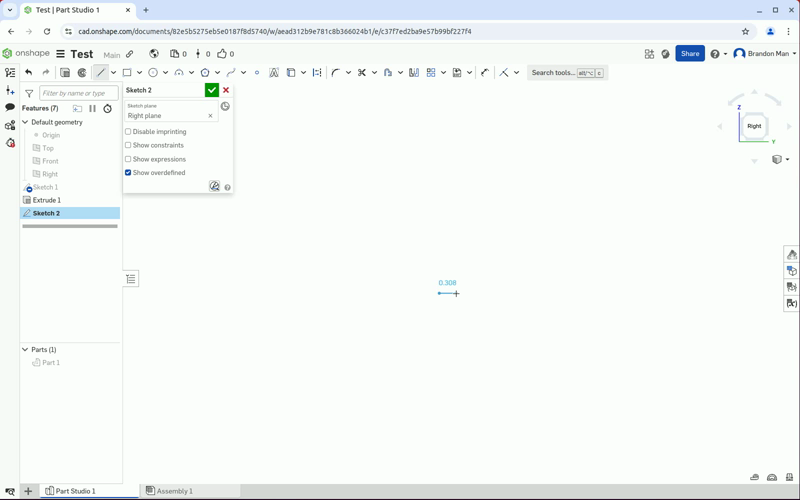
click(456, 293)
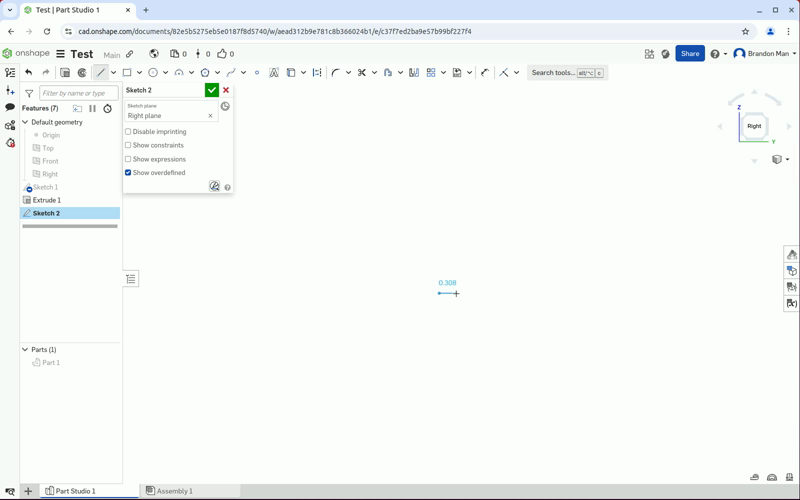
scroll(-6)
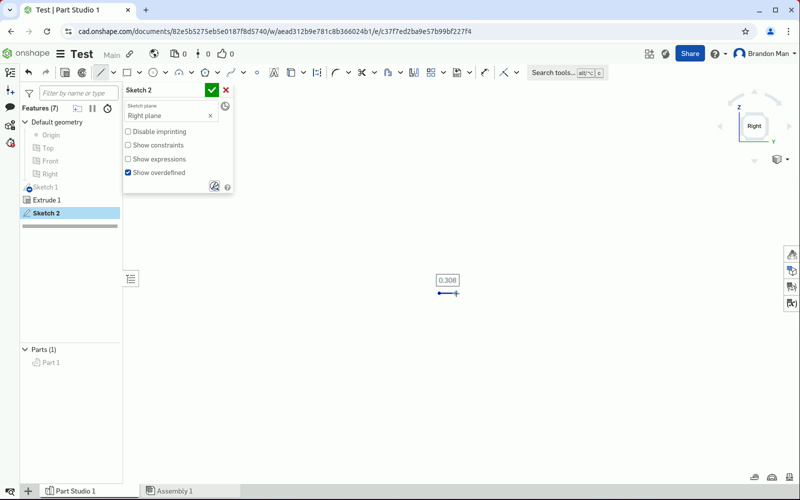
scroll(-6)
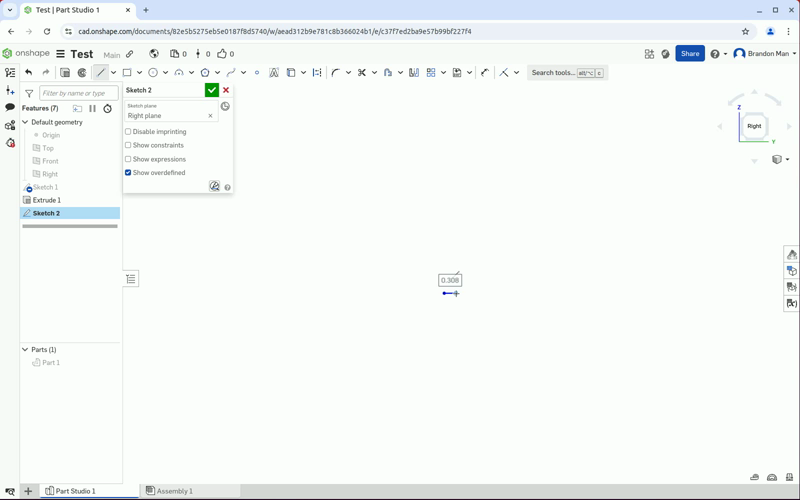
scroll(-6)
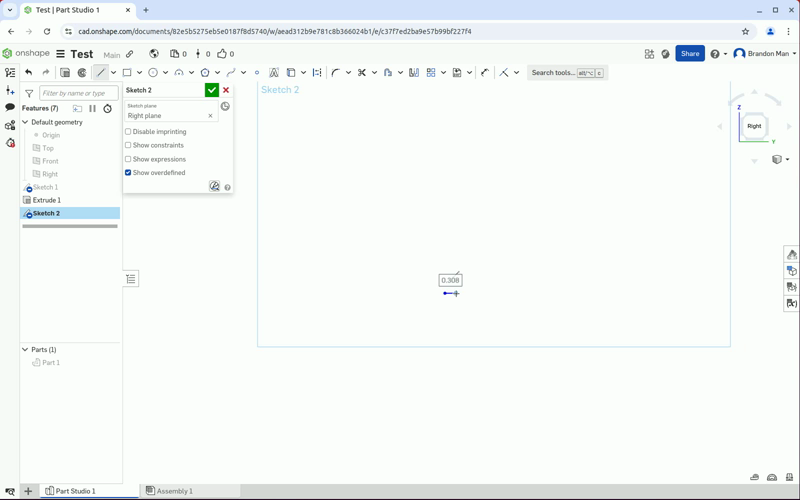
scroll(-6)
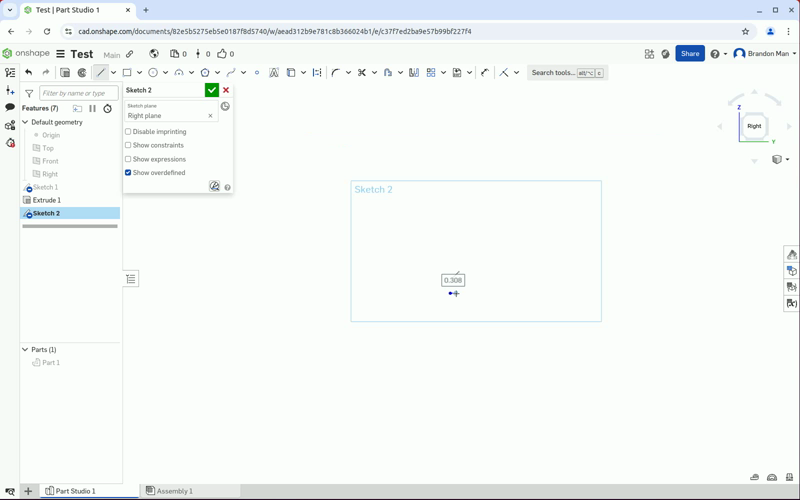
scroll(-6)
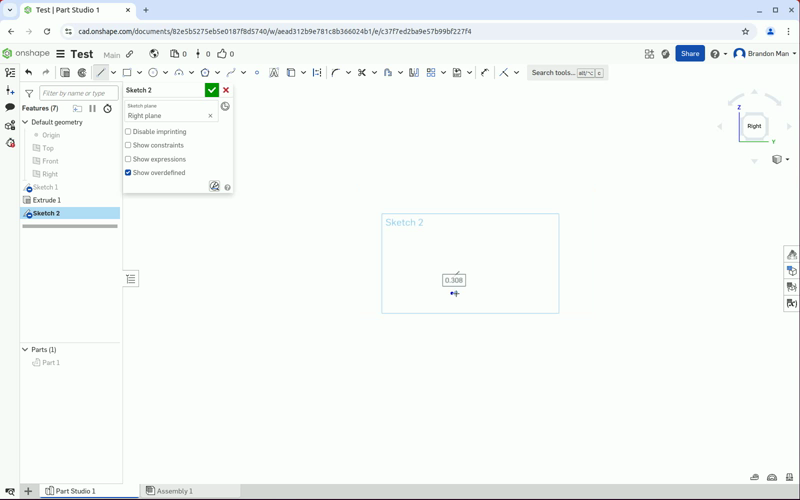
scroll(-6)
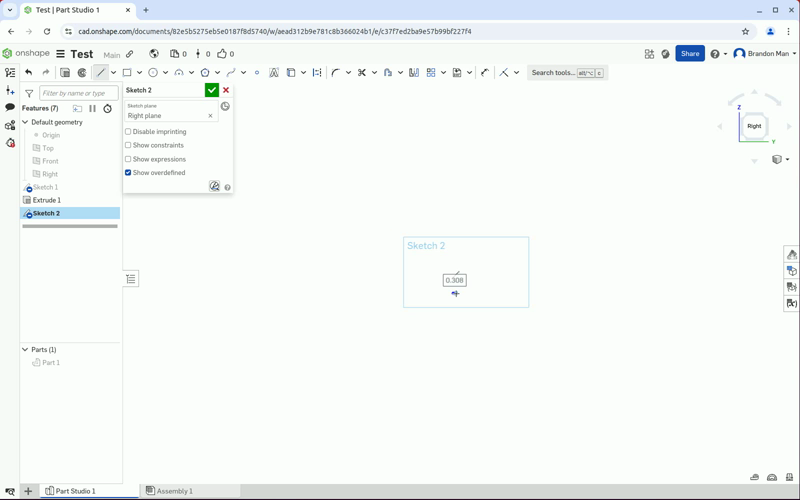
scroll(-6)
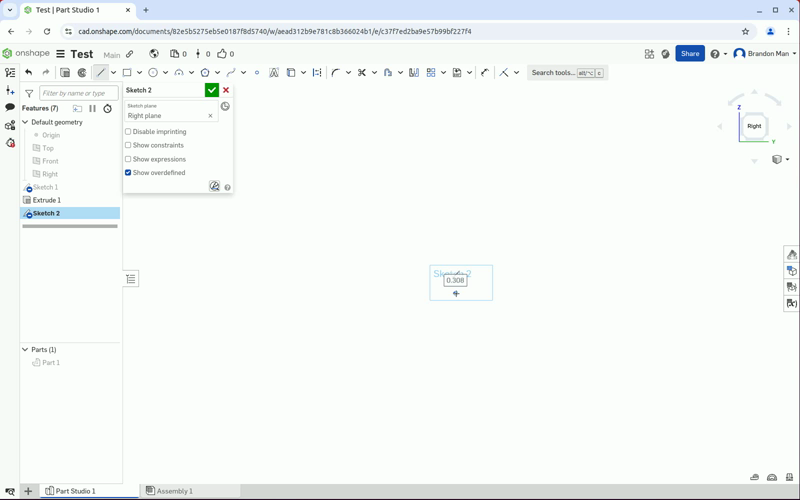
key_up(shift)
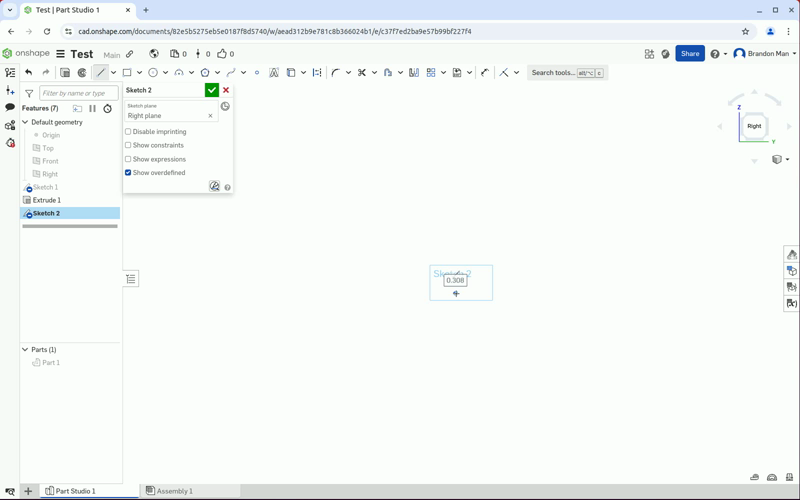
key_down(shift)
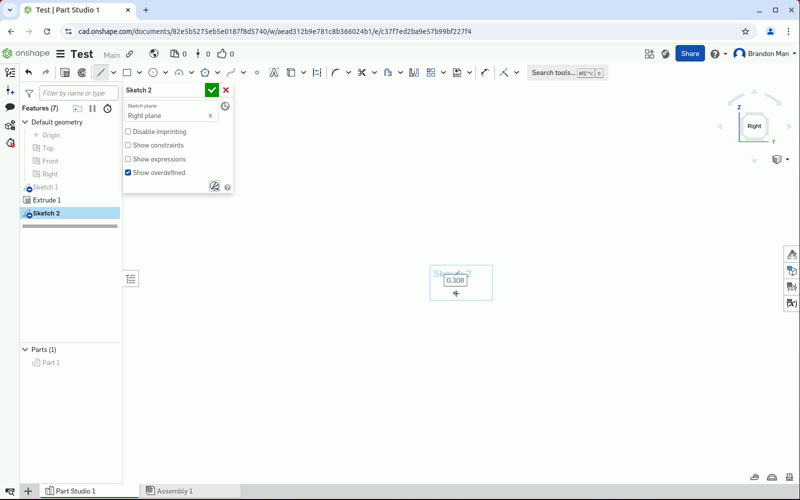
mouse_move(456, 202)
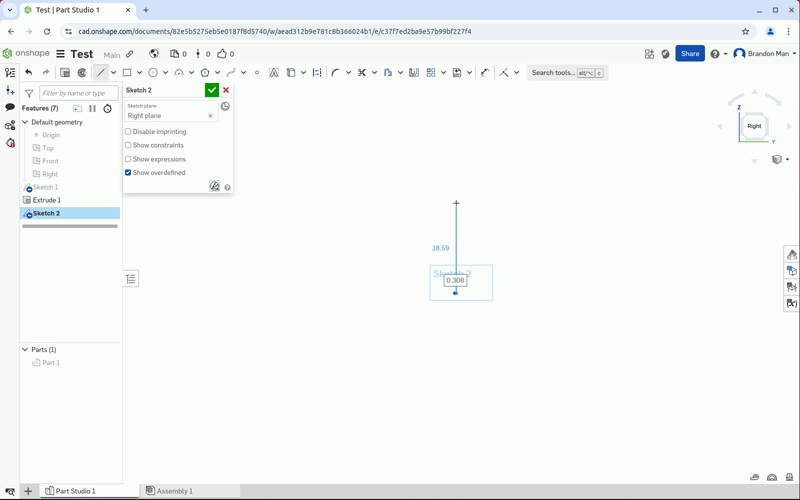
click(456, 202)
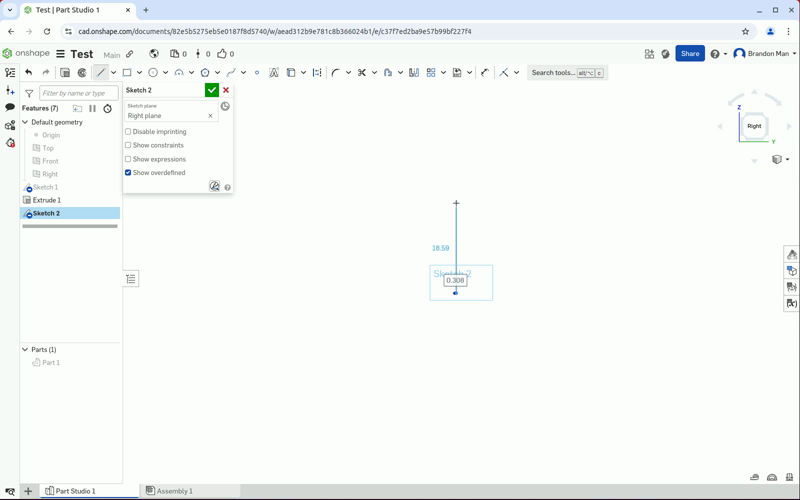
key_up(shift)
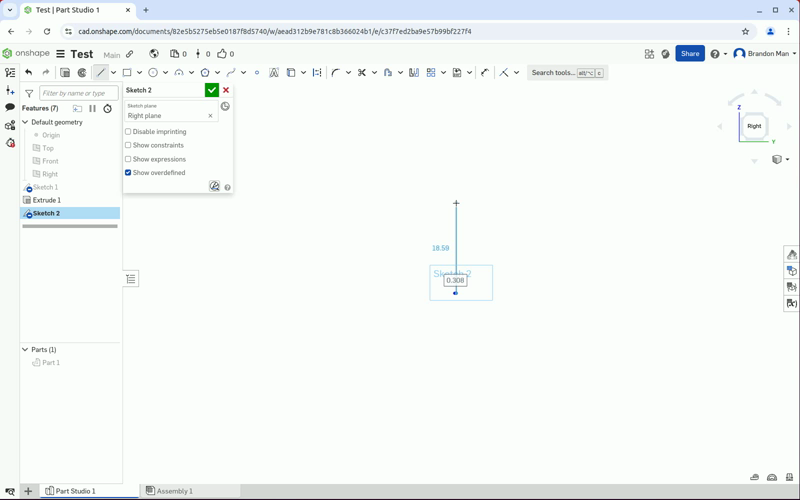
key_down(shift)
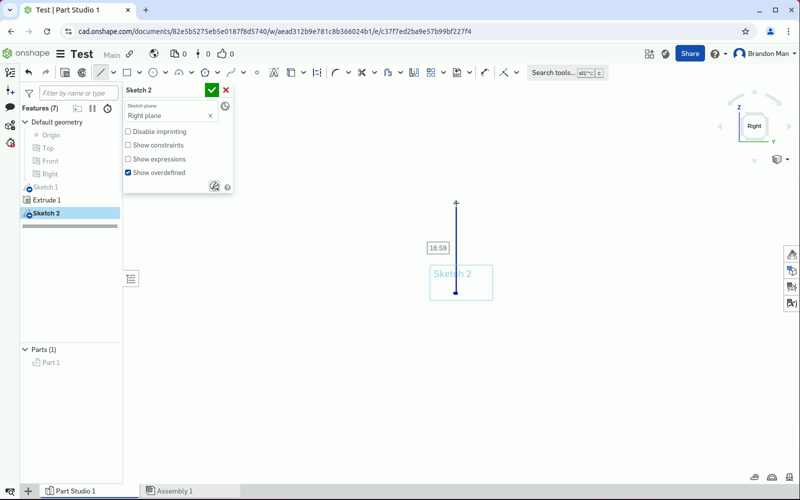
mouse_move(486, 202)
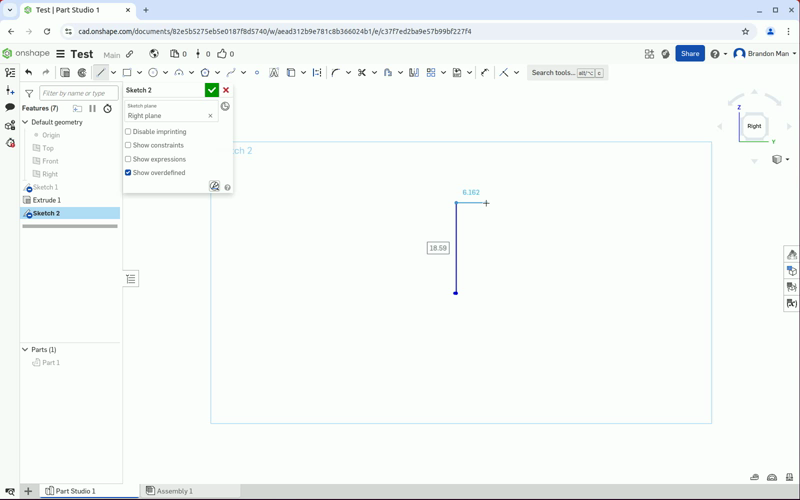
mouse_move(454, 202)
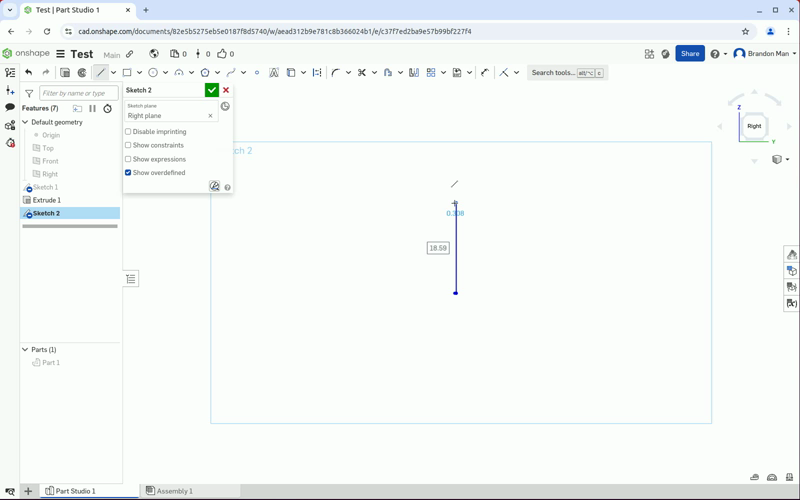
scroll(6)
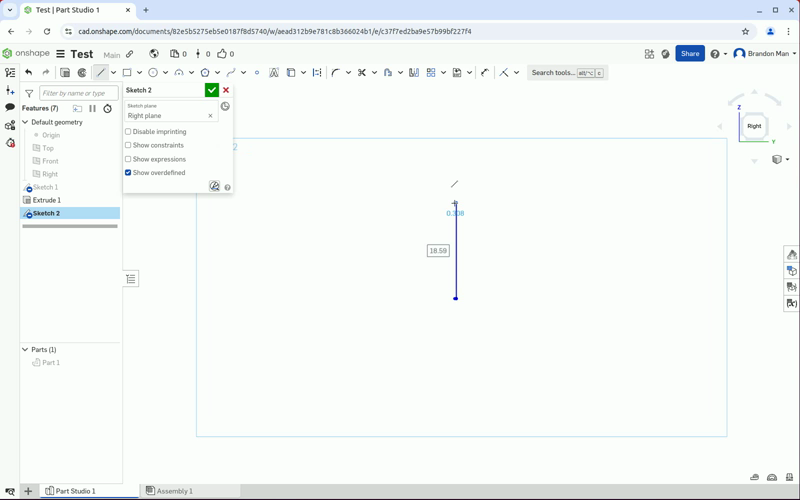
scroll(6)
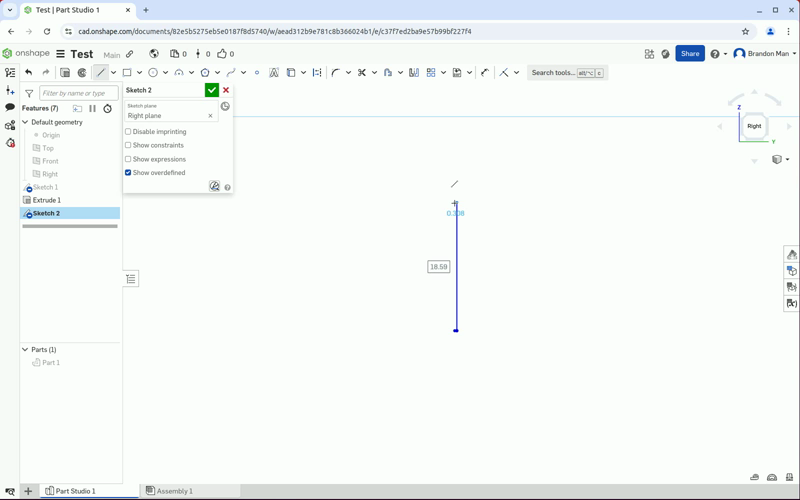
scroll(6)
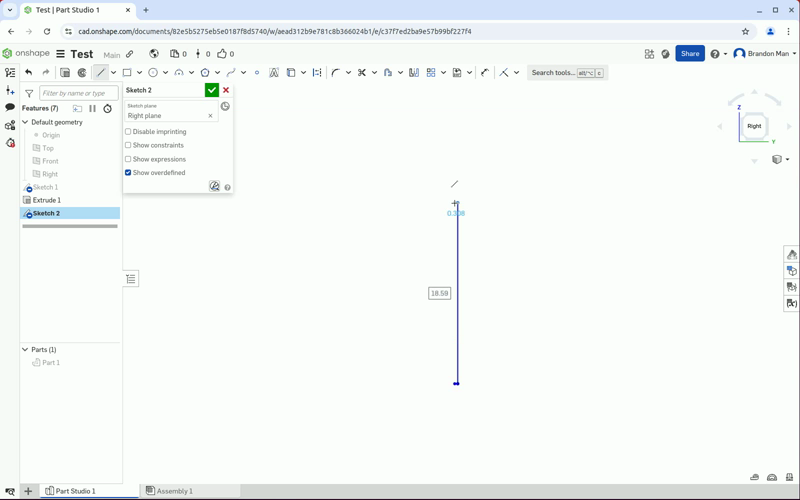
scroll(6)
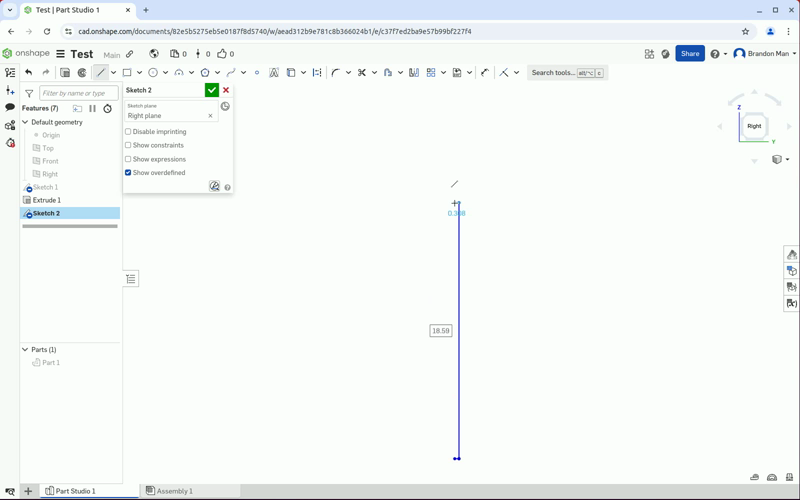
scroll(6)
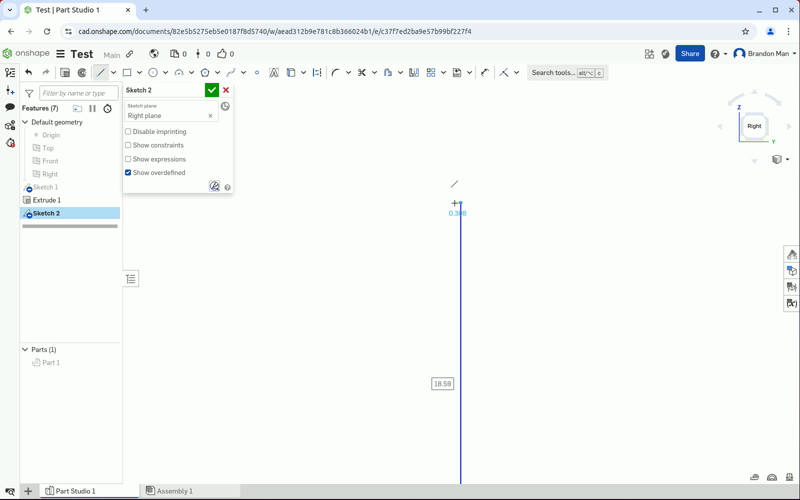
scroll(6)
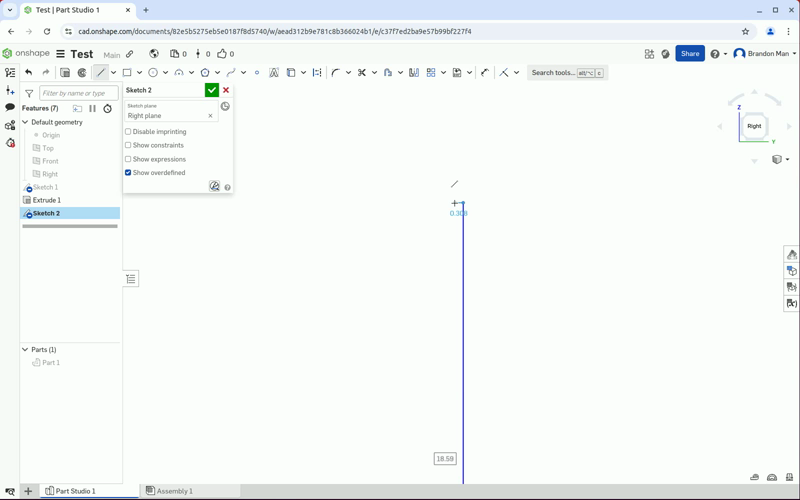
scroll(6)
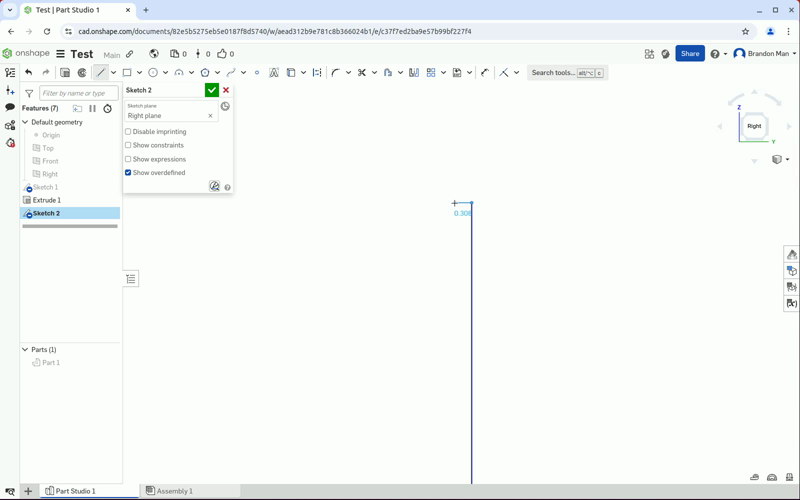
click(454, 202)
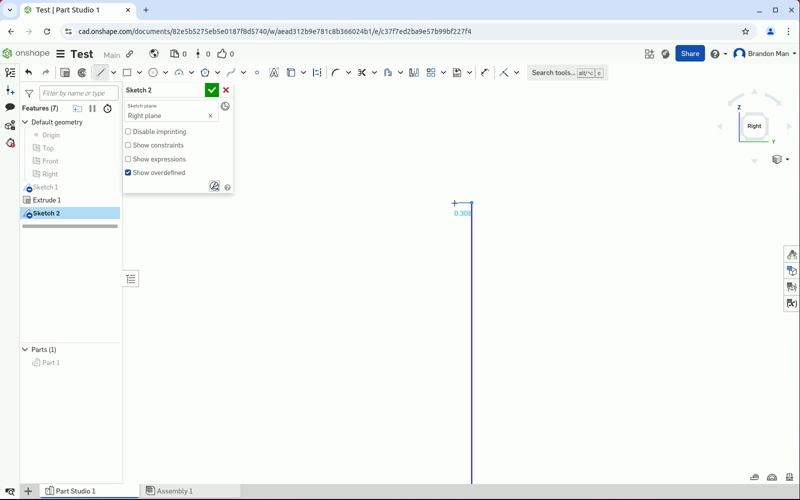
scroll(-6)
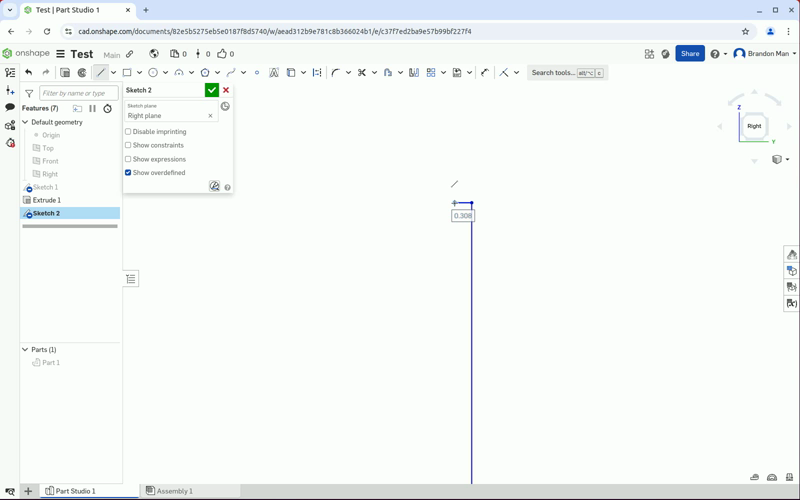
scroll(-6)
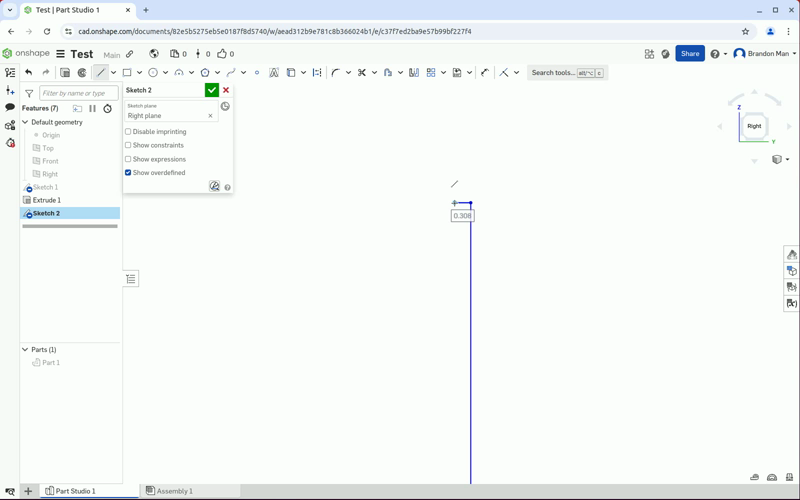
scroll(-6)
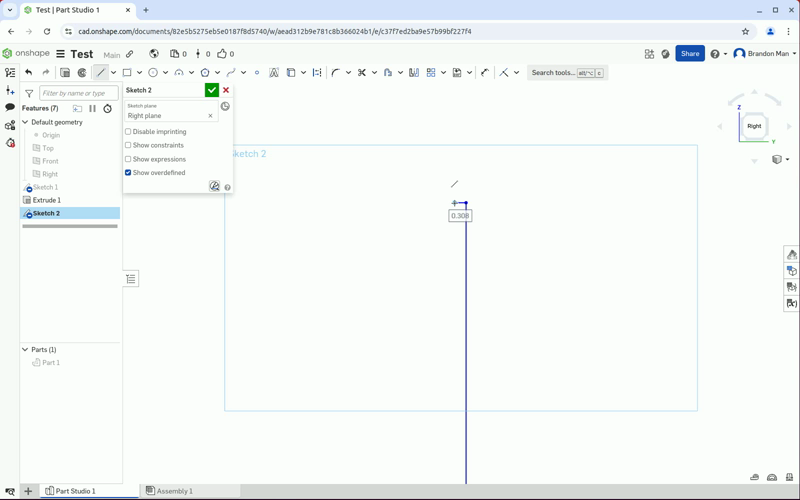
scroll(-6)
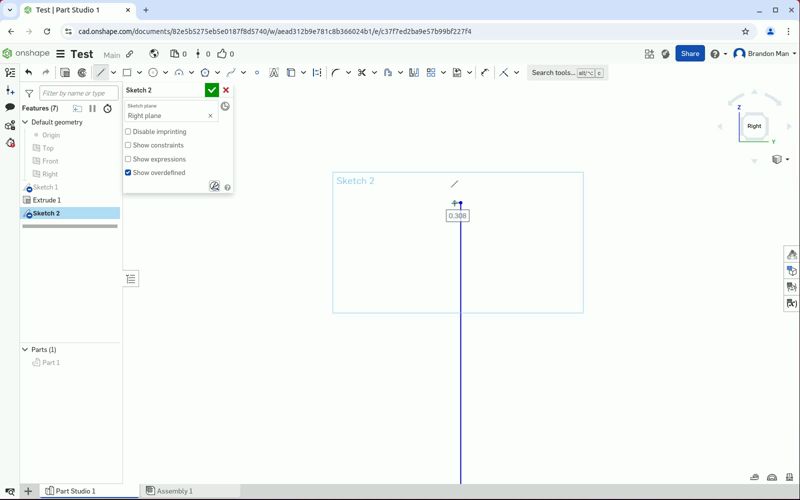
scroll(-6)
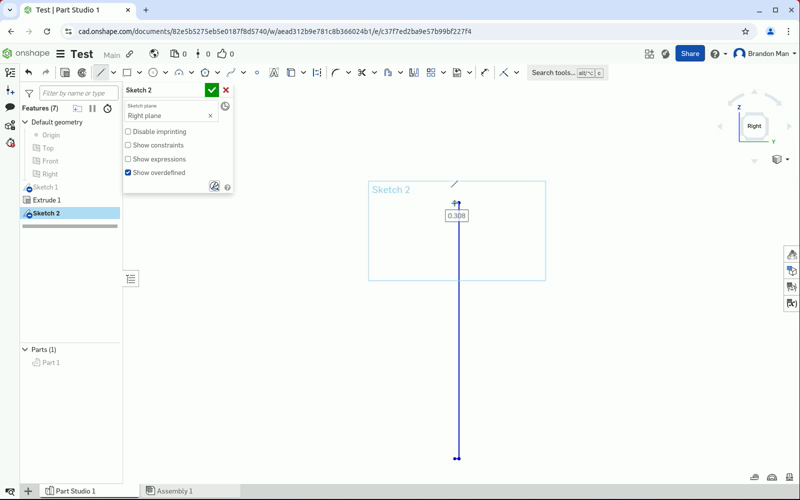
scroll(-6)
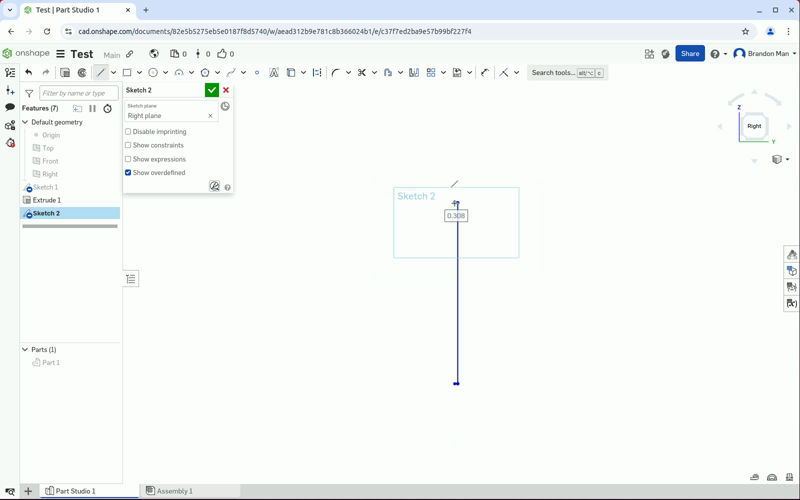
scroll(-6)
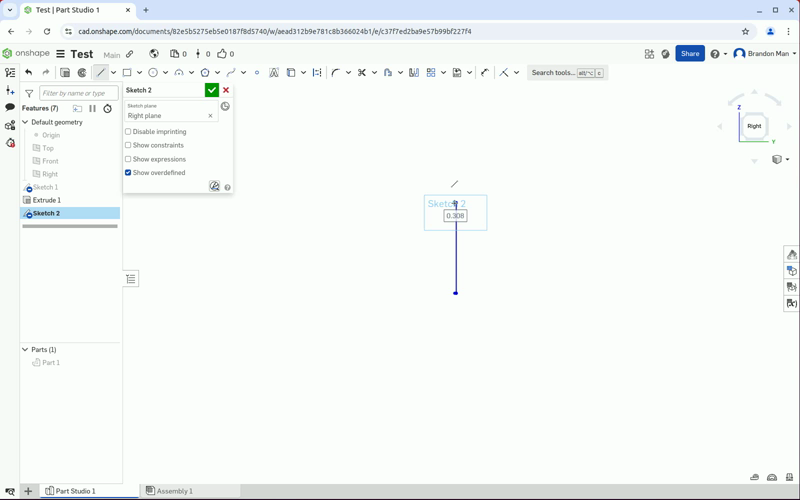
key_up(shift)
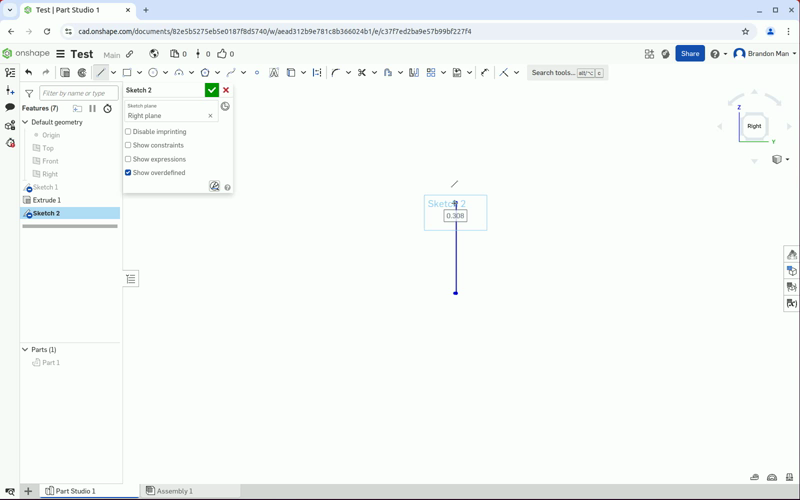
key_down(shift)
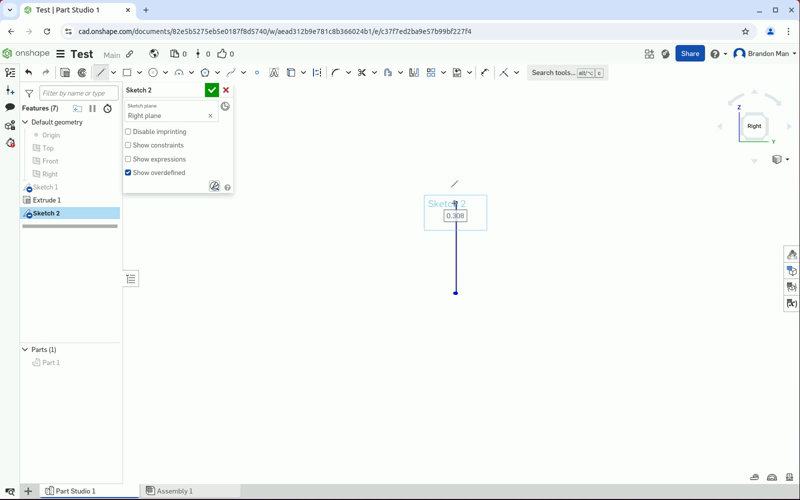
mouse_move(454, 293)
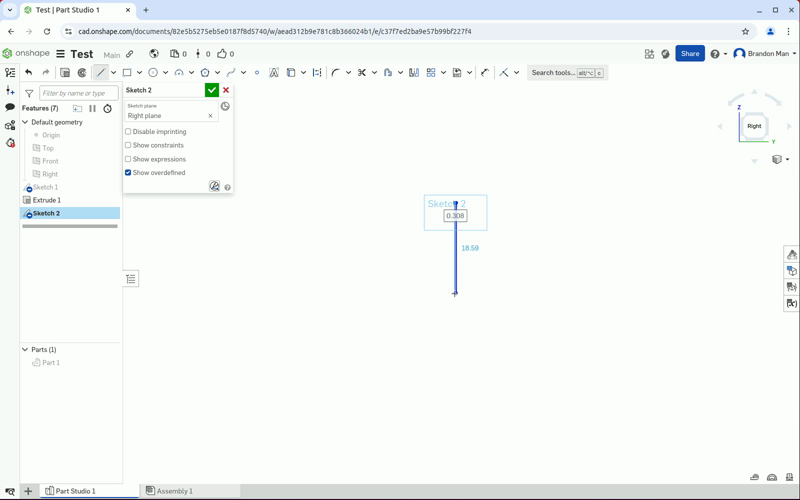
scroll(6)
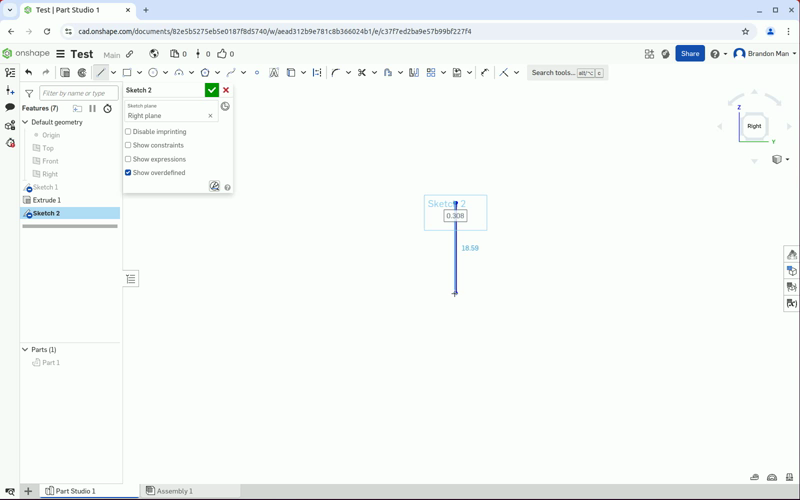
scroll(6)
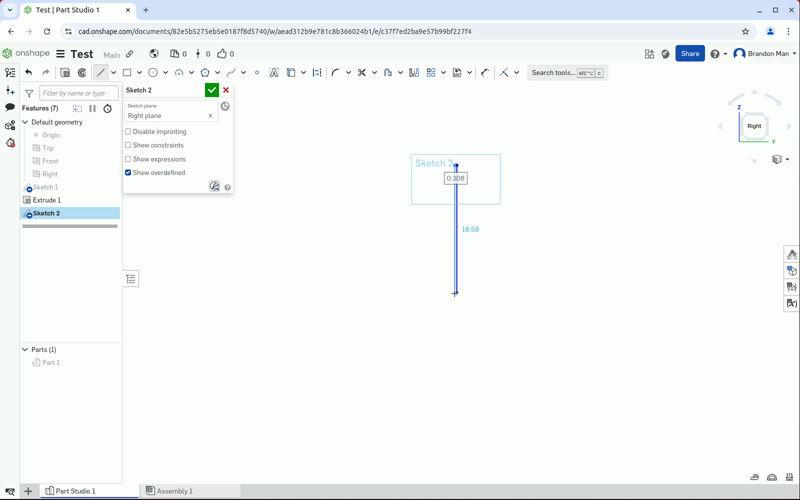
scroll(6)
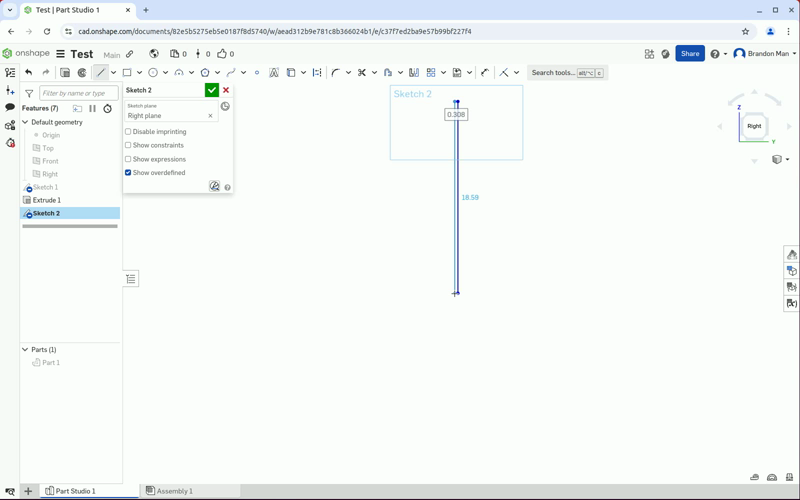
scroll(6)
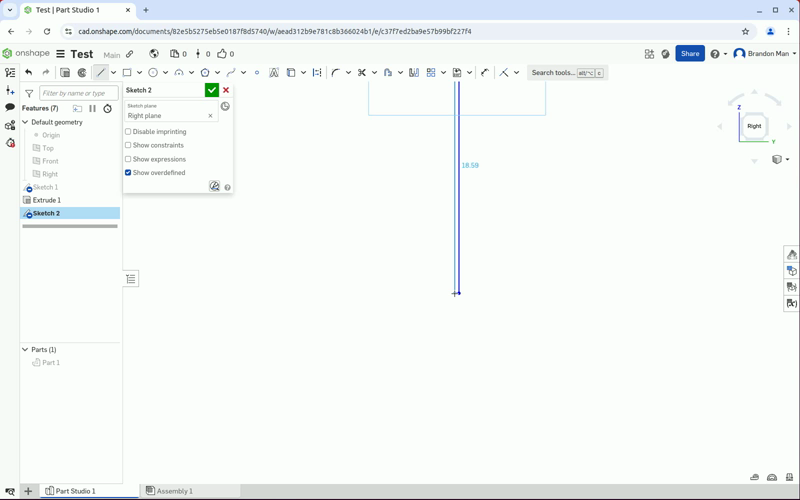
scroll(6)
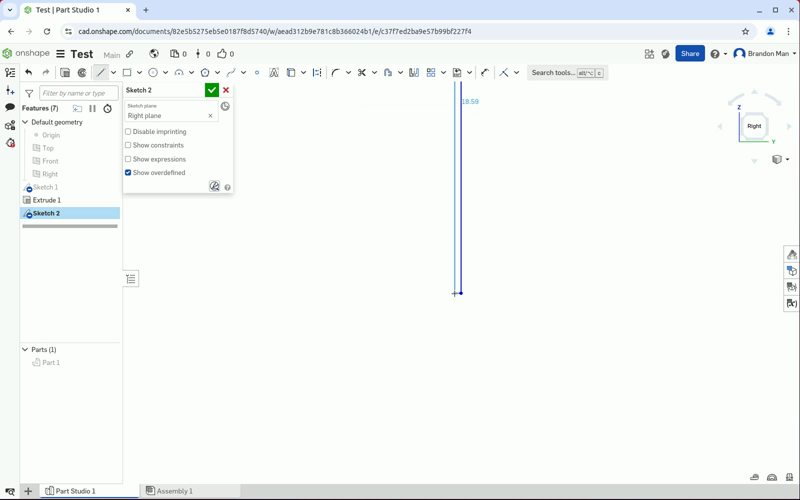
scroll(6)
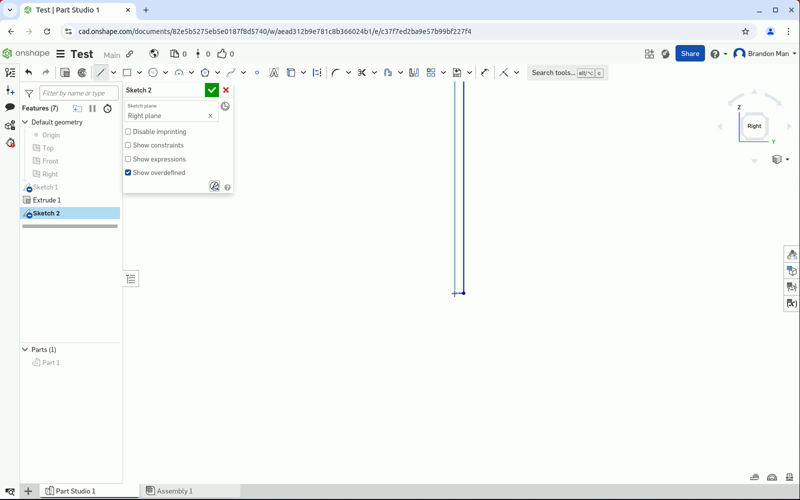
scroll(6)
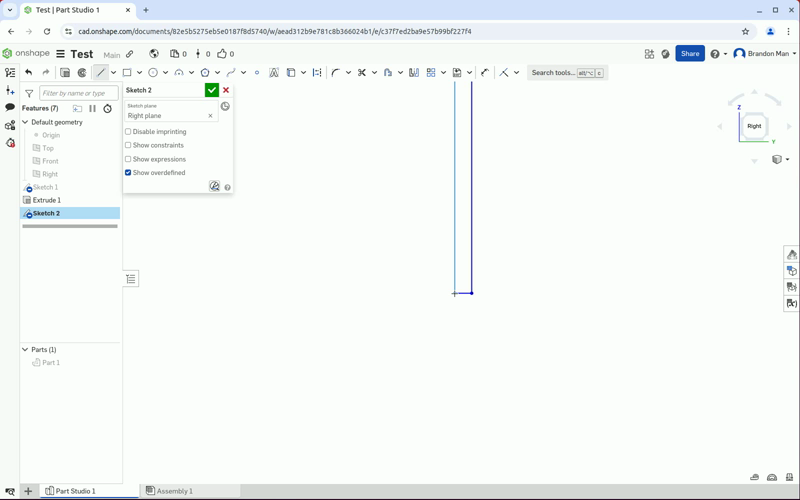
key_up(shift)
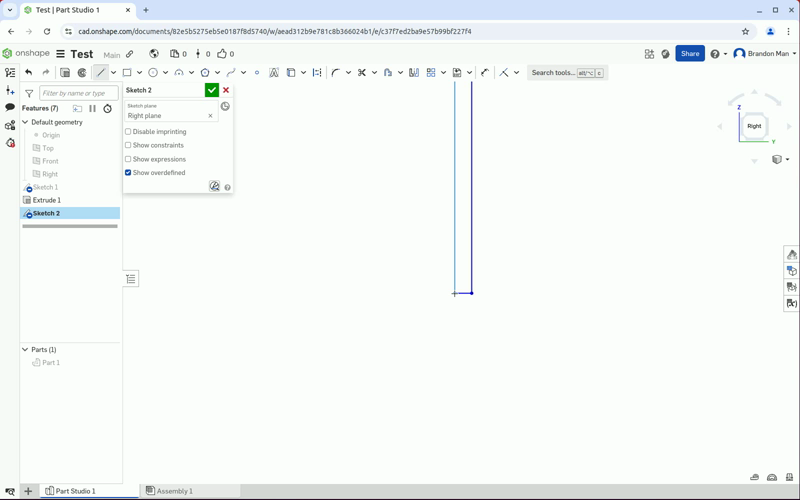
click(454, 293)
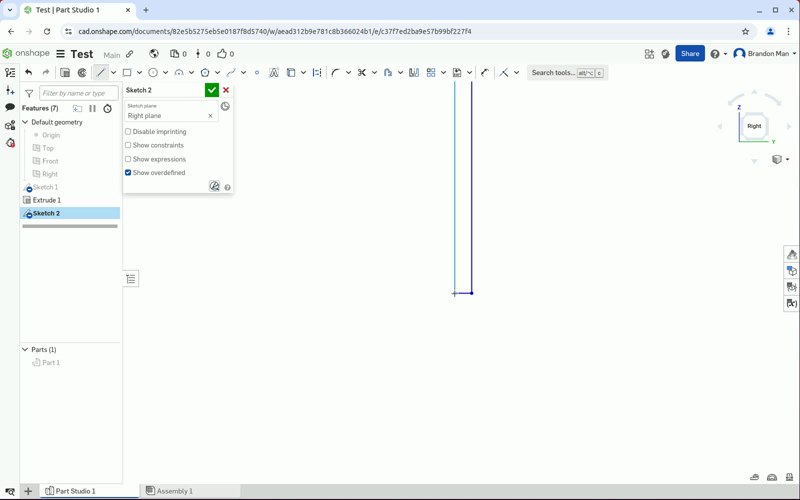
scroll(-6)
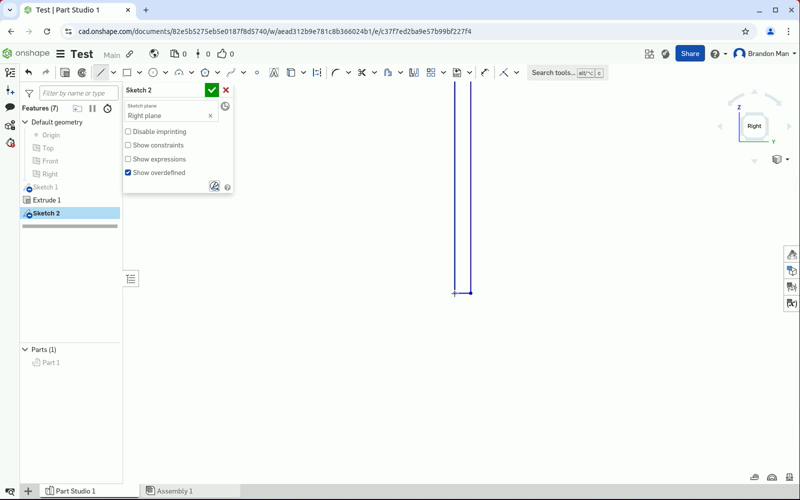
scroll(-6)
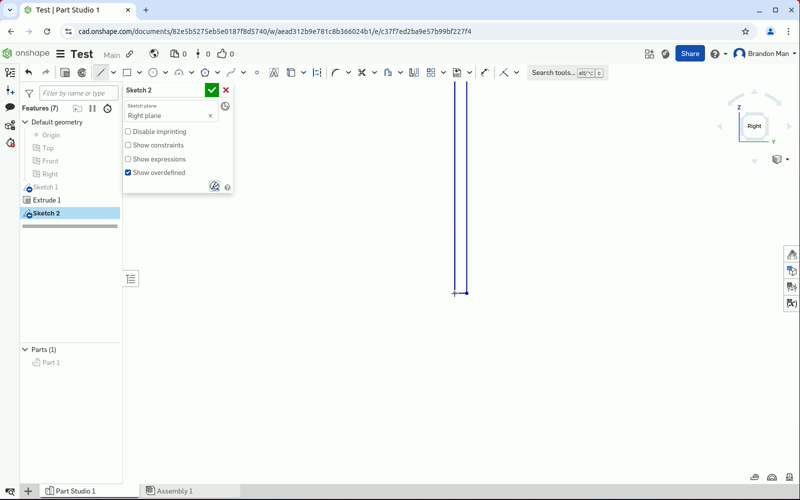
scroll(-6)
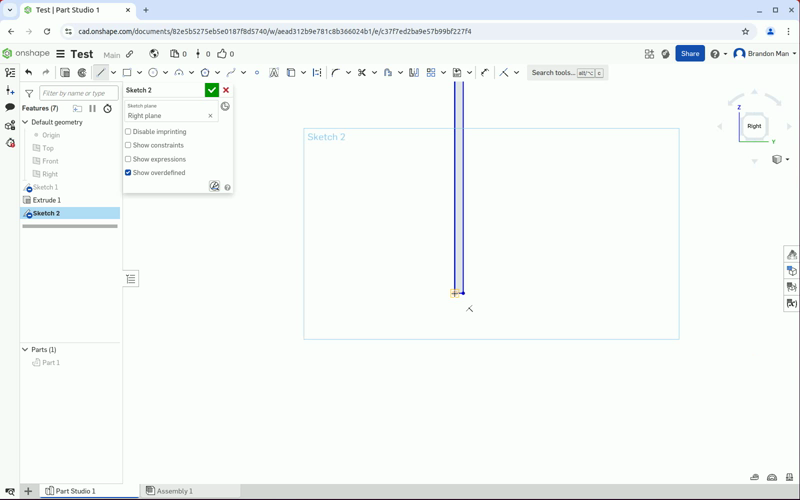
scroll(-6)
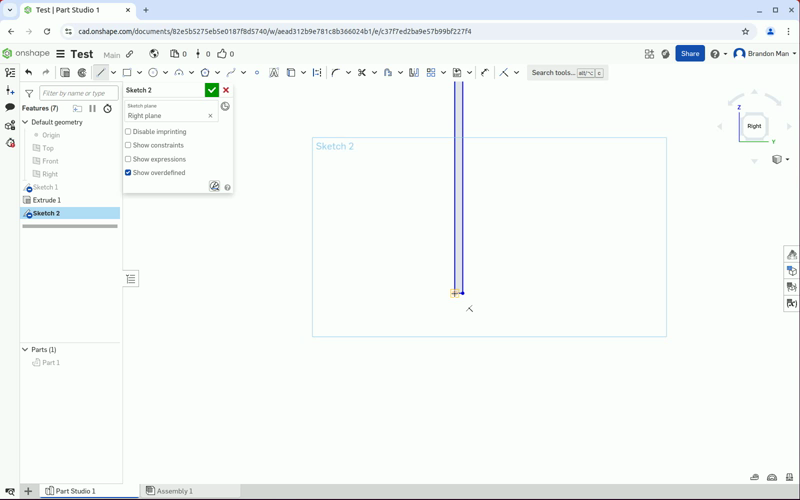
scroll(-6)
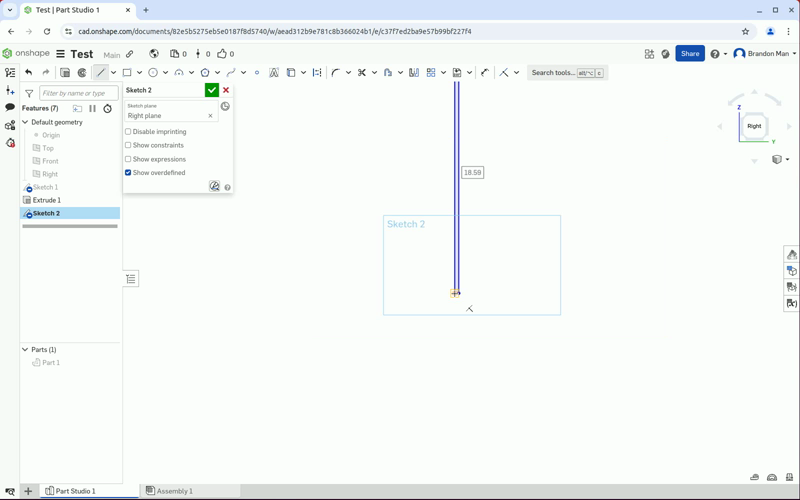
scroll(-6)
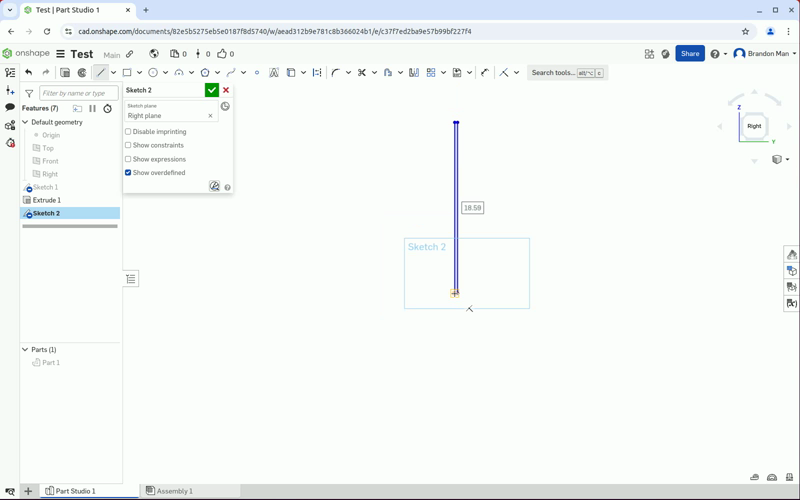
scroll(-6)
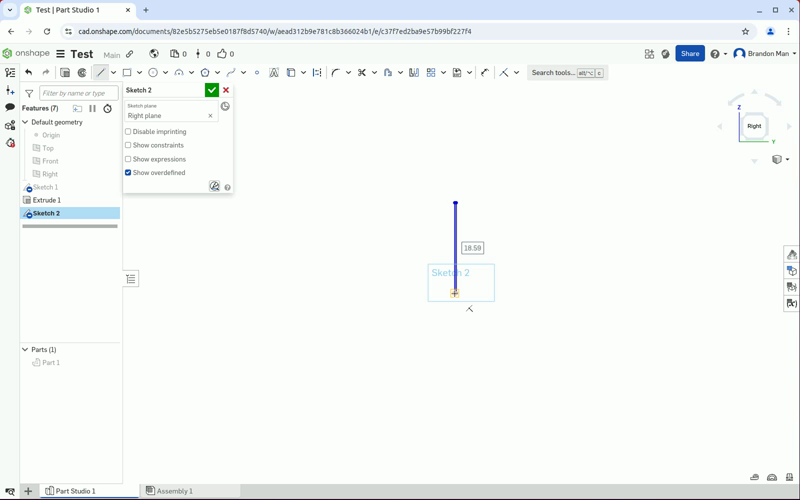
key(esc)
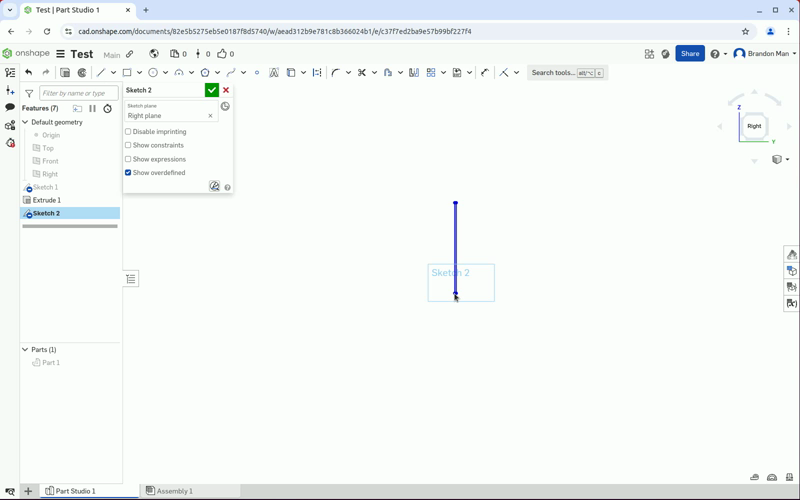
mouse_move(455, 211)
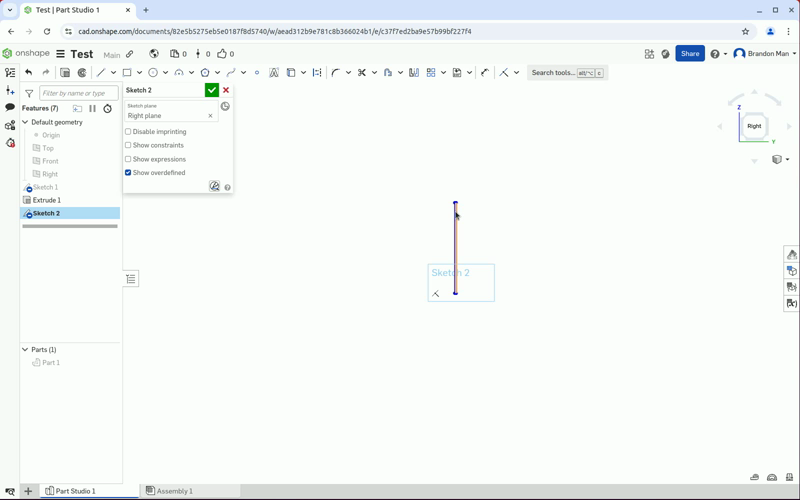
scroll(6)
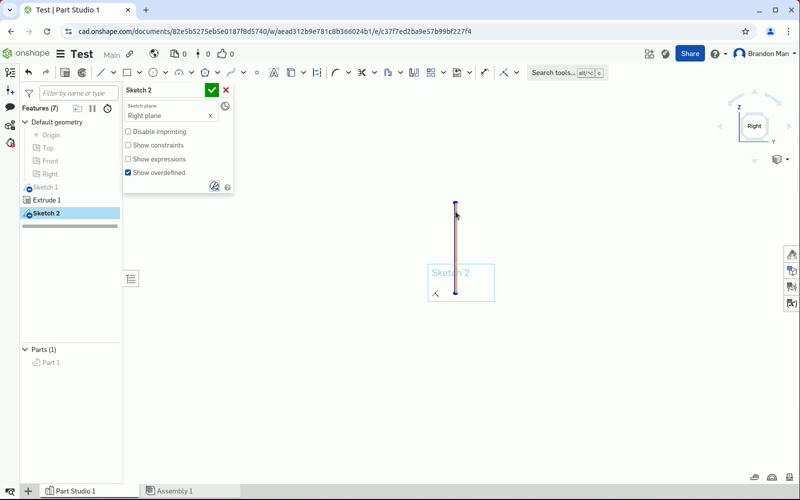
scroll(6)
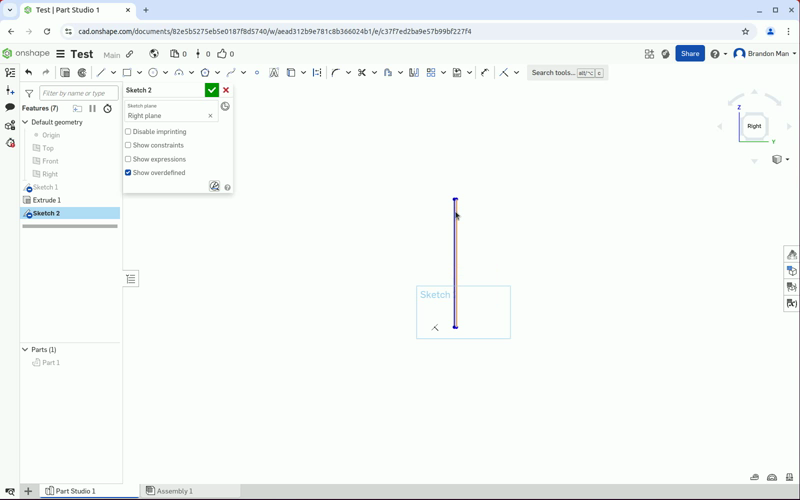
scroll(6)
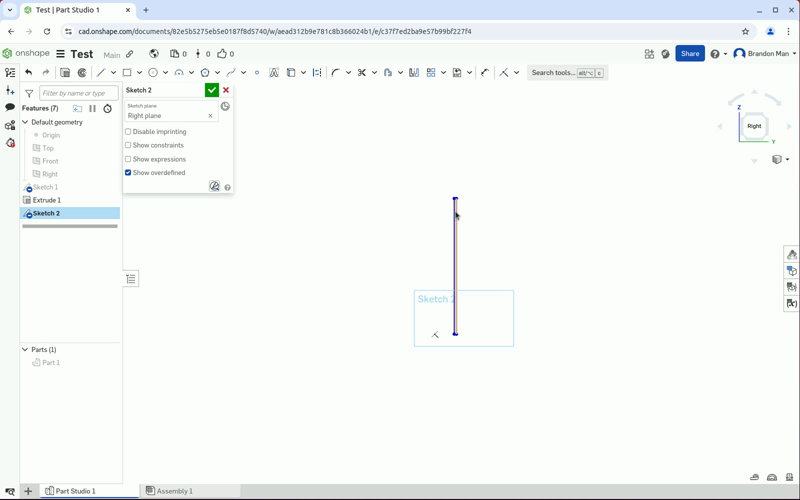
scroll(6)
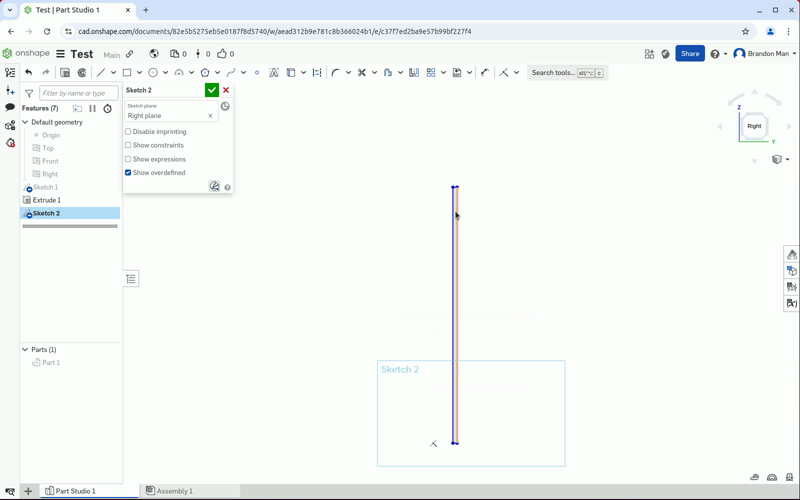
scroll(6)
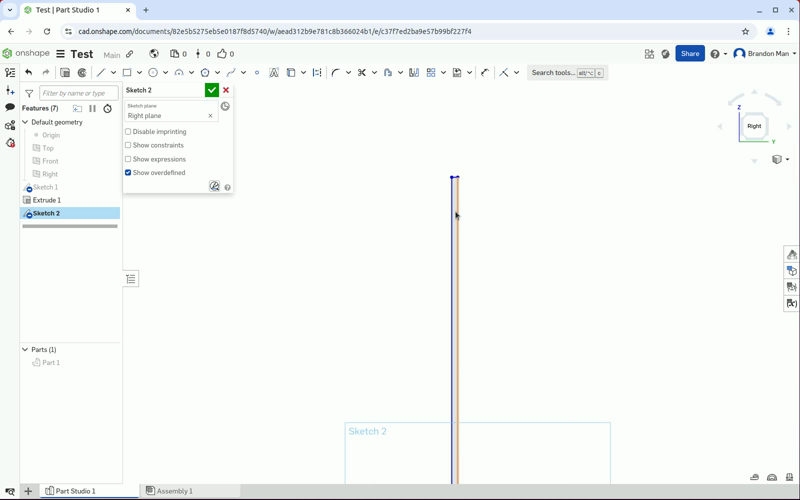
scroll(6)
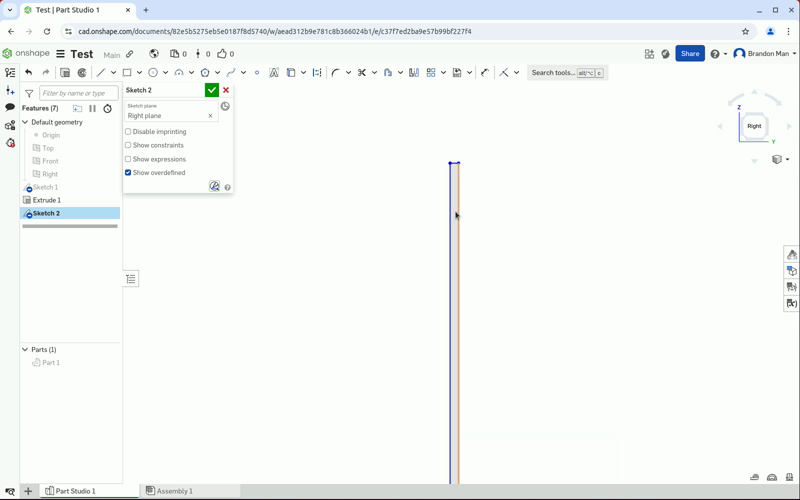
scroll(6)
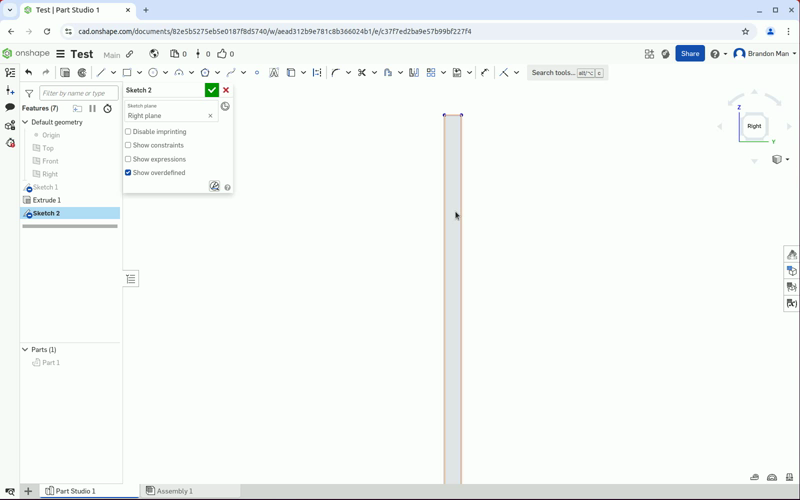
click(455, 211)
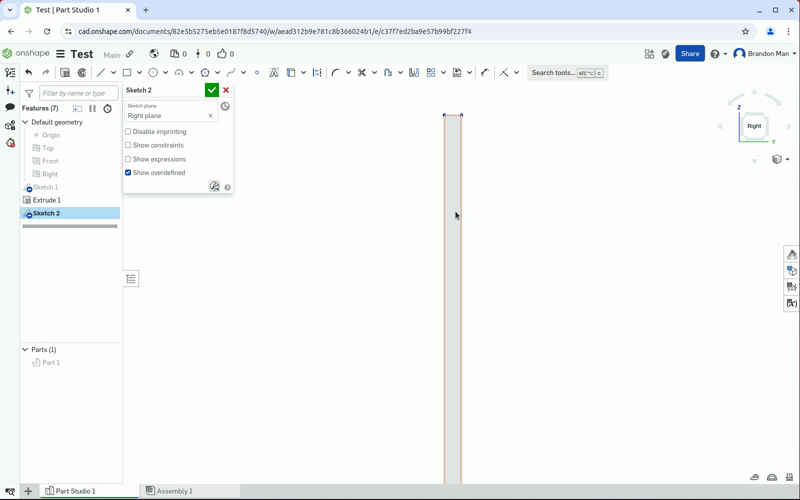
scroll(-6)
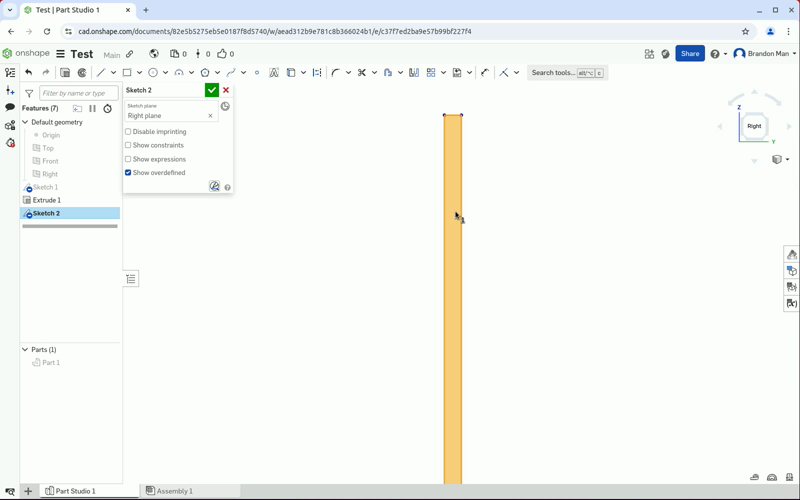
scroll(-6)
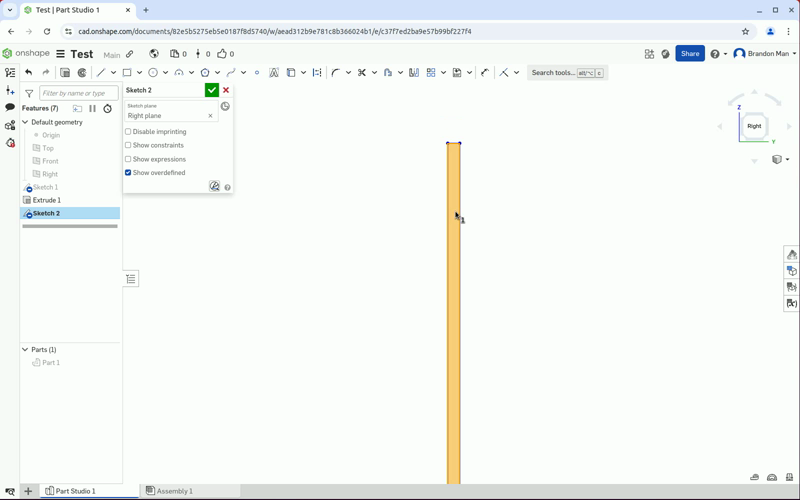
scroll(-6)
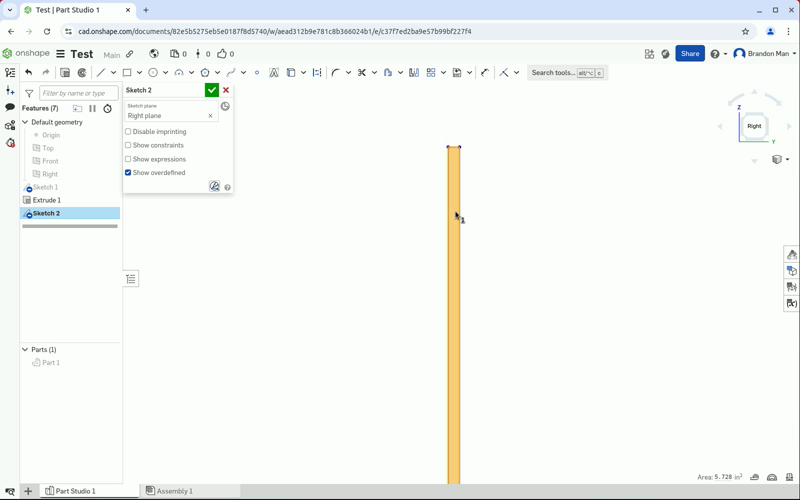
scroll(-6)
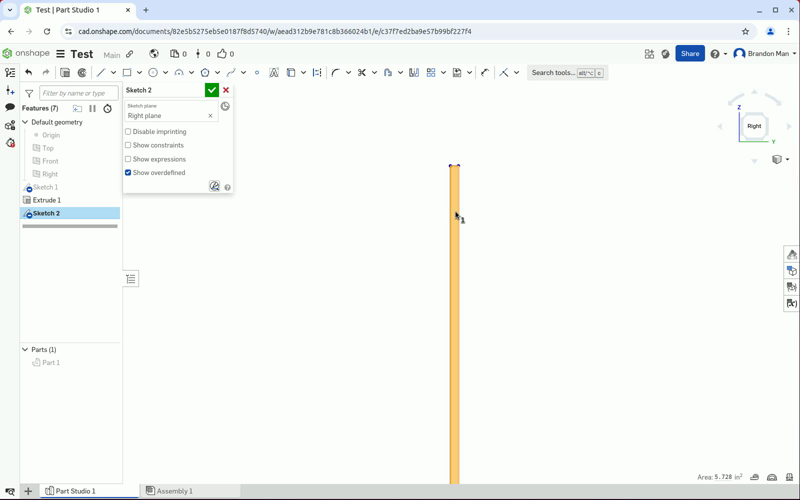
scroll(-6)
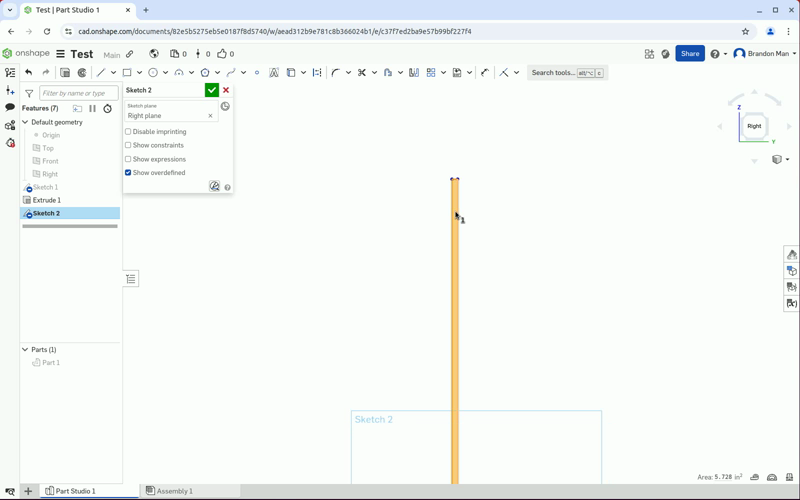
scroll(-6)
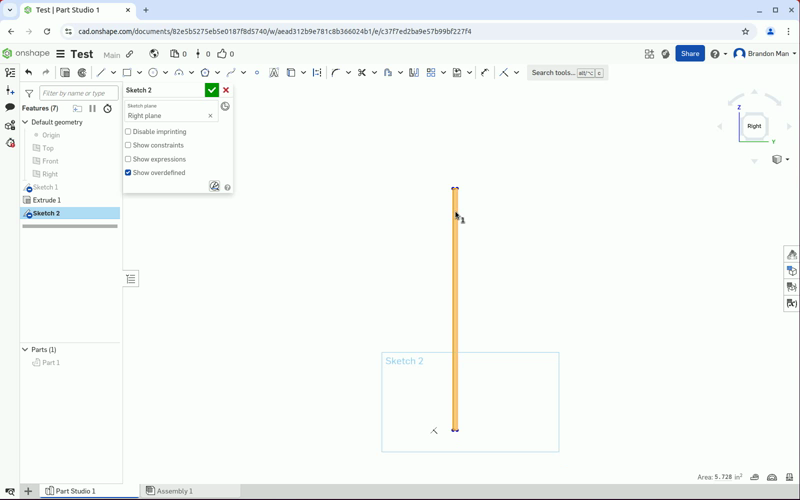
scroll(-6)
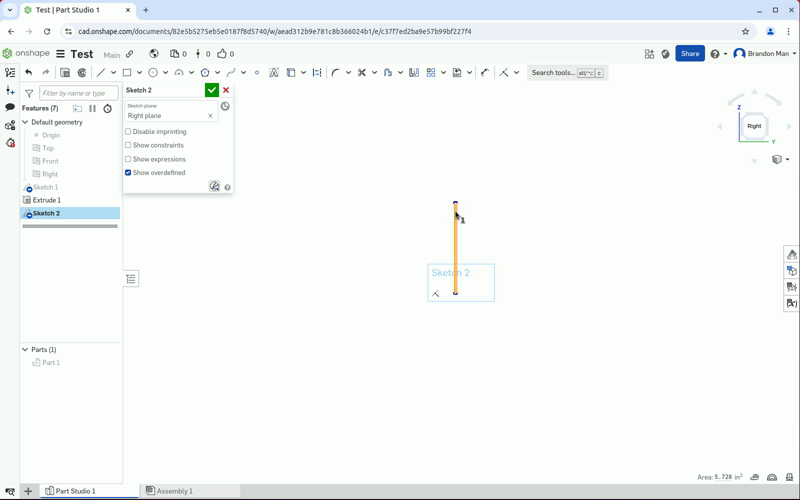
mouse_move(73, 352)
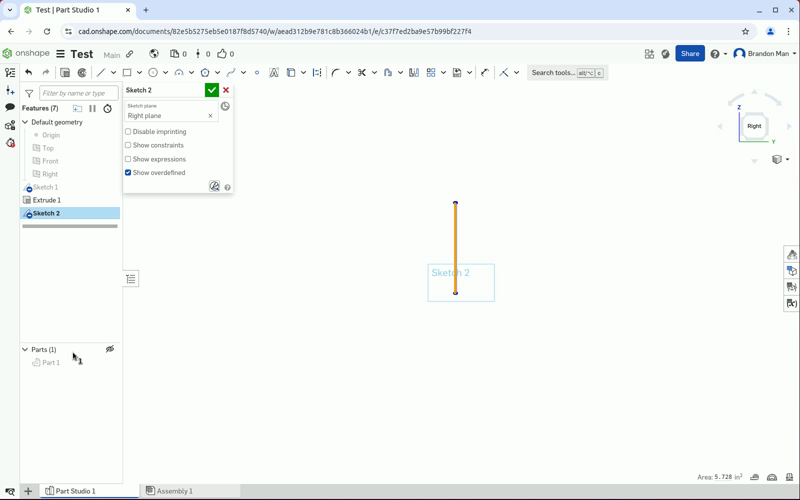
key(shift+y)
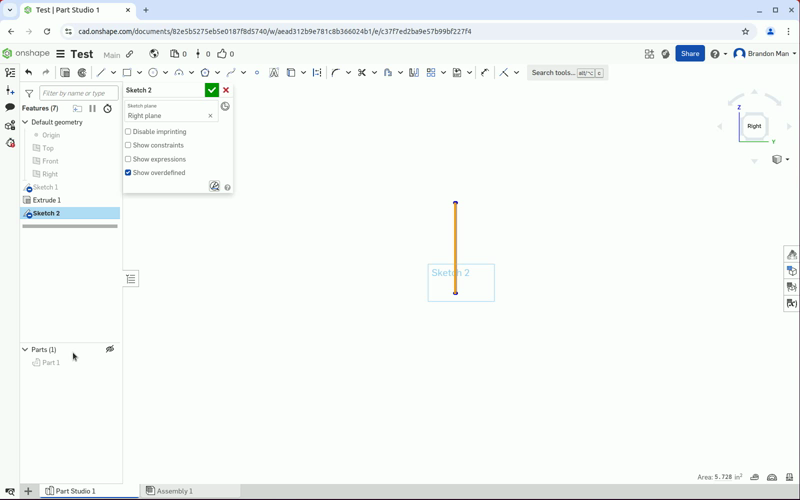
key(shift+e)
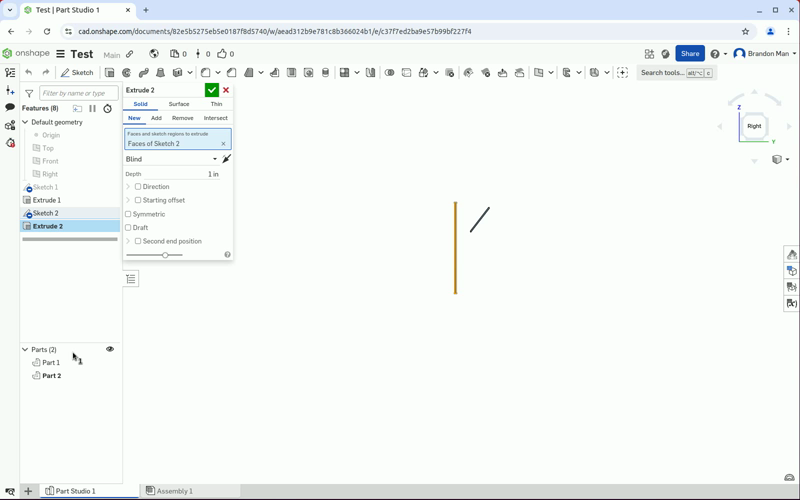
mouse_move(143, 106)
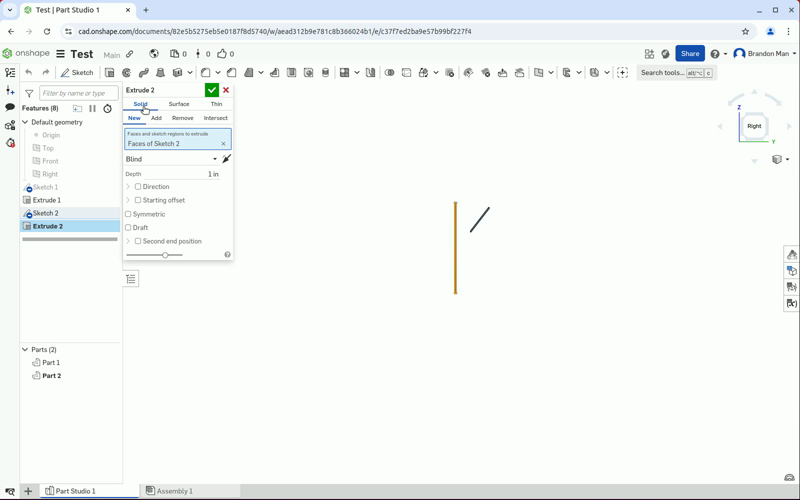
click(143, 106)
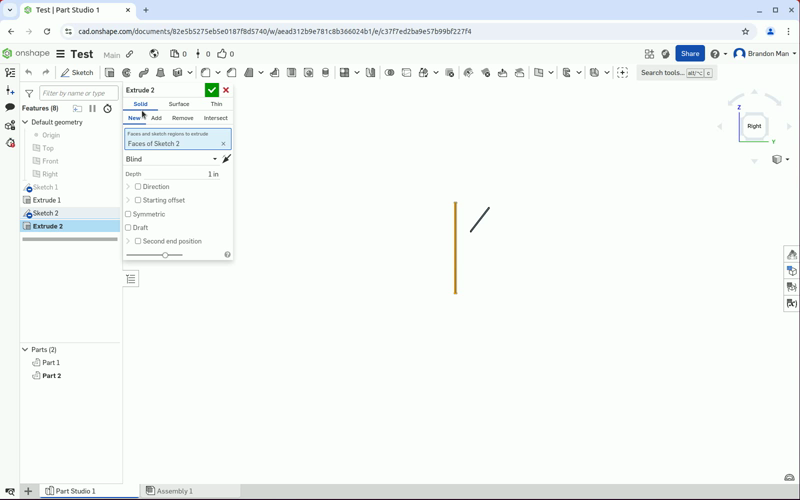
mouse_move(137, 120)
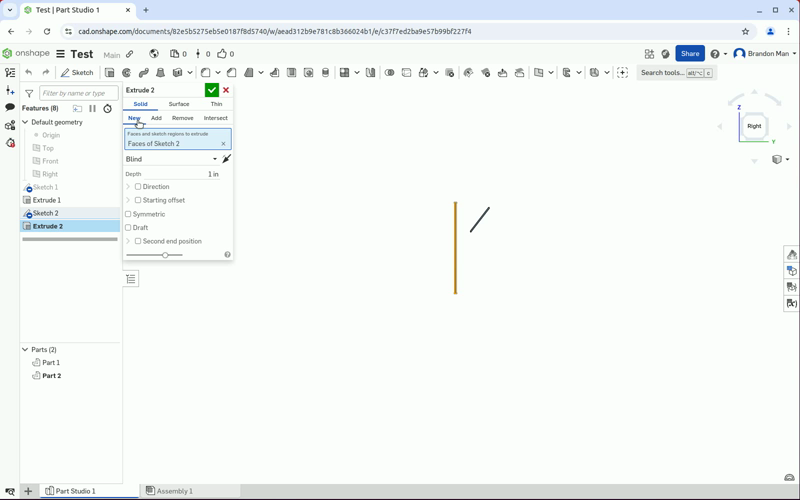
click(137, 120)
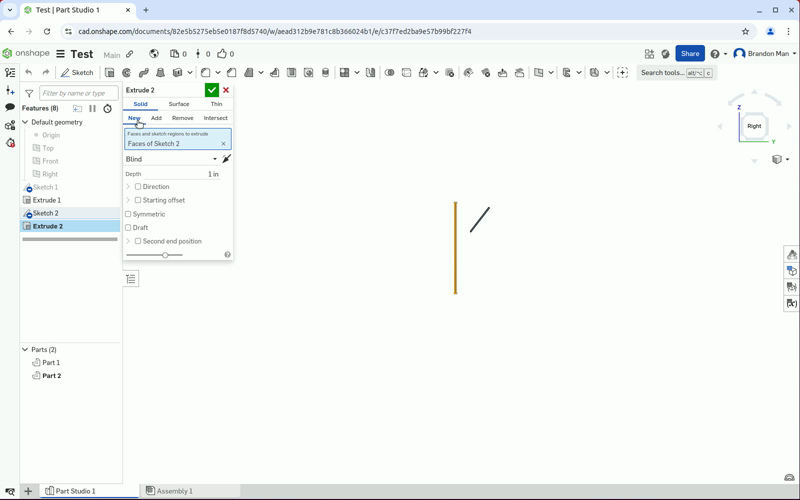
key(tab, 4)
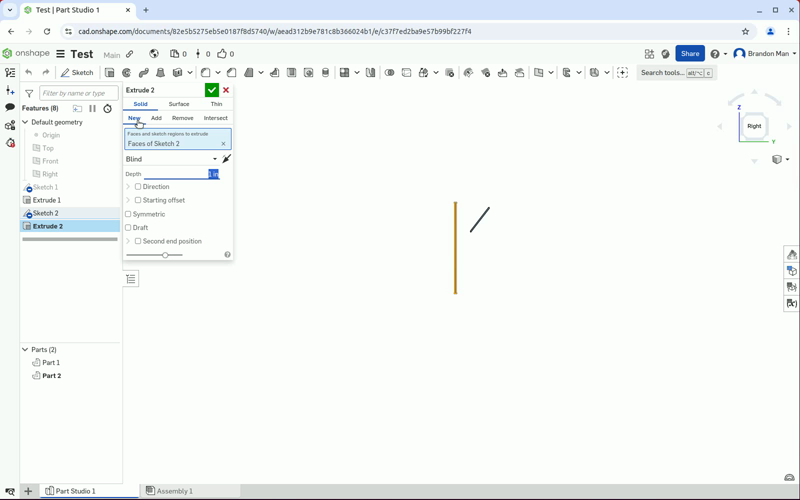
text(25.996)
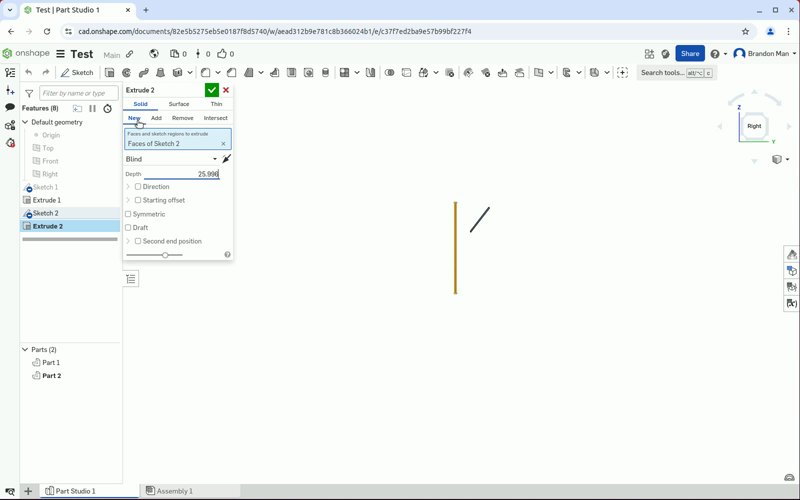
key(tab, 3)
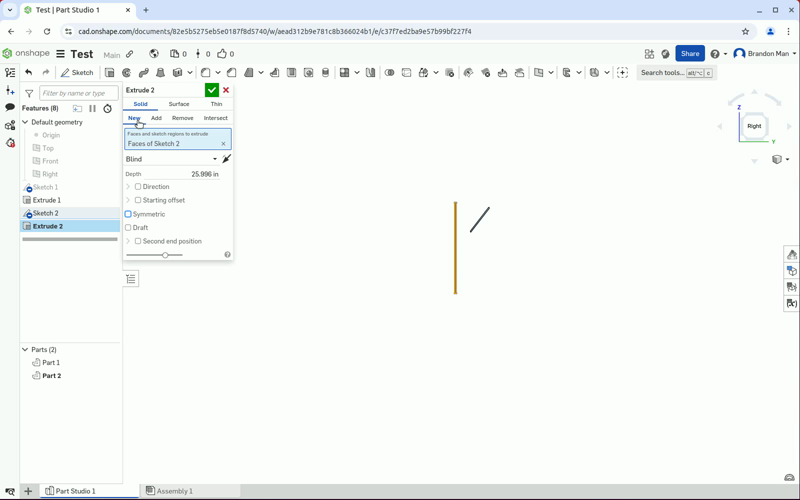
key(space)
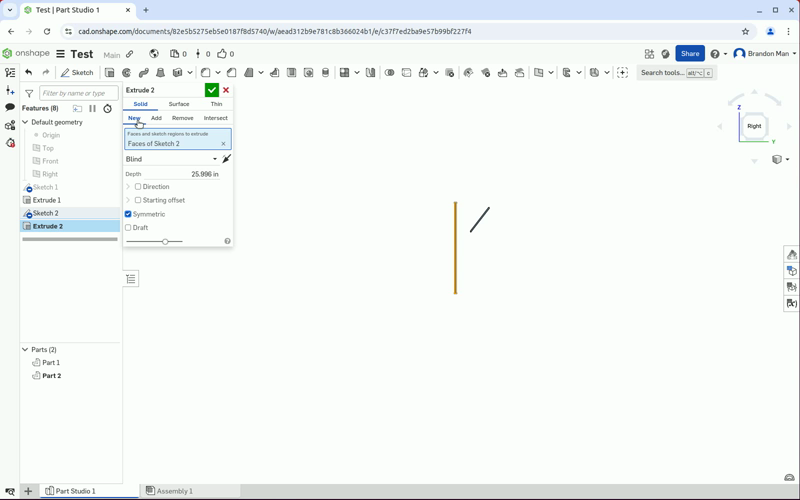
key(enter)
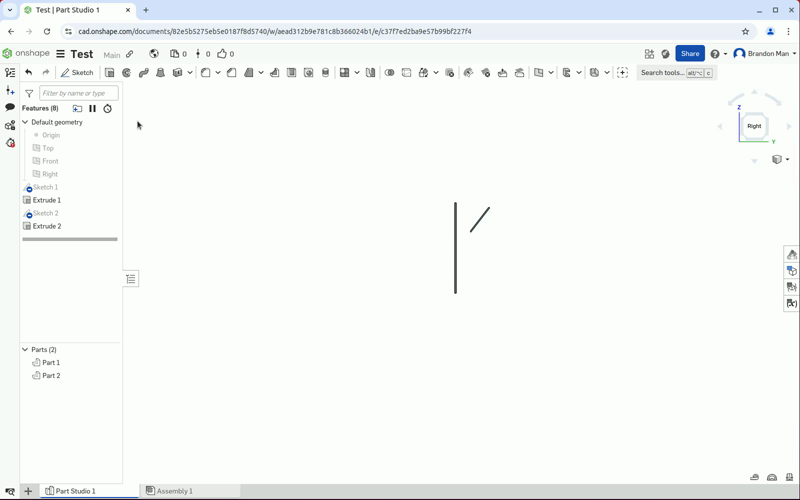
key(shift+h)
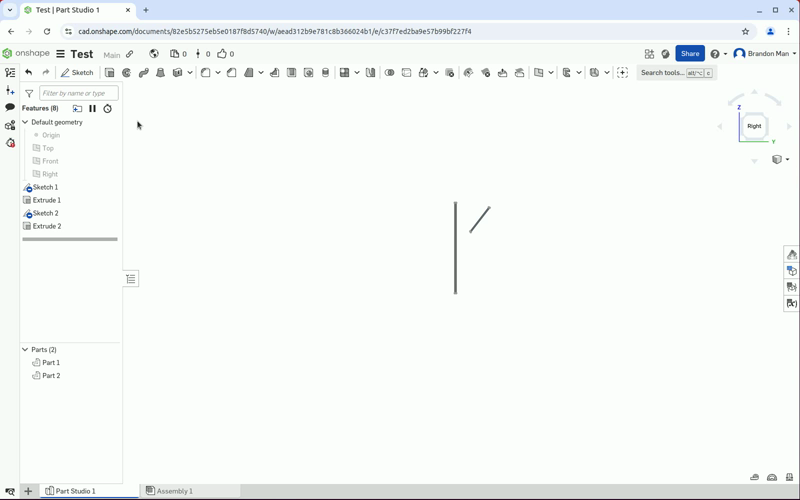
key(shift+h)
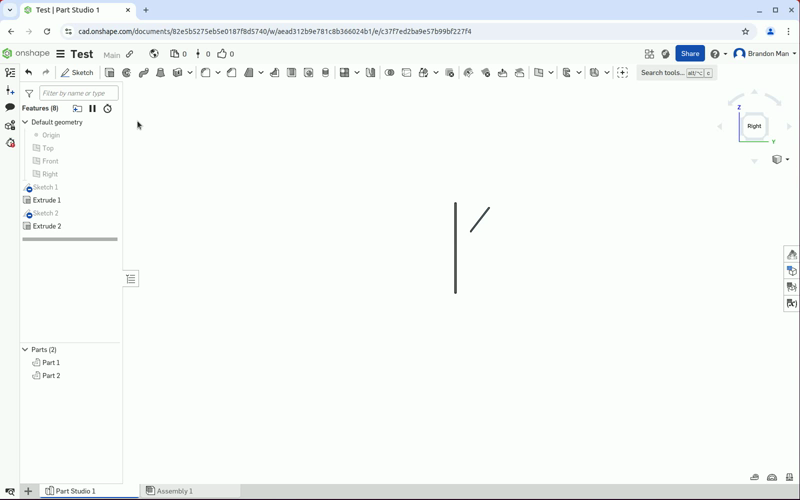
mouse_move(73, 189)
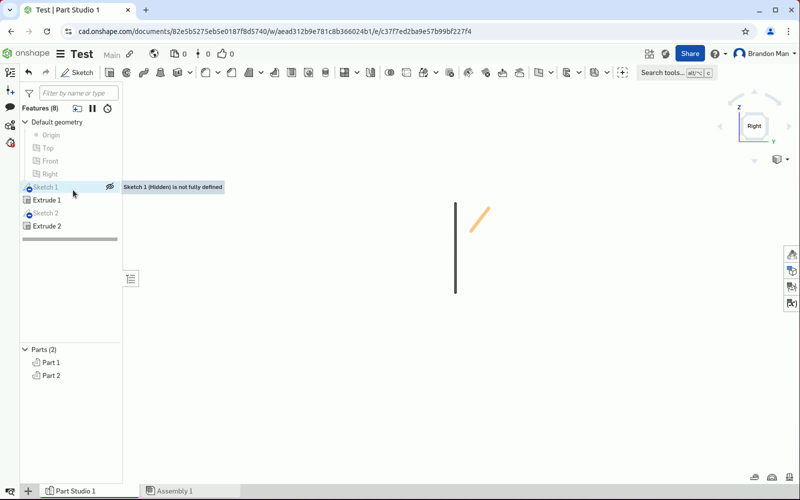
click(73, 189)
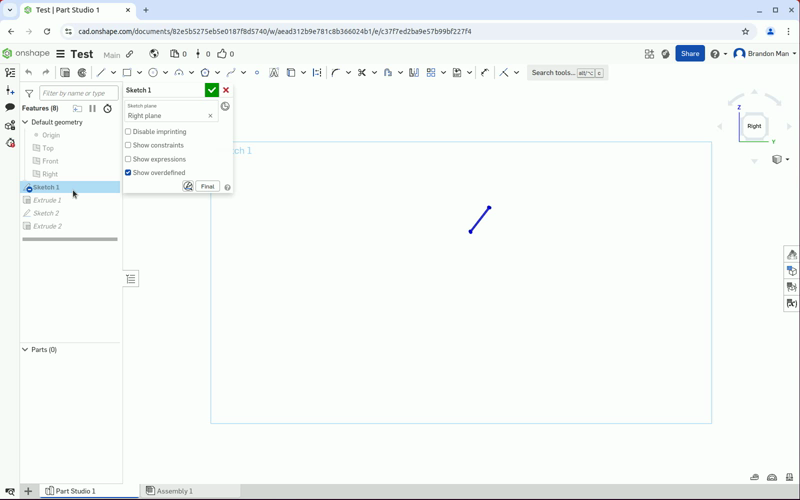
mouse_move(229, 92)
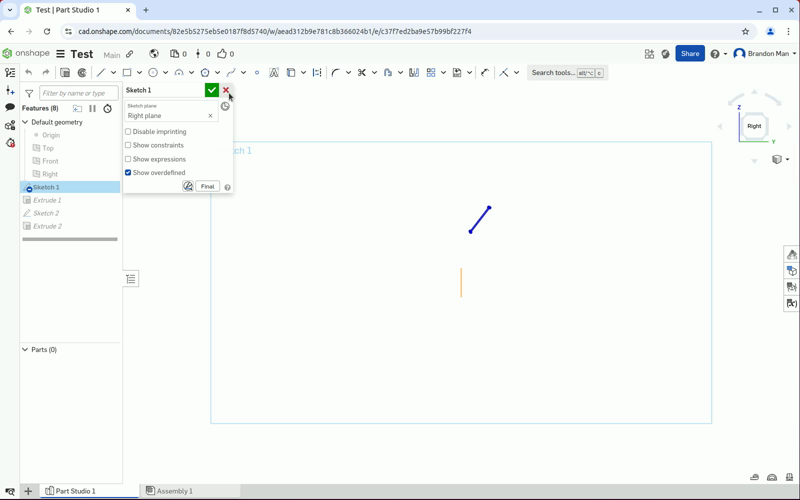
click(229, 92)
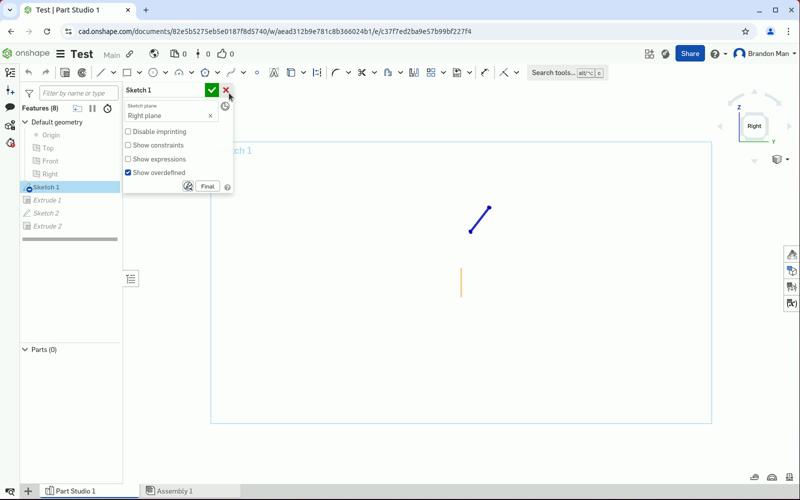
key(shift+s)
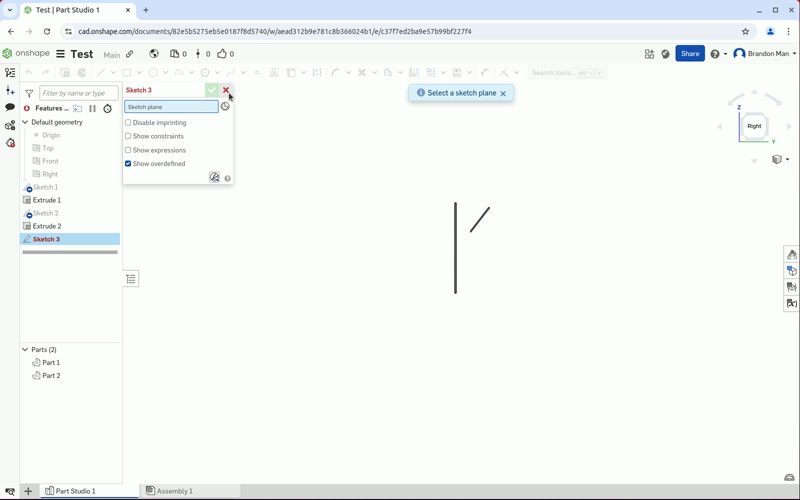
mouse_move(73, 176)
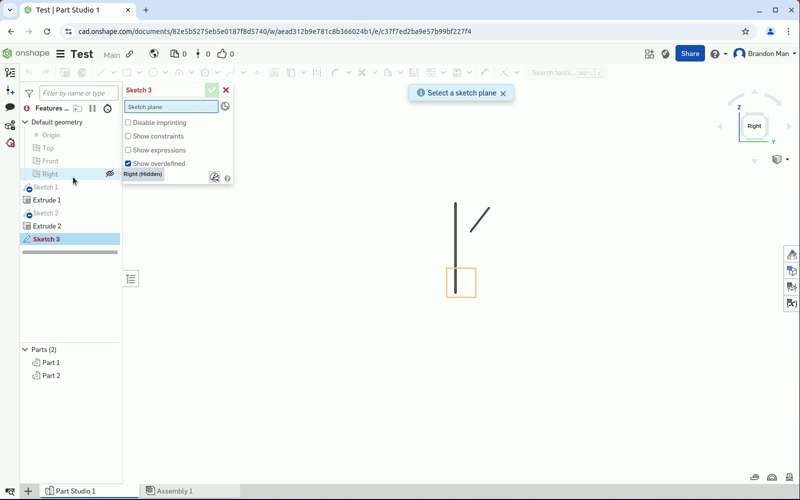
click(73, 176)
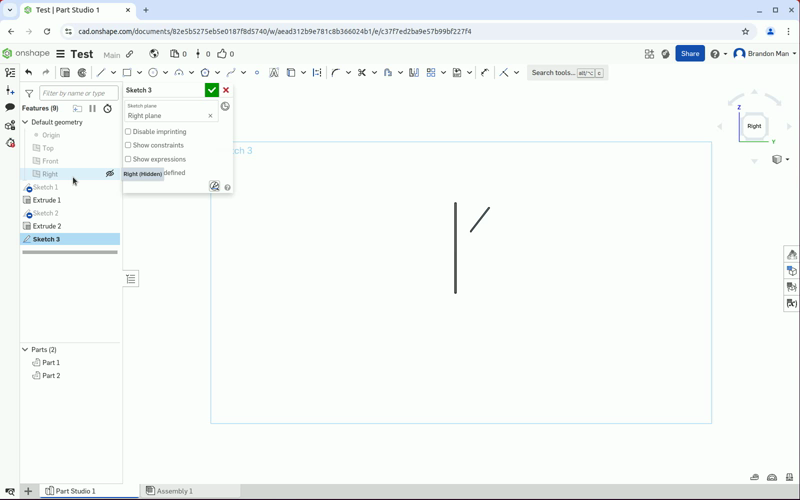
mouse_move(73, 352)
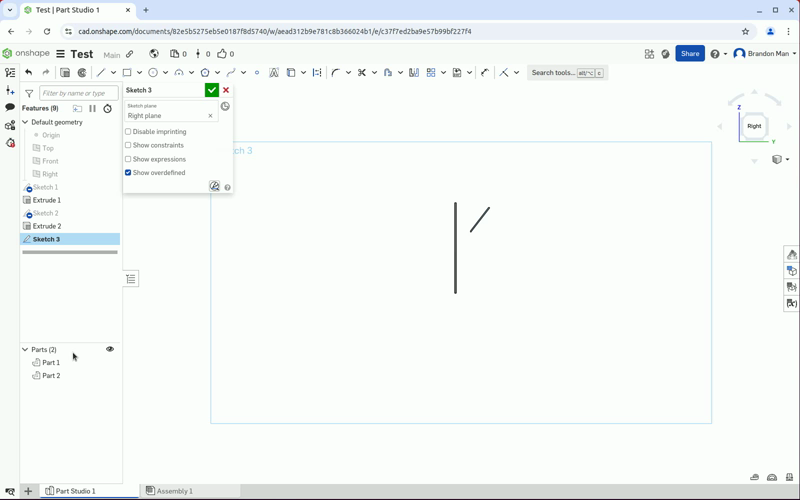
key(y)
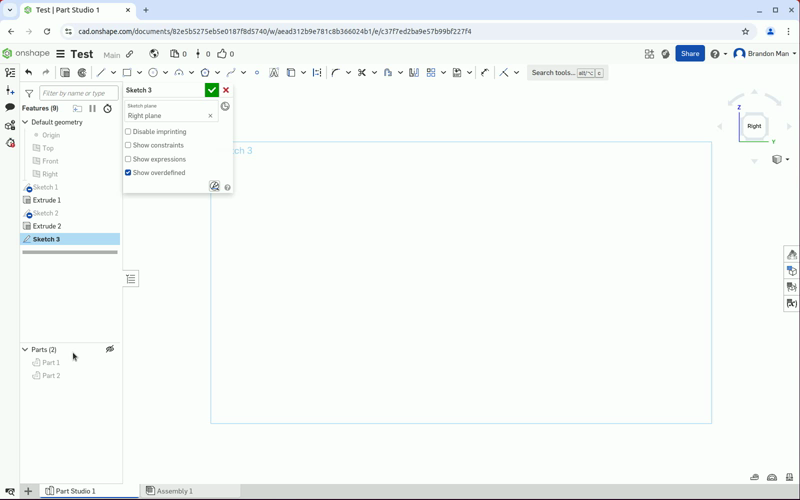
key(l)
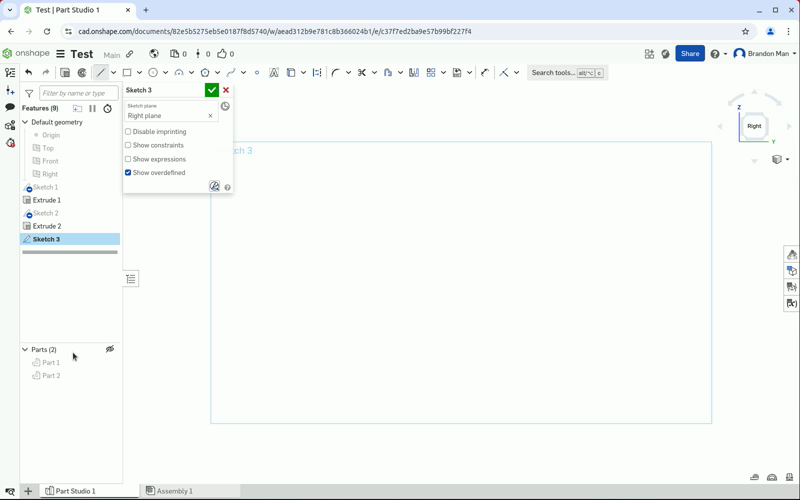
key_down(shift)
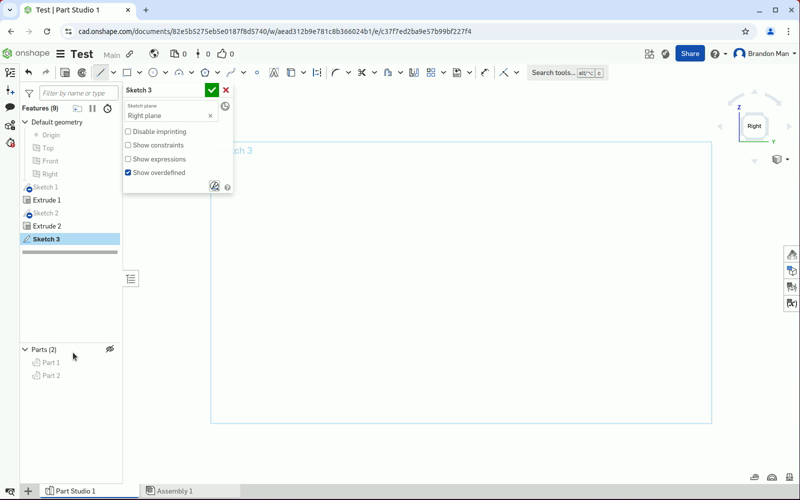
mouse_move(363, 293)
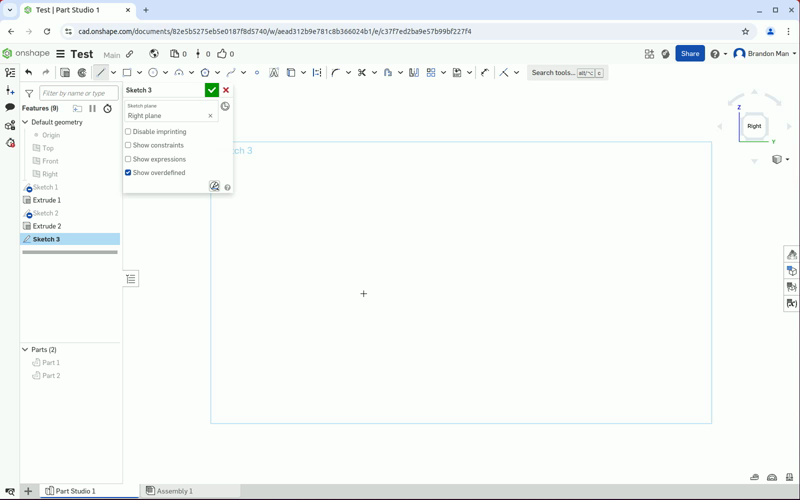
click(363, 293)
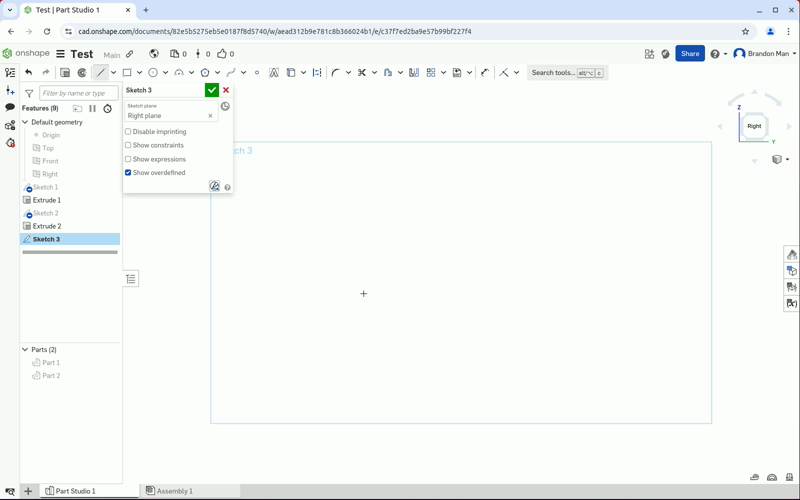
key_up(shift)
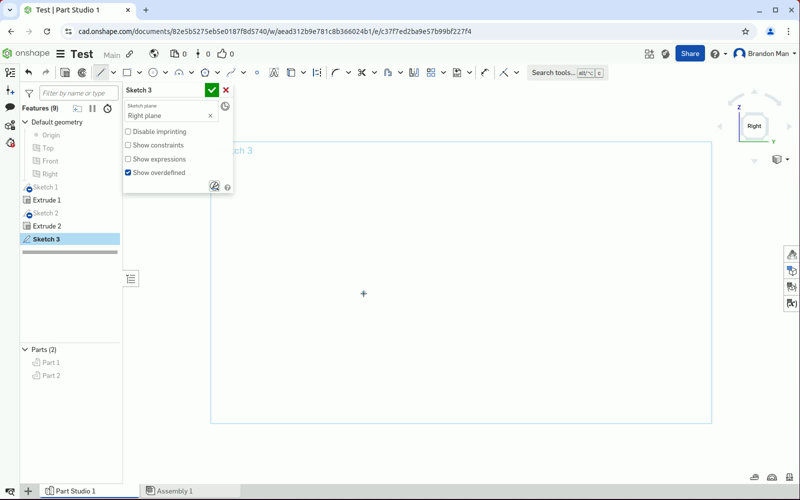
key_down(shift)
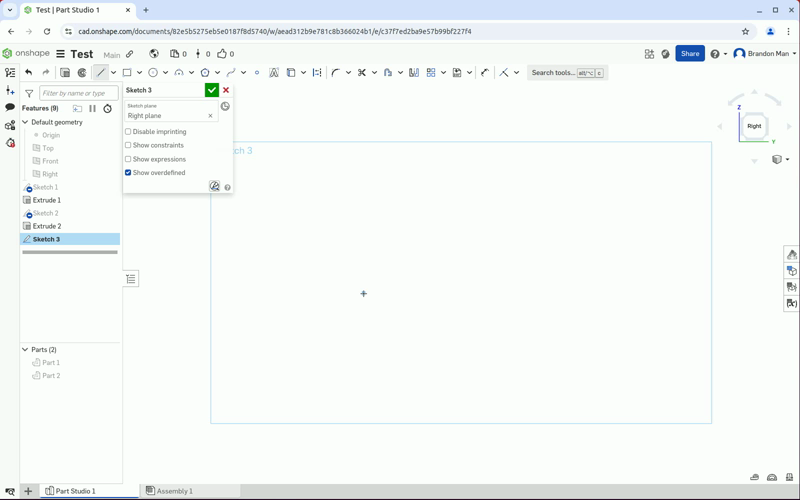
mouse_move(393, 293)
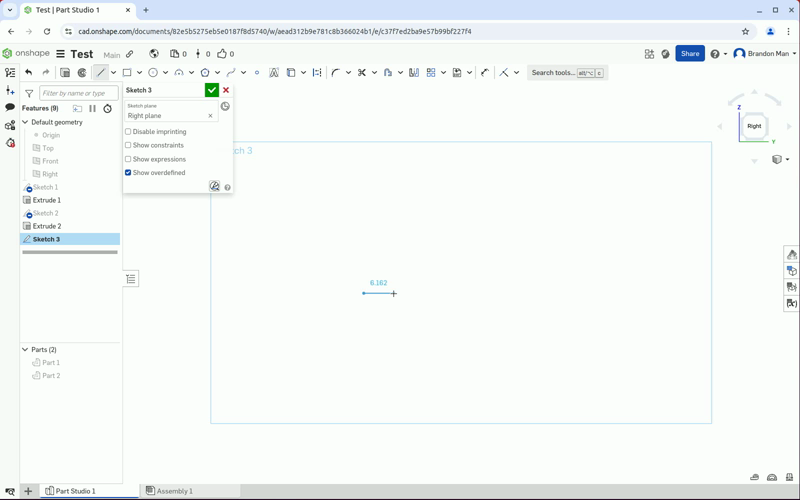
mouse_move(365, 294)
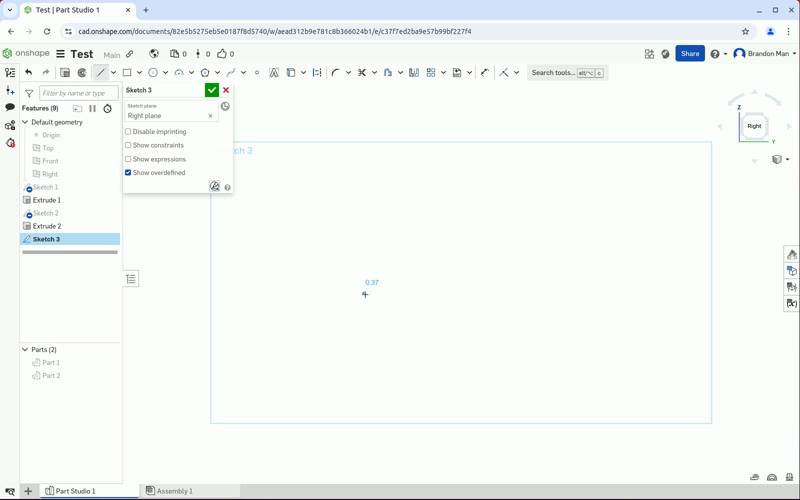
scroll(6)
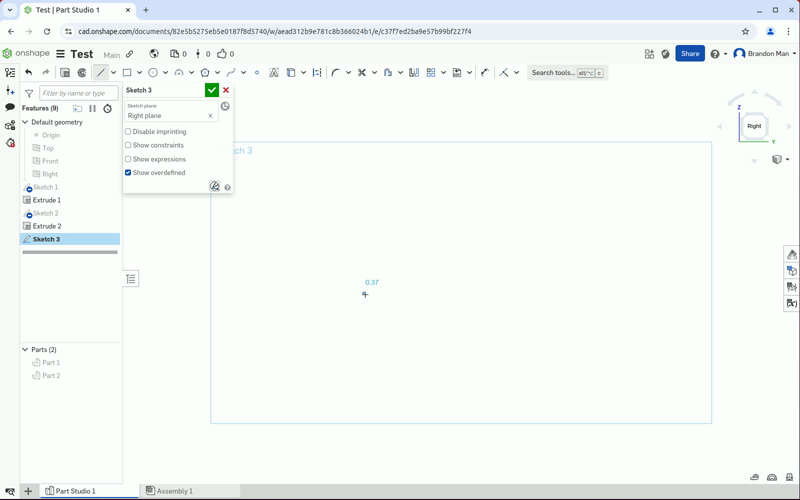
scroll(6)
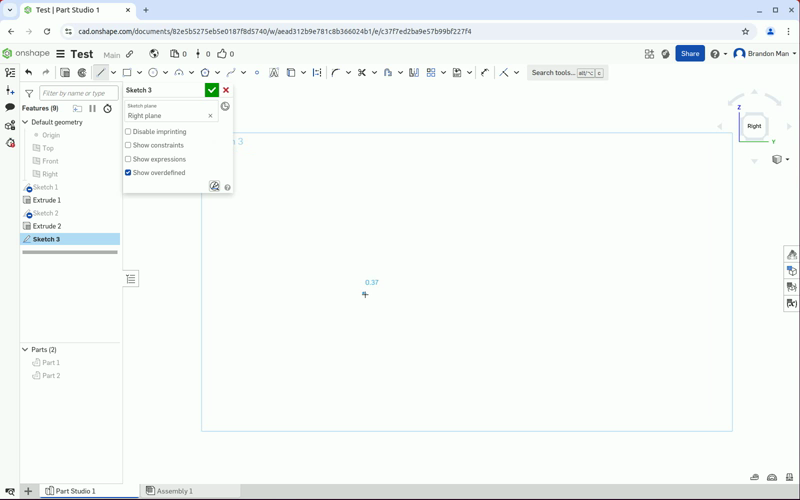
scroll(6)
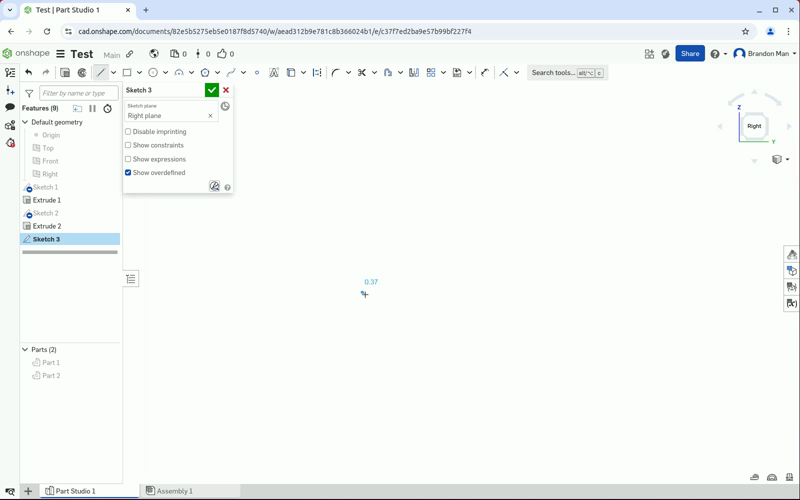
scroll(6)
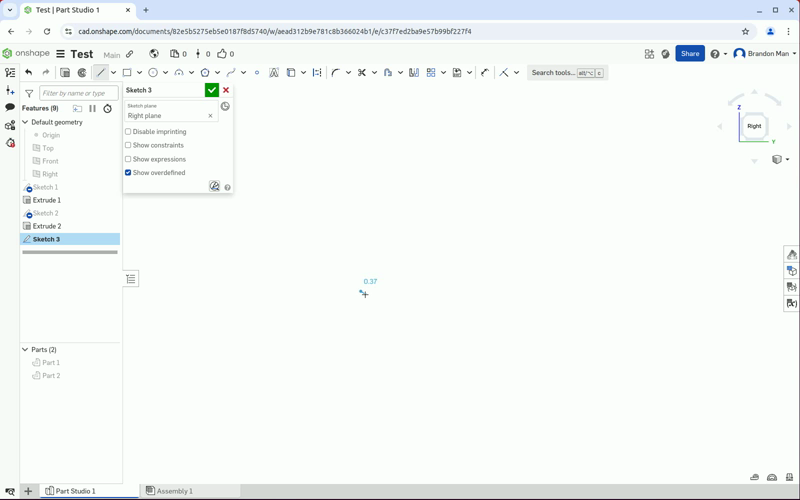
scroll(6)
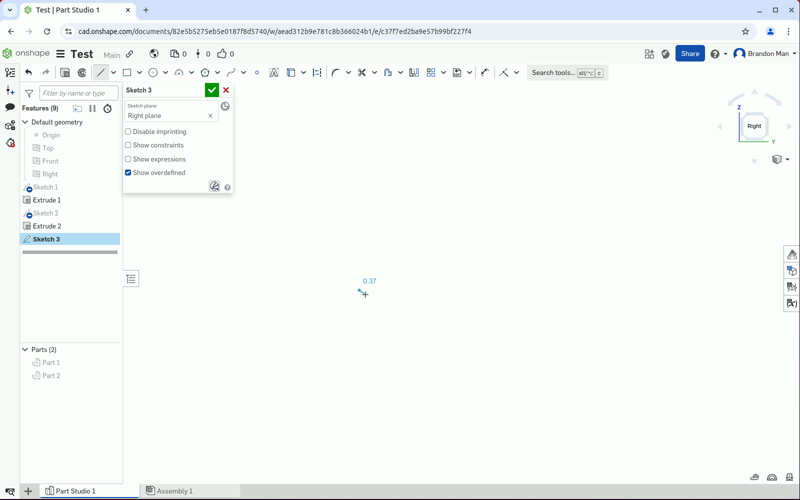
scroll(6)
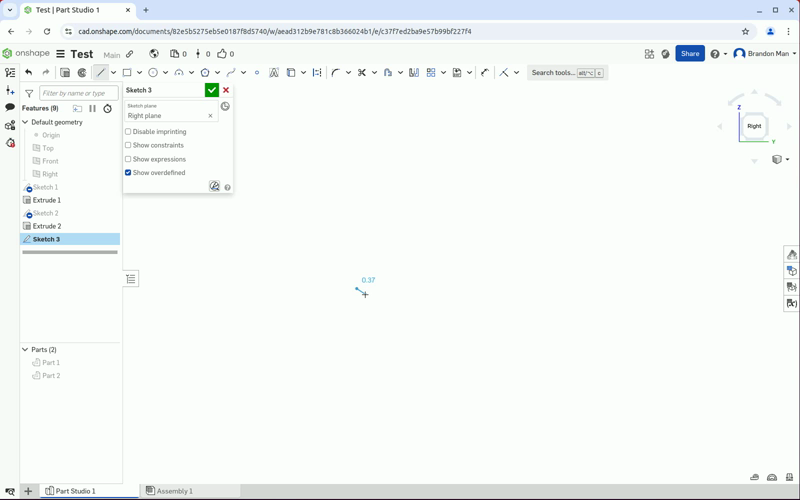
scroll(6)
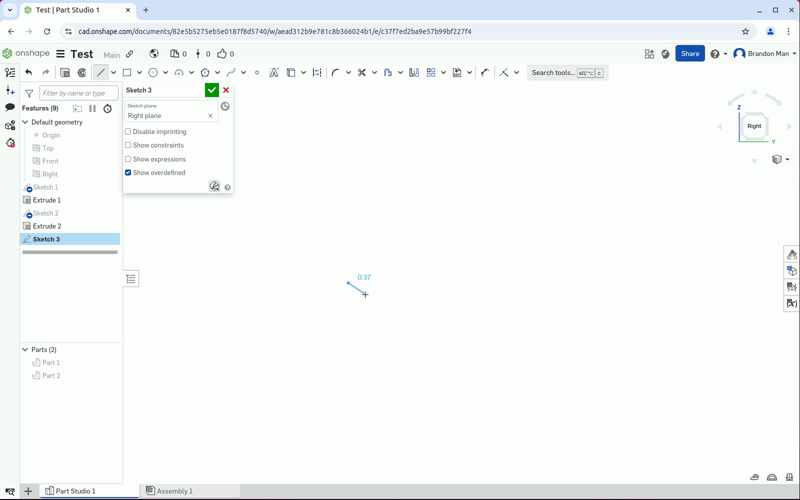
click(365, 294)
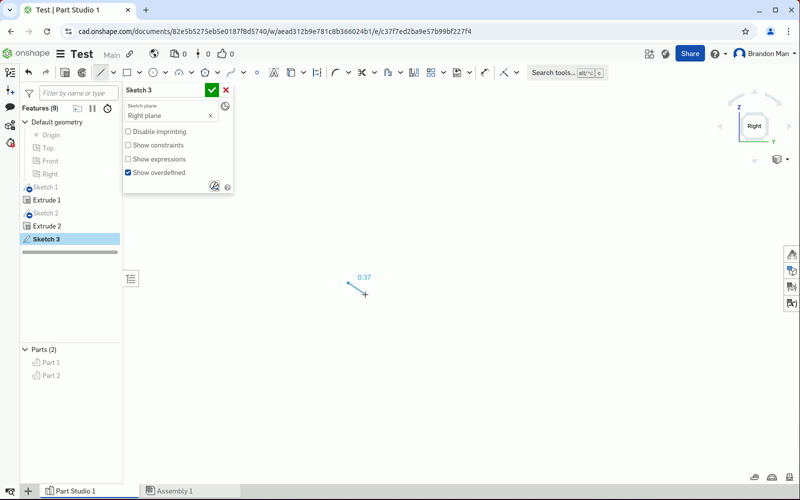
scroll(-6)
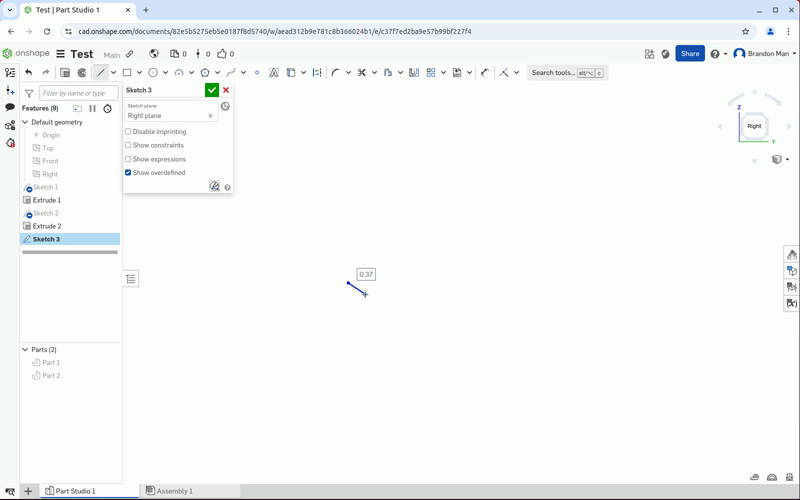
scroll(-6)
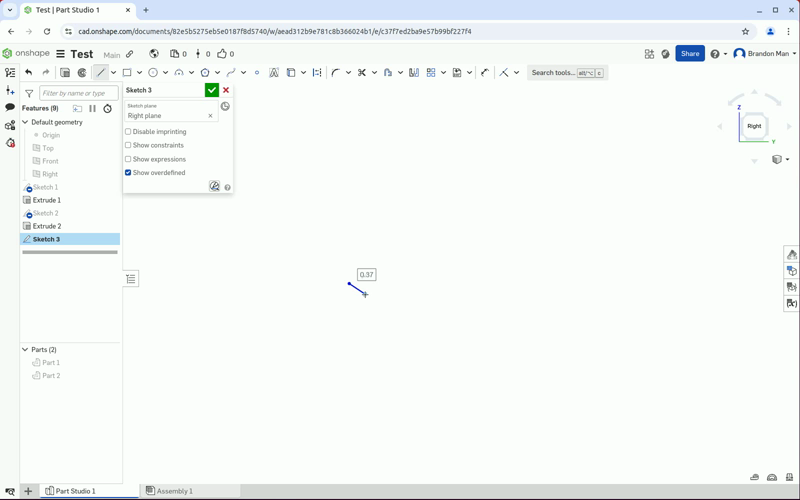
scroll(-6)
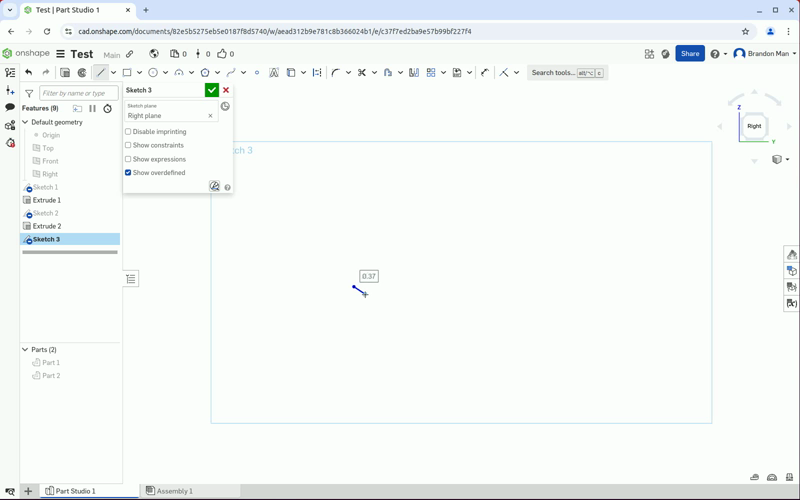
scroll(-6)
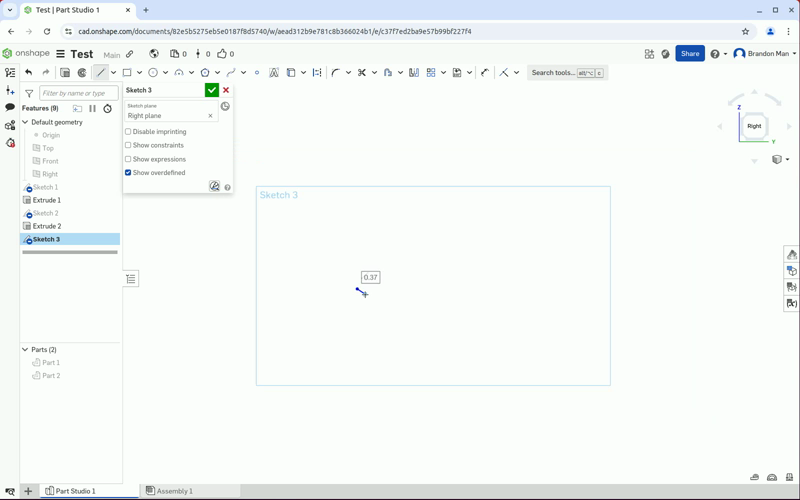
scroll(-6)
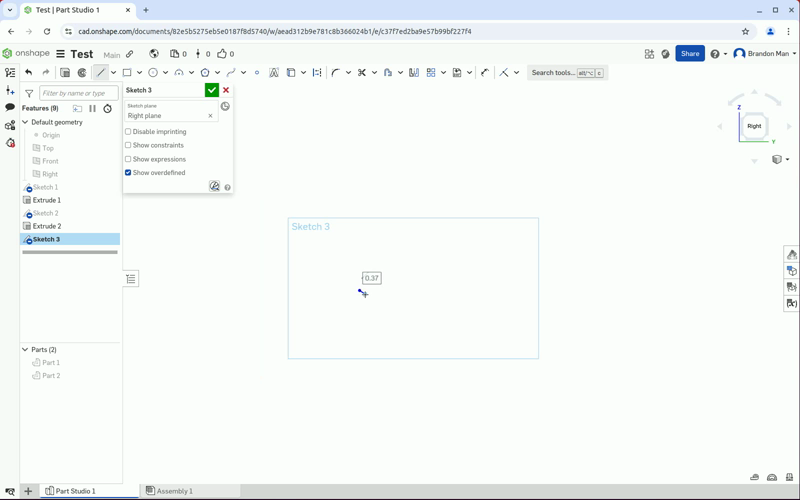
scroll(-6)
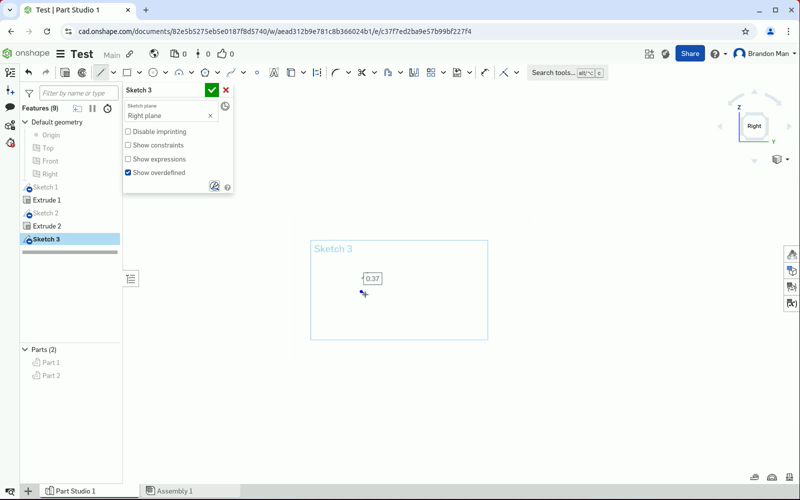
scroll(-6)
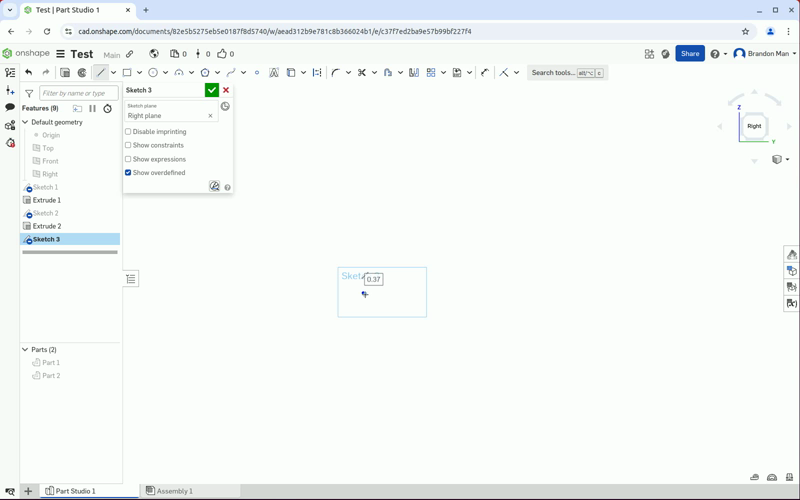
key_up(shift)
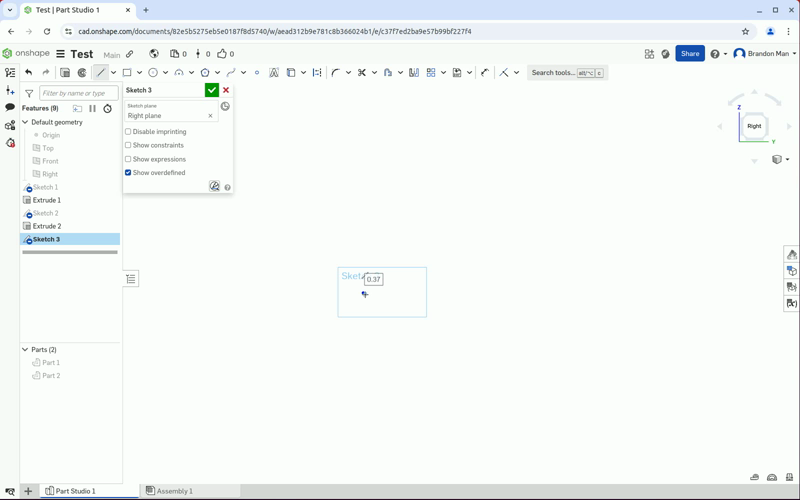
key_down(shift)
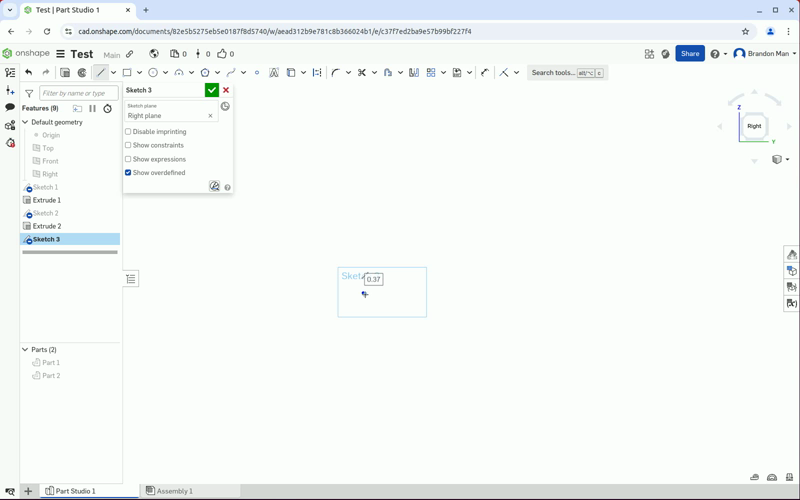
mouse_move(386, 225)
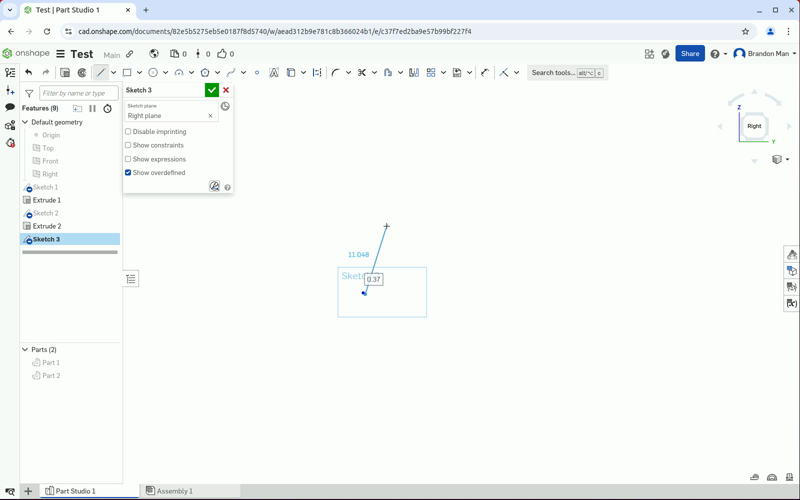
click(386, 225)
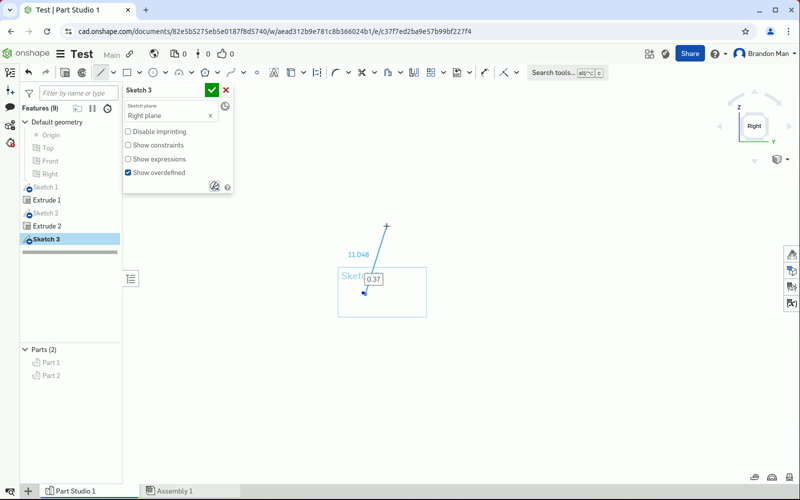
key_up(shift)
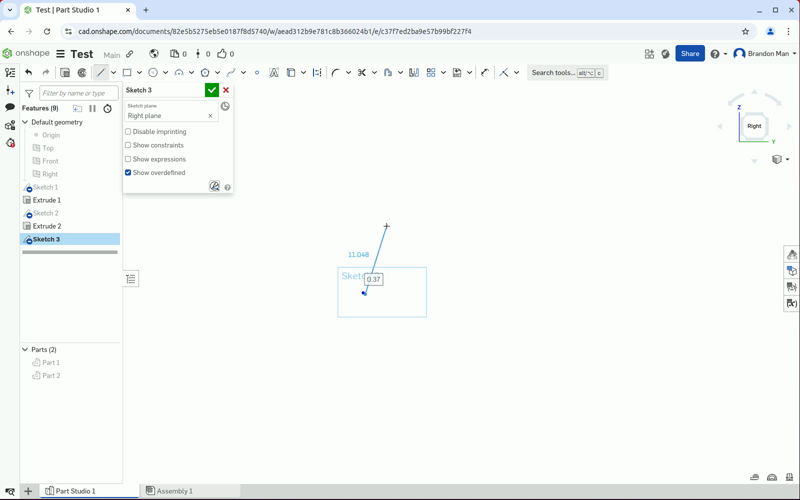
key_down(shift)
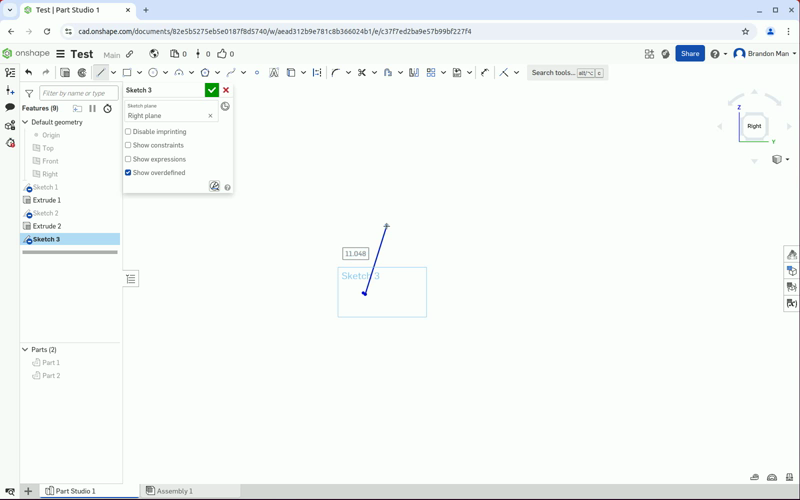
mouse_move(416, 225)
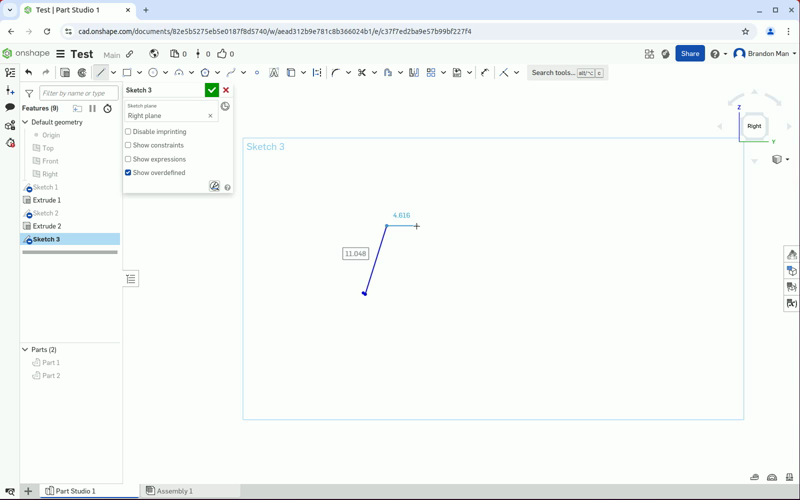
mouse_move(385, 225)
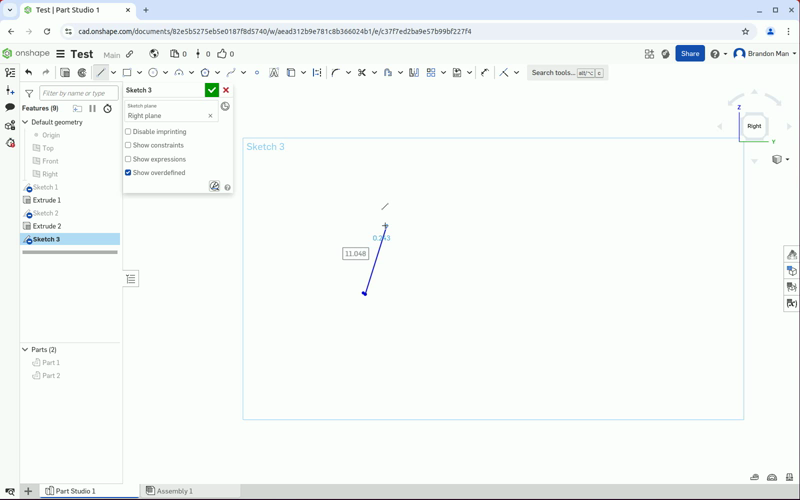
scroll(6)
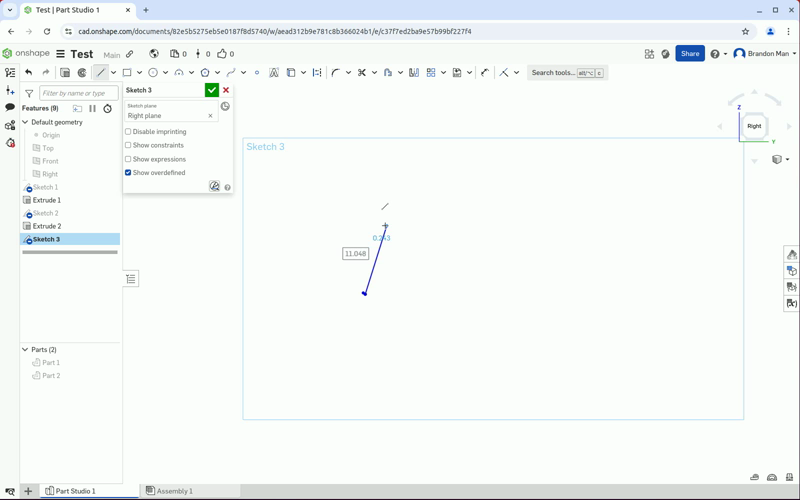
scroll(6)
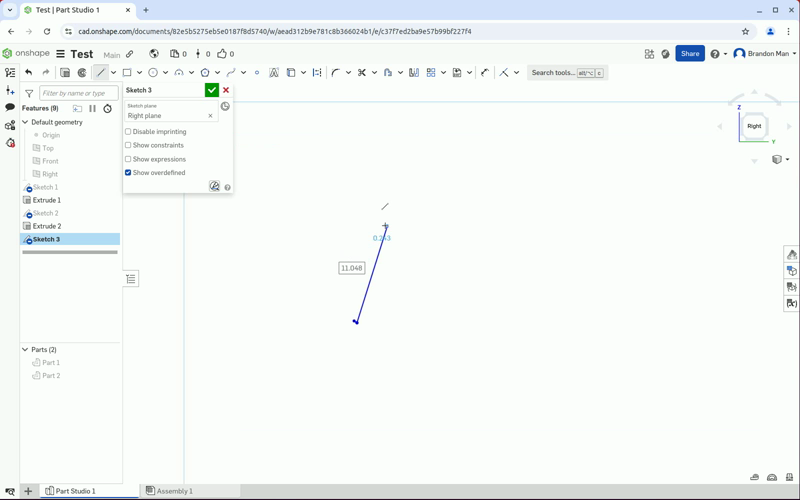
scroll(6)
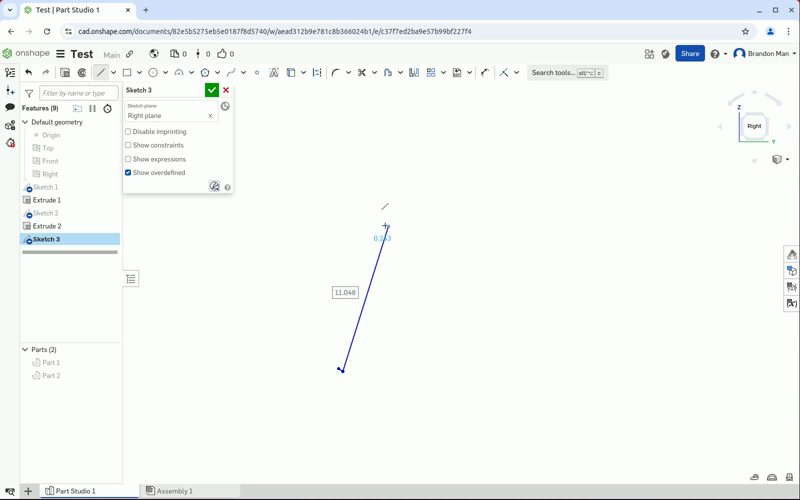
scroll(6)
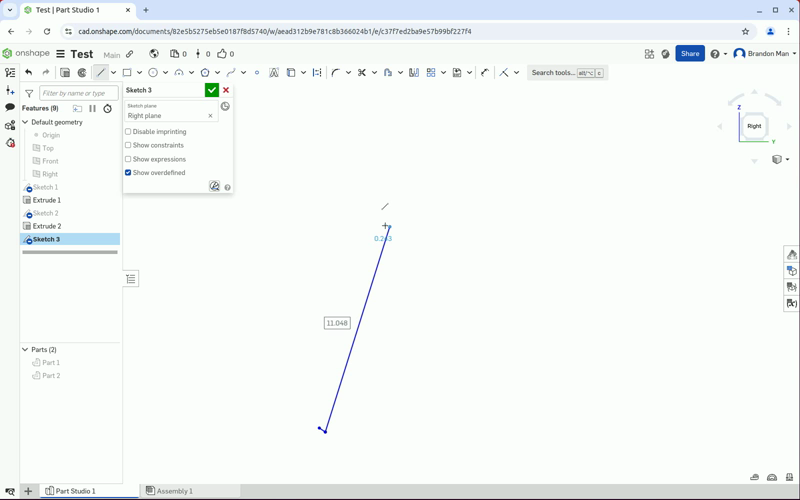
scroll(6)
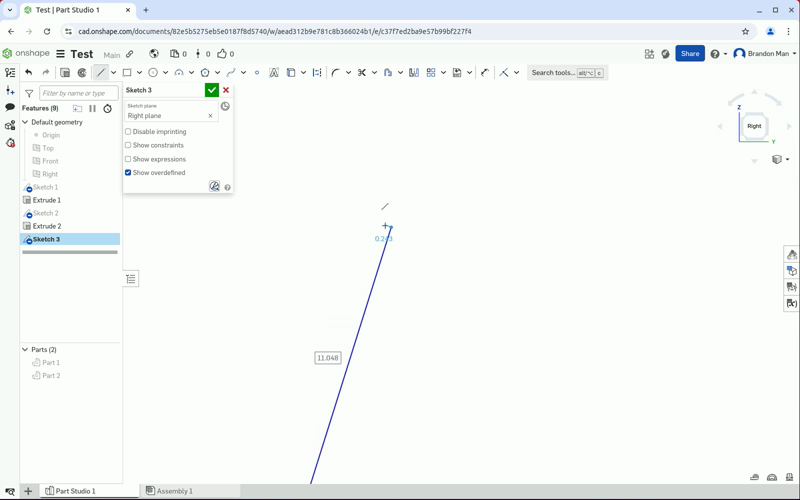
scroll(6)
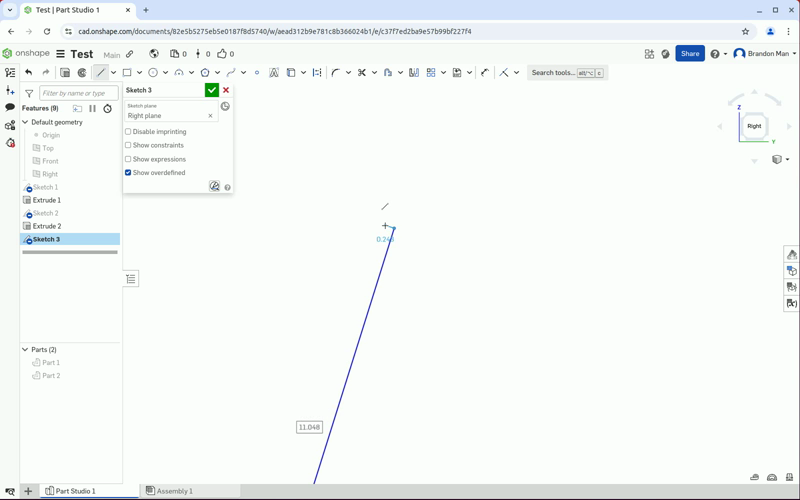
scroll(6)
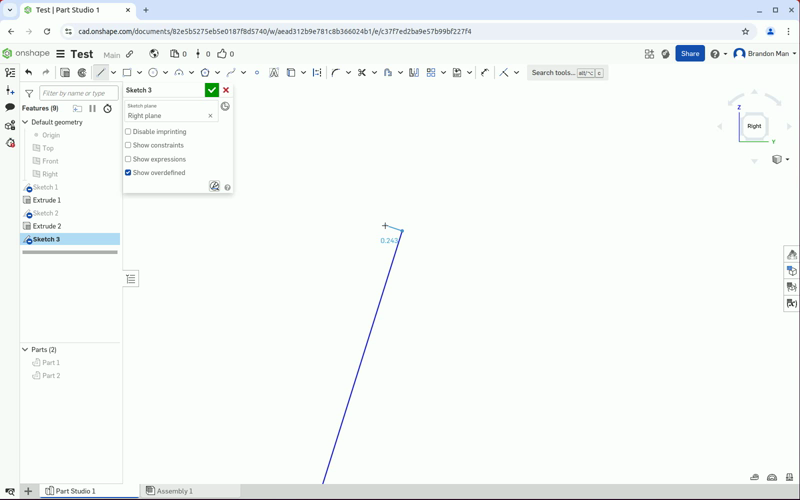
click(385, 225)
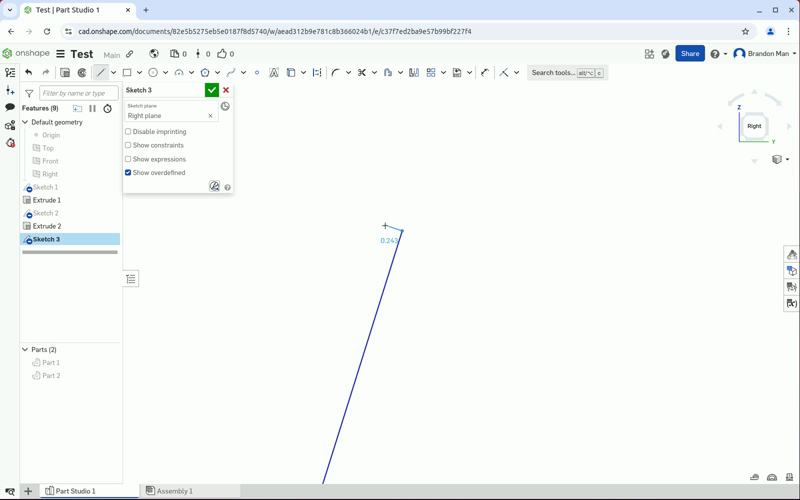
scroll(-6)
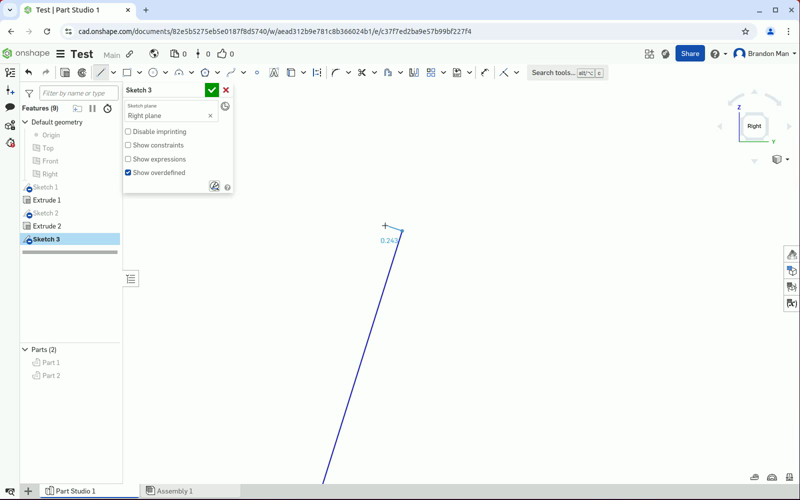
scroll(-6)
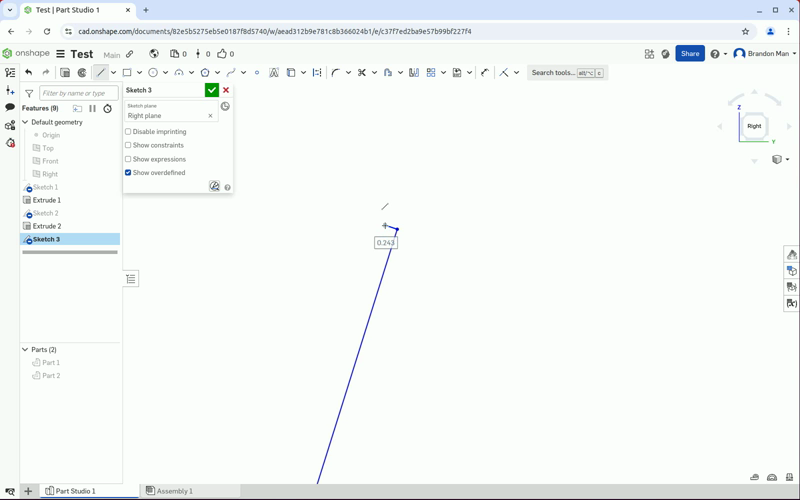
scroll(-6)
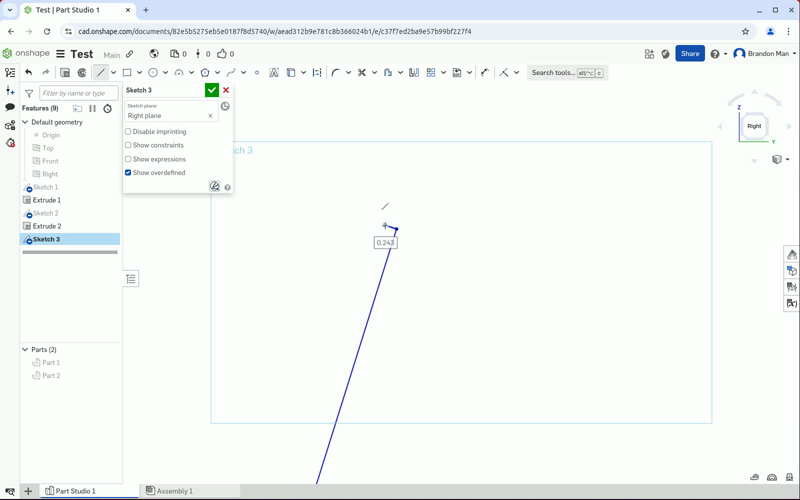
scroll(-6)
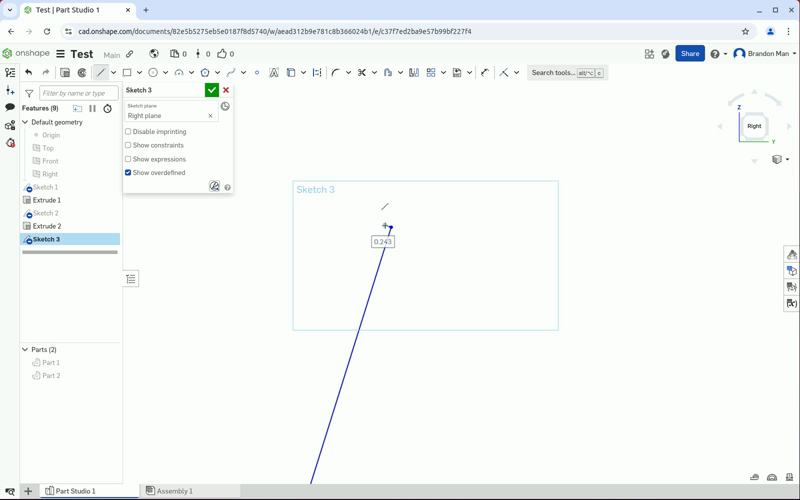
scroll(-6)
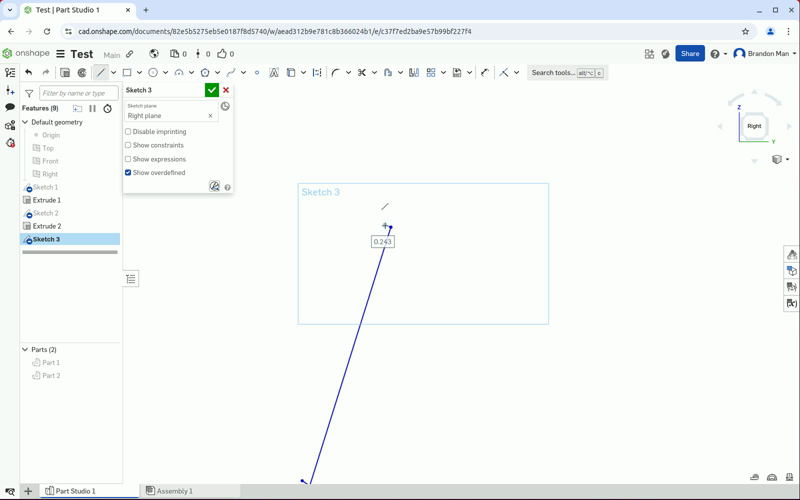
scroll(-6)
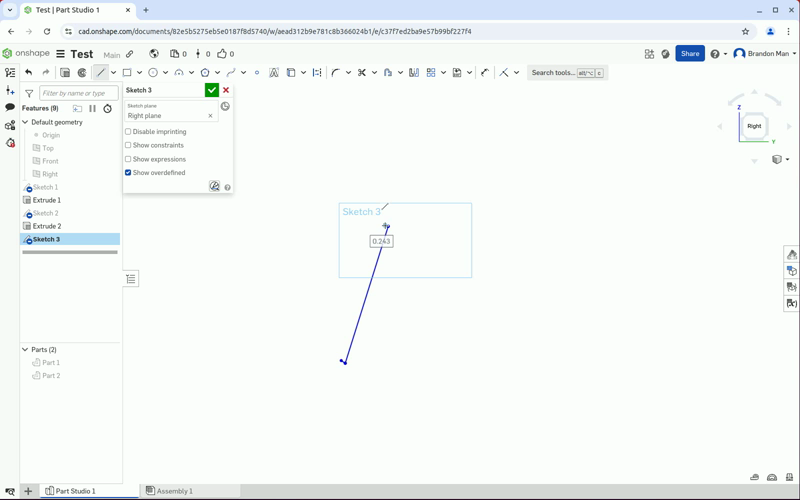
scroll(-6)
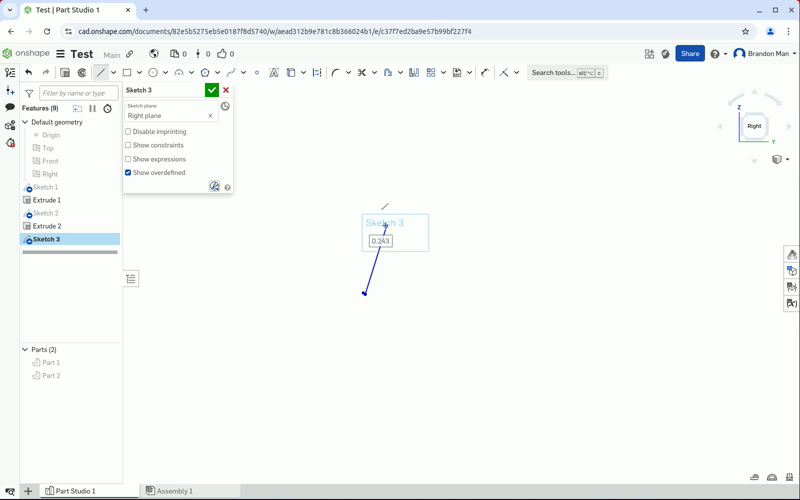
key_up(shift)
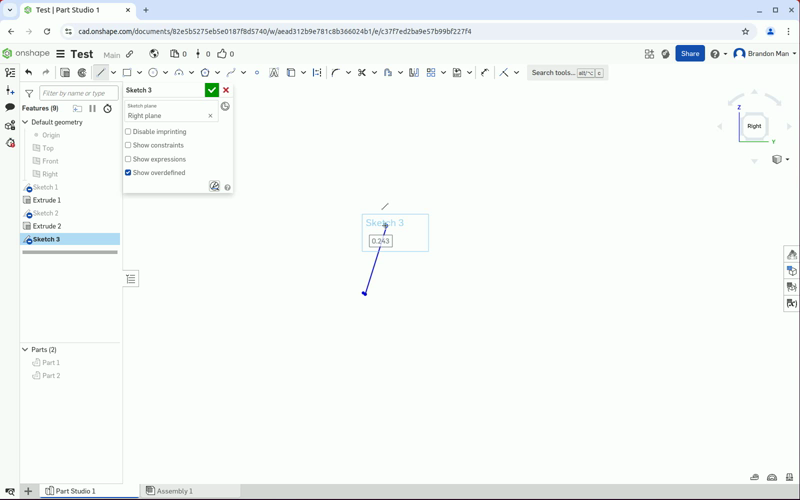
key_down(shift)
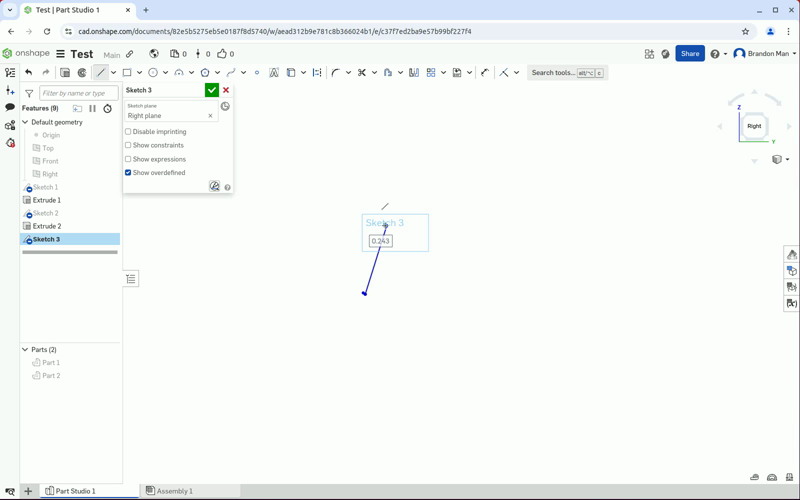
mouse_move(363, 293)
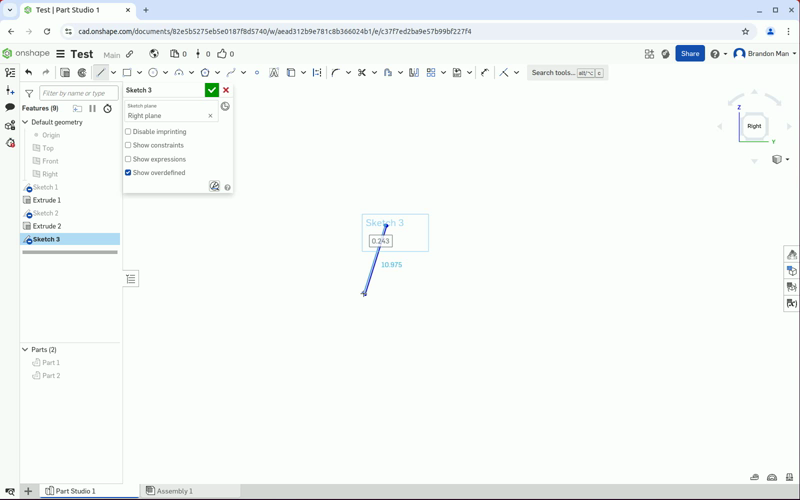
scroll(6)
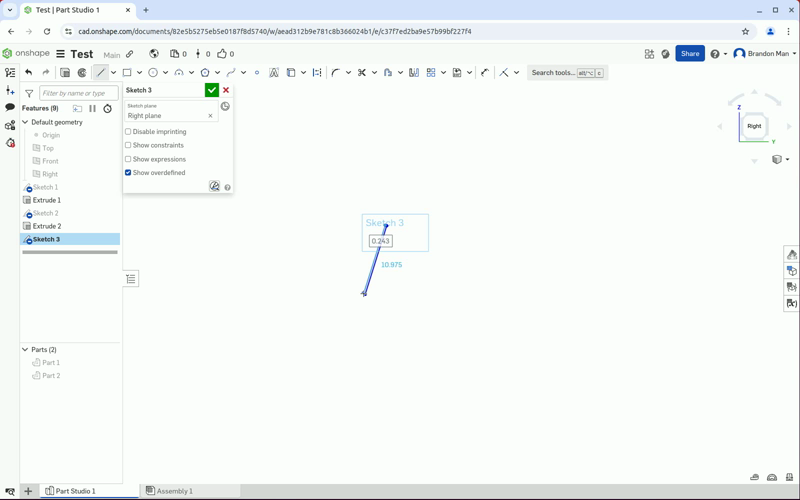
scroll(6)
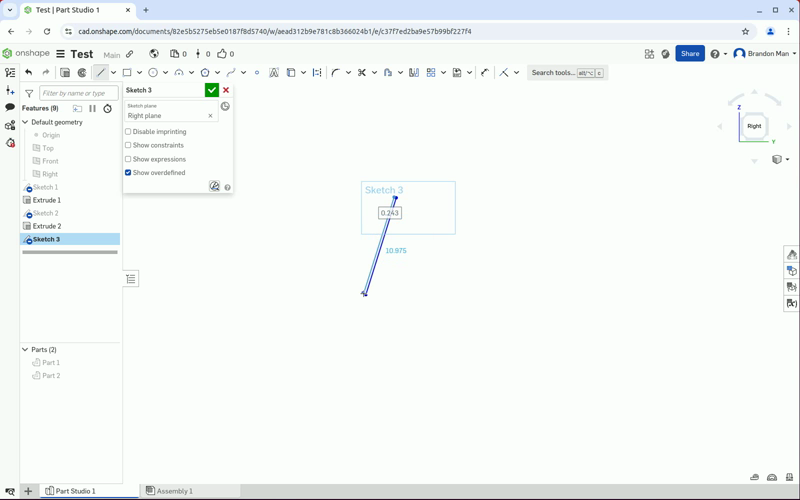
scroll(6)
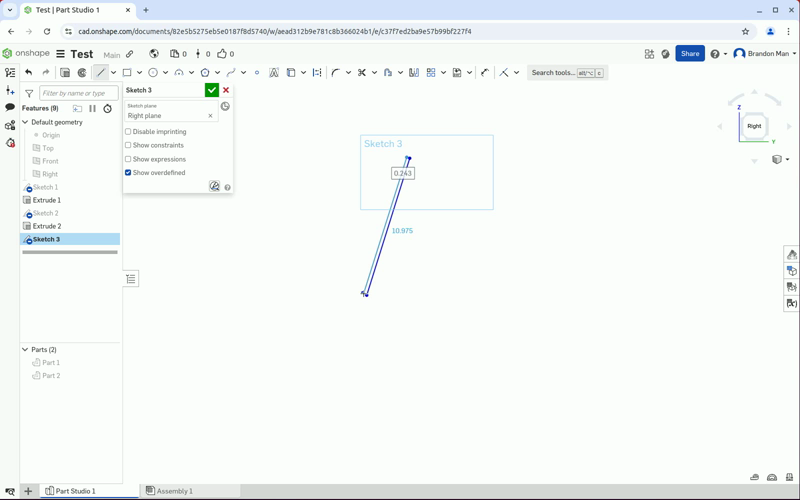
scroll(6)
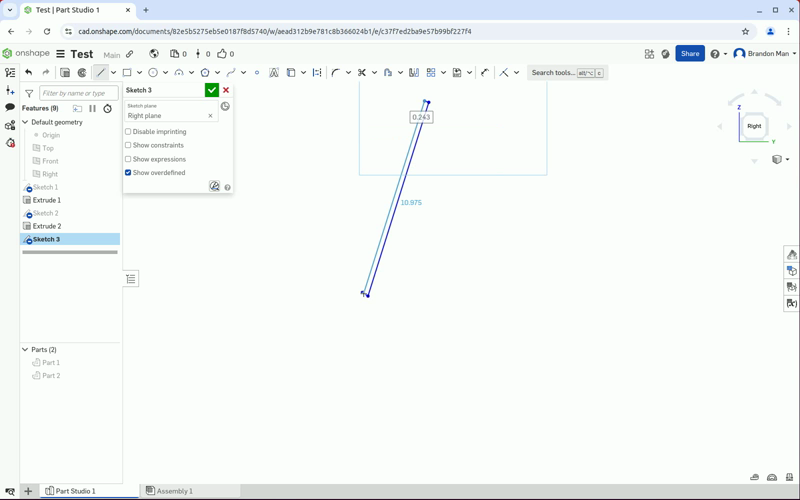
scroll(6)
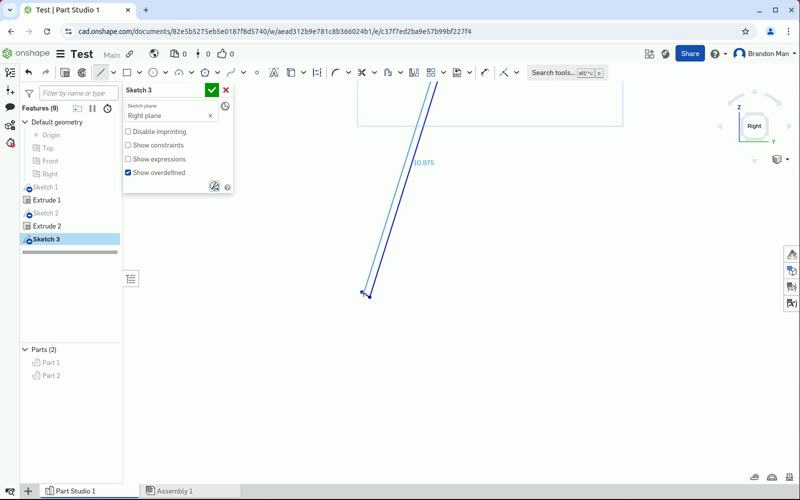
scroll(6)
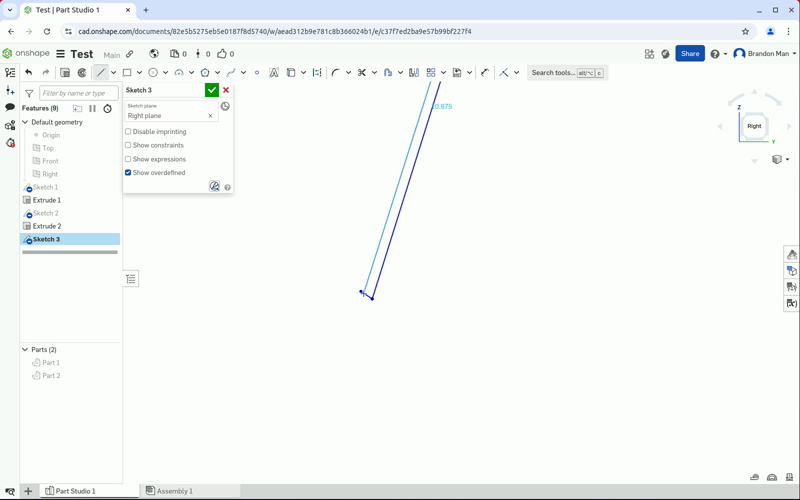
scroll(6)
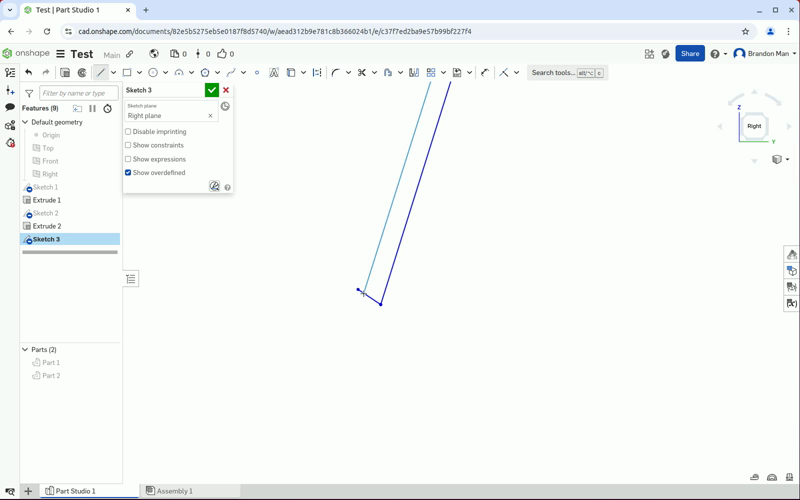
key_up(shift)
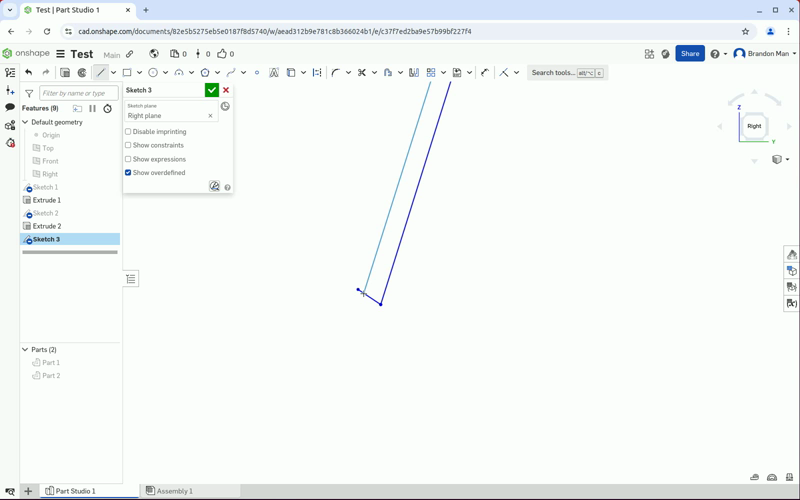
click(363, 293)
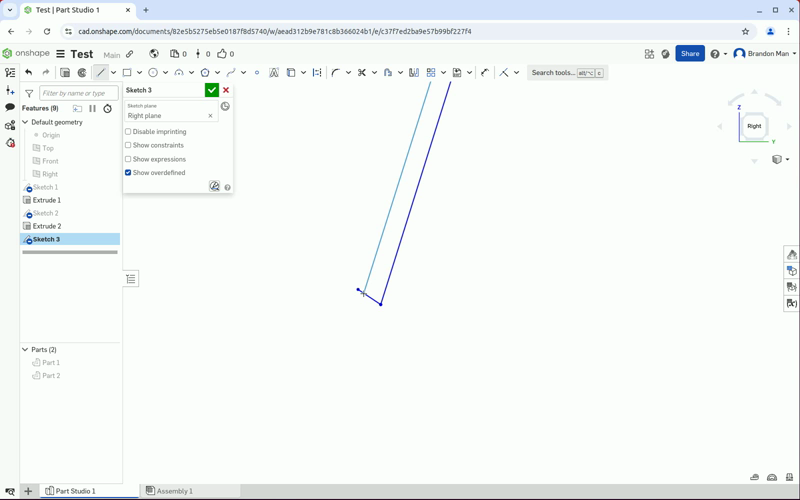
scroll(-6)
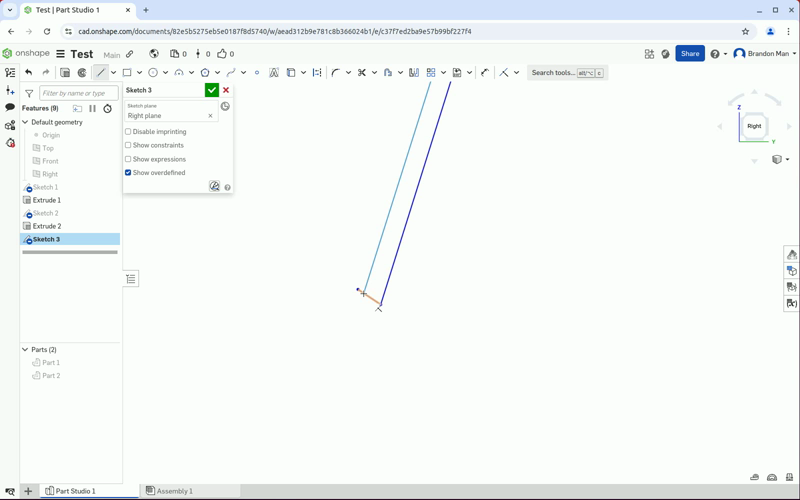
scroll(-6)
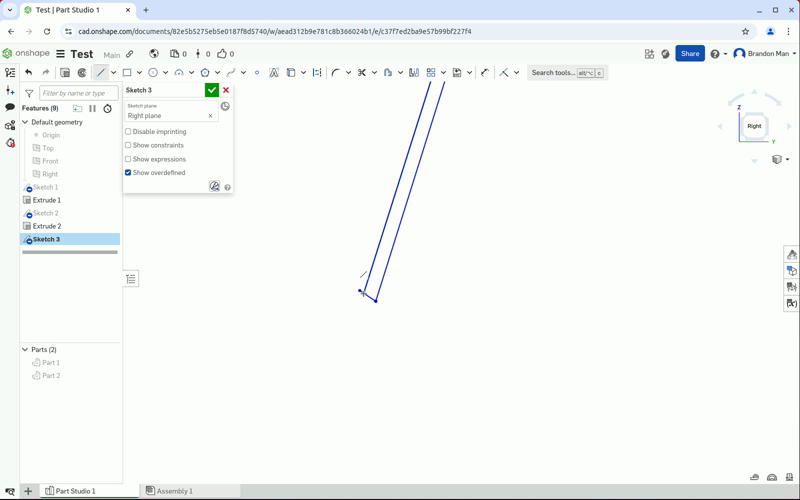
scroll(-6)
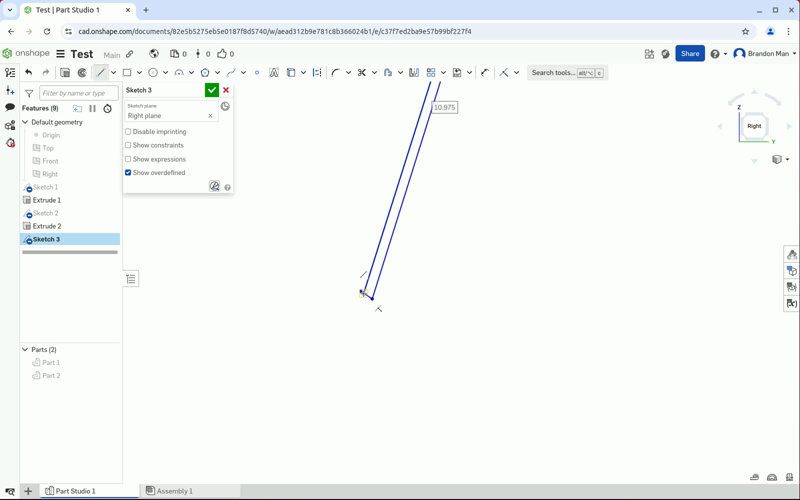
scroll(-6)
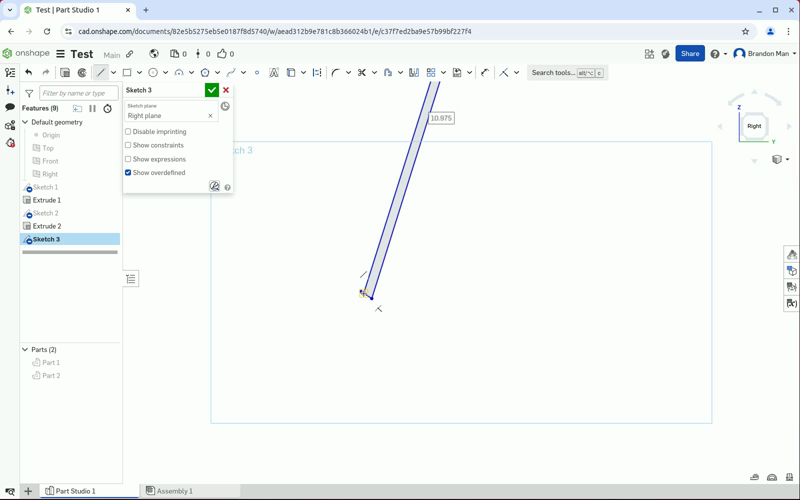
scroll(-6)
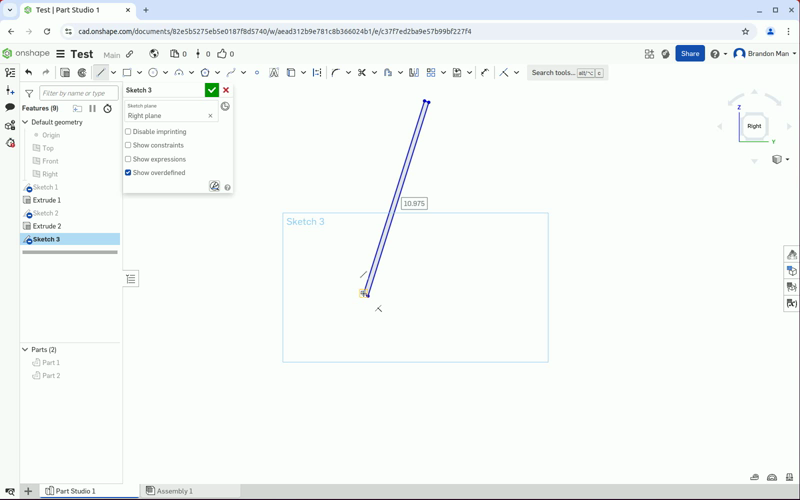
scroll(-6)
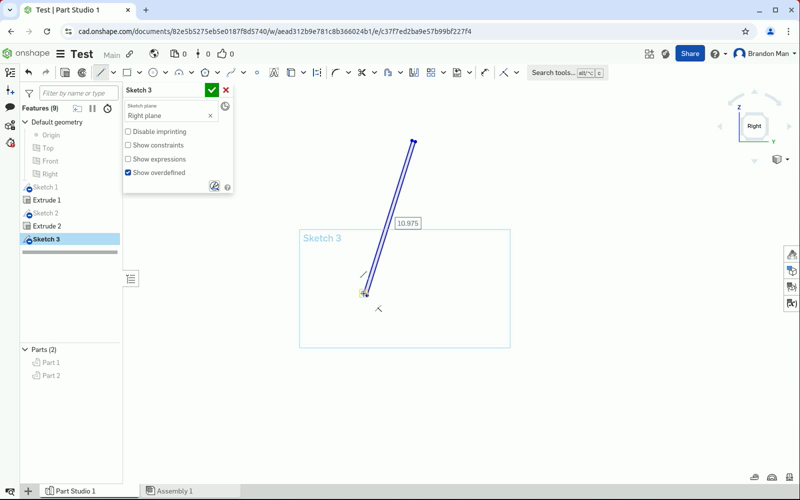
scroll(-6)
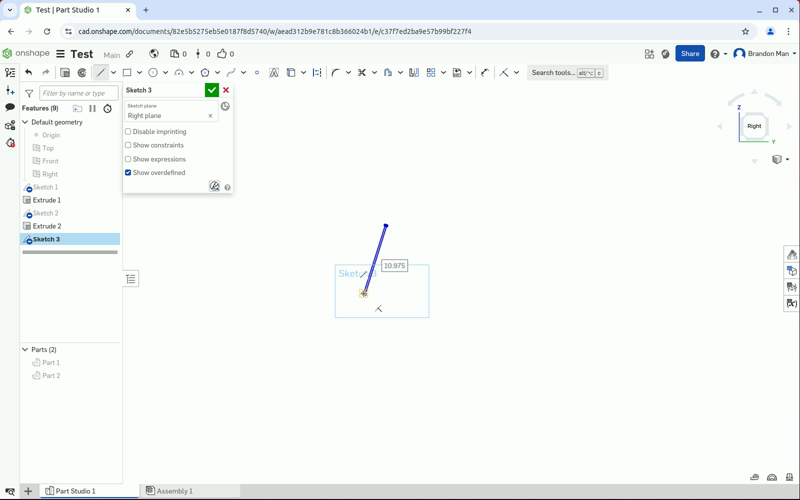
key(esc)
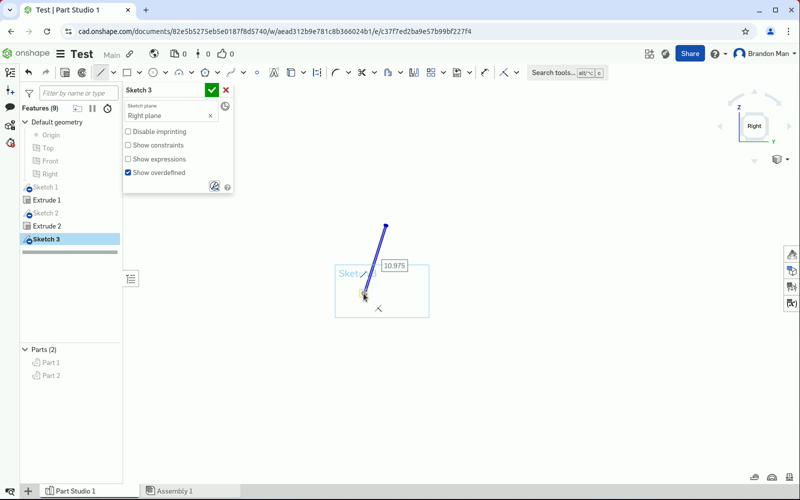
mouse_move(366, 287)
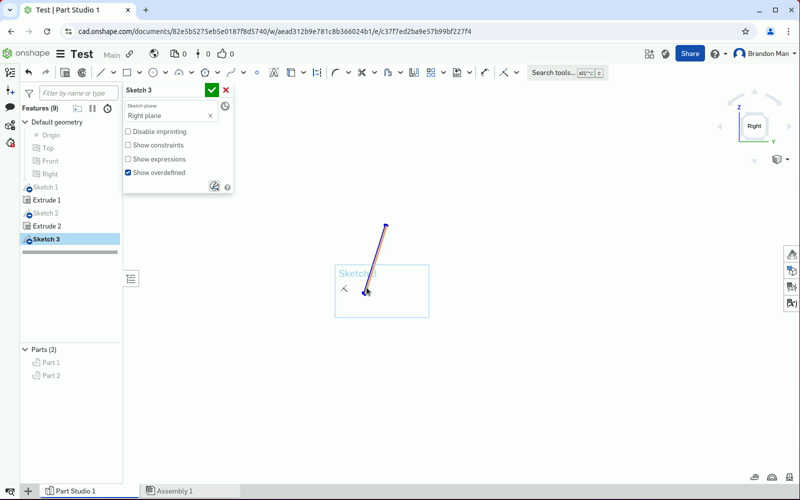
scroll(6)
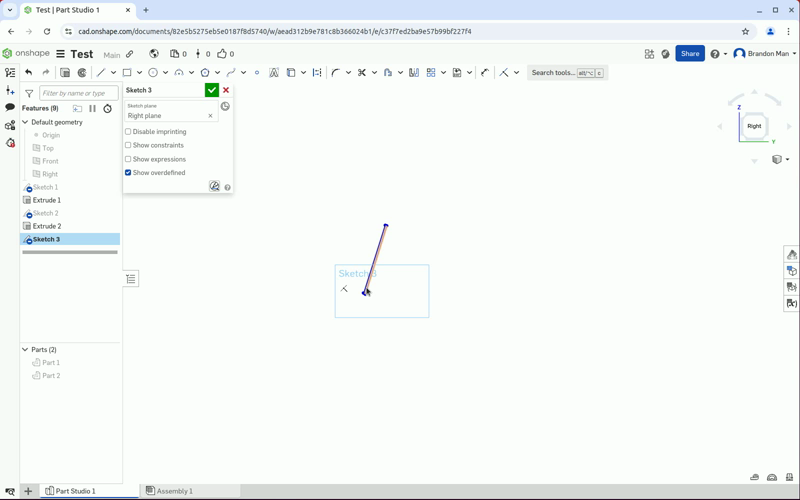
scroll(6)
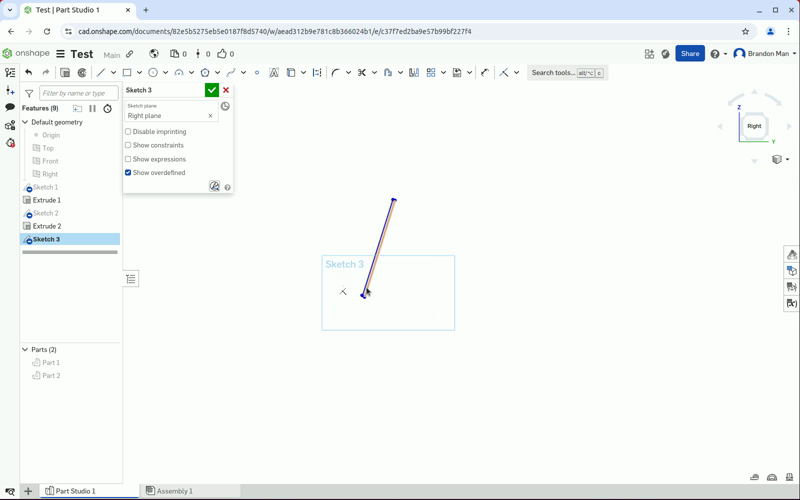
scroll(6)
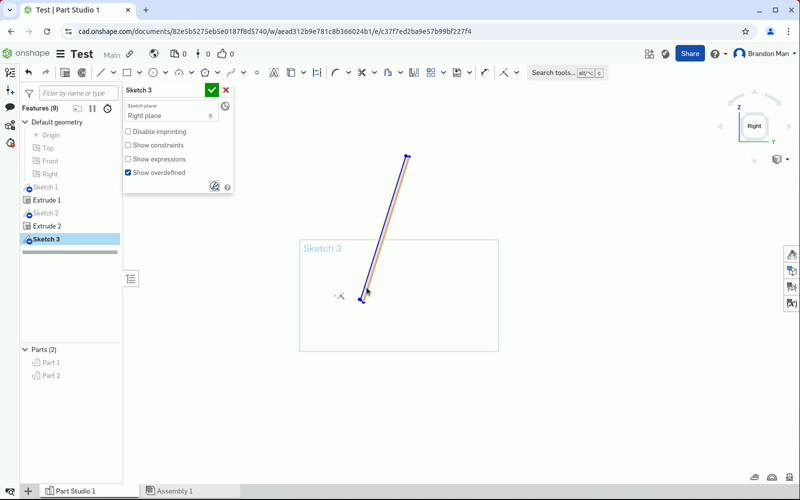
scroll(6)
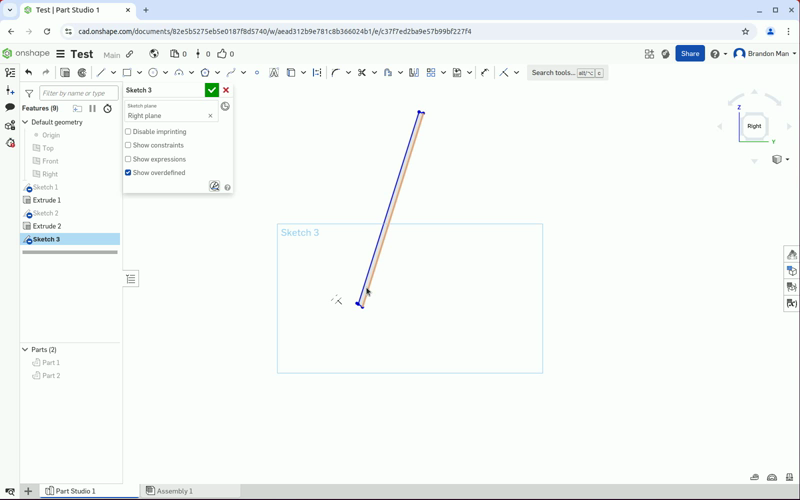
scroll(6)
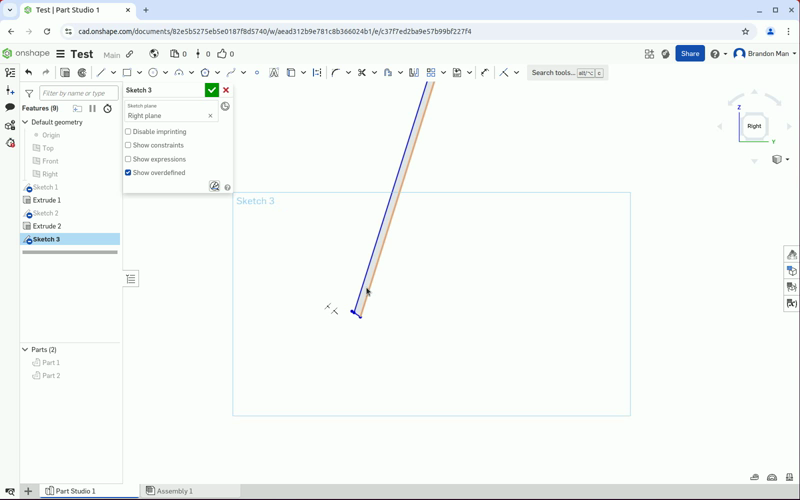
scroll(6)
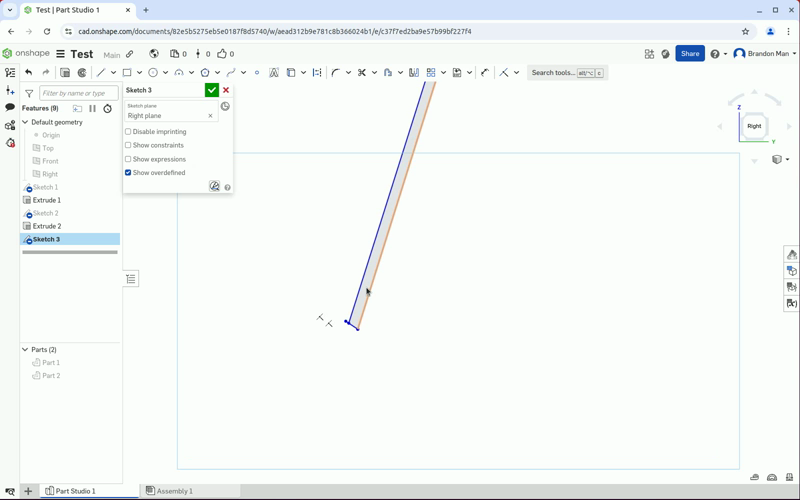
scroll(6)
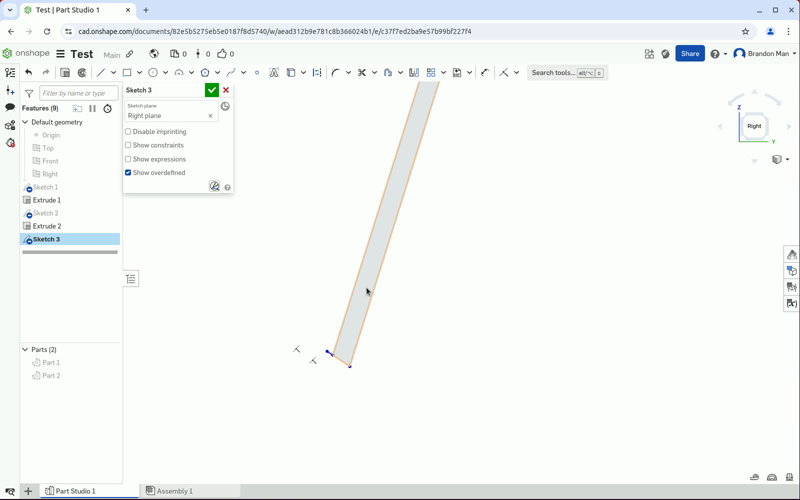
click(366, 287)
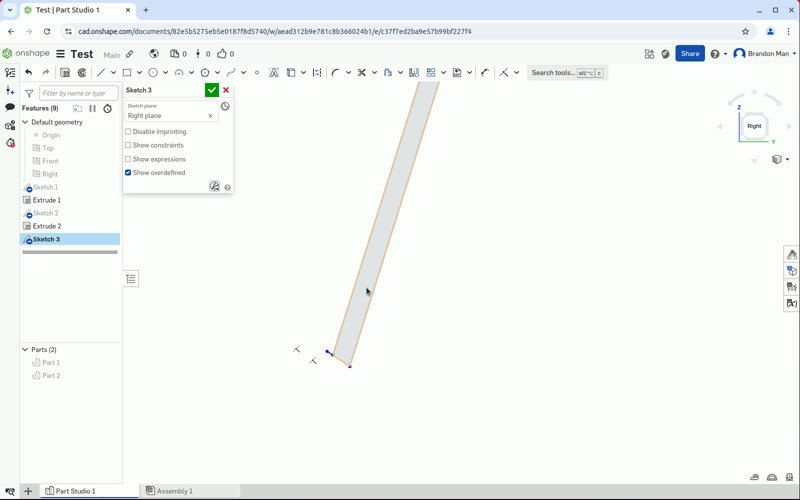
scroll(-6)
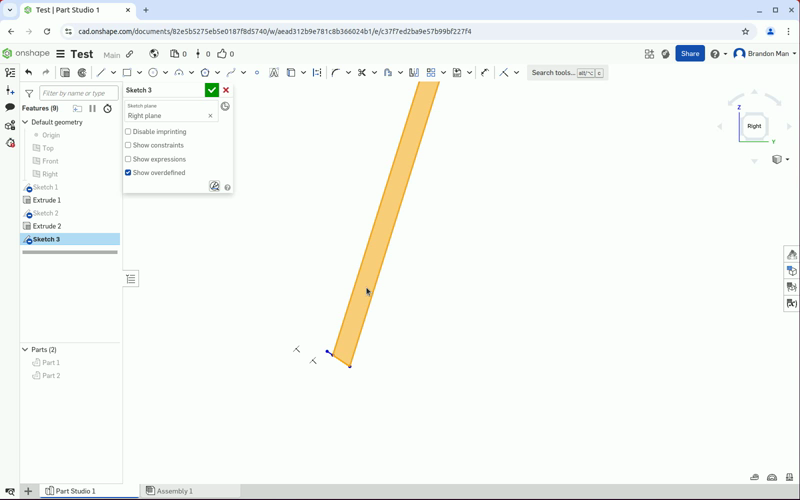
scroll(-6)
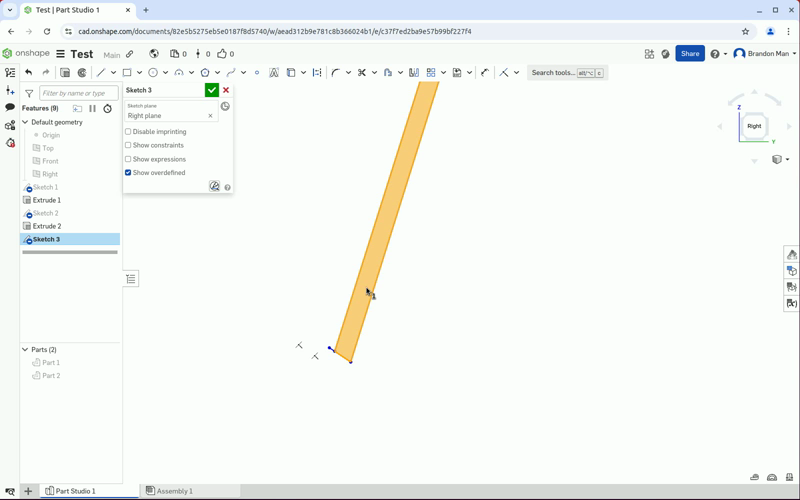
scroll(-6)
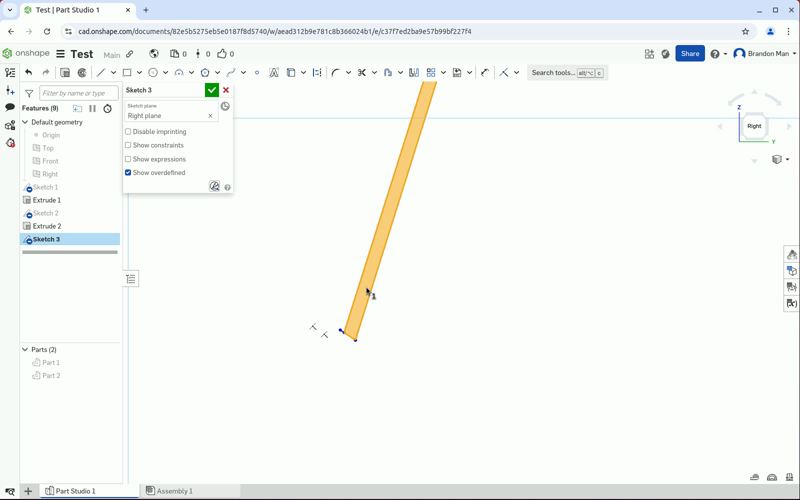
scroll(-6)
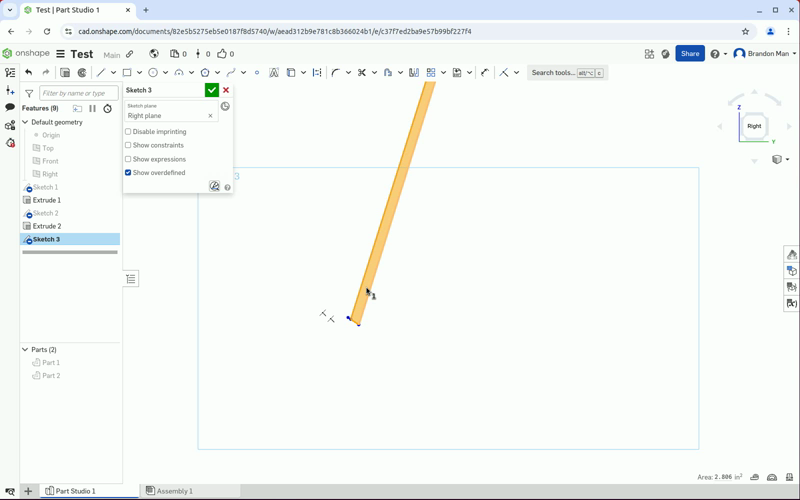
scroll(-6)
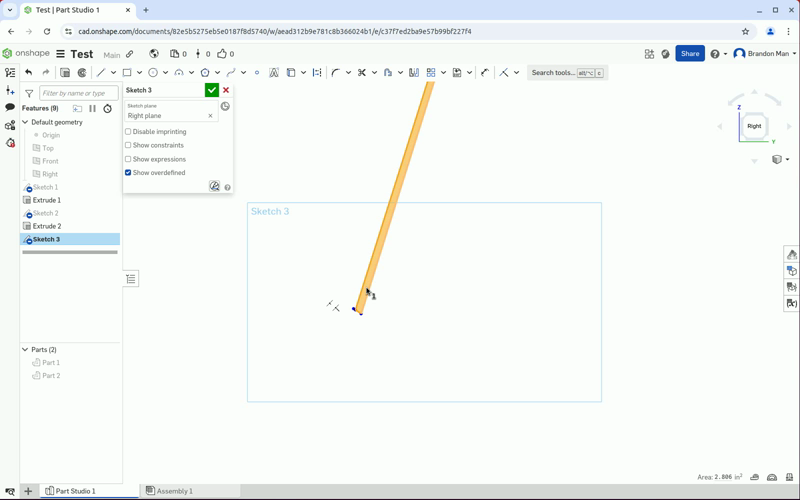
scroll(-6)
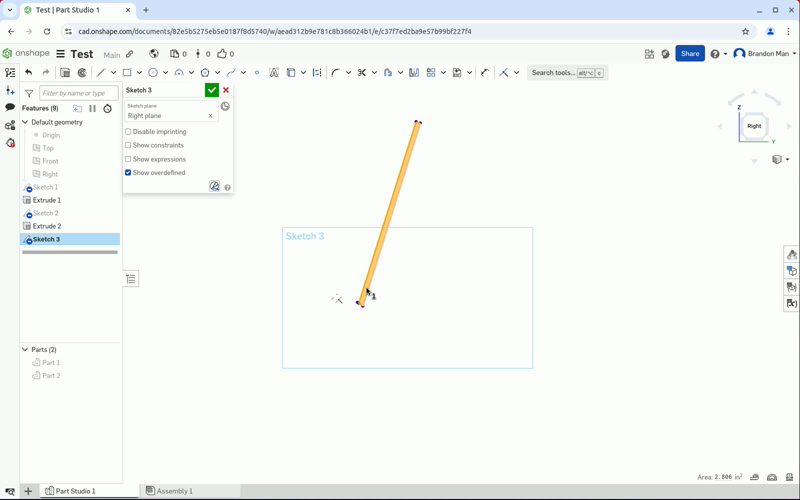
scroll(-6)
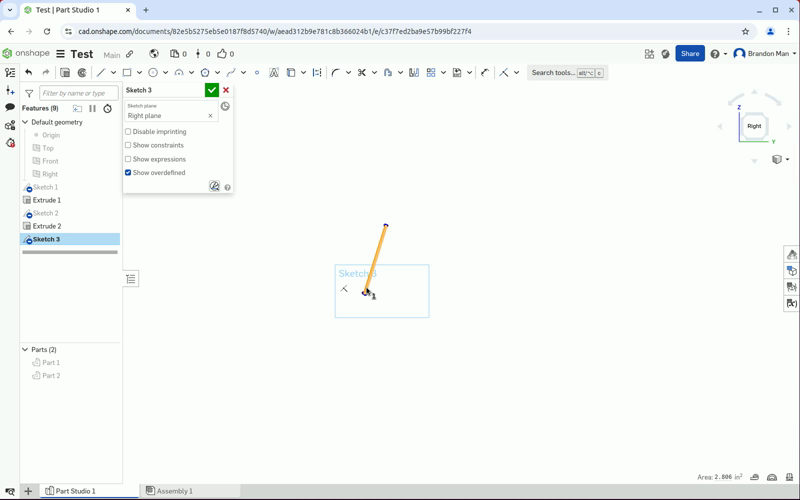
mouse_move(73, 352)
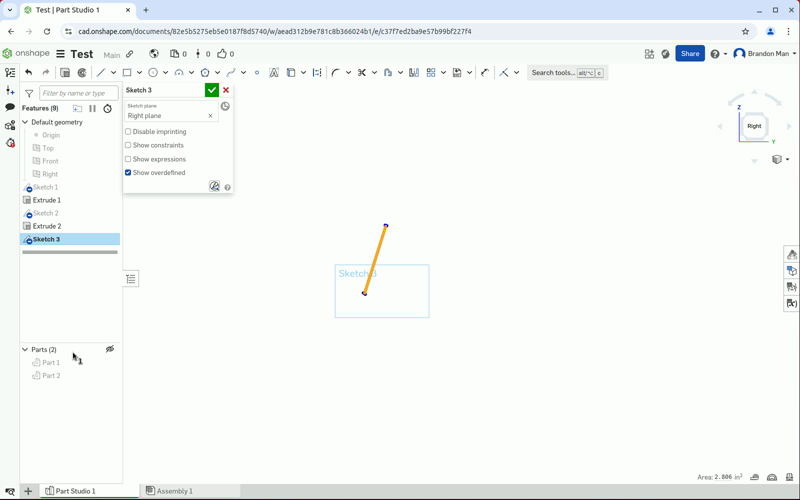
key(shift+y)
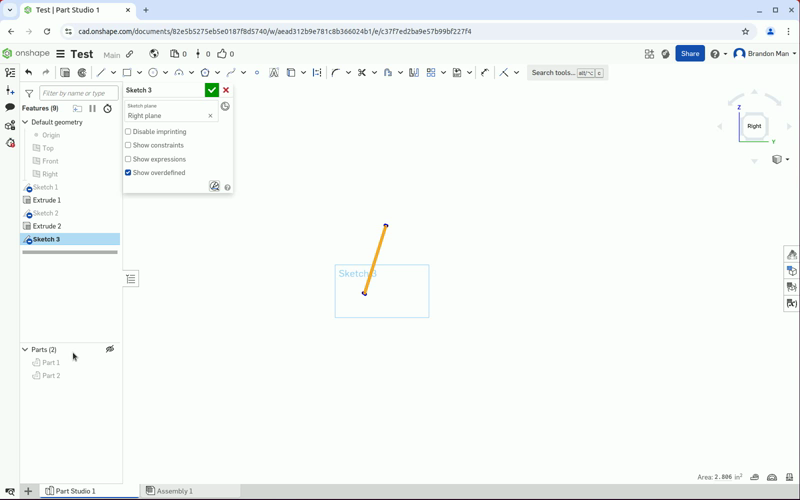
key(shift+e)
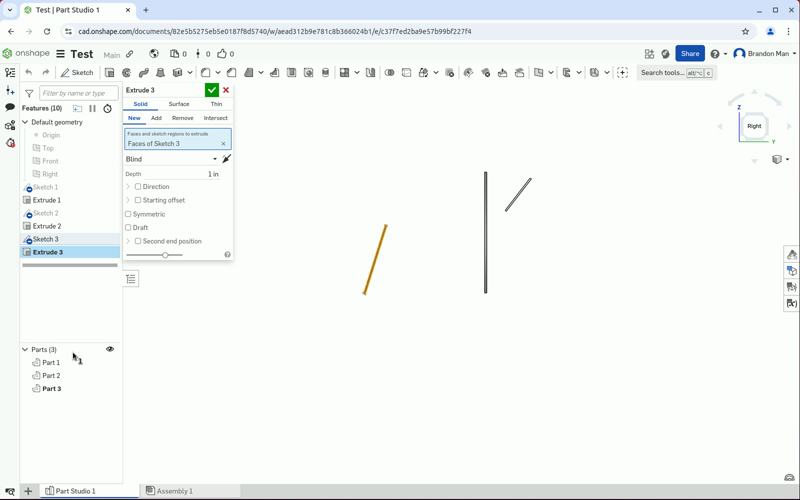
mouse_move(143, 106)
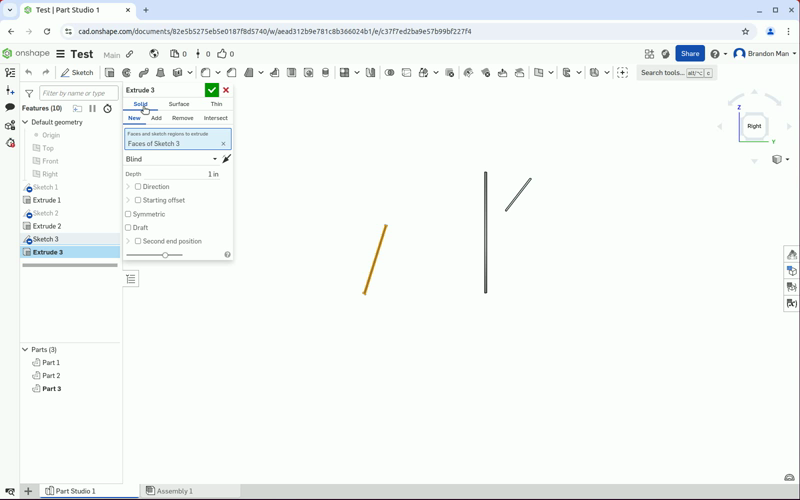
click(143, 106)
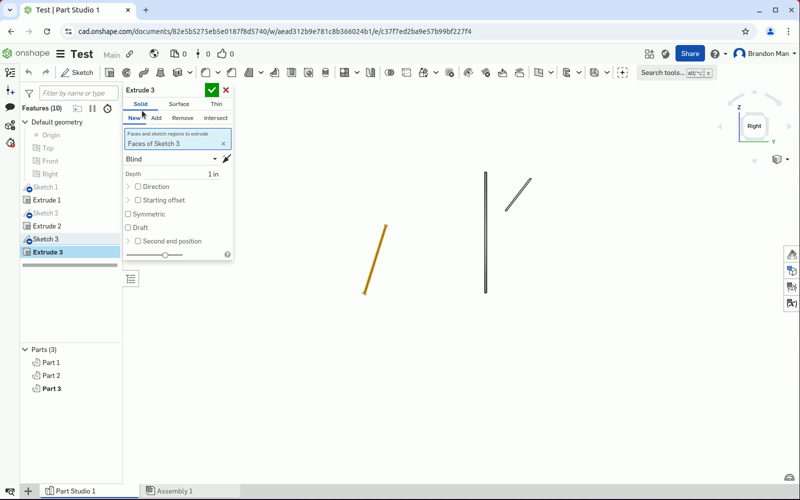
mouse_move(137, 120)
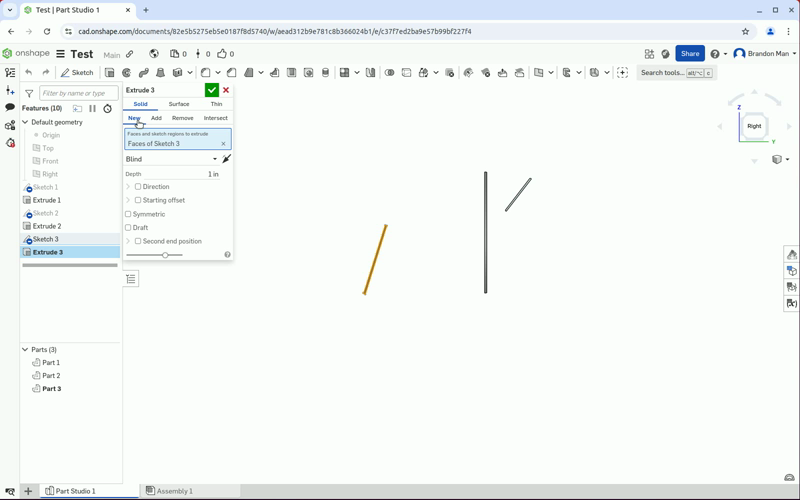
click(137, 120)
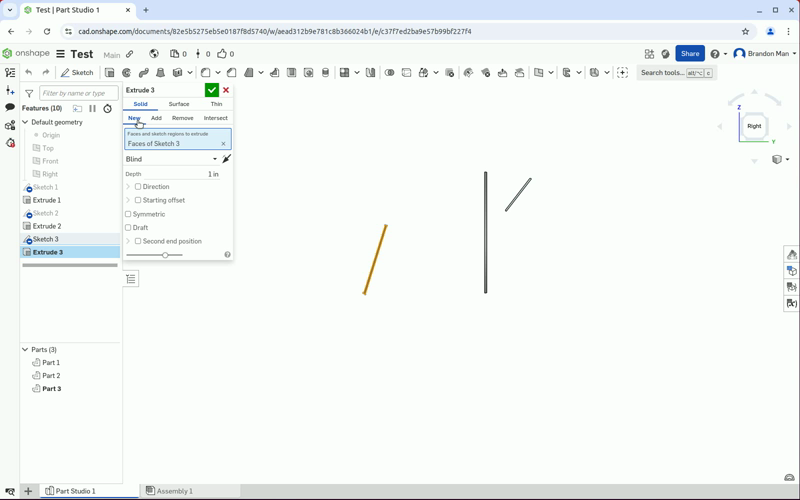
key(tab, 4)
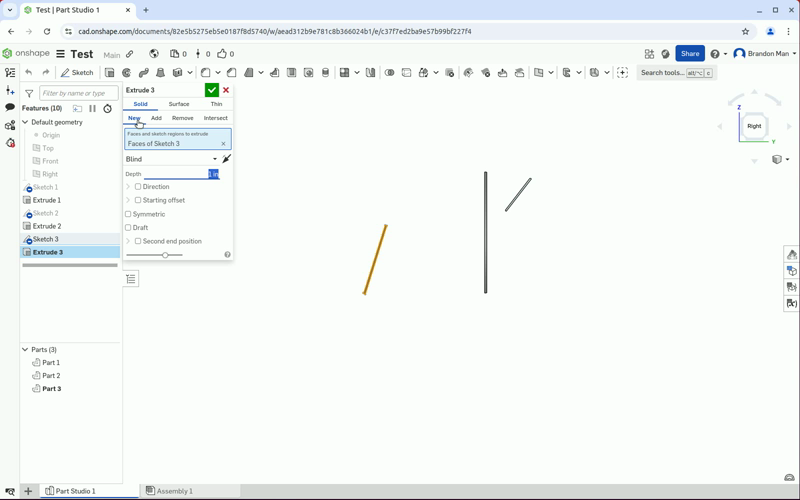
text(25.996)
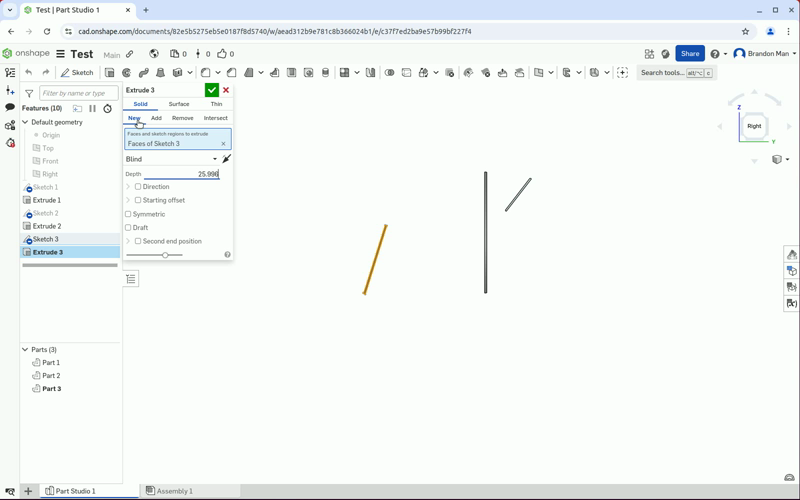
key(tab, 3)
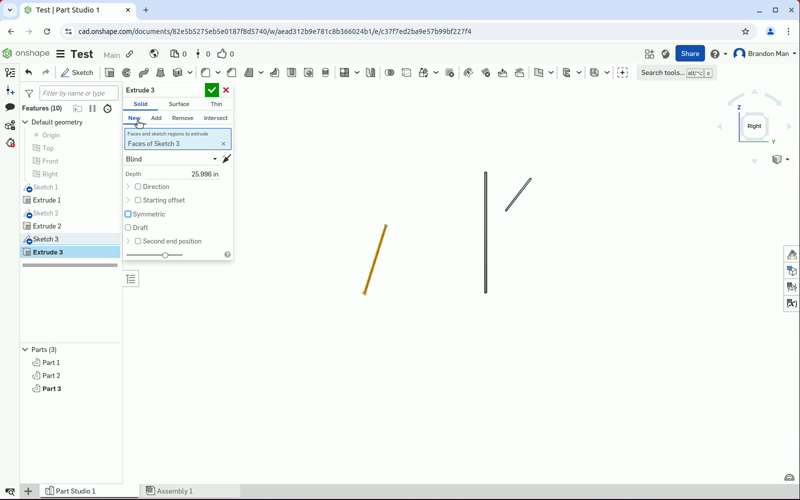
key(space)
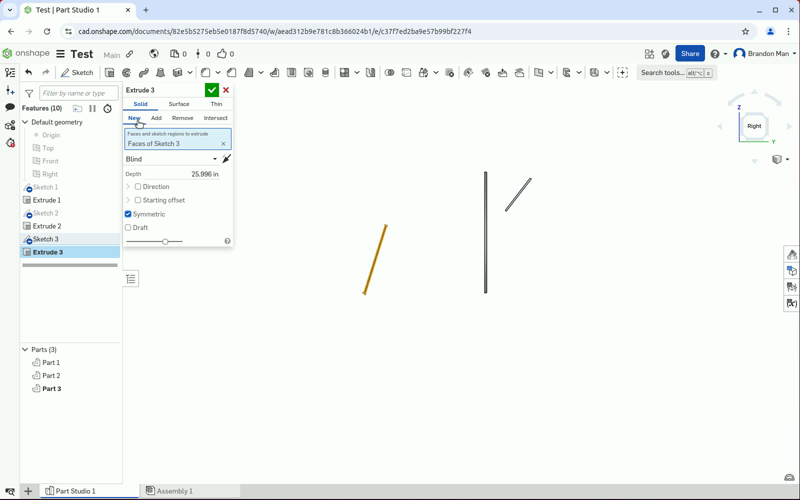
key(enter)
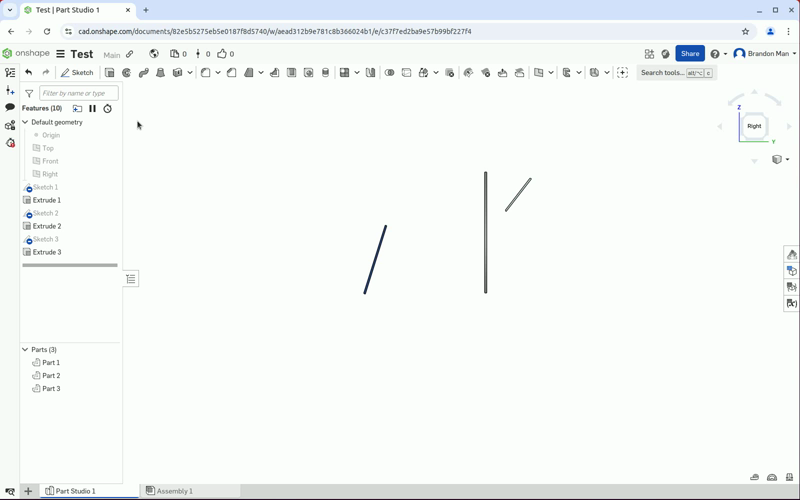
key(shift+h)
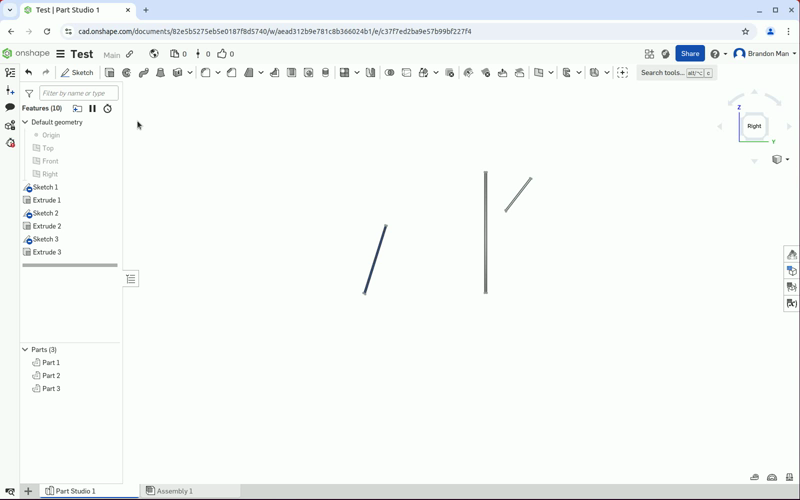
key(shift+h)
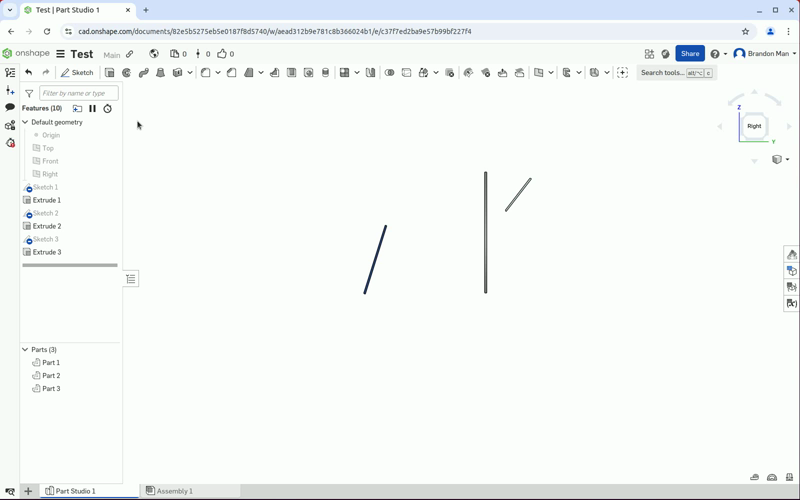
mouse_move(73, 189)
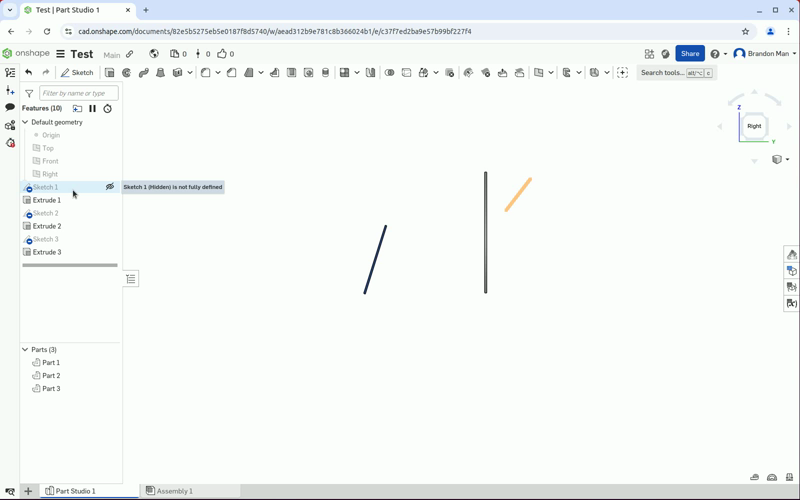
click(73, 189)
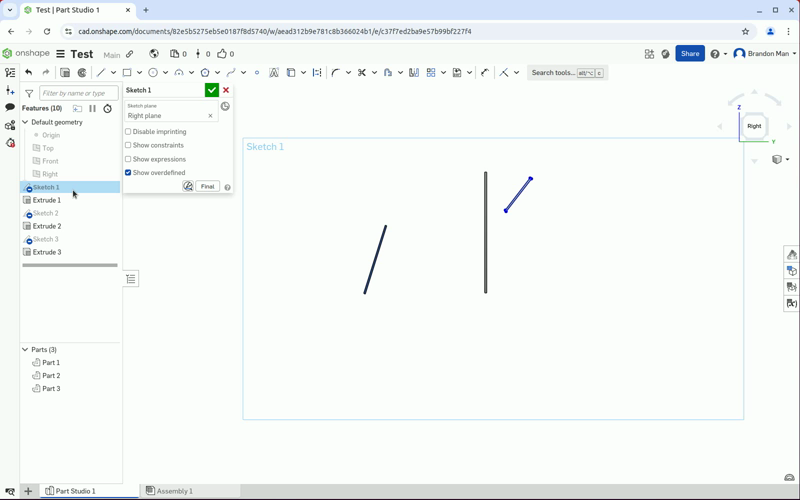
mouse_move(229, 92)
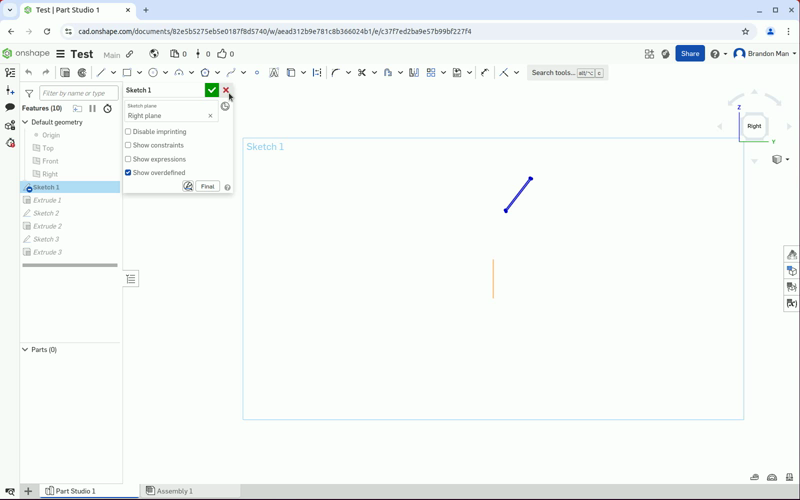
click(229, 92)
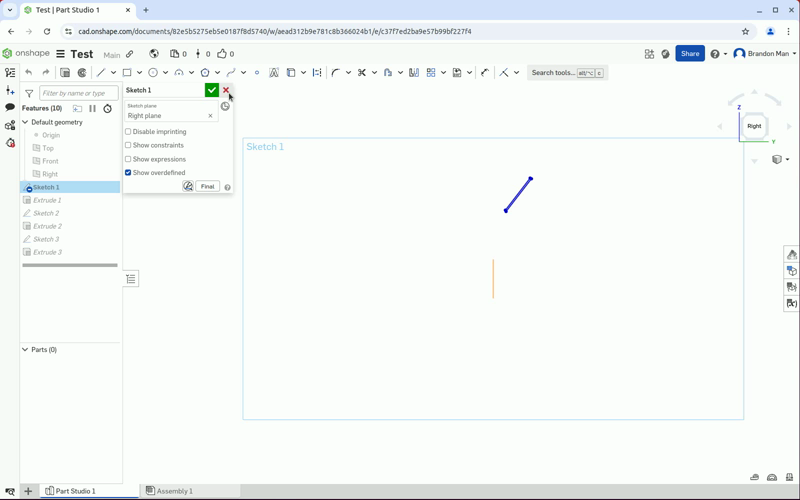
key(shift+s)
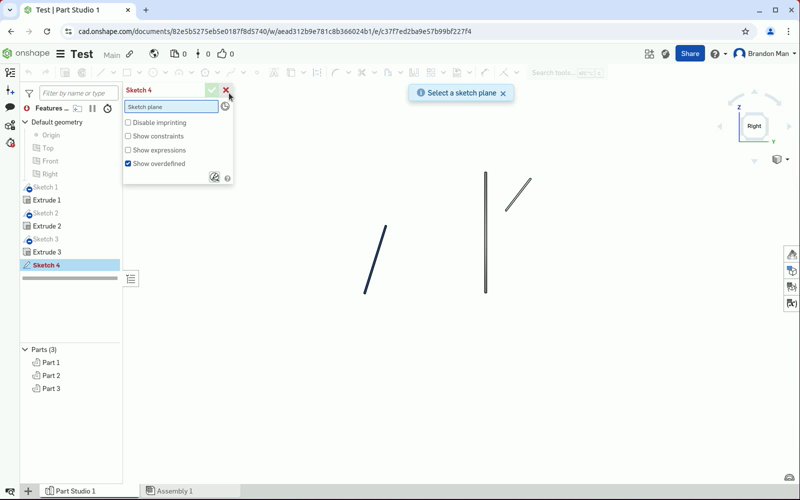
mouse_move(73, 176)
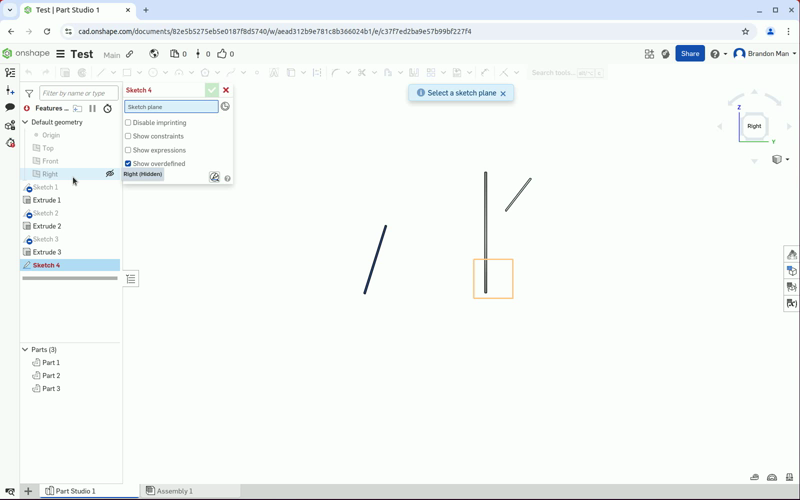
click(73, 176)
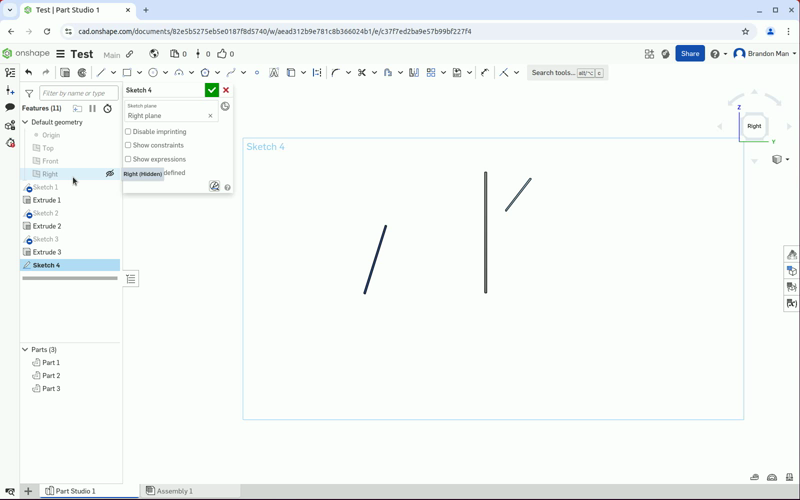
mouse_move(73, 352)
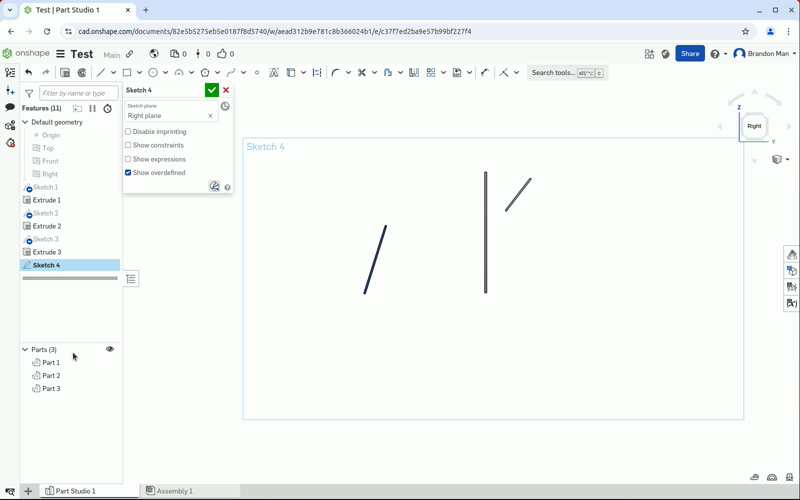
key(y)
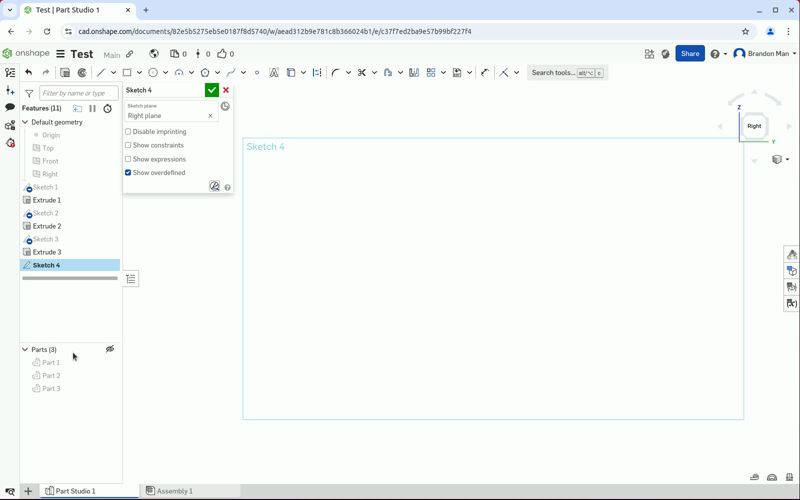
key(l)
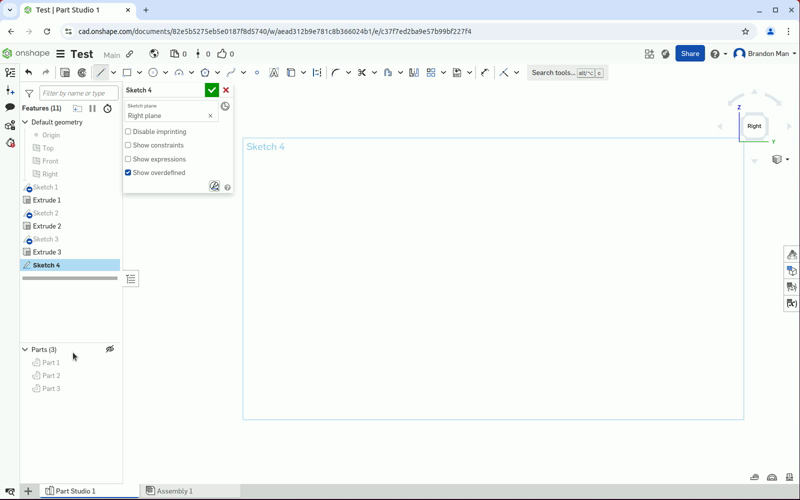
key_down(shift)
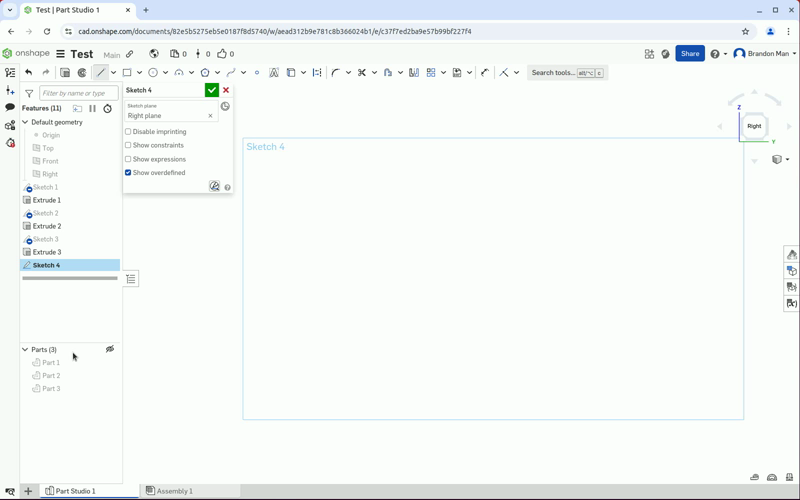
mouse_move(348, 293)
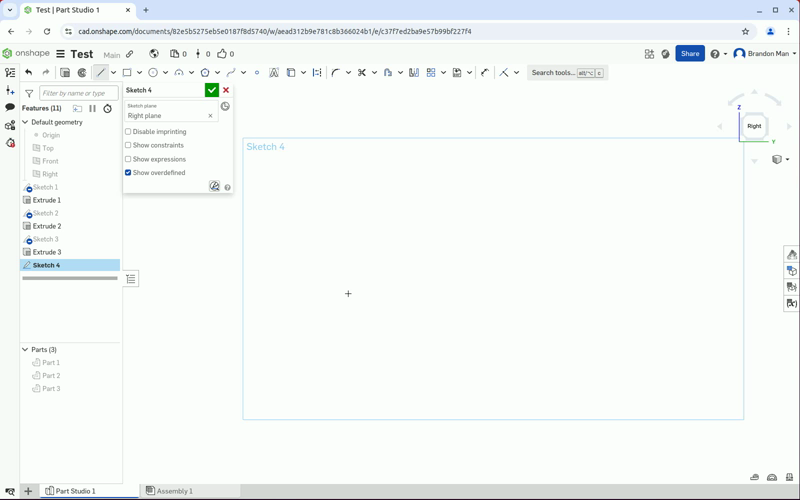
click(348, 293)
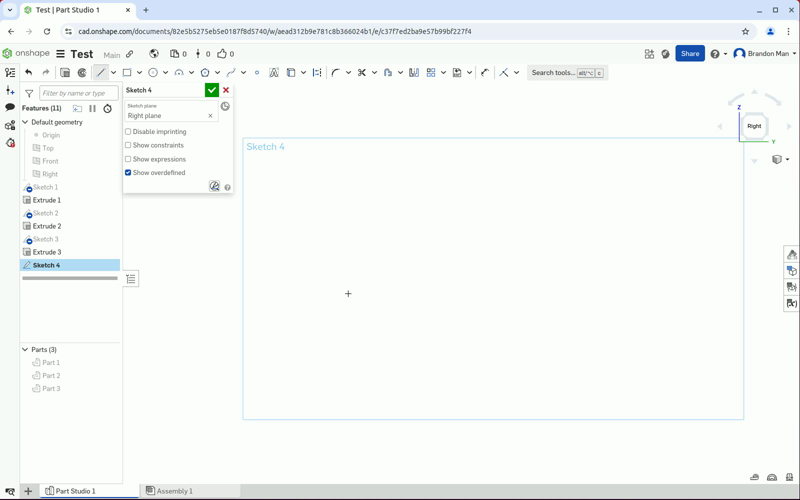
key_up(shift)
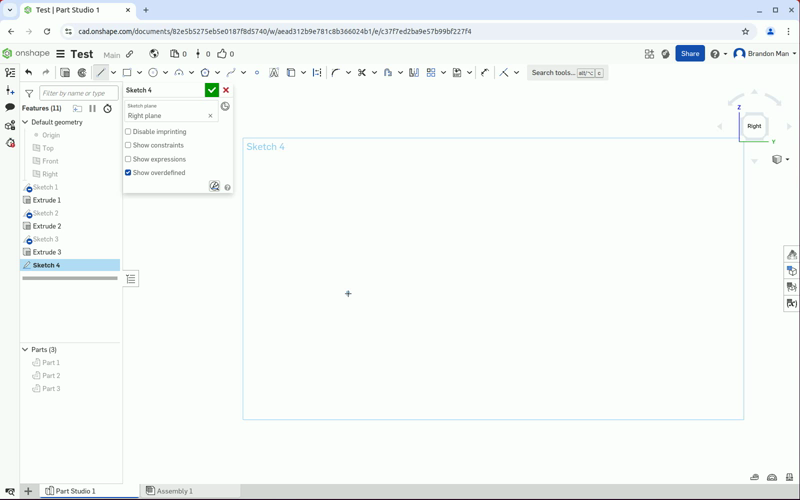
key_down(shift)
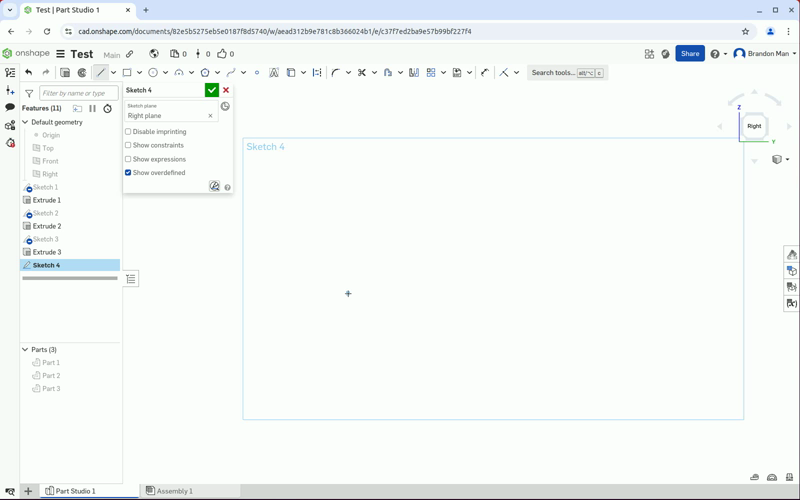
mouse_move(378, 293)
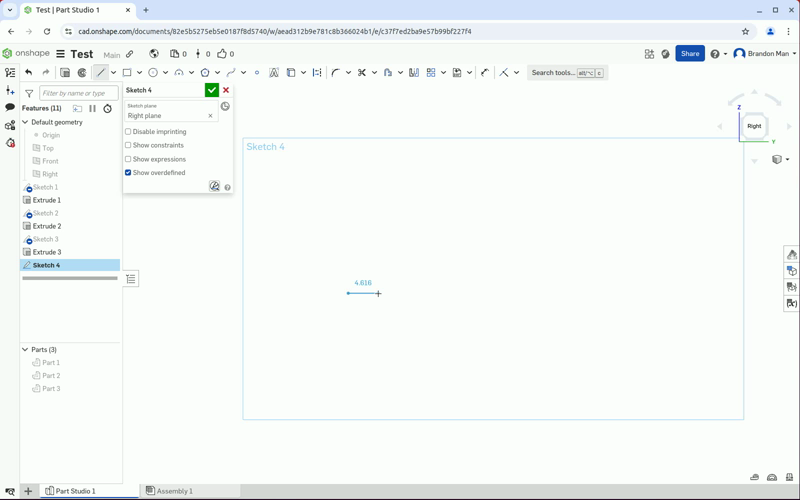
mouse_move(349, 293)
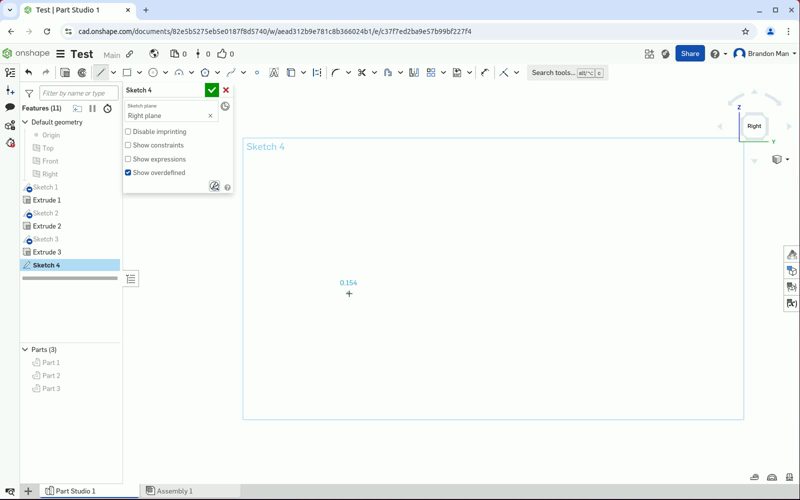
scroll(6)
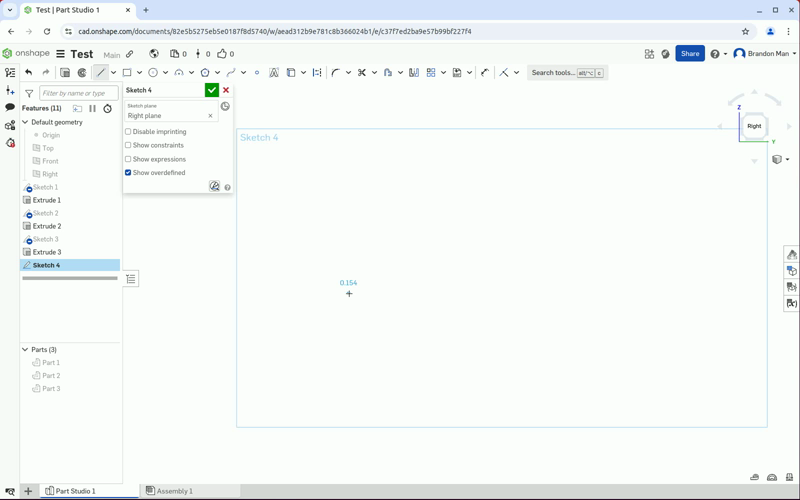
scroll(6)
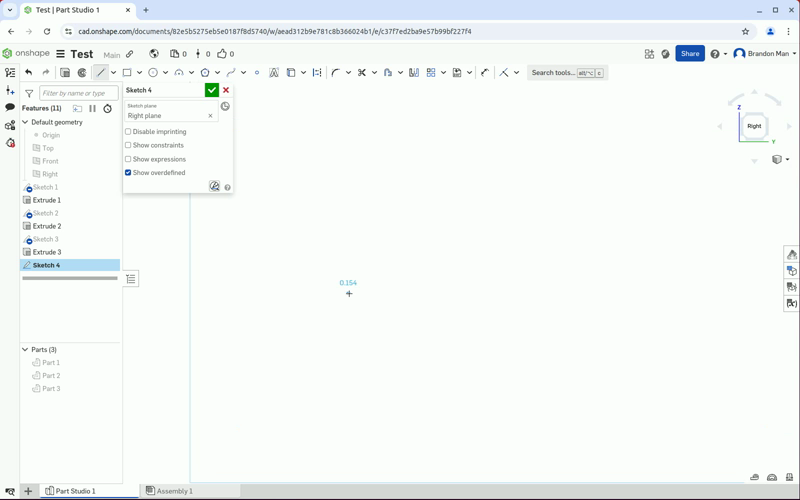
scroll(6)
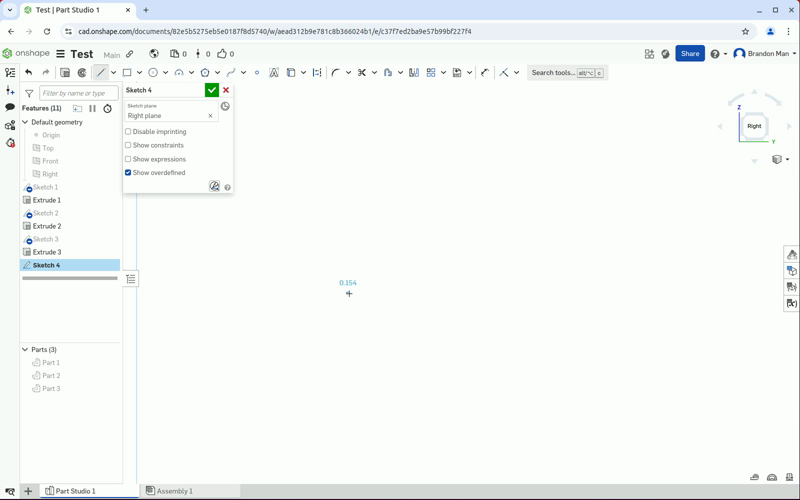
scroll(6)
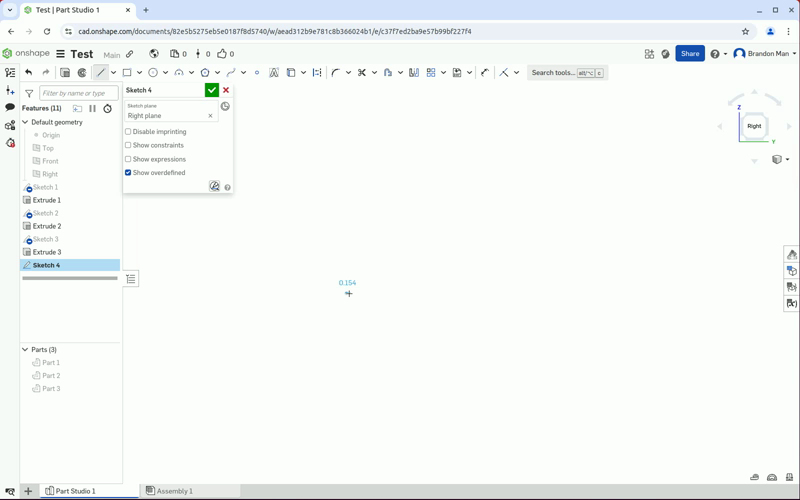
scroll(6)
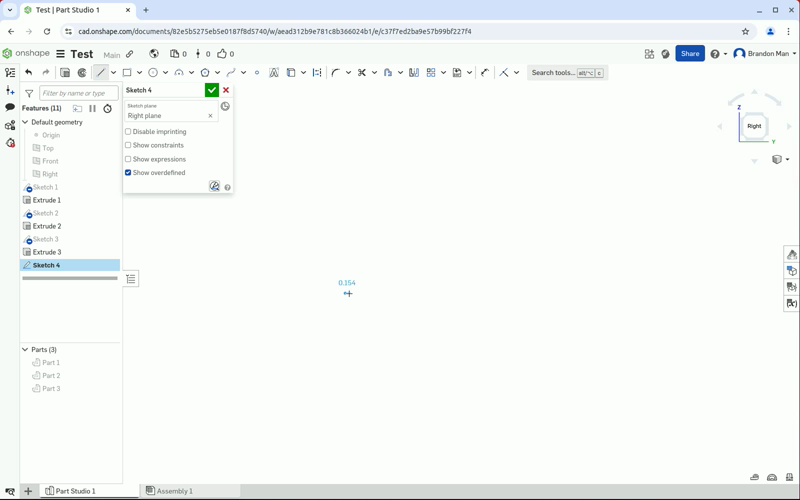
scroll(6)
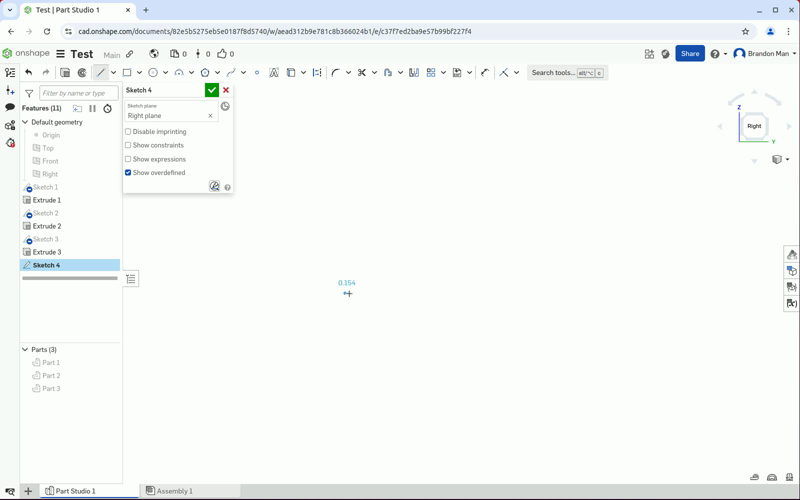
scroll(6)
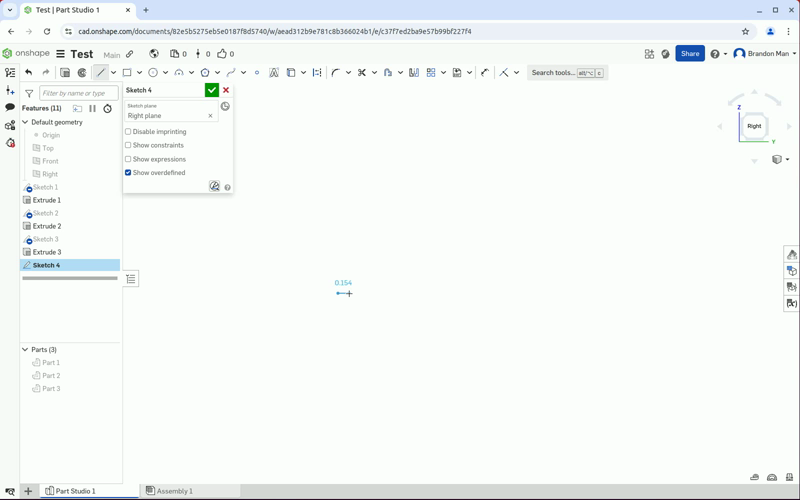
click(349, 293)
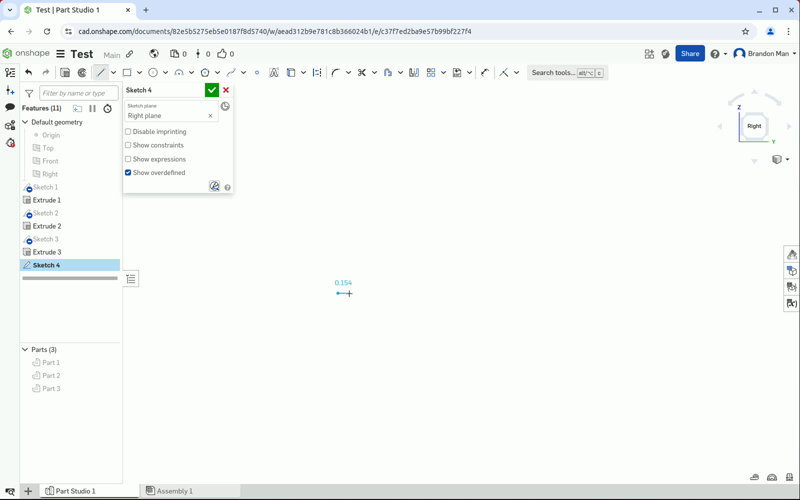
scroll(-6)
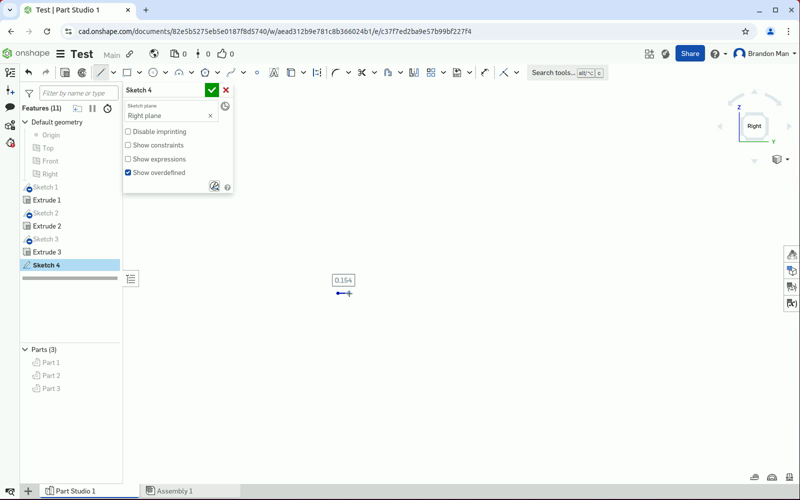
scroll(-6)
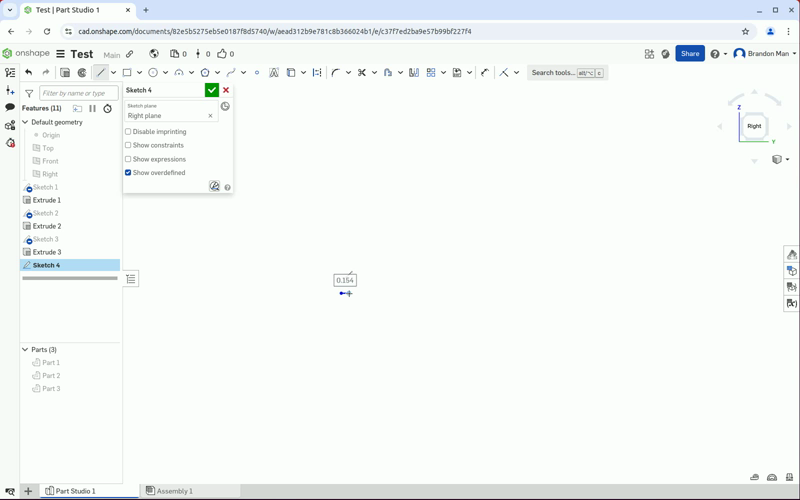
scroll(-6)
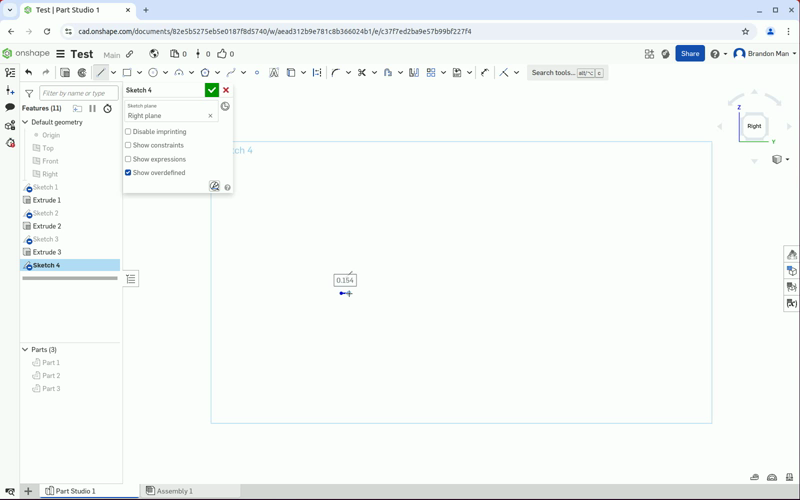
scroll(-6)
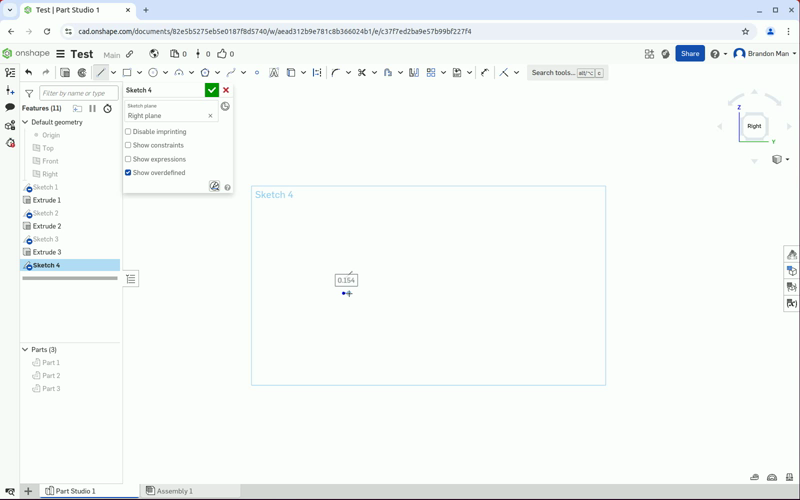
scroll(-6)
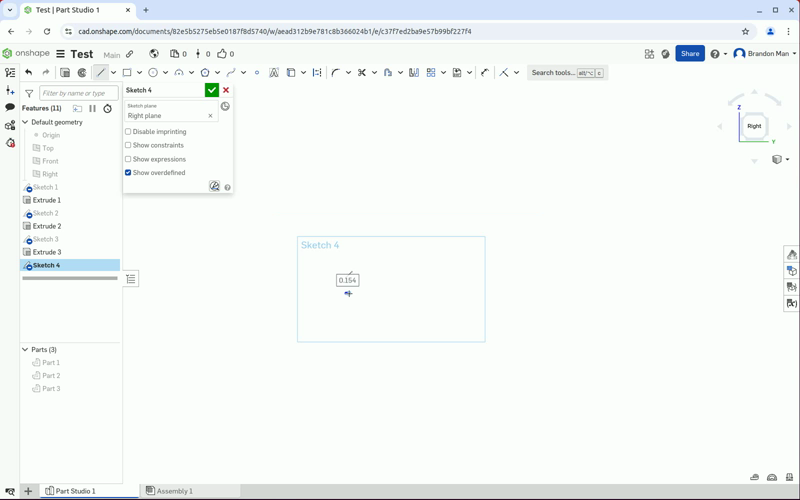
scroll(-6)
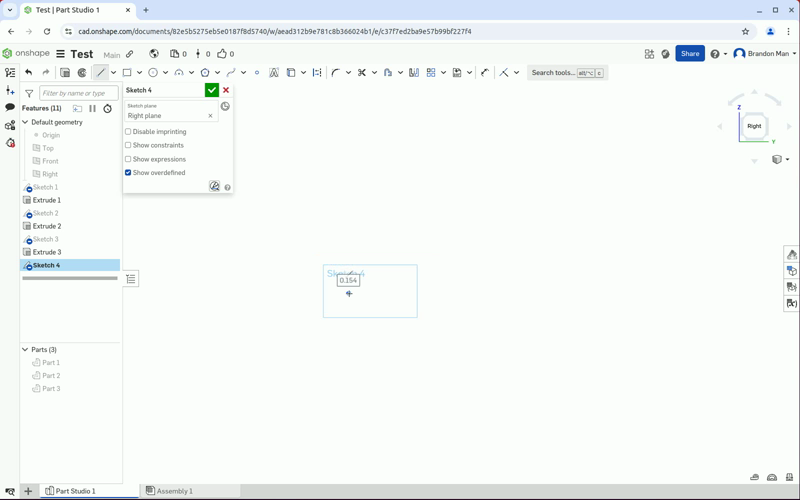
scroll(-6)
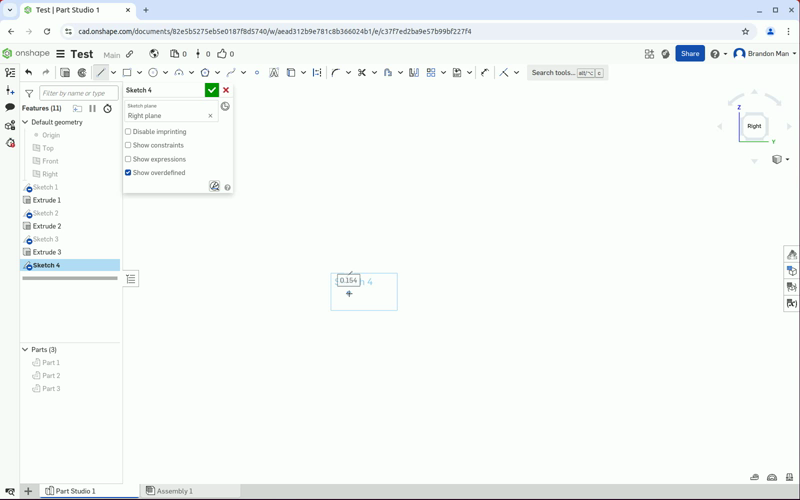
key_up(shift)
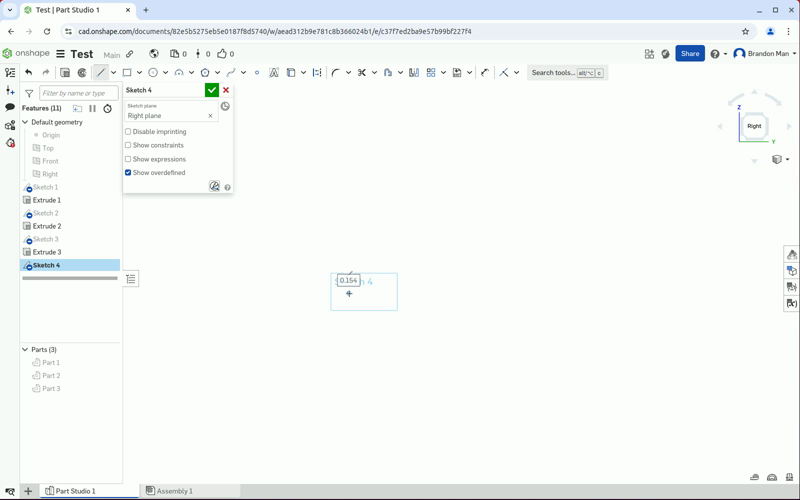
key_down(shift)
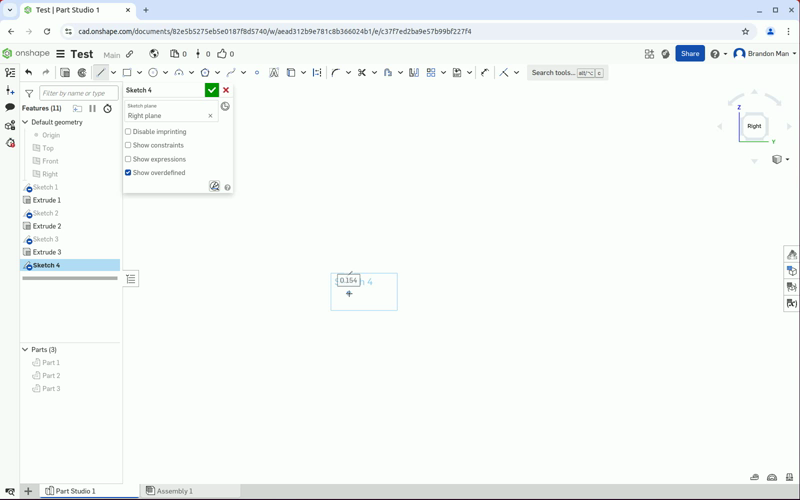
mouse_move(349, 202)
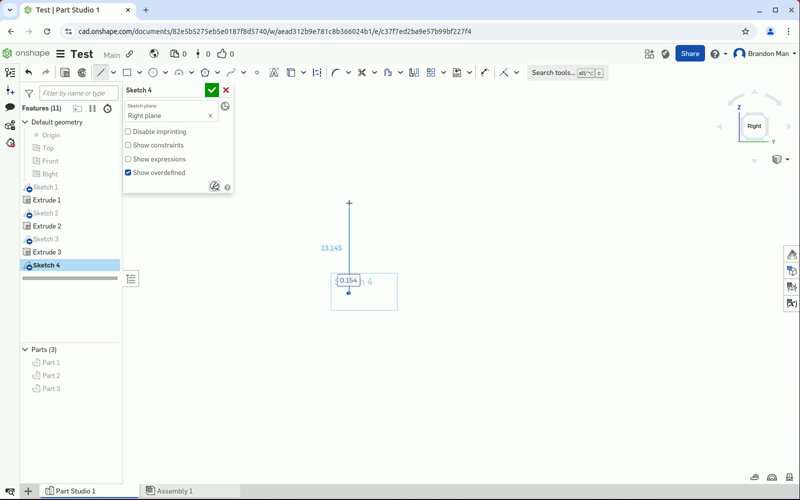
click(349, 202)
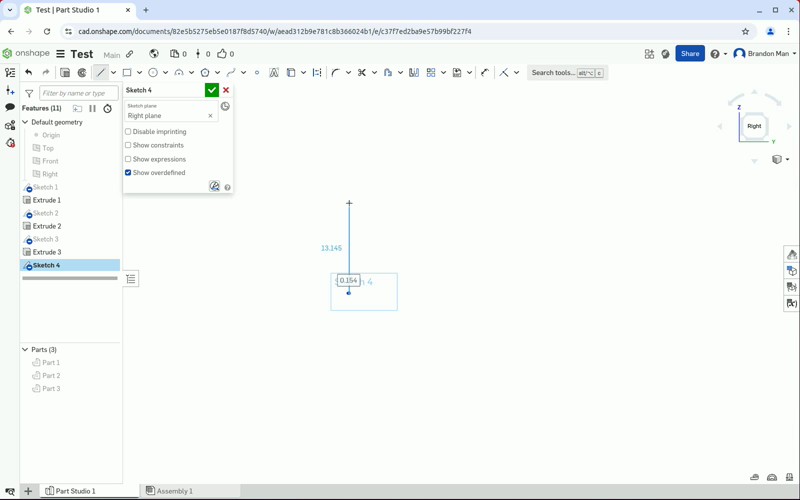
key_up(shift)
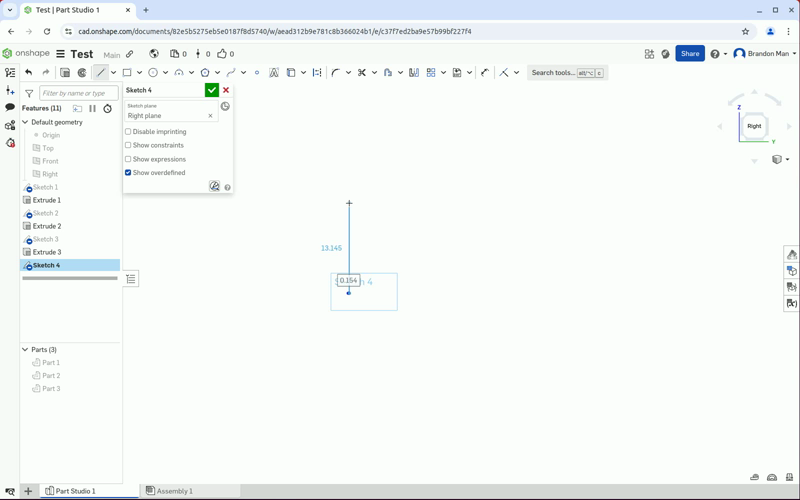
key_down(shift)
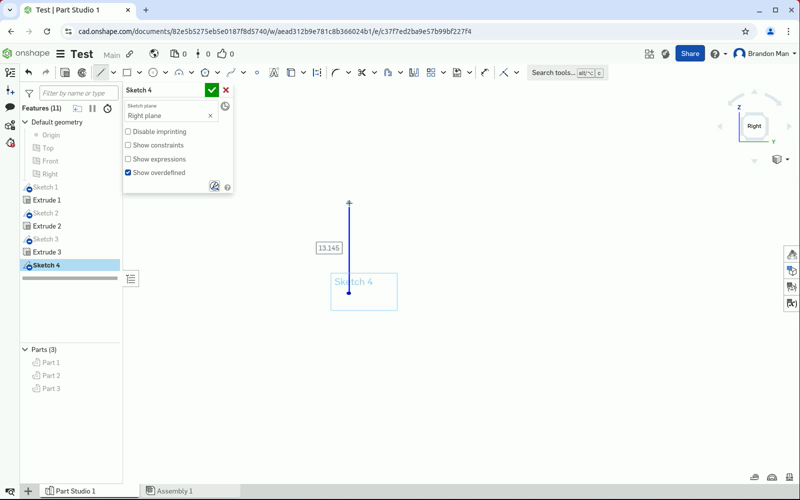
mouse_move(379, 202)
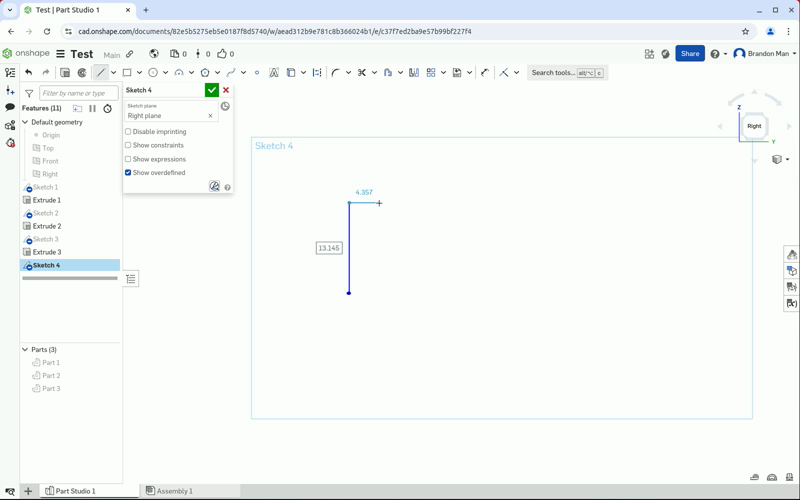
mouse_move(348, 202)
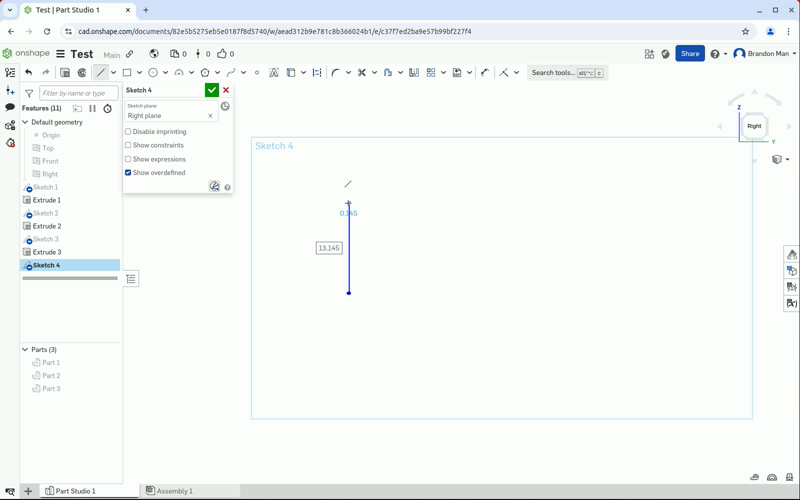
scroll(6)
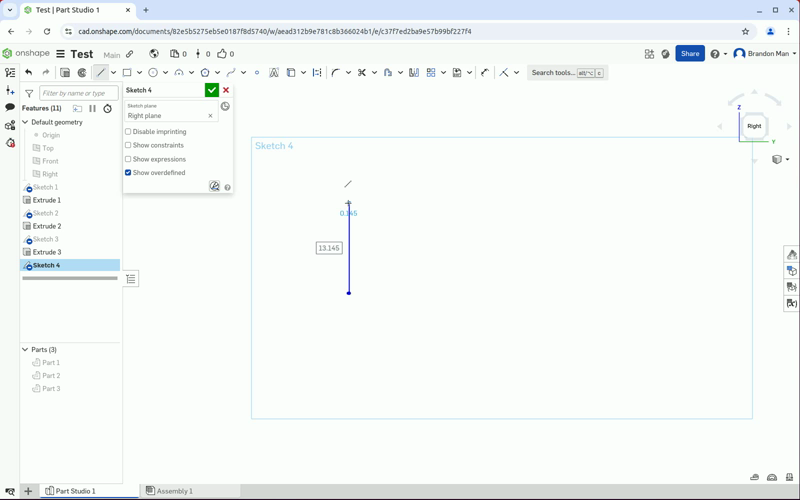
scroll(6)
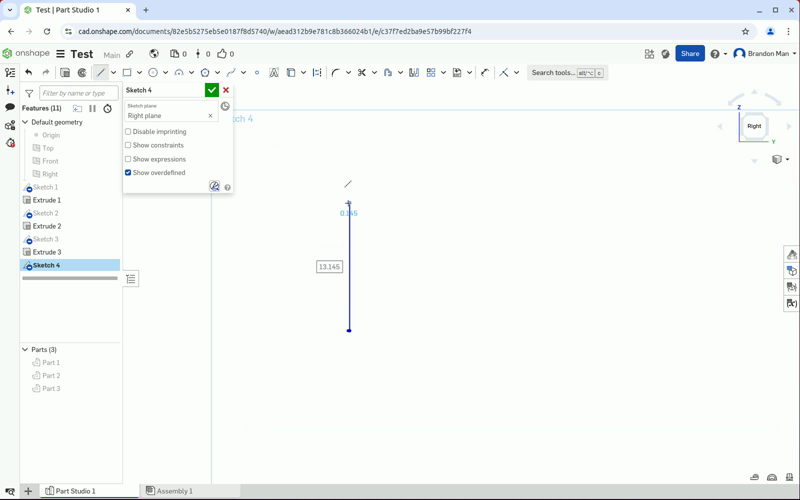
scroll(6)
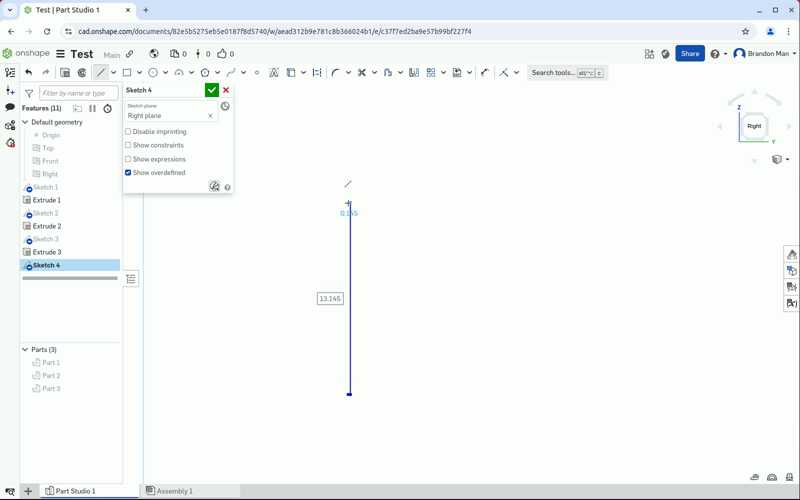
scroll(6)
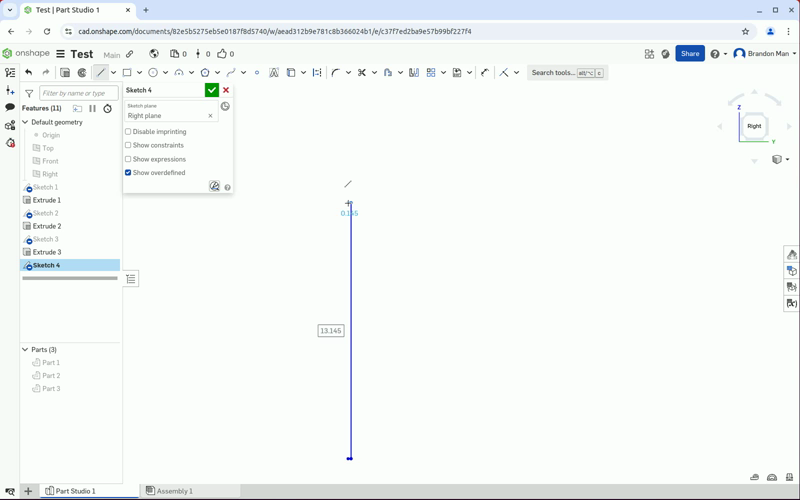
scroll(6)
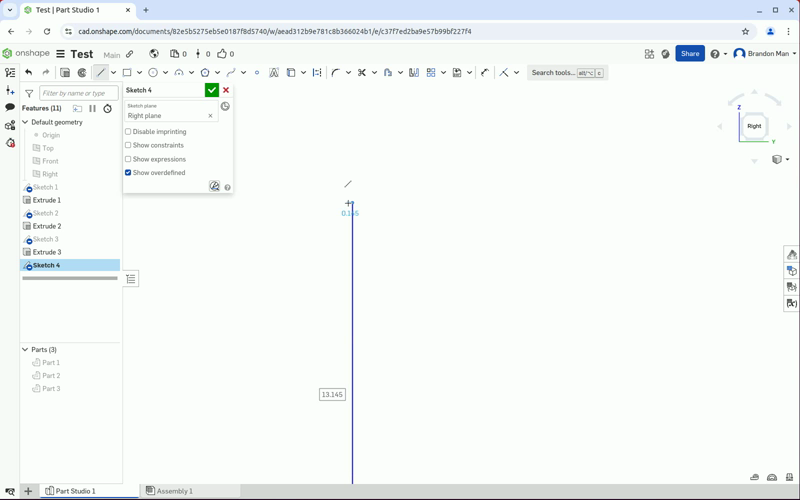
scroll(6)
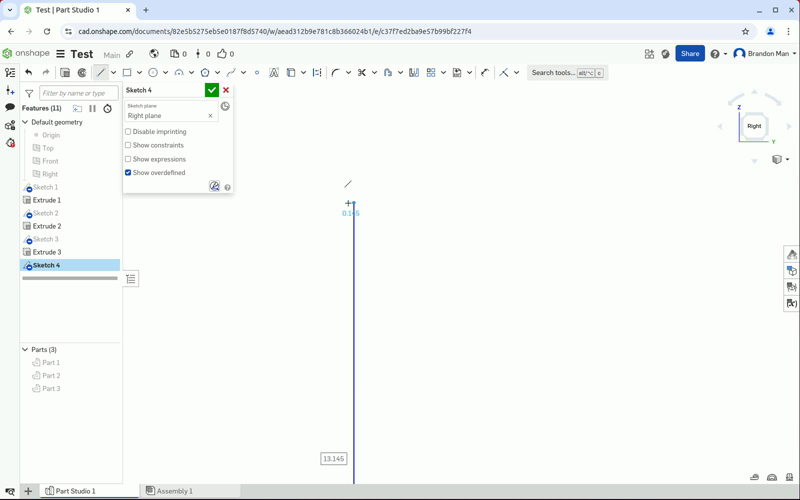
scroll(6)
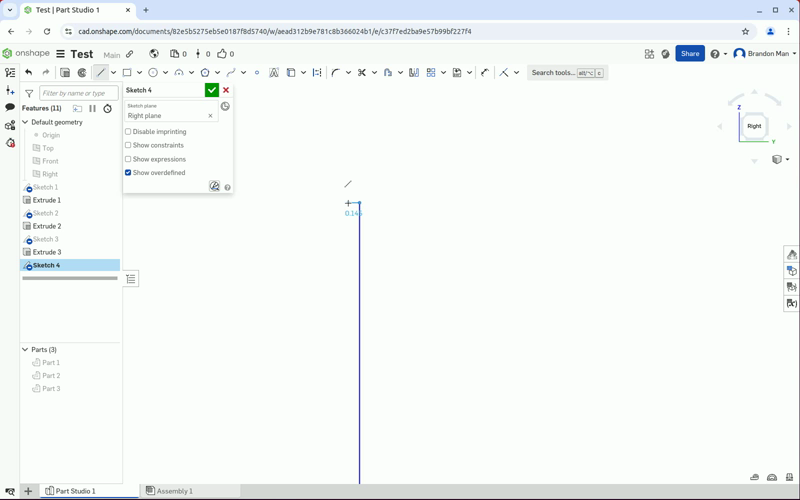
click(348, 202)
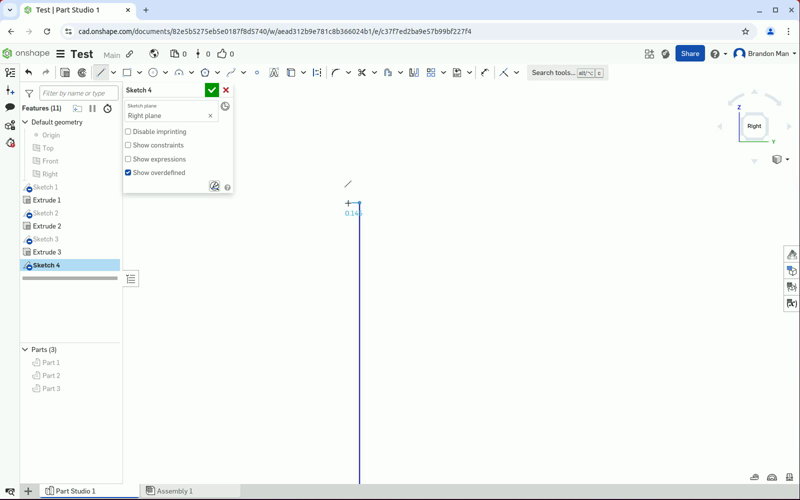
scroll(-6)
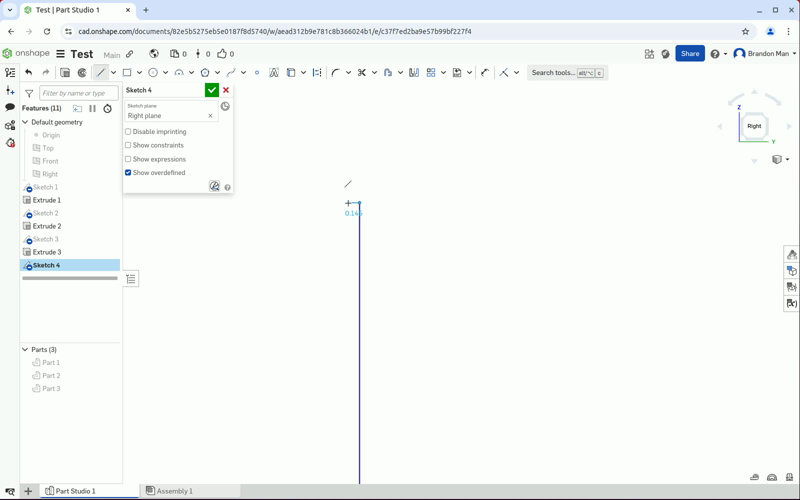
scroll(-6)
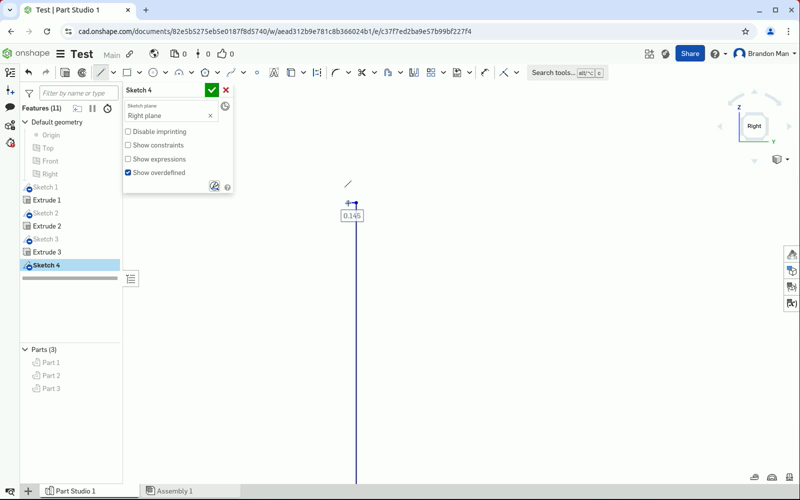
scroll(-6)
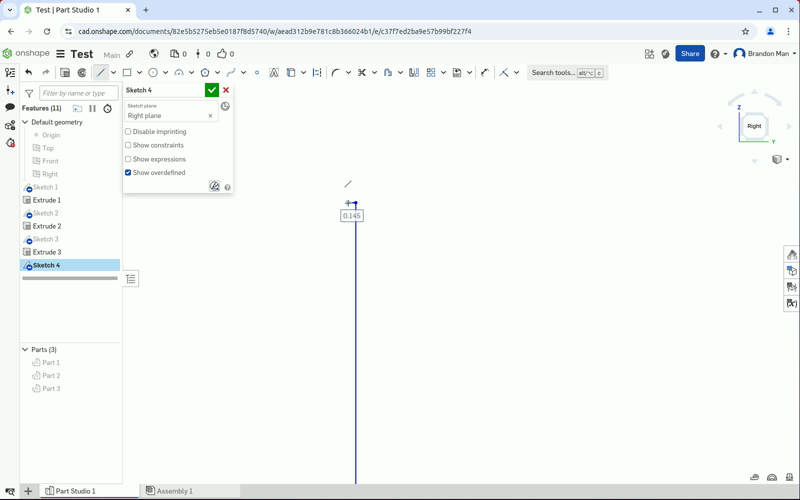
scroll(-6)
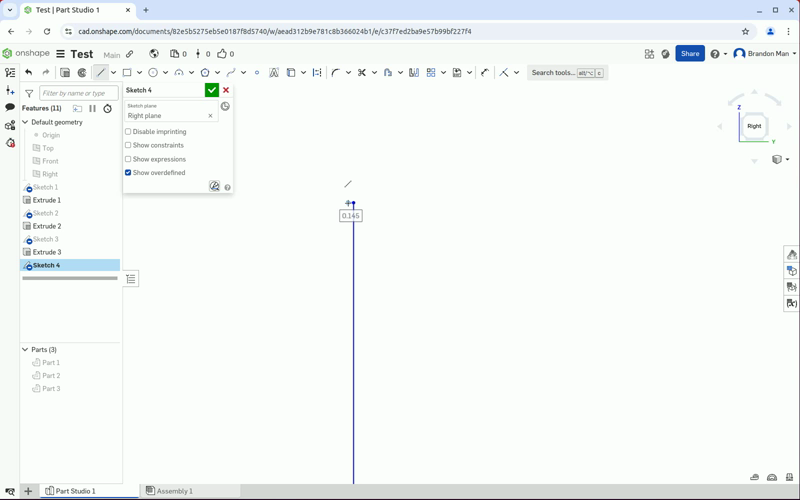
scroll(-6)
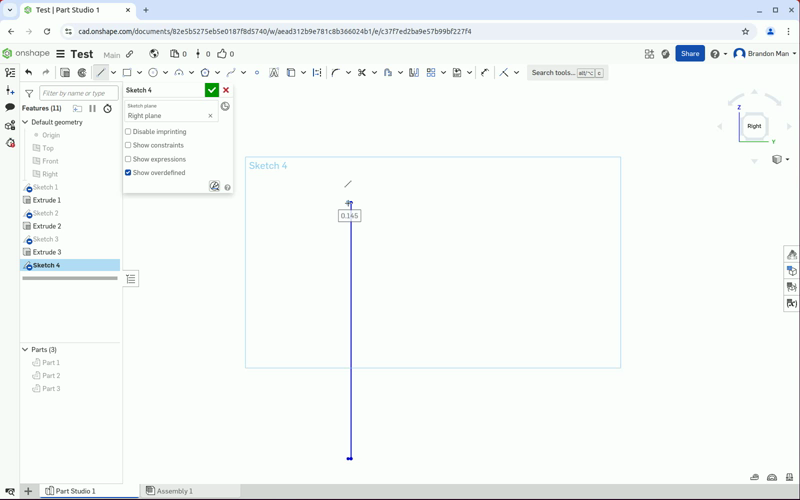
scroll(-6)
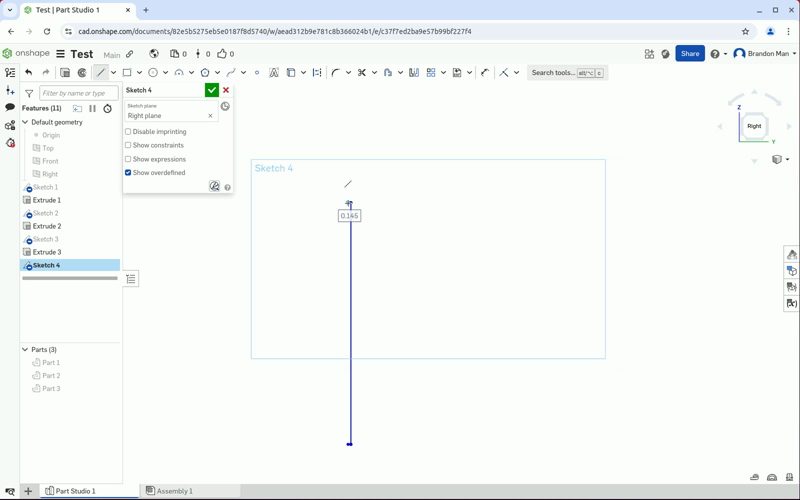
scroll(-6)
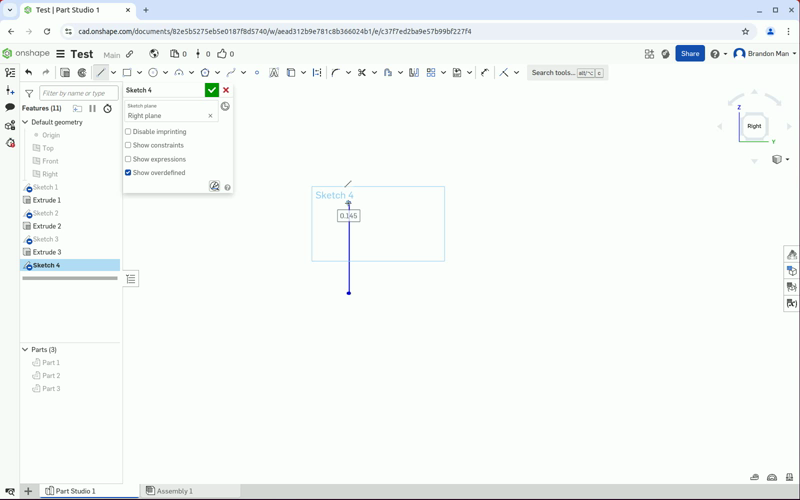
key_up(shift)
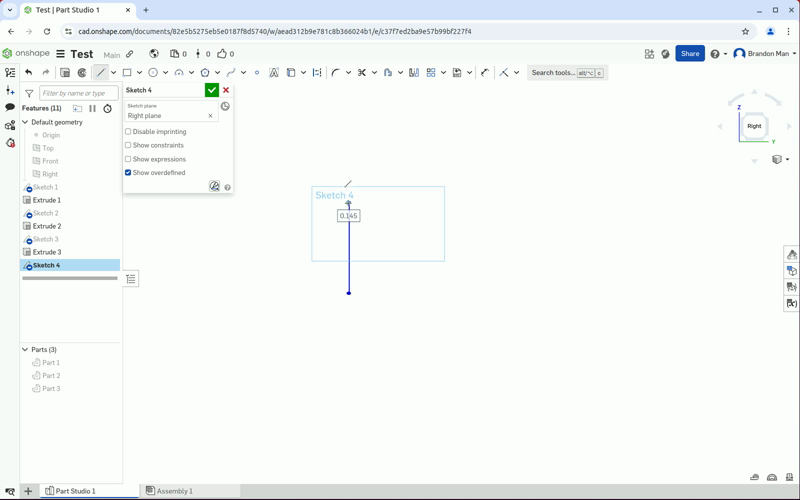
key_down(shift)
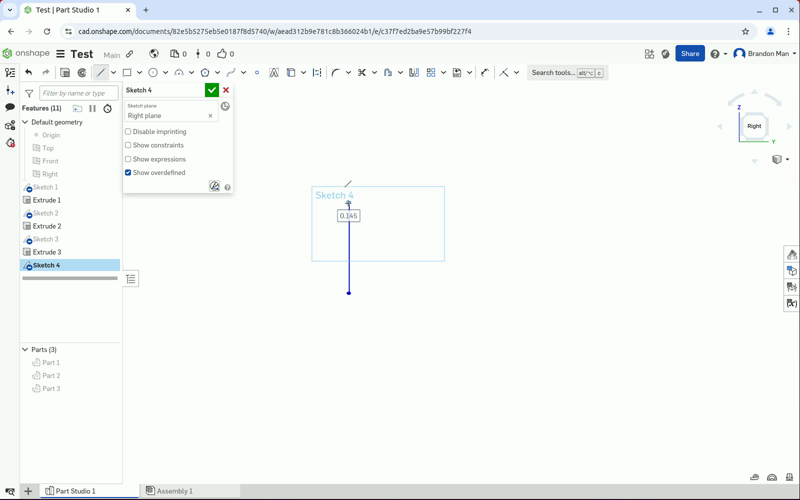
mouse_move(348, 293)
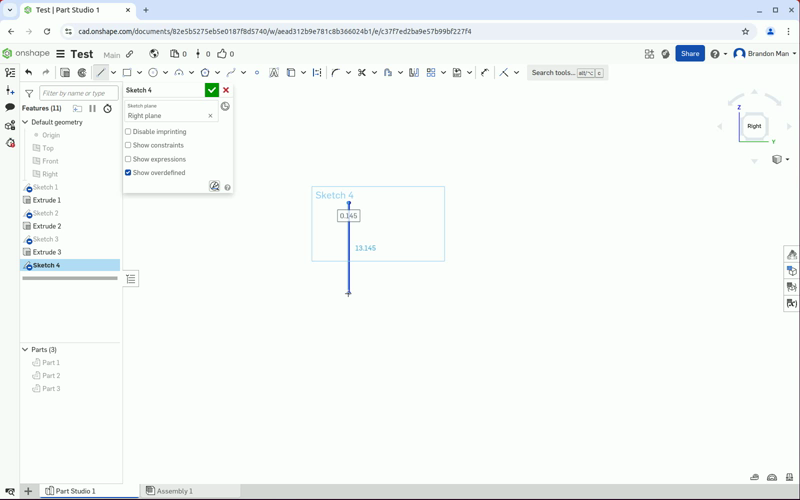
scroll(6)
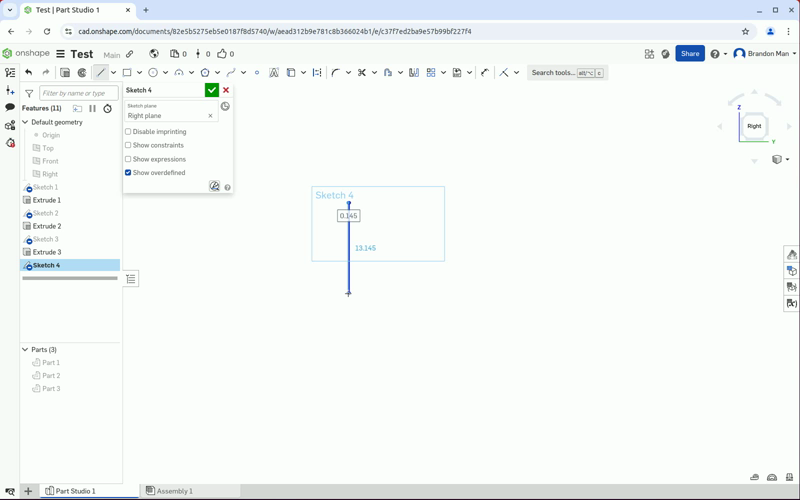
scroll(6)
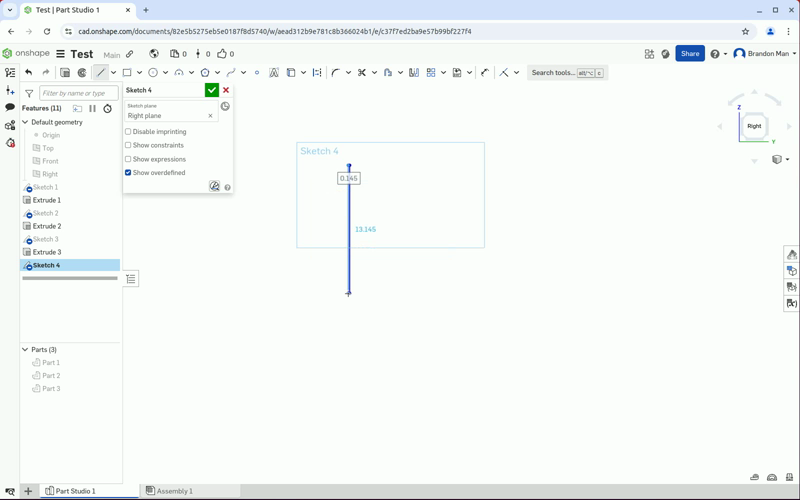
scroll(6)
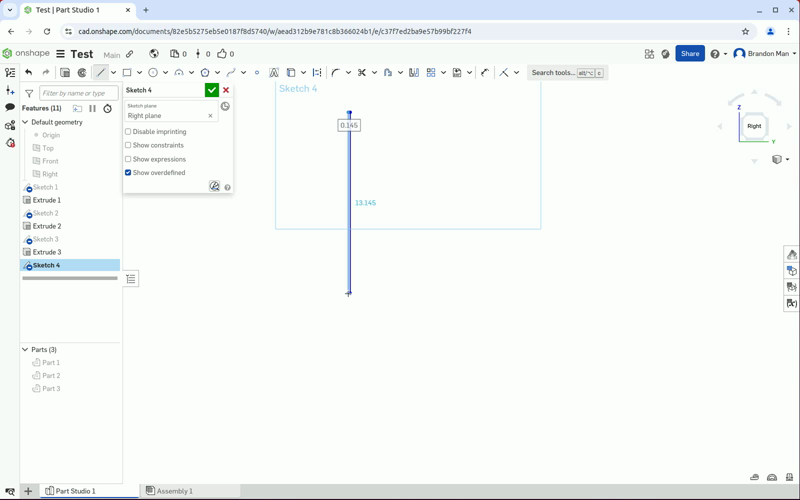
scroll(6)
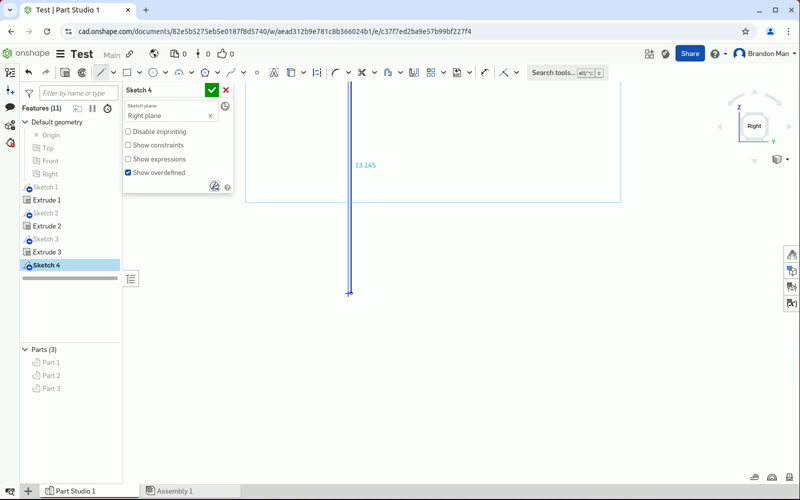
scroll(6)
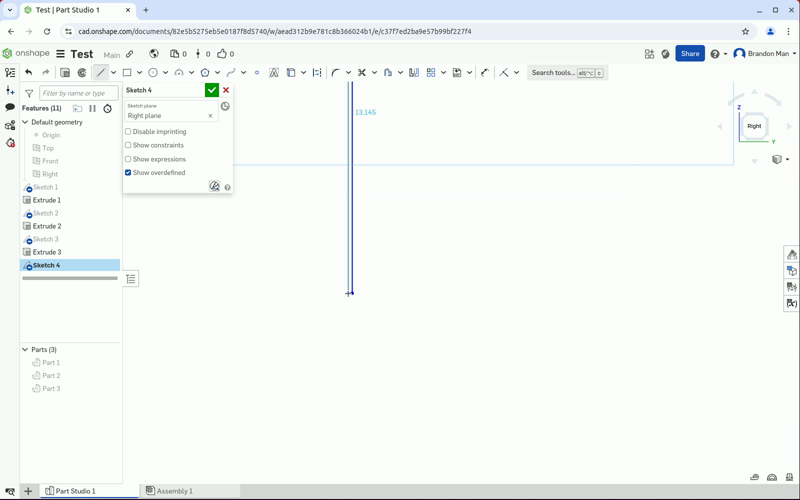
scroll(6)
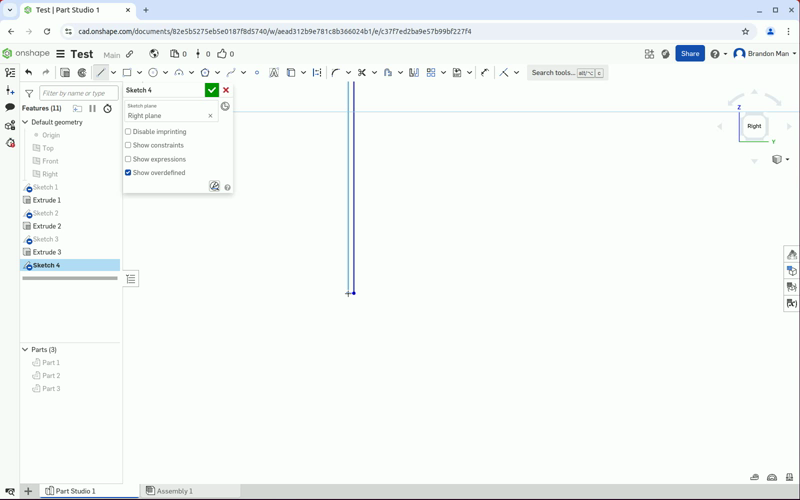
scroll(6)
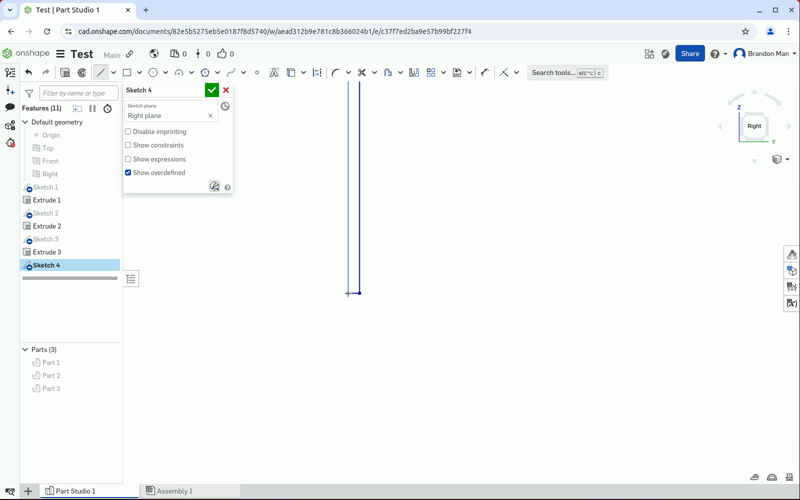
key_up(shift)
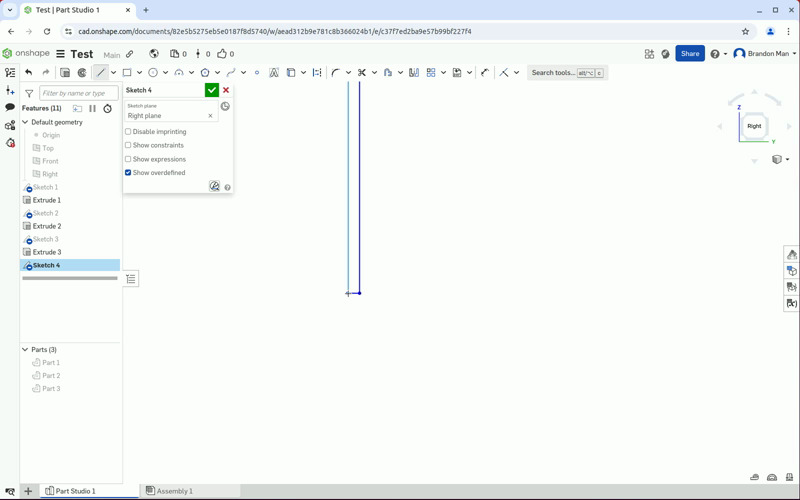
click(348, 293)
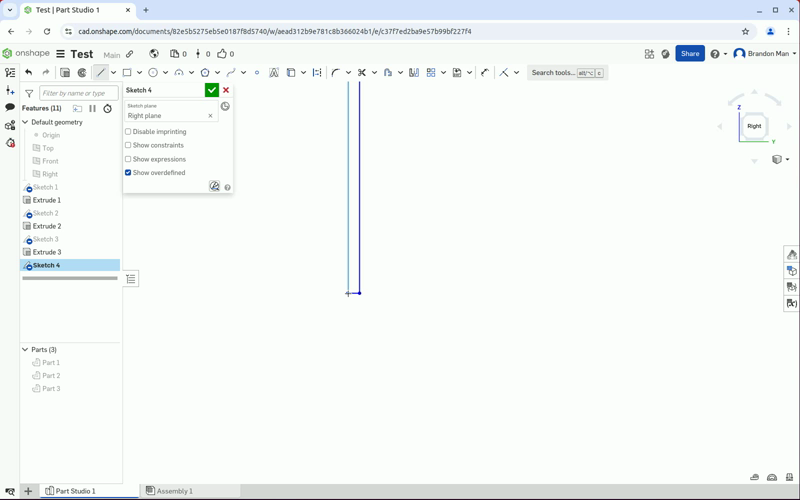
scroll(-6)
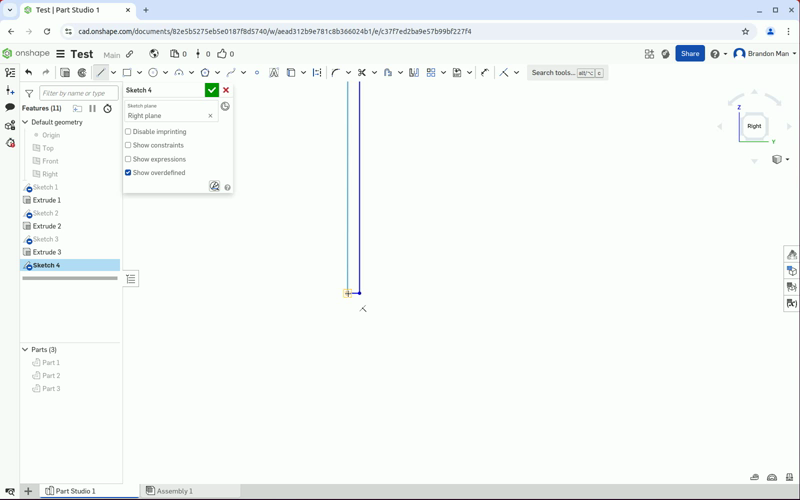
scroll(-6)
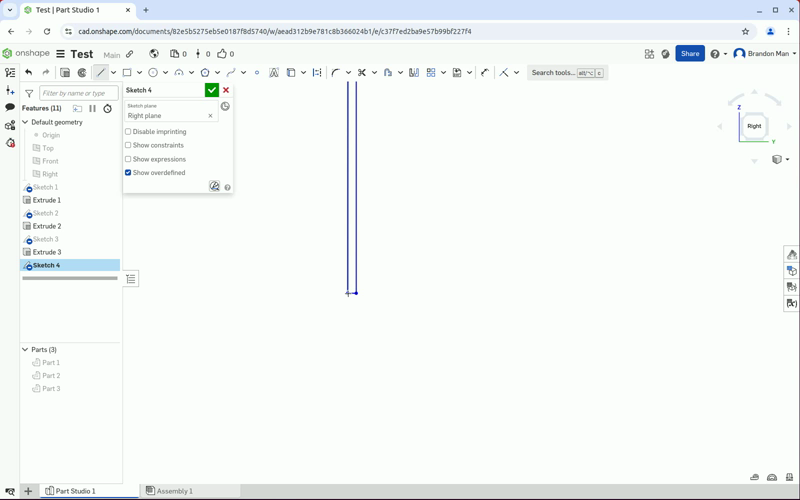
scroll(-6)
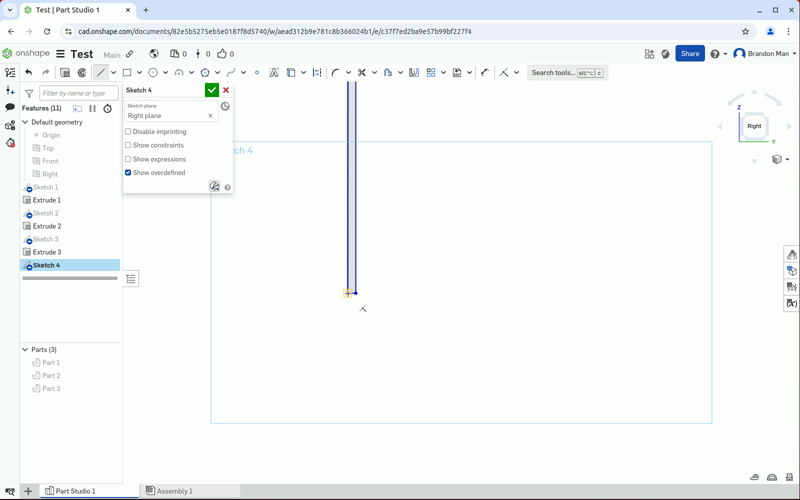
scroll(-6)
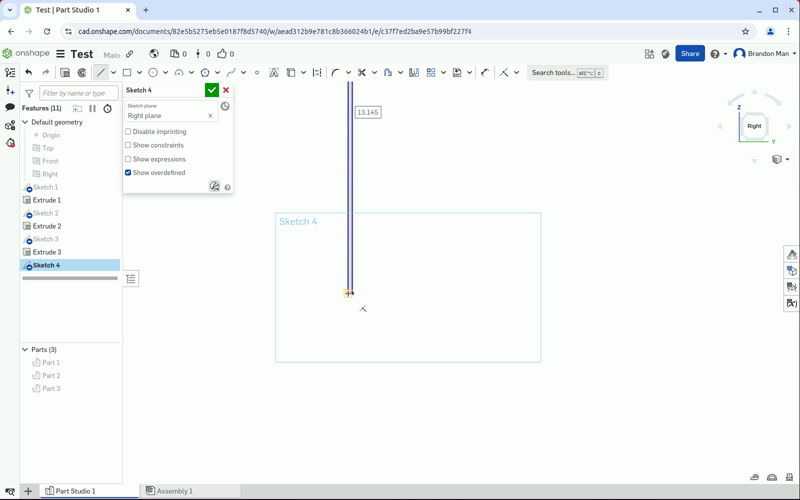
scroll(-6)
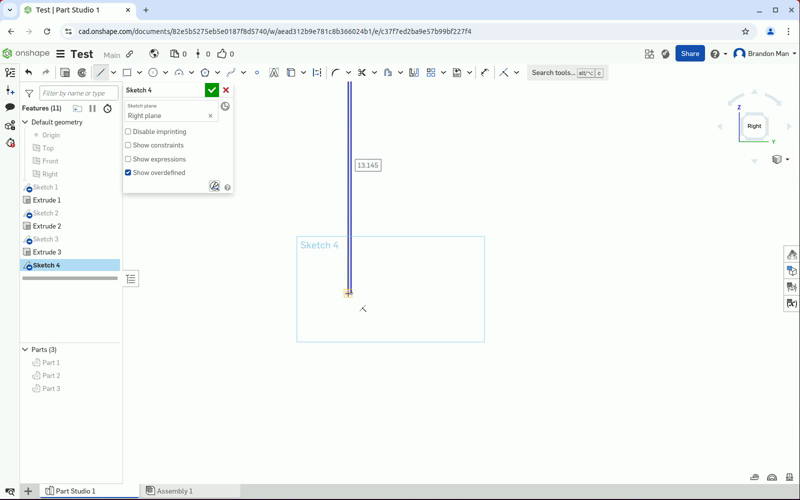
scroll(-6)
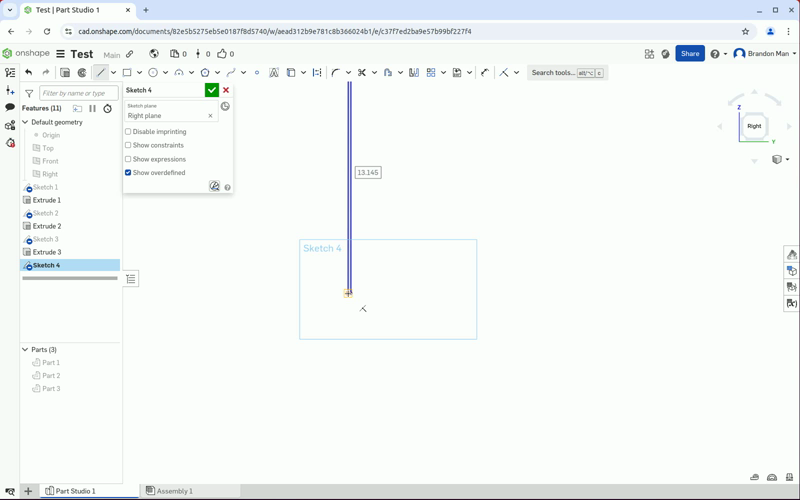
scroll(-6)
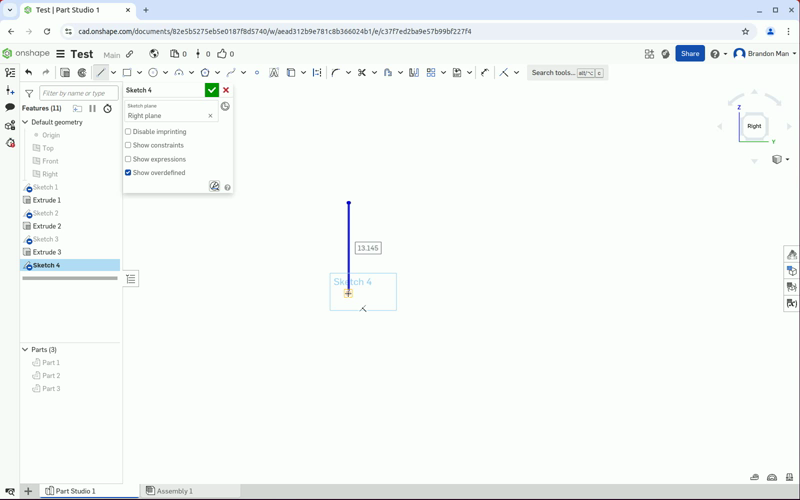
key(esc)
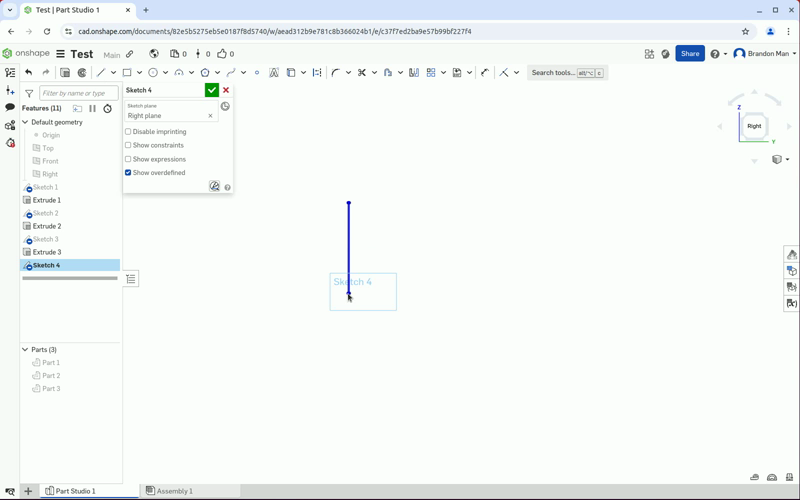
mouse_move(348, 217)
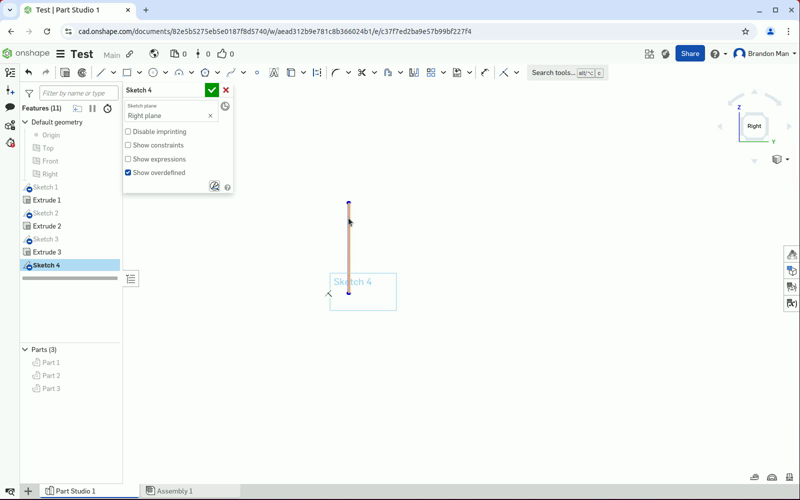
scroll(6)
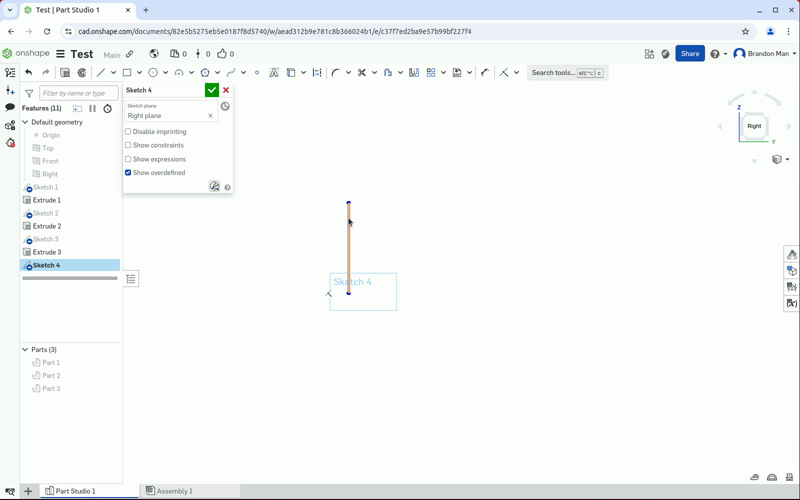
scroll(6)
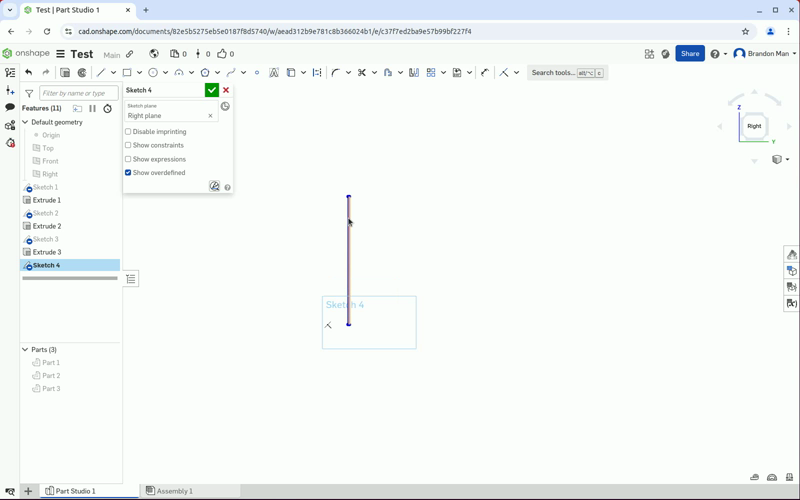
scroll(6)
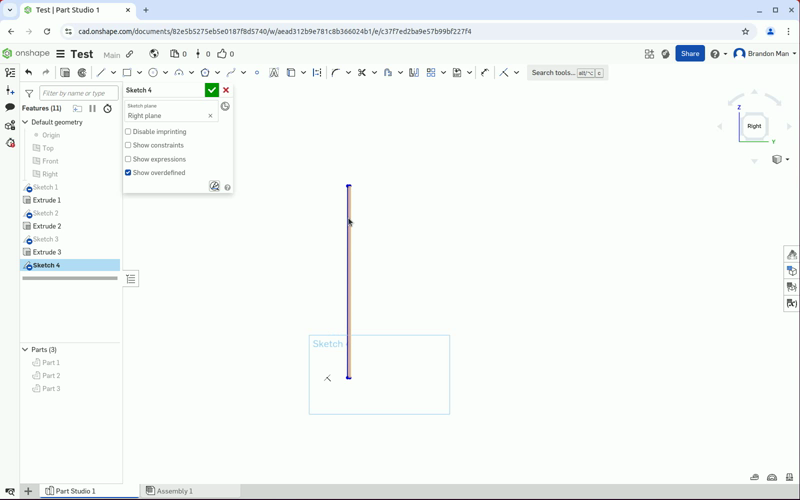
scroll(6)
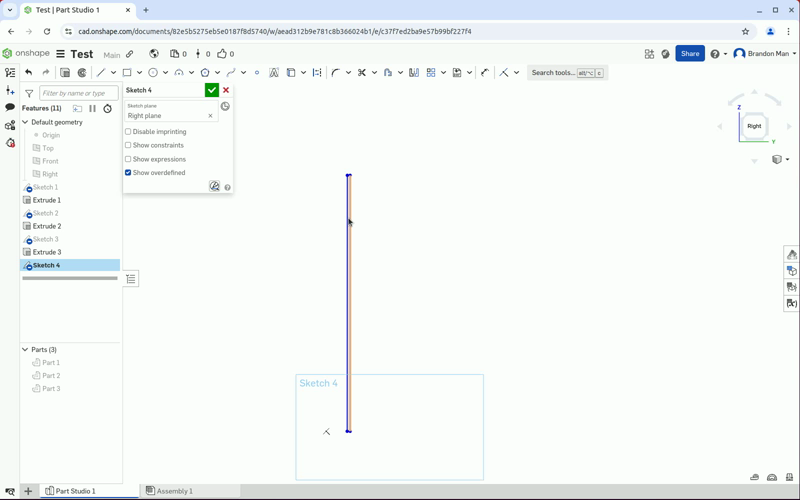
scroll(6)
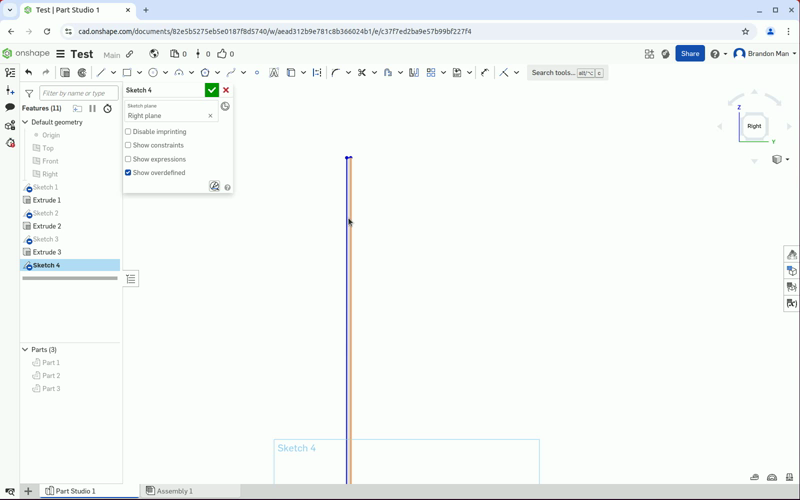
scroll(6)
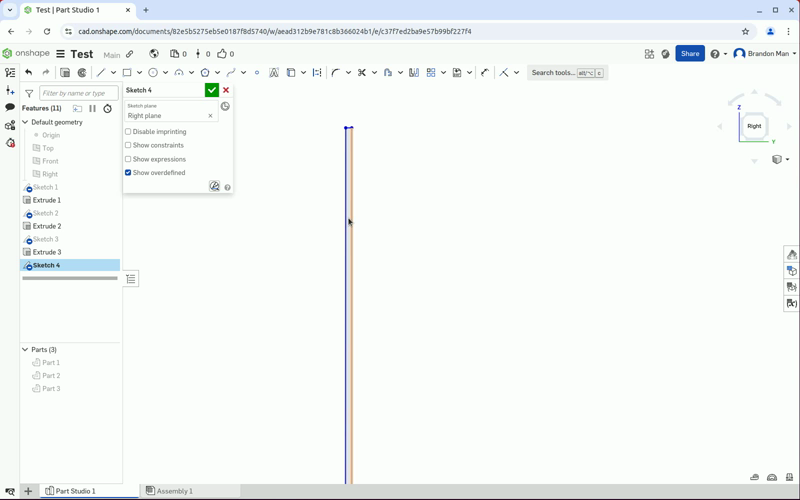
scroll(6)
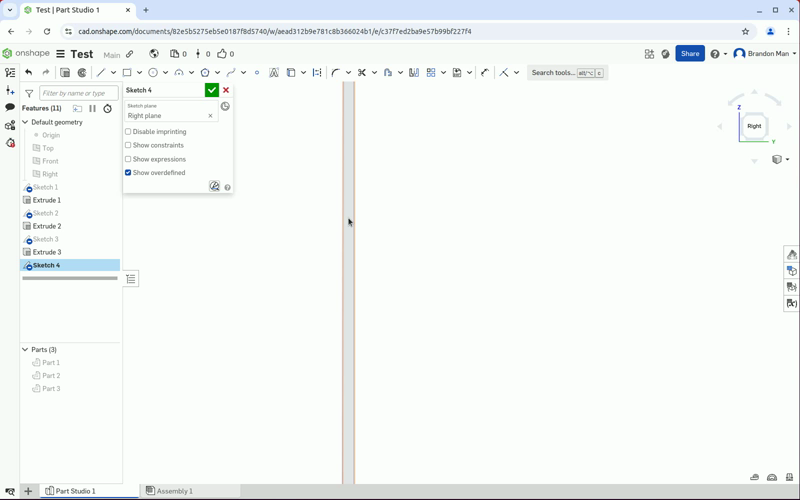
click(348, 217)
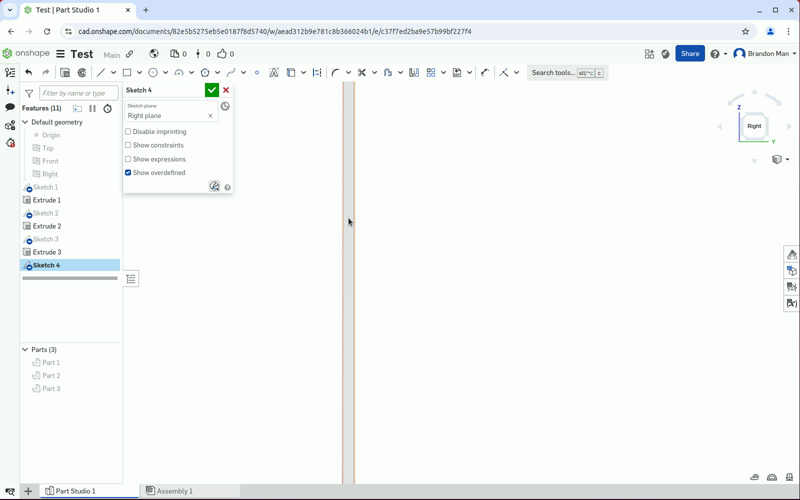
scroll(-6)
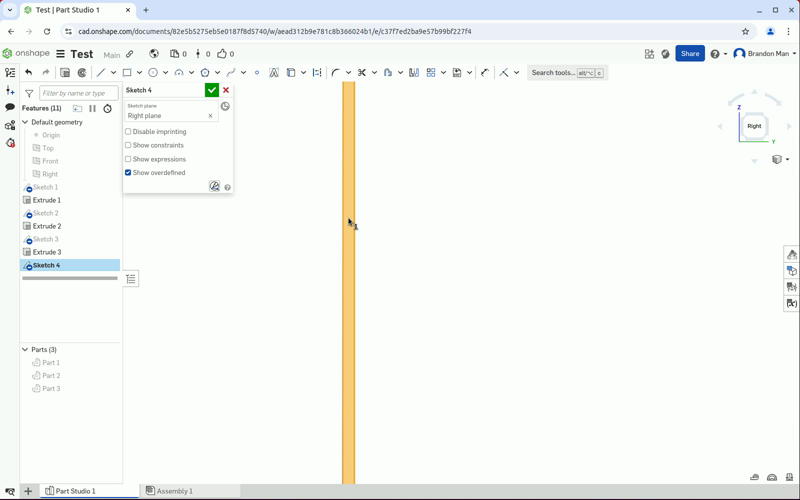
scroll(-6)
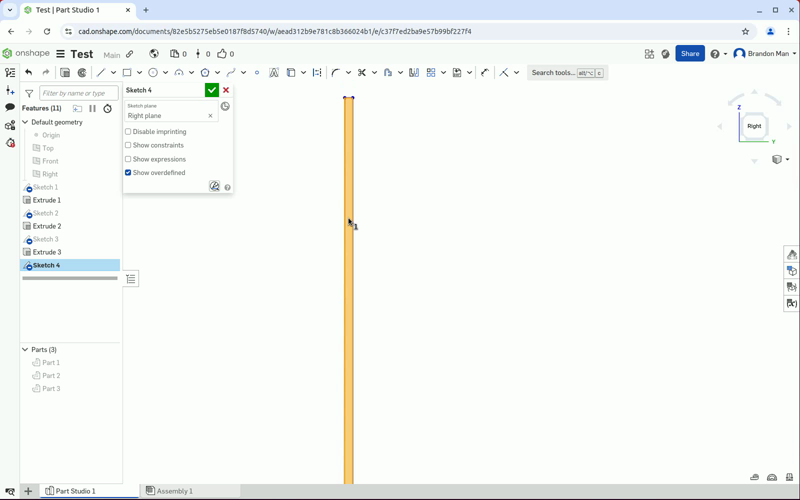
scroll(-6)
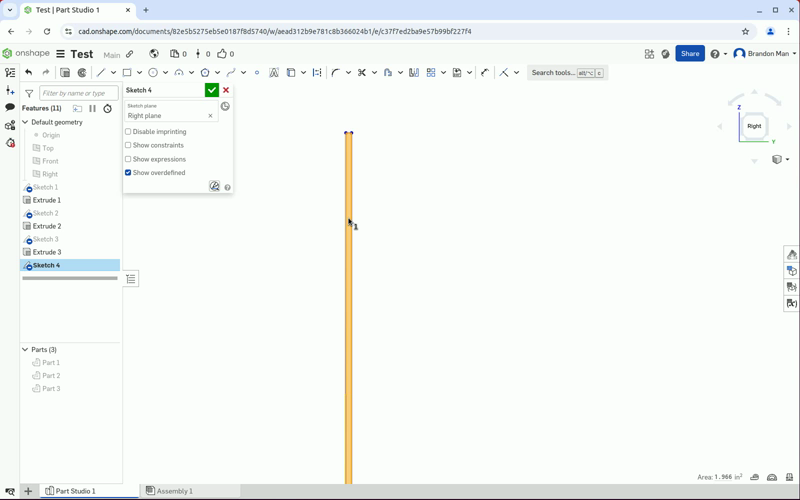
scroll(-6)
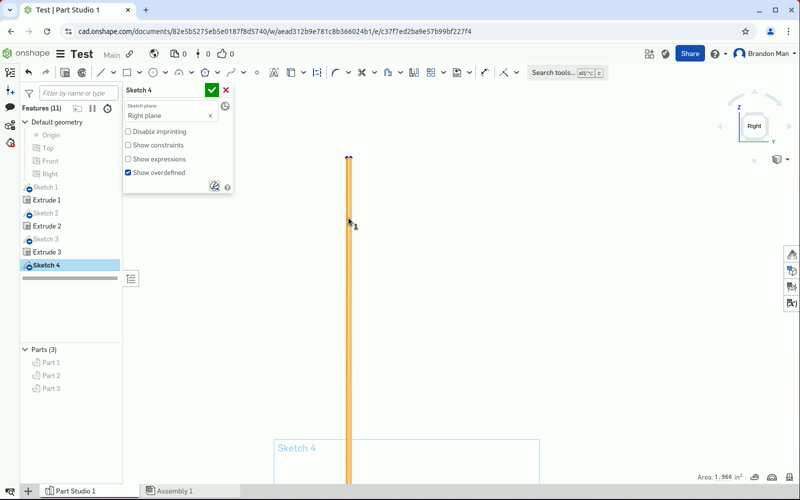
scroll(-6)
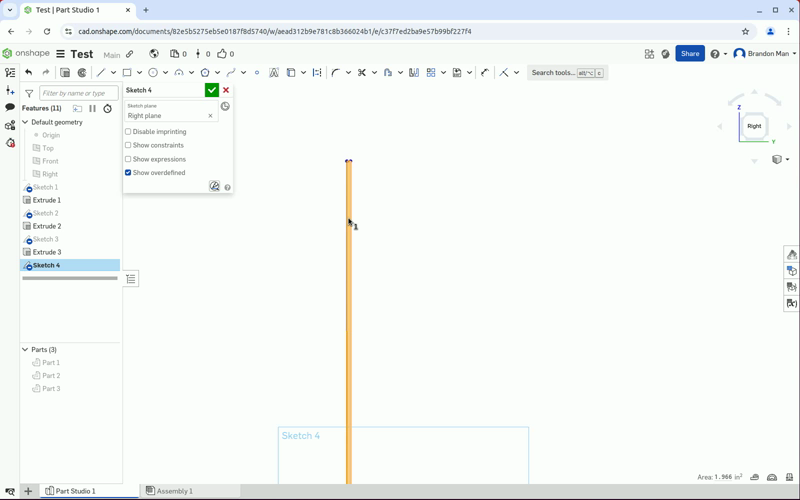
scroll(-6)
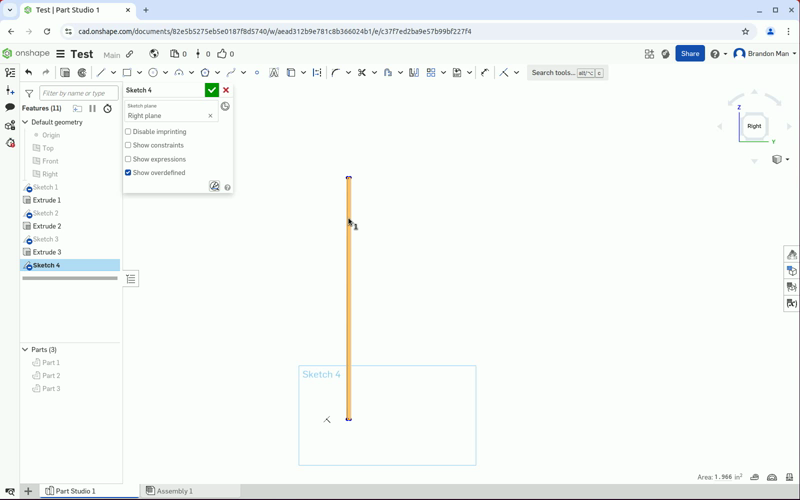
scroll(-6)
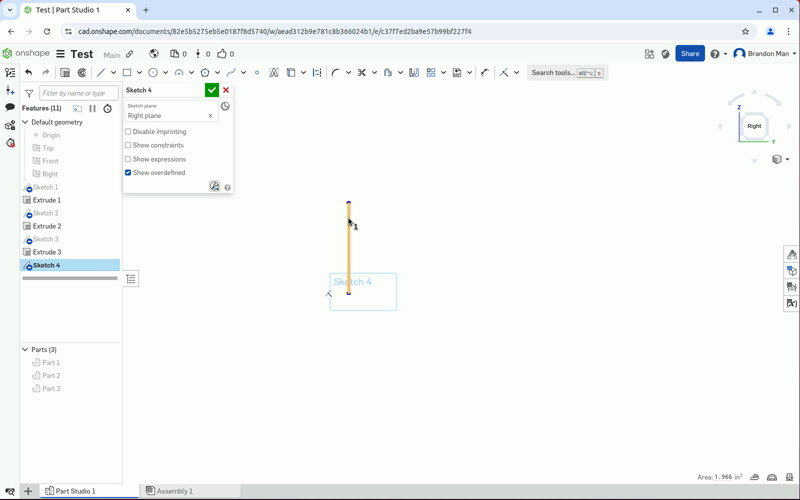
mouse_move(73, 352)
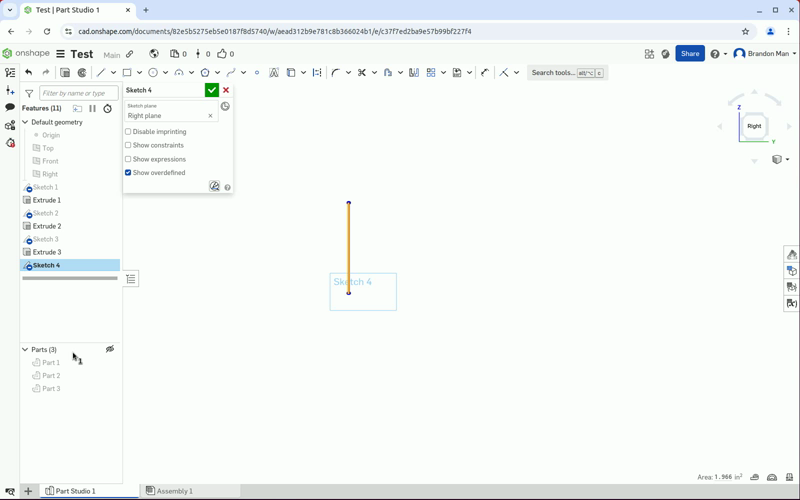
key(shift+y)
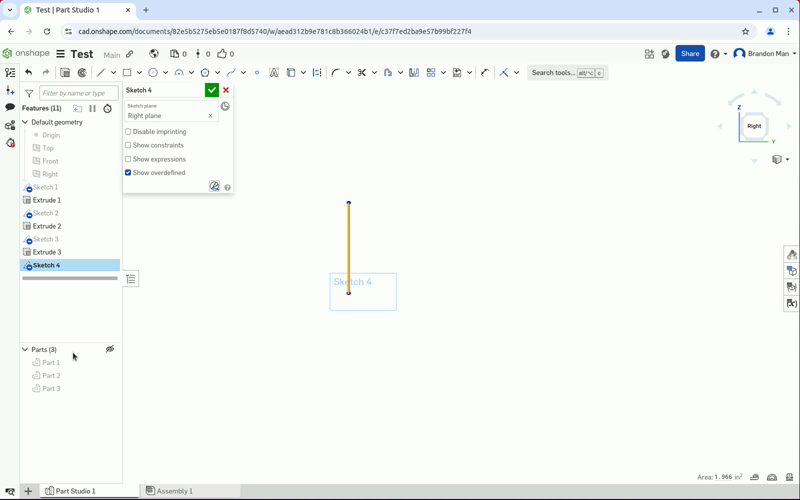
key(shift+e)
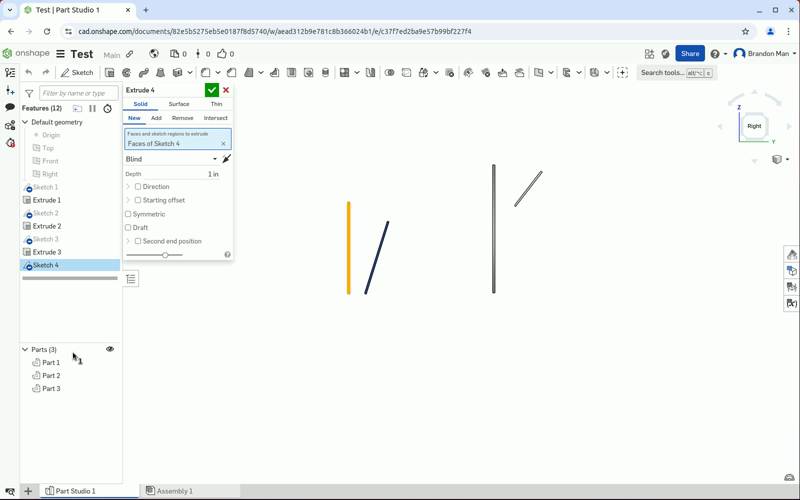
mouse_move(143, 106)
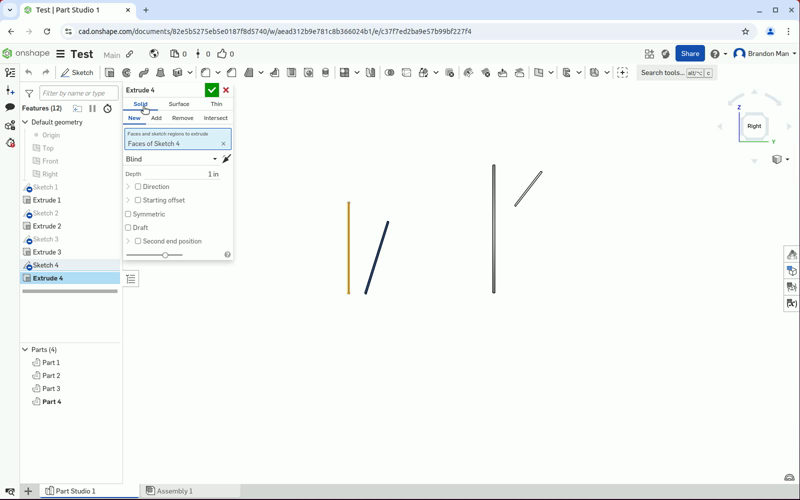
click(143, 106)
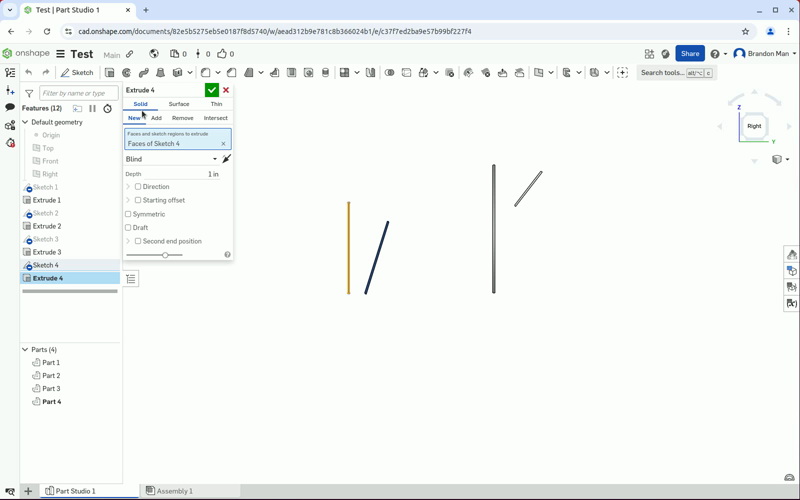
mouse_move(137, 120)
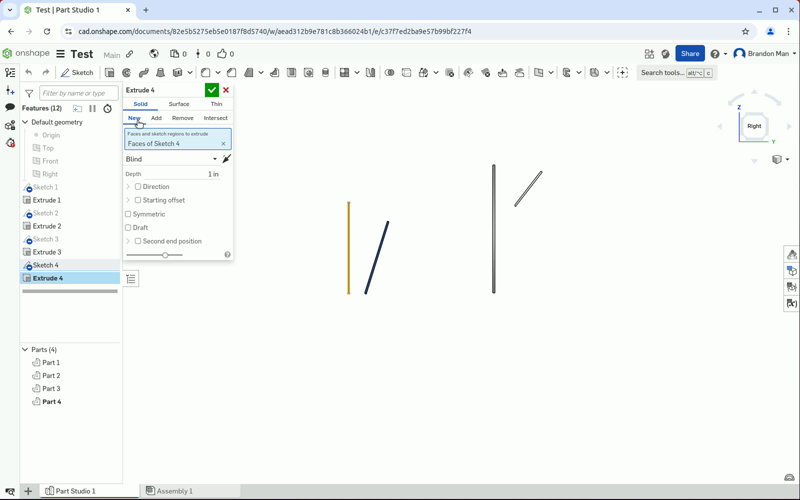
click(137, 120)
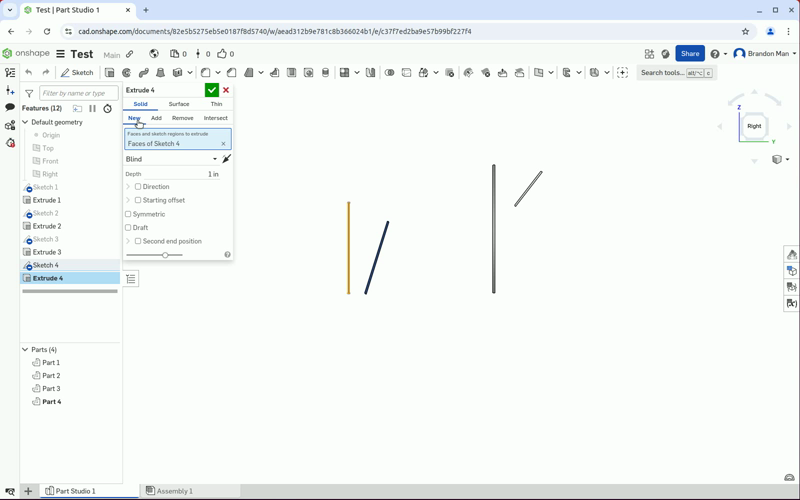
key(tab, 4)
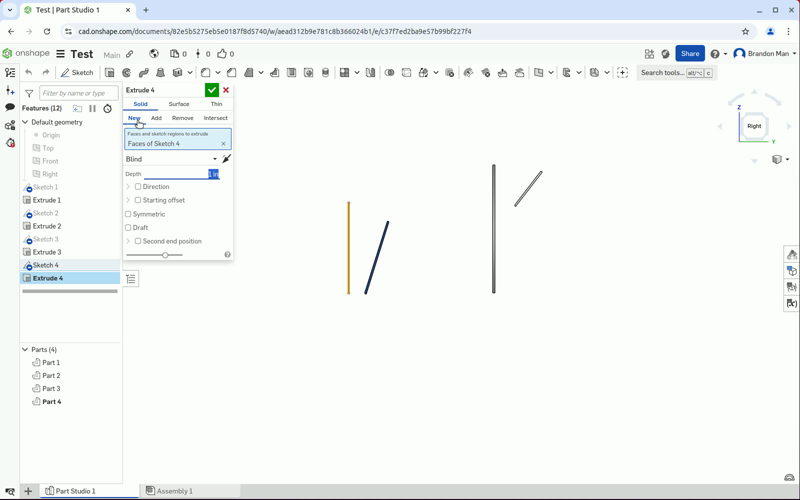
text(25.996)
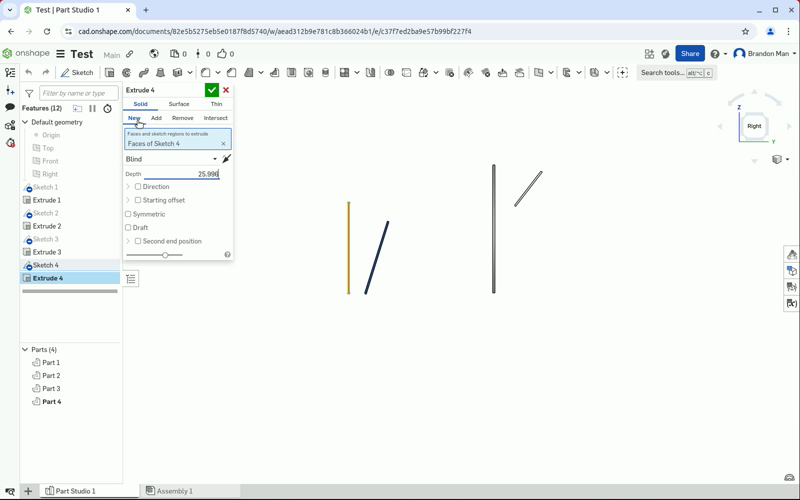
key(tab, 3)
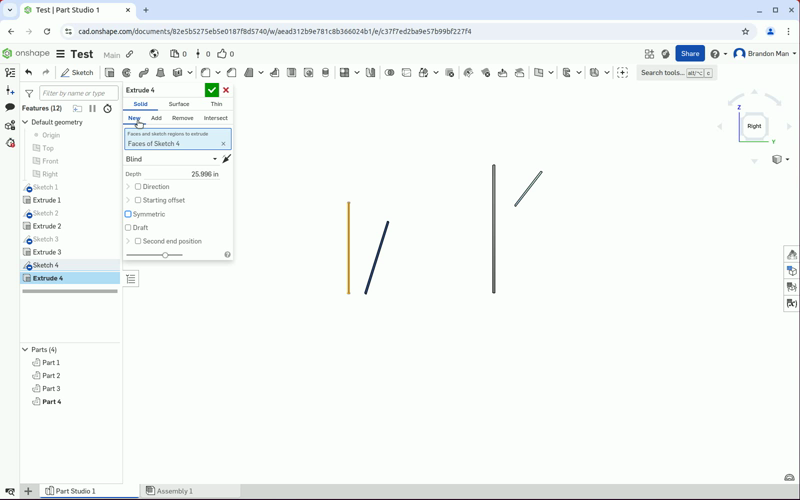
key(space)
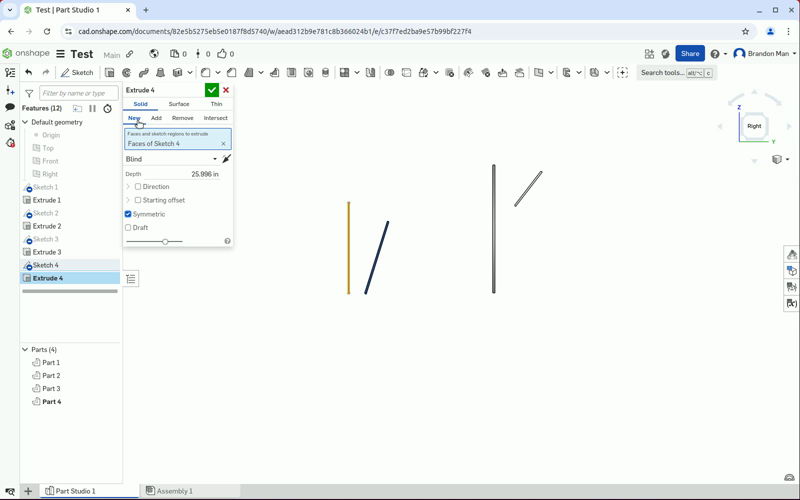
key(enter)
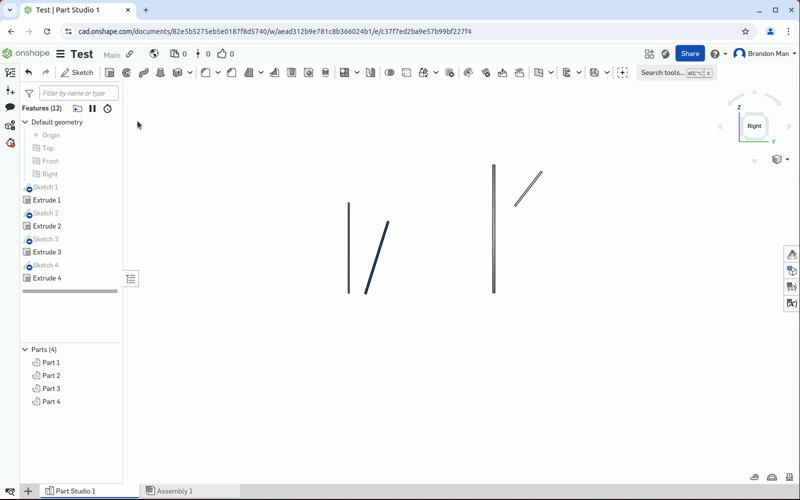
key(shift+h)
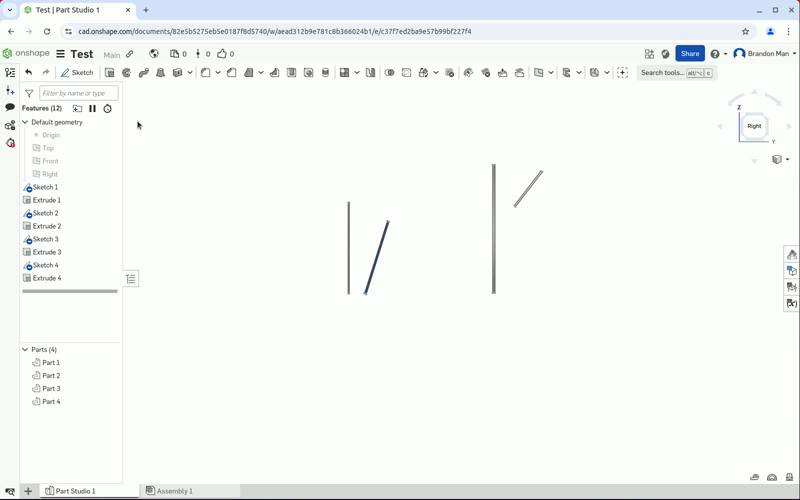
key(shift+h)
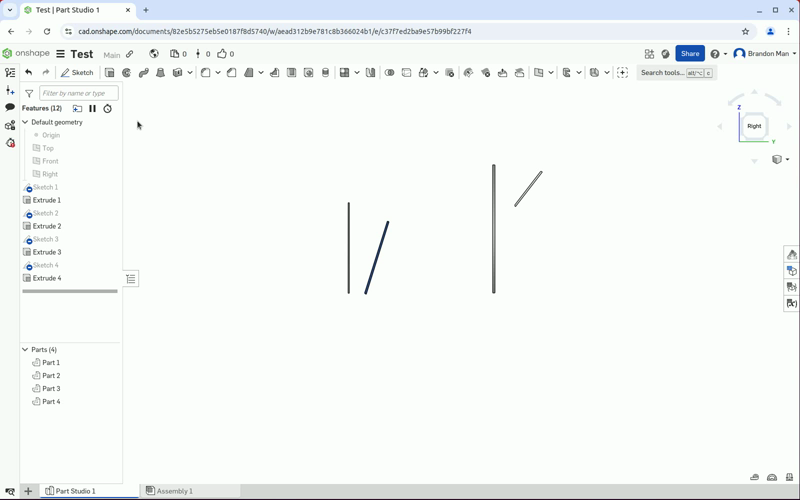
mouse_move(73, 189)
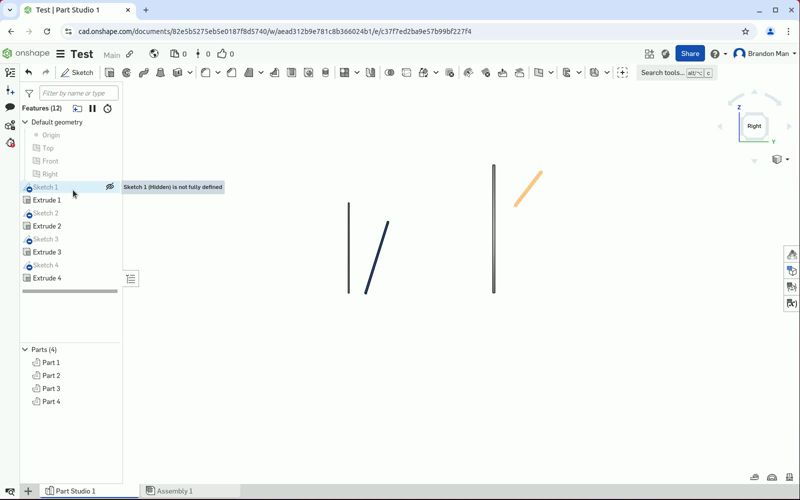
click(73, 189)
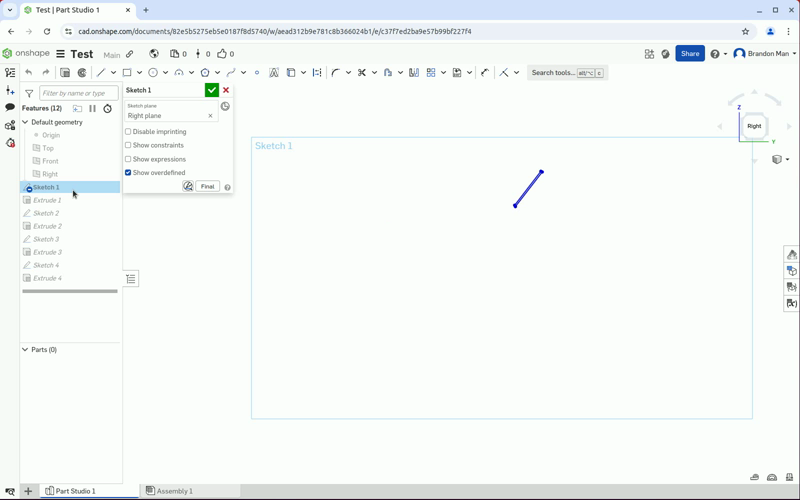
mouse_move(229, 92)
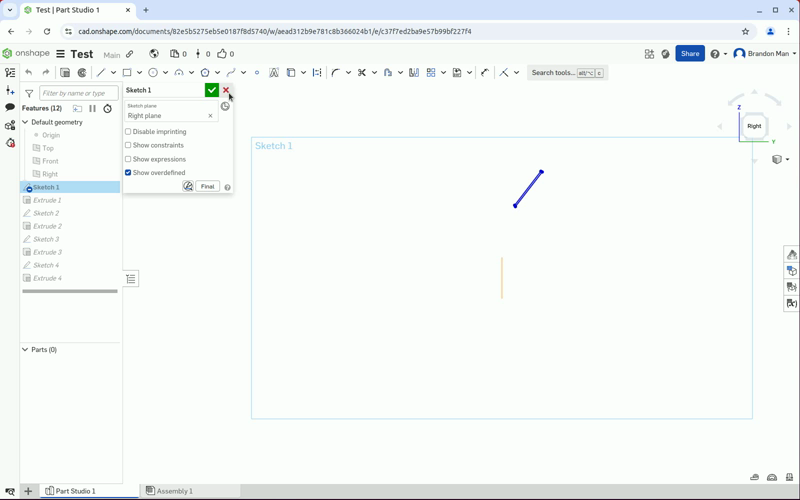
click(229, 92)
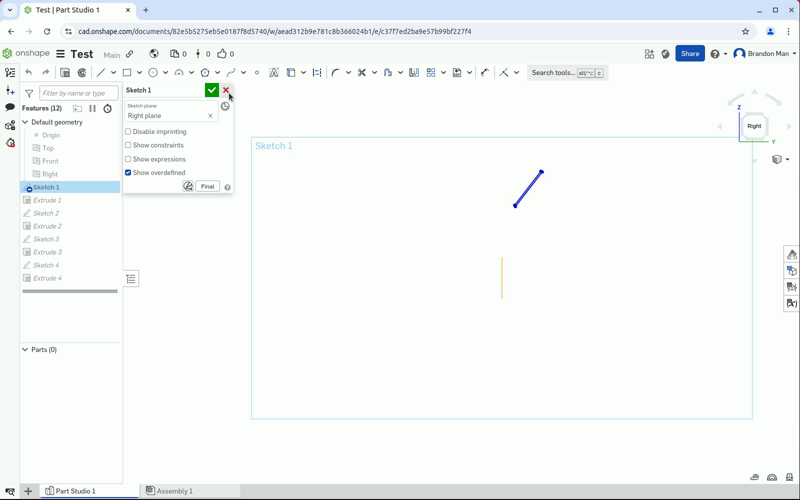
key(shift+s)
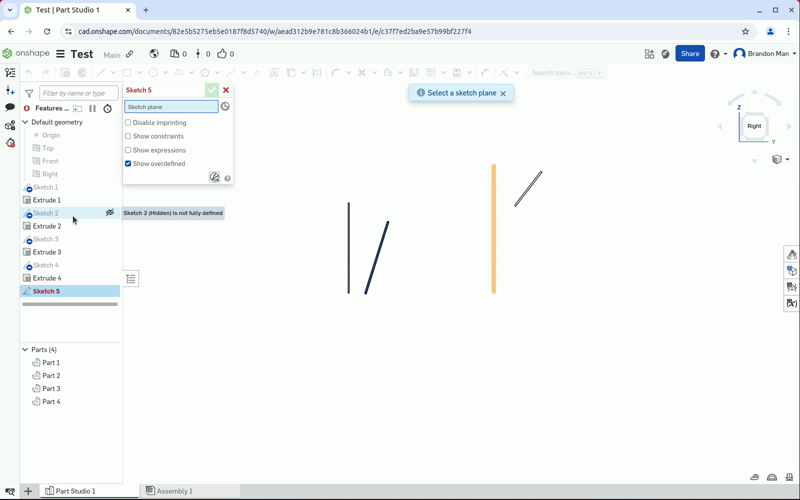
scroll(3)
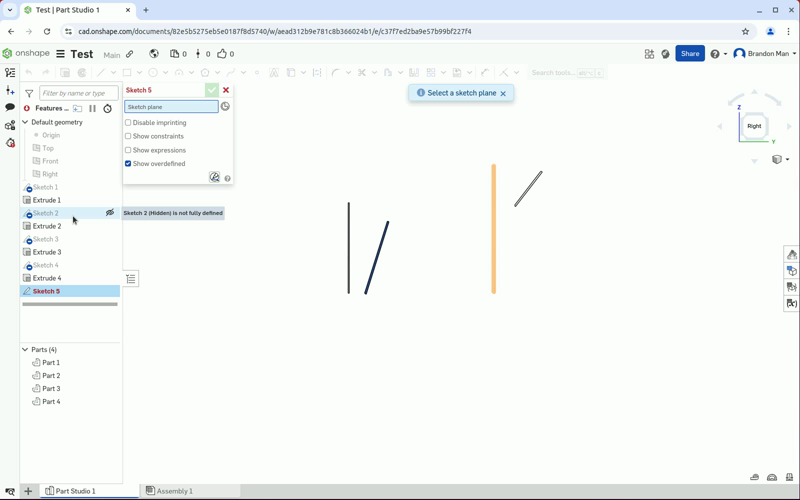
mouse_move(73, 176)
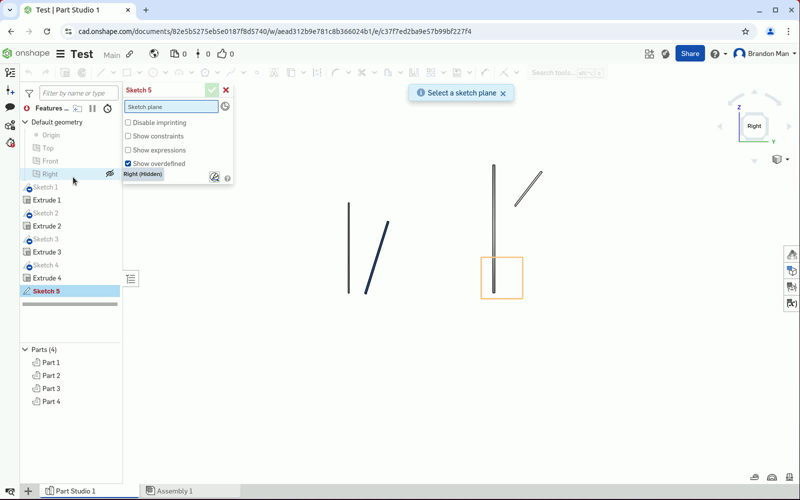
click(73, 176)
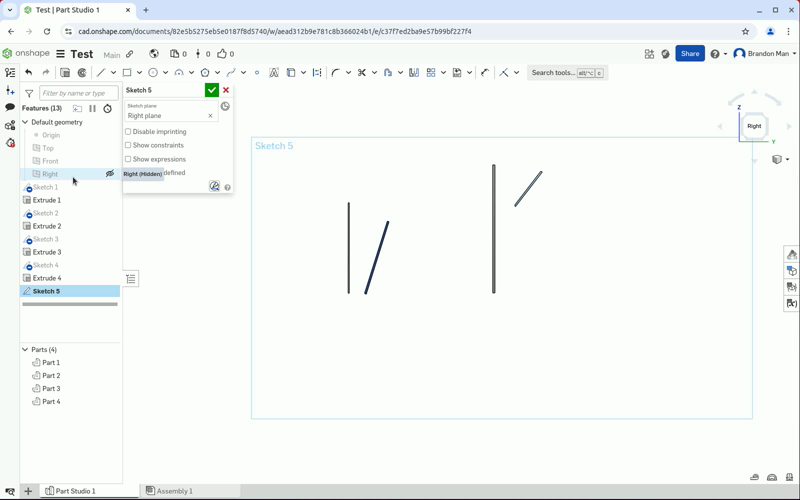
mouse_move(73, 352)
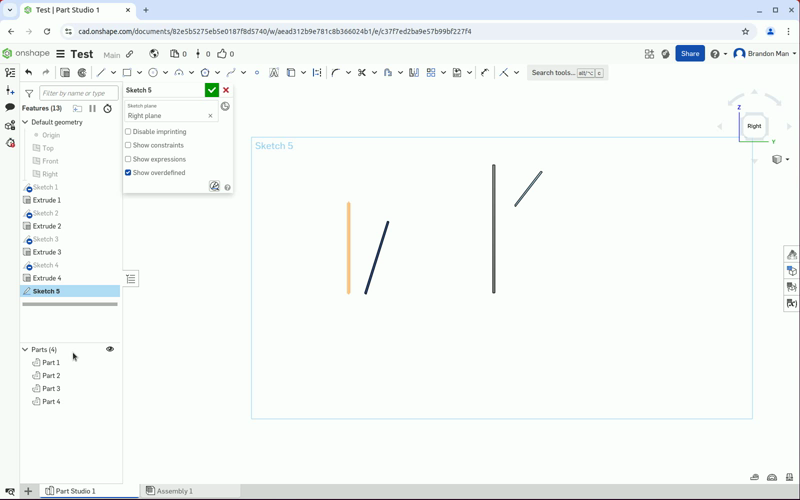
key(y)
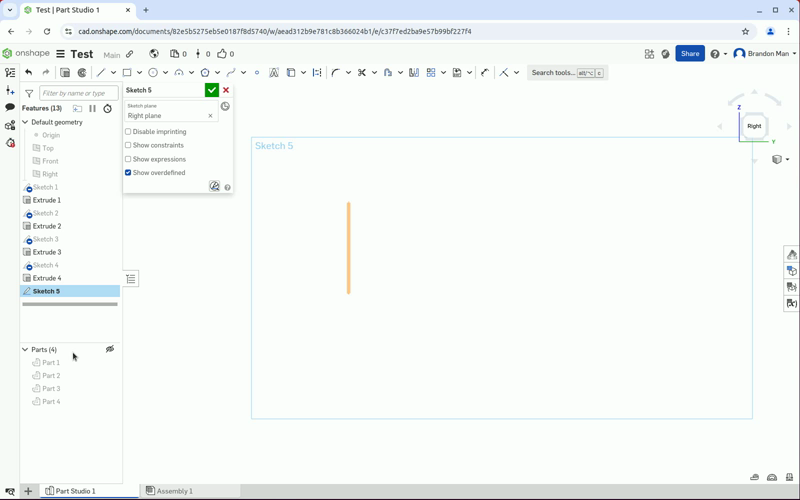
key(l)
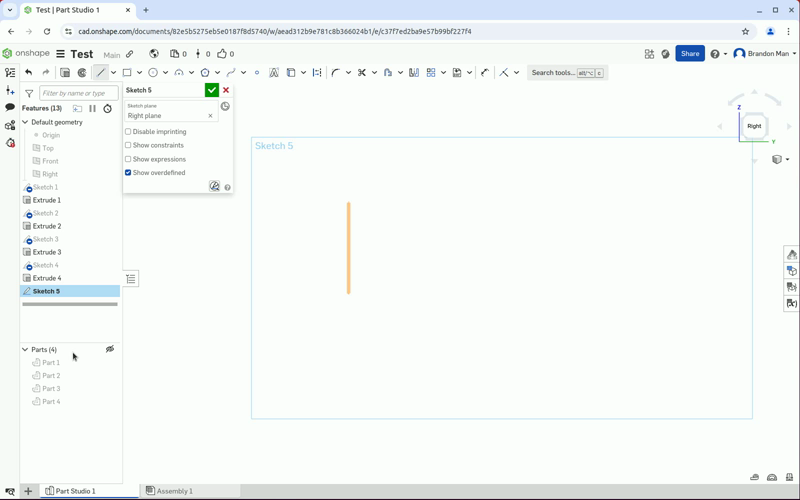
key_down(shift)
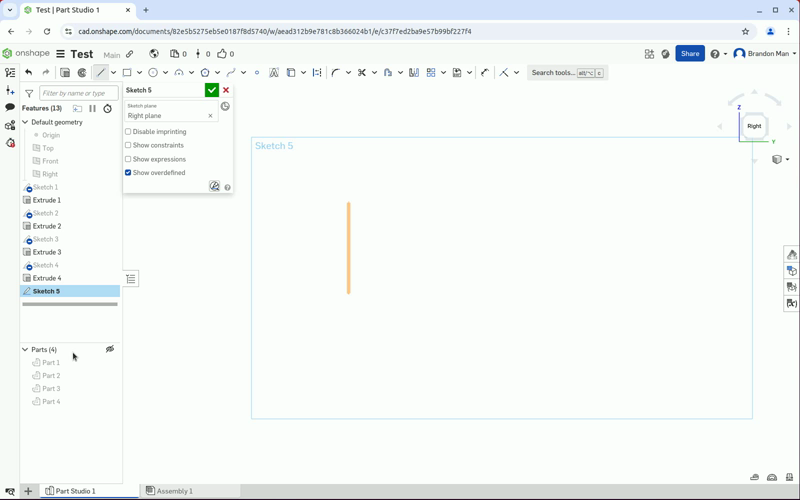
mouse_move(348, 294)
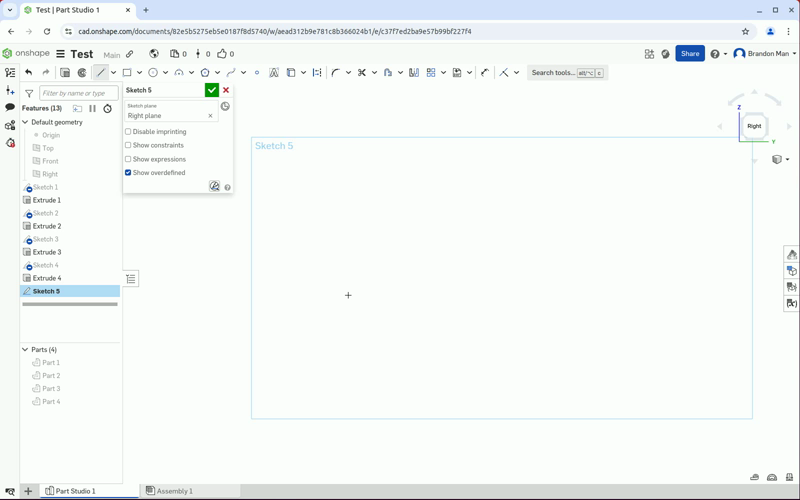
click(348, 294)
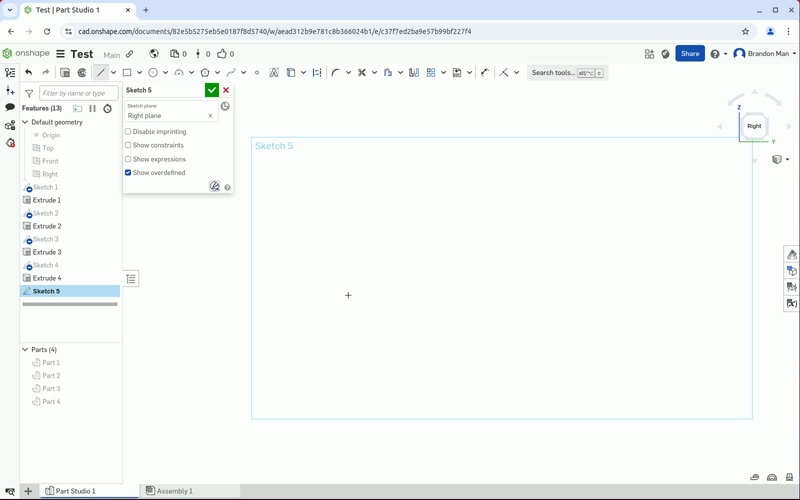
key_up(shift)
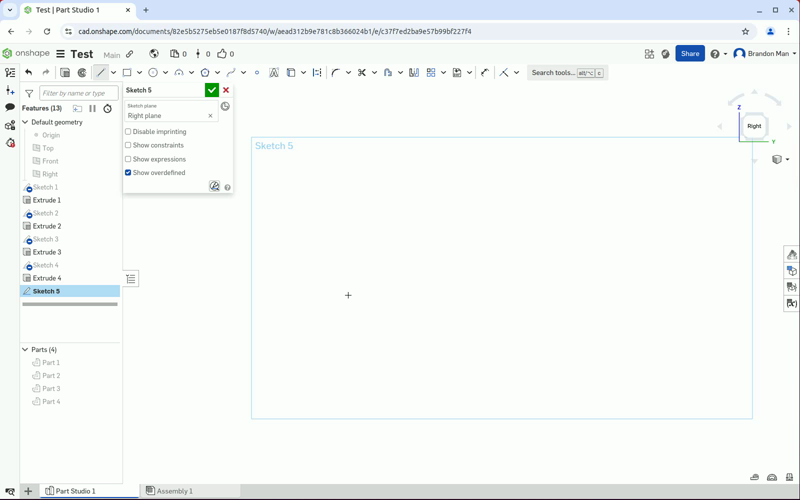
key_down(shift)
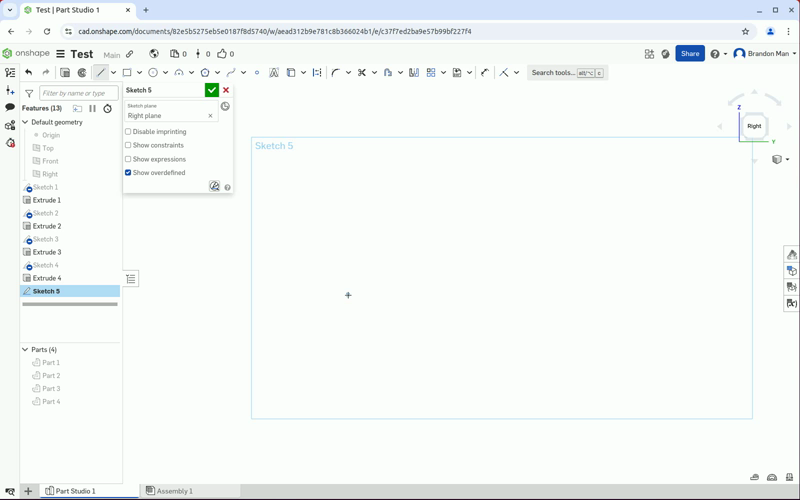
mouse_move(378, 294)
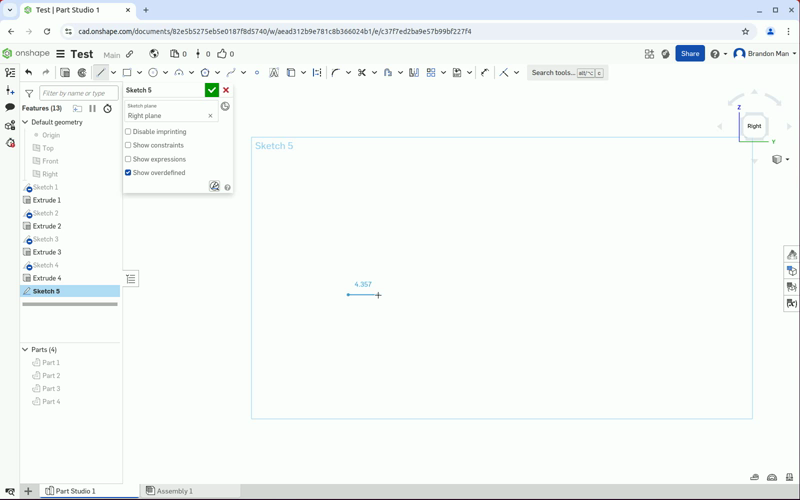
mouse_move(365, 294)
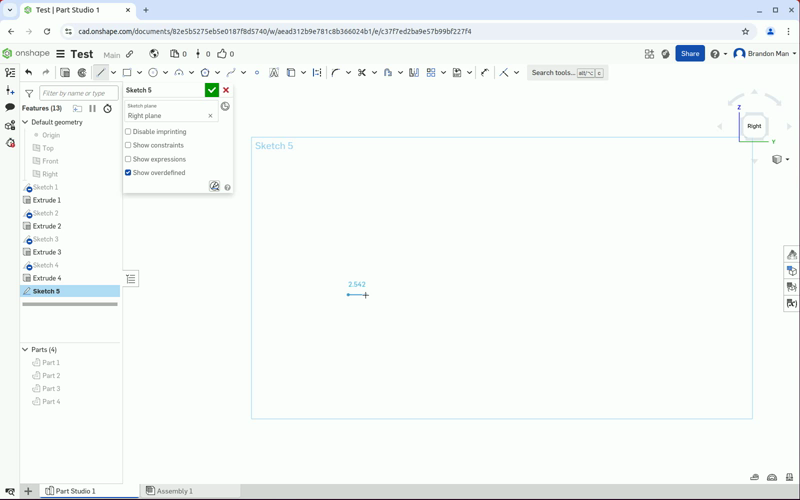
click(365, 294)
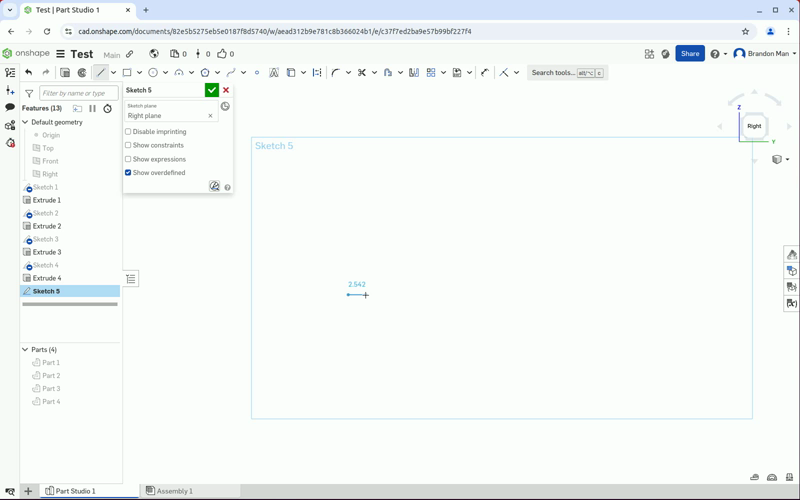
key_up(shift)
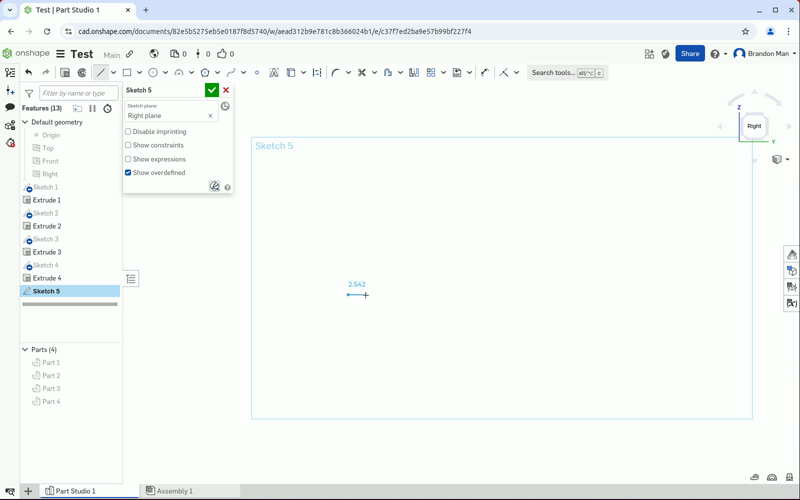
key_down(shift)
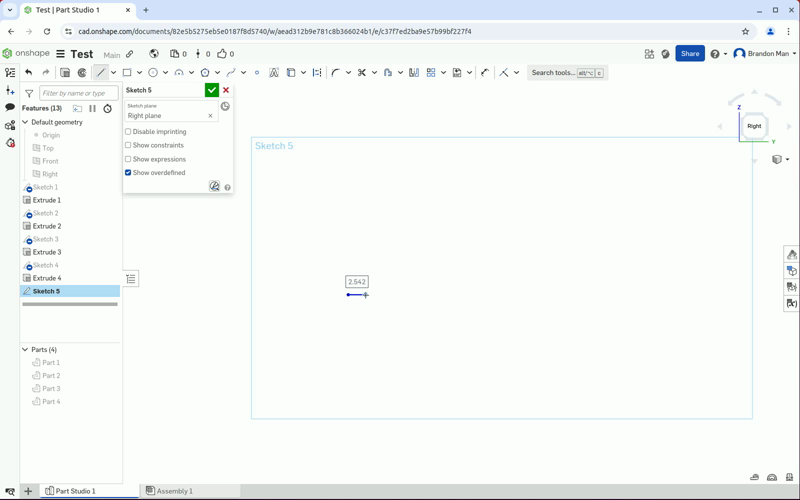
mouse_move(395, 294)
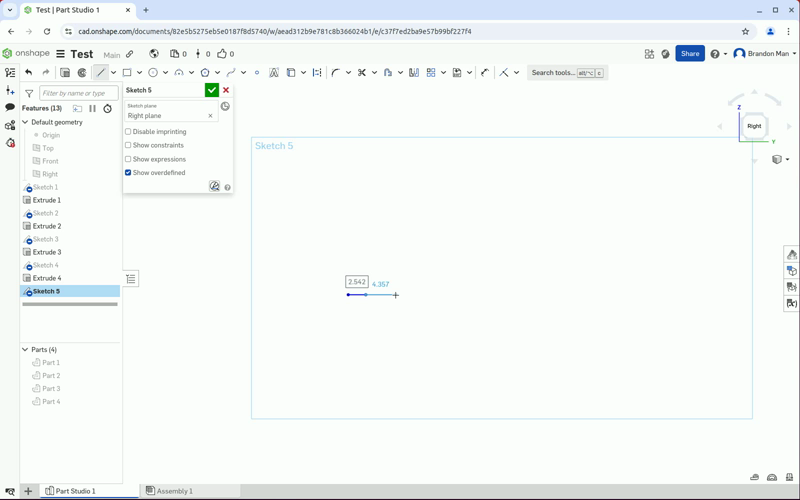
mouse_move(365, 293)
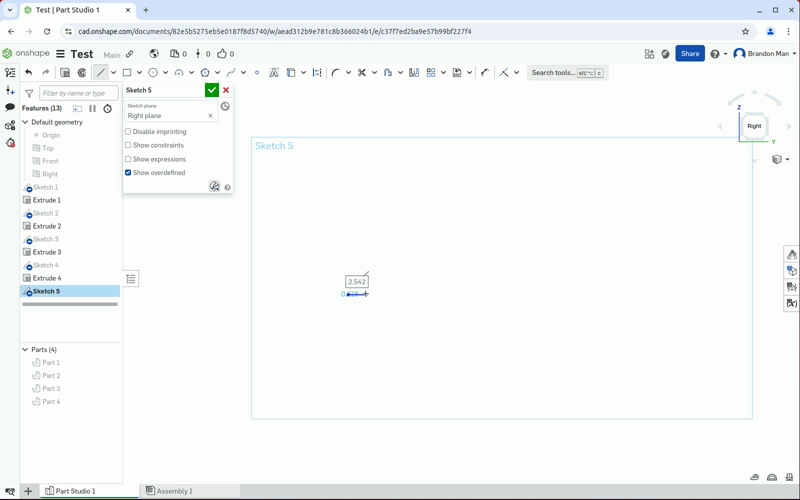
scroll(6)
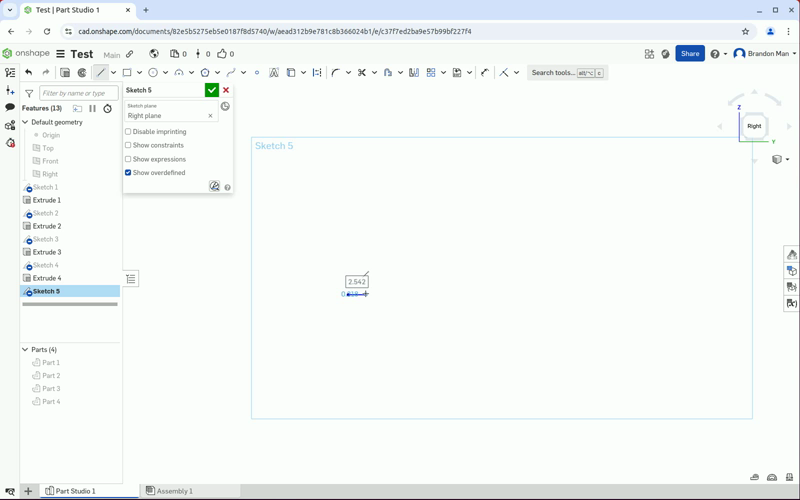
scroll(6)
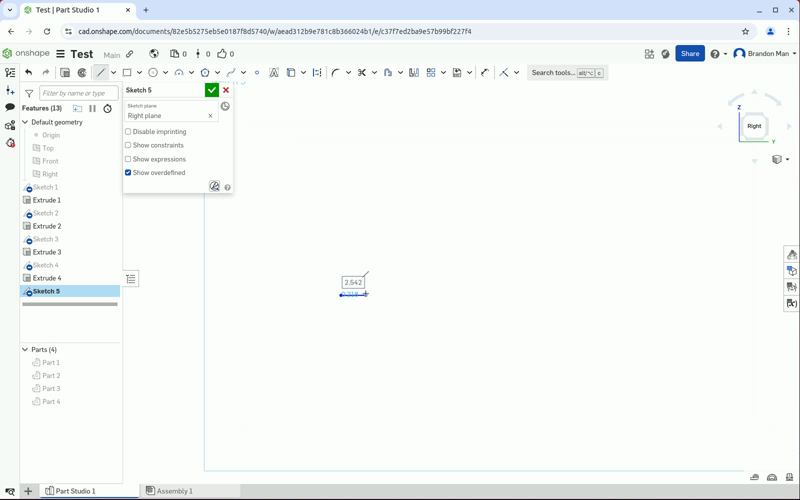
scroll(6)
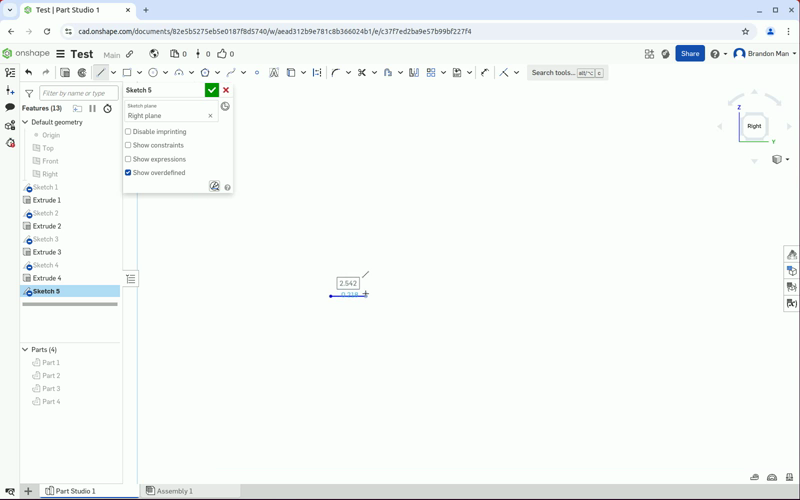
scroll(6)
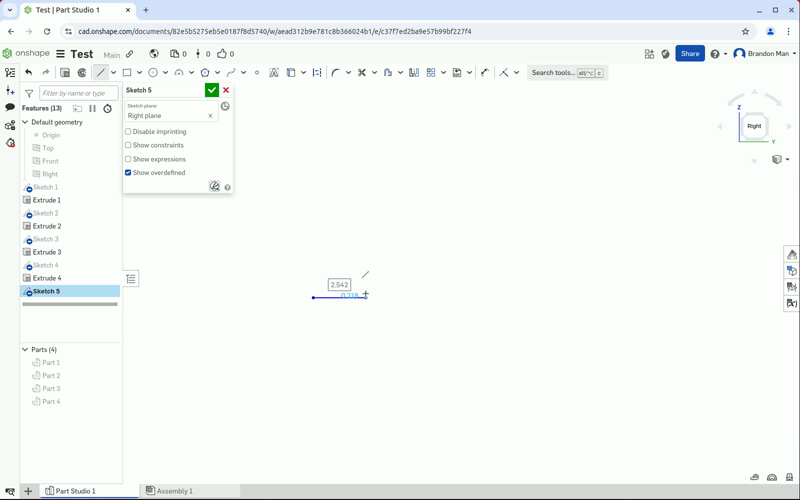
scroll(6)
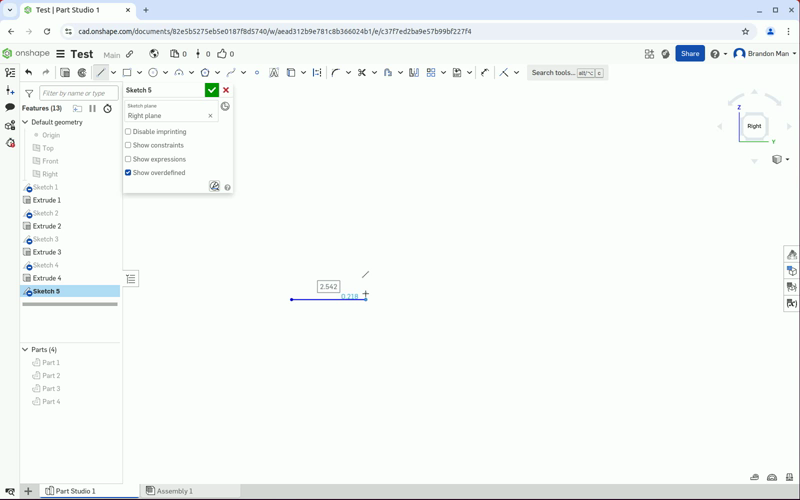
scroll(6)
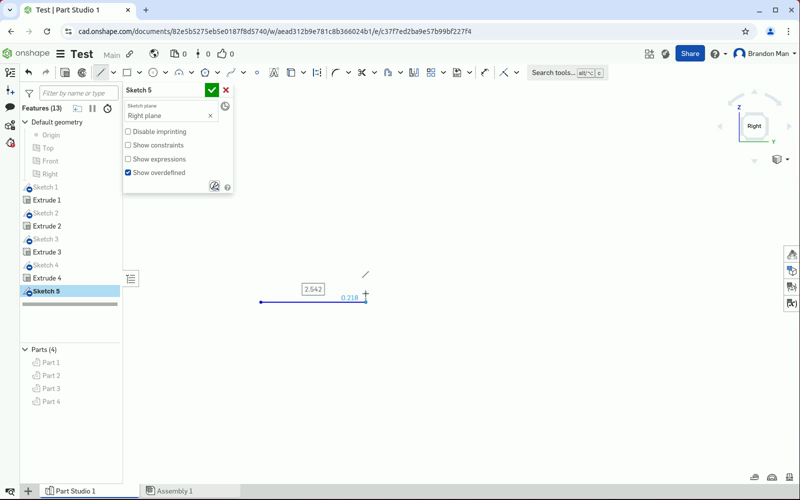
scroll(6)
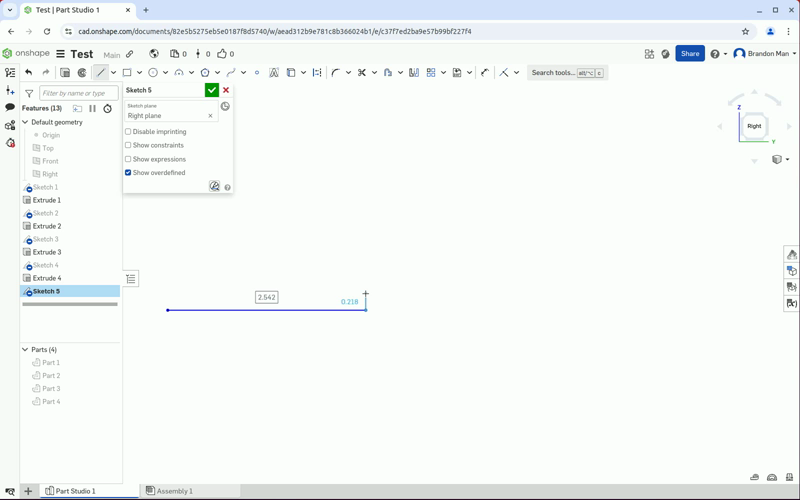
click(365, 293)
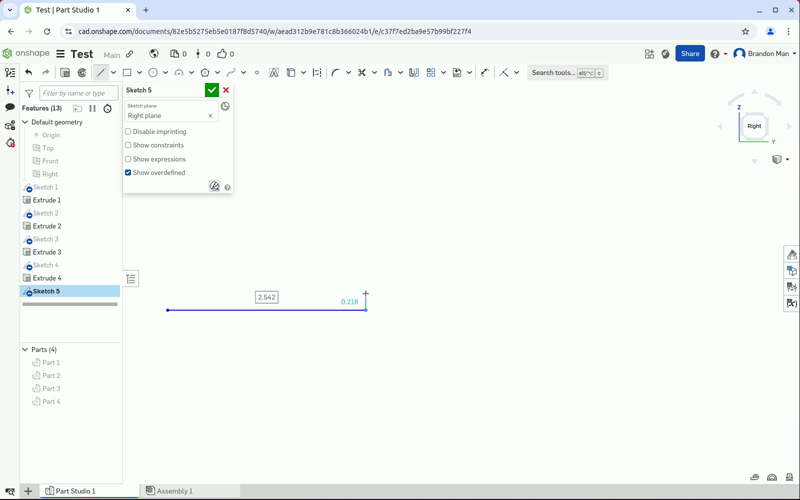
scroll(-6)
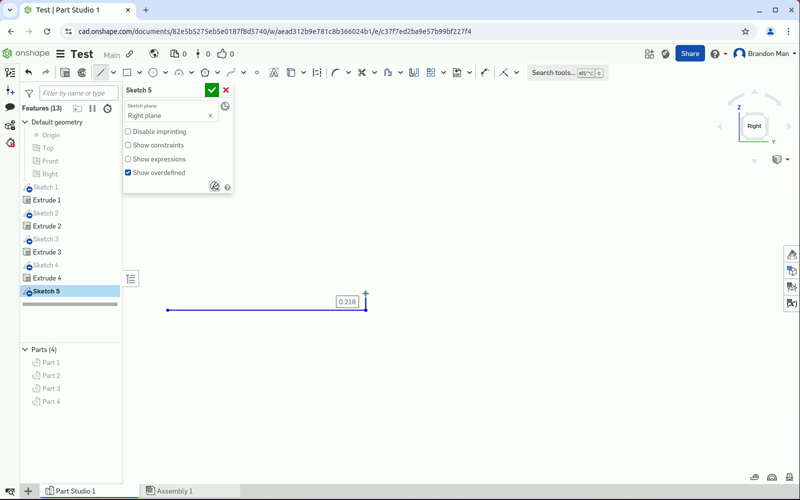
scroll(-6)
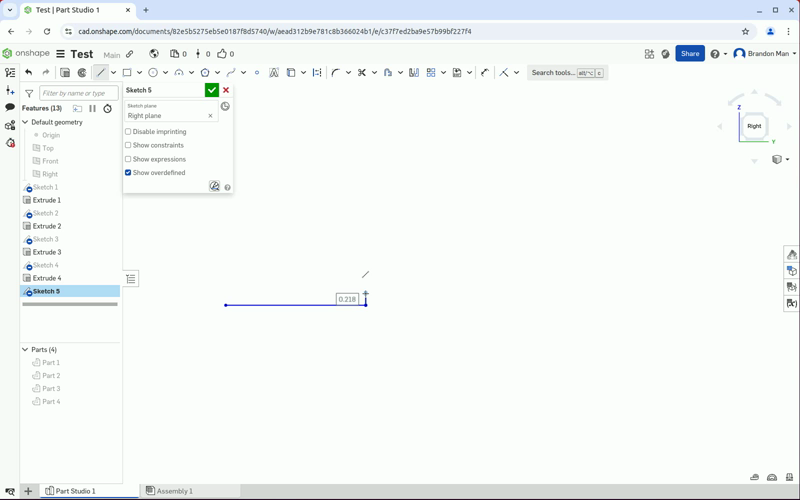
scroll(-6)
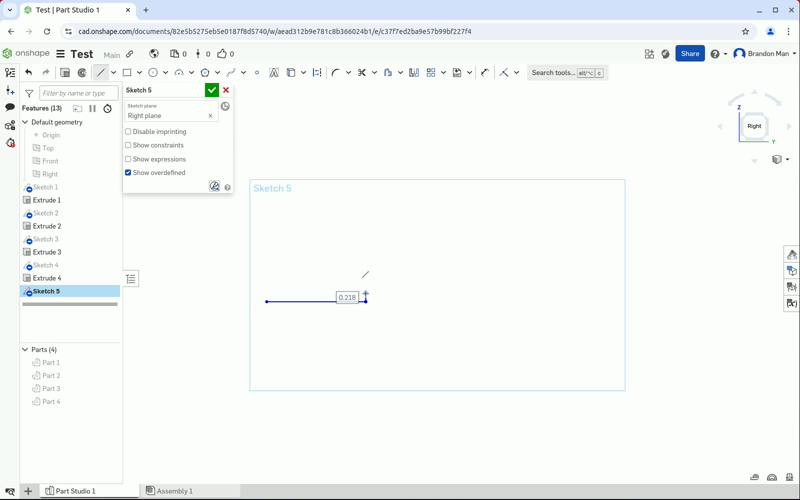
scroll(-6)
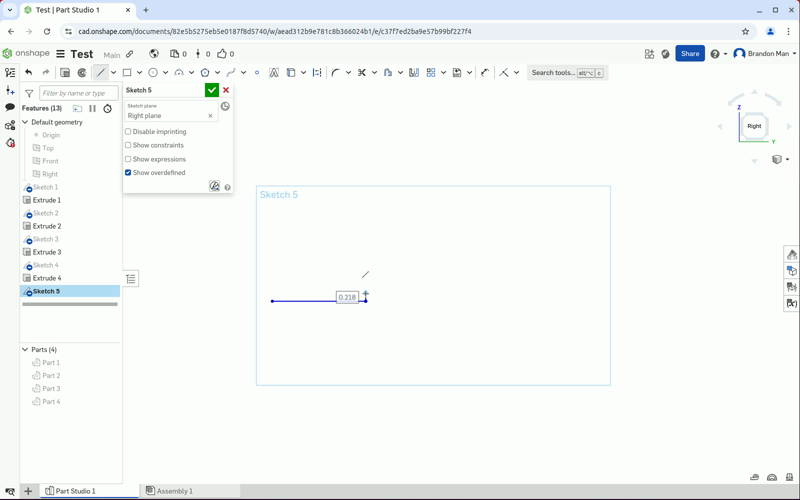
scroll(-6)
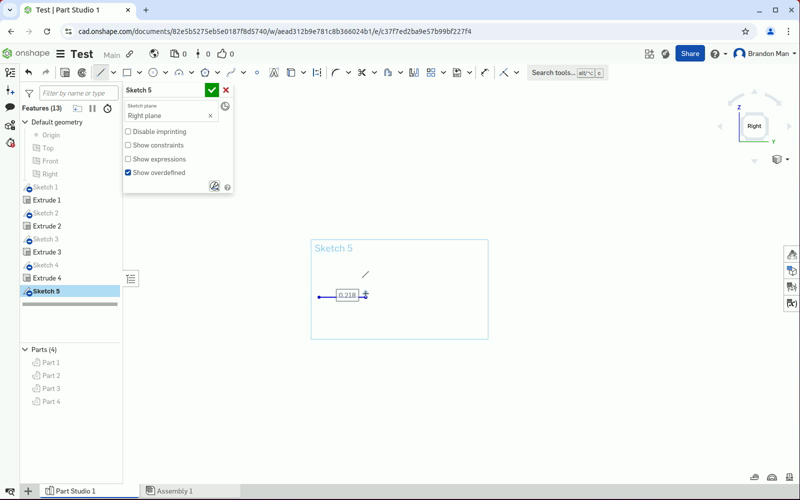
scroll(-6)
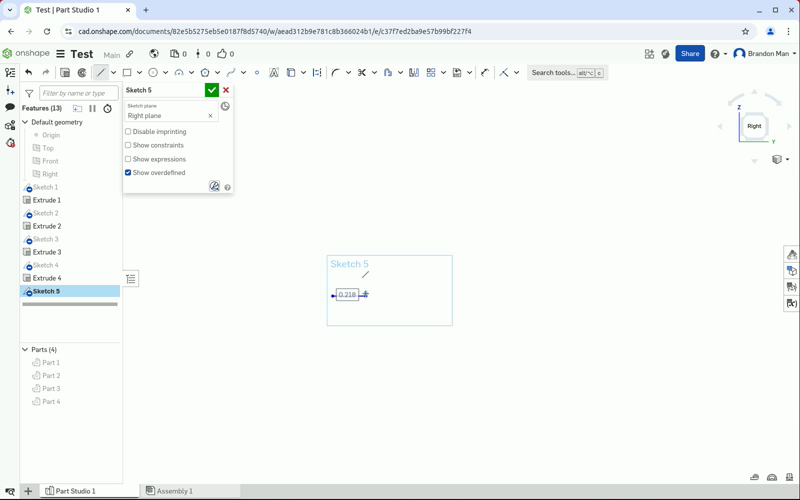
scroll(-6)
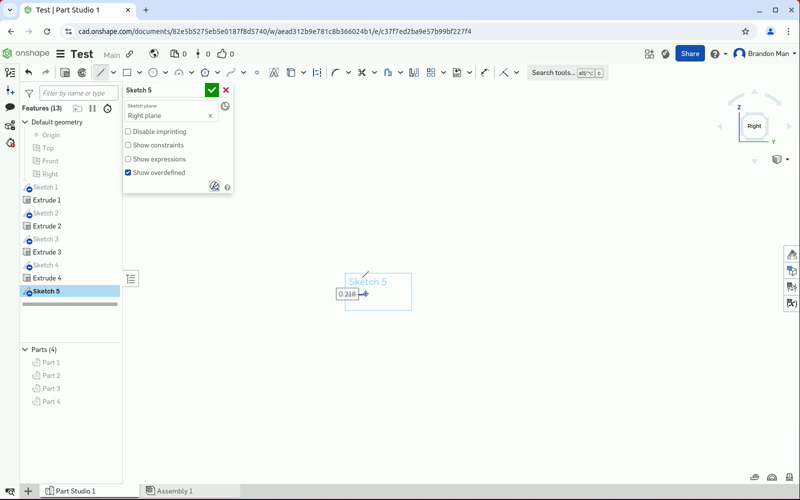
key_up(shift)
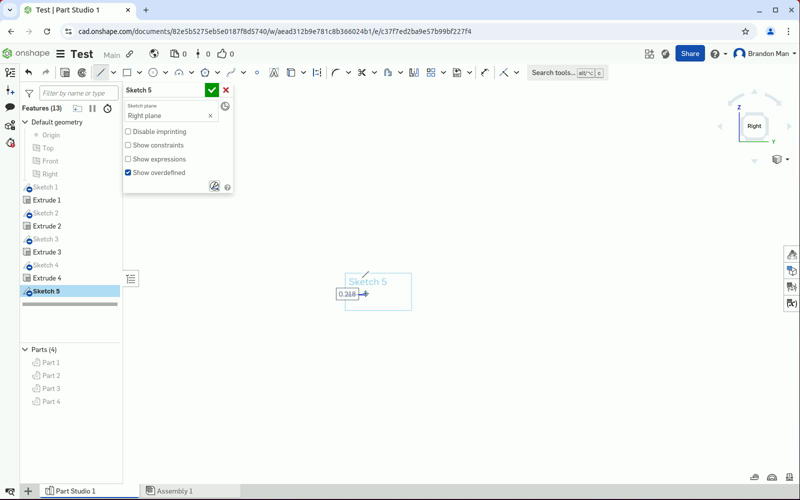
key_down(shift)
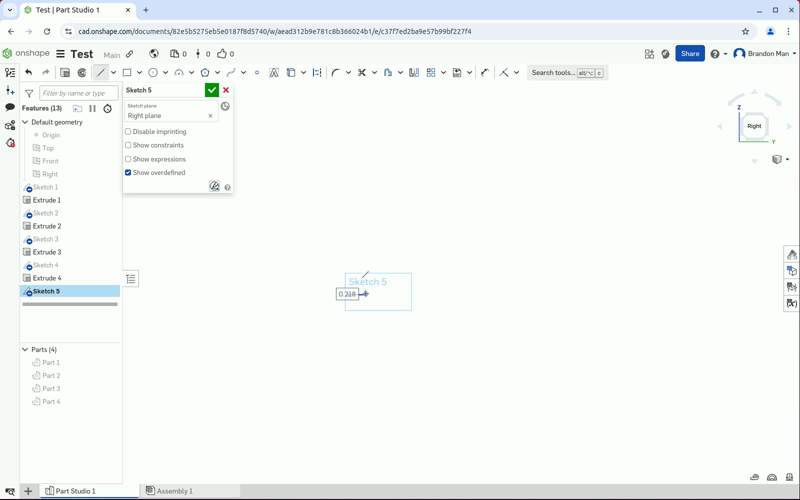
mouse_move(395, 293)
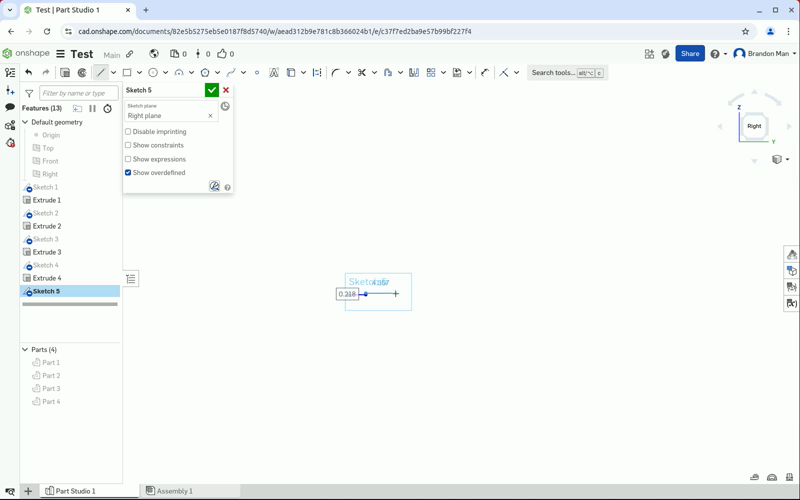
mouse_move(348, 292)
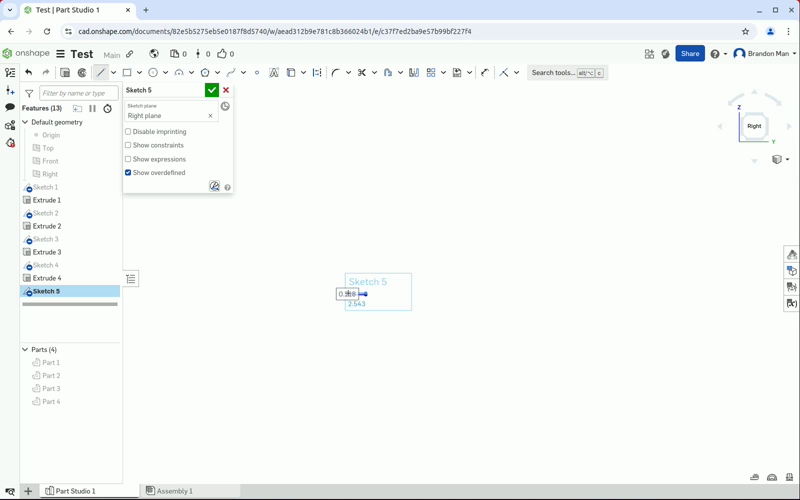
scroll(6)
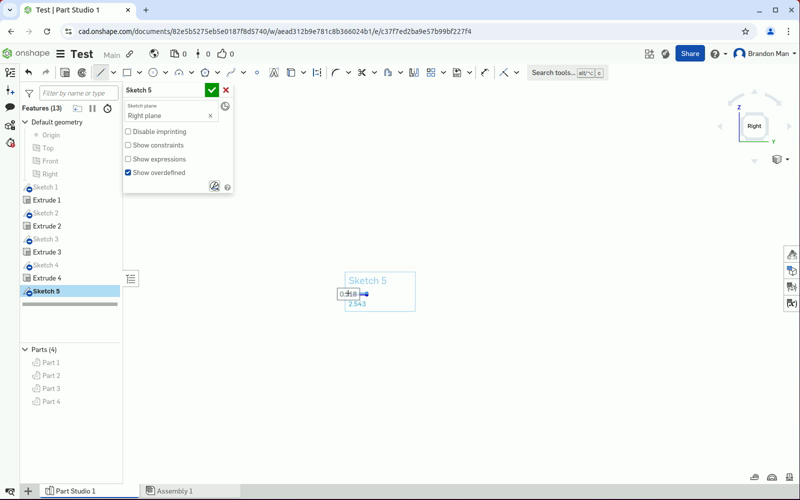
scroll(6)
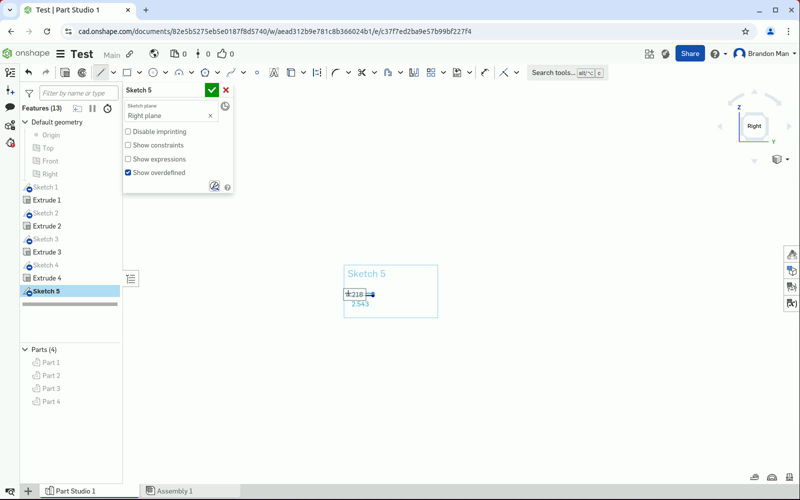
scroll(6)
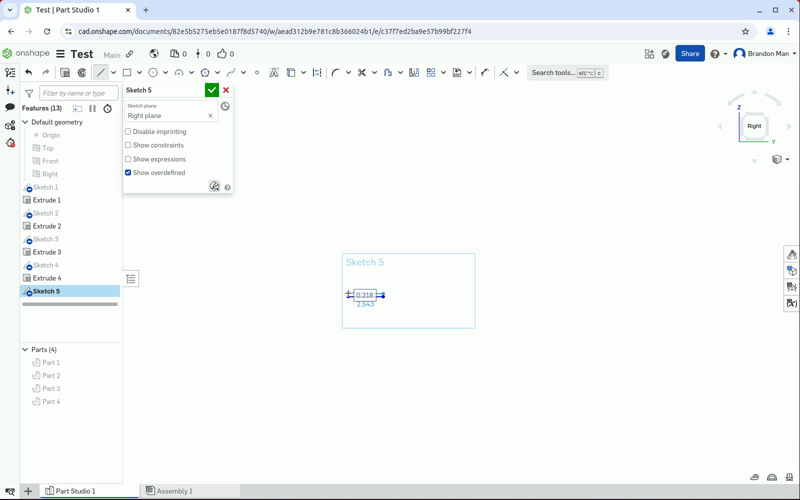
scroll(6)
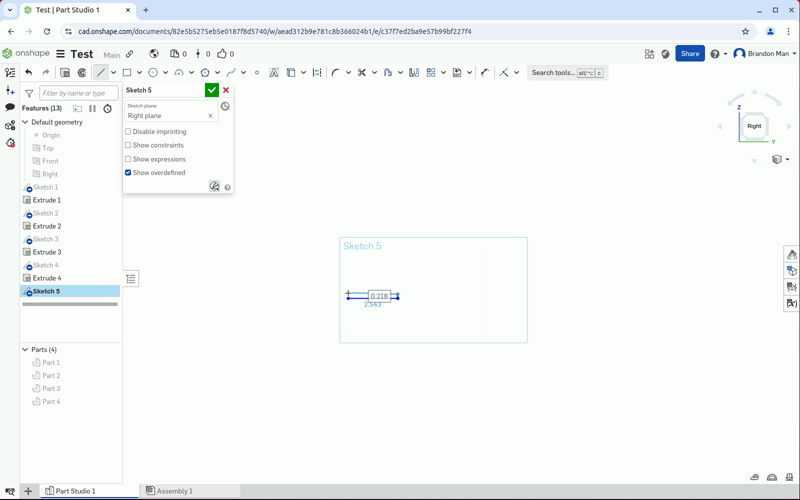
scroll(6)
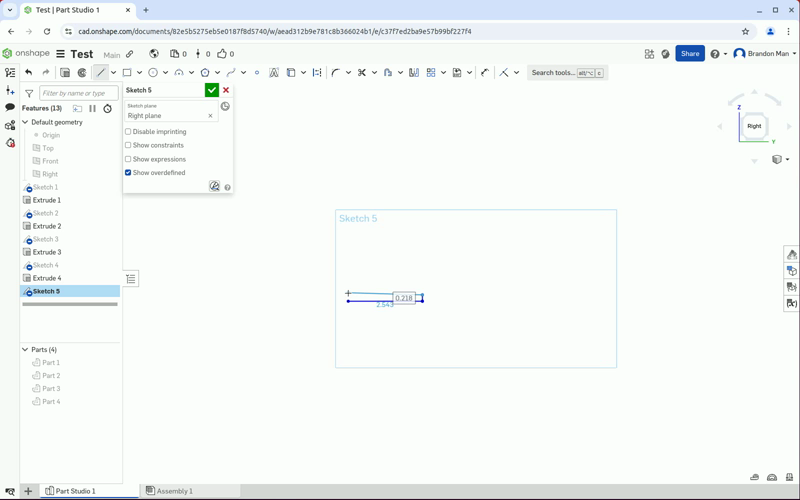
scroll(6)
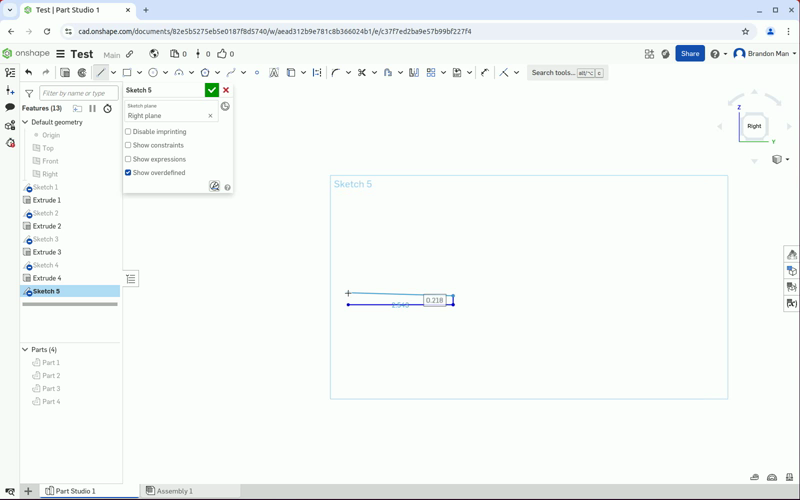
scroll(6)
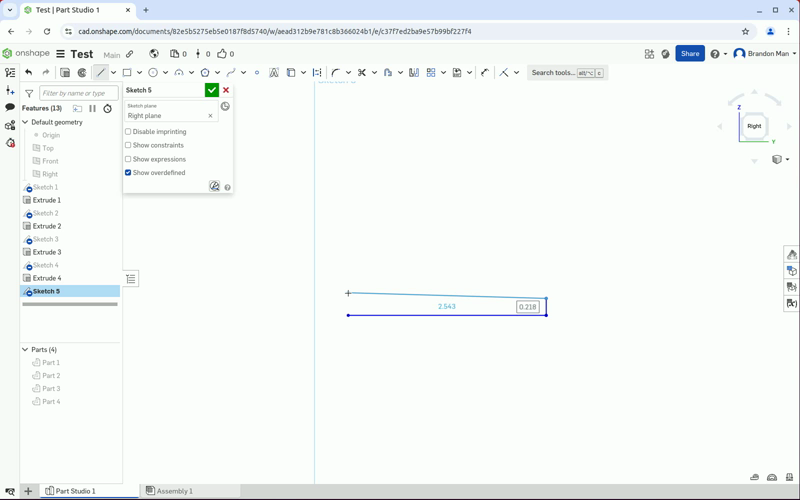
click(348, 292)
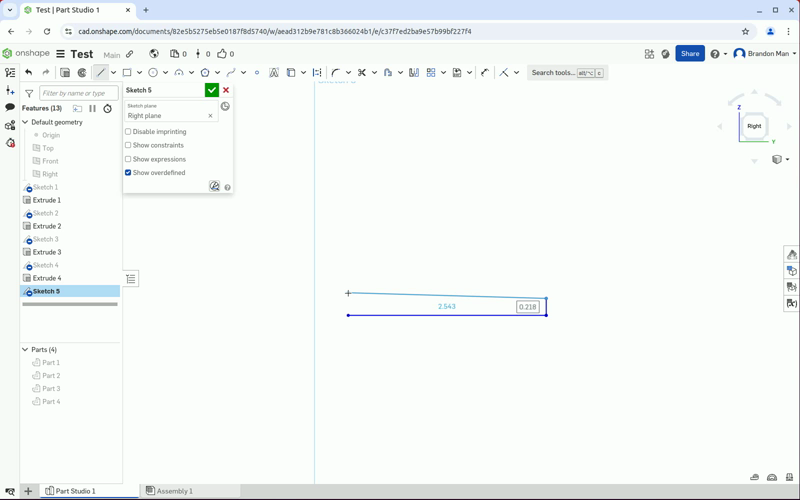
scroll(-6)
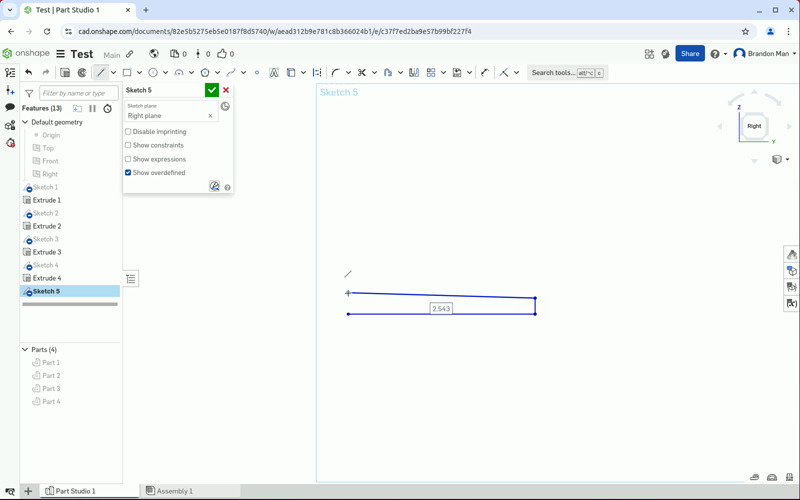
scroll(-6)
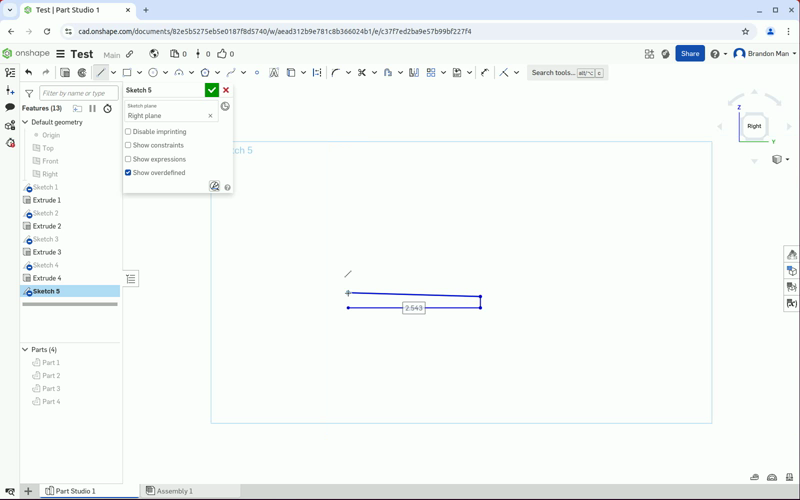
scroll(-6)
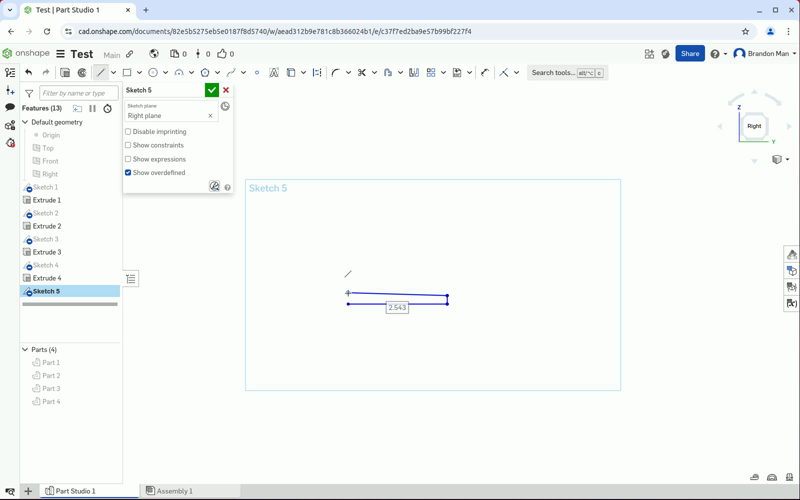
scroll(-6)
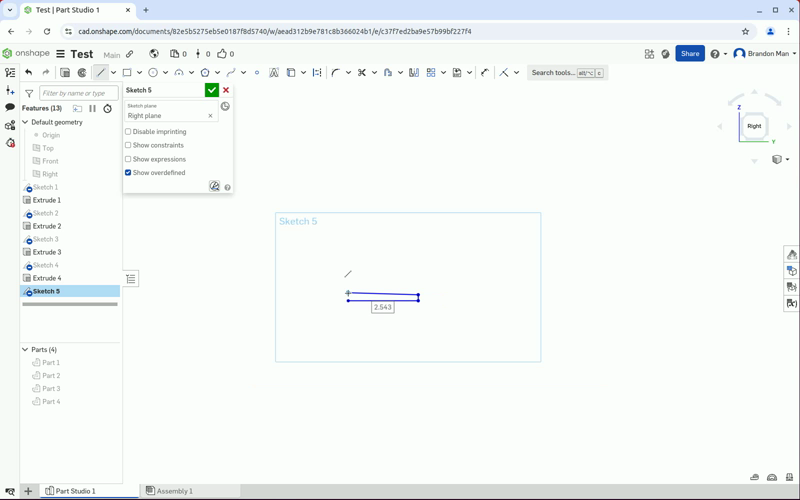
scroll(-6)
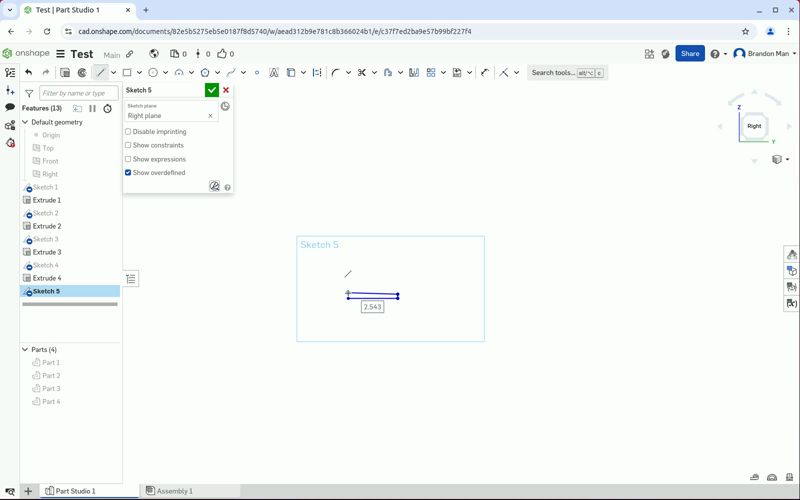
scroll(-6)
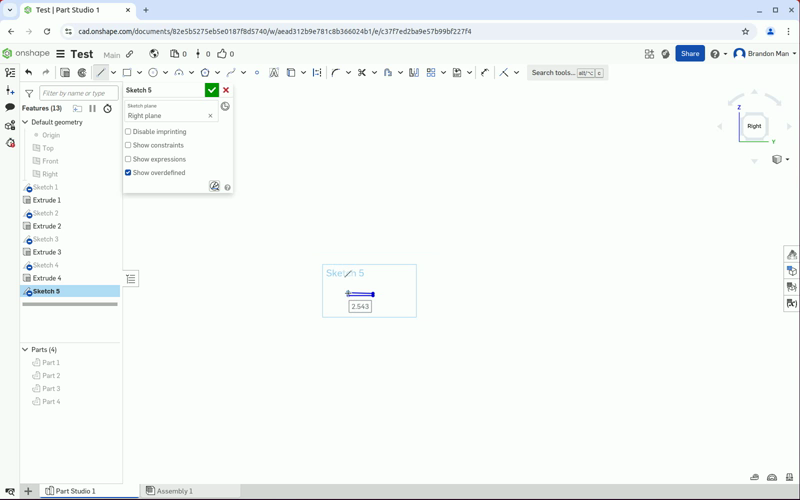
scroll(-6)
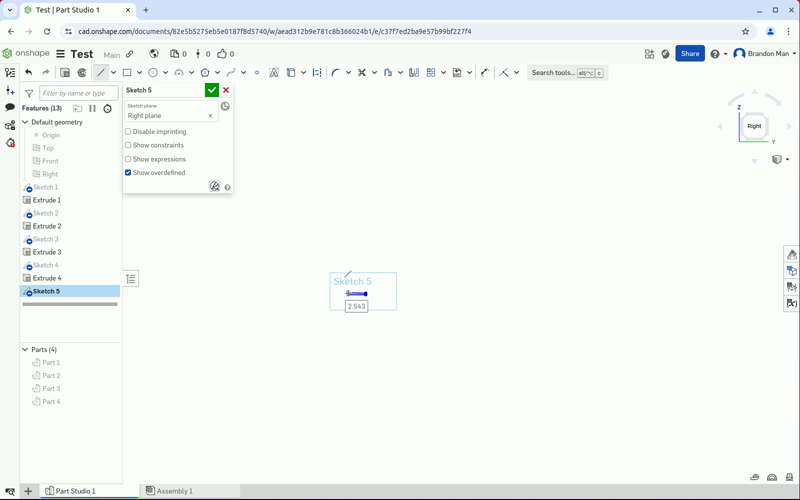
key_up(shift)
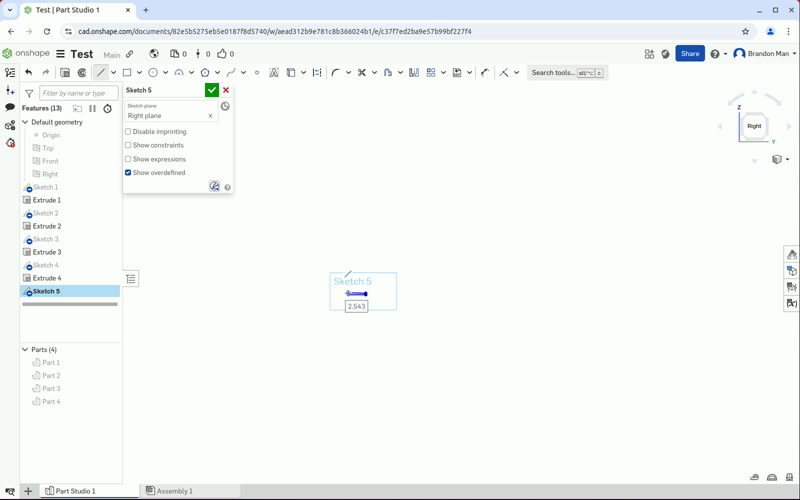
mouse_move(378, 292)
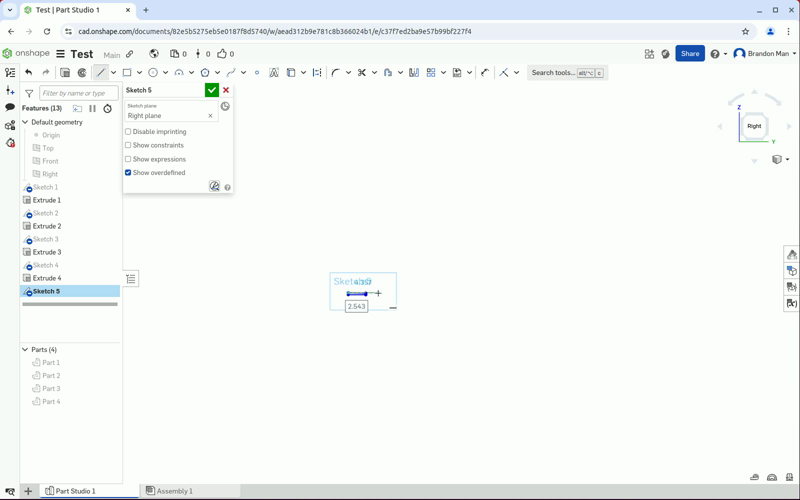
key_down(shift)
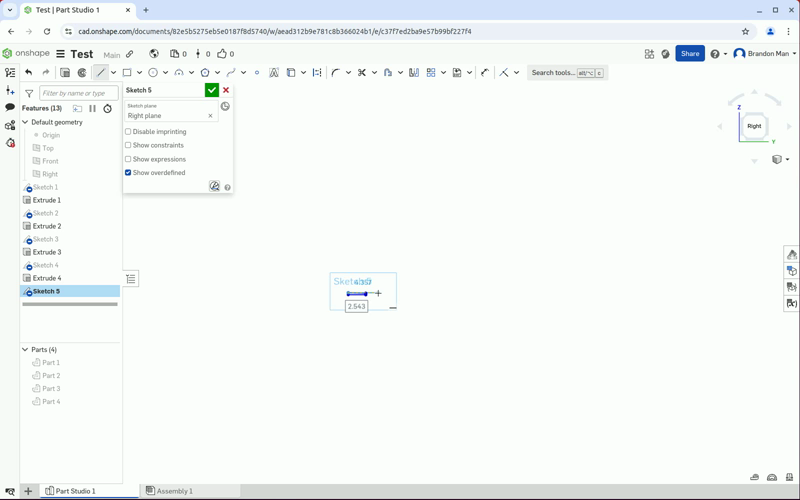
mouse_move(348, 294)
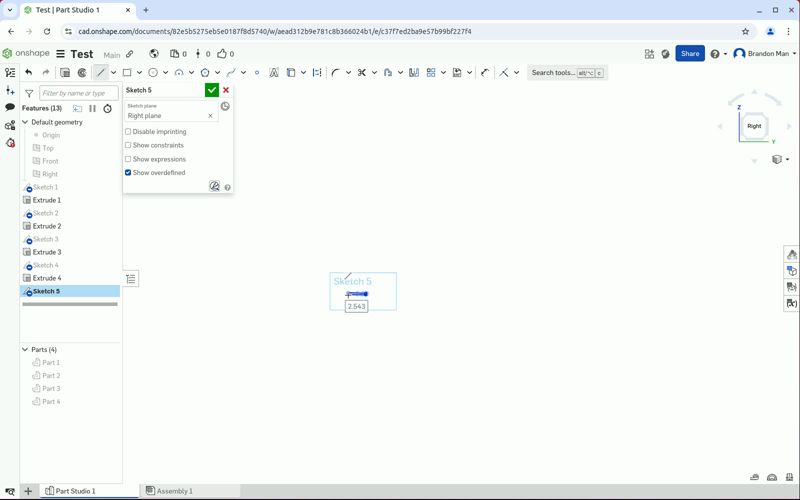
scroll(6)
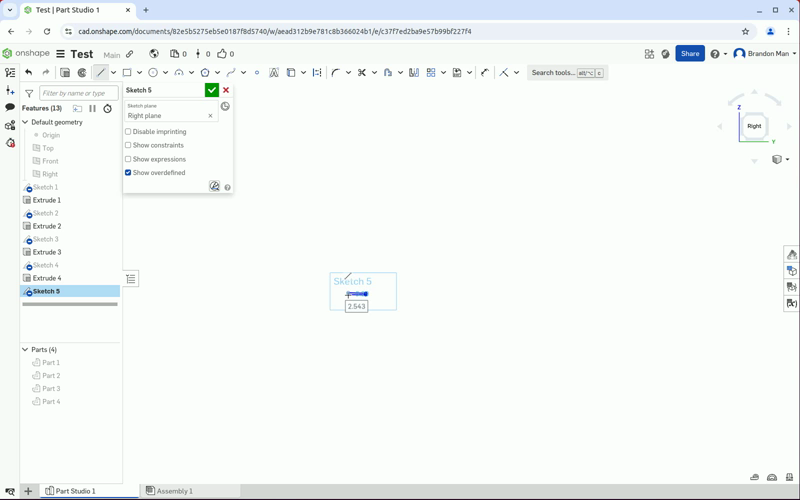
scroll(6)
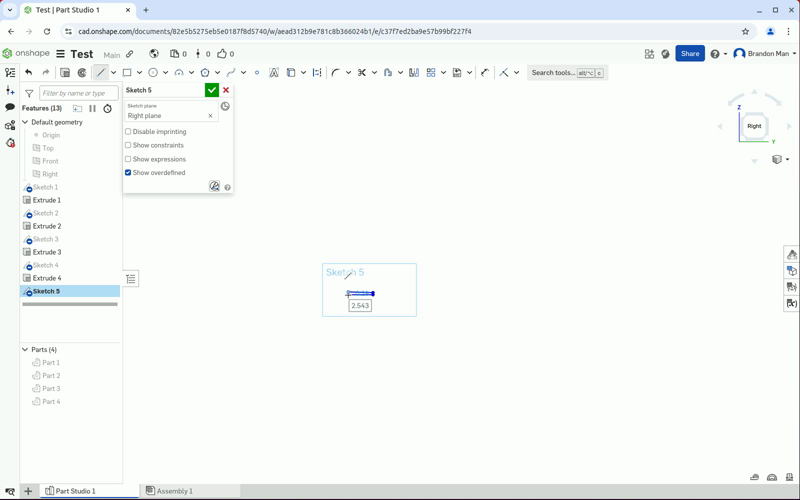
scroll(6)
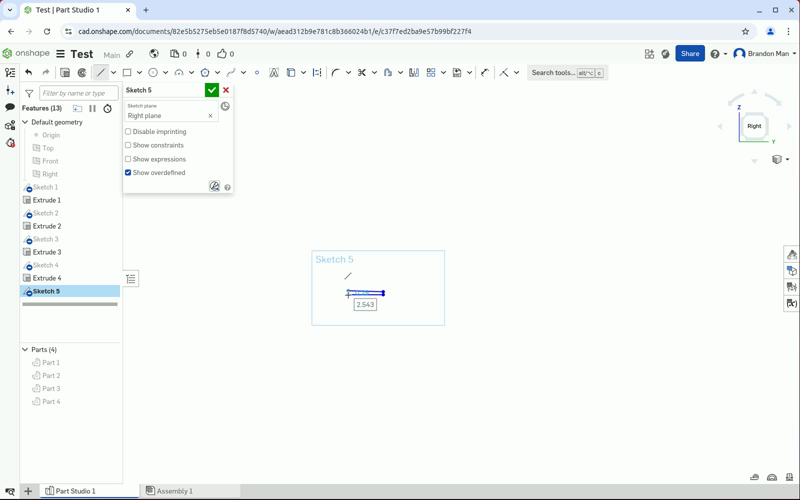
scroll(6)
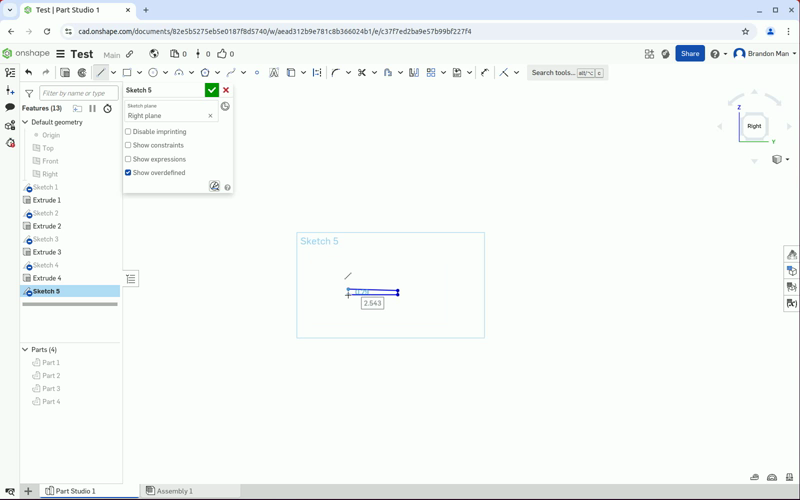
scroll(6)
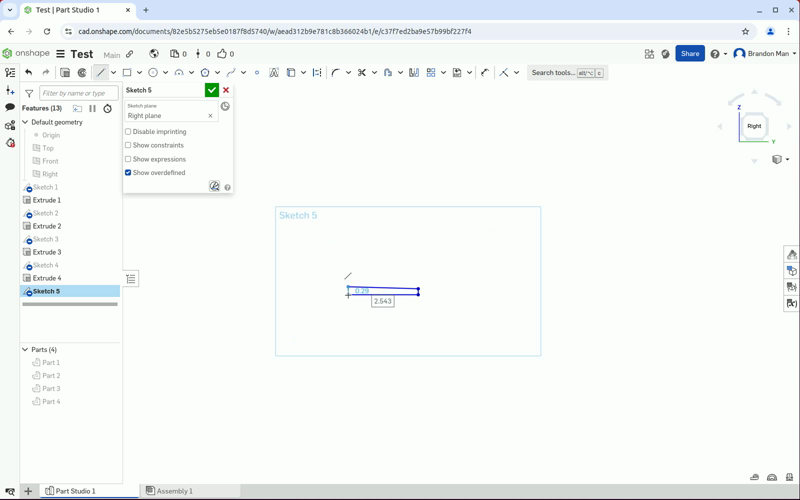
scroll(6)
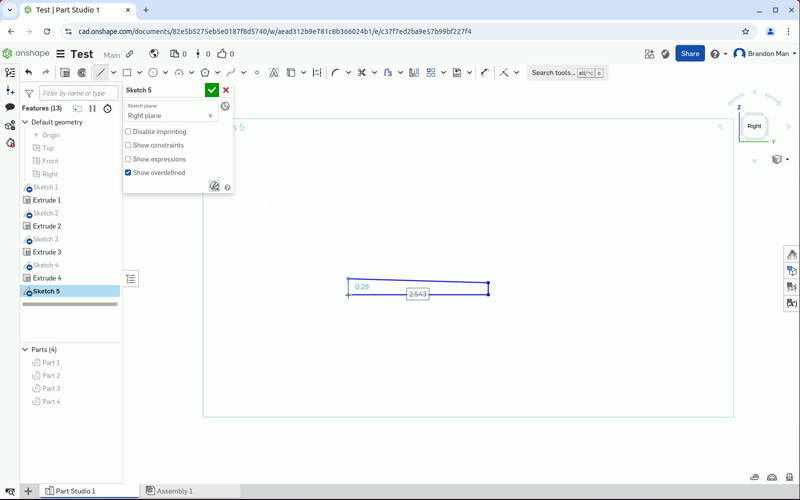
scroll(6)
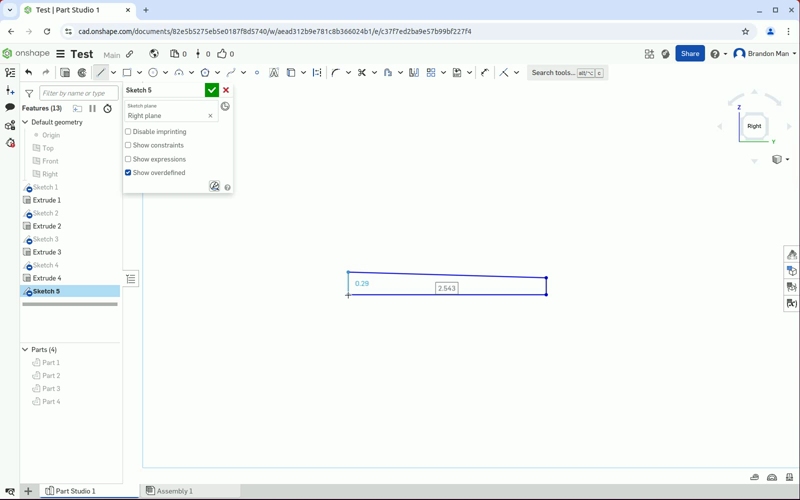
key_up(shift)
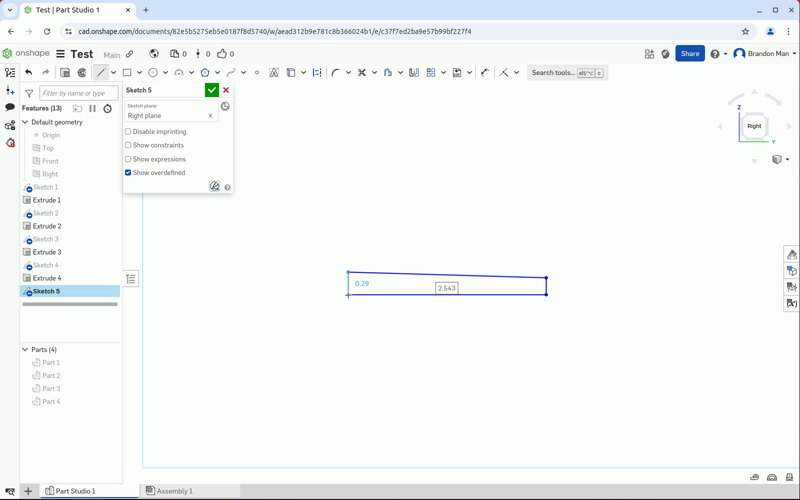
click(348, 294)
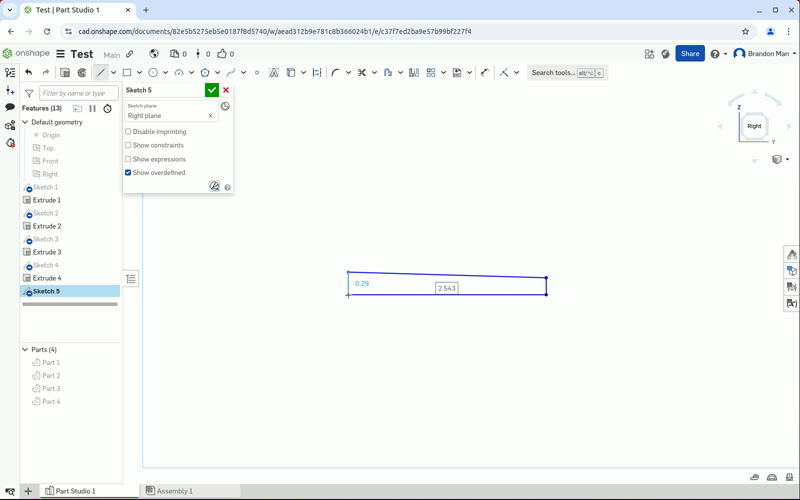
scroll(-6)
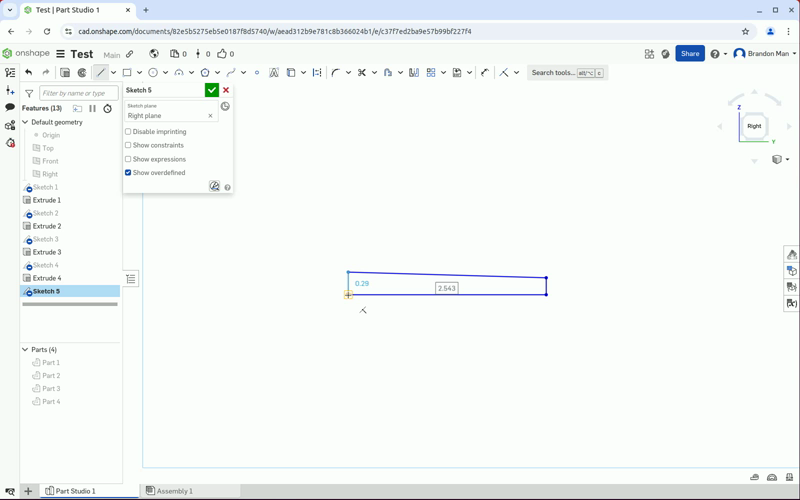
scroll(-6)
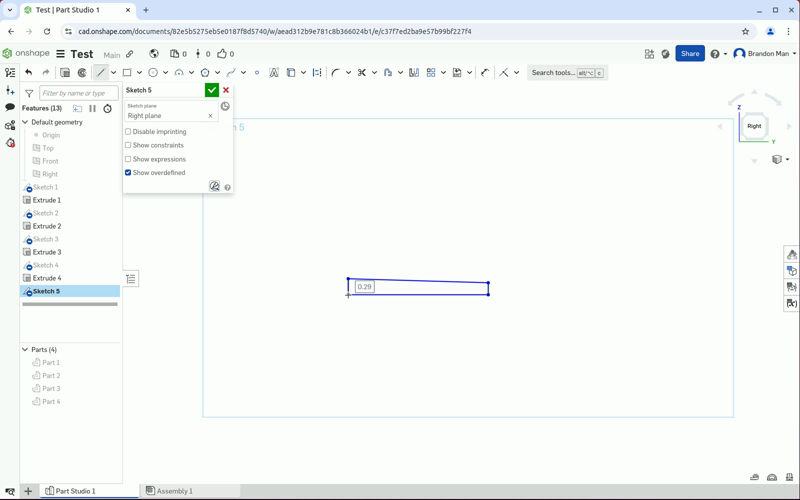
scroll(-6)
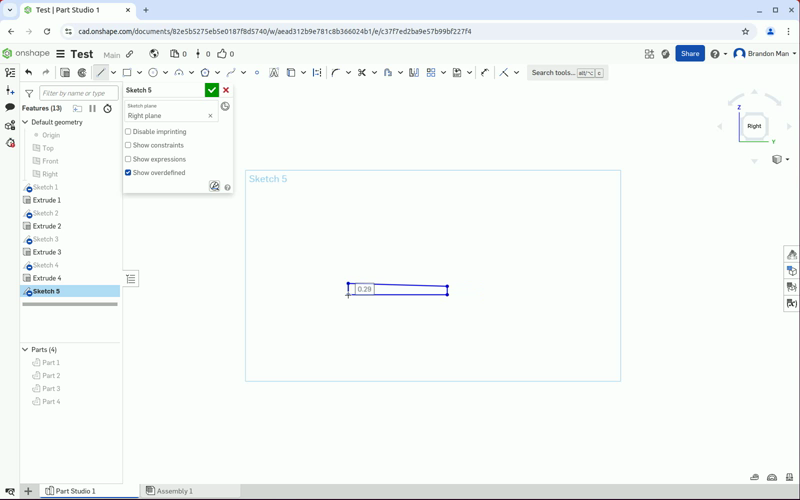
scroll(-6)
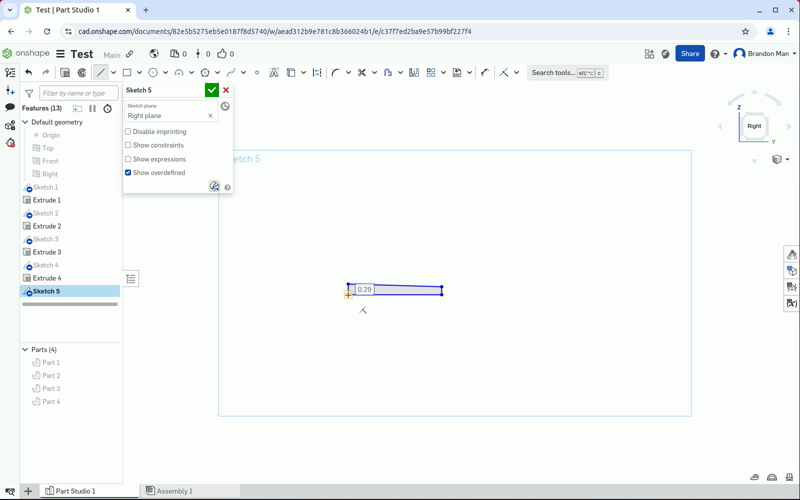
scroll(-6)
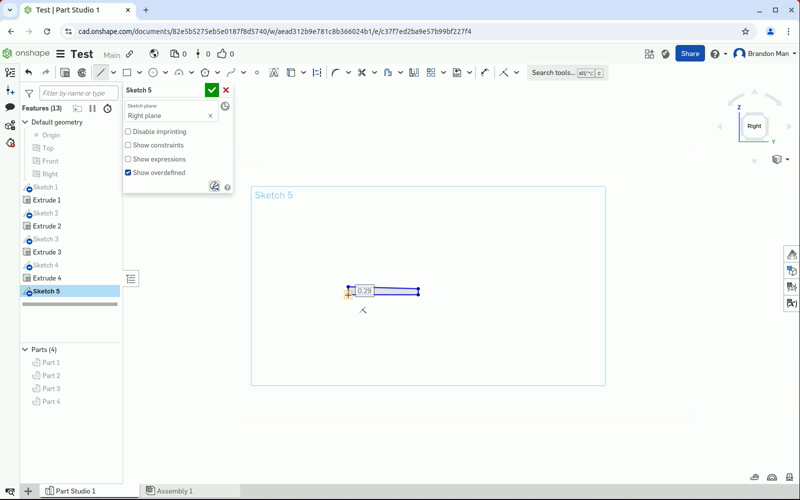
scroll(-6)
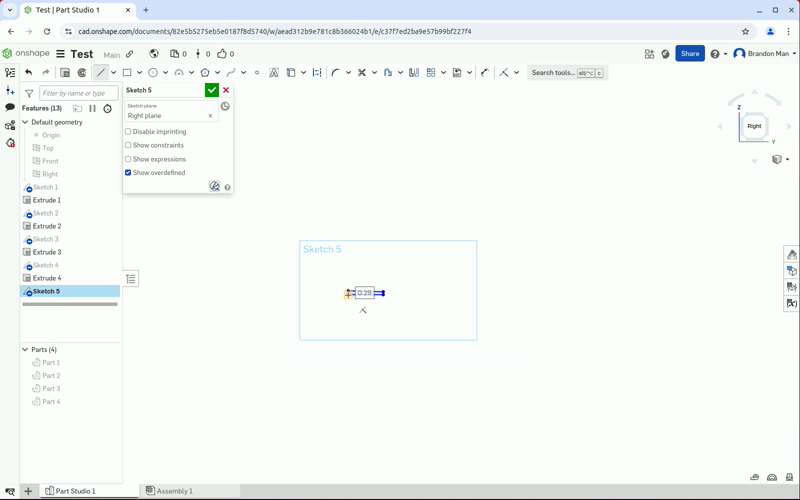
scroll(-6)
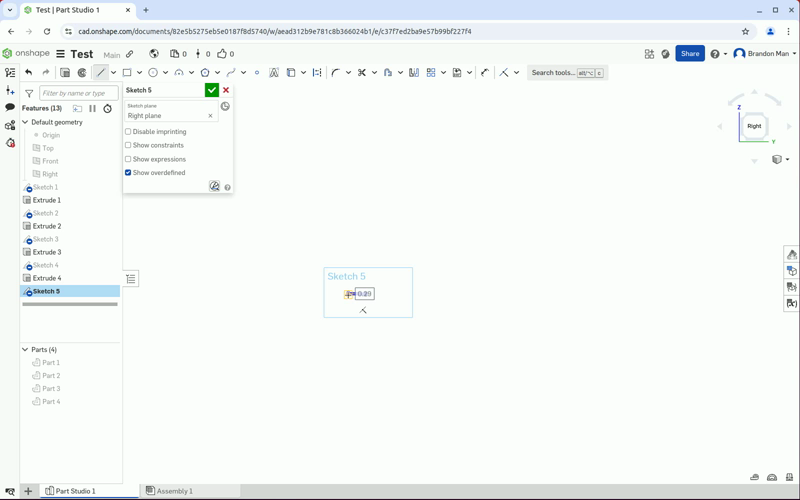
key(esc)
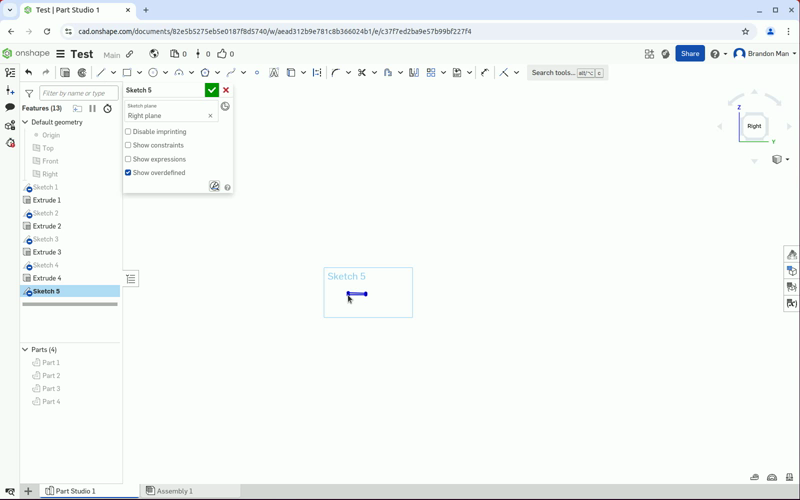
mouse_move(355, 294)
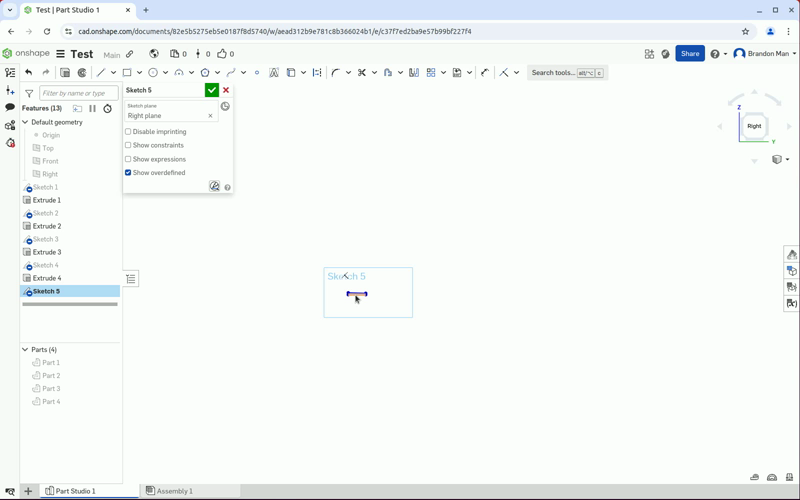
scroll(6)
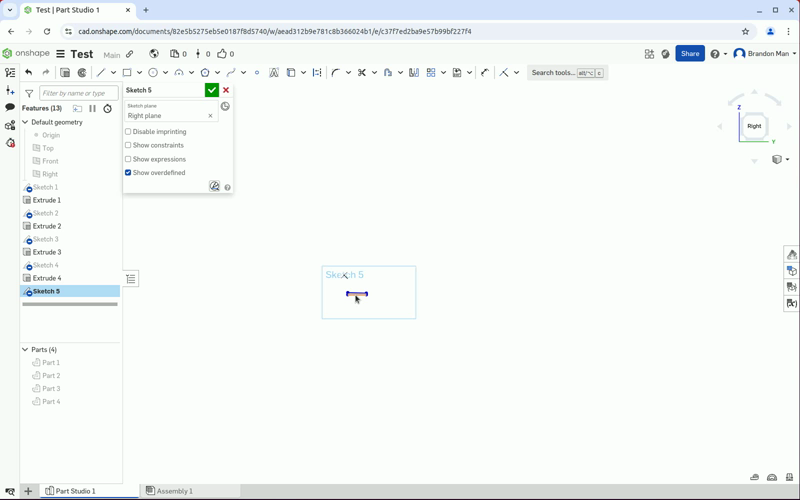
scroll(6)
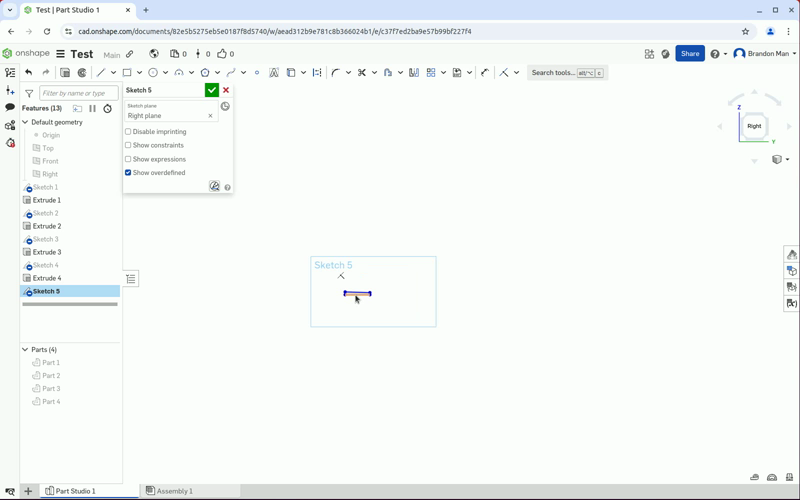
scroll(6)
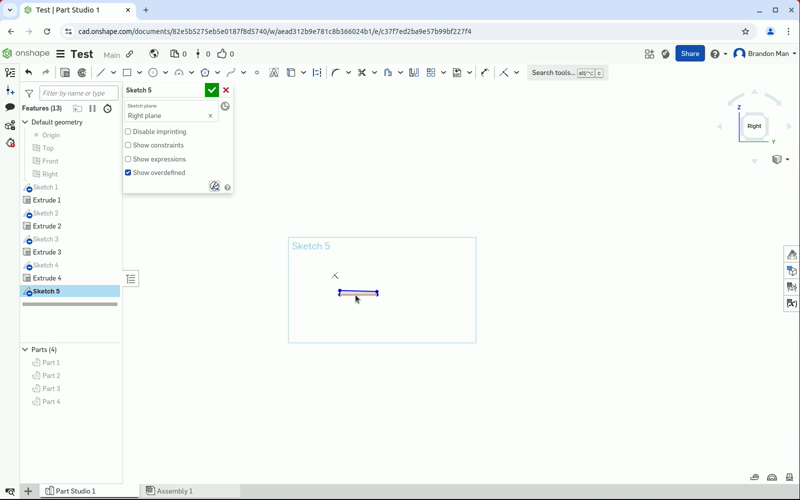
scroll(6)
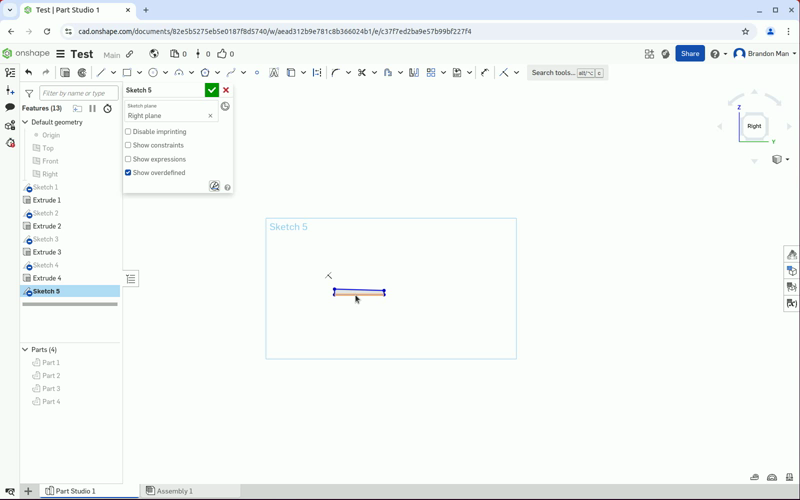
scroll(6)
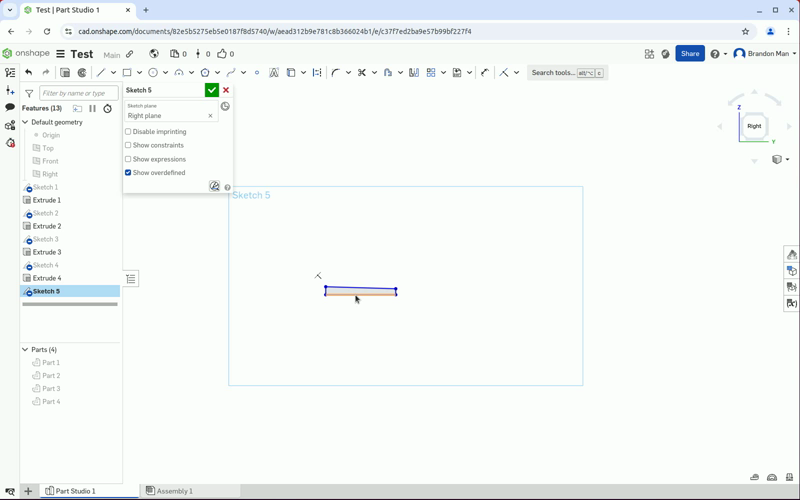
scroll(6)
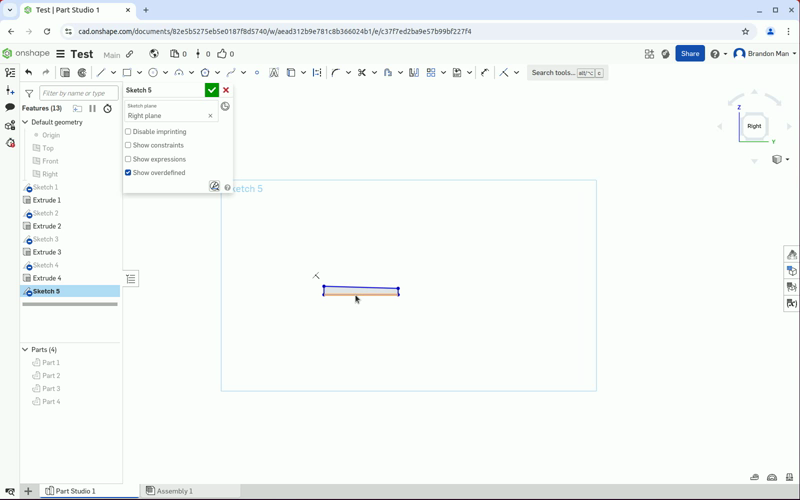
scroll(6)
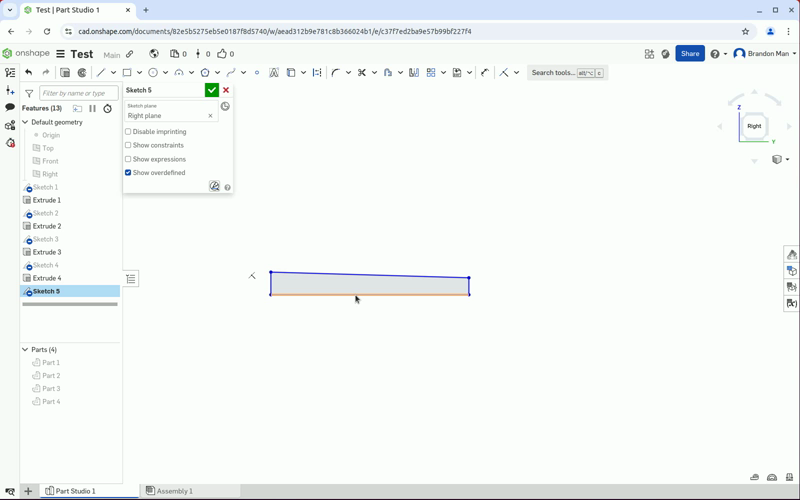
click(355, 294)
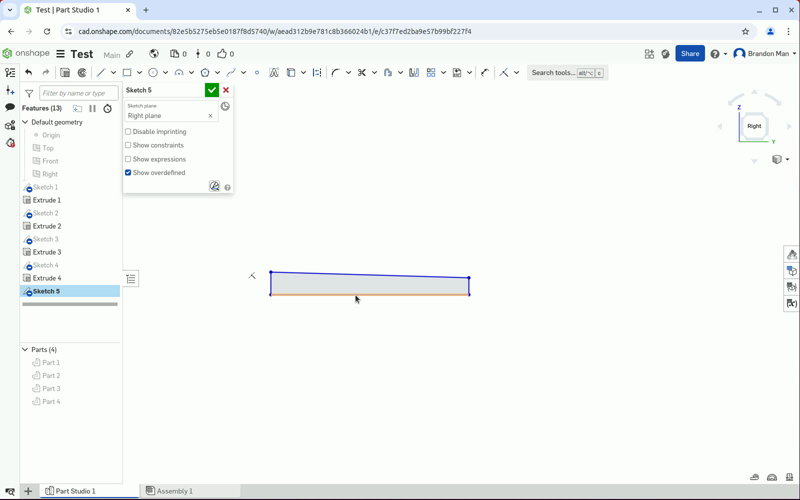
scroll(-6)
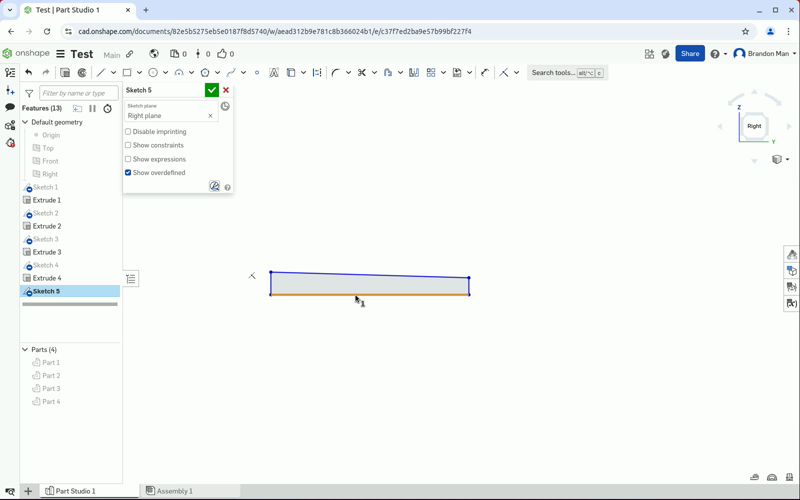
scroll(-6)
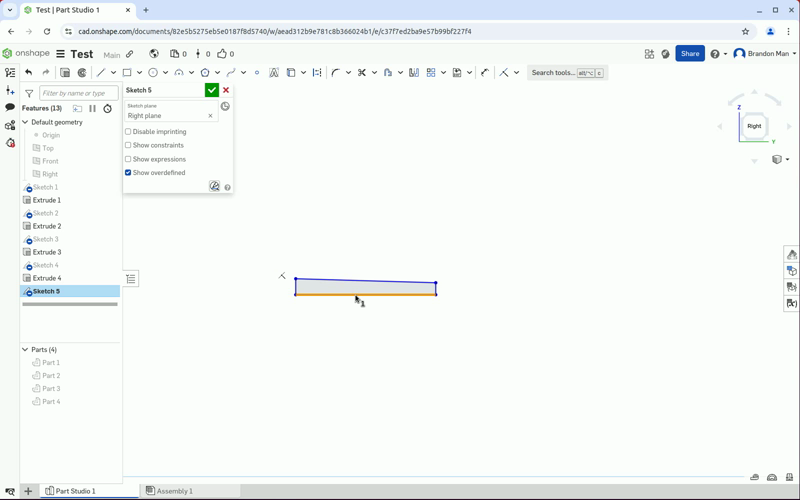
scroll(-6)
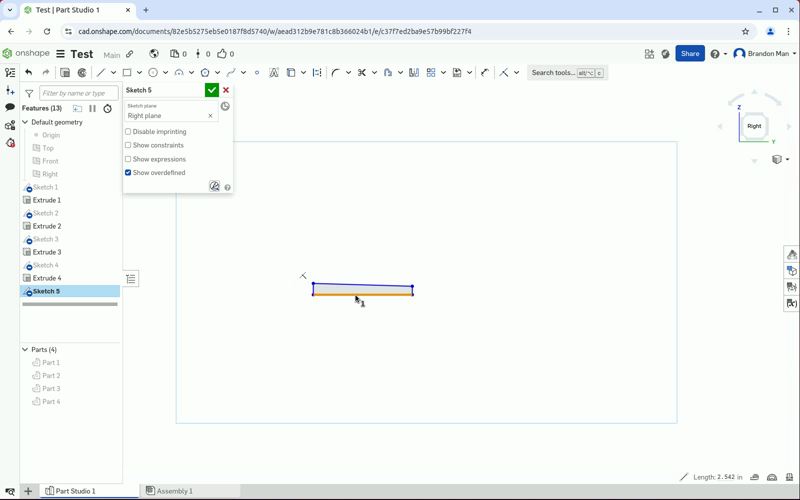
scroll(-6)
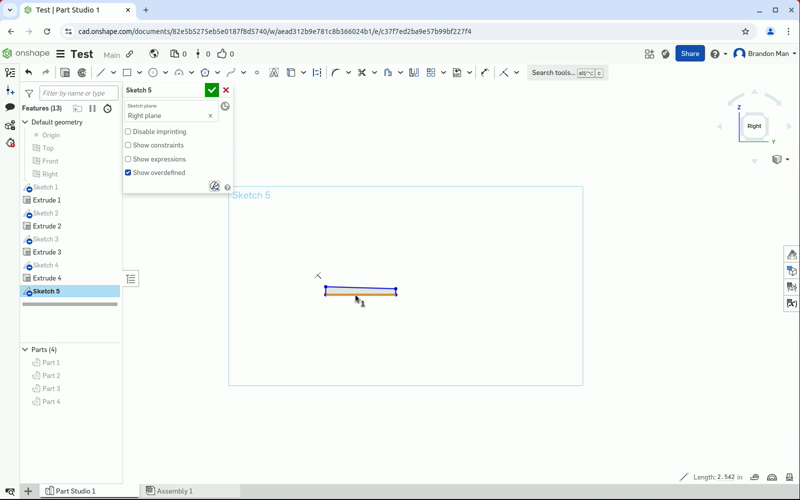
scroll(-6)
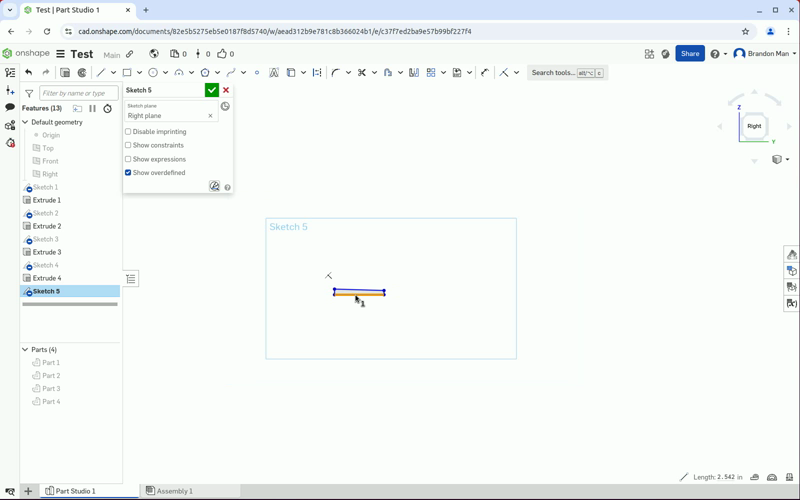
scroll(-6)
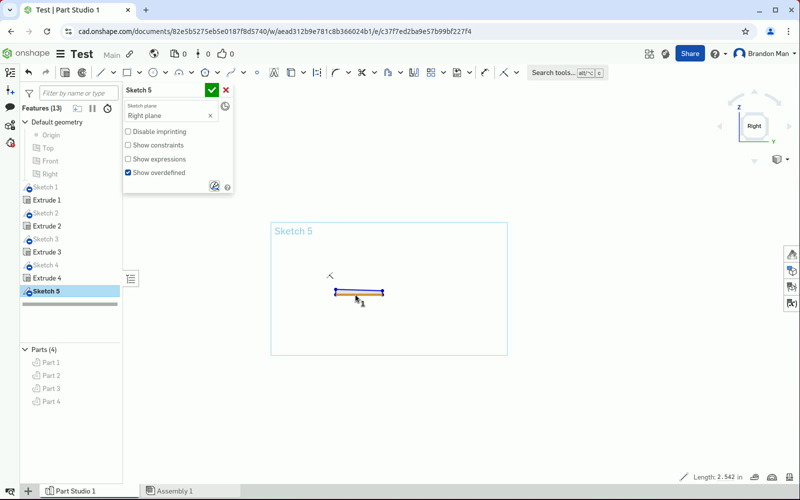
scroll(-6)
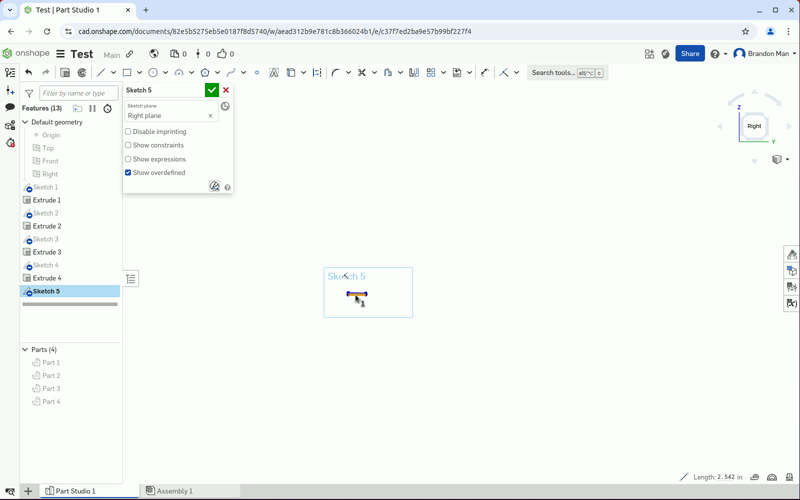
mouse_move(73, 352)
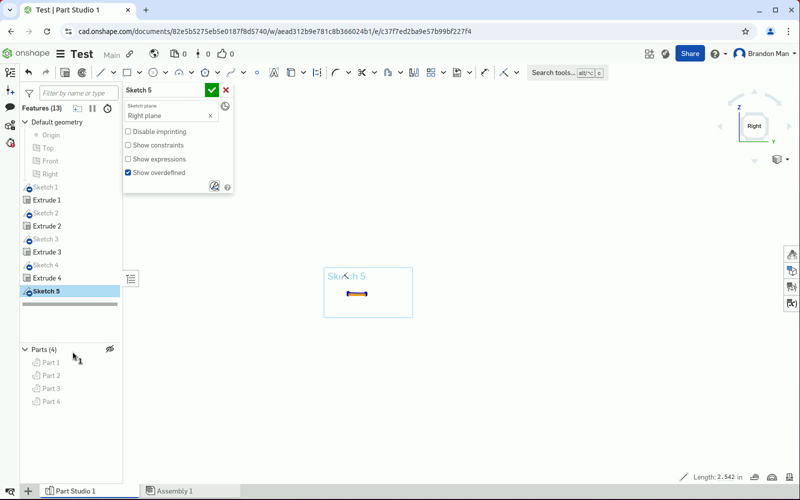
key(shift+y)
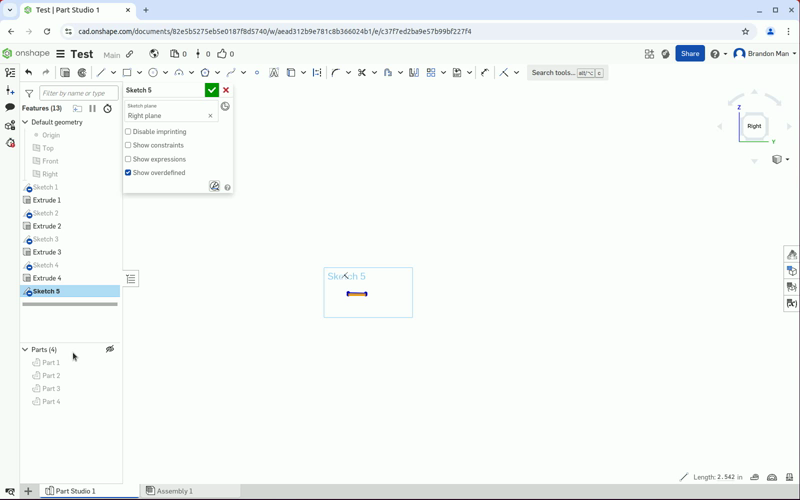
key(shift+e)
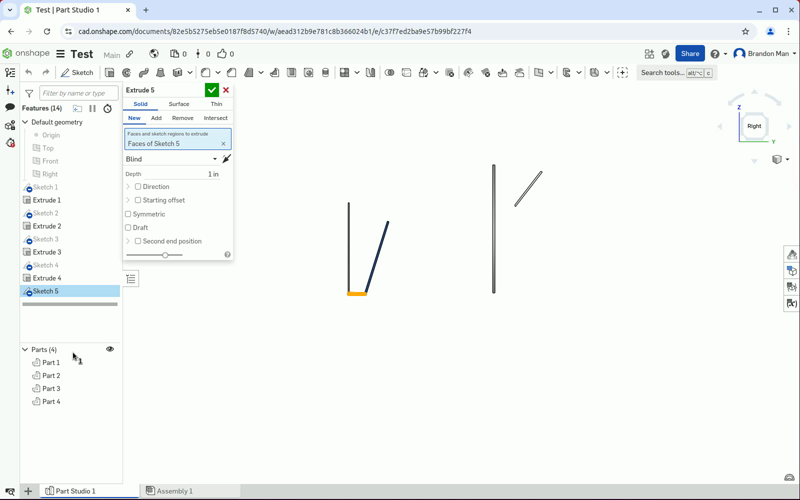
mouse_move(143, 106)
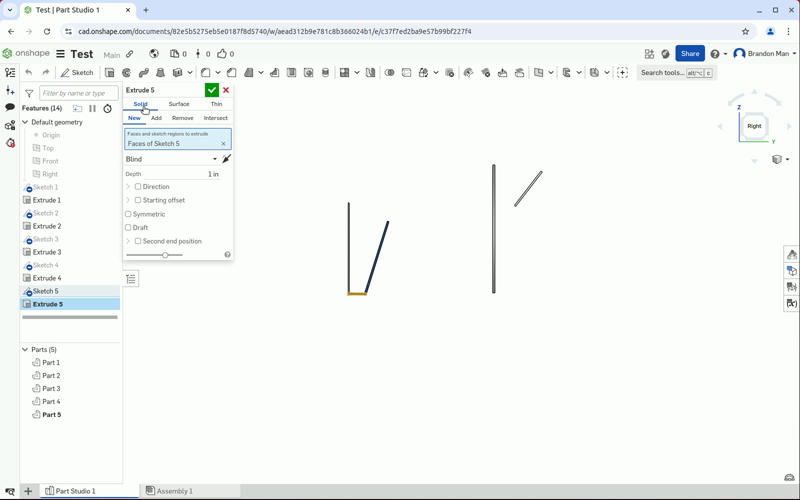
click(143, 106)
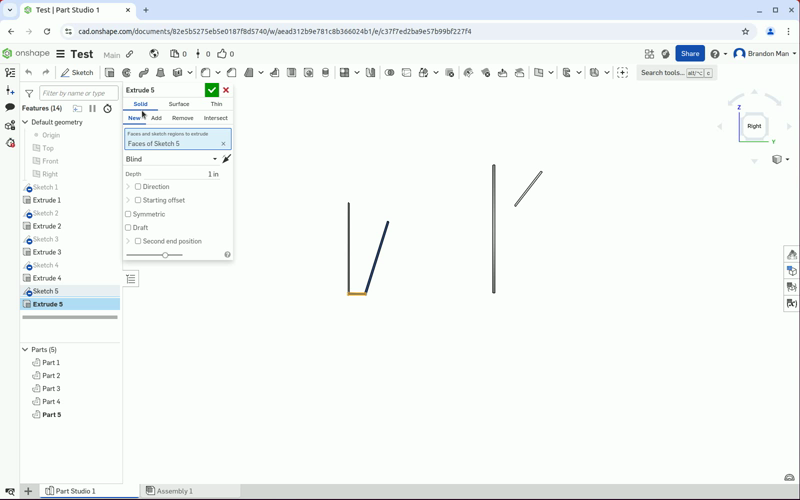
mouse_move(137, 120)
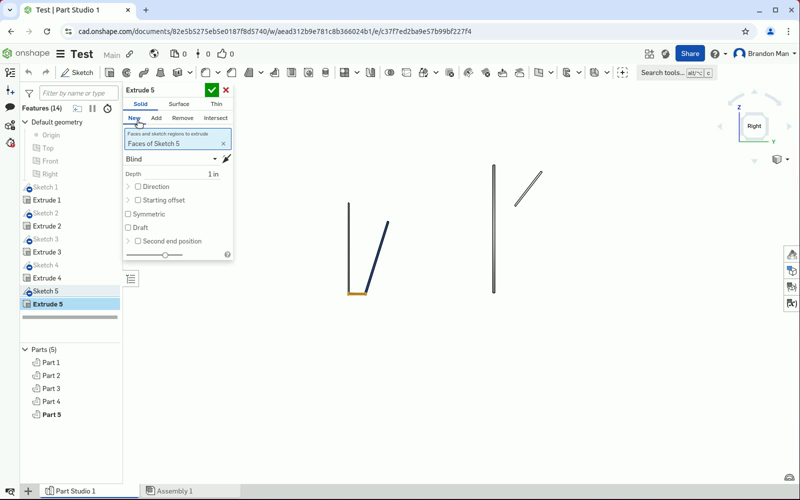
click(137, 120)
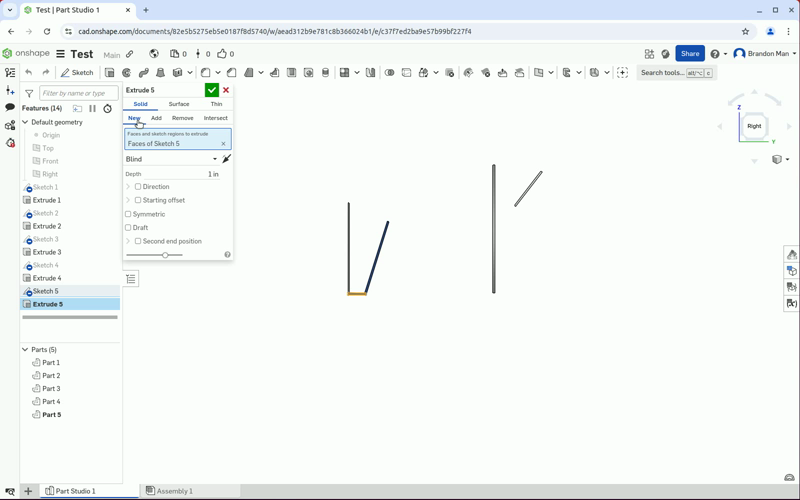
key(tab, 4)
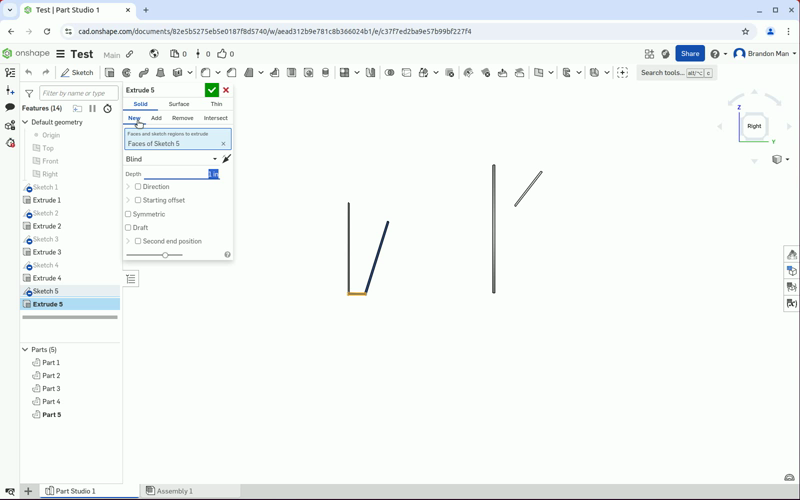
text(25.996)
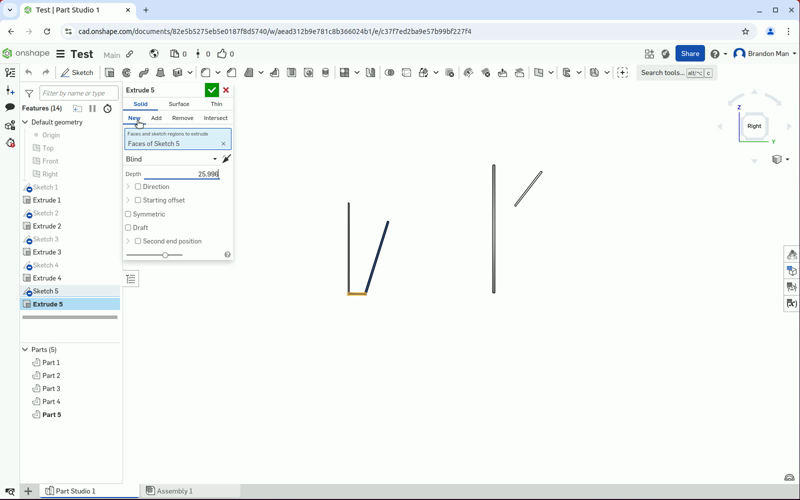
key(tab, 3)
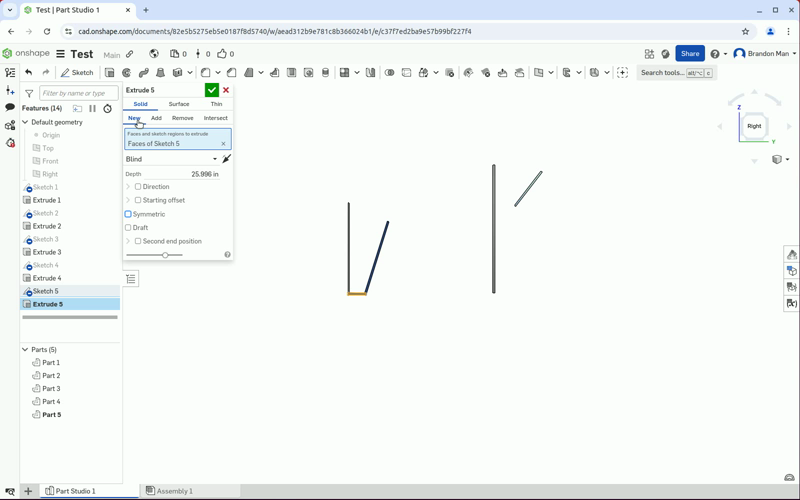
key(space)
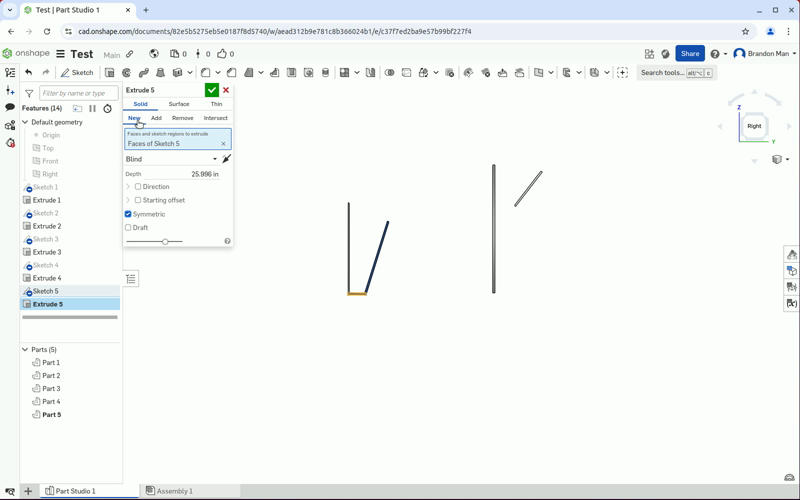
key(enter)
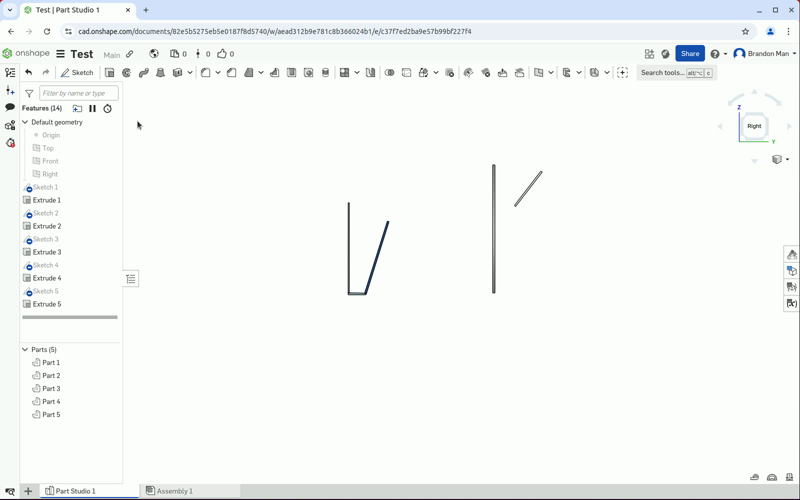
key(shift+h)
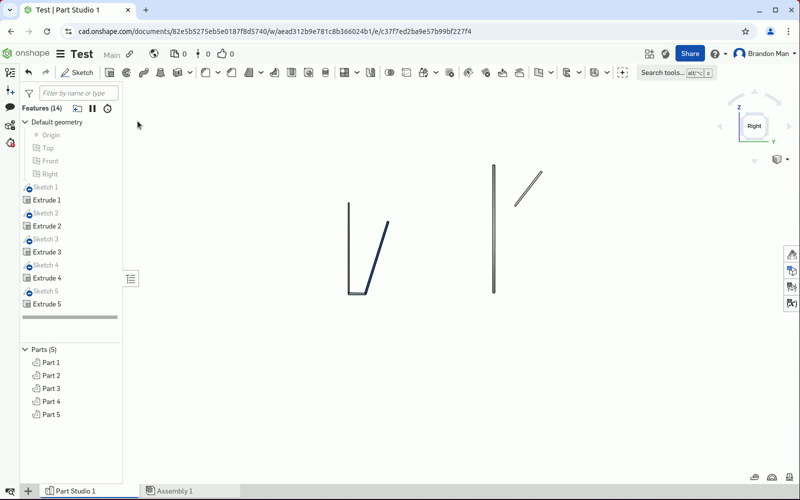
key(shift+h)
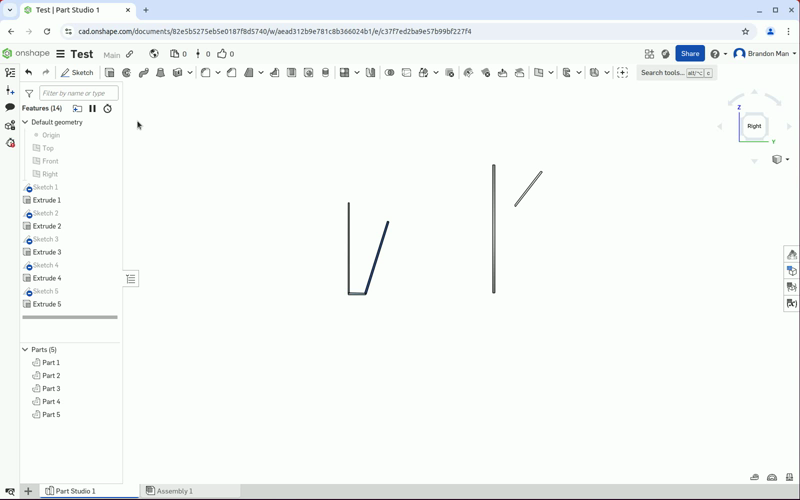
mouse_move(73, 189)
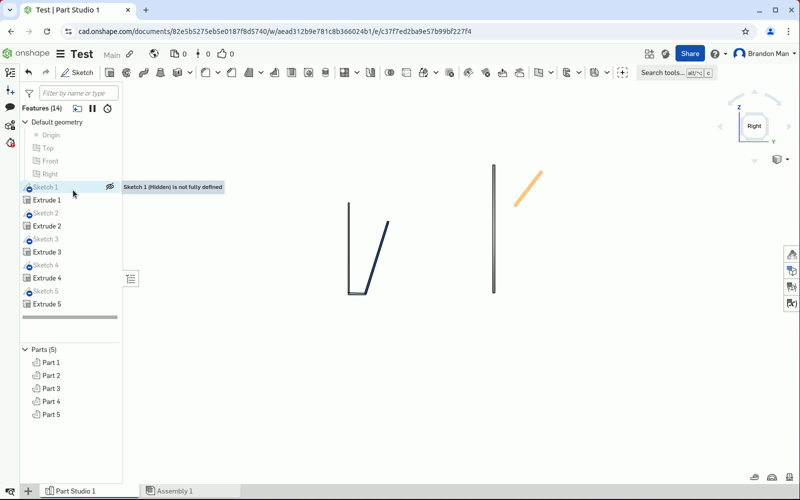
click(73, 189)
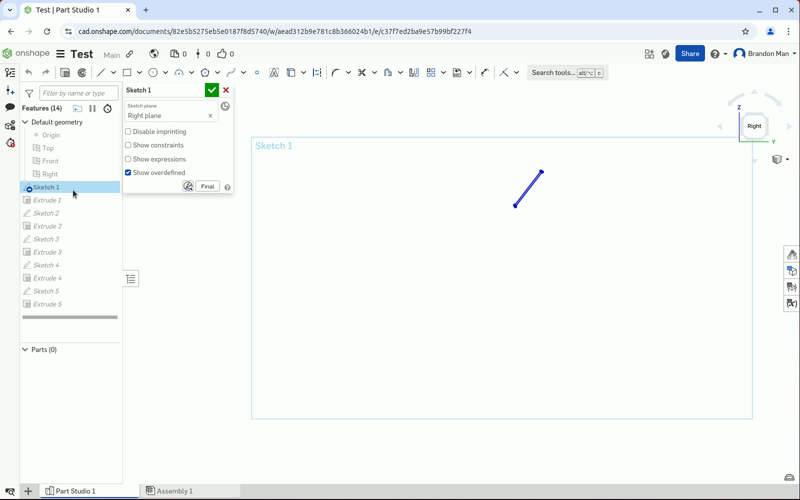
mouse_move(229, 92)
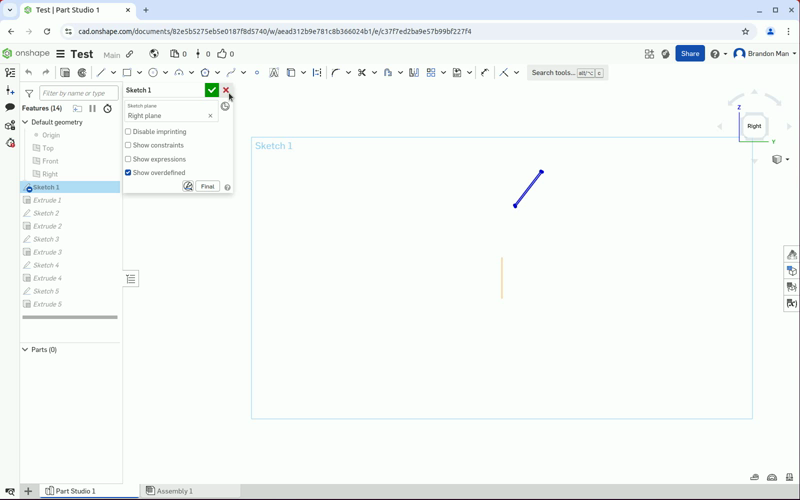
click(229, 92)
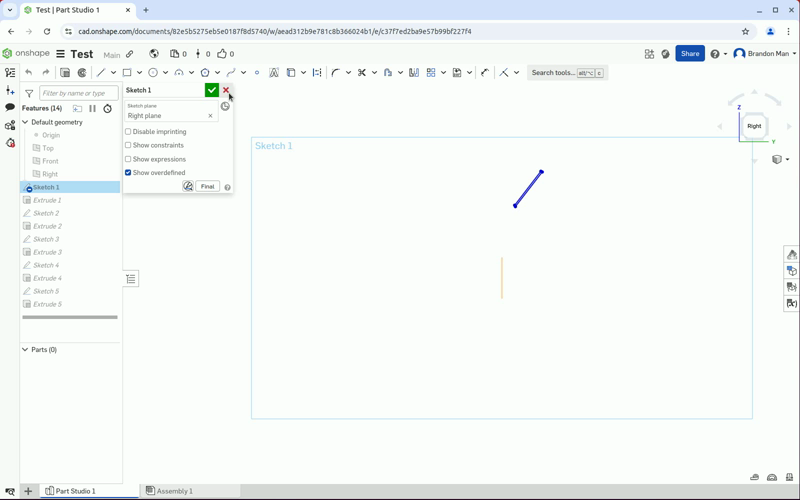
key(shift+s)
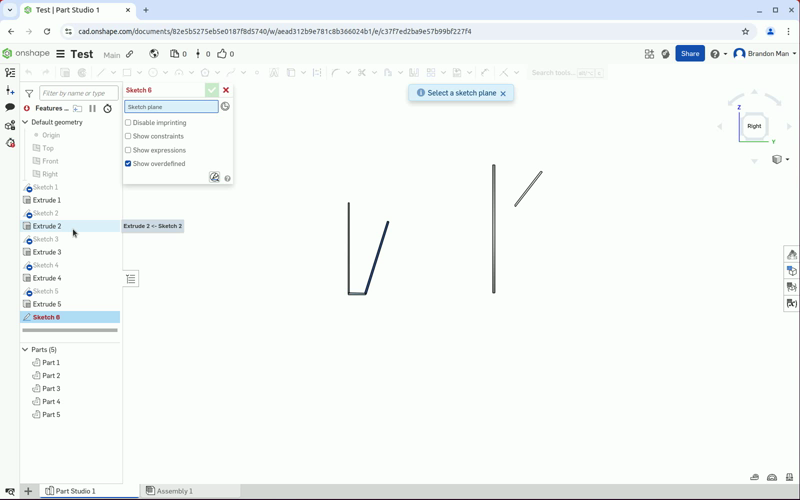
scroll(3)
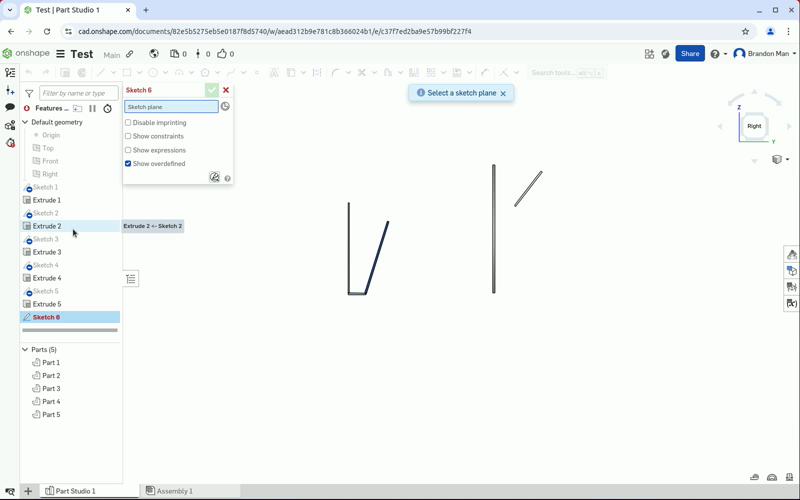
mouse_move(73, 176)
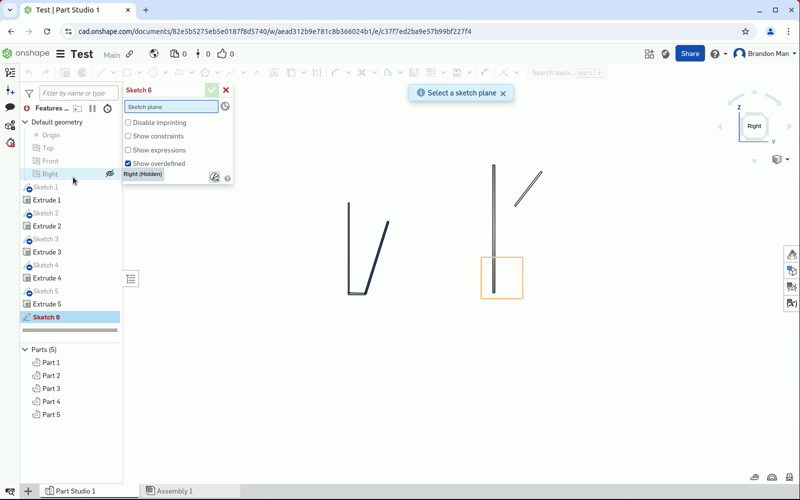
click(73, 176)
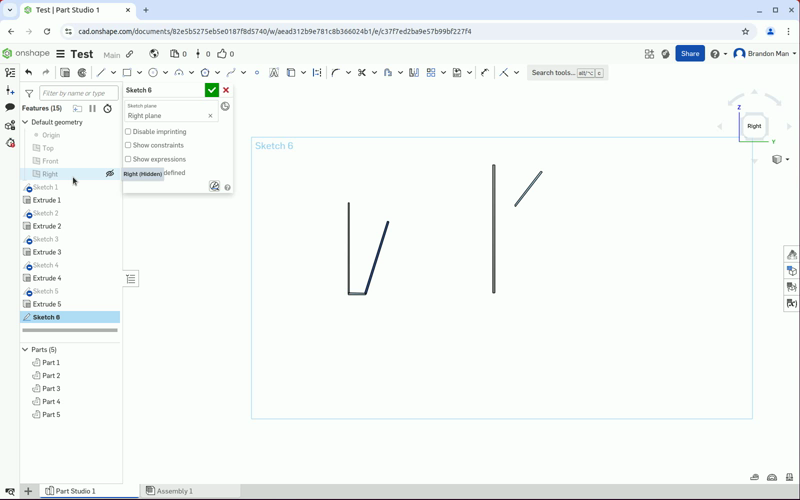
mouse_move(73, 352)
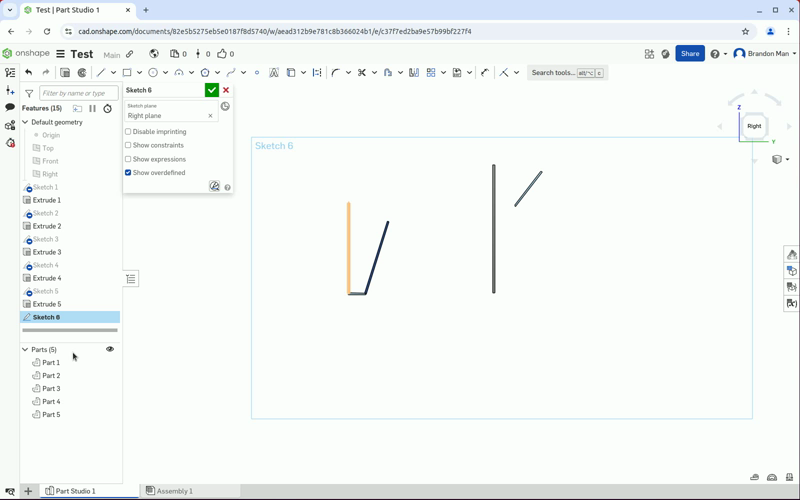
key(y)
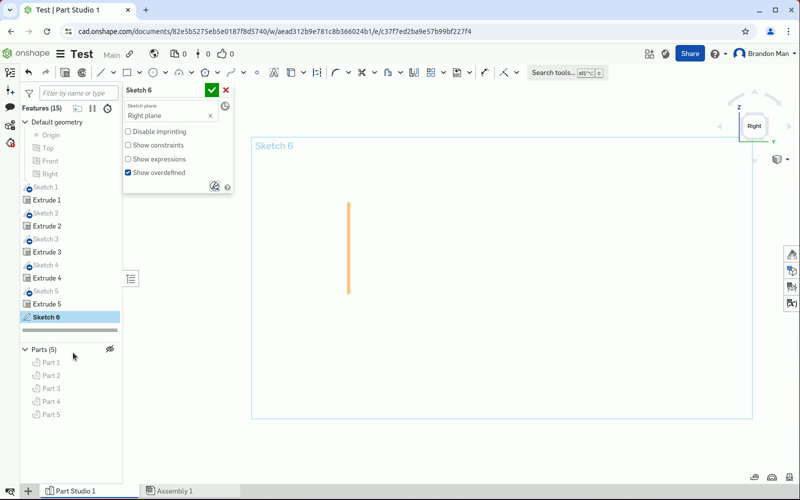
key(l)
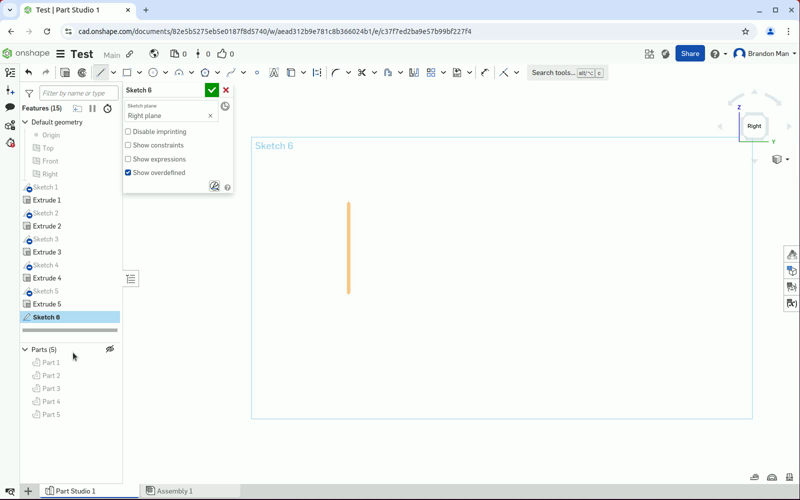
key_down(shift)
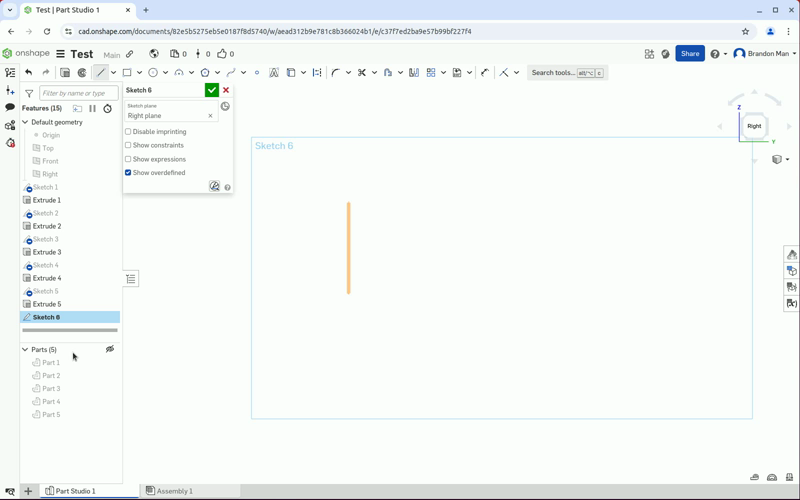
mouse_move(454, 294)
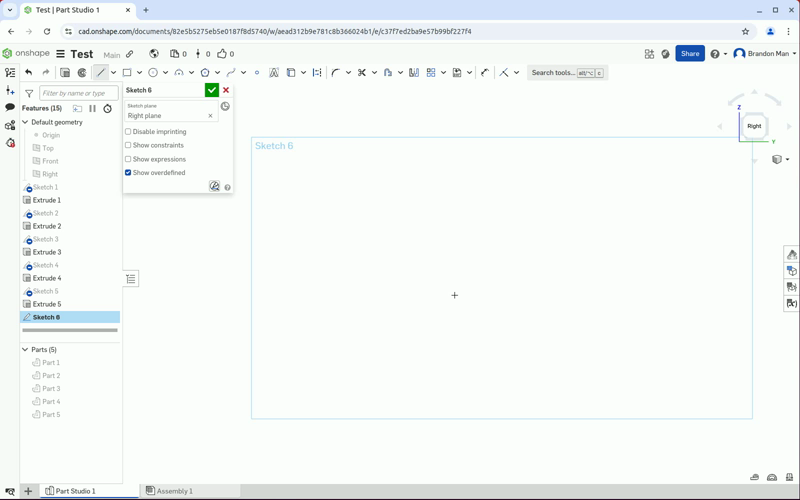
click(454, 294)
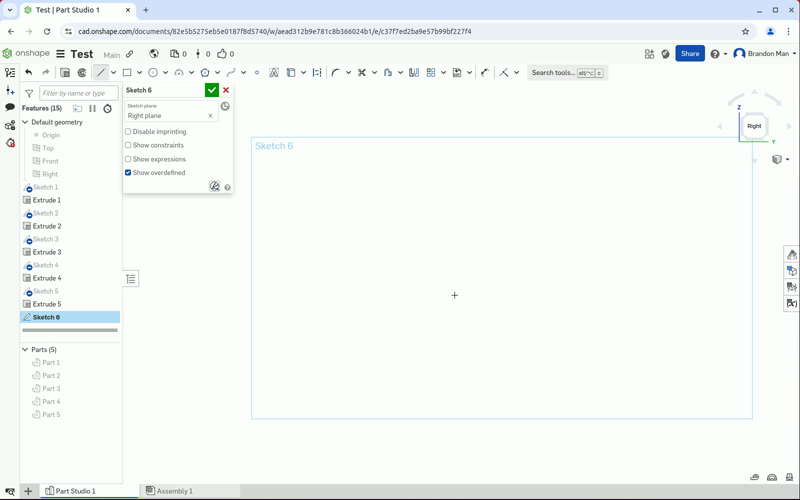
key_up(shift)
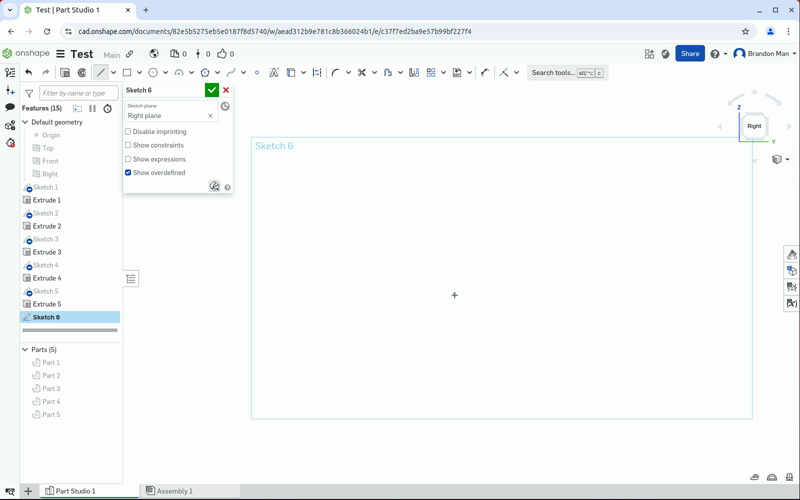
key_down(shift)
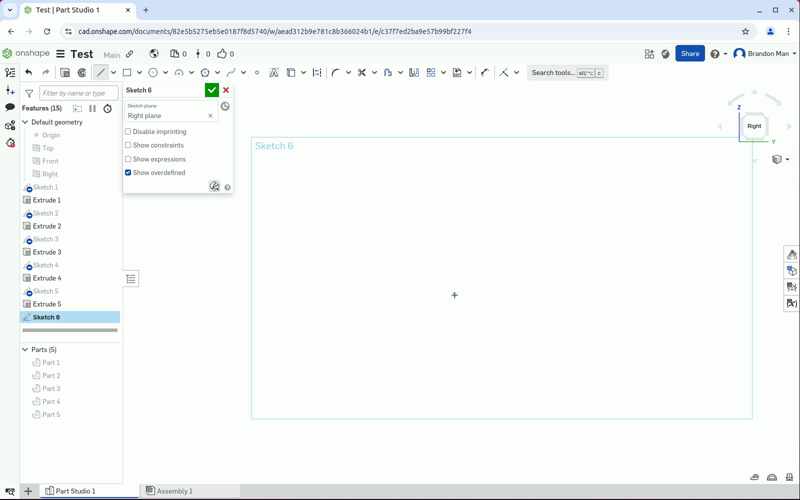
mouse_move(484, 294)
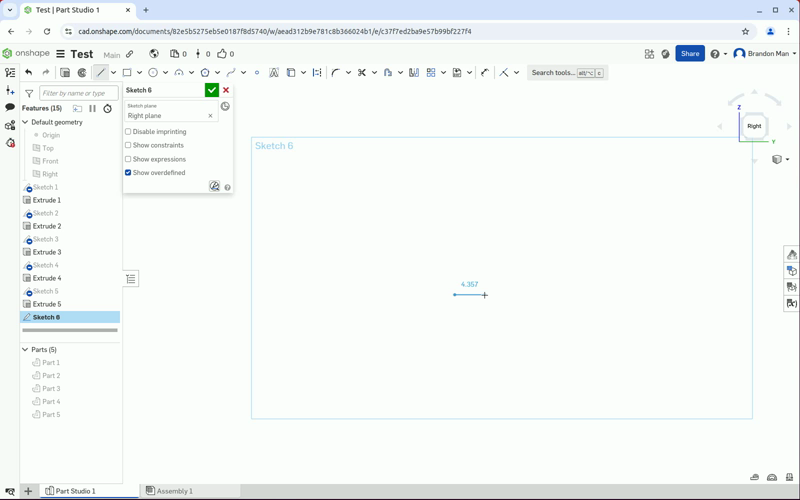
mouse_move(472, 294)
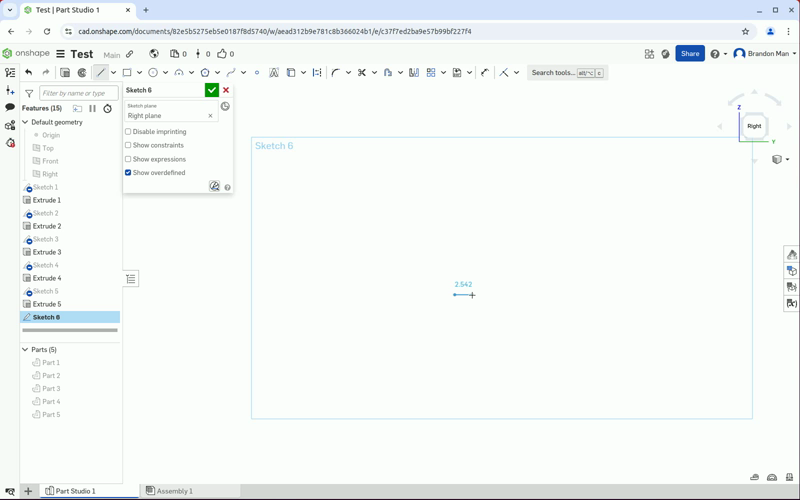
click(472, 294)
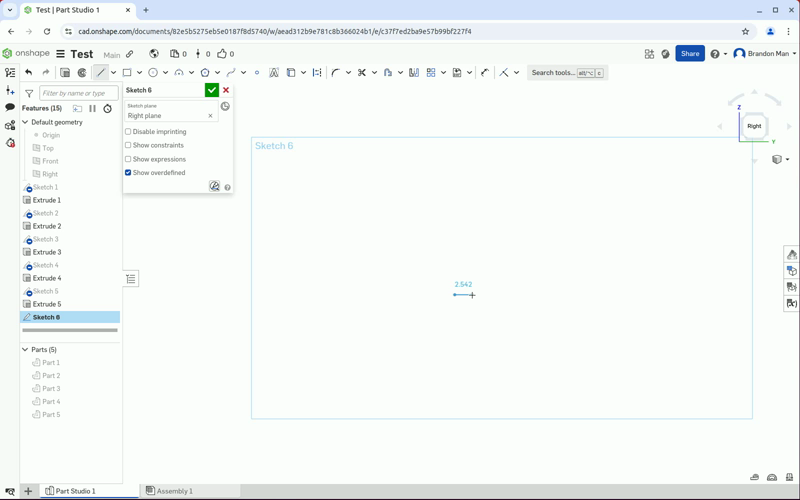
key_up(shift)
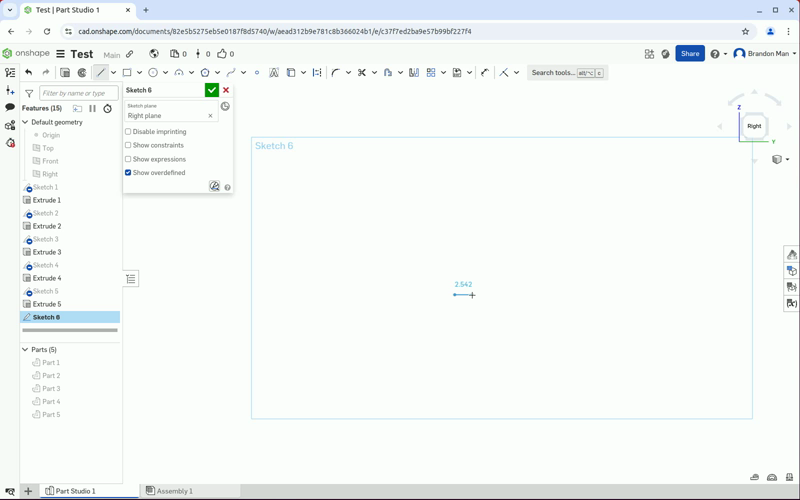
key_down(shift)
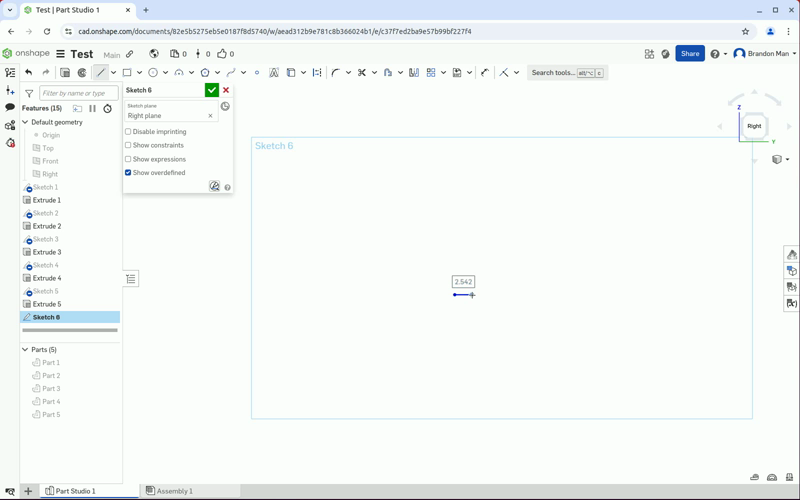
mouse_move(502, 294)
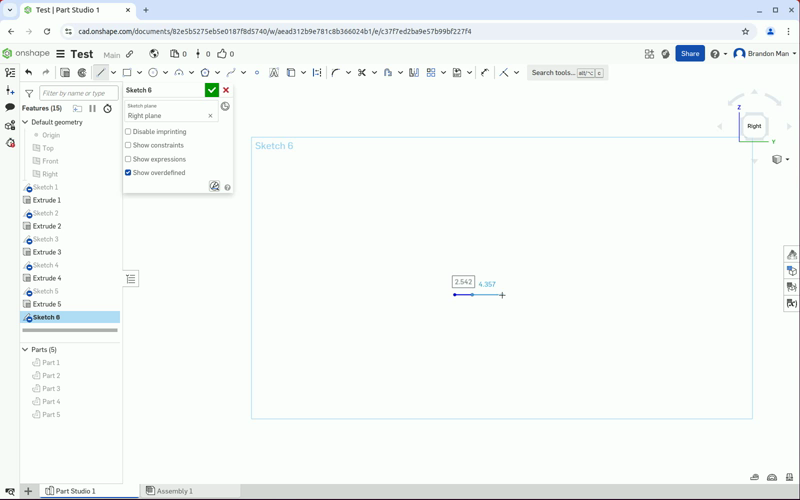
mouse_move(472, 293)
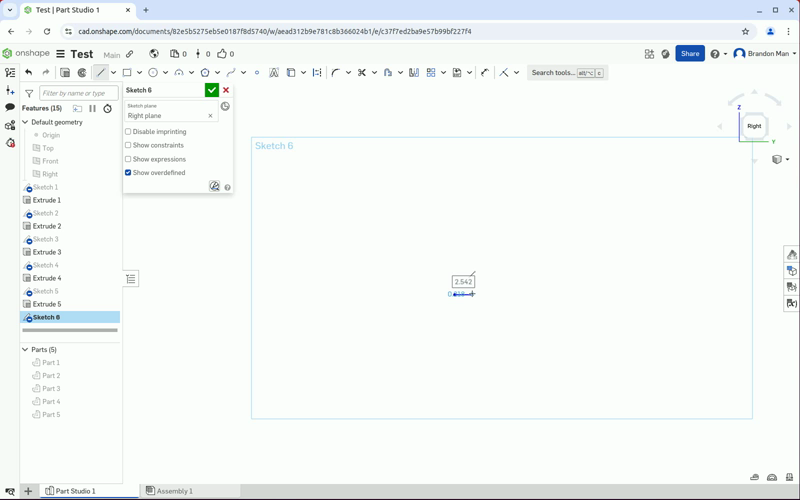
scroll(6)
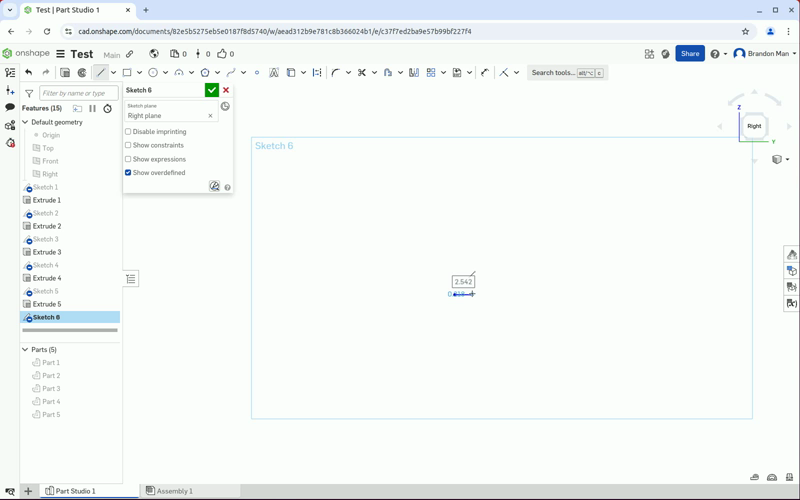
scroll(6)
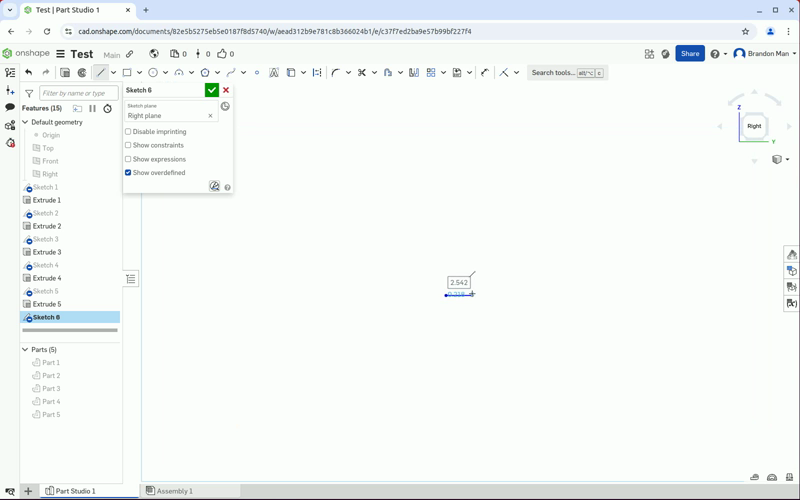
scroll(6)
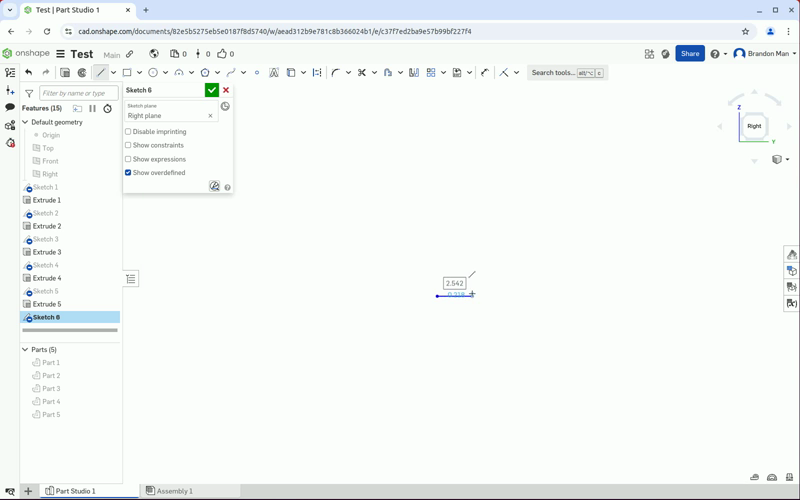
scroll(6)
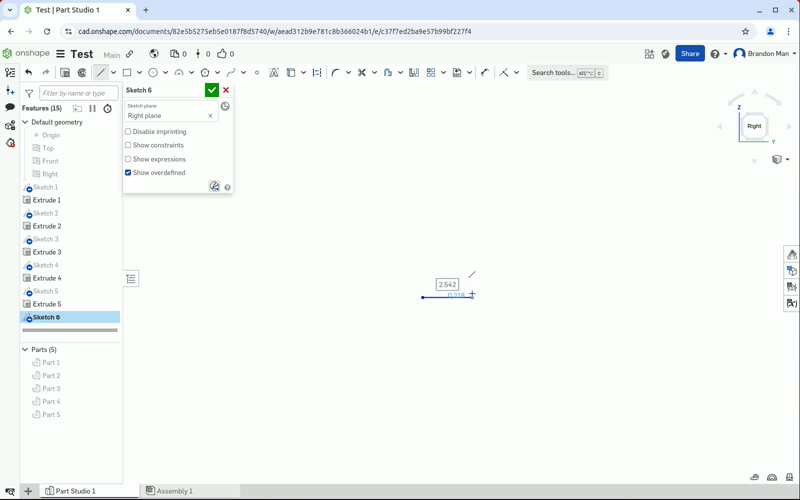
scroll(6)
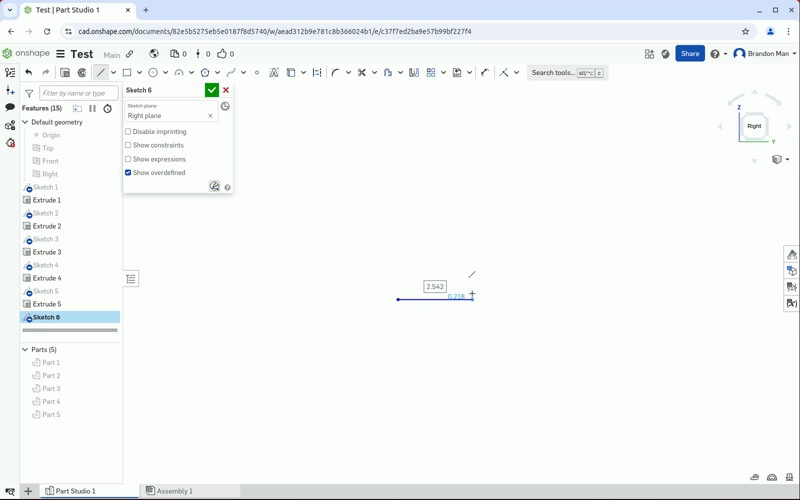
scroll(6)
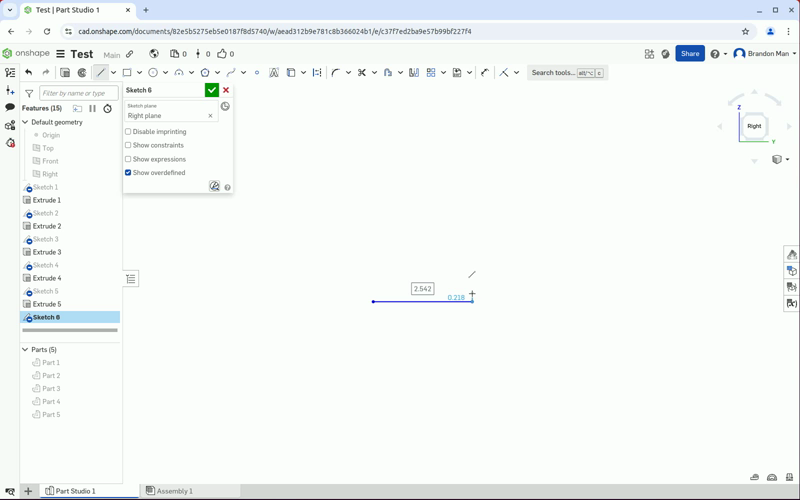
scroll(6)
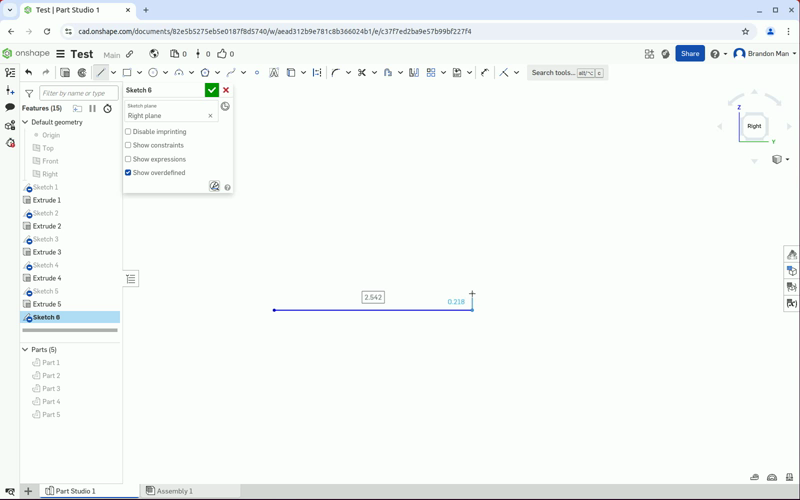
click(472, 293)
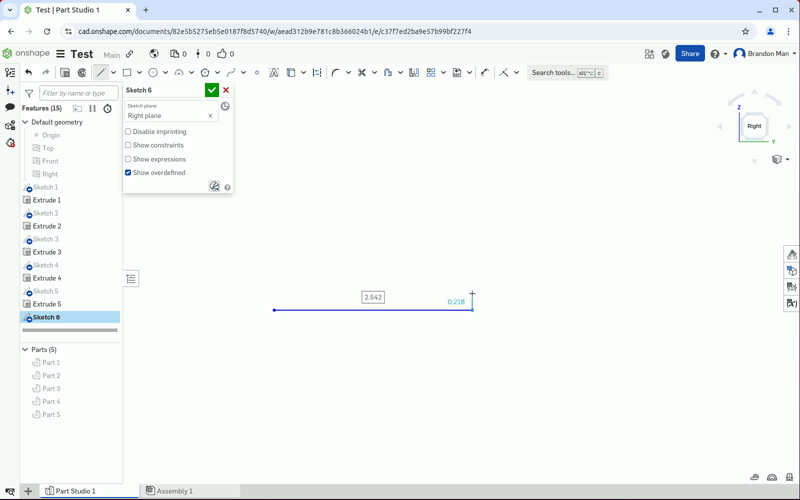
scroll(-6)
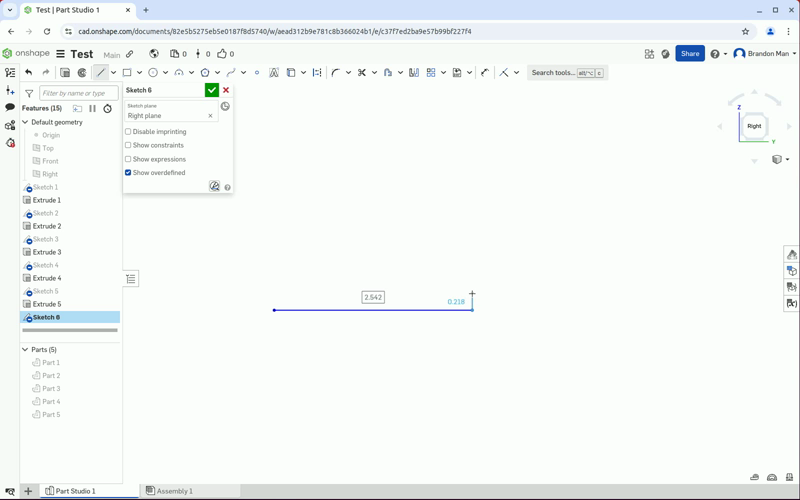
scroll(-6)
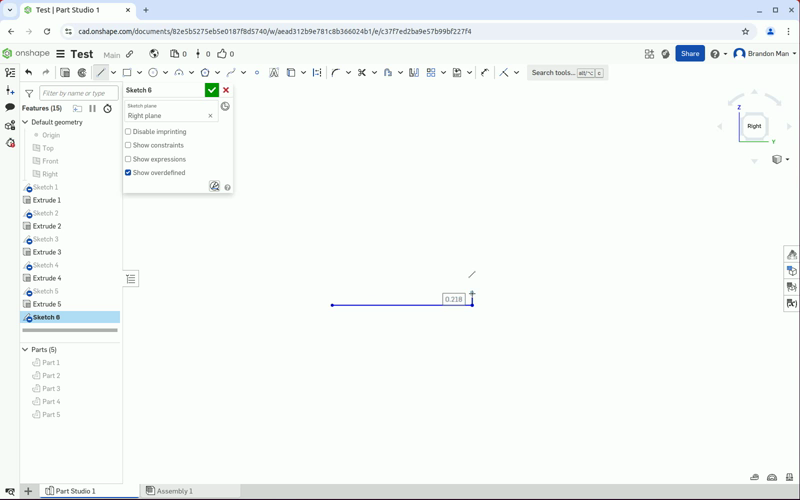
scroll(-6)
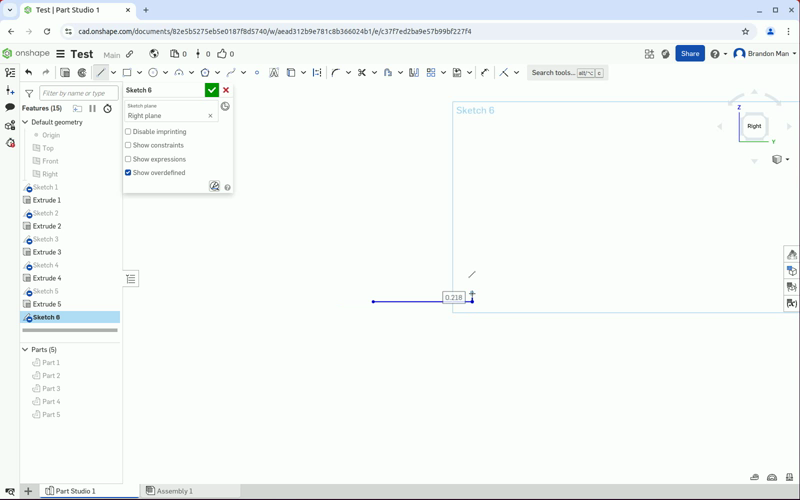
scroll(-6)
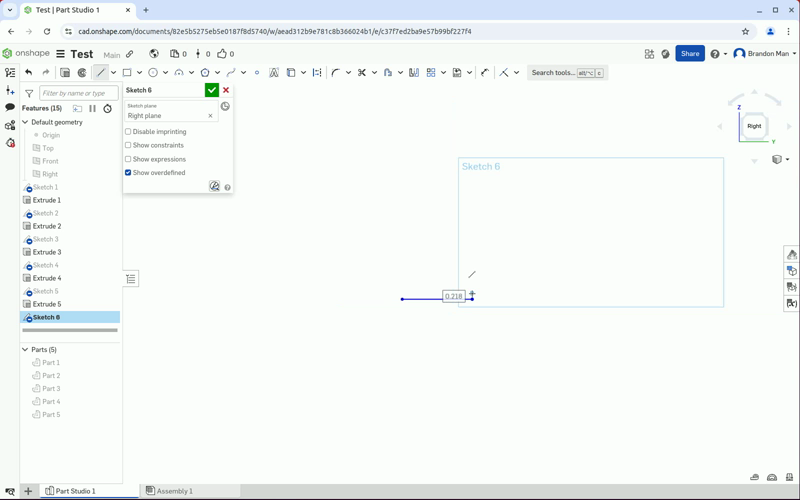
scroll(-6)
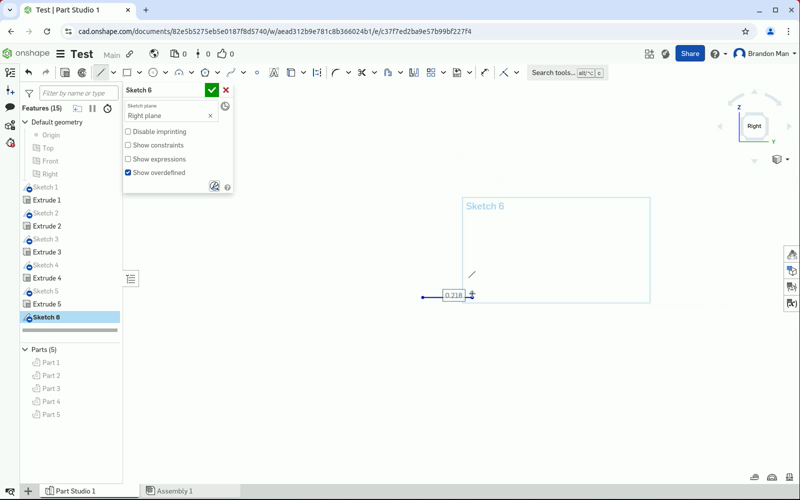
scroll(-6)
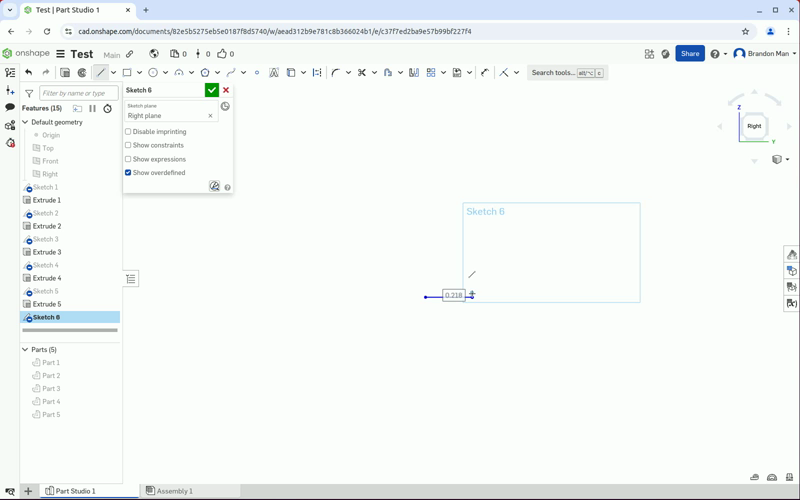
scroll(-6)
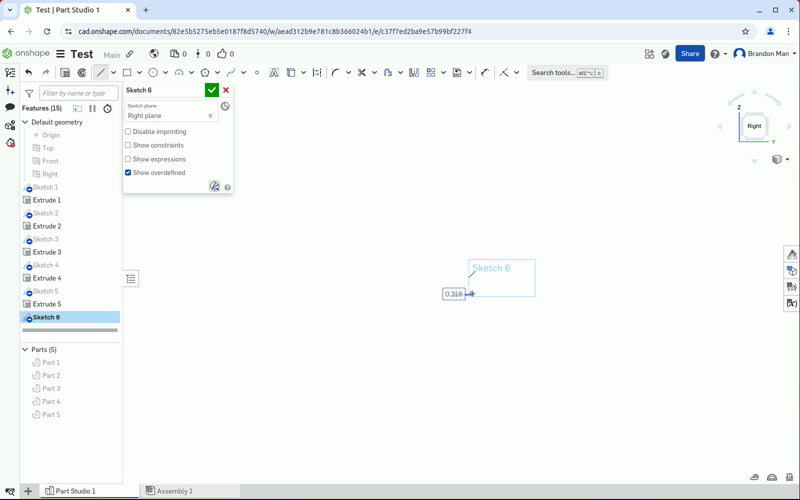
key_up(shift)
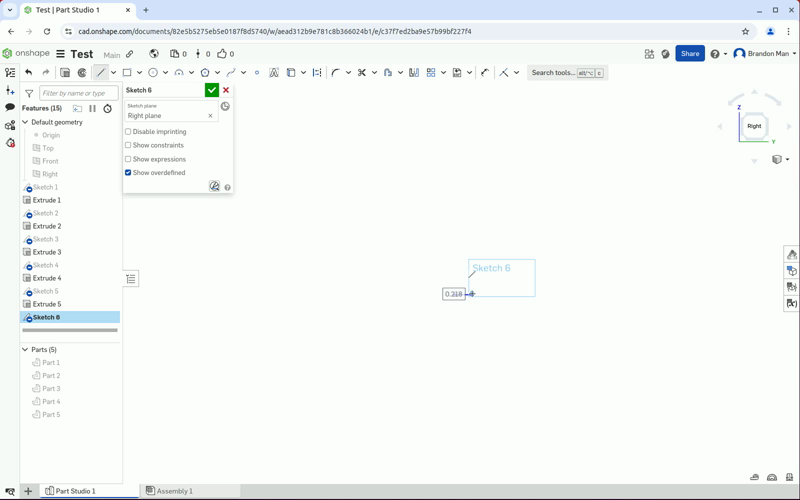
key_down(shift)
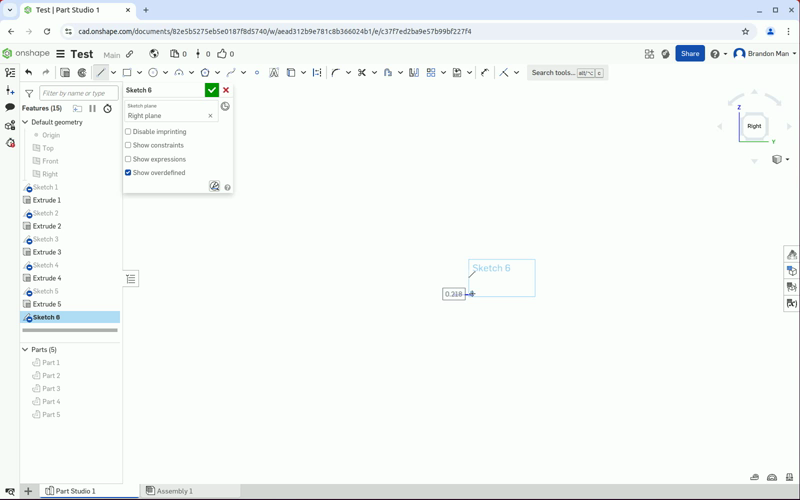
mouse_move(502, 293)
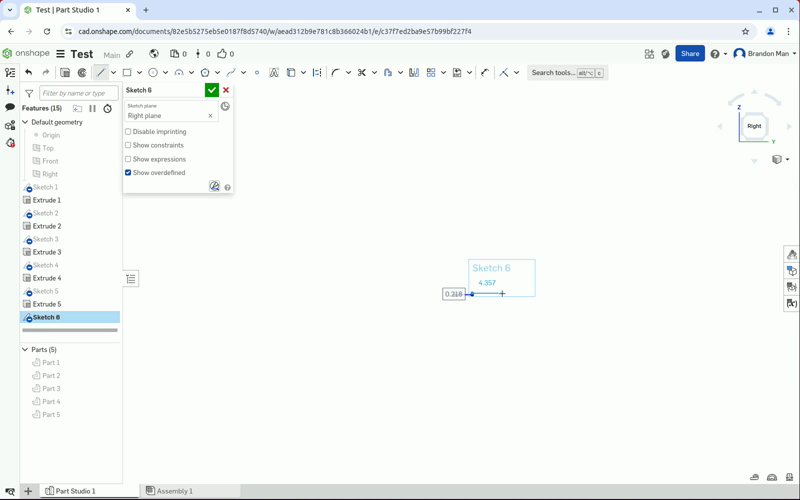
mouse_move(470, 293)
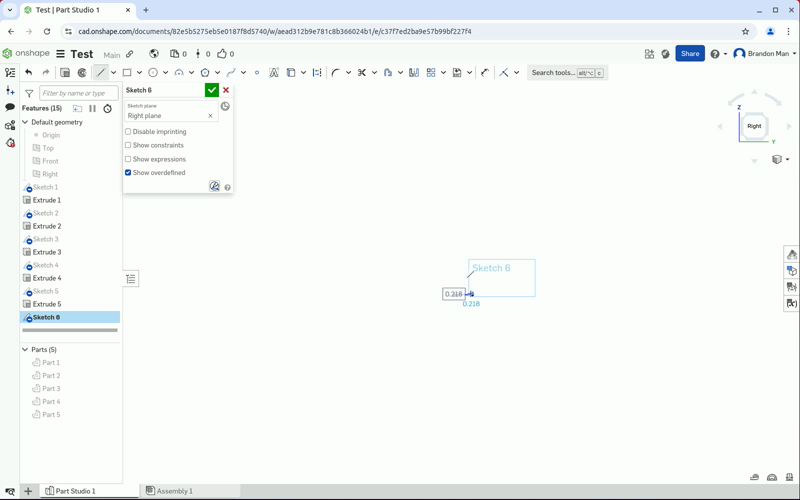
scroll(6)
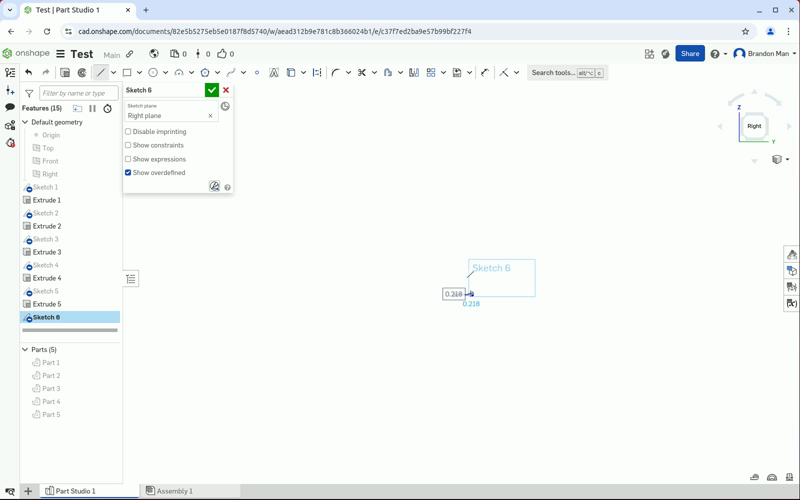
scroll(6)
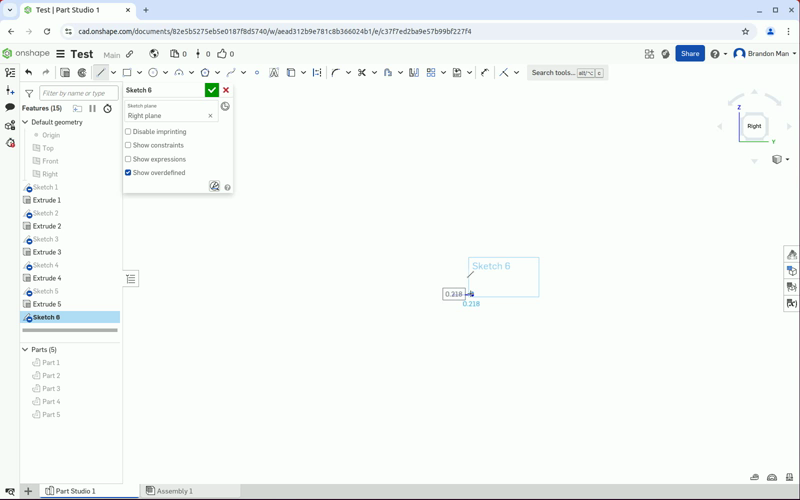
scroll(6)
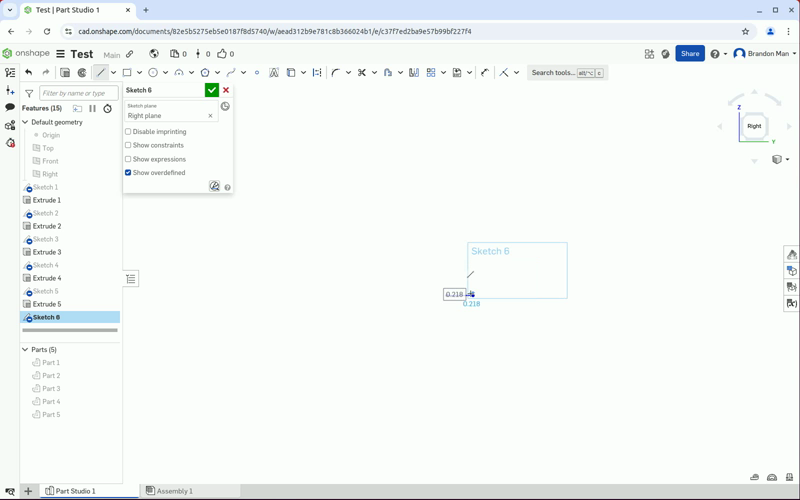
scroll(6)
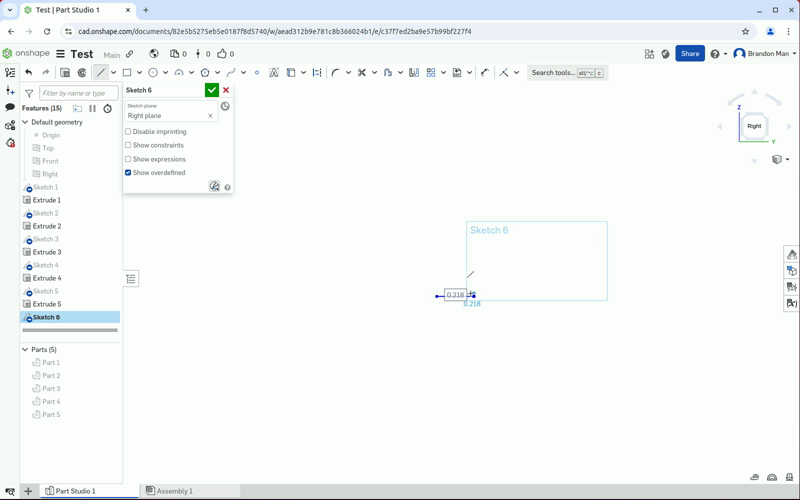
scroll(6)
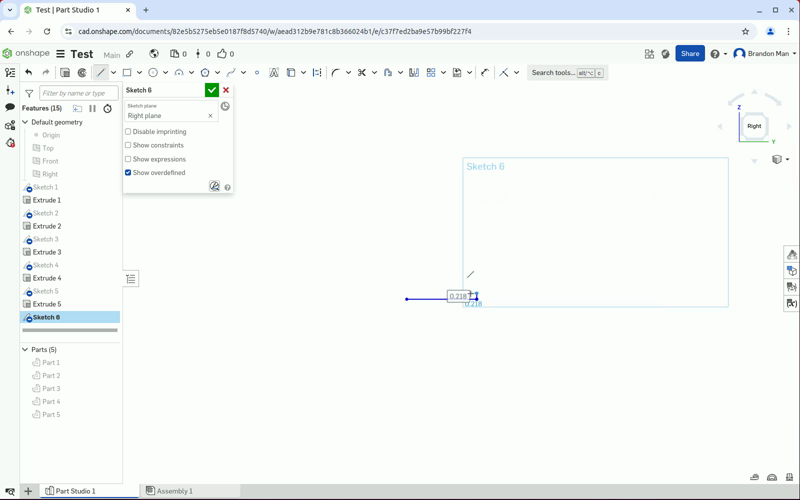
scroll(6)
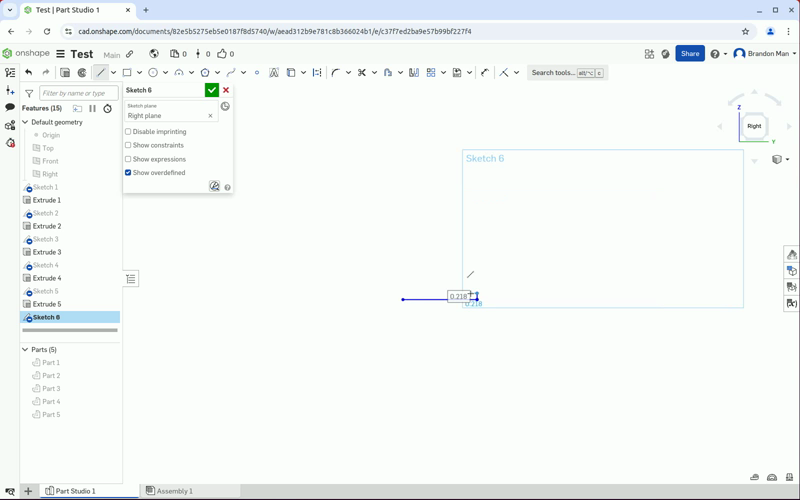
scroll(6)
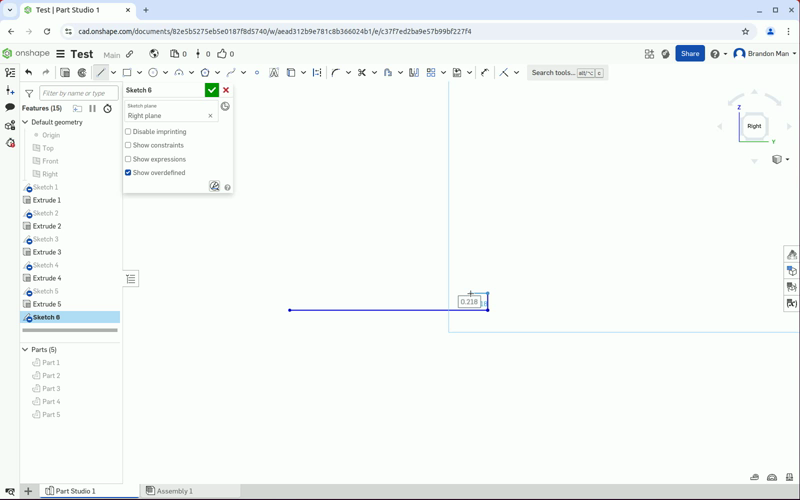
click(470, 293)
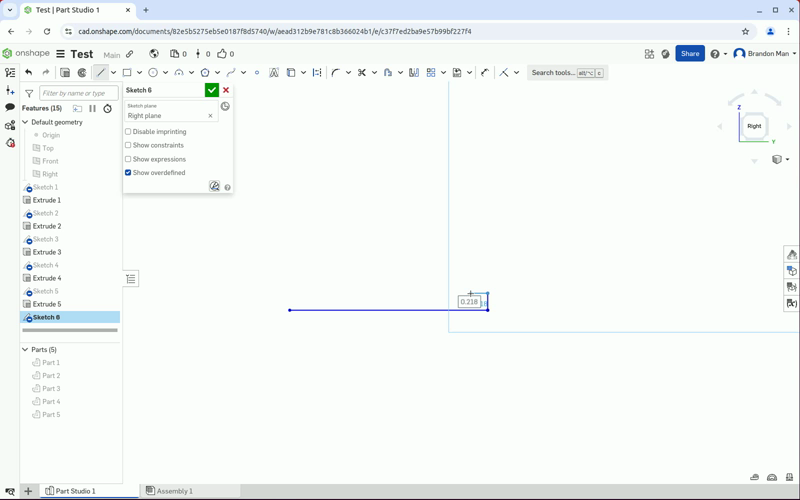
scroll(-6)
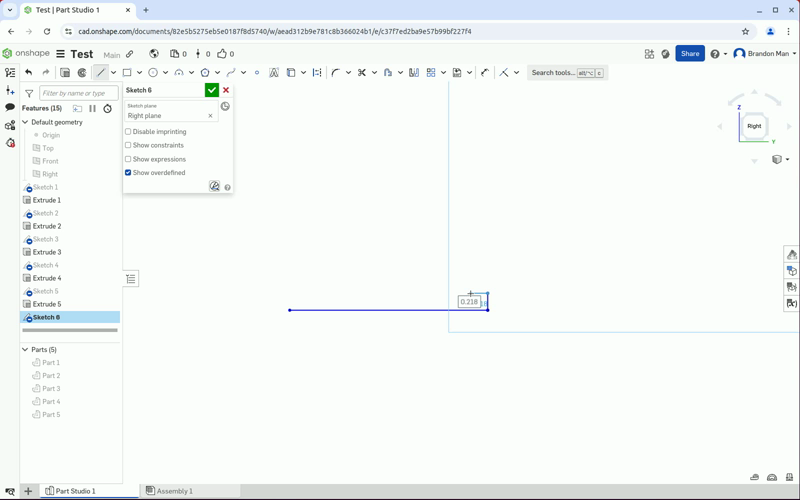
scroll(-6)
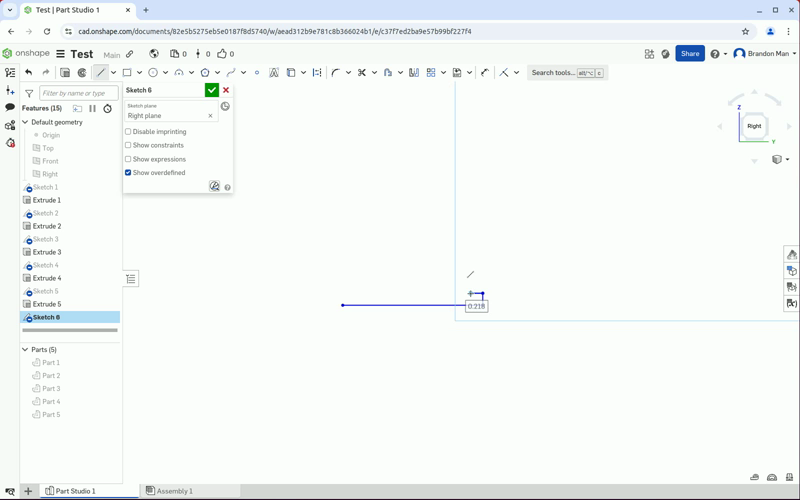
scroll(-6)
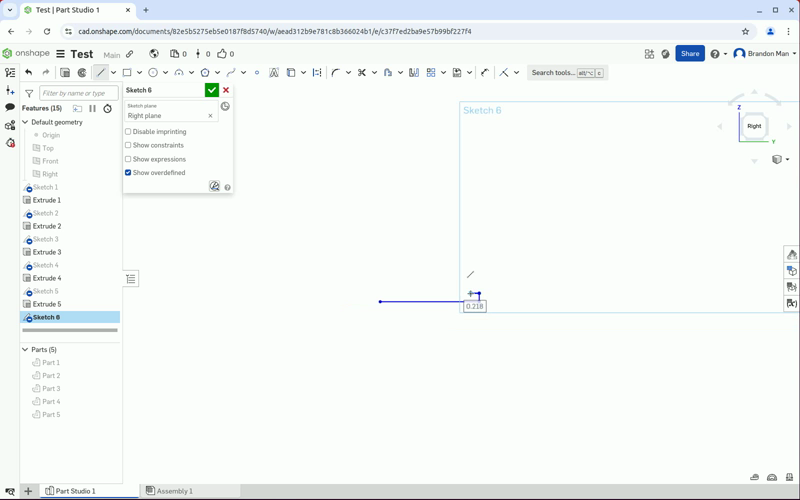
scroll(-6)
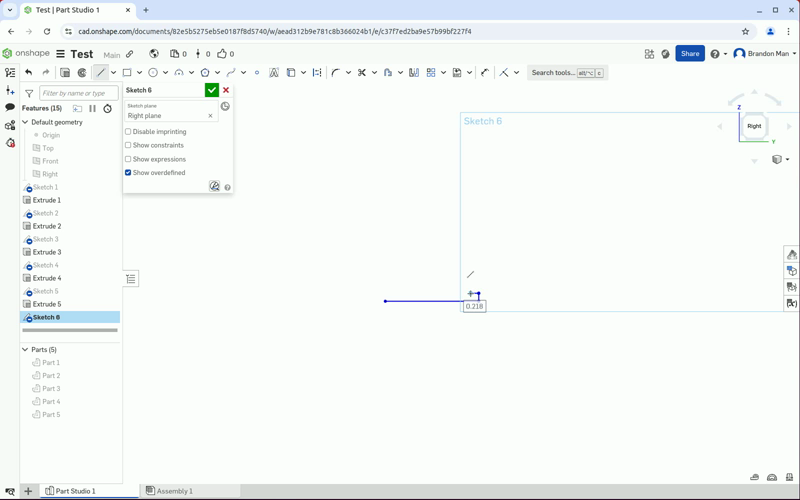
scroll(-6)
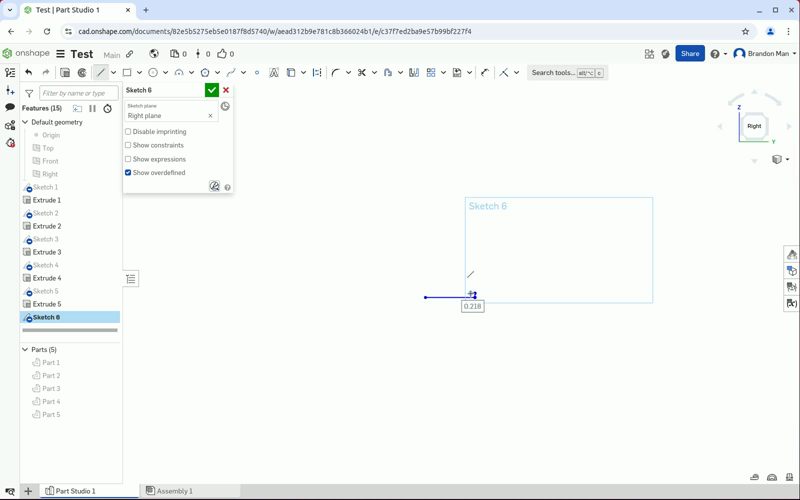
scroll(-6)
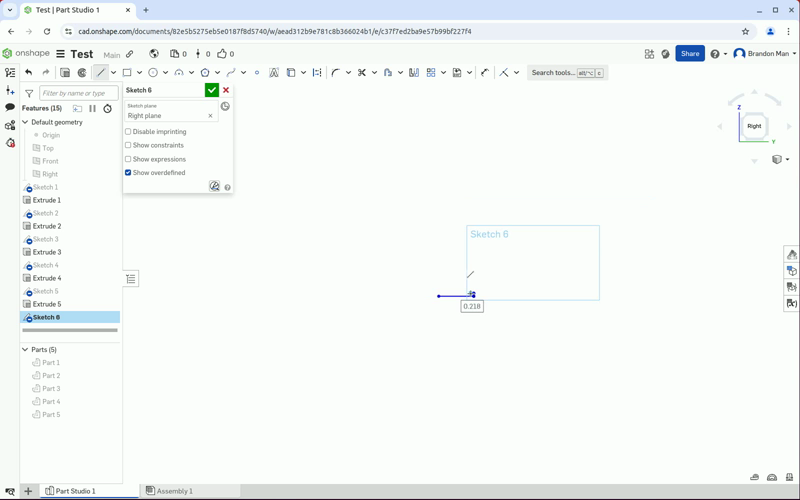
scroll(-6)
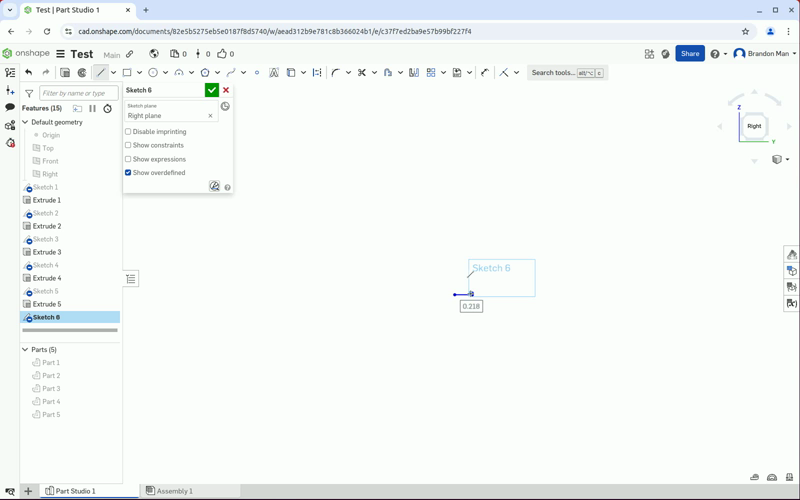
key_up(shift)
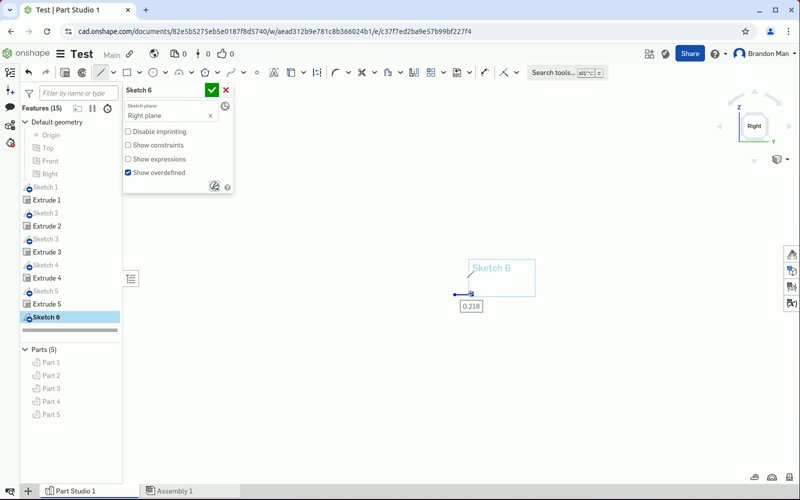
key_down(shift)
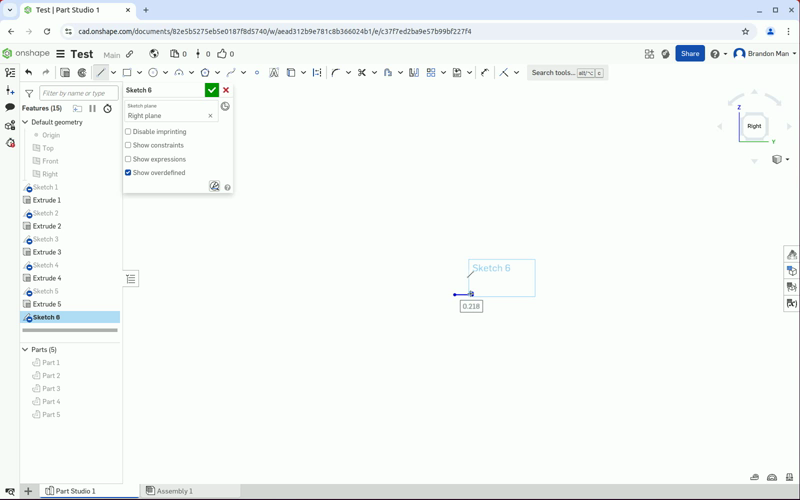
mouse_move(501, 293)
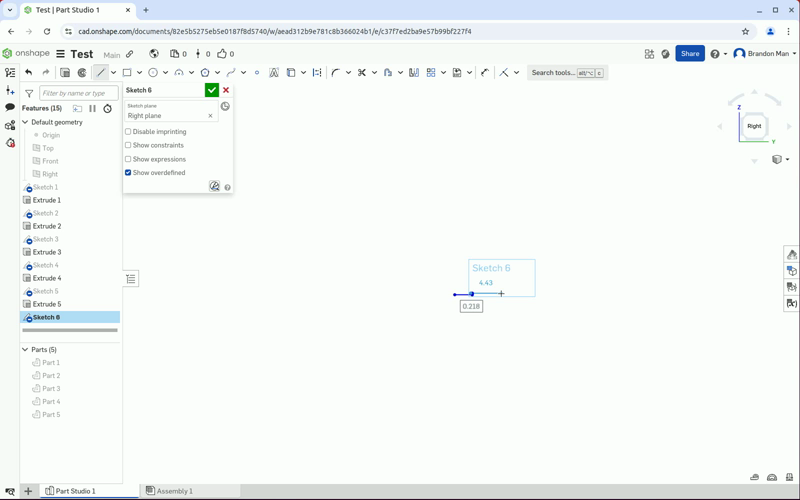
mouse_move(456, 293)
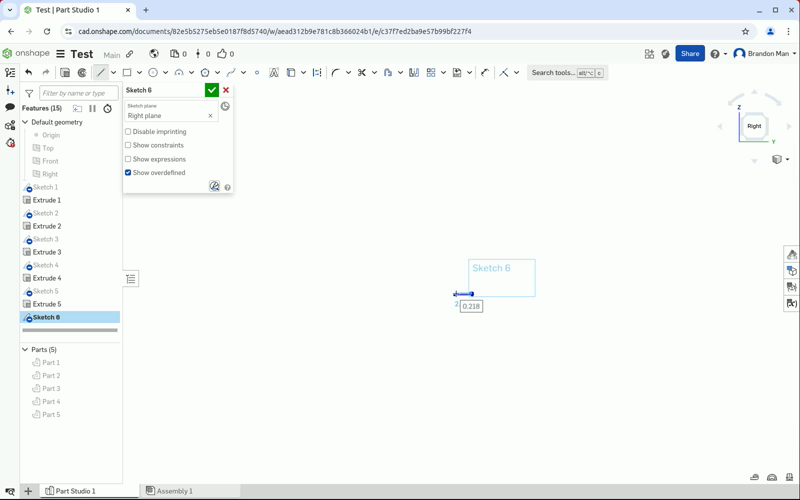
scroll(6)
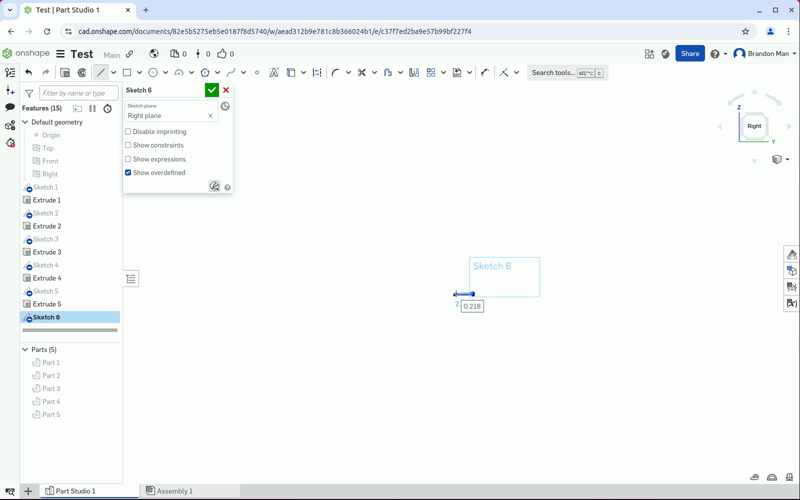
scroll(6)
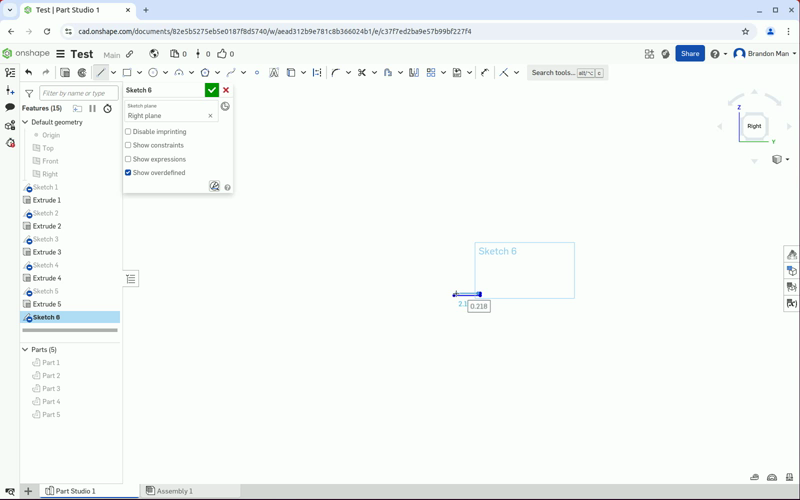
scroll(6)
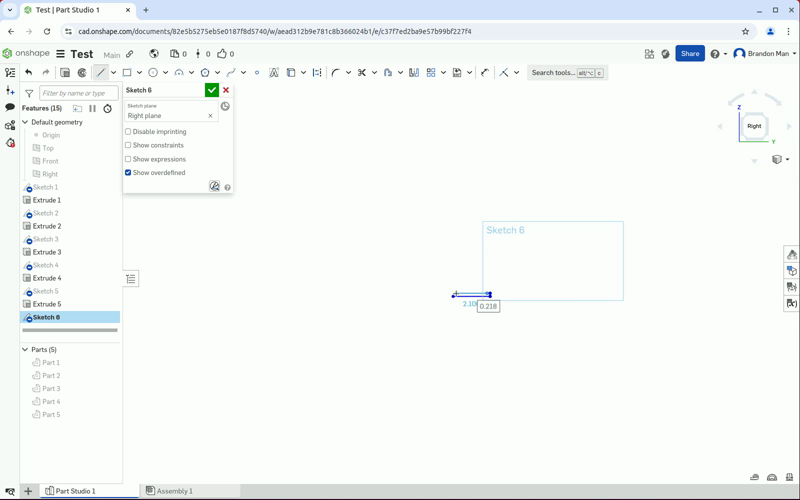
scroll(6)
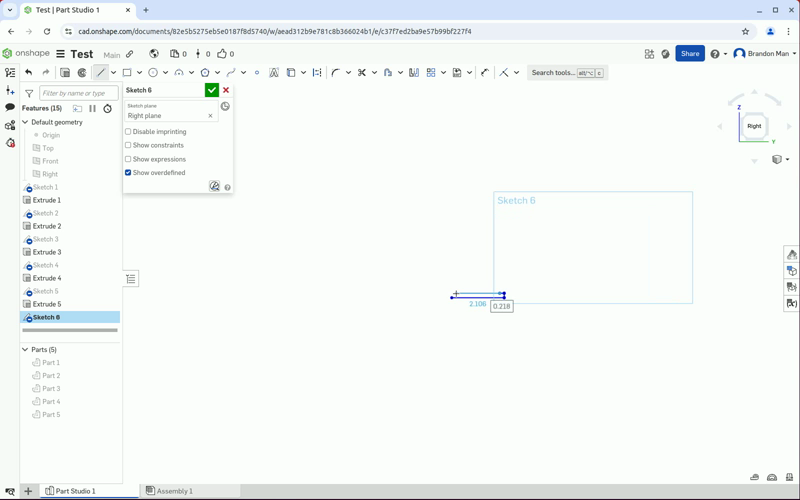
scroll(6)
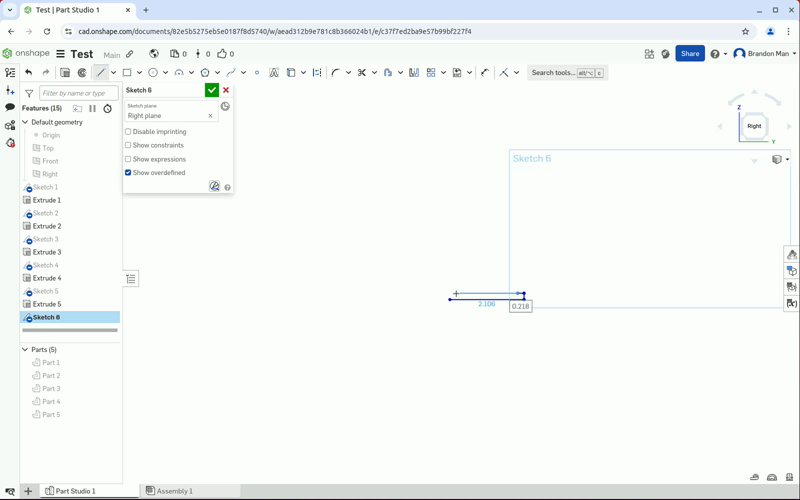
scroll(6)
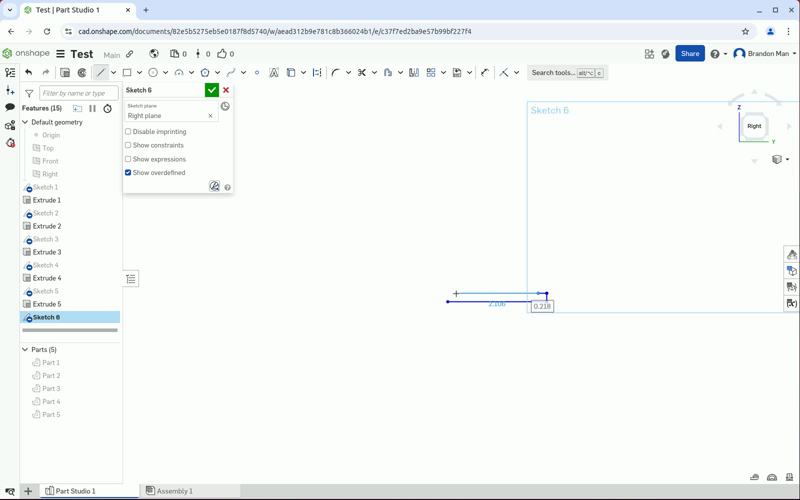
scroll(6)
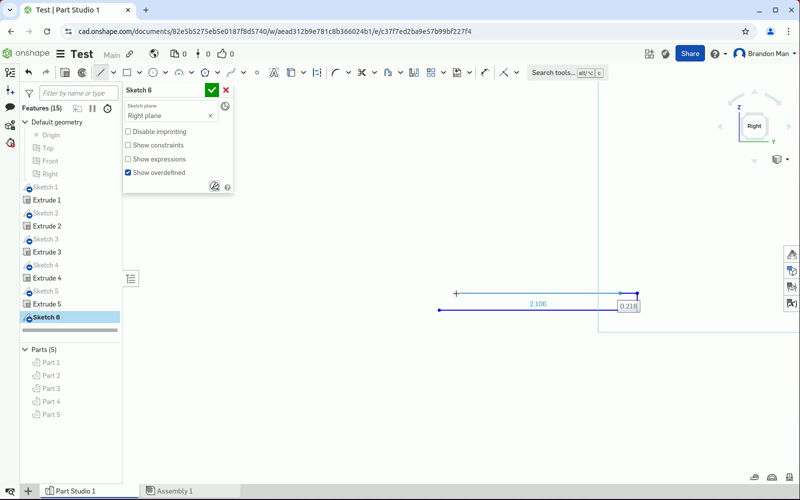
click(456, 293)
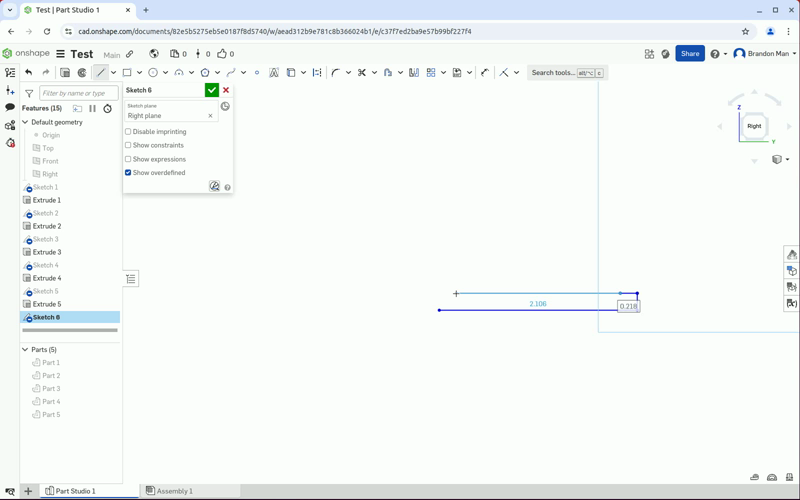
scroll(-6)
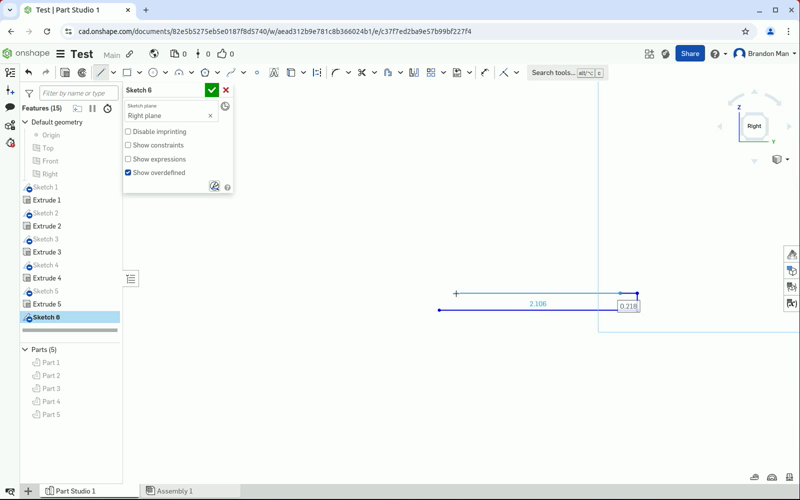
scroll(-6)
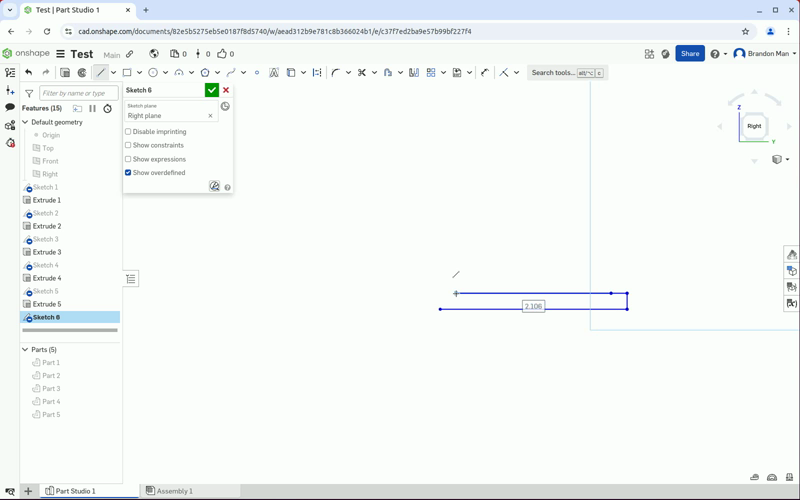
scroll(-6)
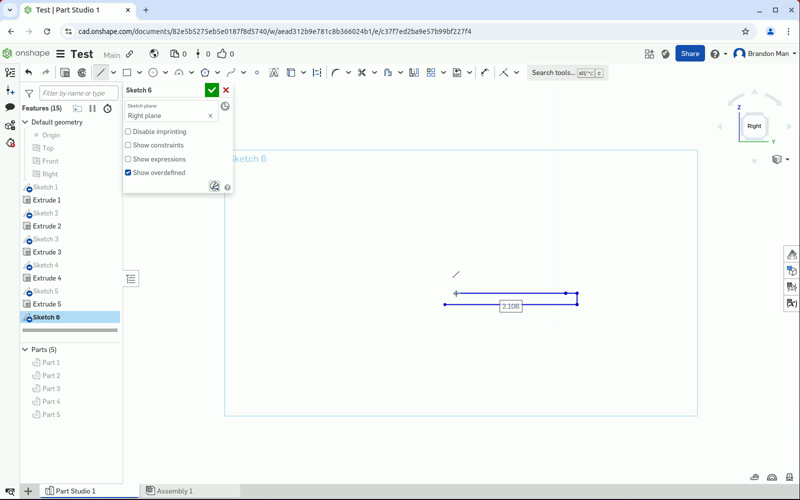
scroll(-6)
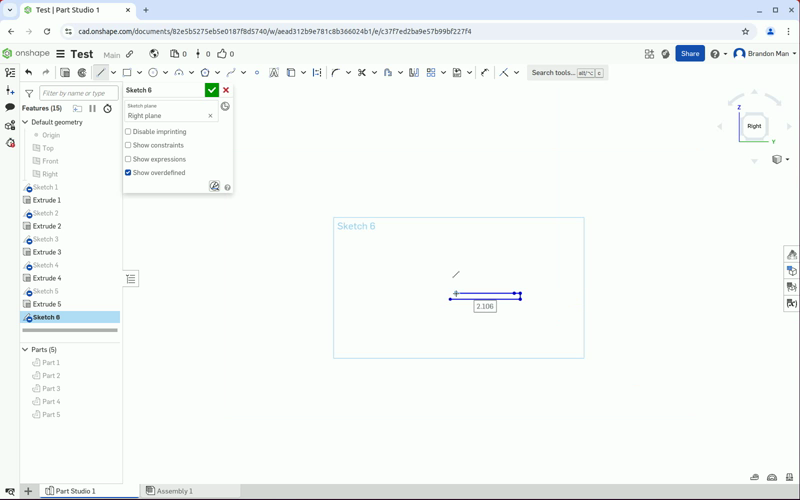
scroll(-6)
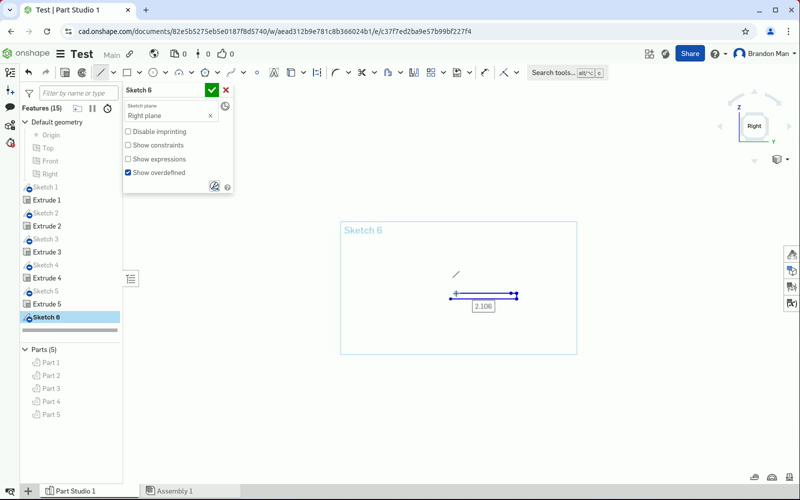
scroll(-6)
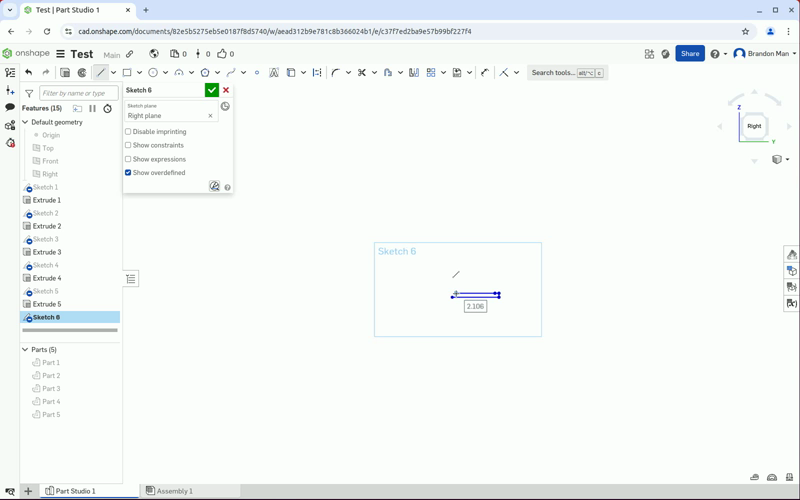
scroll(-6)
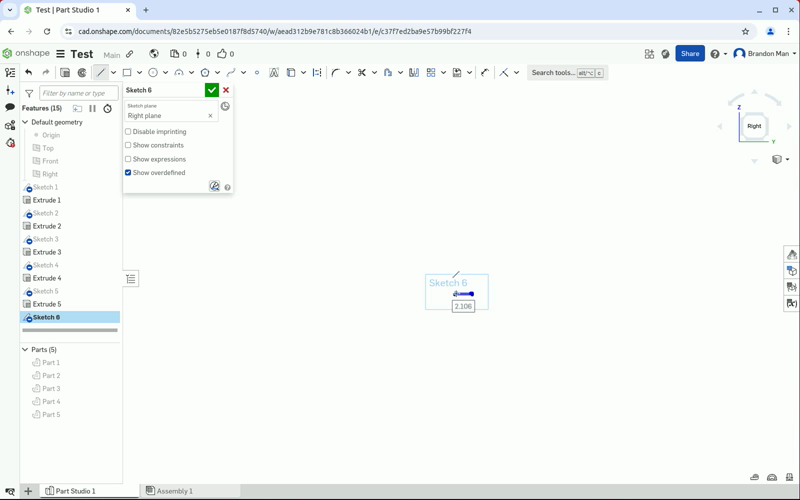
key_up(shift)
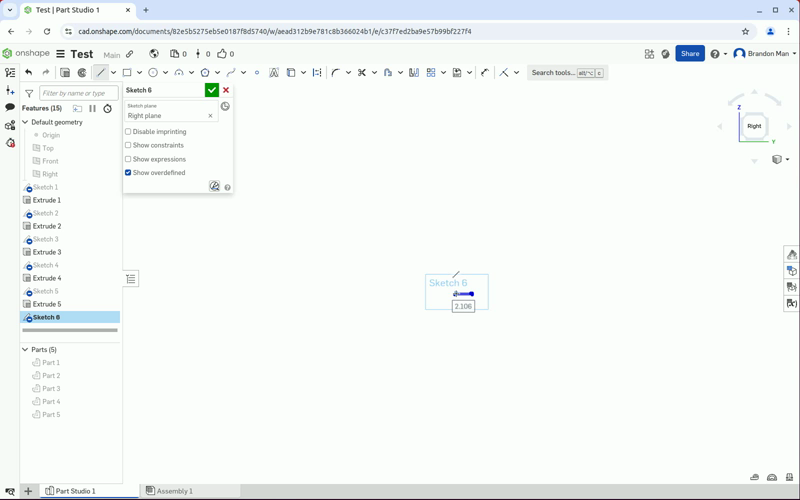
key_down(shift)
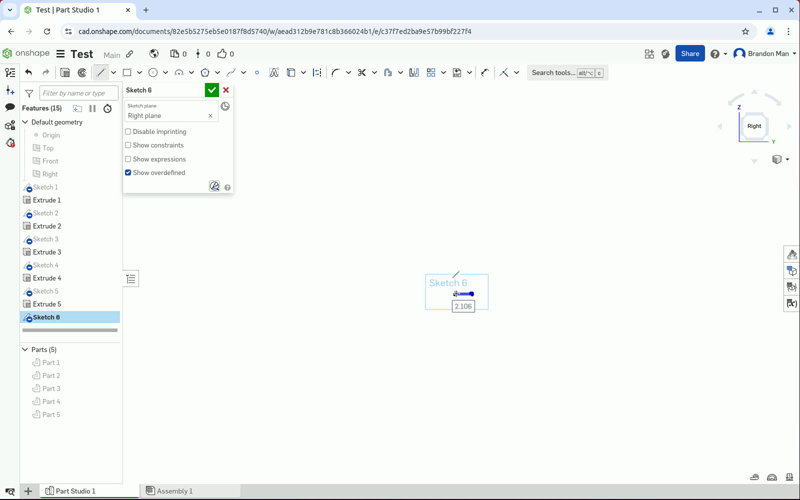
mouse_move(486, 293)
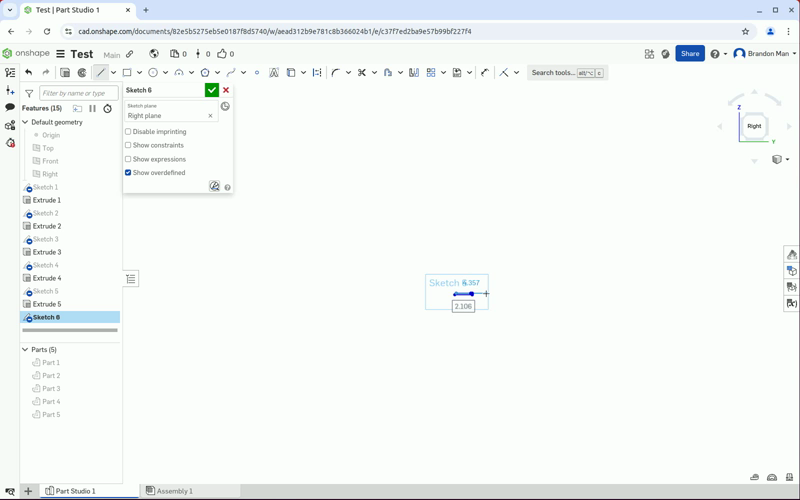
mouse_move(454, 293)
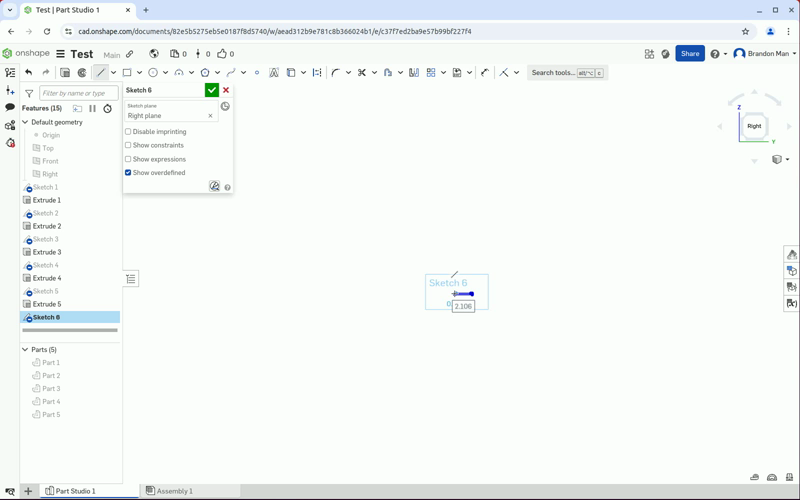
scroll(6)
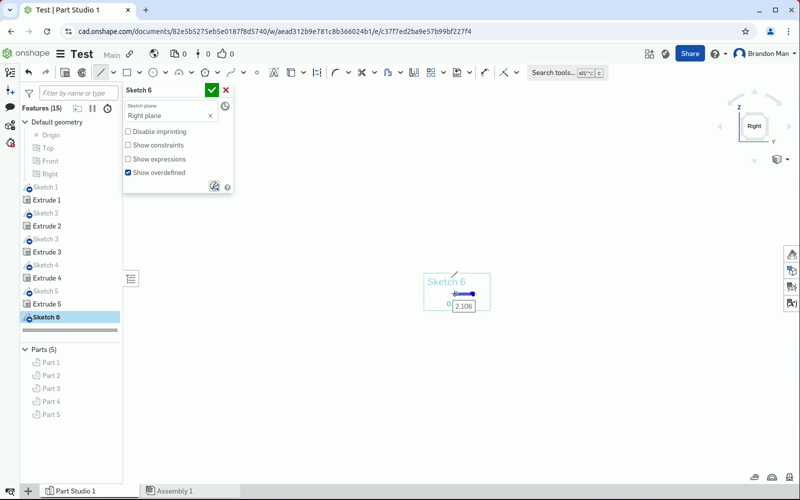
scroll(6)
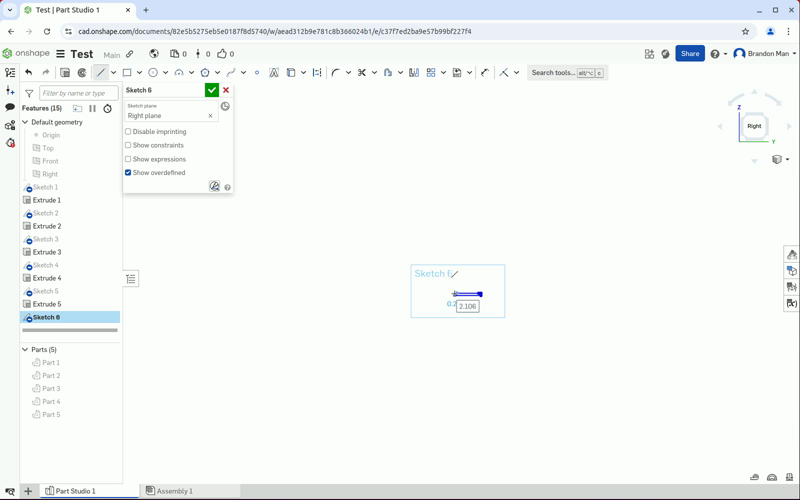
scroll(6)
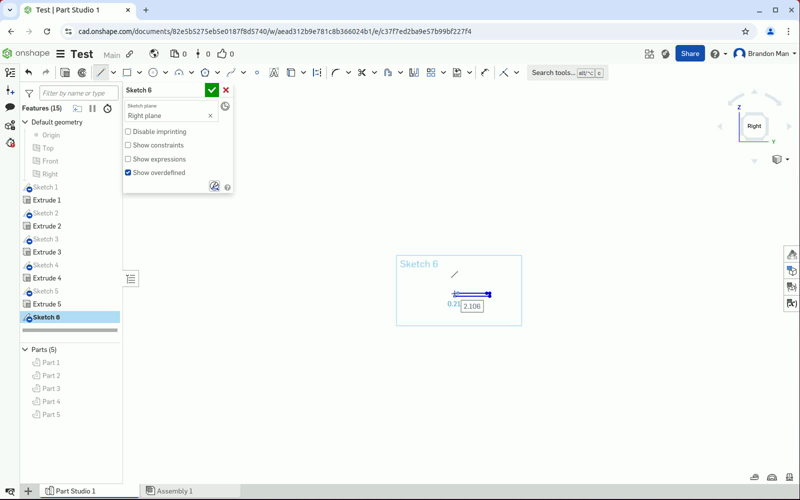
scroll(6)
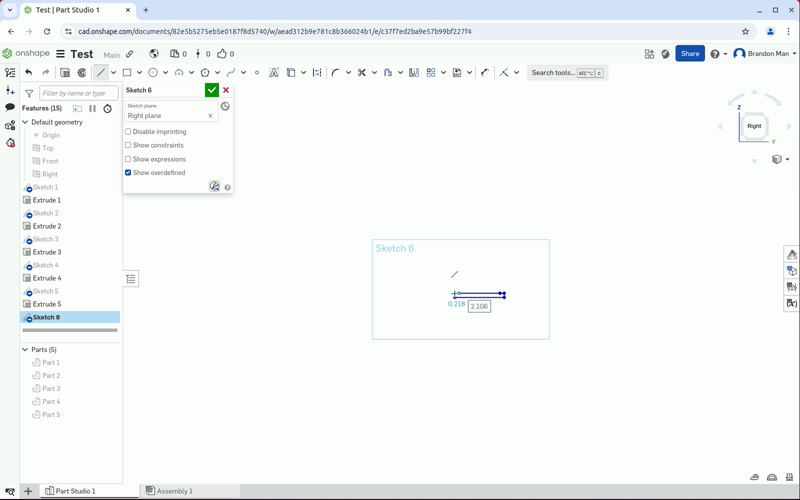
scroll(6)
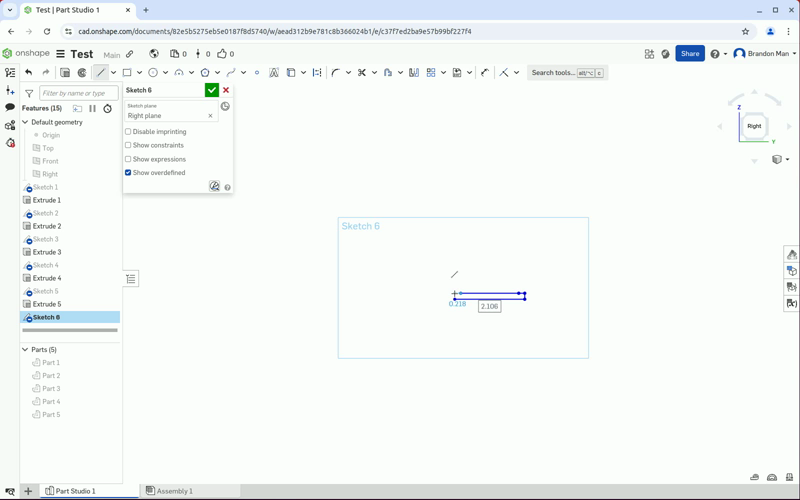
scroll(6)
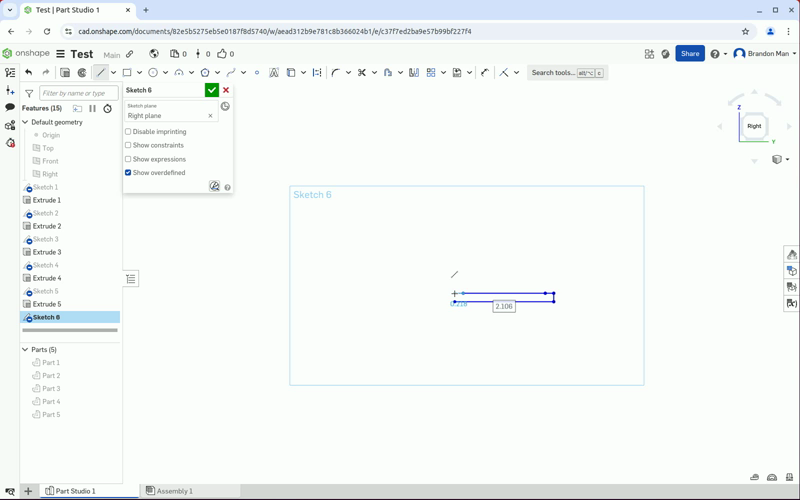
scroll(6)
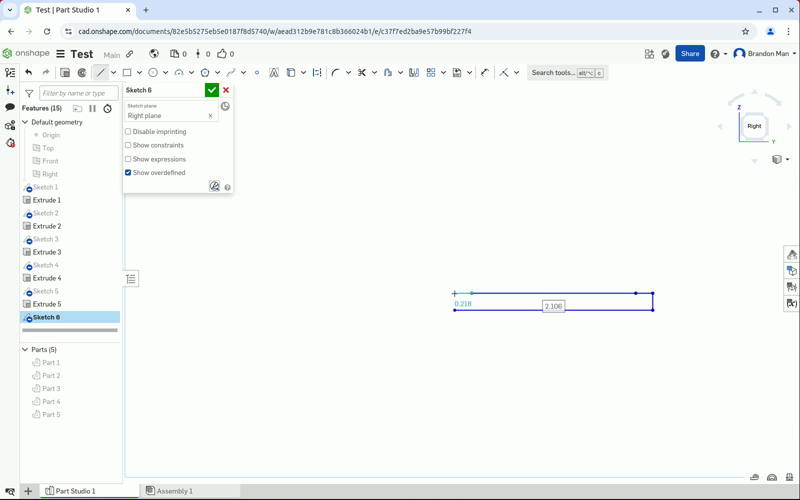
click(454, 293)
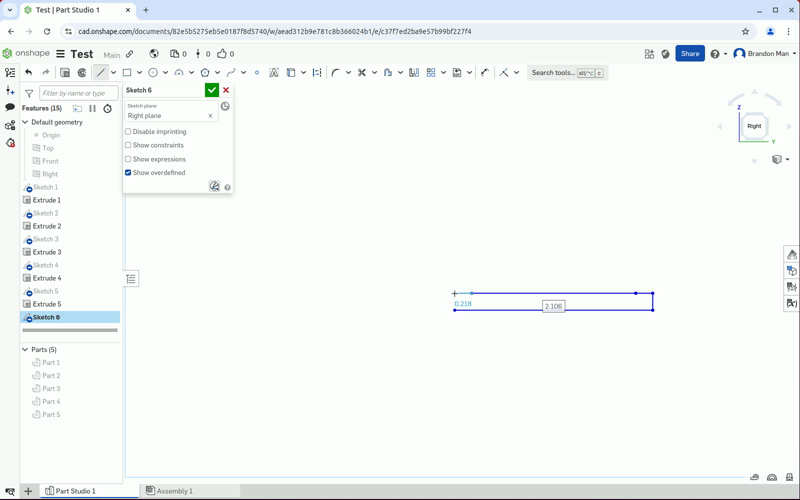
scroll(-6)
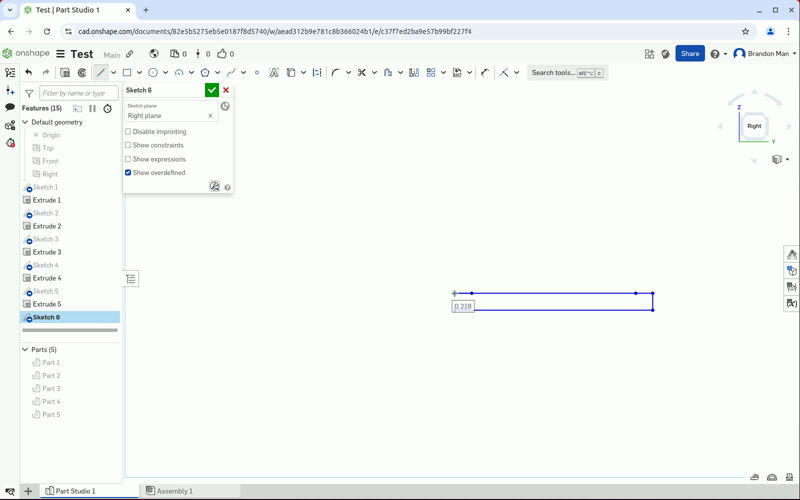
scroll(-6)
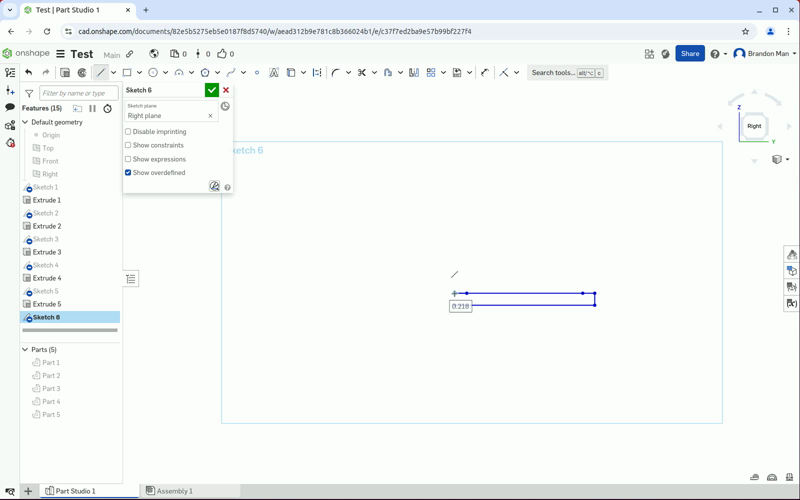
scroll(-6)
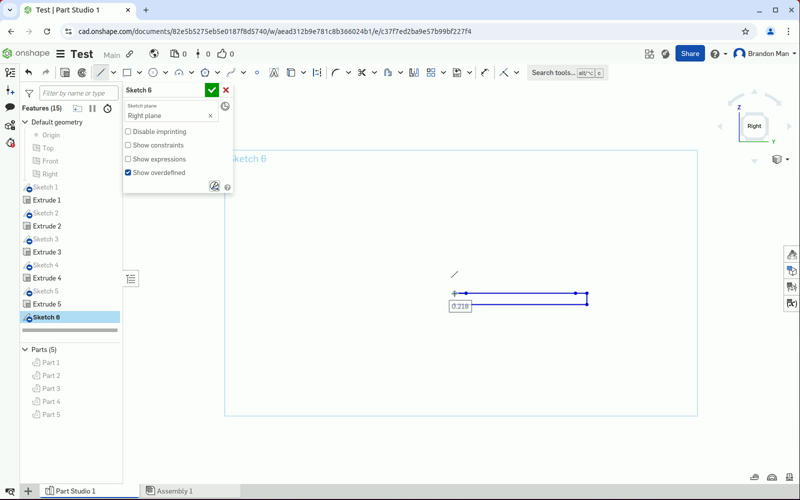
scroll(-6)
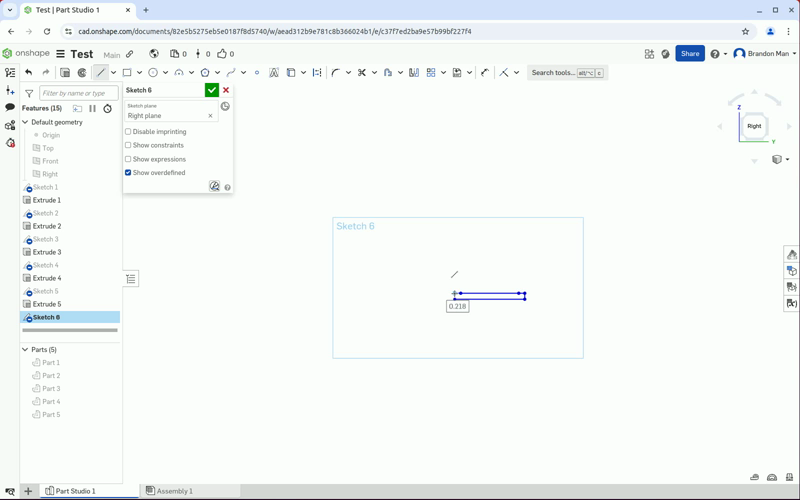
scroll(-6)
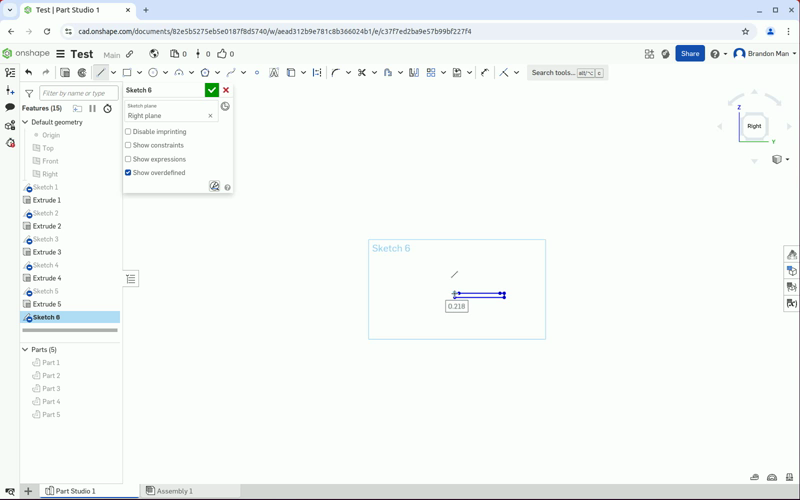
scroll(-6)
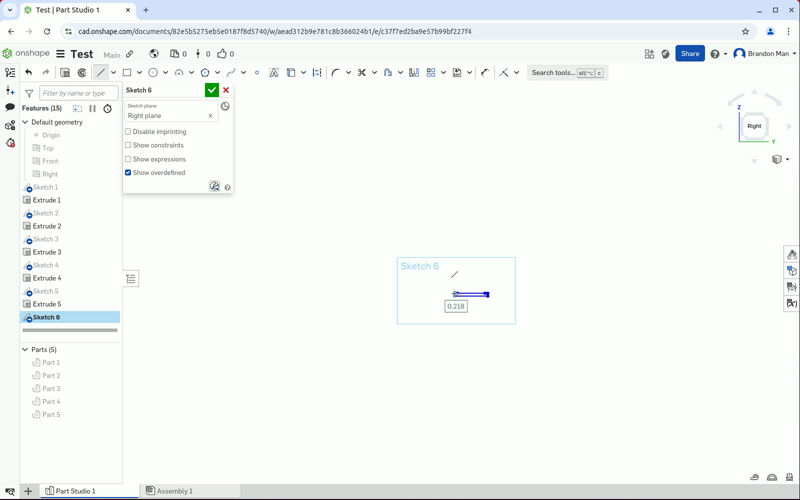
scroll(-6)
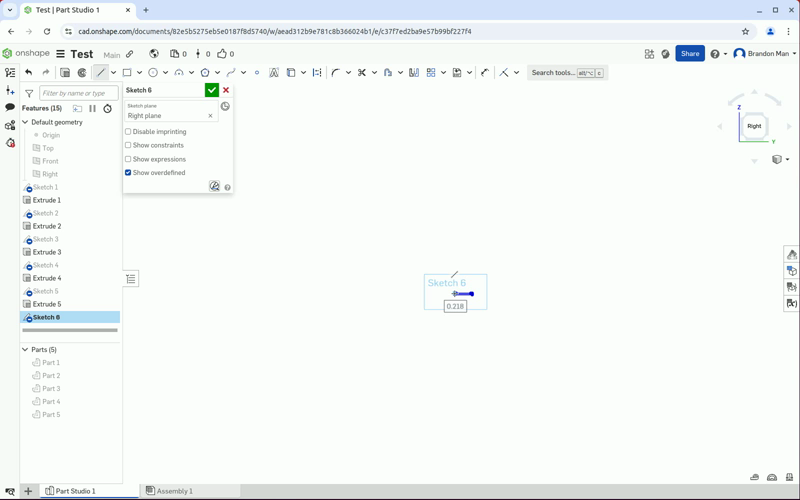
key_up(shift)
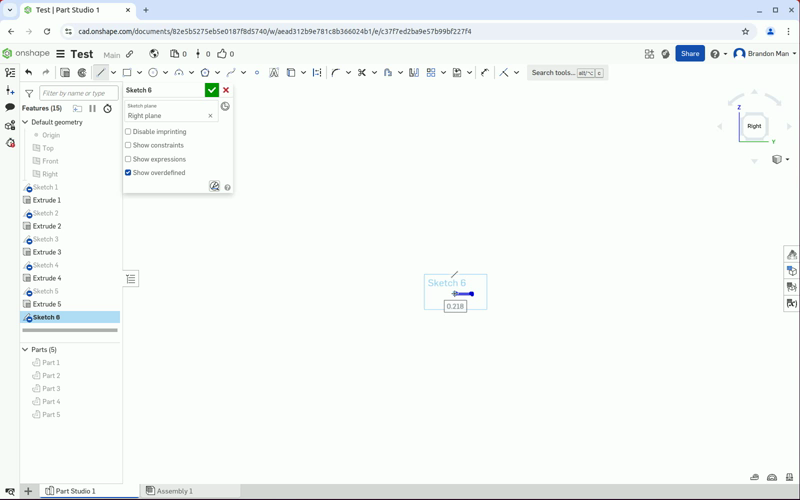
mouse_move(484, 293)
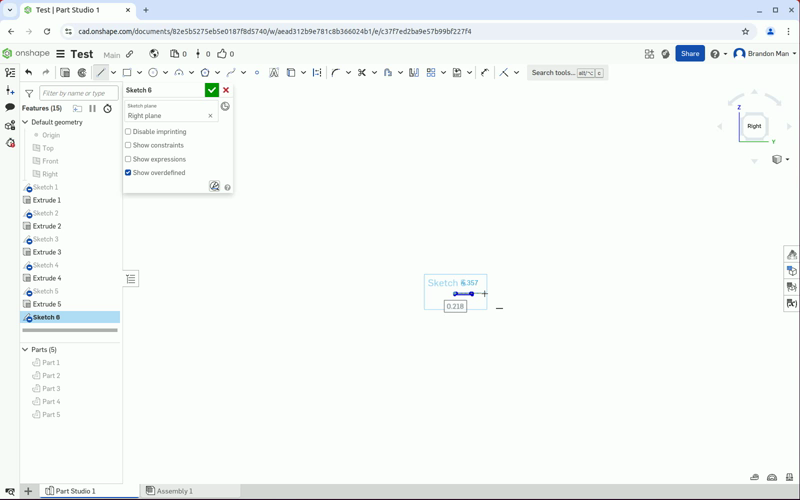
key_down(shift)
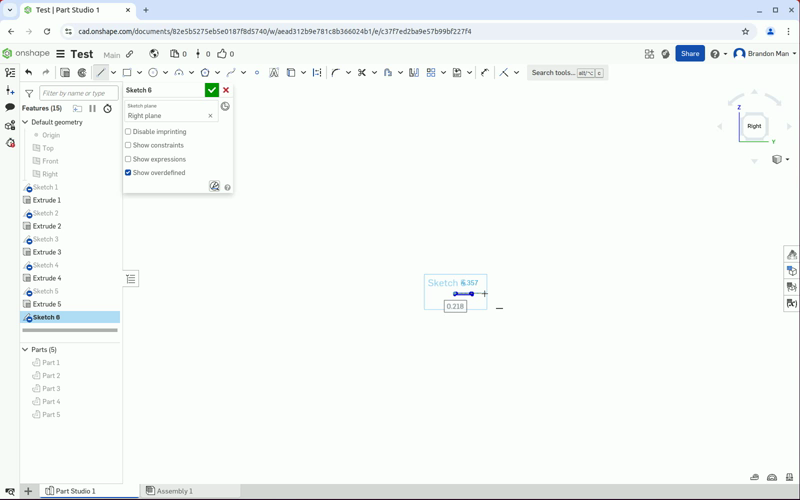
mouse_move(454, 294)
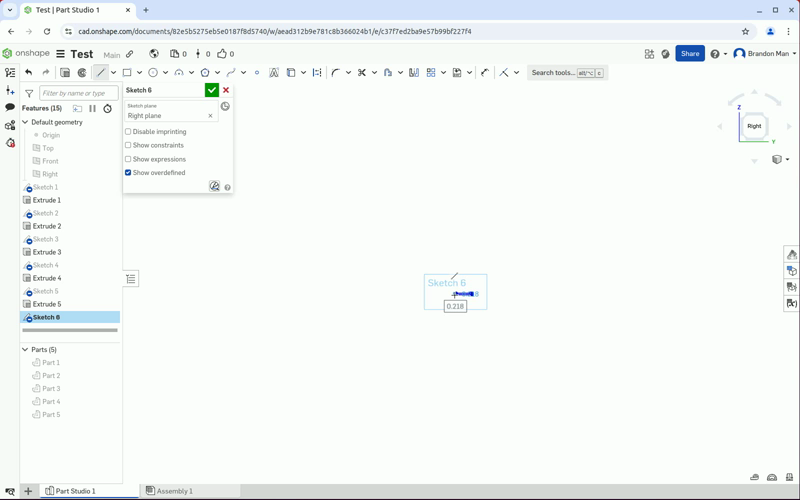
scroll(6)
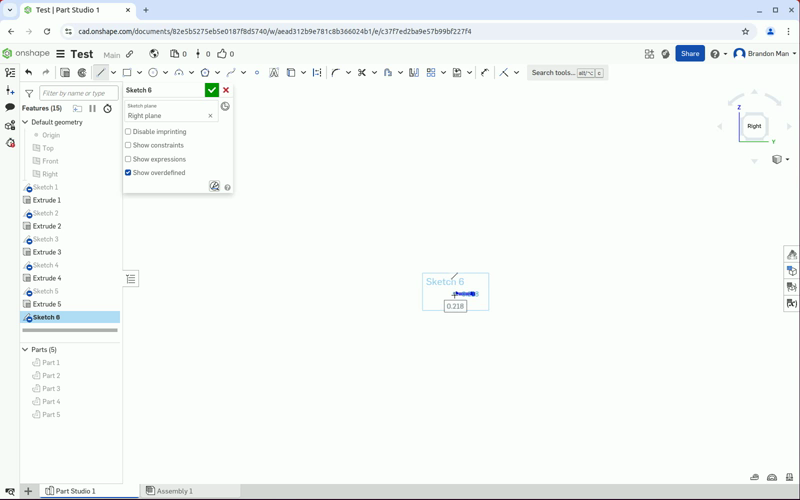
scroll(6)
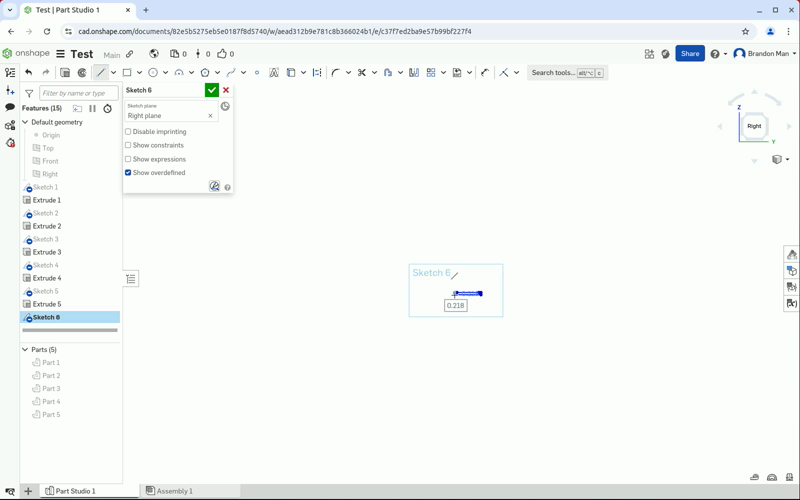
scroll(6)
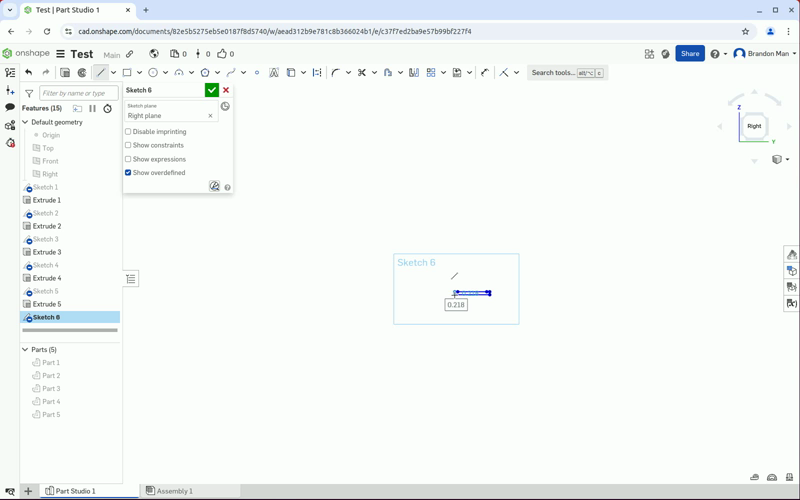
scroll(6)
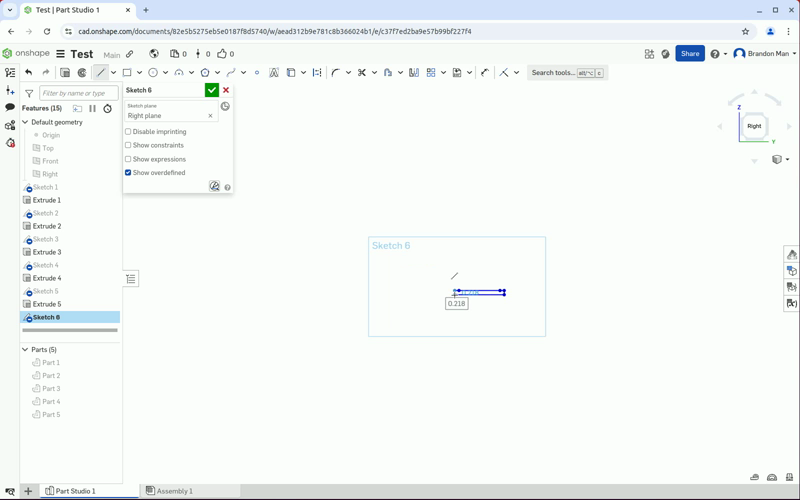
scroll(6)
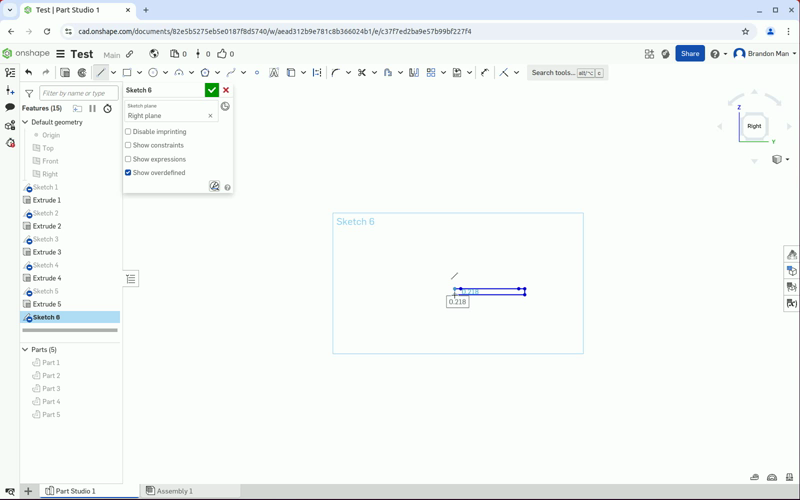
scroll(6)
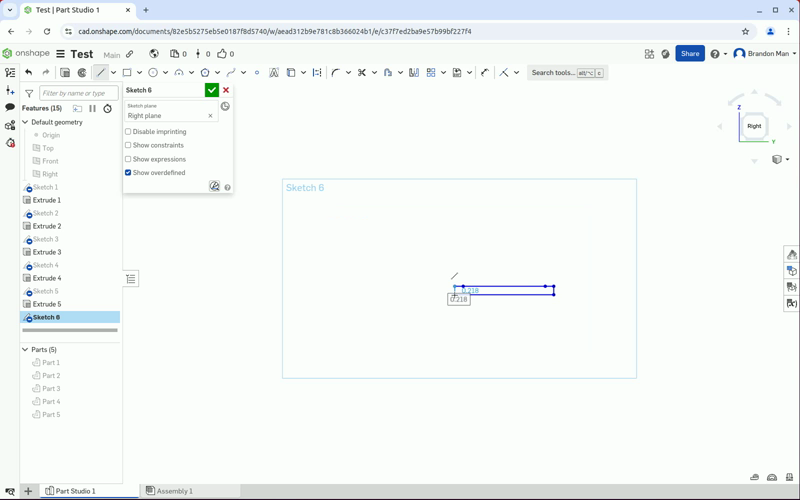
scroll(6)
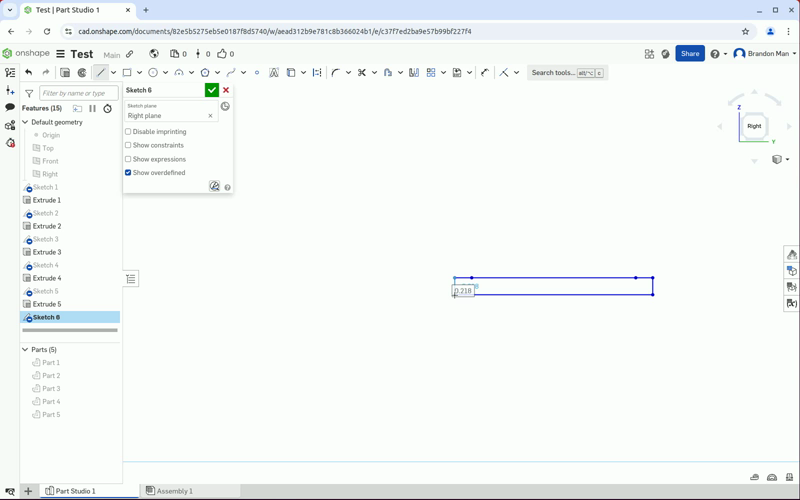
key_up(shift)
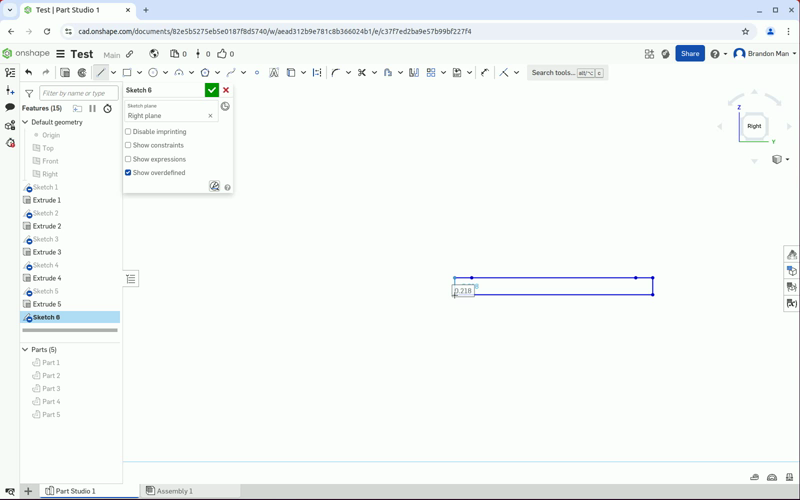
click(454, 294)
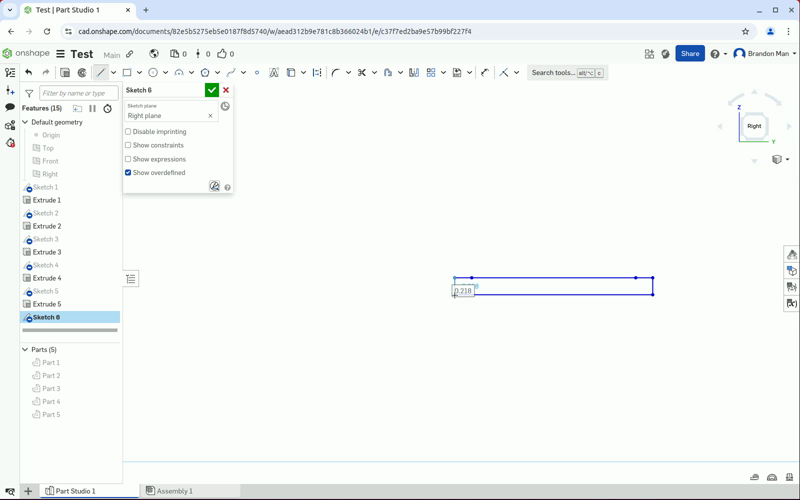
scroll(-6)
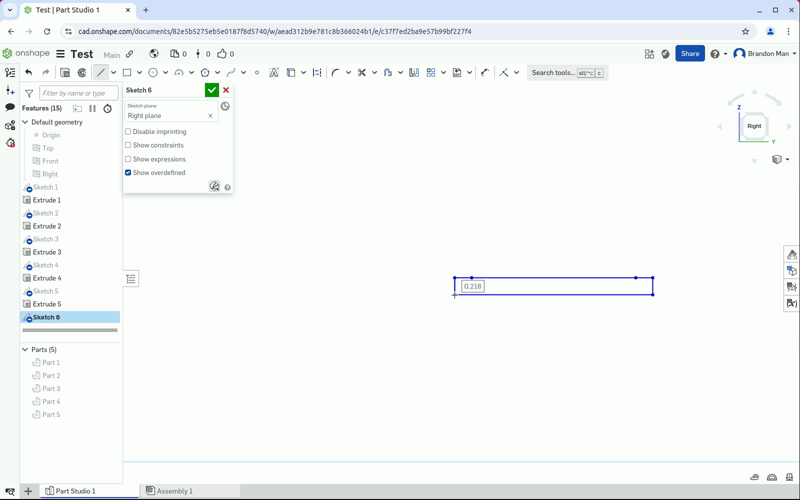
scroll(-6)
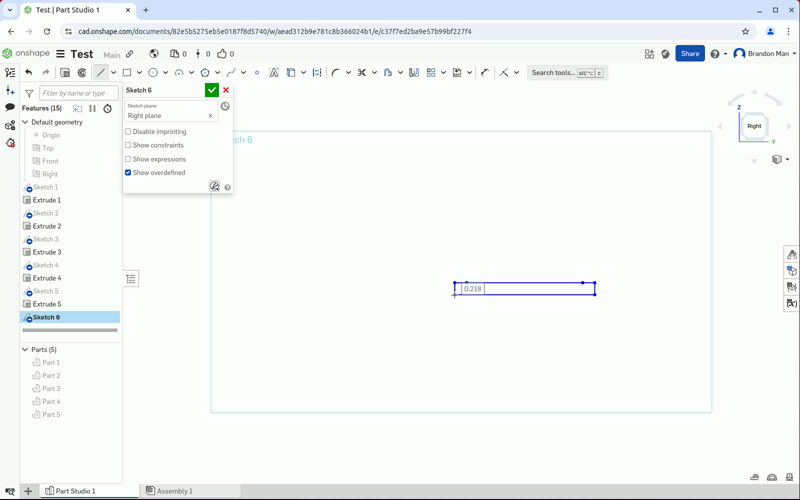
scroll(-6)
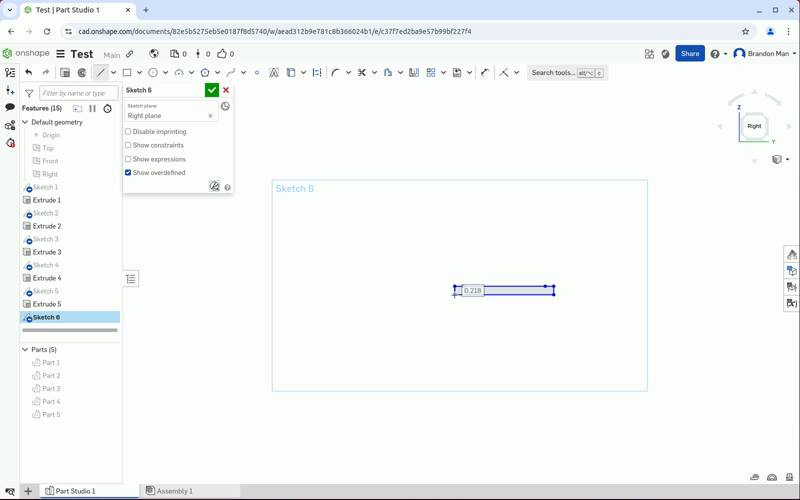
scroll(-6)
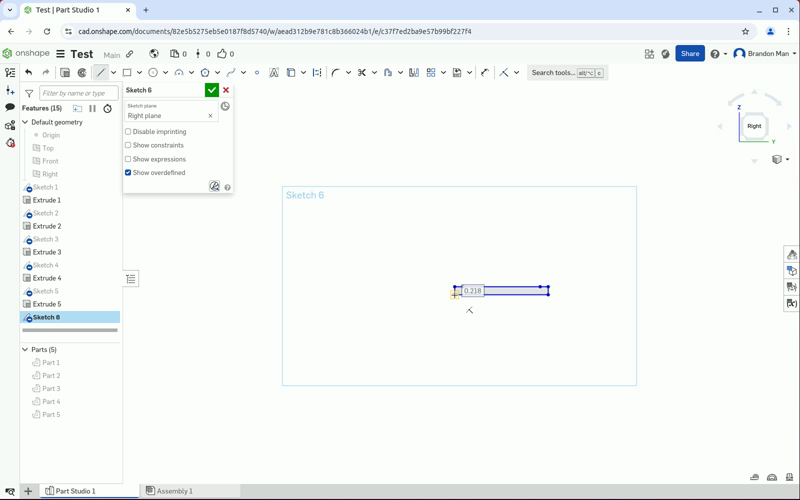
scroll(-6)
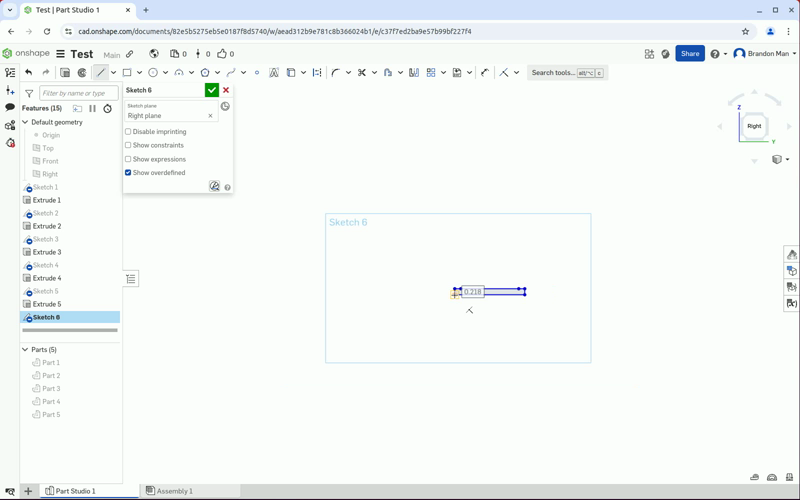
scroll(-6)
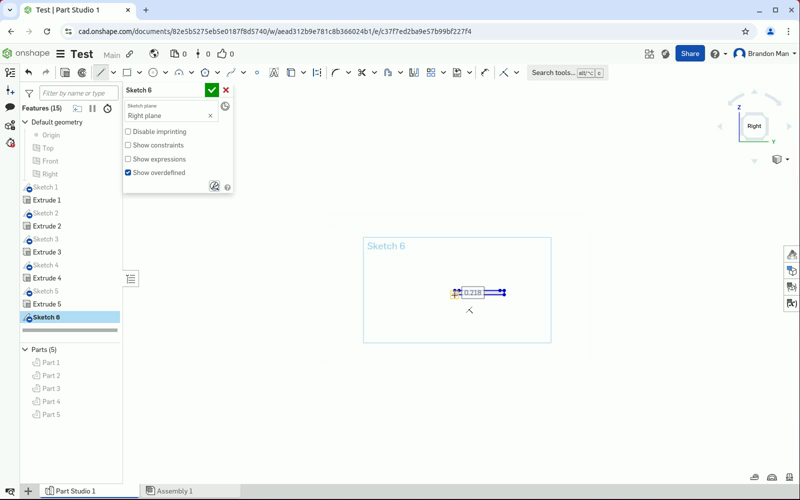
scroll(-6)
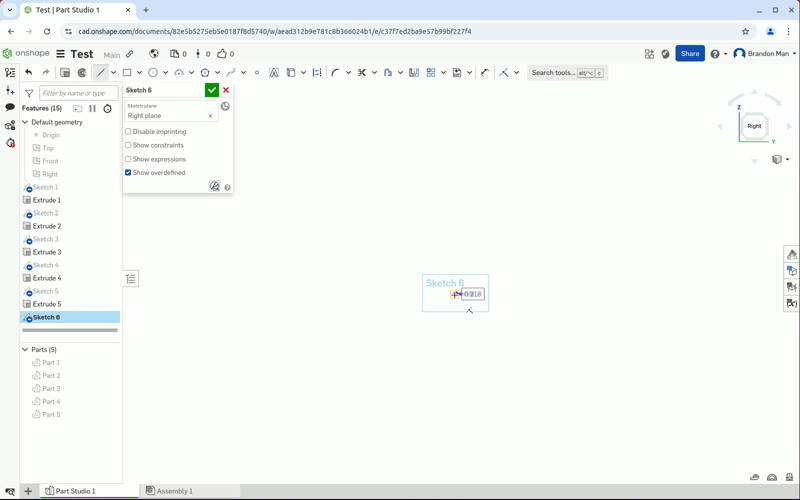
key(esc)
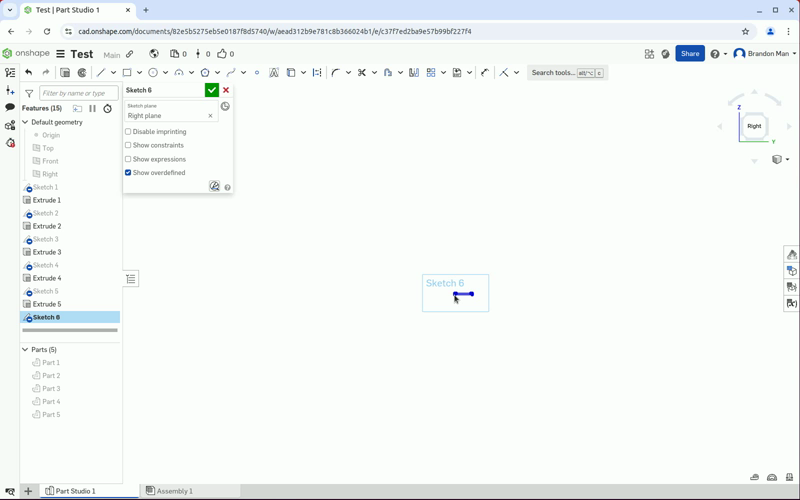
mouse_move(468, 293)
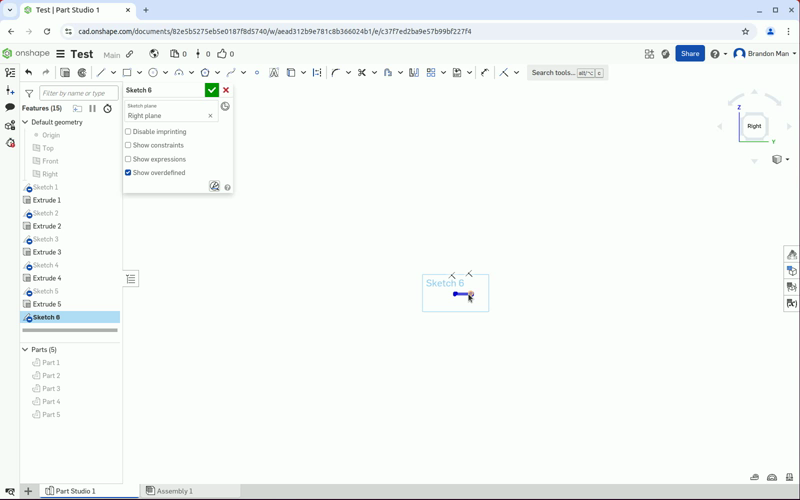
scroll(6)
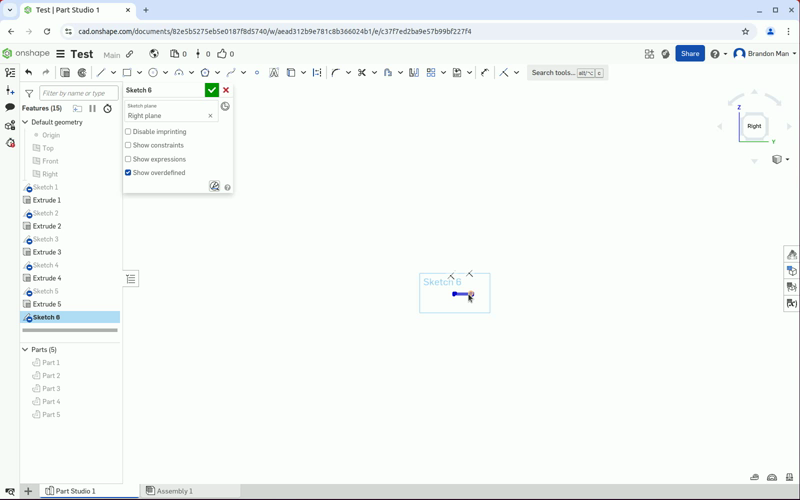
scroll(6)
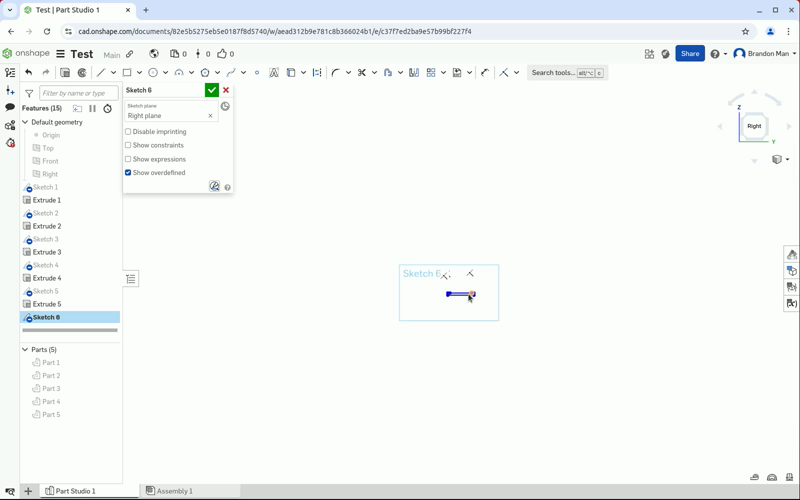
scroll(6)
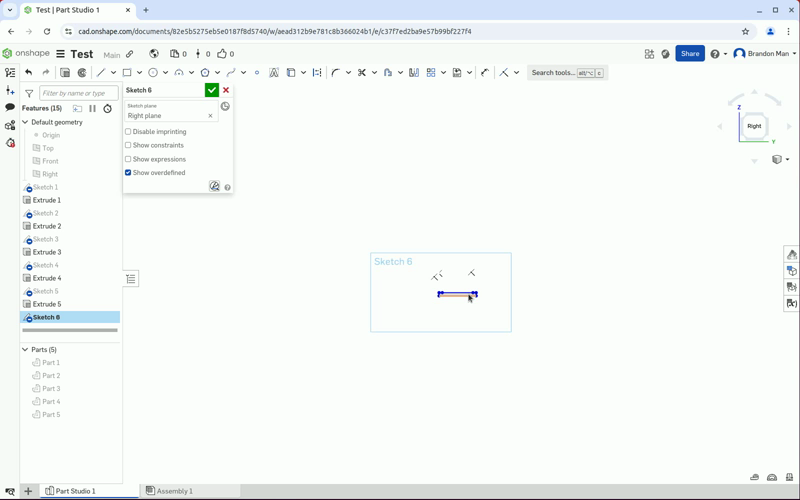
scroll(6)
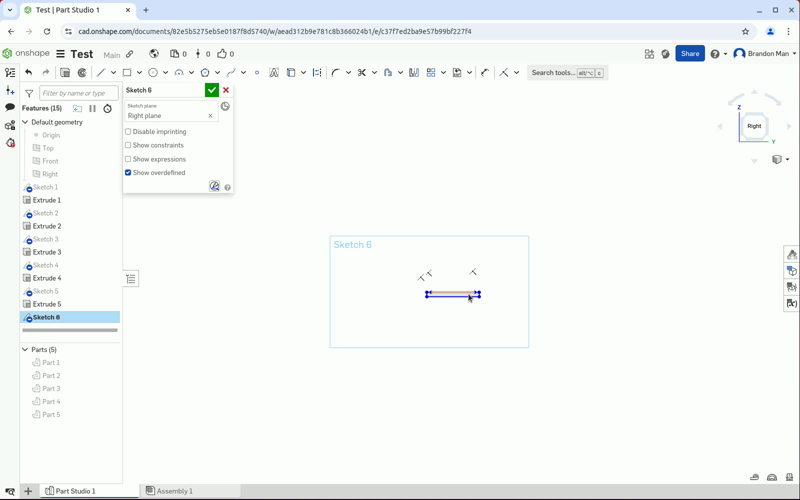
scroll(6)
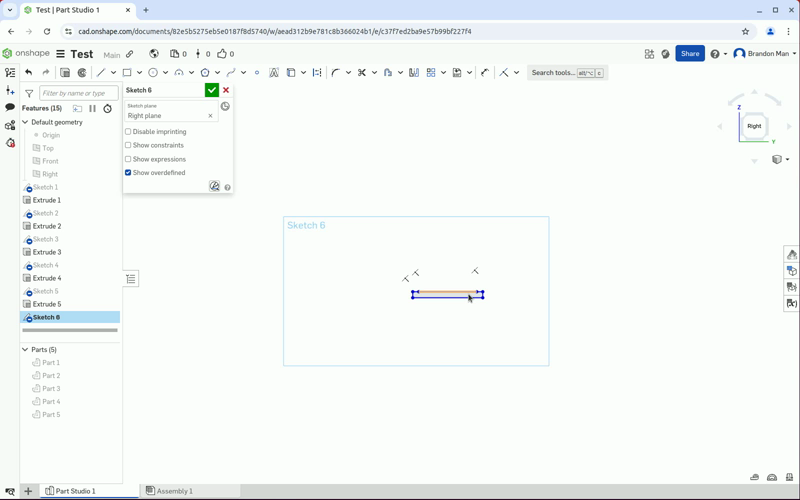
scroll(6)
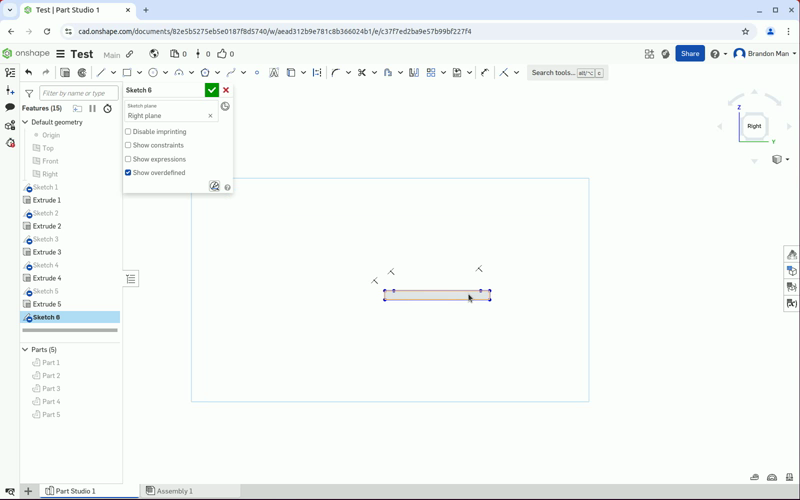
scroll(6)
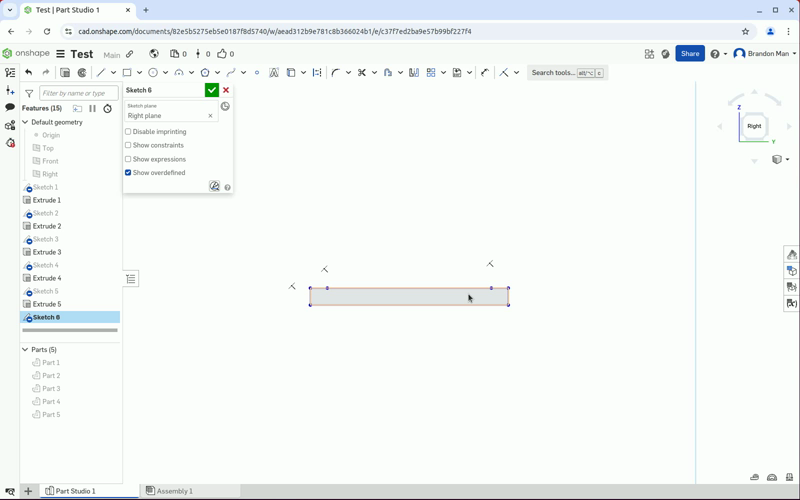
click(468, 293)
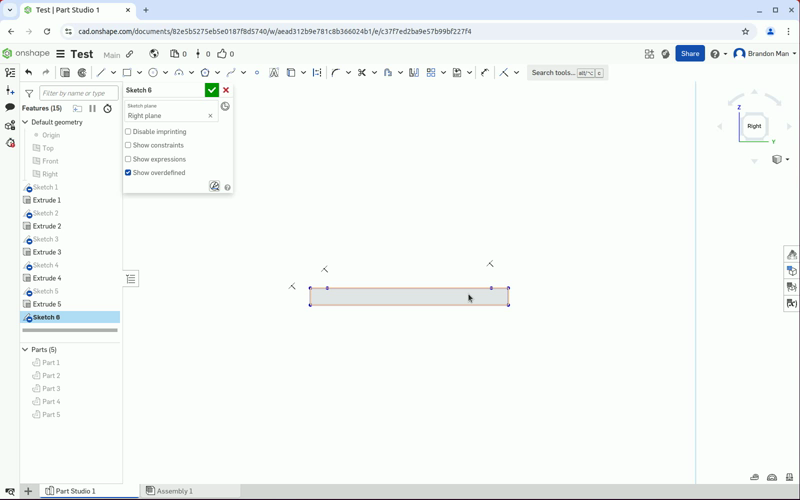
scroll(-6)
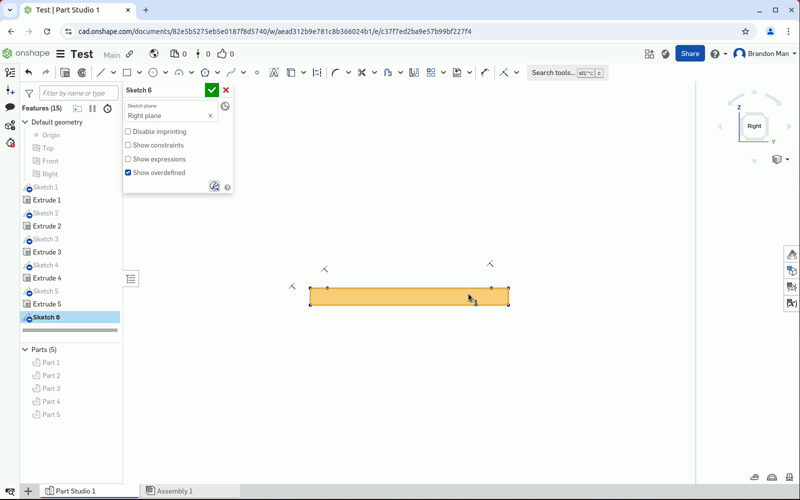
scroll(-6)
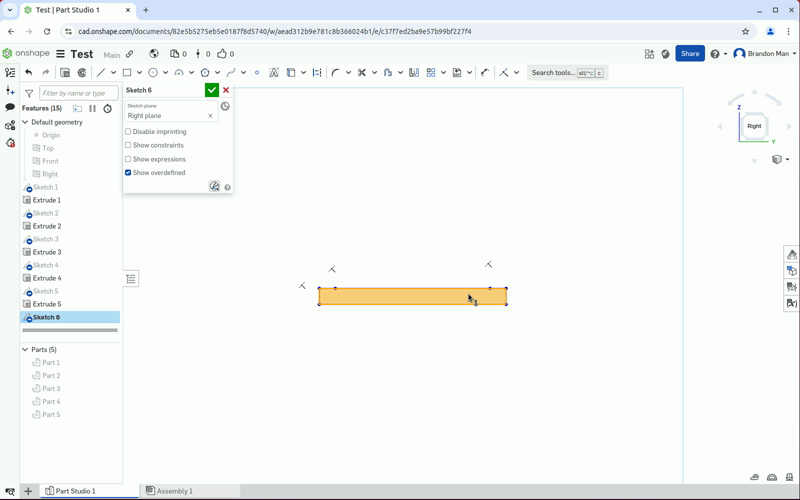
scroll(-6)
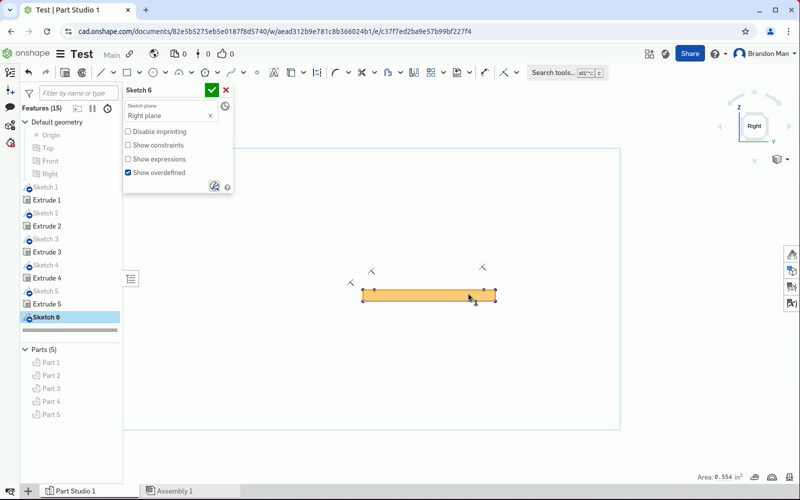
scroll(-6)
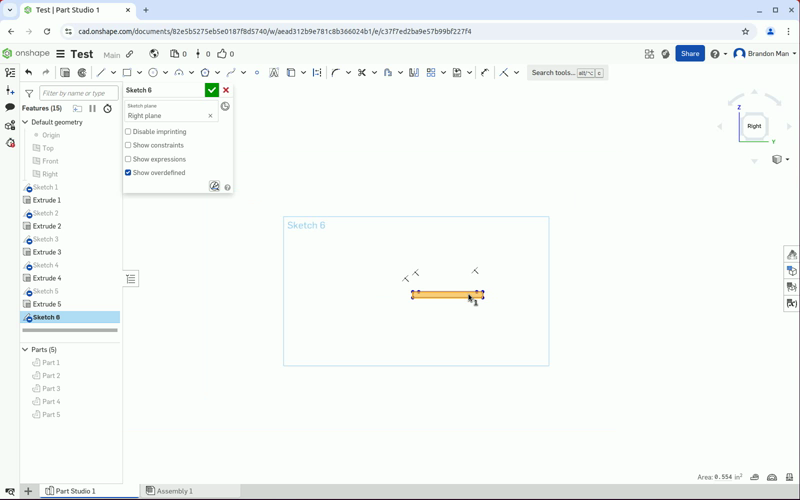
scroll(-6)
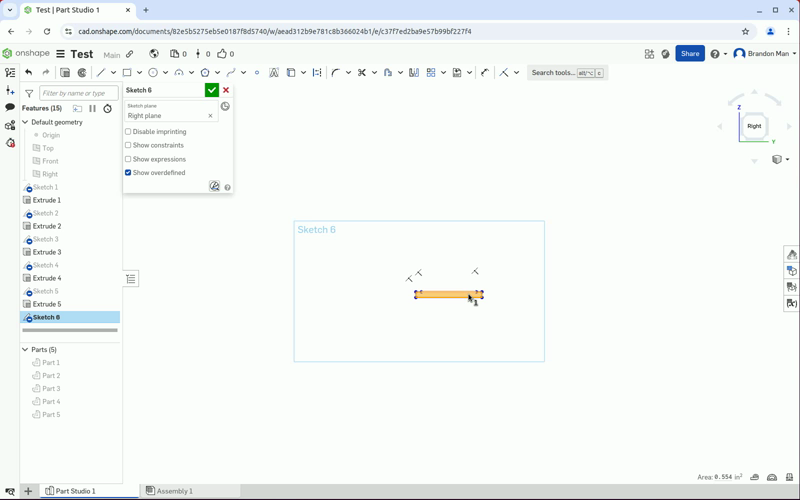
scroll(-6)
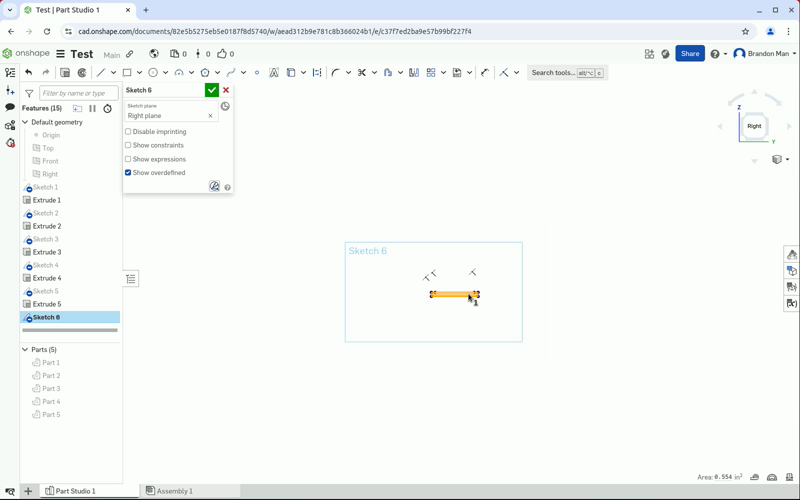
scroll(-6)
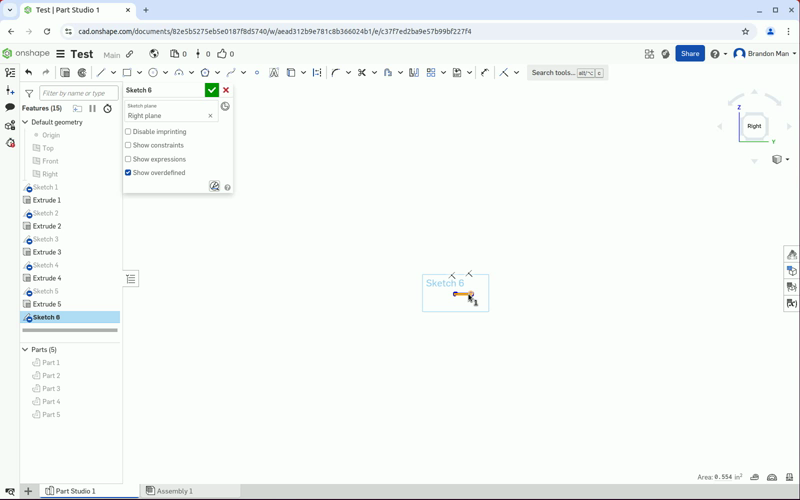
mouse_move(73, 352)
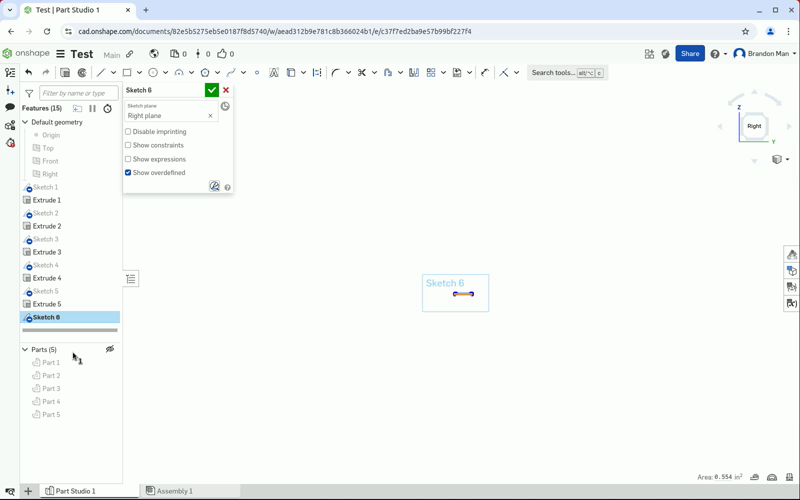
key(shift+y)
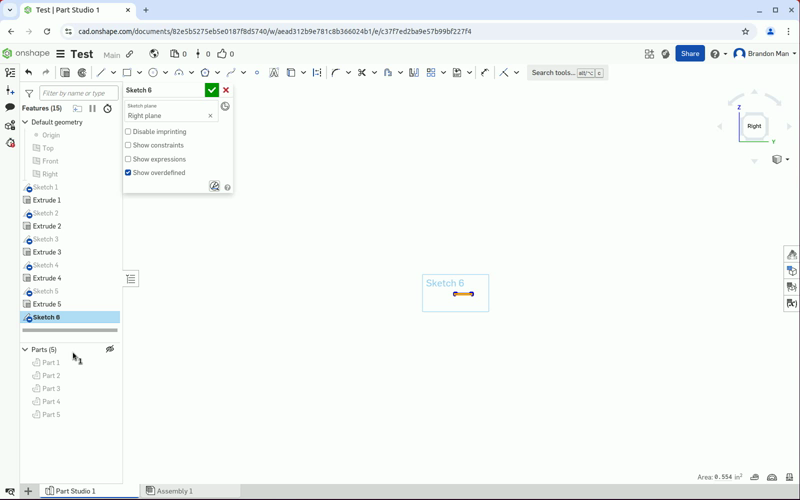
key(shift+e)
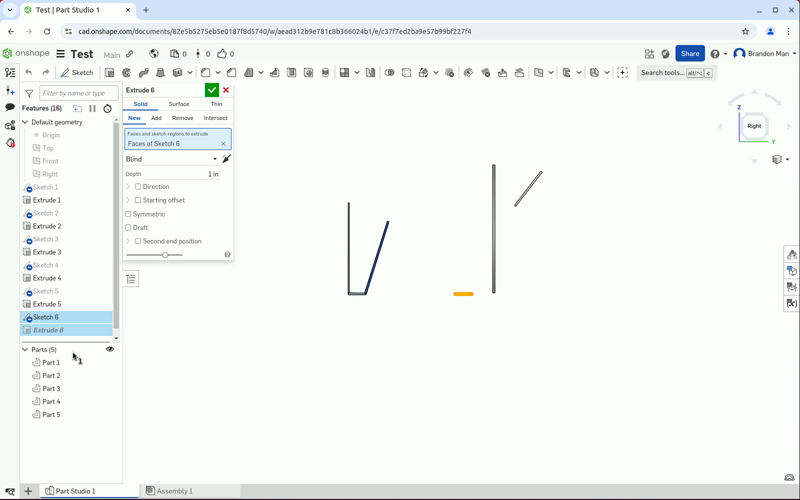
mouse_move(143, 106)
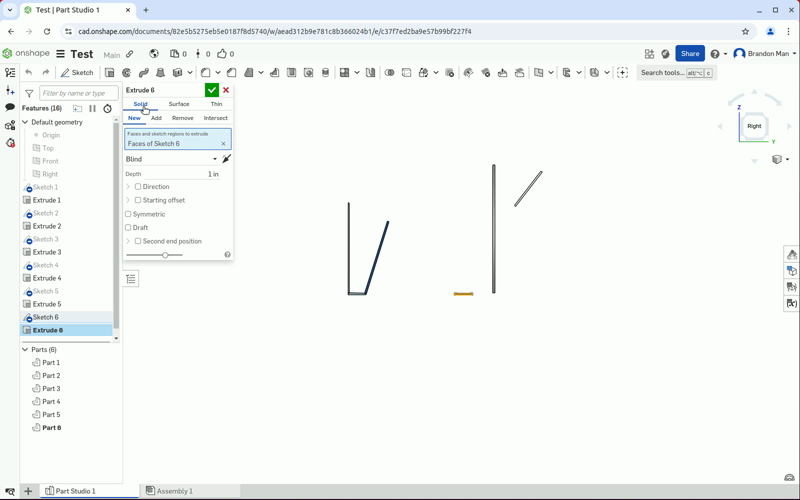
click(143, 106)
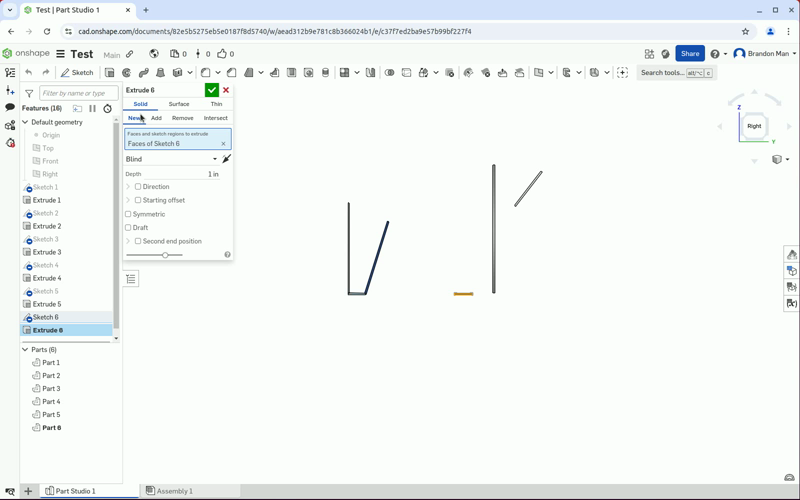
mouse_move(137, 120)
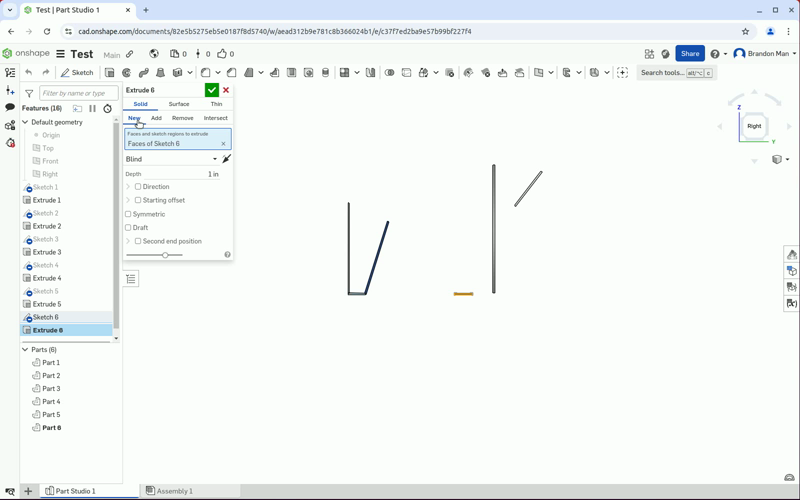
click(137, 120)
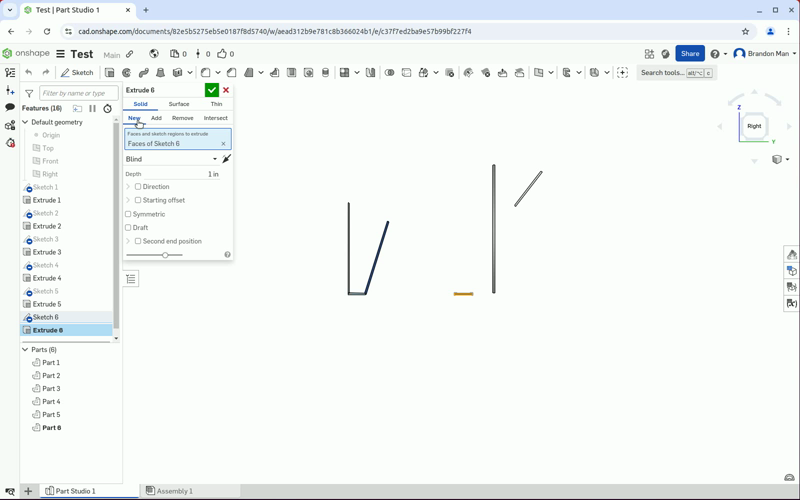
key(tab, 4)
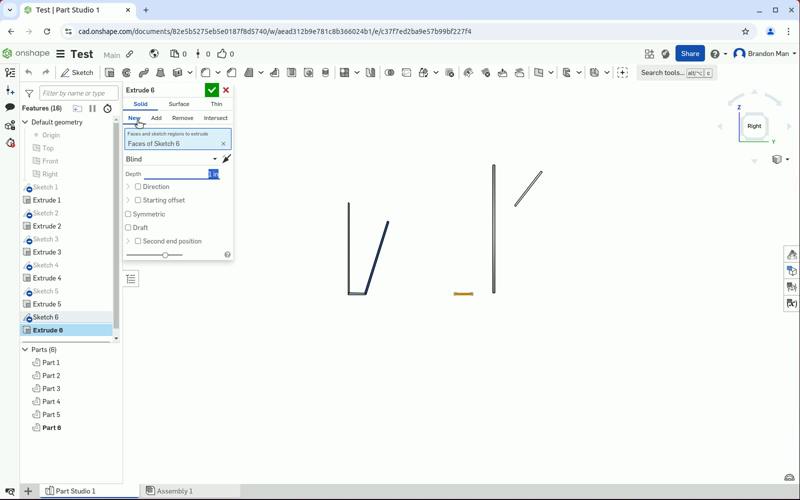
text(25.996)
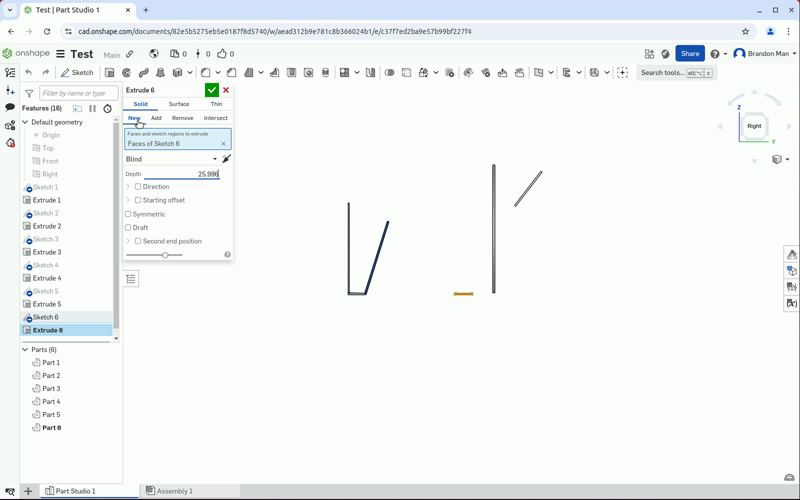
key(tab, 3)
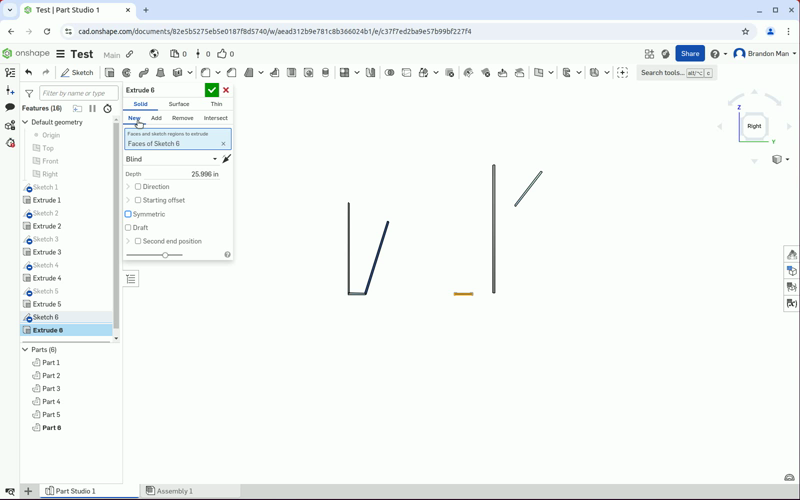
key(space)
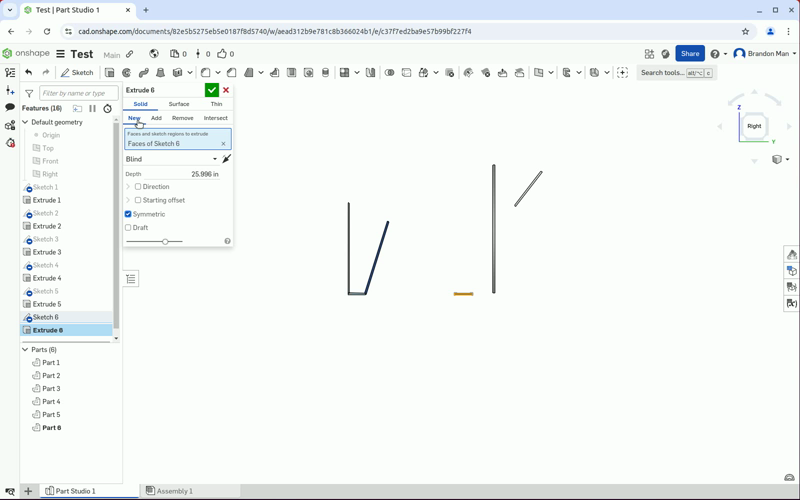
key(enter)
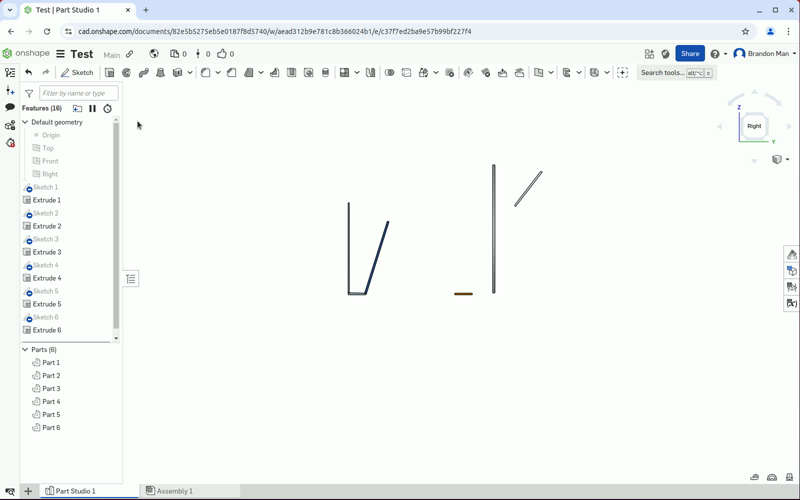
key(shift+h)
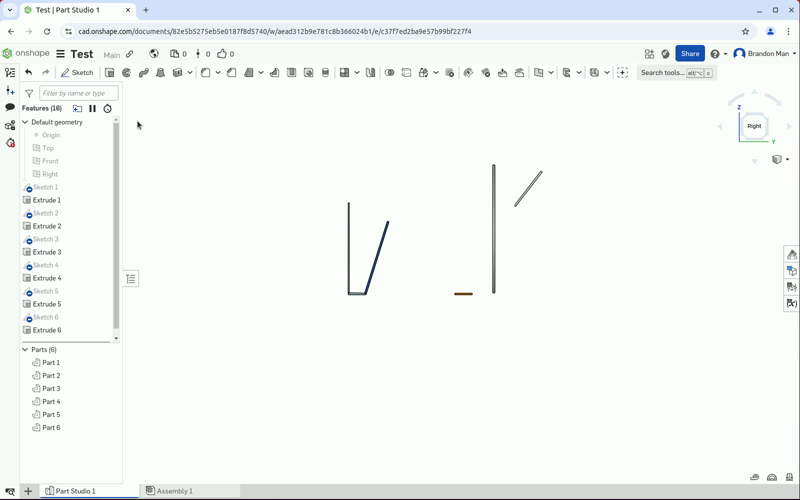
key(shift+h)
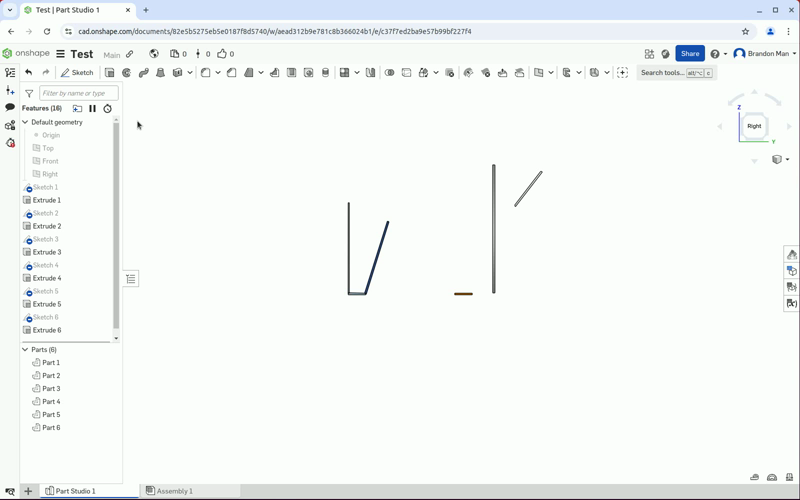
mouse_move(69, 189)
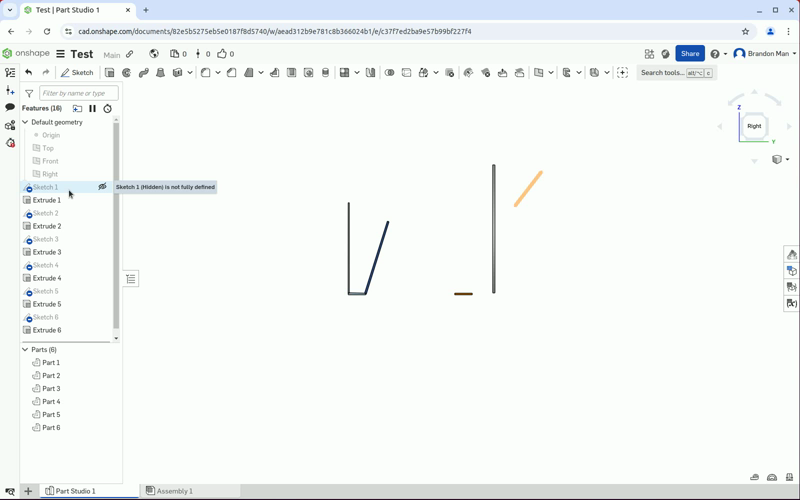
click(69, 189)
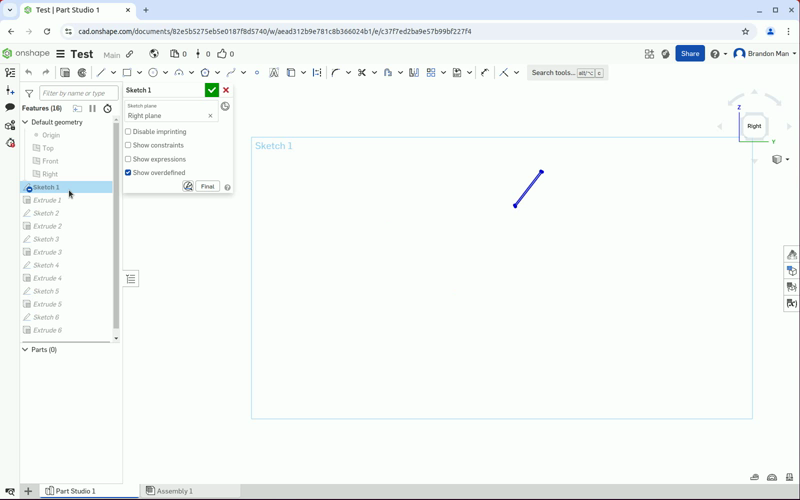
mouse_move(229, 92)
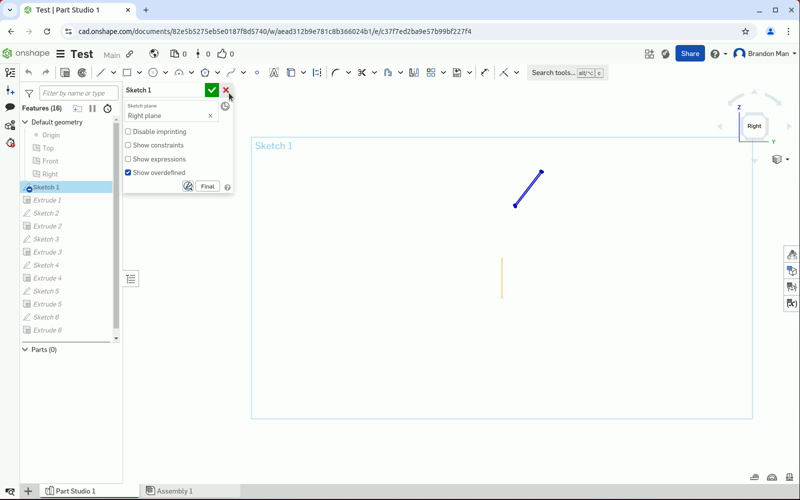
click(229, 92)
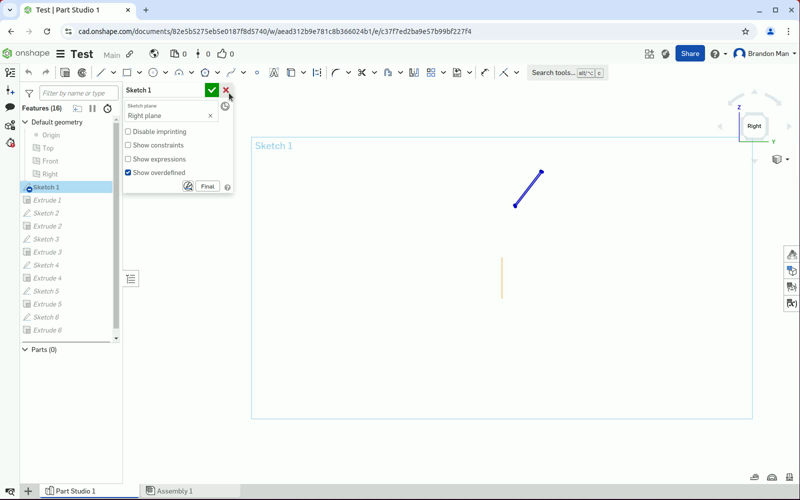
key(shift+s)
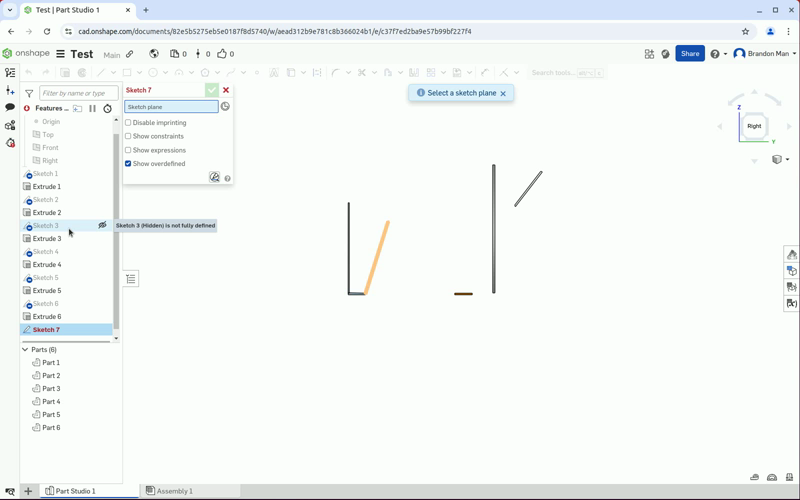
scroll(3)
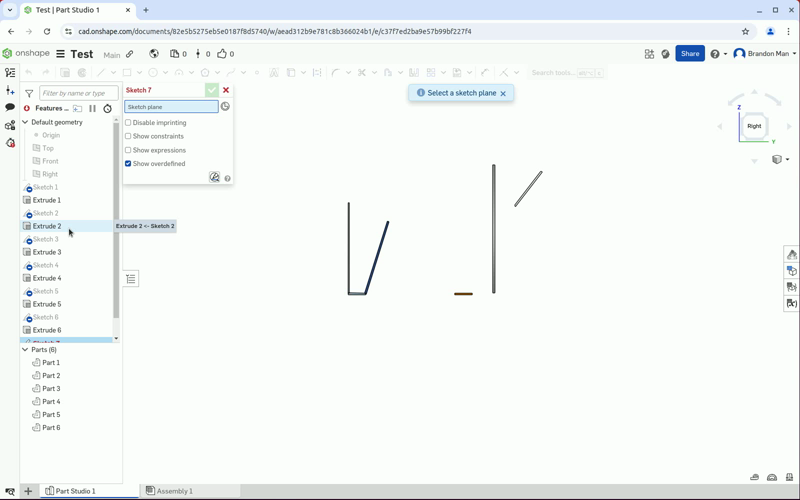
mouse_move(69, 176)
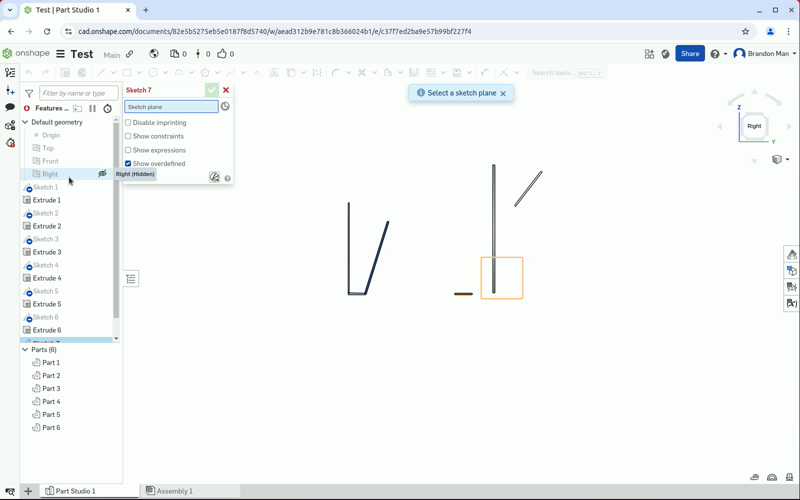
click(69, 176)
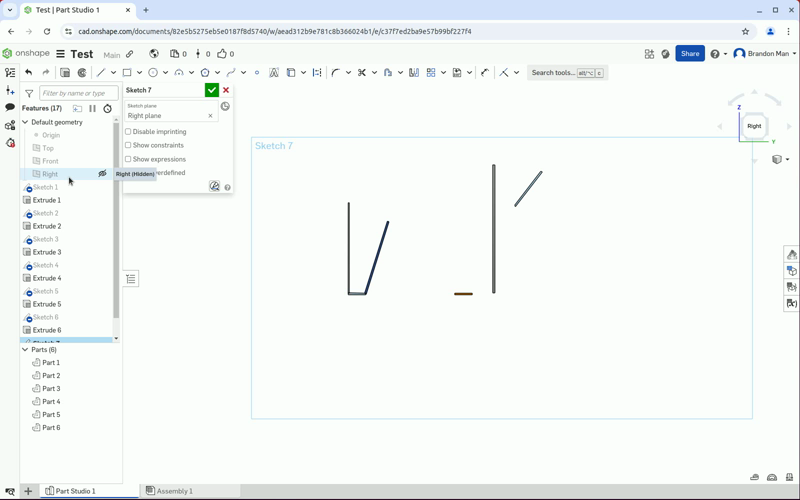
mouse_move(73, 352)
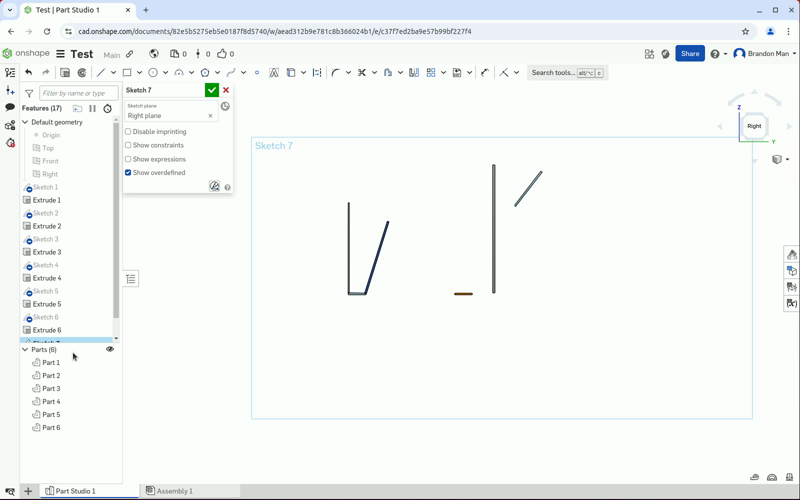
key(y)
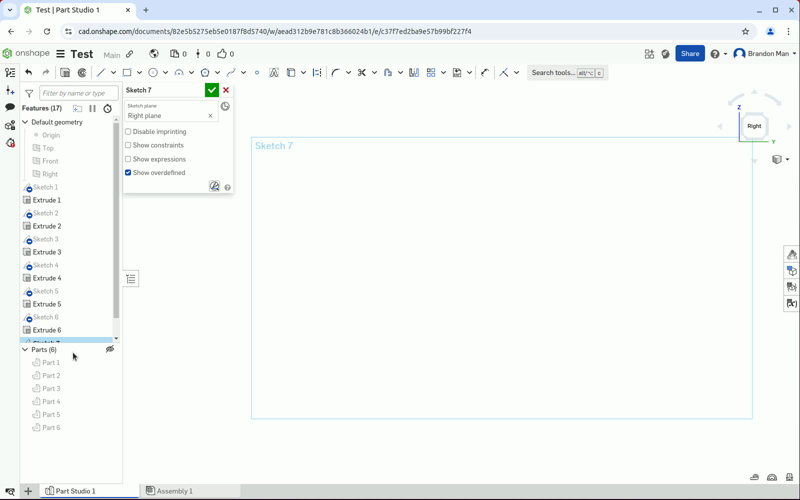
key(l)
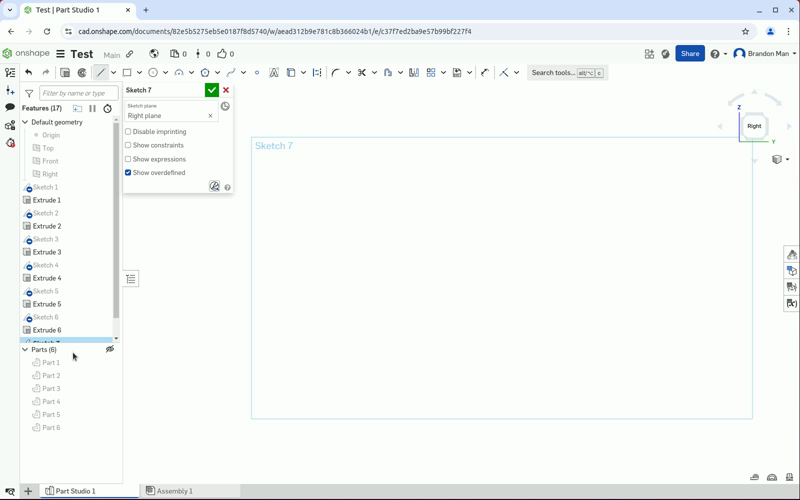
key_down(shift)
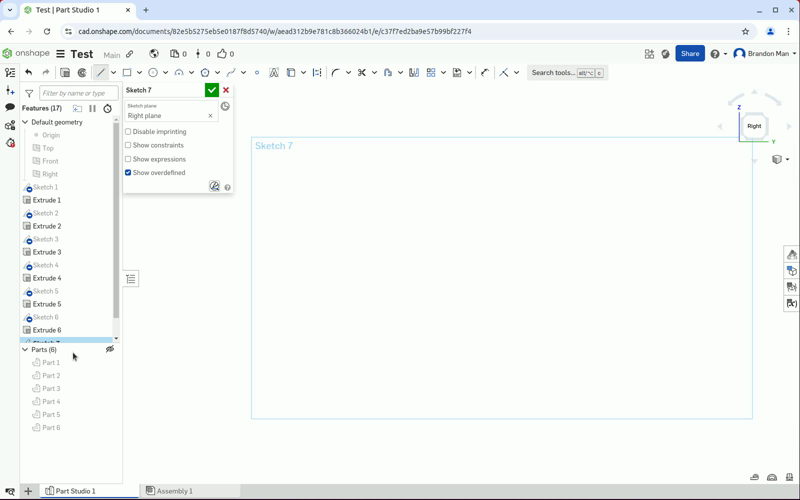
mouse_move(470, 293)
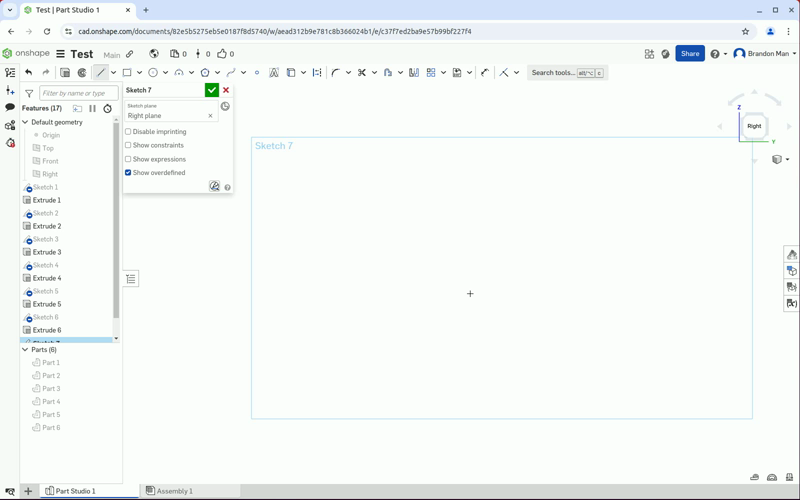
click(470, 293)
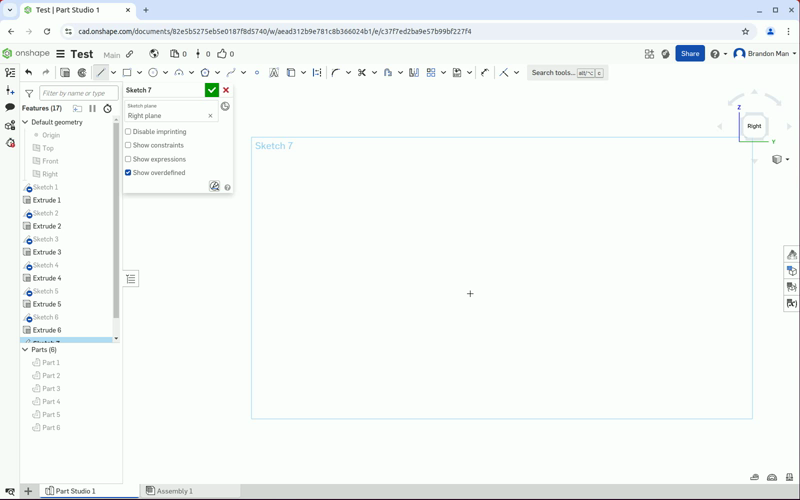
key_up(shift)
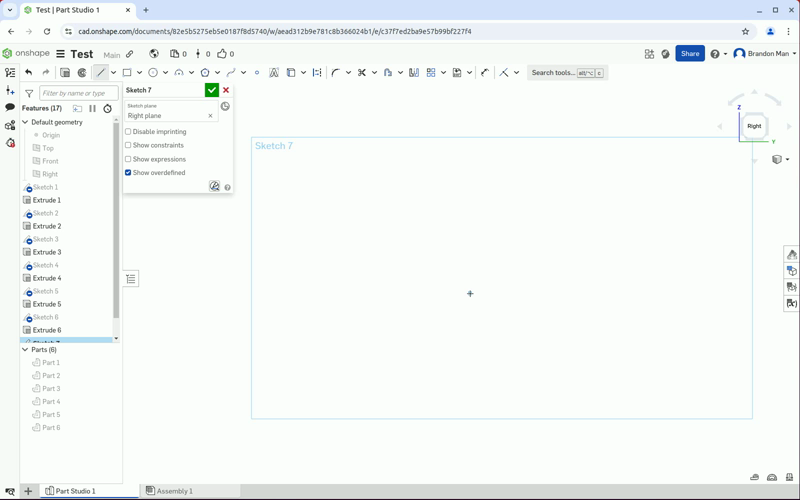
key_down(shift)
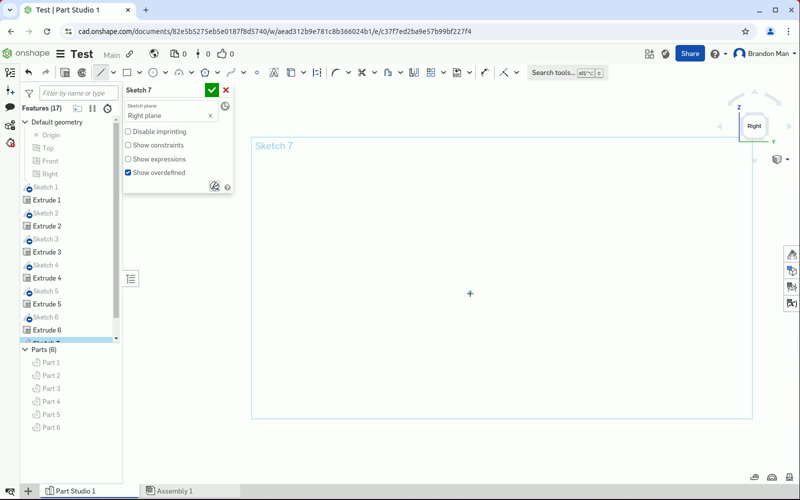
mouse_move(500, 293)
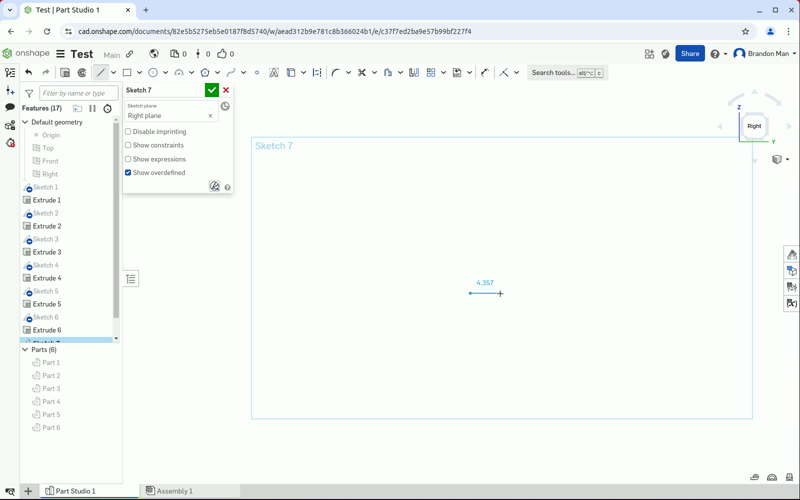
mouse_move(471, 293)
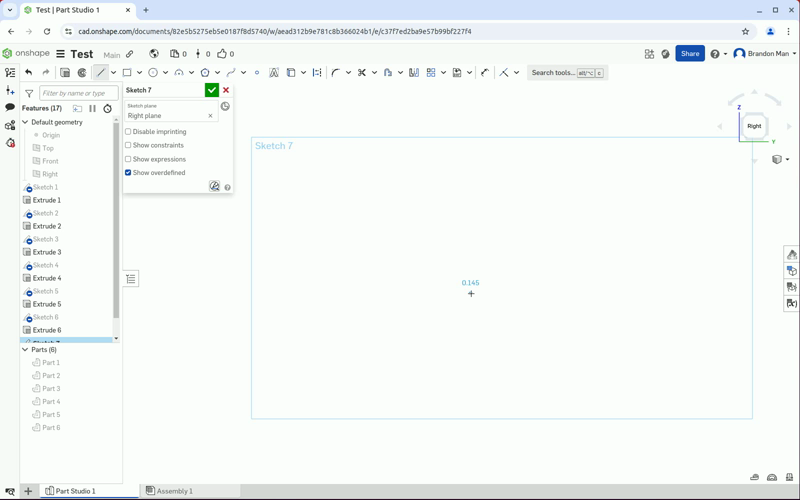
scroll(6)
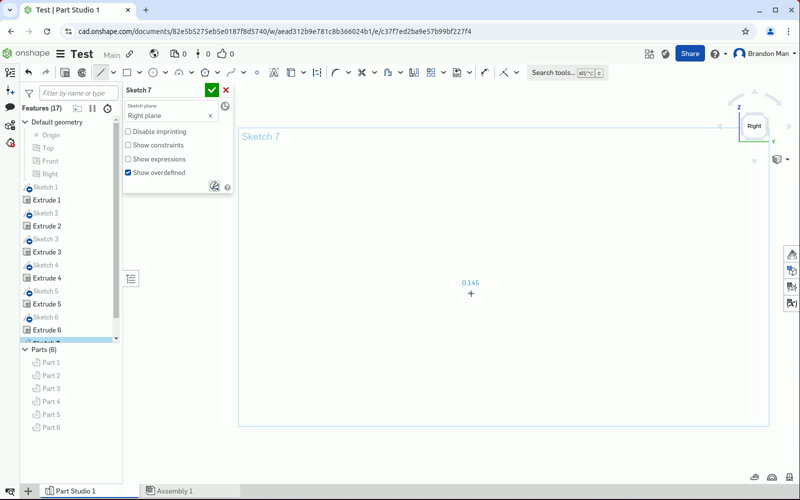
scroll(6)
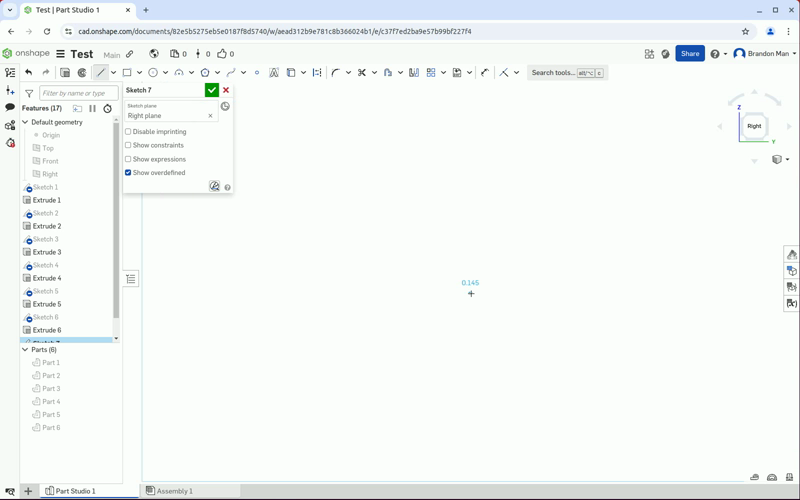
scroll(6)
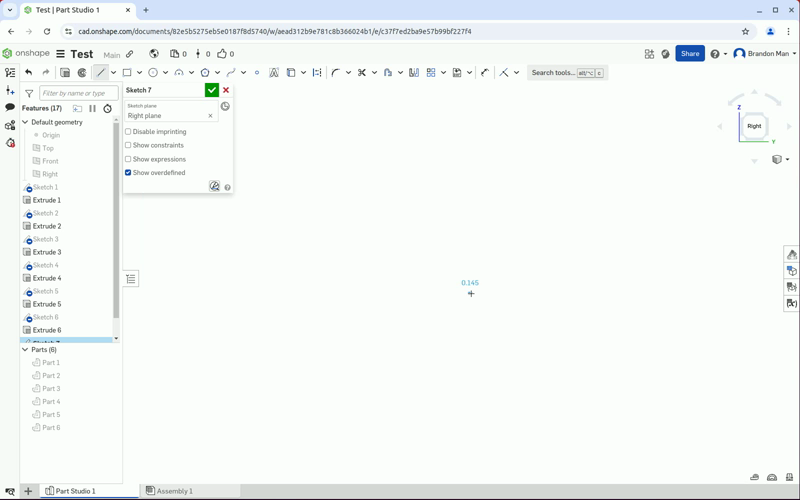
scroll(6)
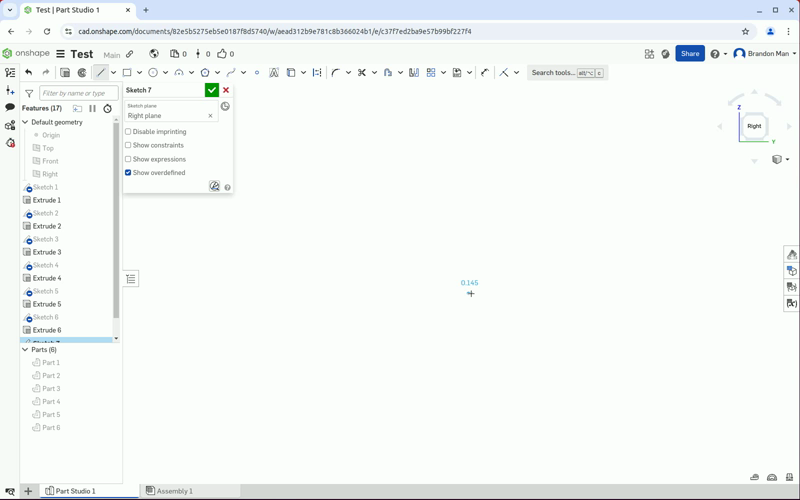
scroll(6)
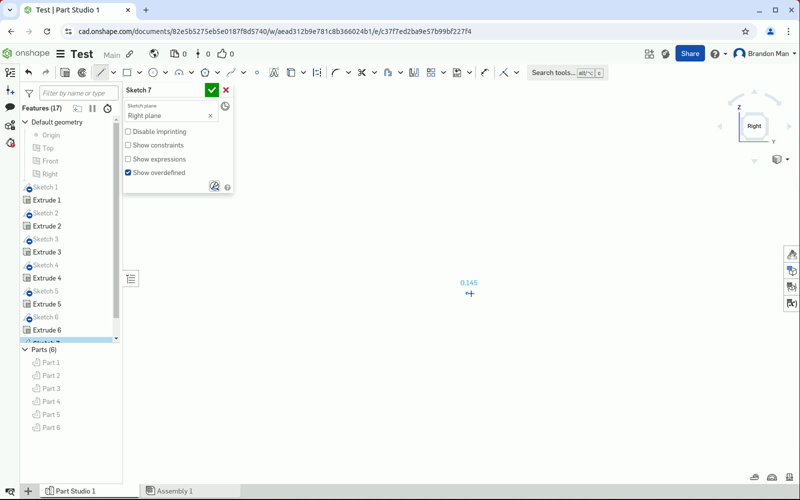
scroll(6)
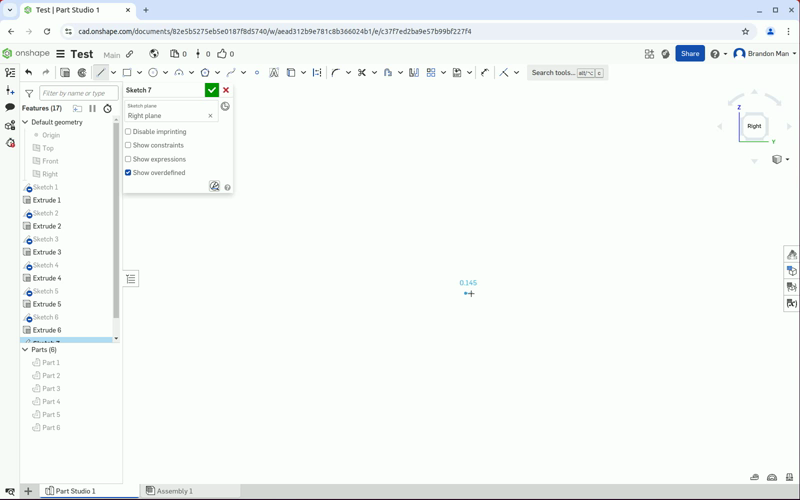
scroll(6)
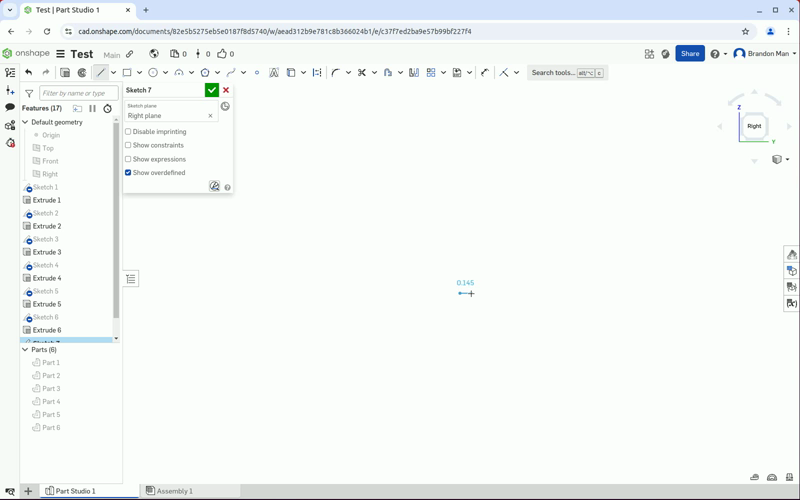
click(471, 293)
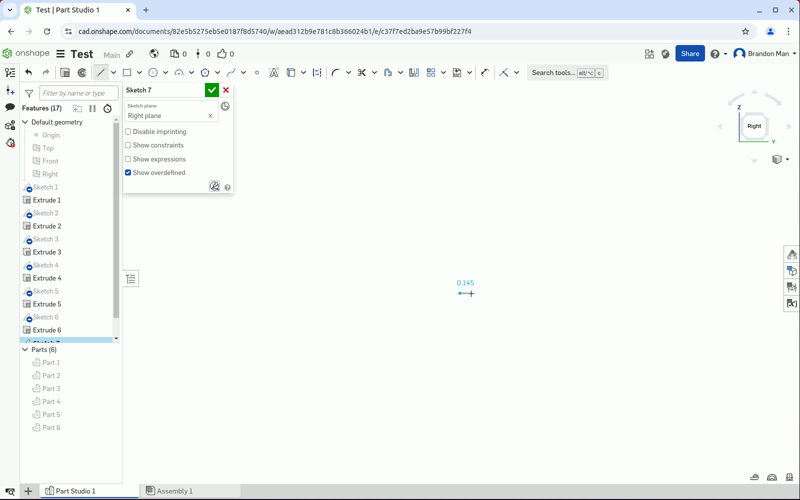
scroll(-6)
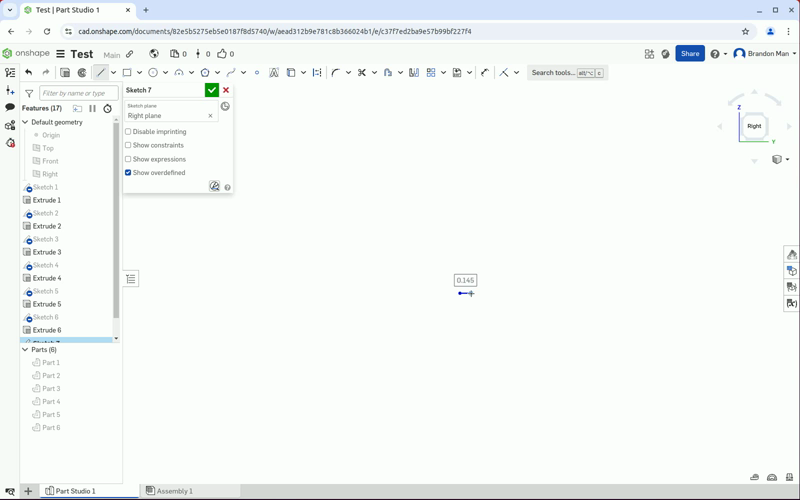
scroll(-6)
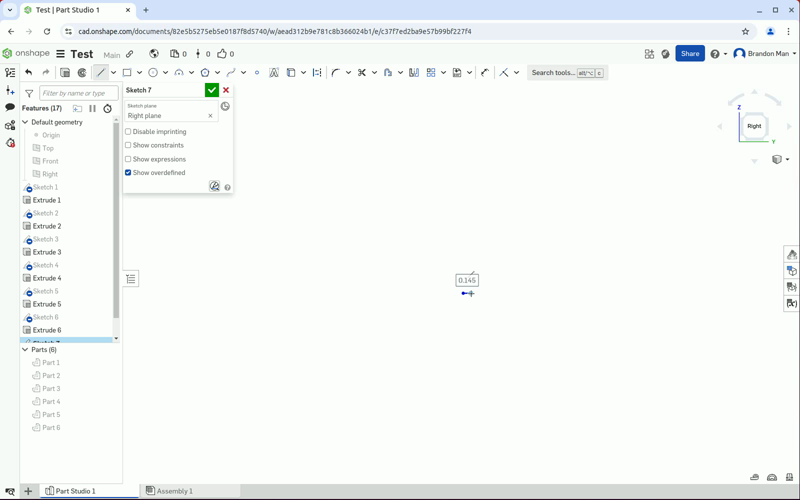
scroll(-6)
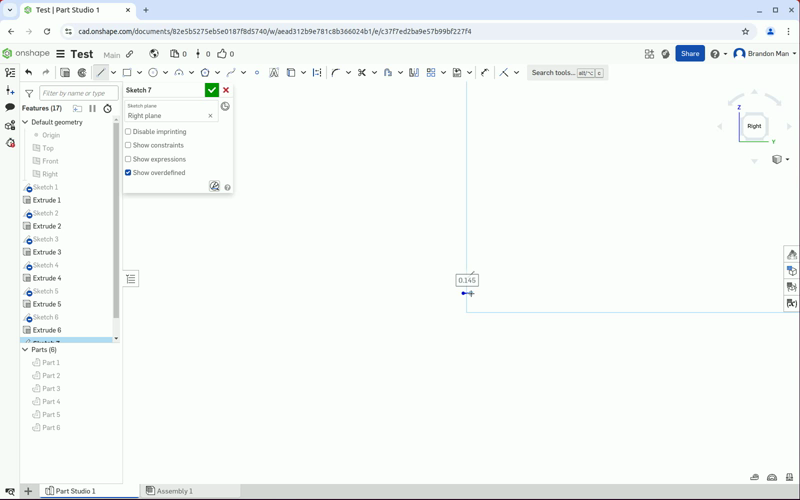
scroll(-6)
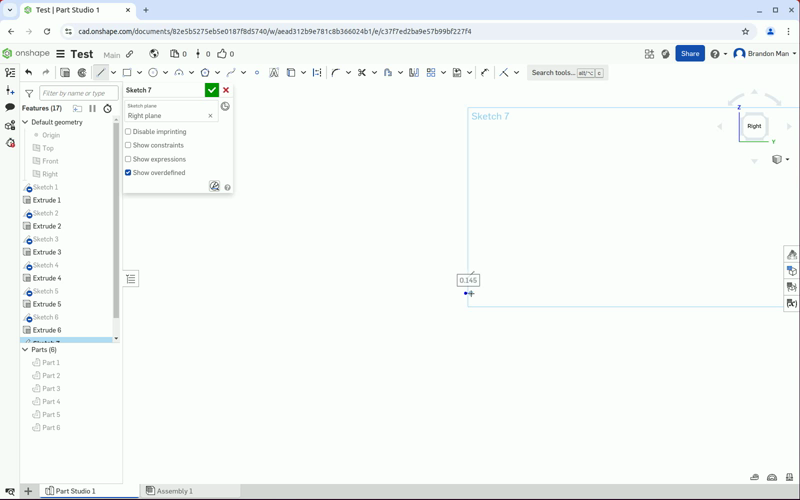
scroll(-6)
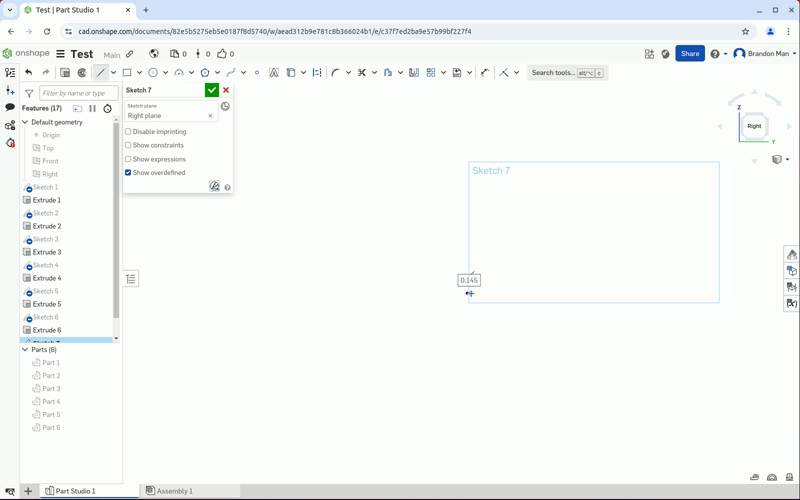
scroll(-6)
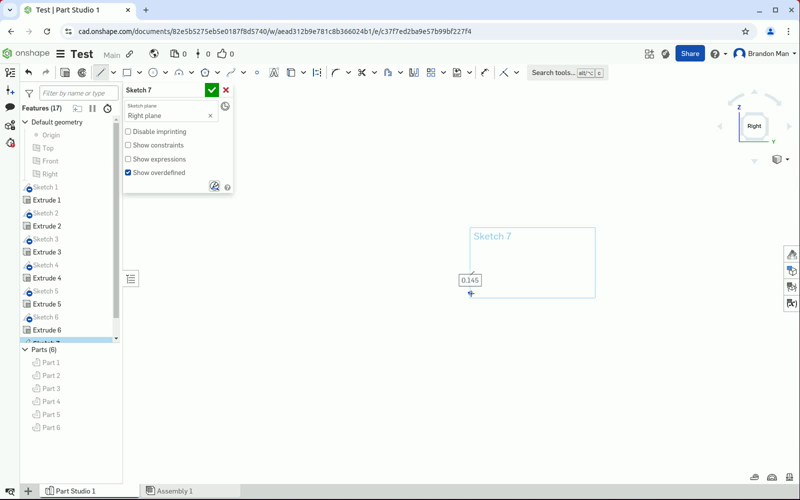
scroll(-6)
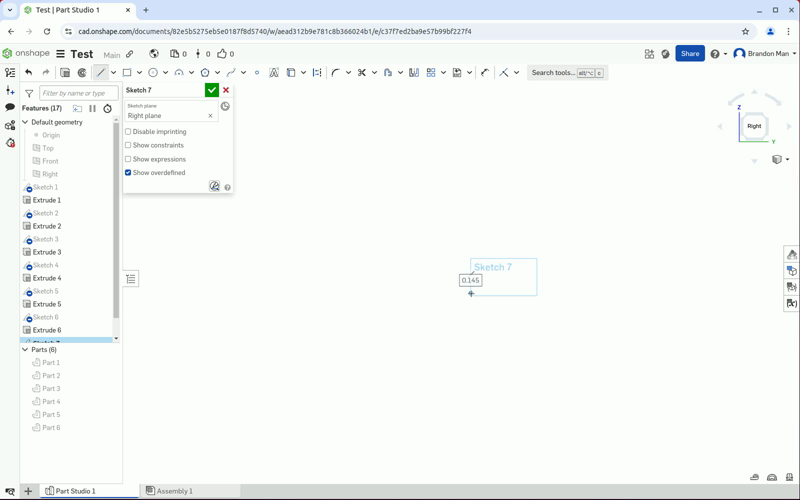
key_up(shift)
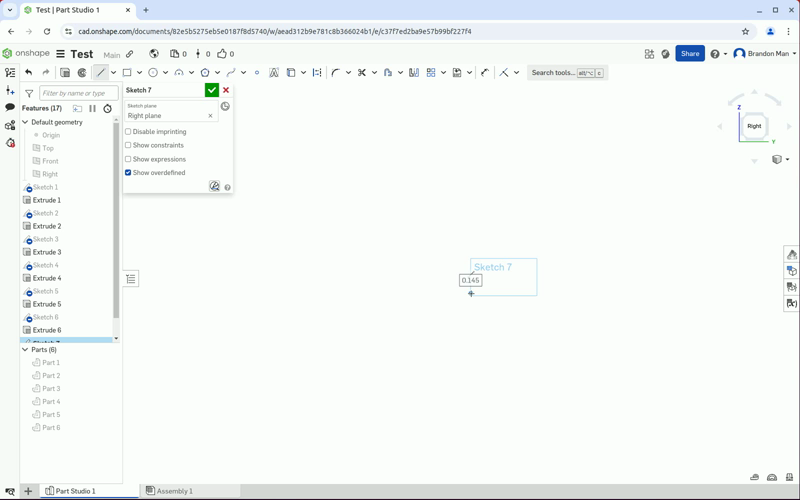
key_down(shift)
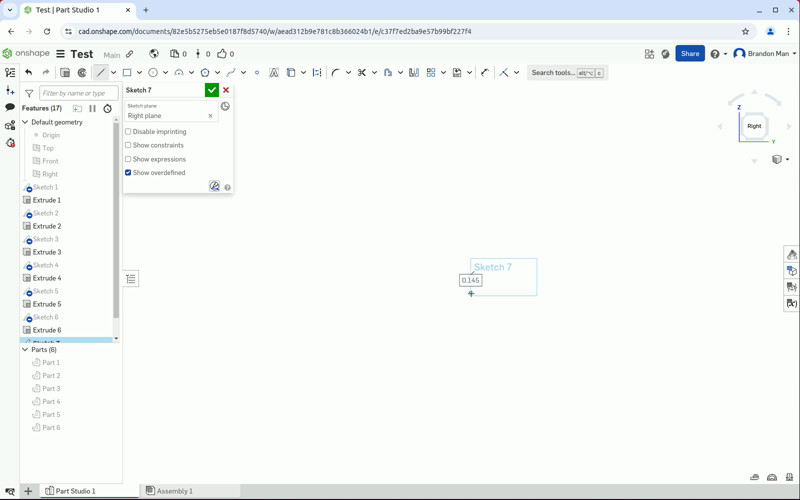
mouse_move(471, 231)
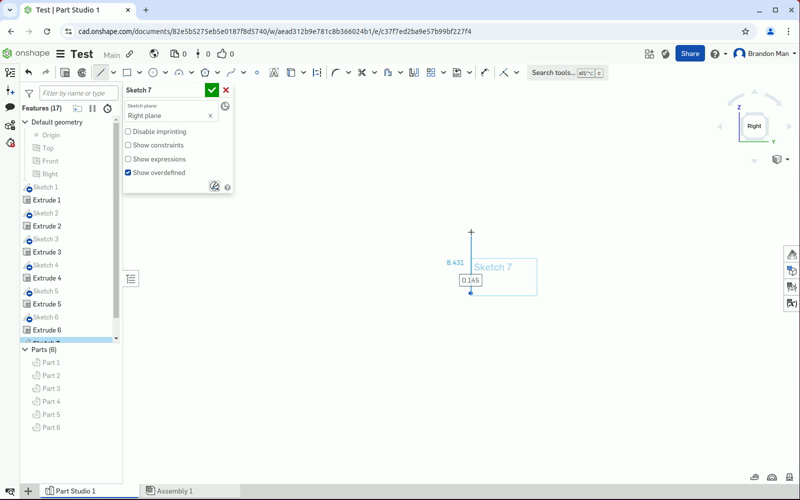
click(471, 231)
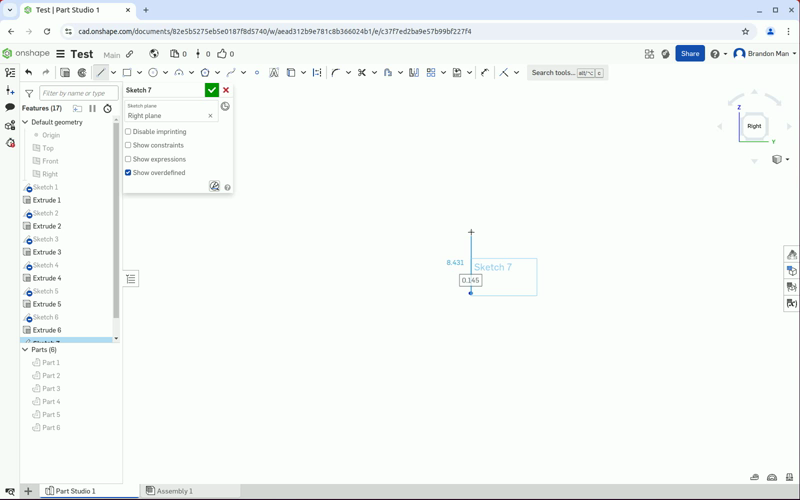
key_up(shift)
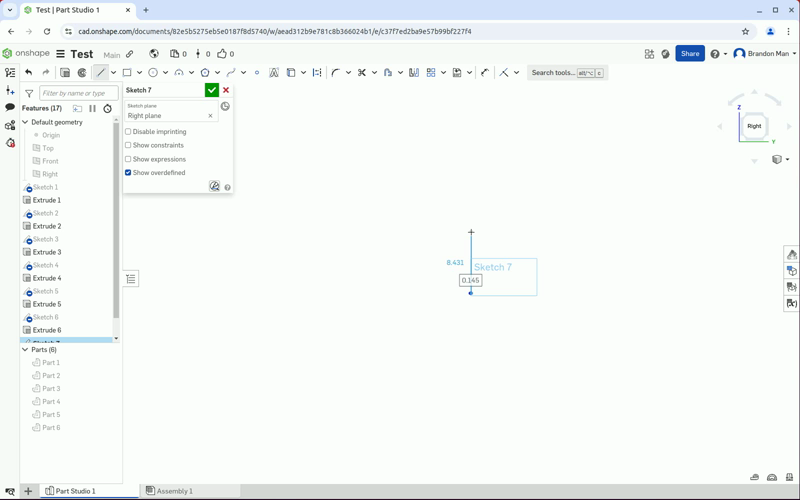
key_down(shift)
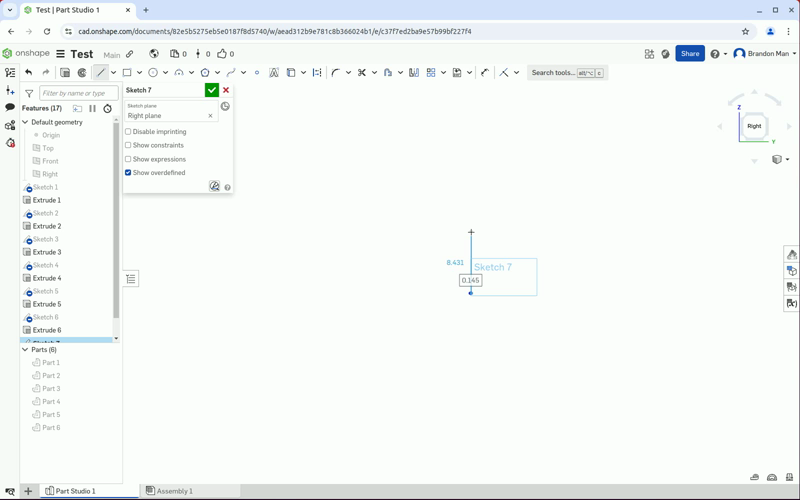
mouse_move(501, 231)
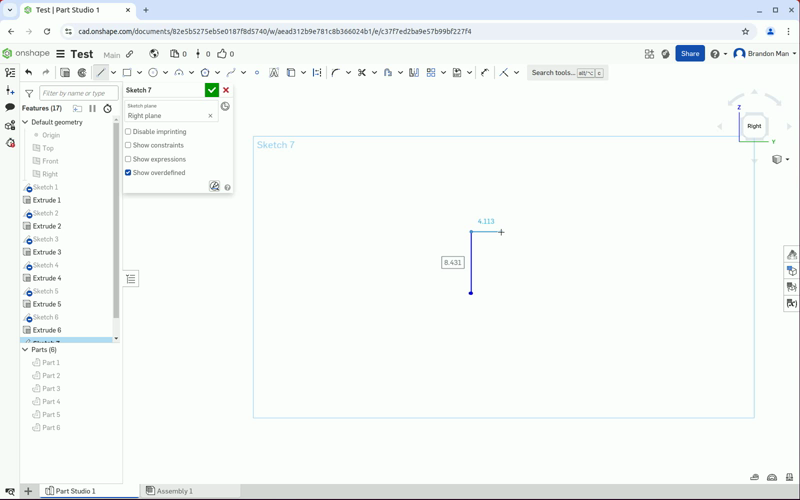
mouse_move(470, 231)
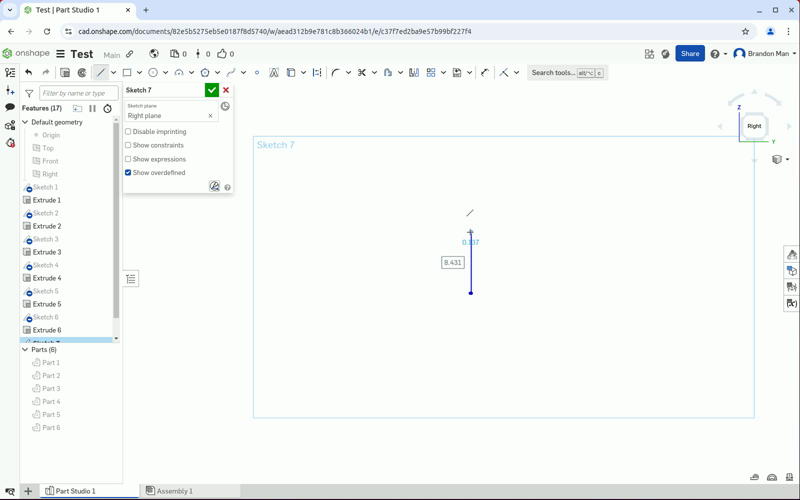
scroll(6)
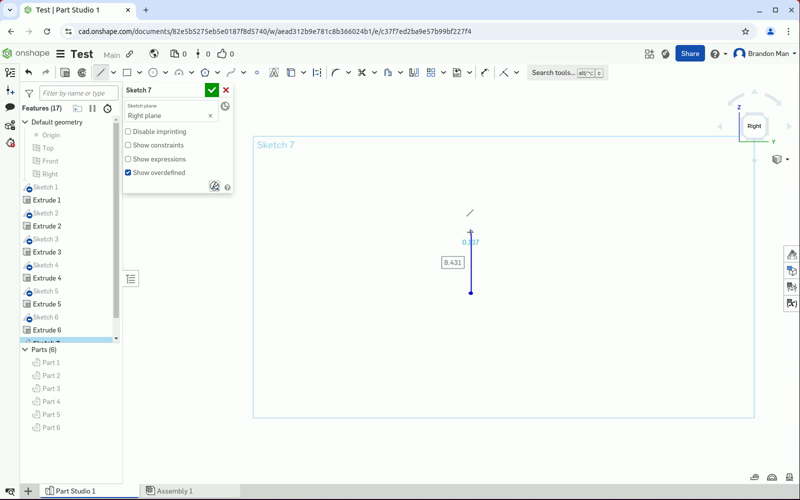
scroll(6)
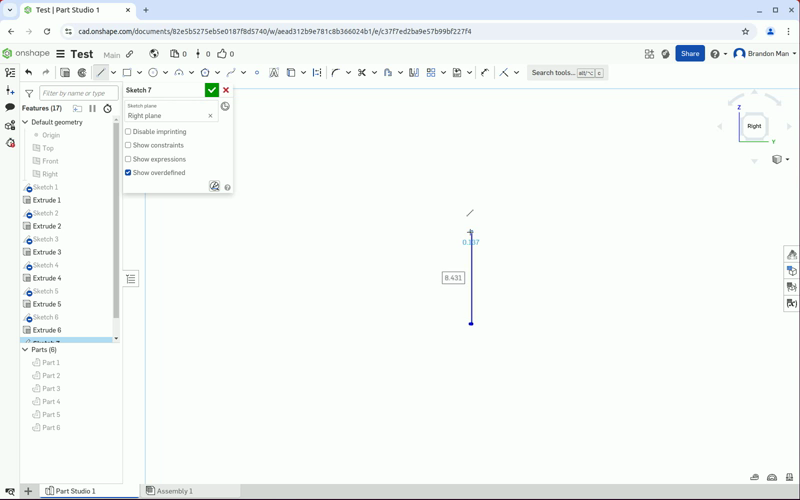
scroll(6)
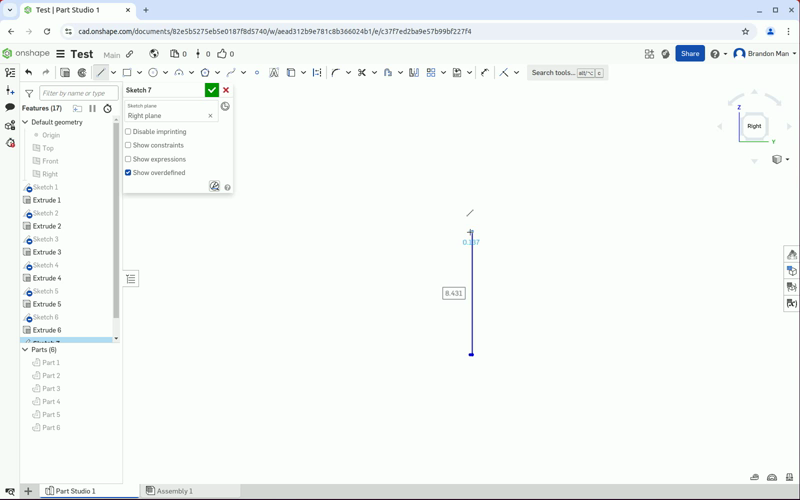
scroll(6)
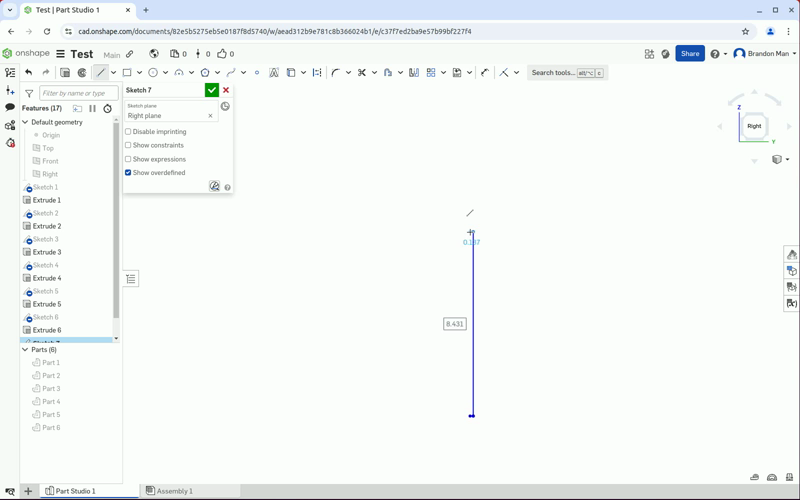
scroll(6)
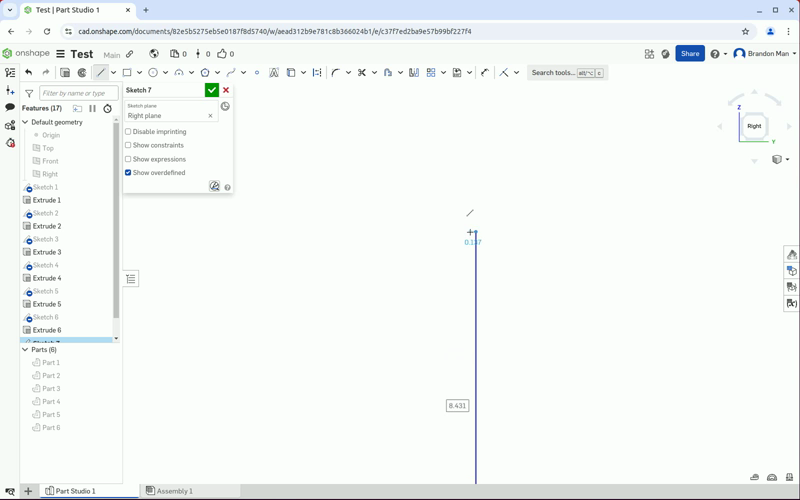
scroll(6)
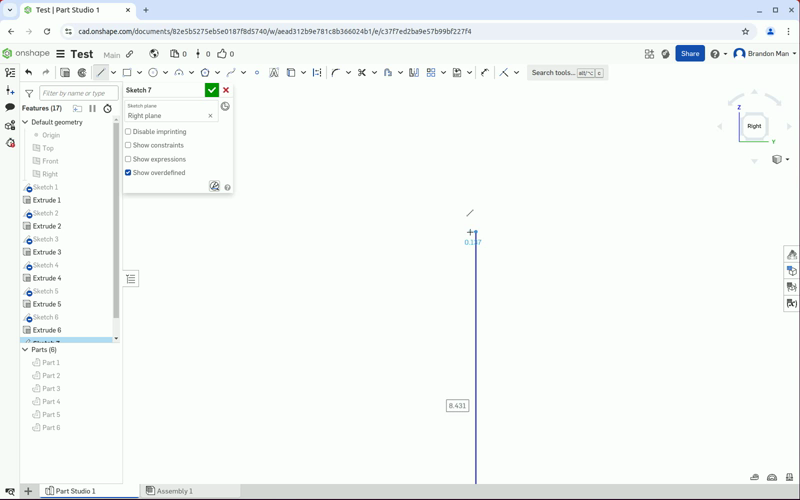
scroll(6)
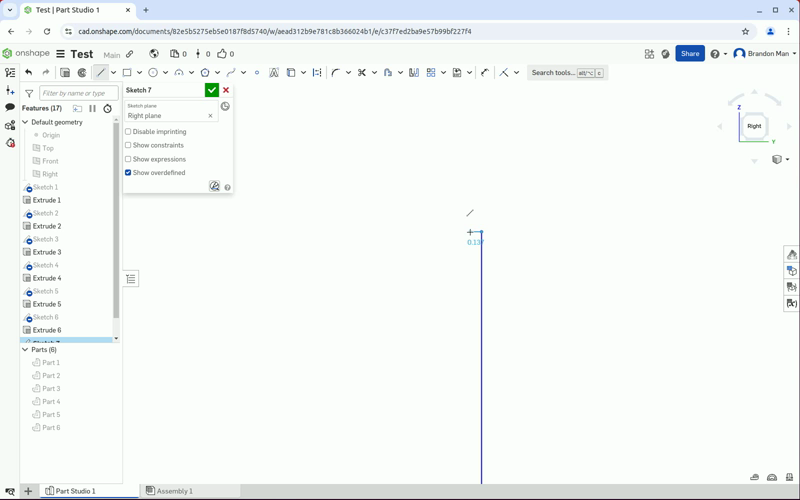
click(470, 231)
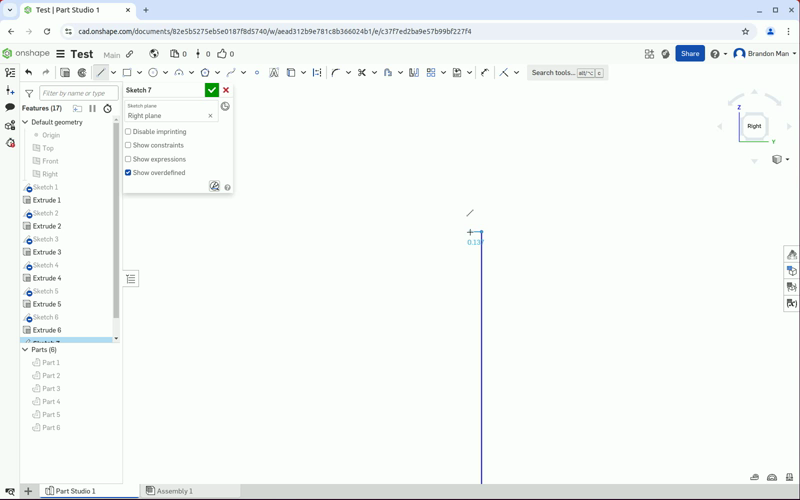
scroll(-6)
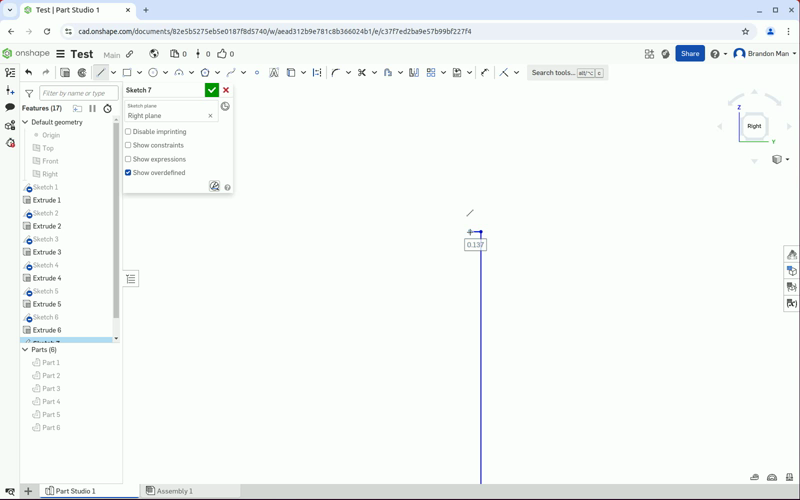
scroll(-6)
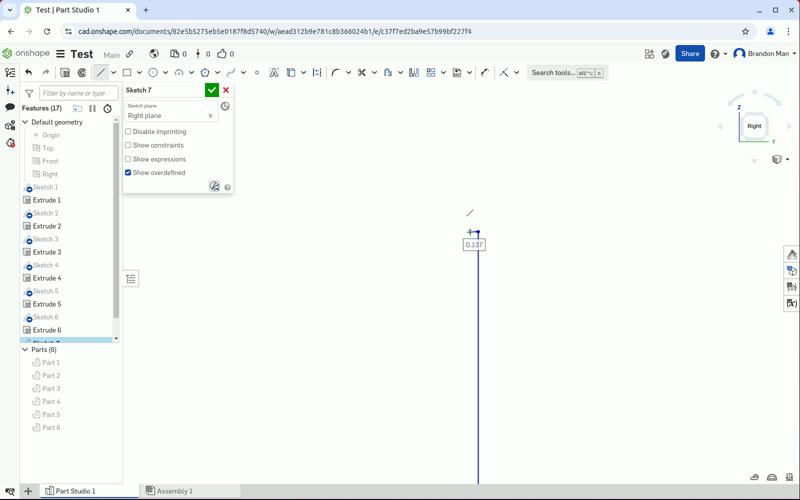
scroll(-6)
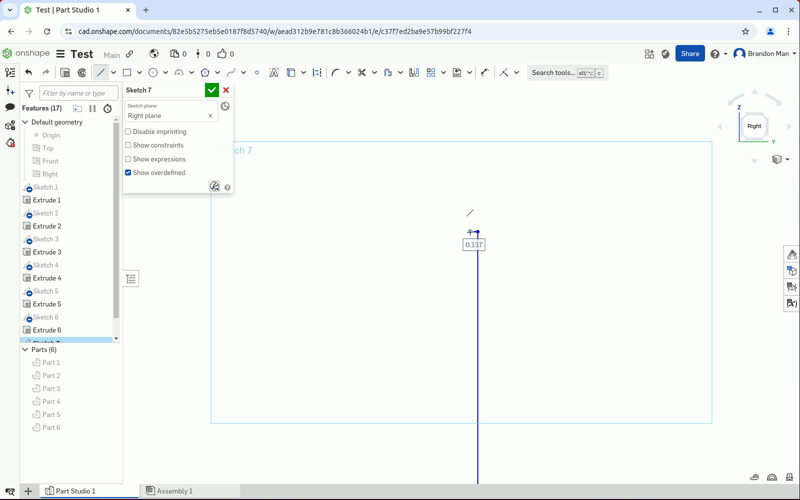
scroll(-6)
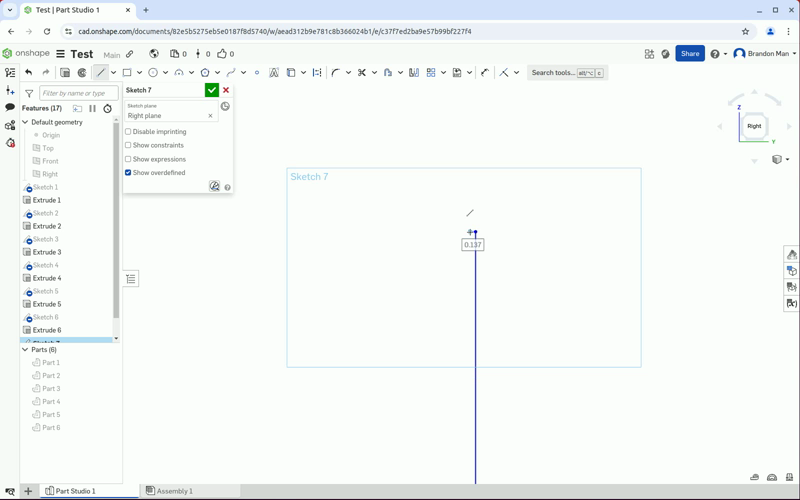
scroll(-6)
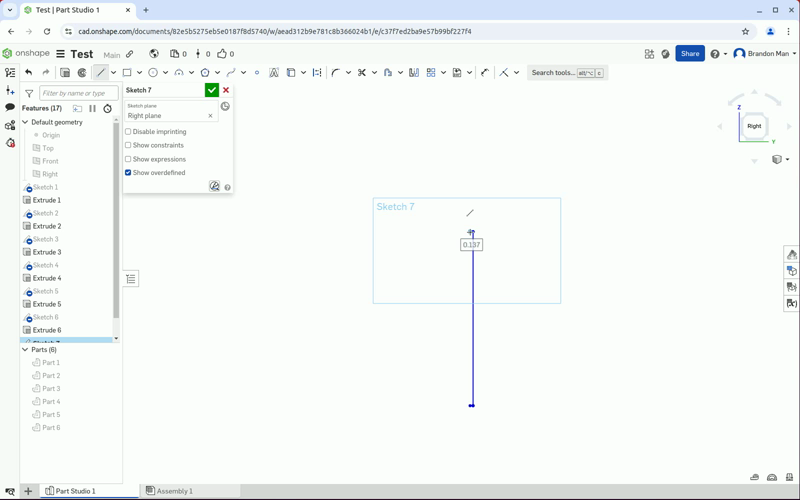
scroll(-6)
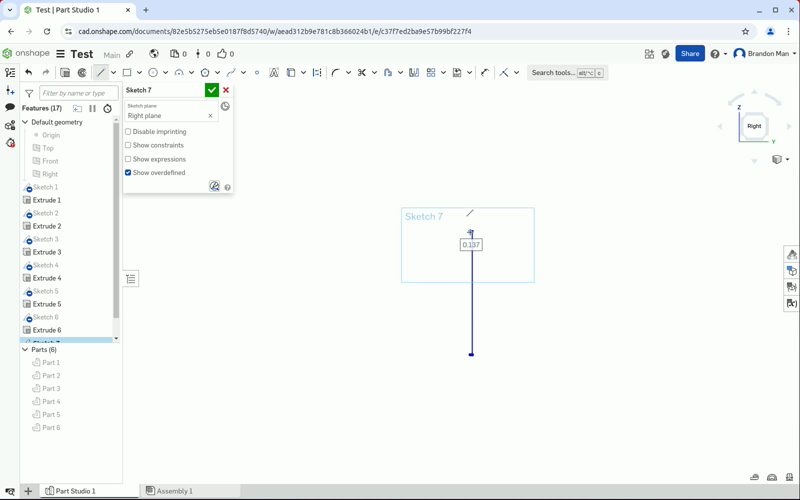
scroll(-6)
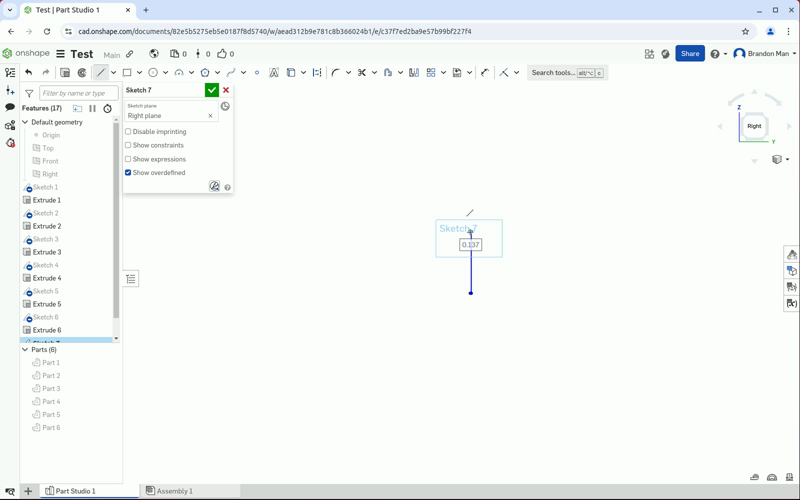
key_up(shift)
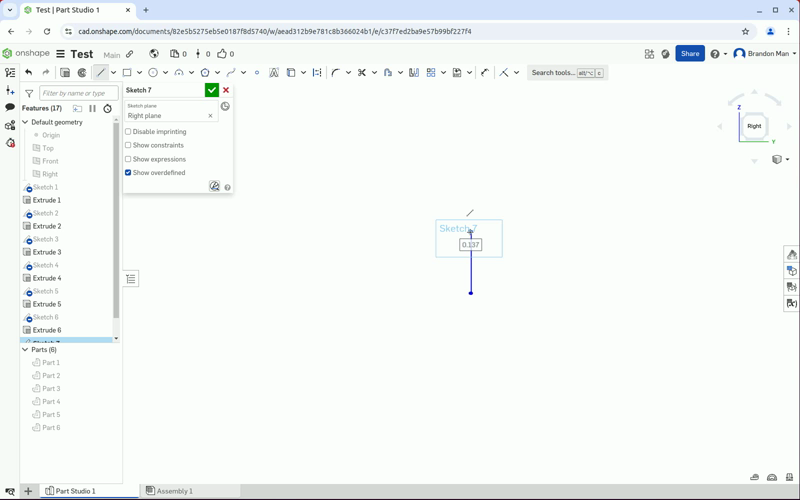
key_down(shift)
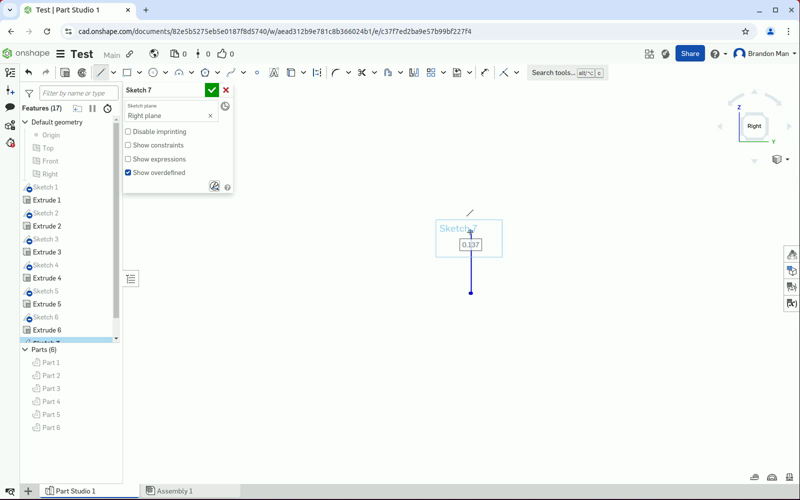
mouse_move(470, 293)
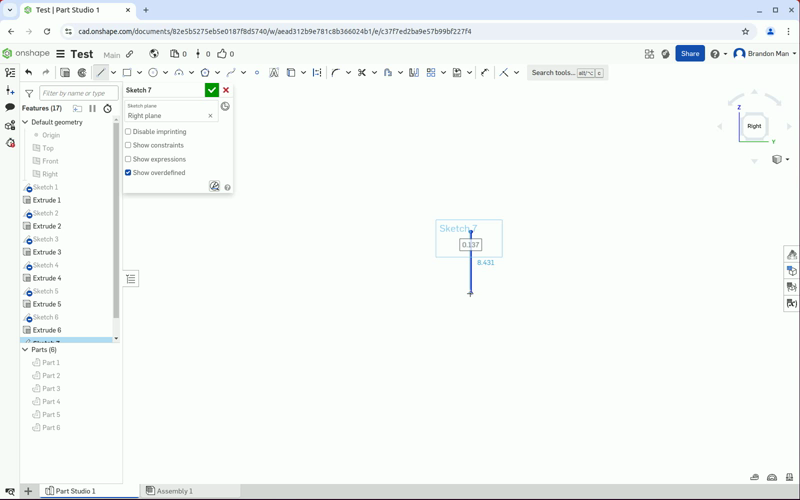
scroll(6)
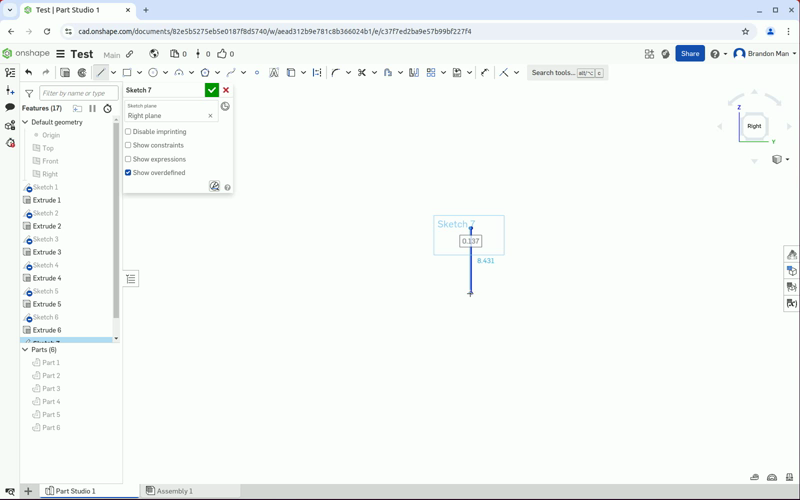
scroll(6)
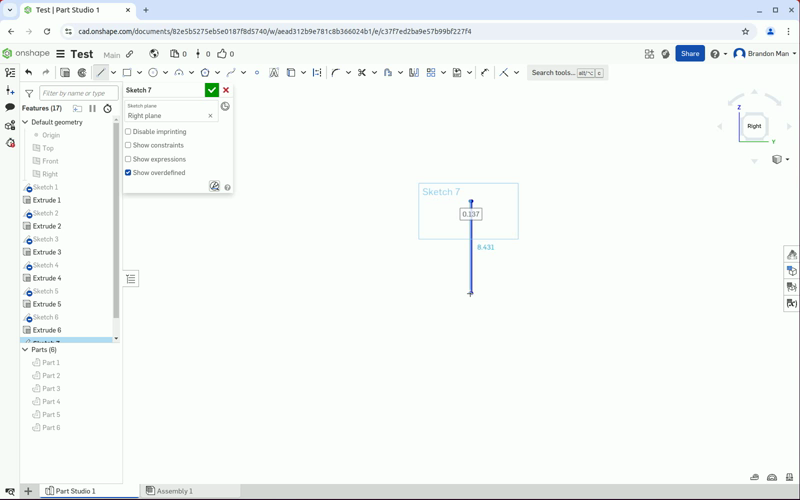
scroll(6)
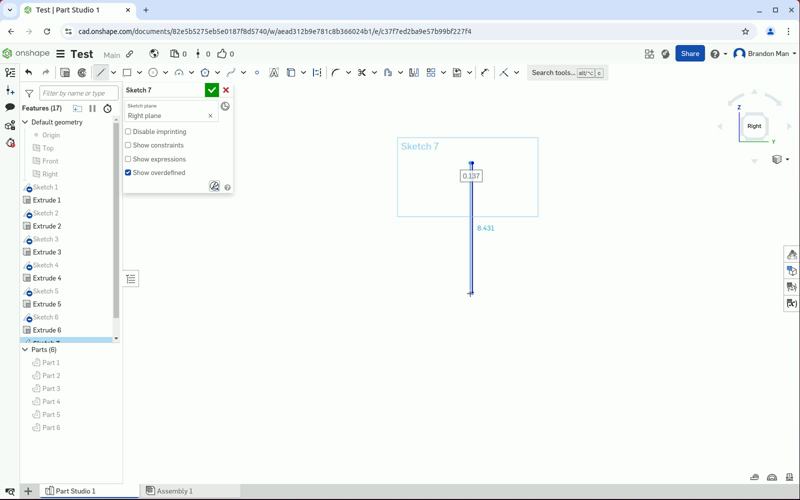
scroll(6)
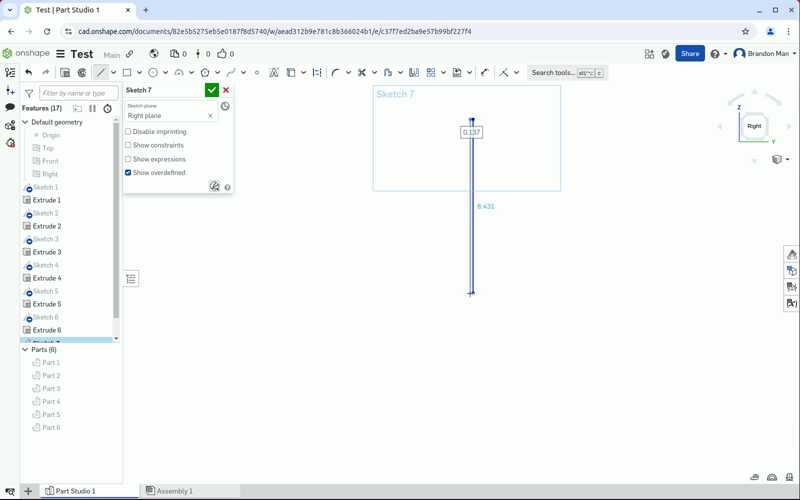
scroll(6)
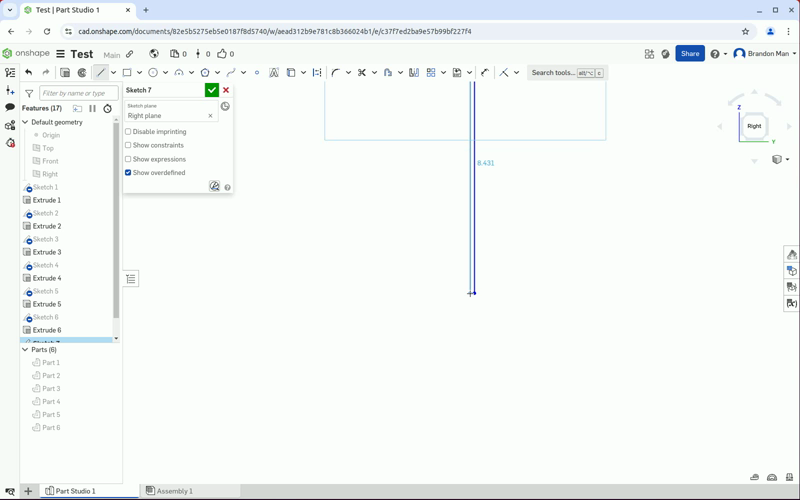
scroll(6)
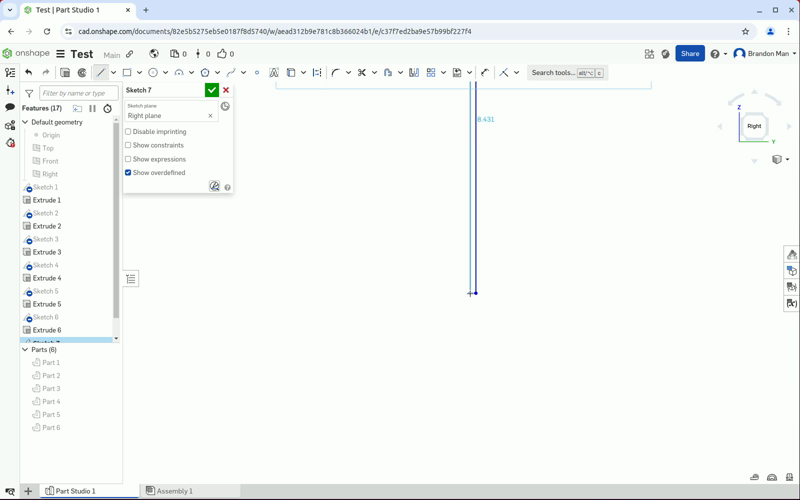
scroll(6)
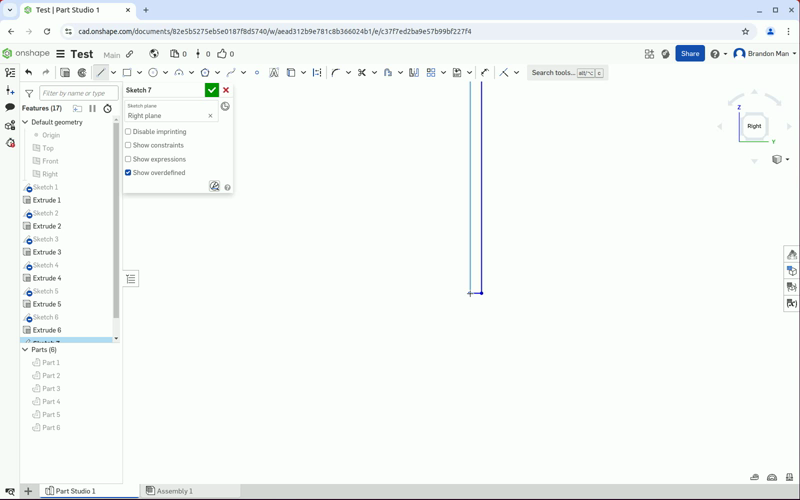
key_up(shift)
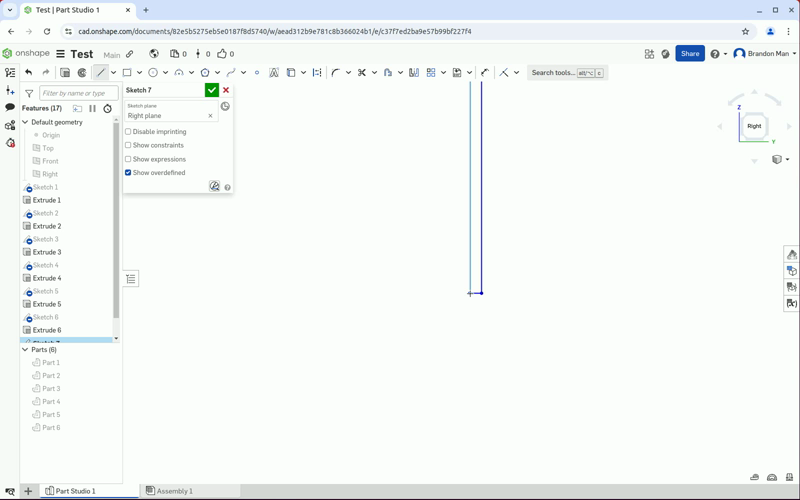
click(470, 293)
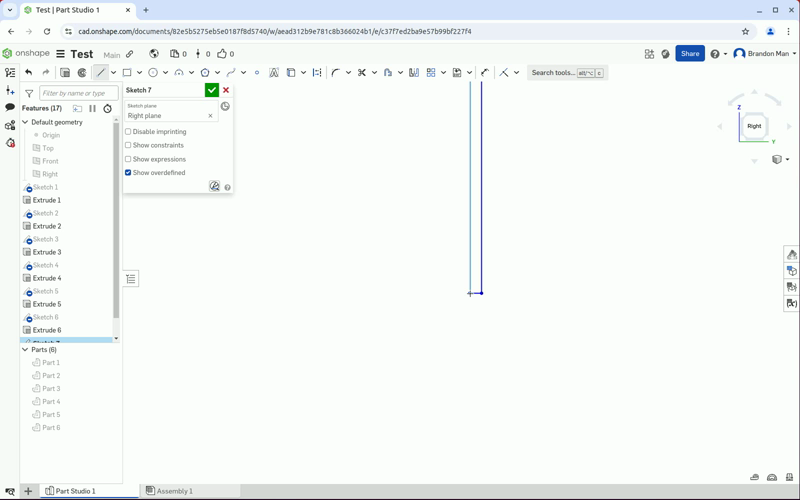
scroll(-6)
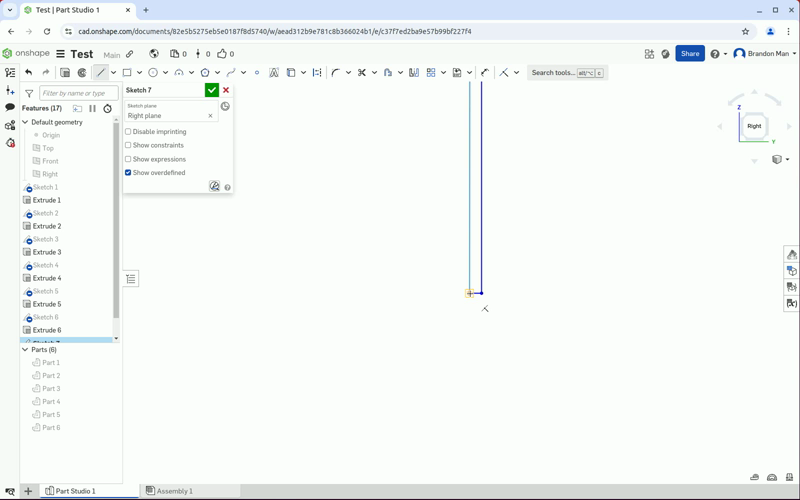
scroll(-6)
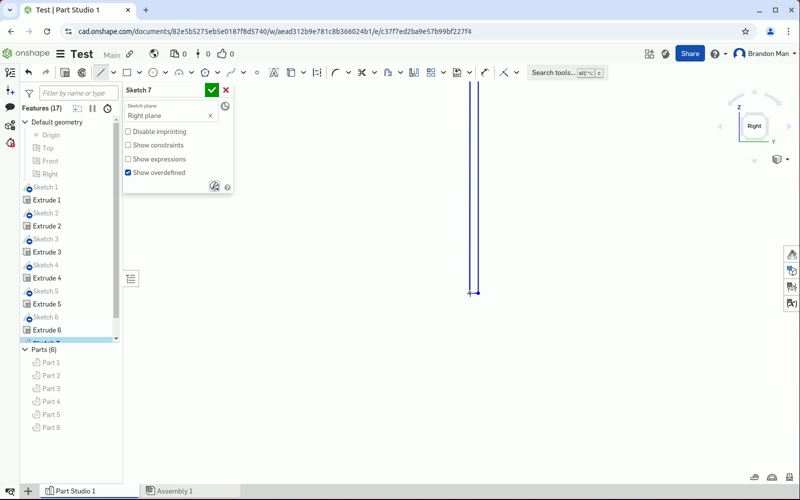
scroll(-6)
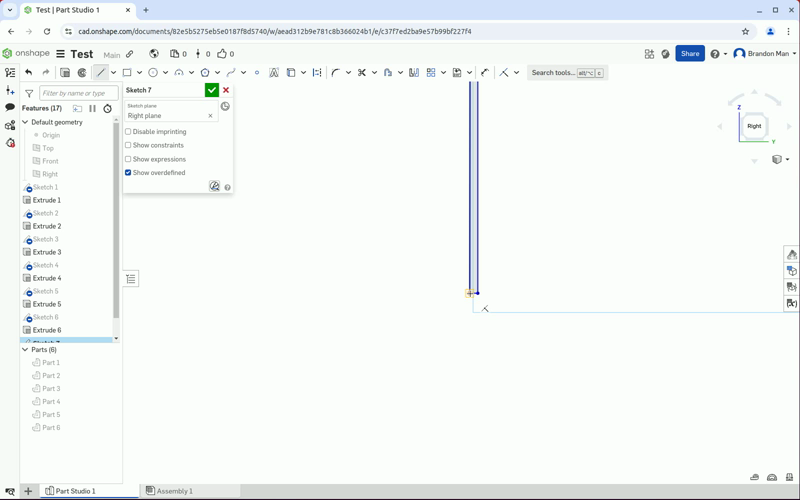
scroll(-6)
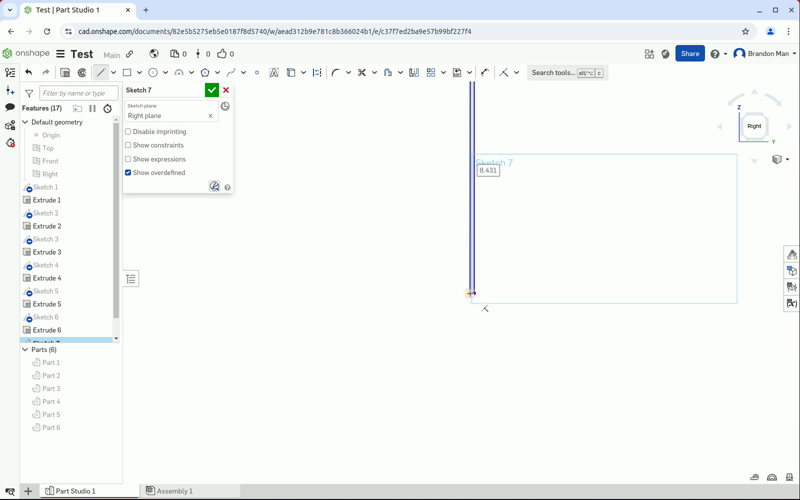
scroll(-6)
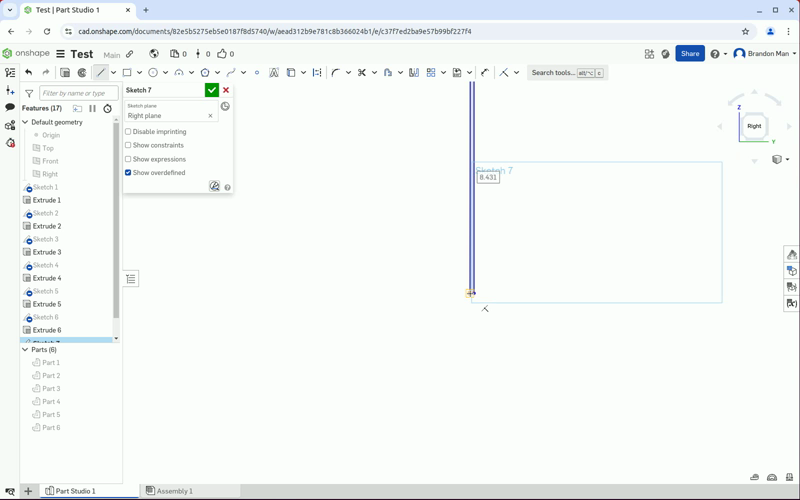
scroll(-6)
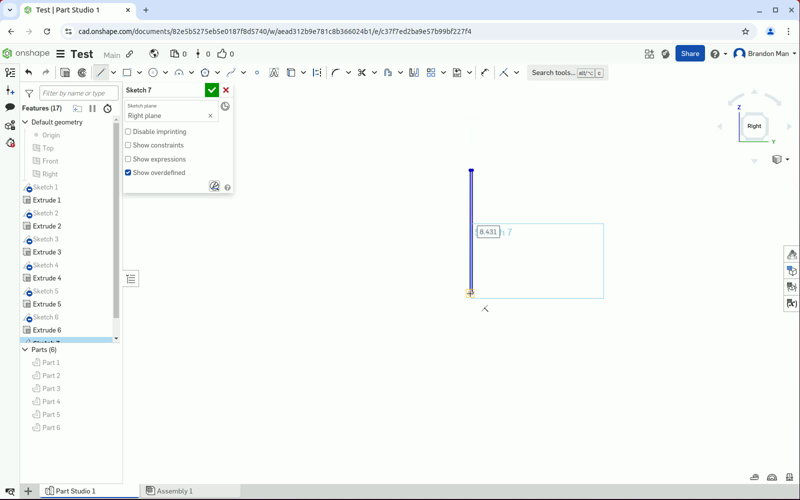
scroll(-6)
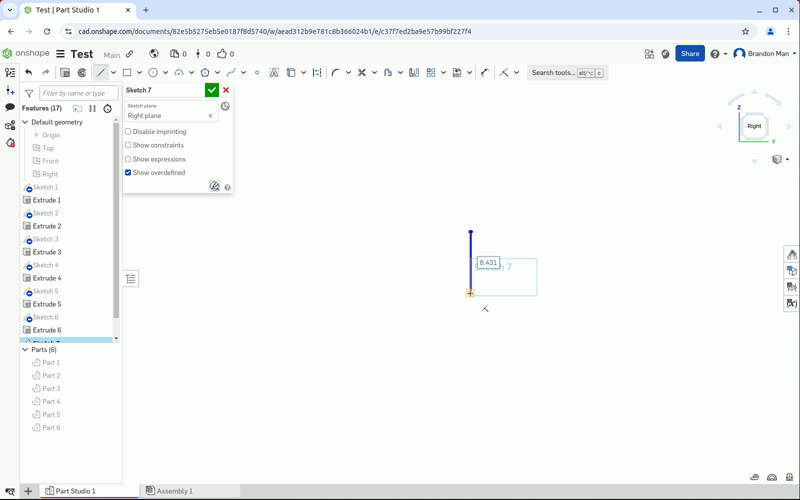
key(esc)
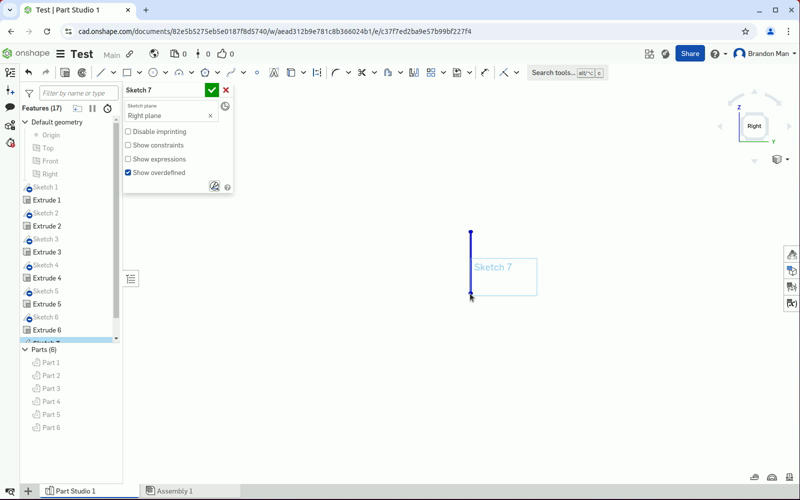
mouse_move(471, 255)
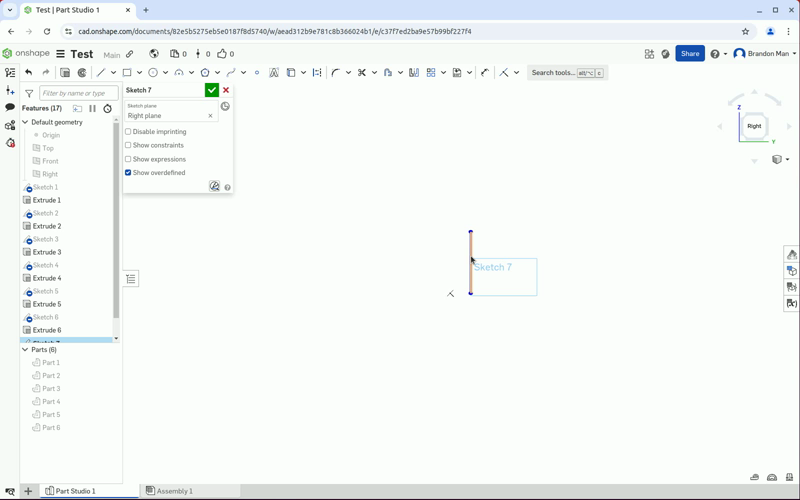
scroll(6)
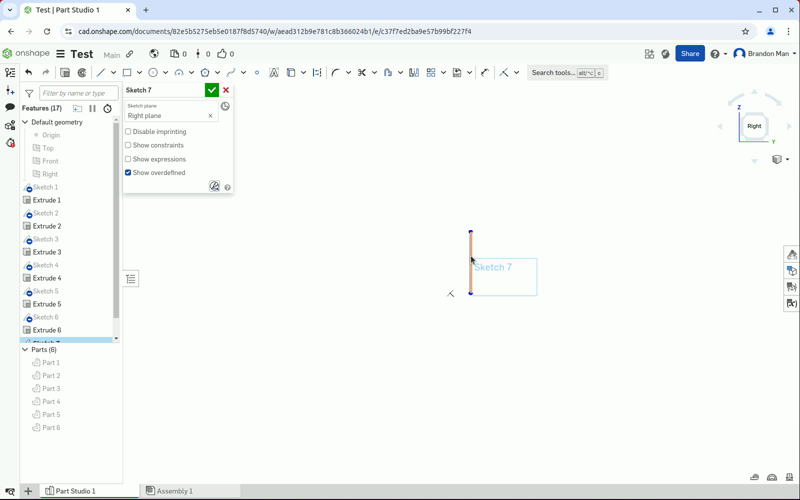
scroll(6)
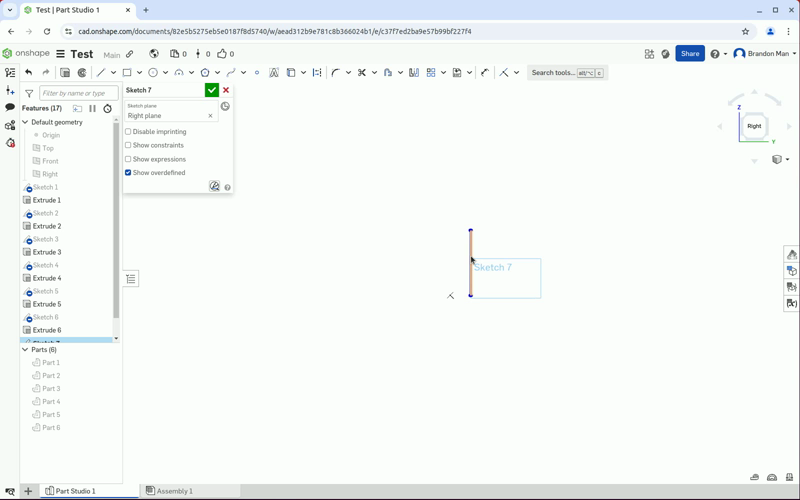
scroll(6)
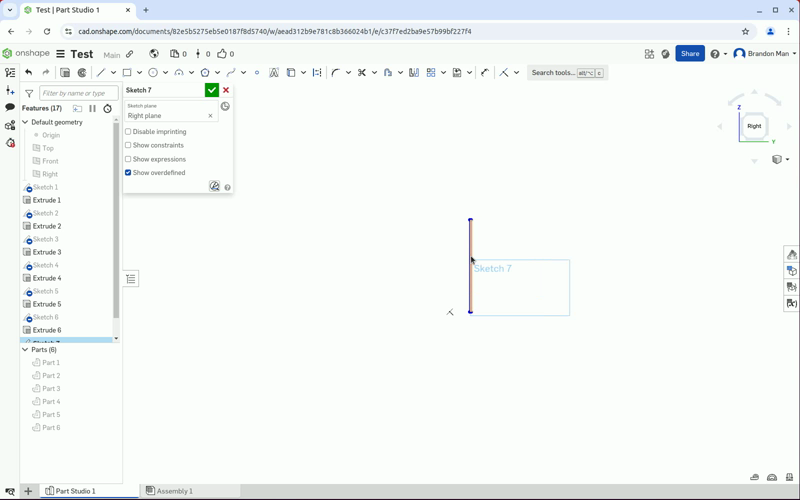
scroll(6)
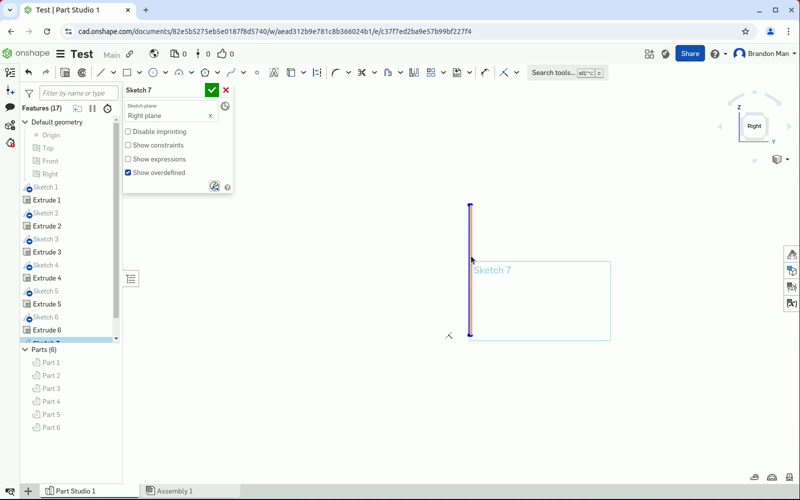
scroll(6)
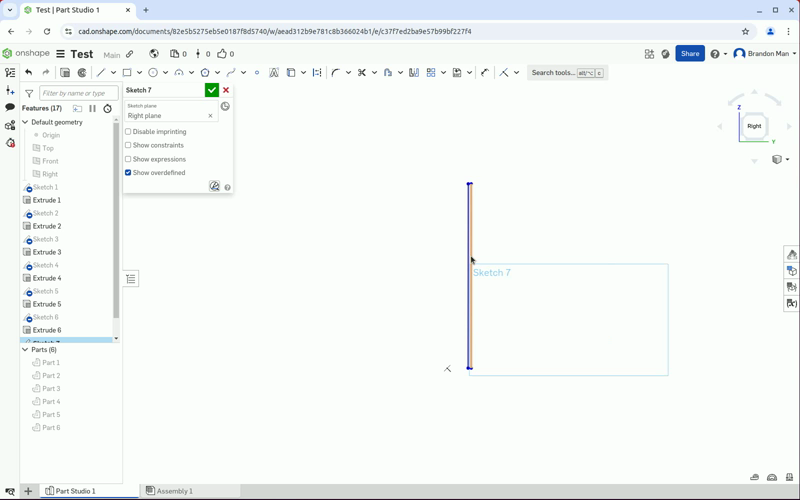
scroll(6)
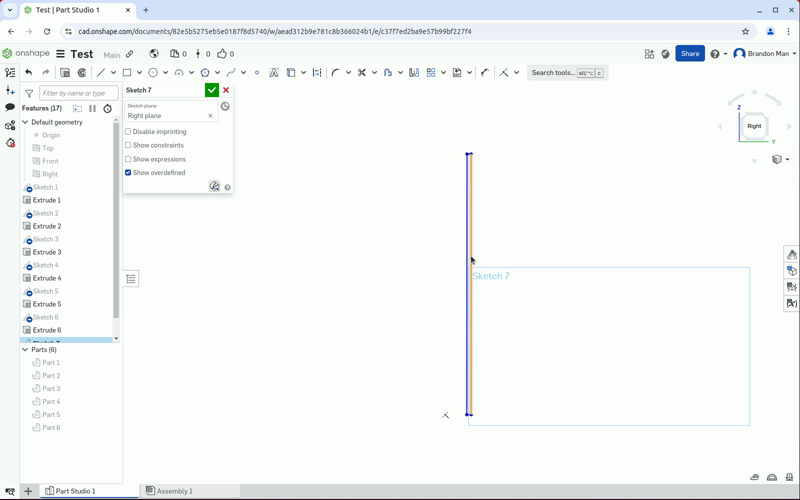
scroll(6)
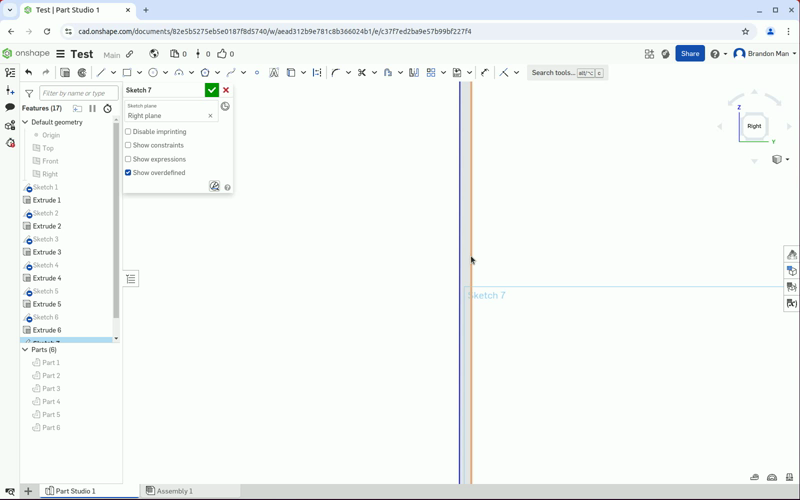
click(471, 255)
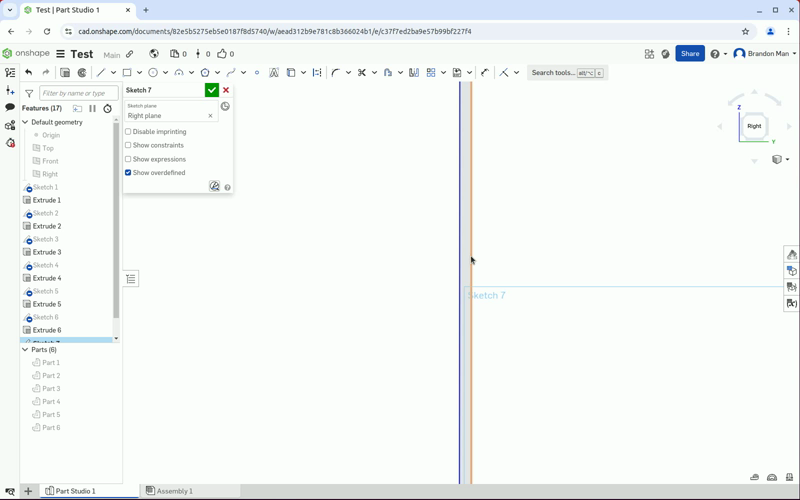
scroll(-6)
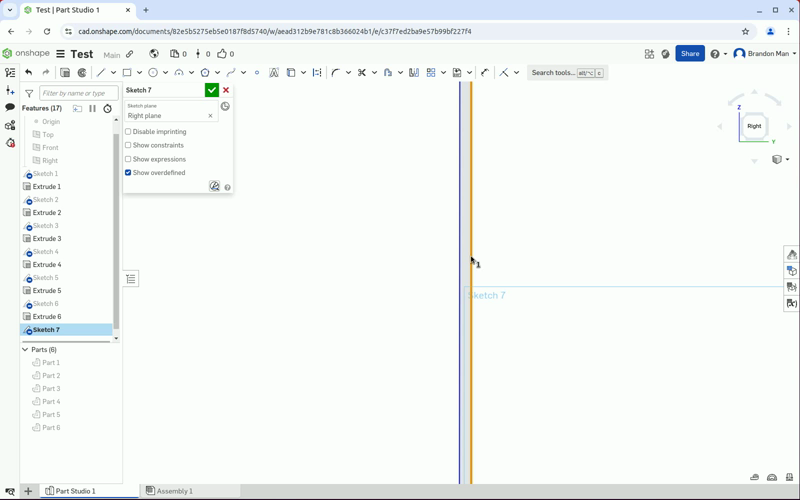
scroll(-6)
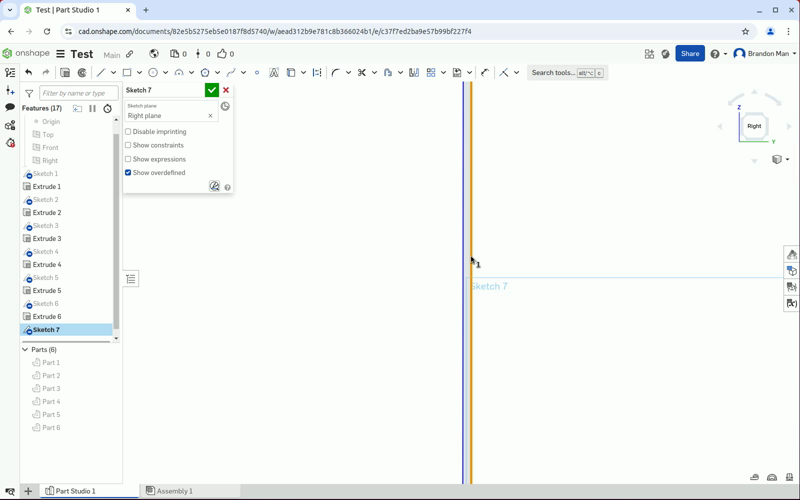
scroll(-6)
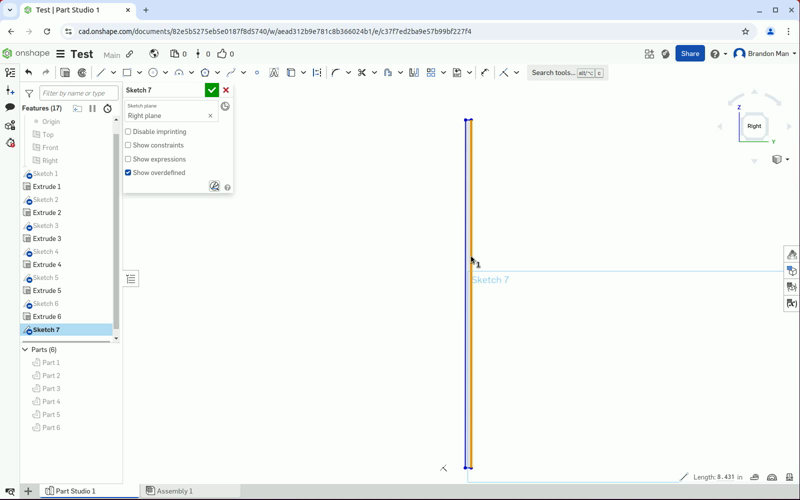
scroll(-6)
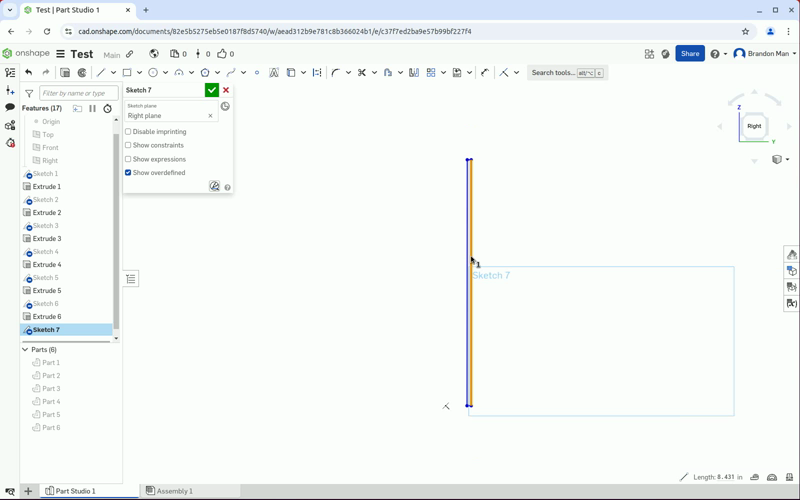
scroll(-6)
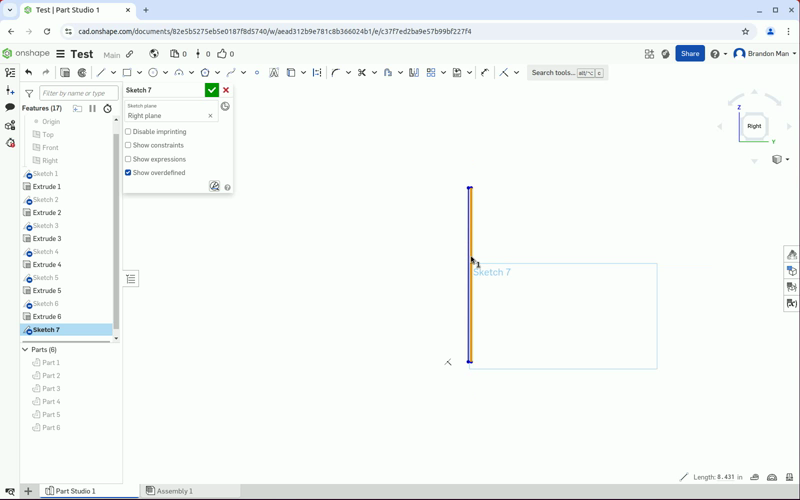
scroll(-6)
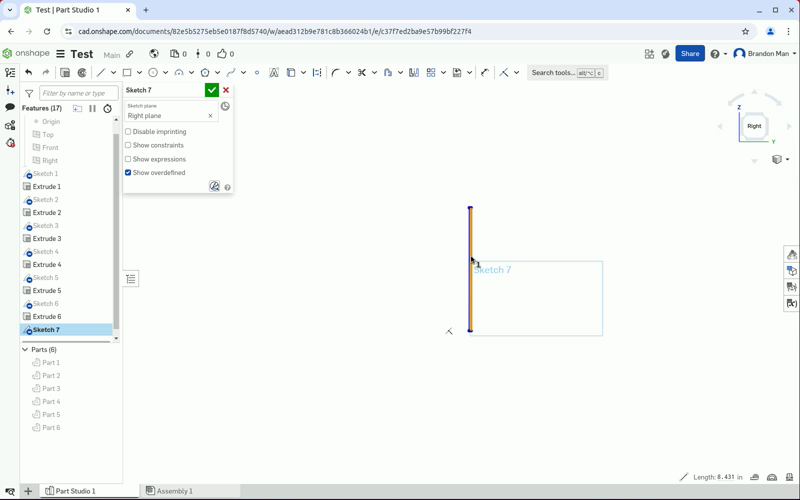
scroll(-6)
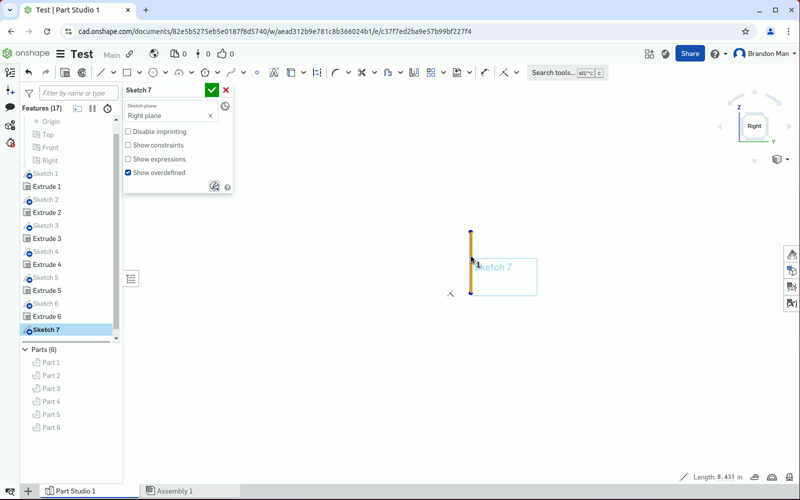
mouse_move(73, 352)
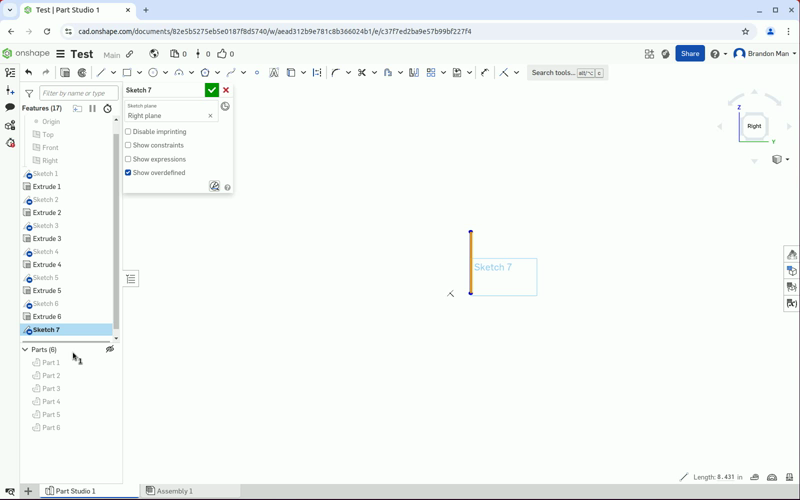
key(shift+y)
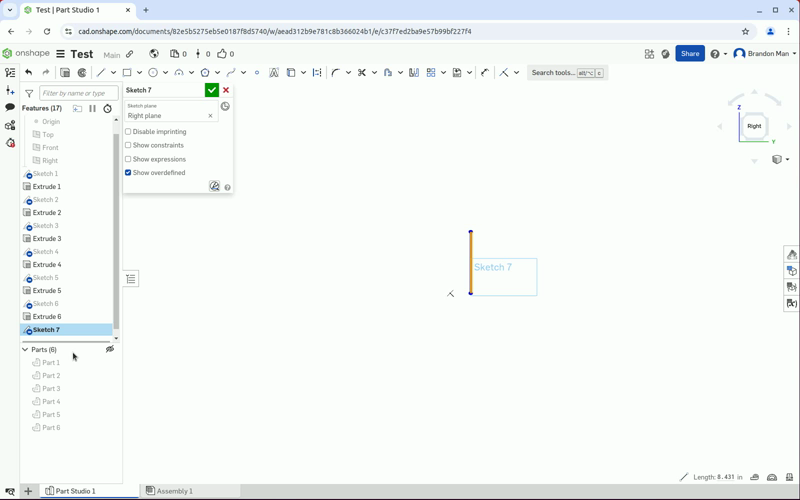
key(shift+e)
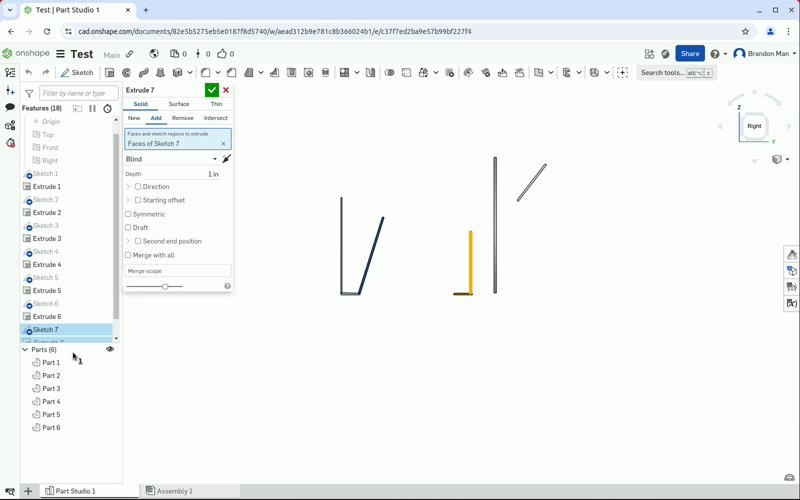
mouse_move(143, 106)
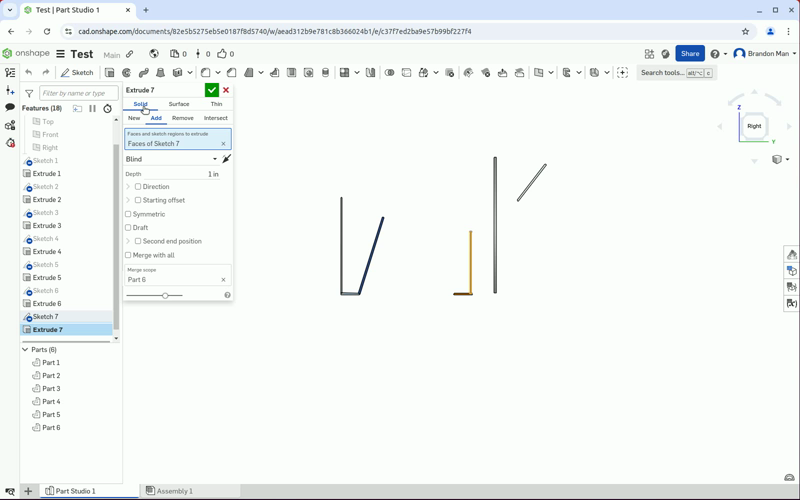
click(143, 106)
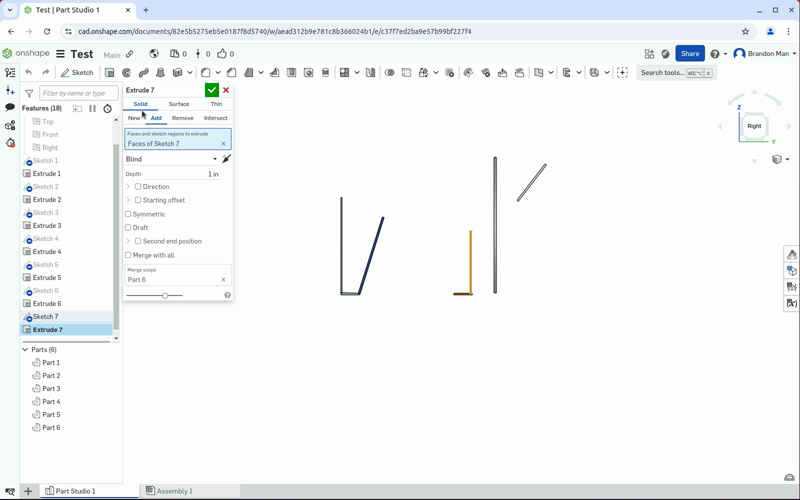
mouse_move(137, 120)
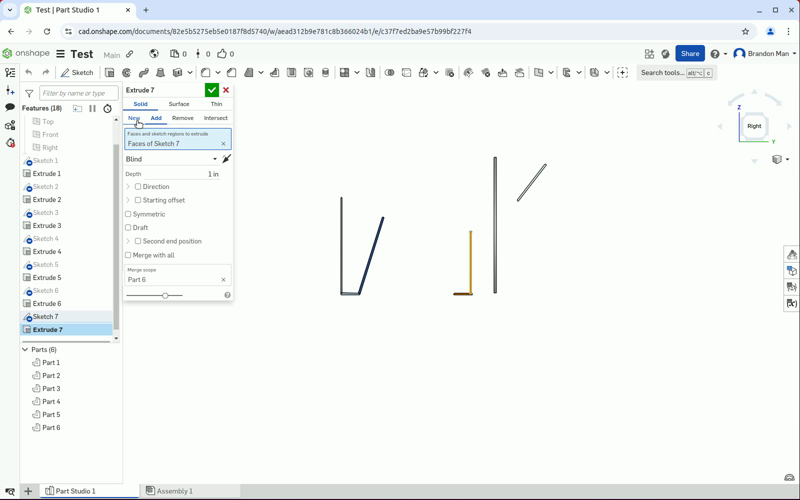
click(137, 120)
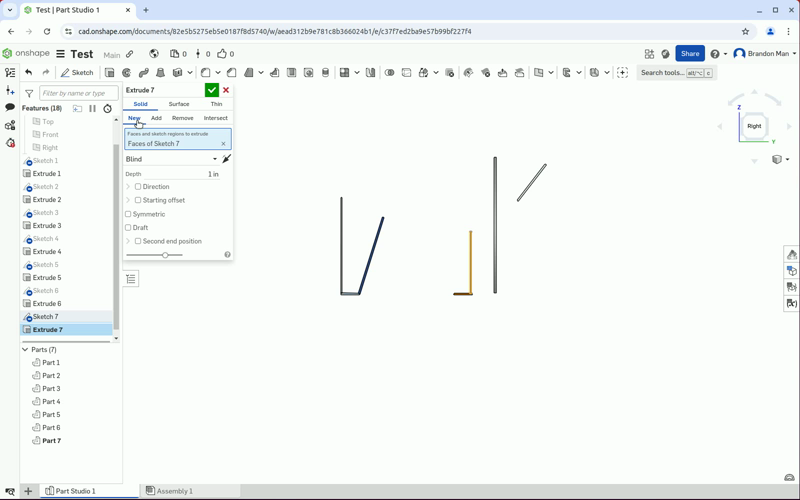
key(tab, 4)
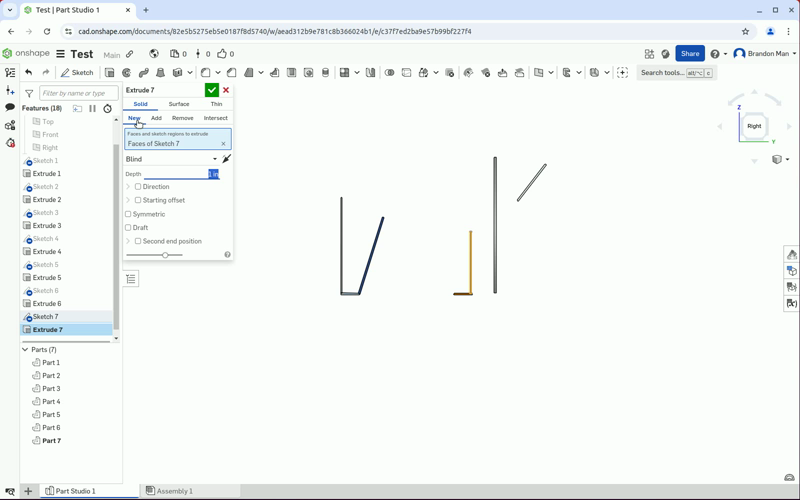
text(25.996)
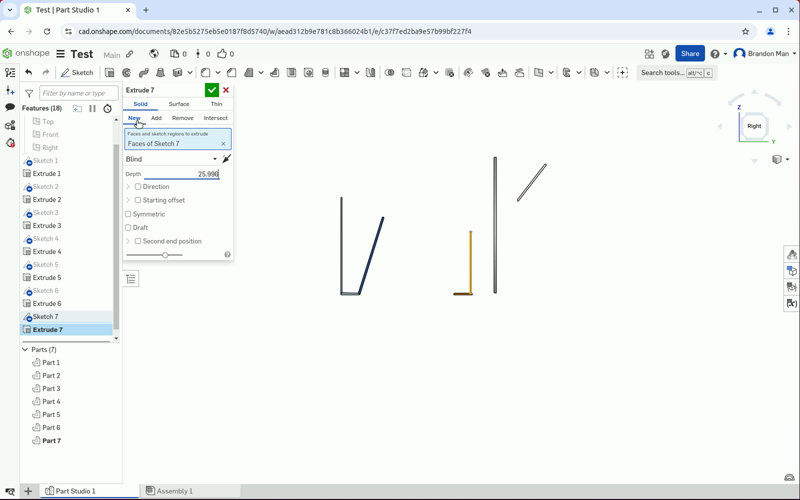
key(tab, 3)
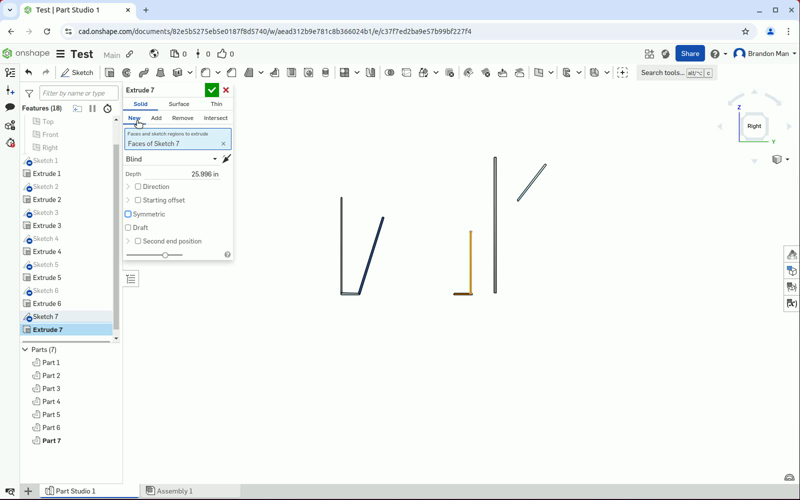
key(space)
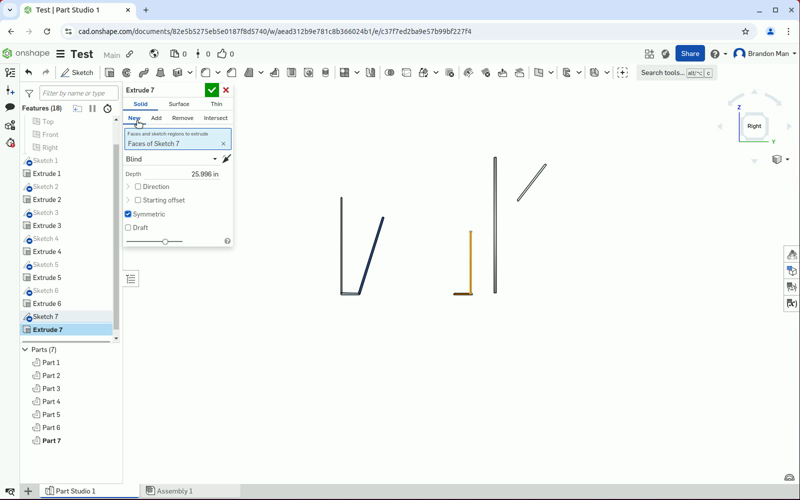
key(enter)
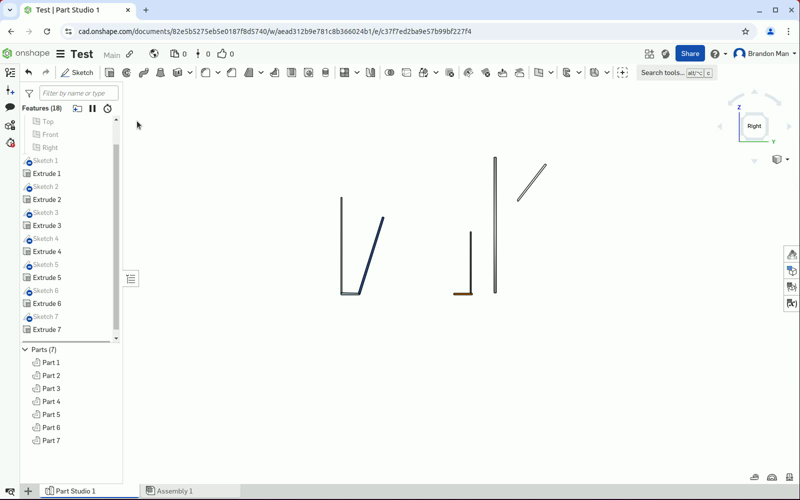
key(shift+h)
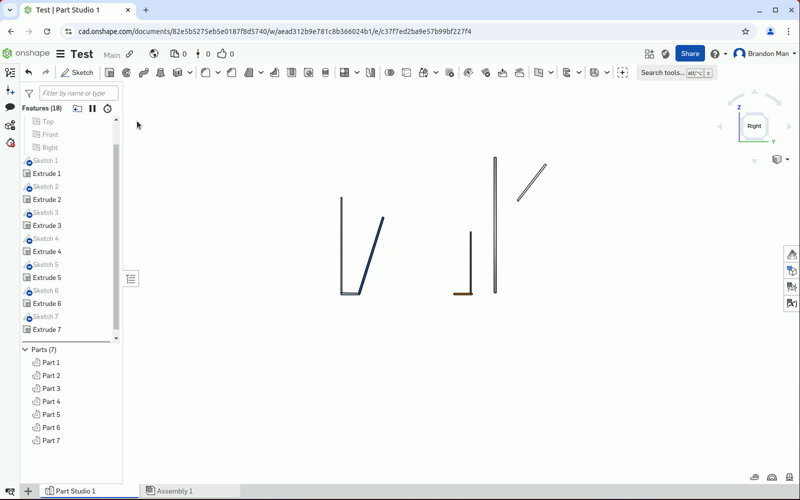
key(shift+h)
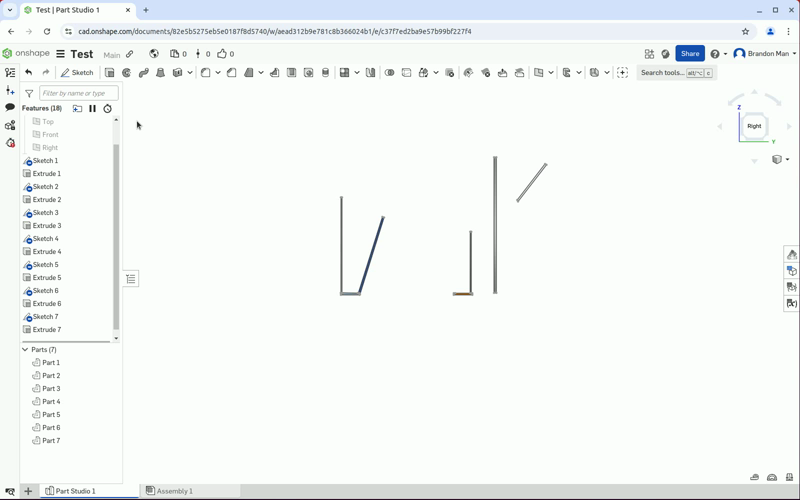
key(shift+7)
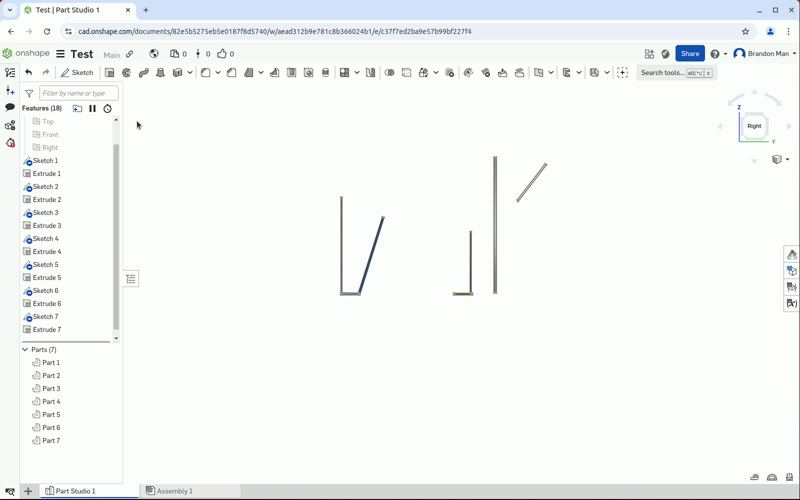
key(right, 2)
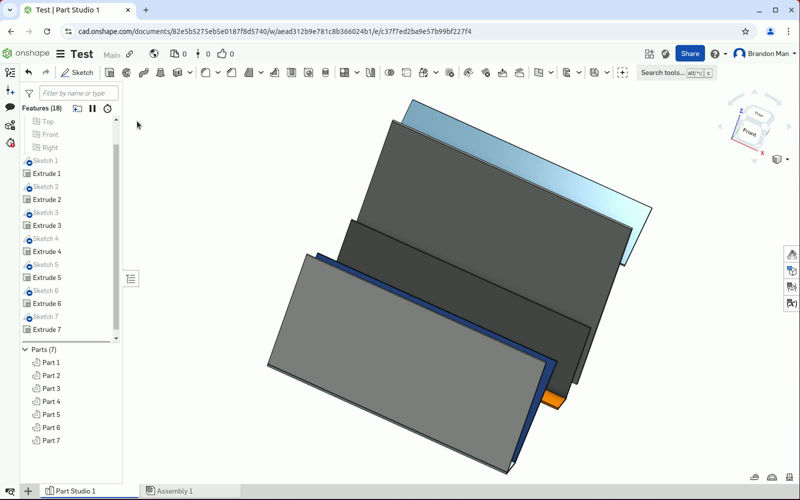
key(down, 2)
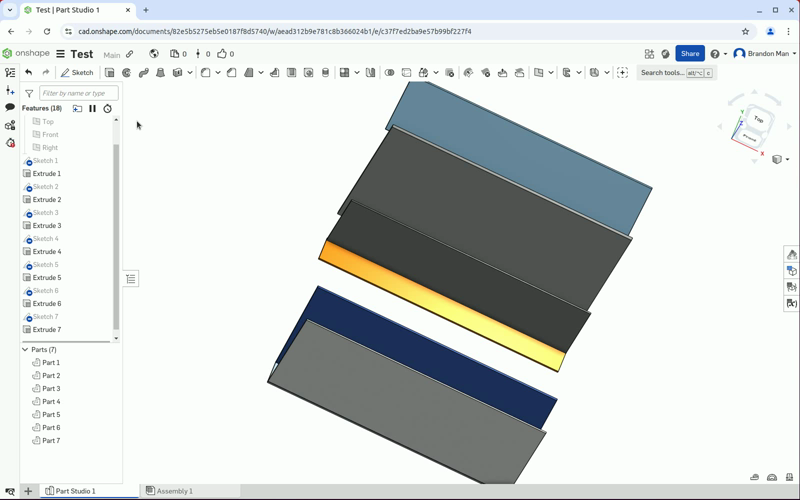
key(up, 2)
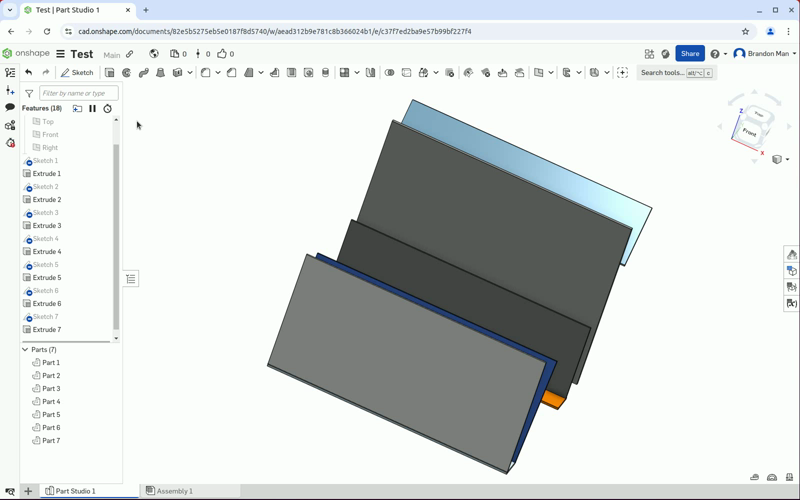
key(left, 2)
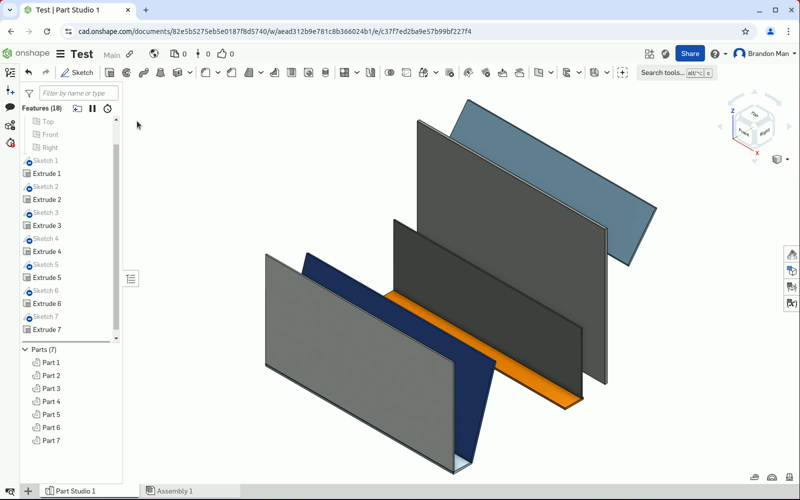
mouse_move(69, 163)
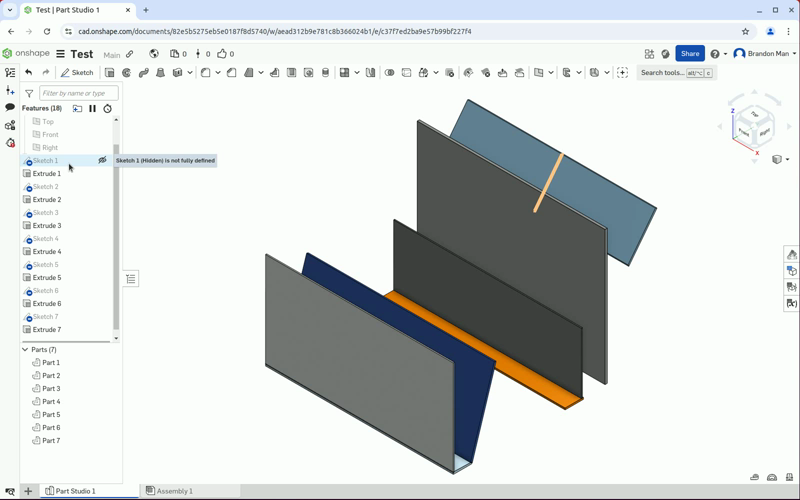
click(69, 163)